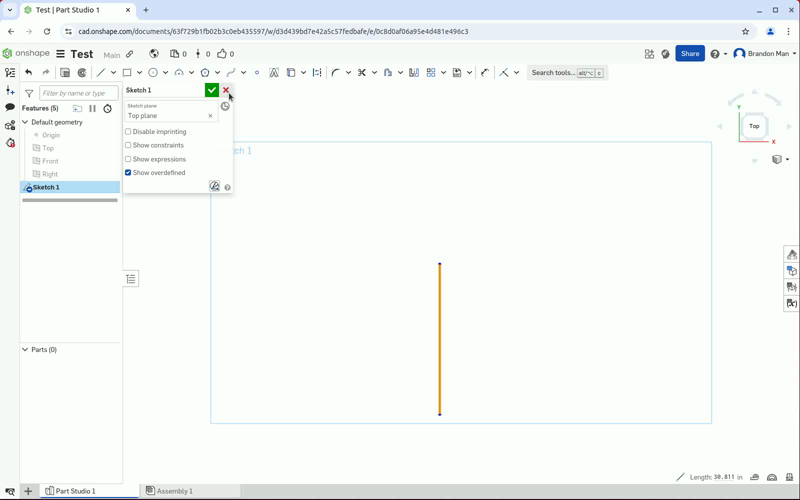
key(shift+h)
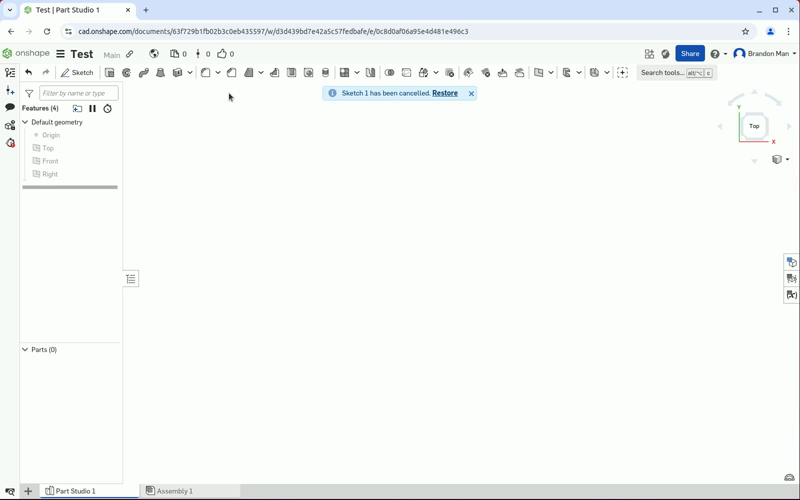
mouse_move(73, 352)
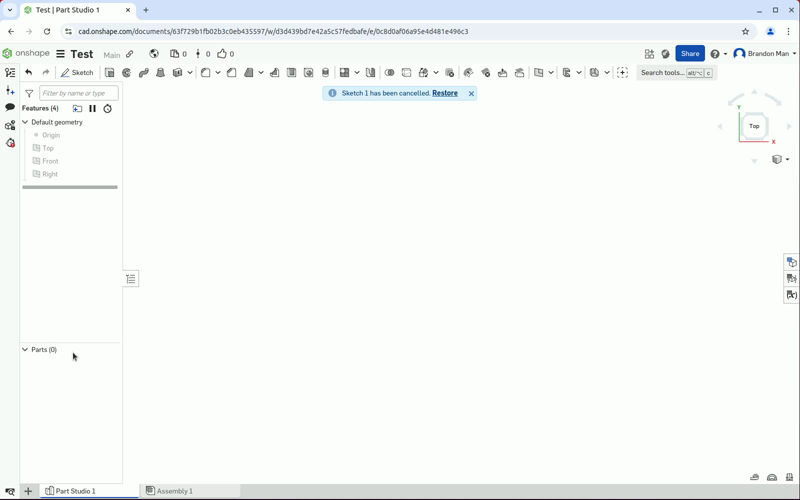
key(y)
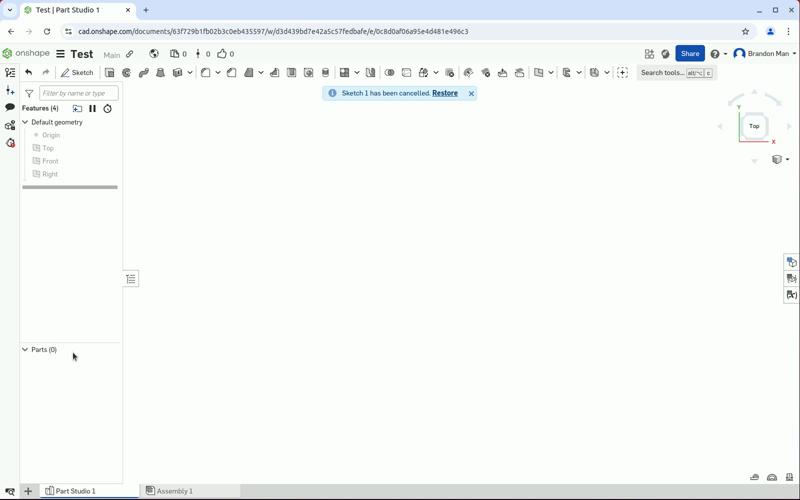
key(shift+p)
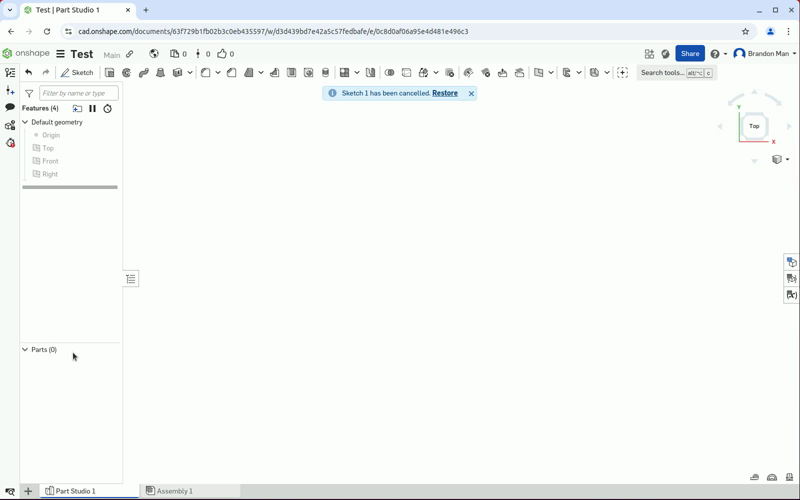
key(space)
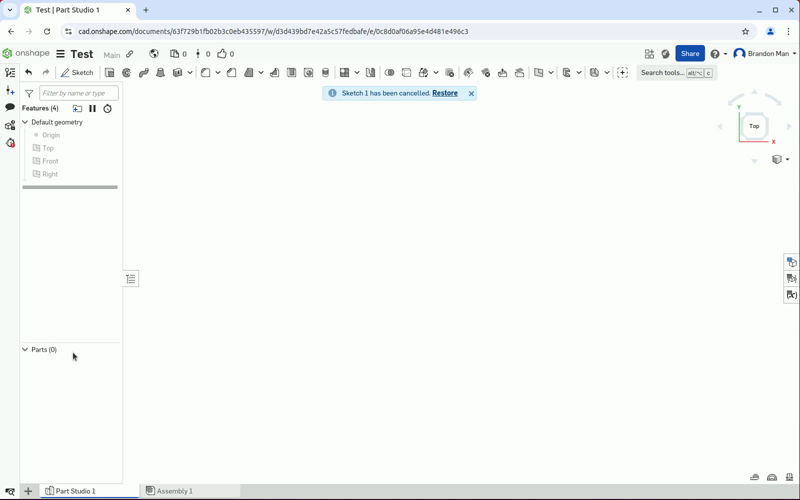
key_down(shift)
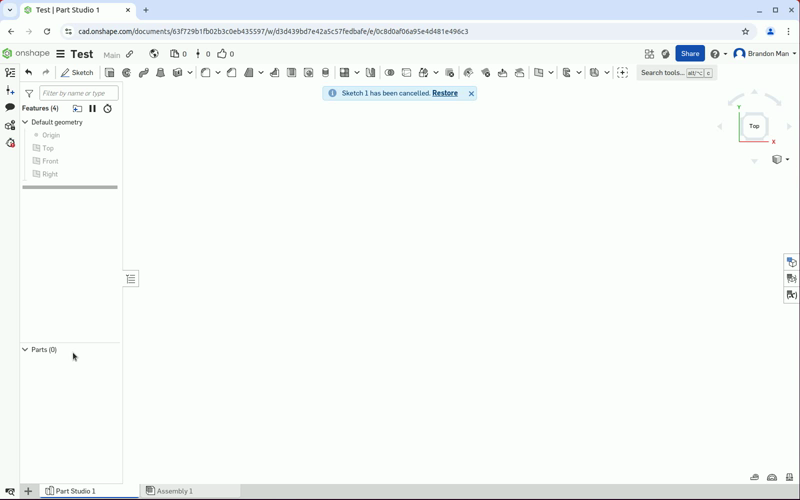
key(up)
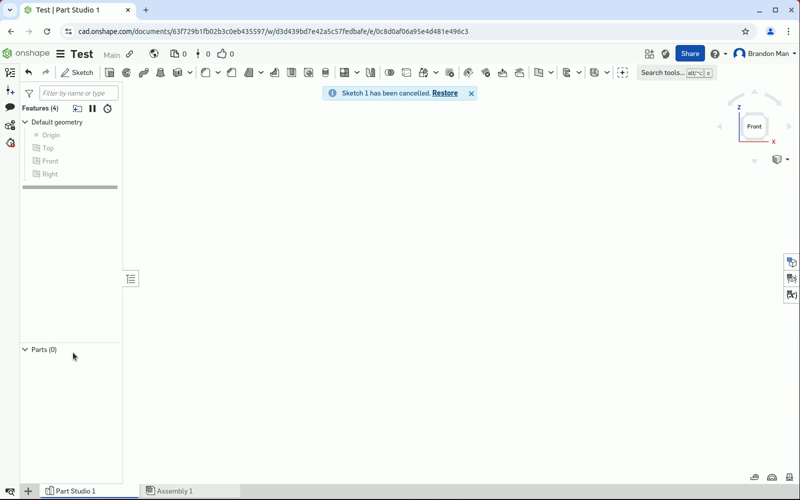
key_up(shift)
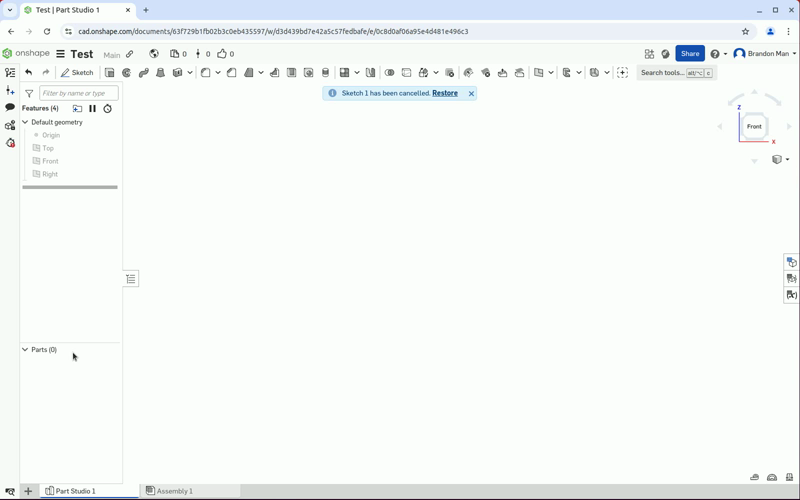
key(space)
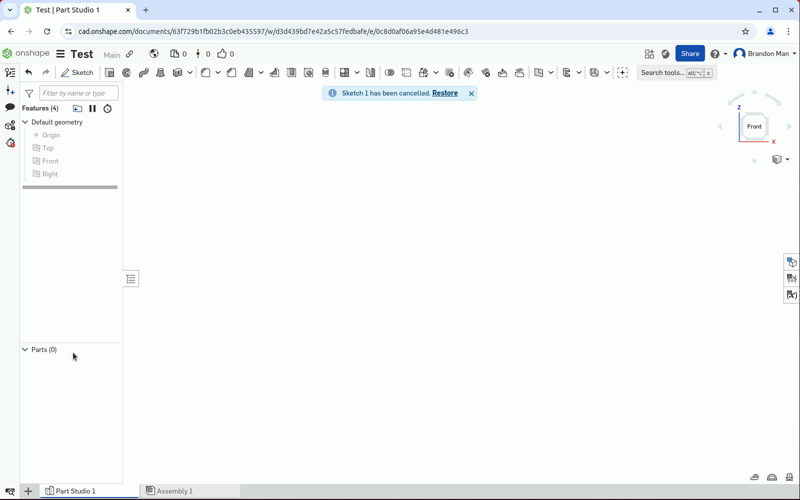
key_down(shift)
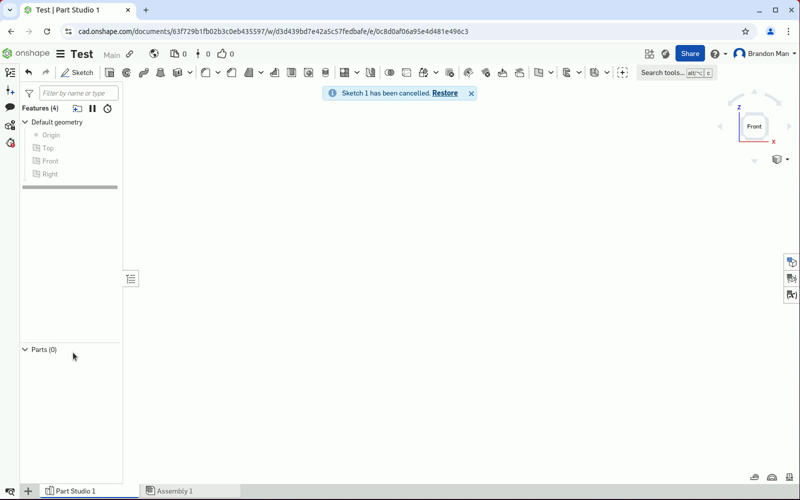
key(left)
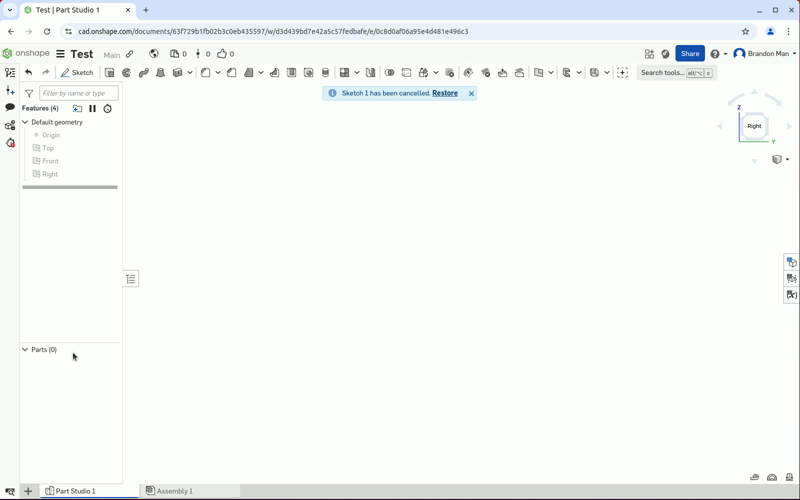
key_up(shift)
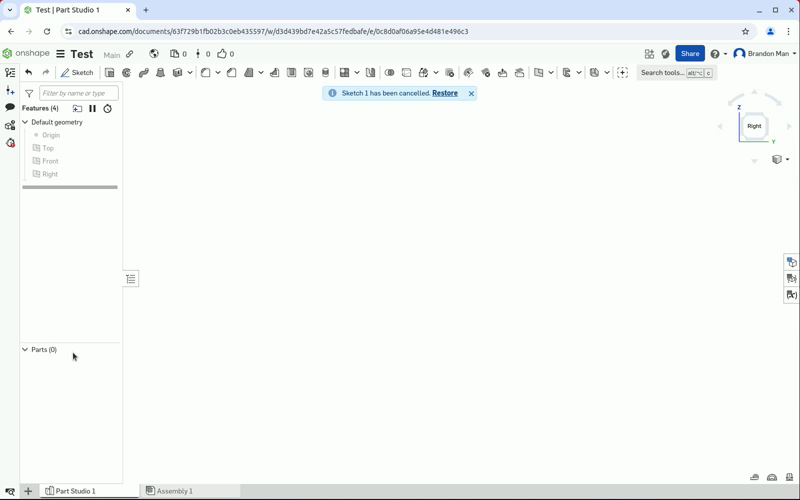
mouse_move(73, 352)
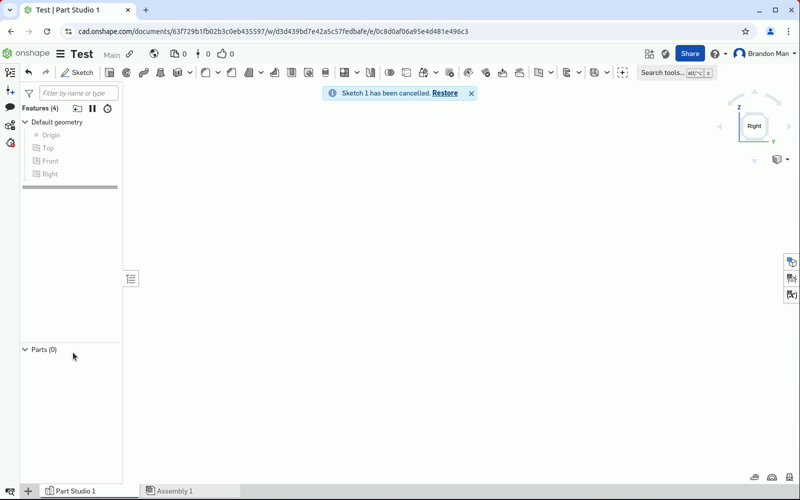
key(shift+y)
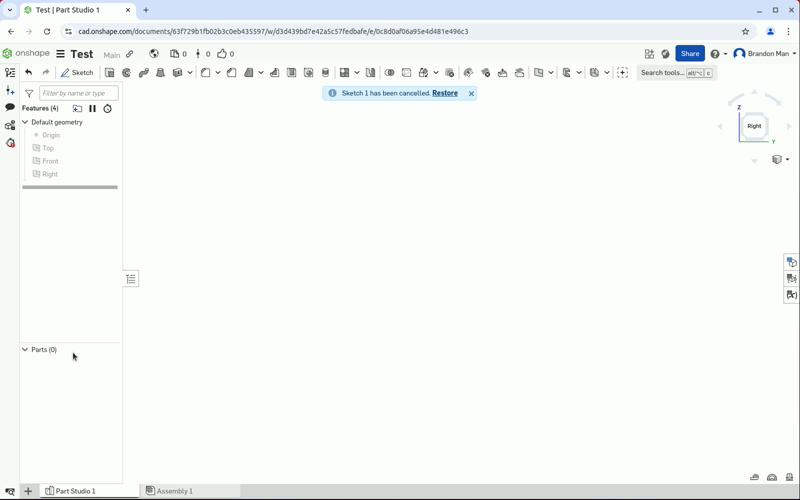
key(shift+s)
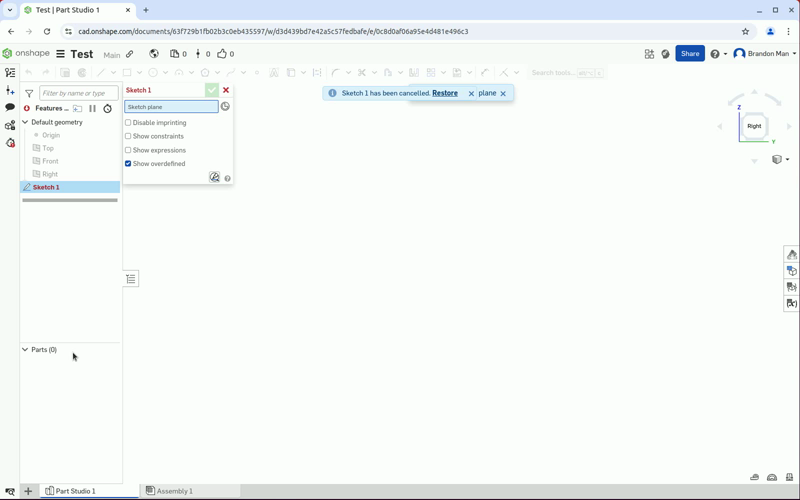
mouse_move(73, 176)
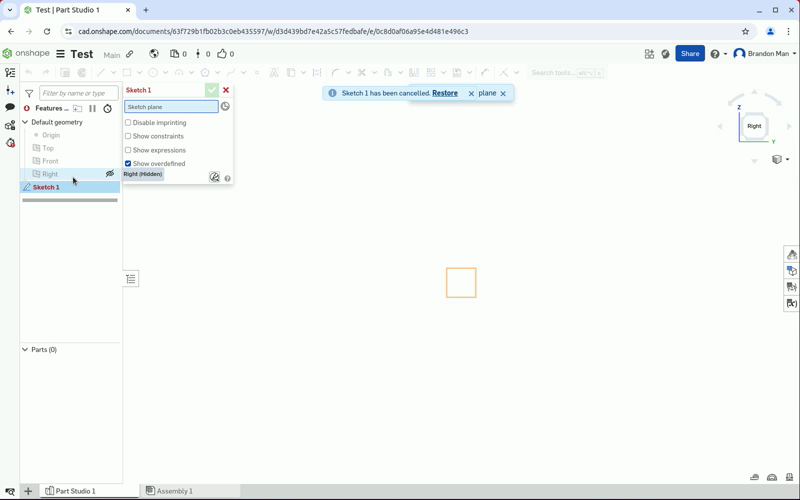
click(73, 176)
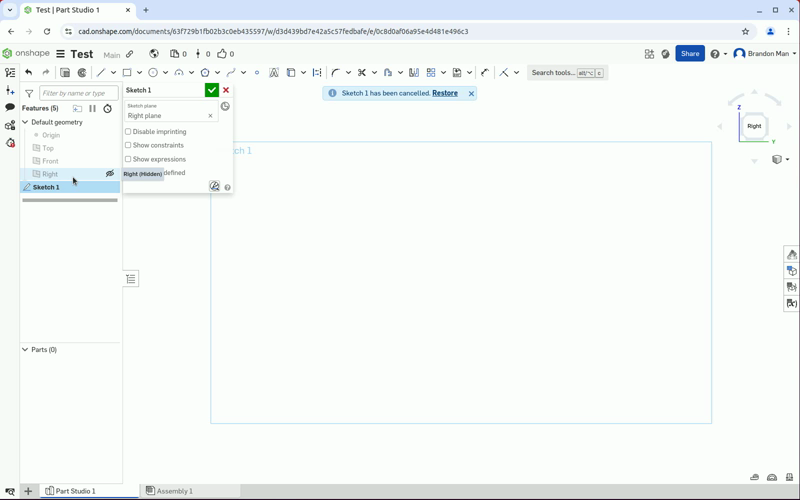
mouse_move(73, 352)
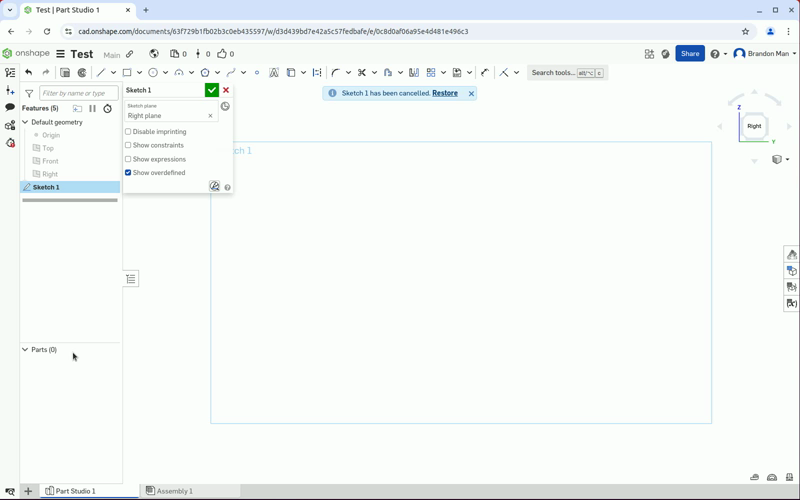
key(y)
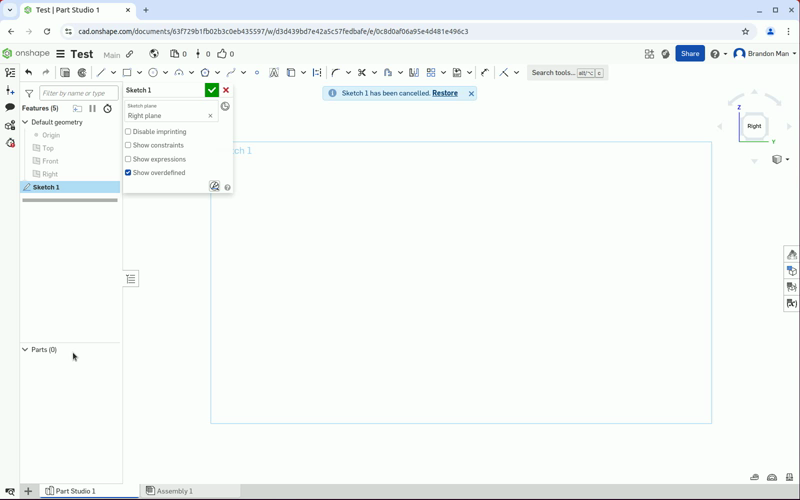
key(l)
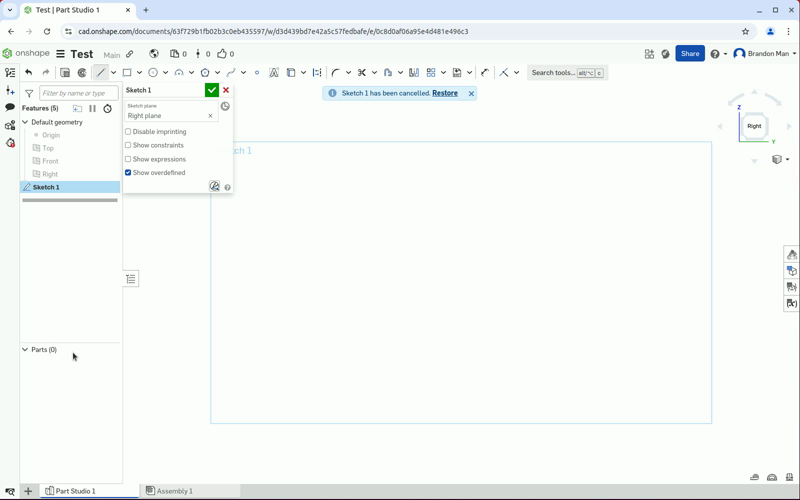
key_down(shift)
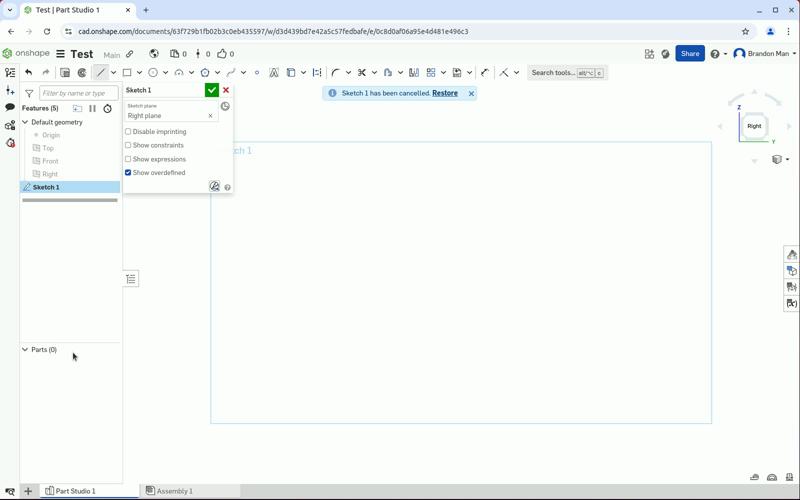
mouse_move(458, 285)
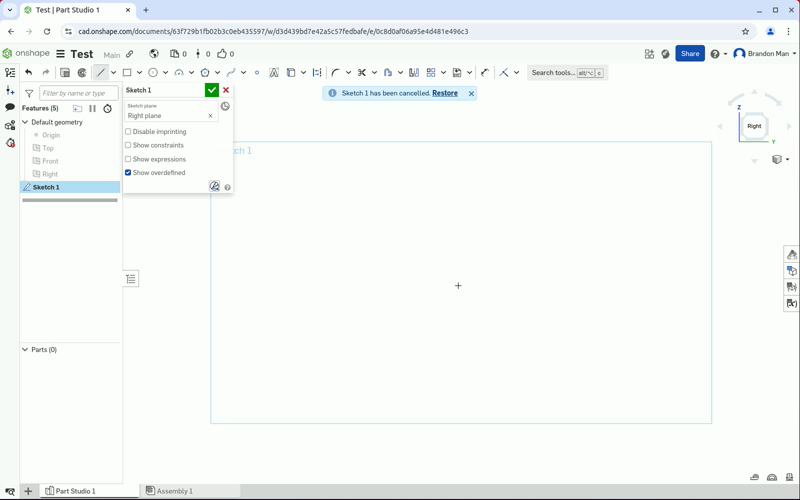
click(458, 285)
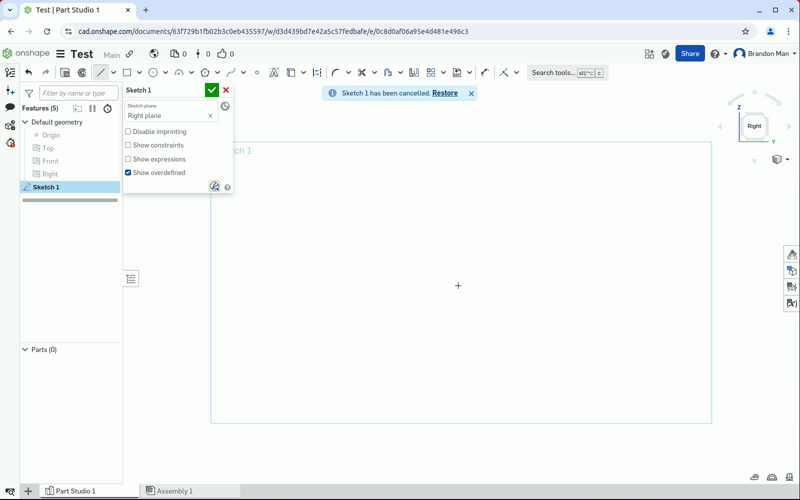
key_up(shift)
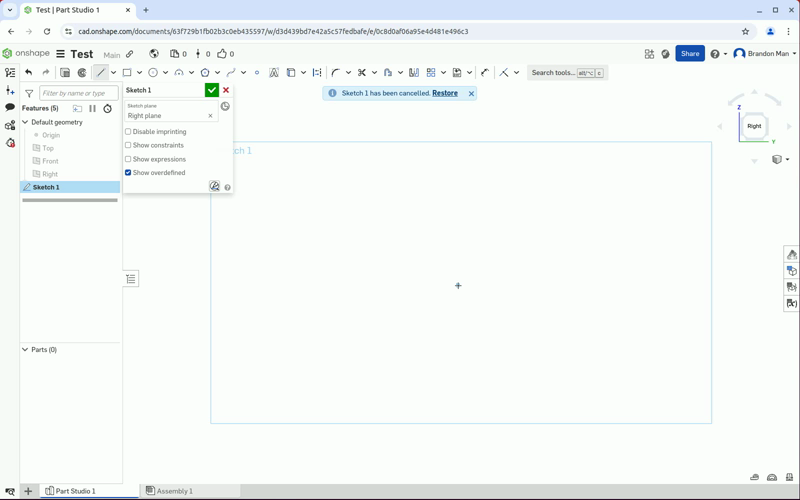
key_down(shift)
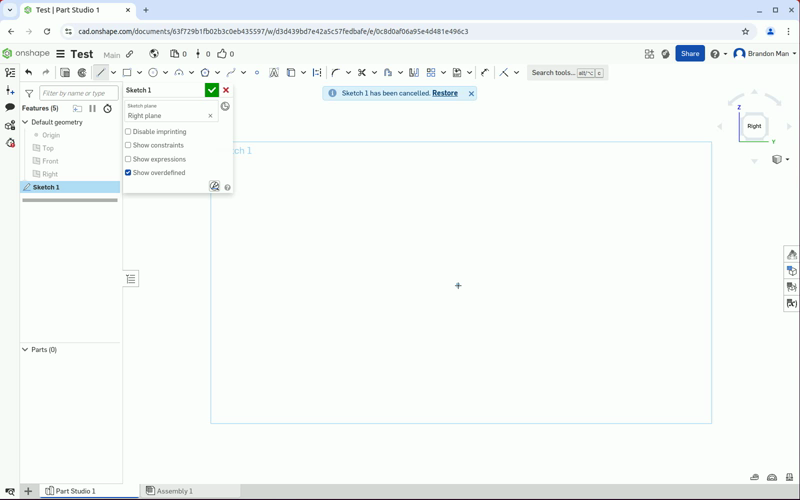
mouse_move(488, 285)
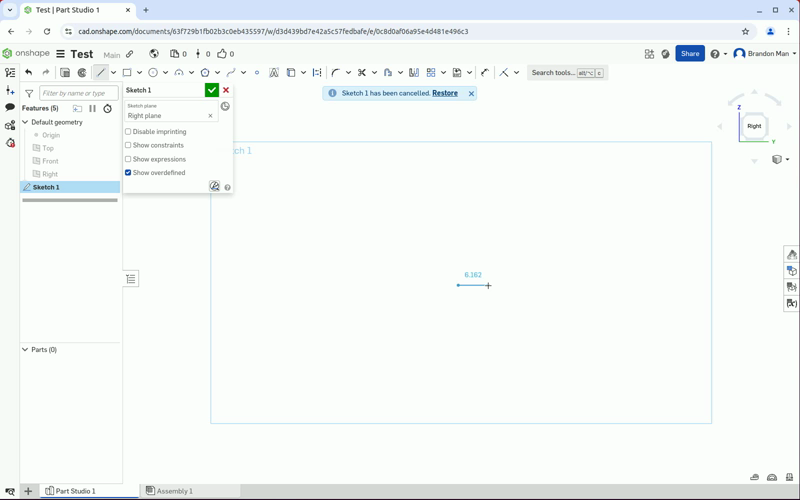
mouse_move(462, 285)
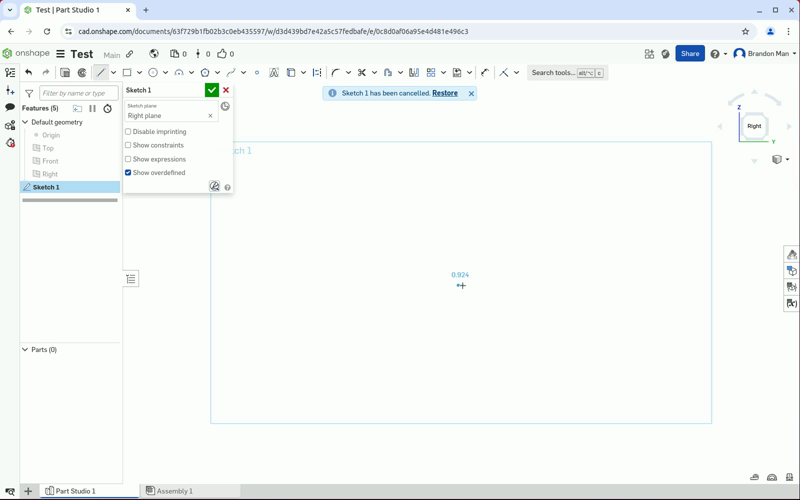
scroll(6)
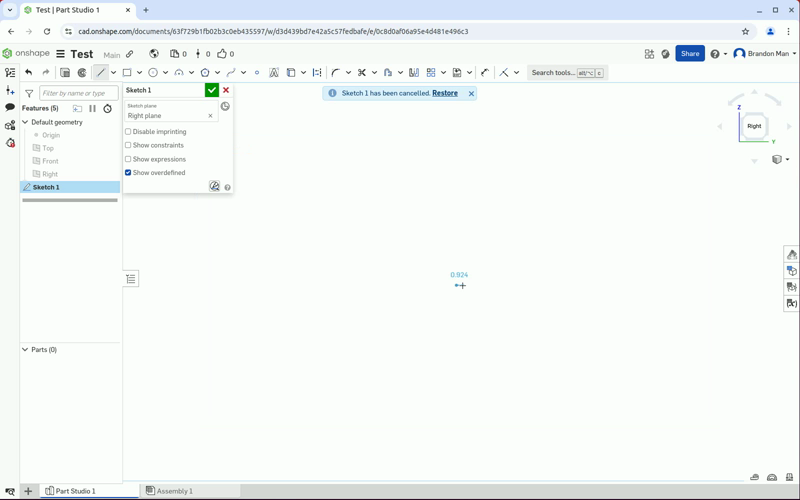
scroll(6)
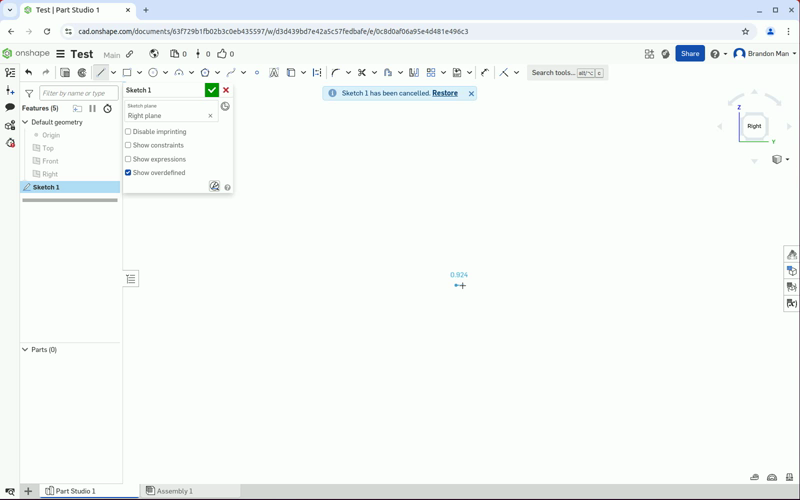
scroll(6)
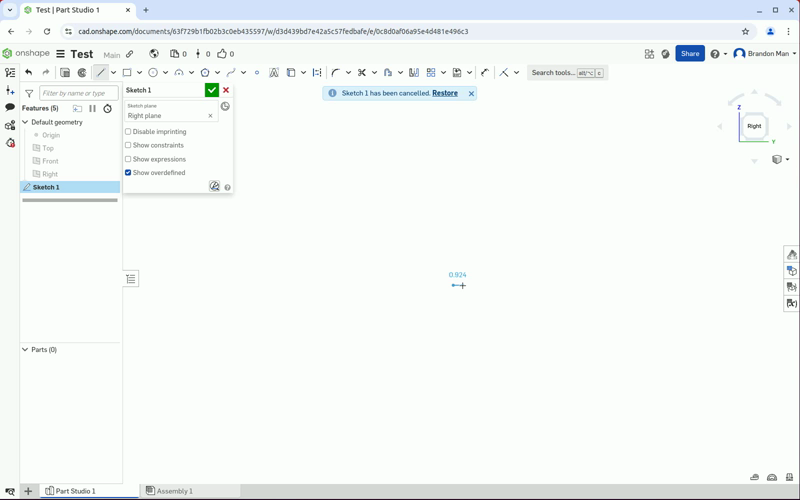
scroll(6)
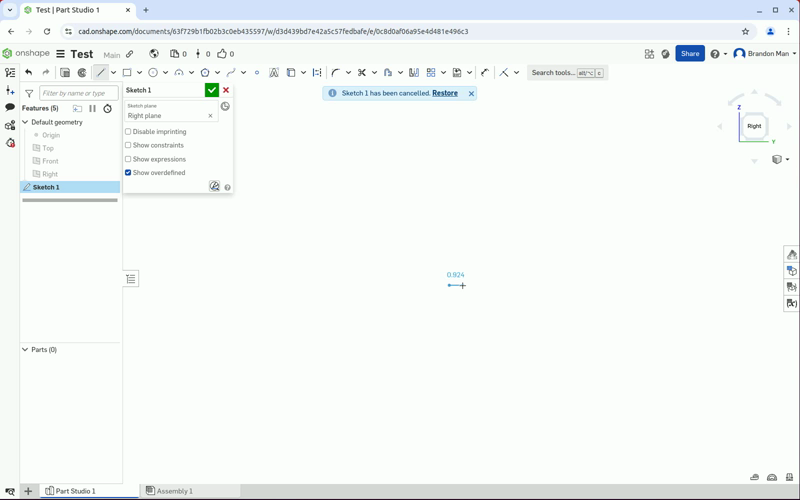
scroll(6)
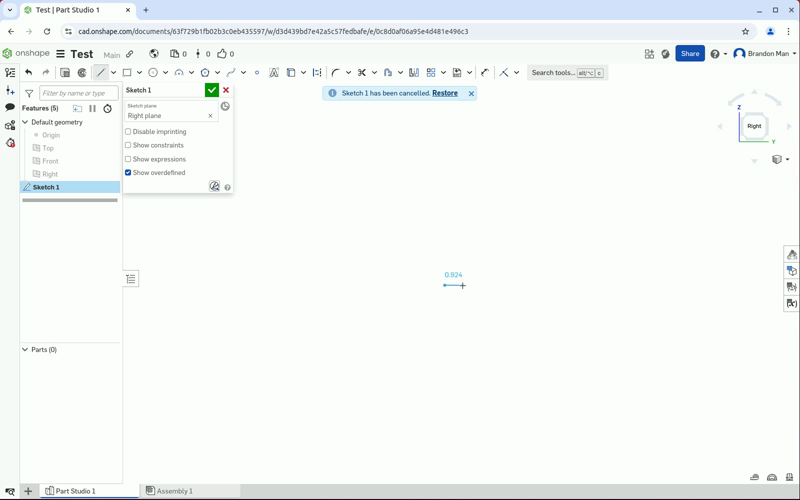
scroll(6)
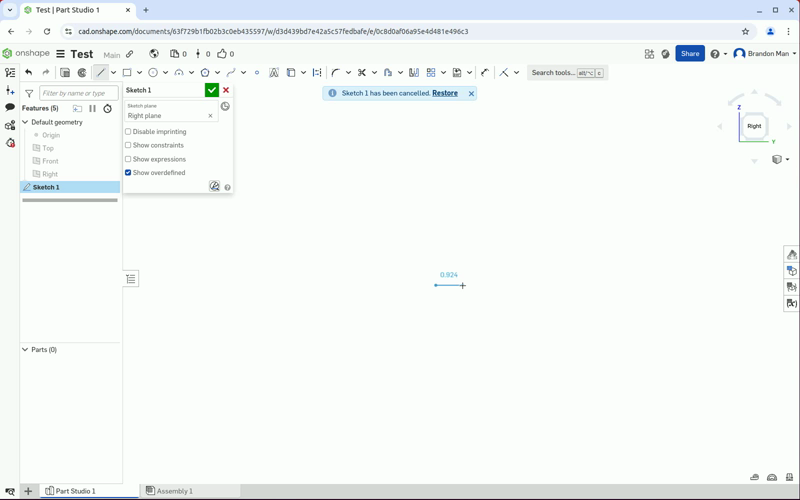
scroll(6)
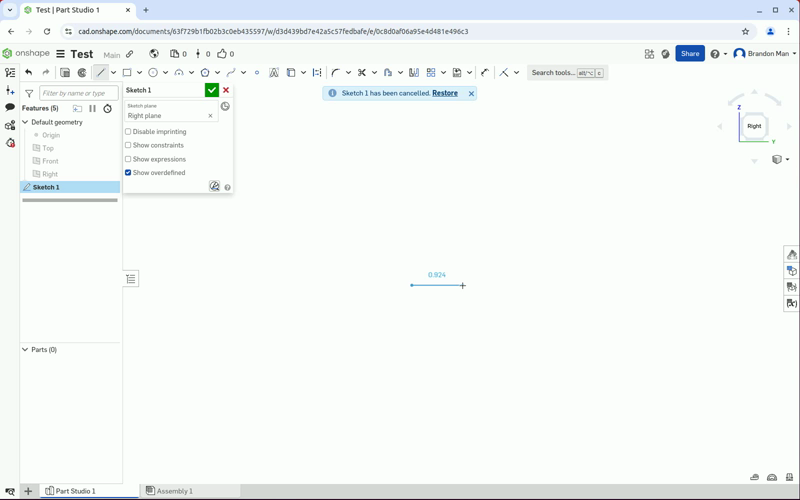
click(462, 285)
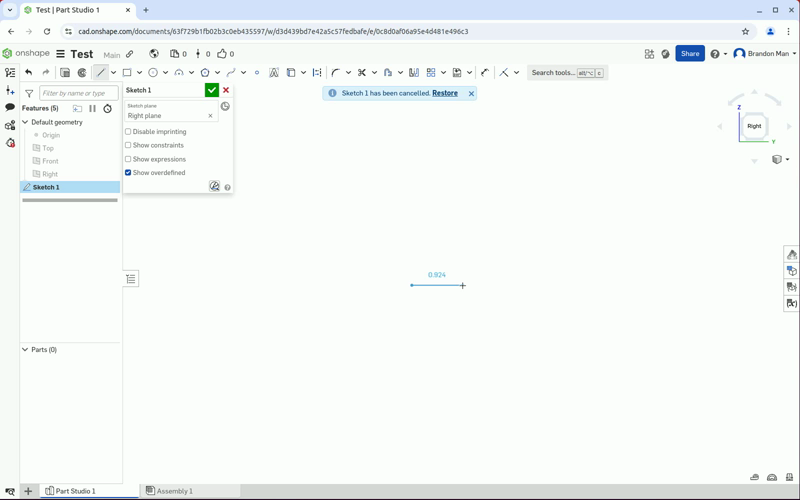
scroll(-6)
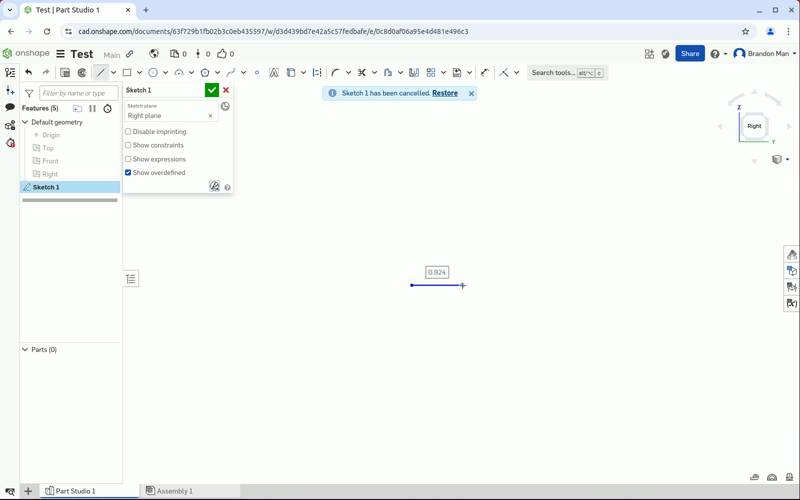
scroll(-6)
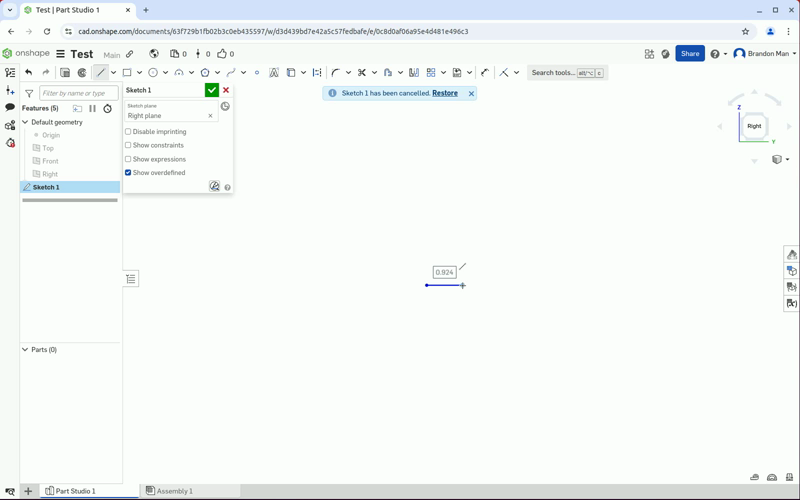
scroll(-6)
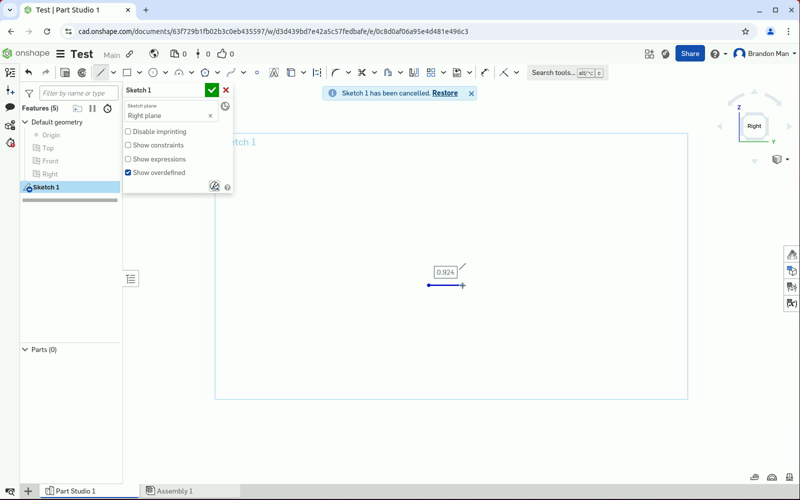
scroll(-6)
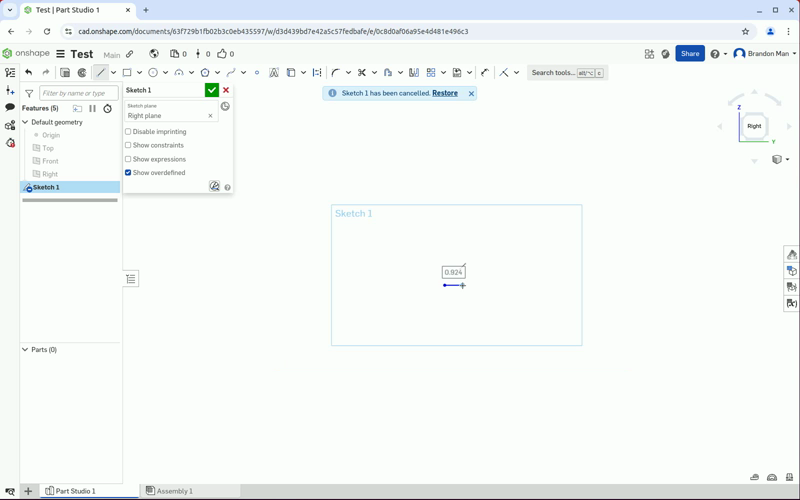
scroll(-6)
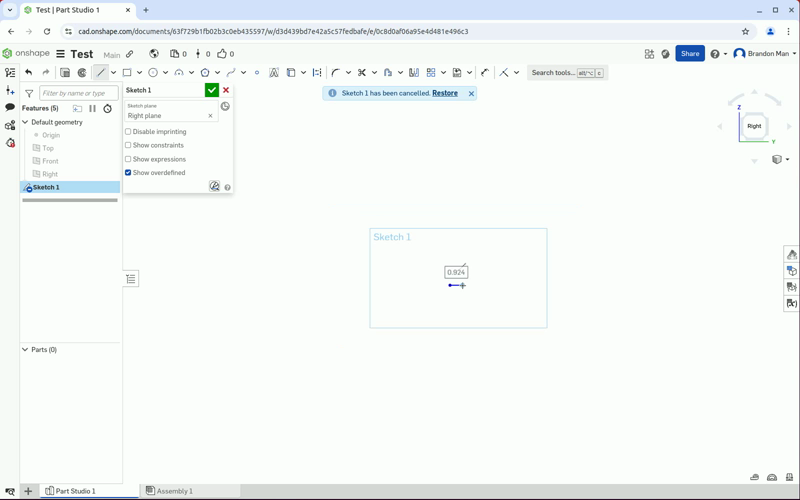
scroll(-6)
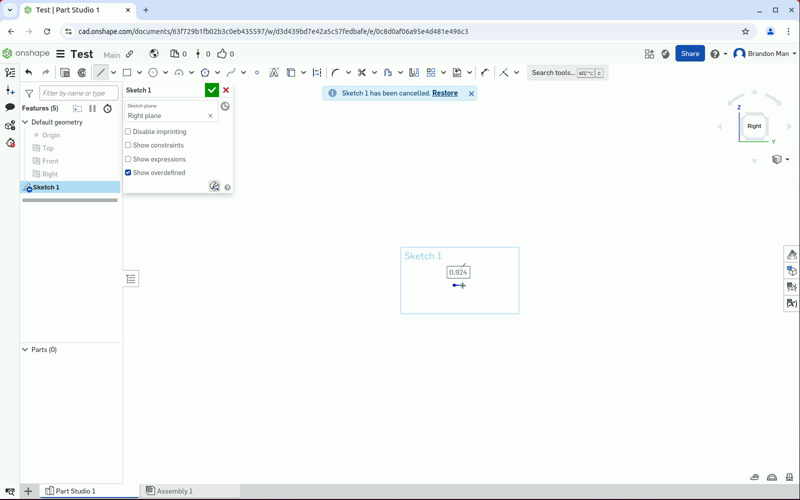
scroll(-6)
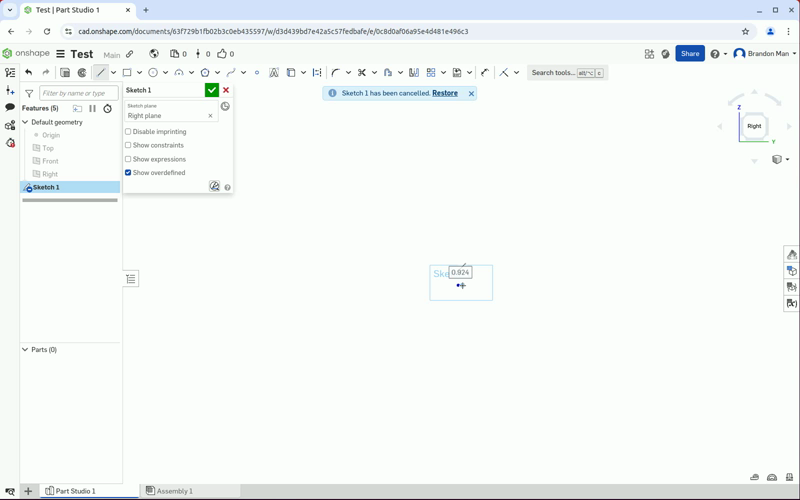
key_up(shift)
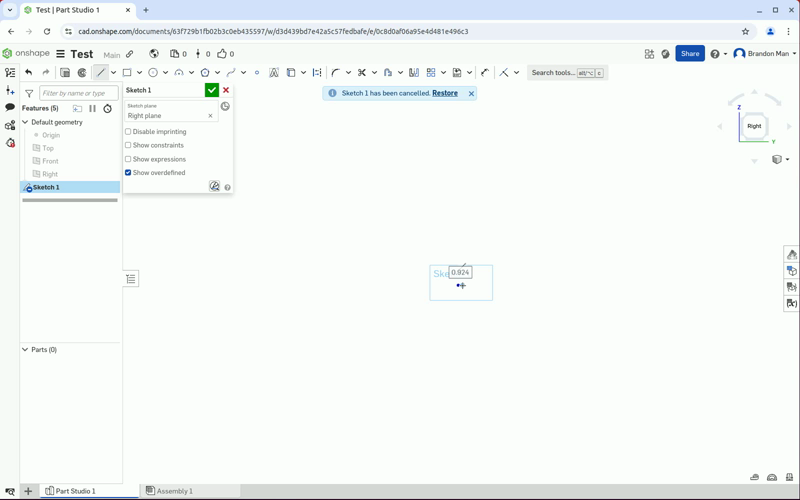
key_down(shift)
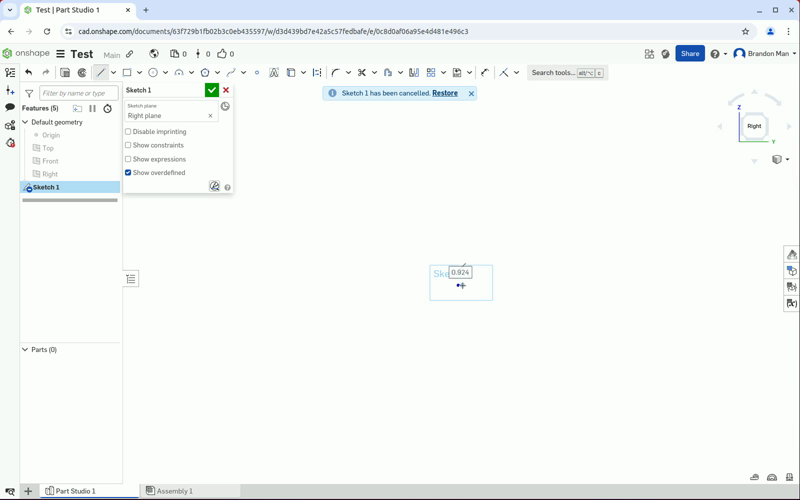
mouse_move(492, 285)
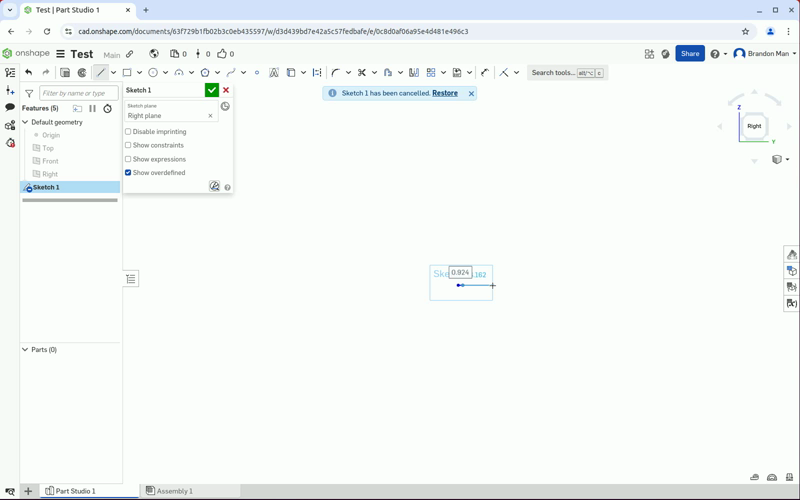
mouse_move(462, 280)
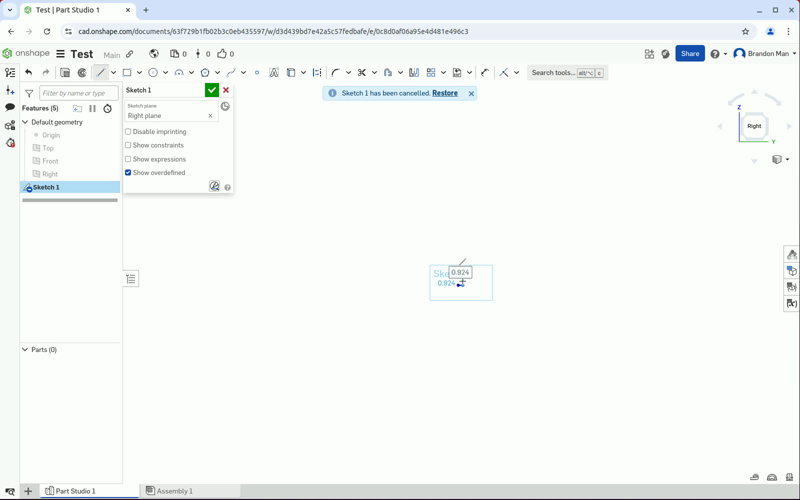
scroll(6)
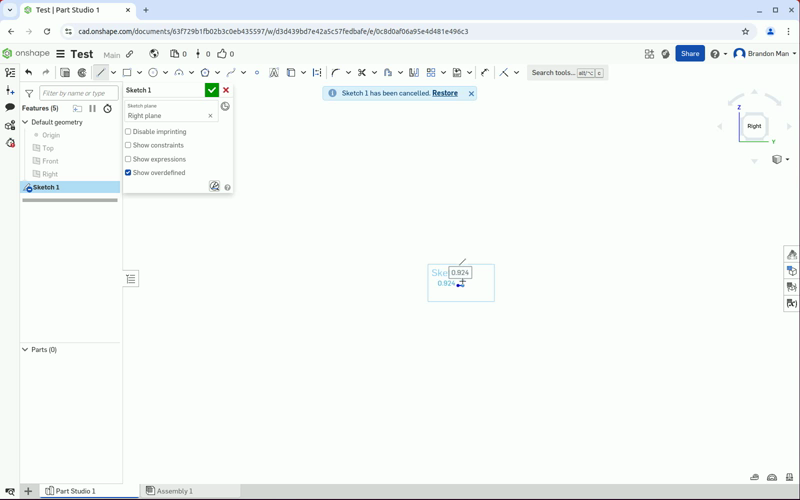
scroll(6)
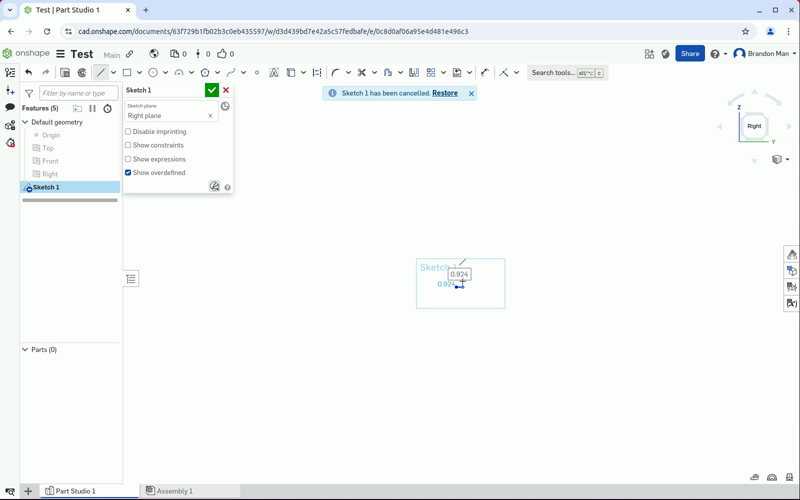
scroll(6)
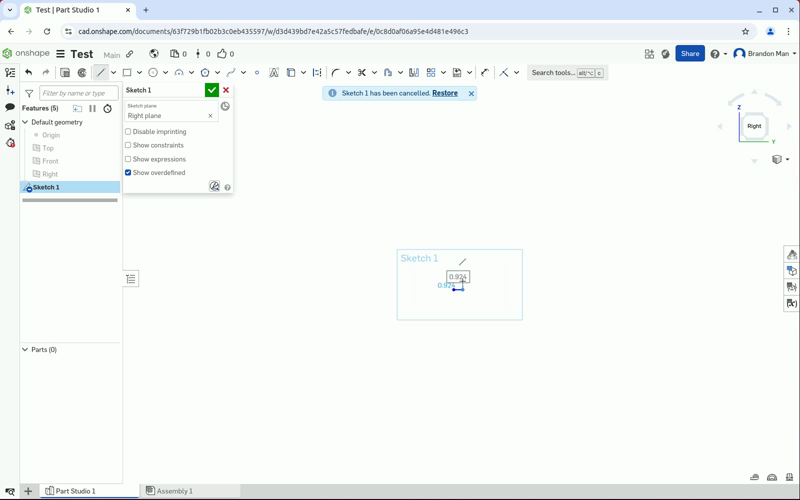
scroll(6)
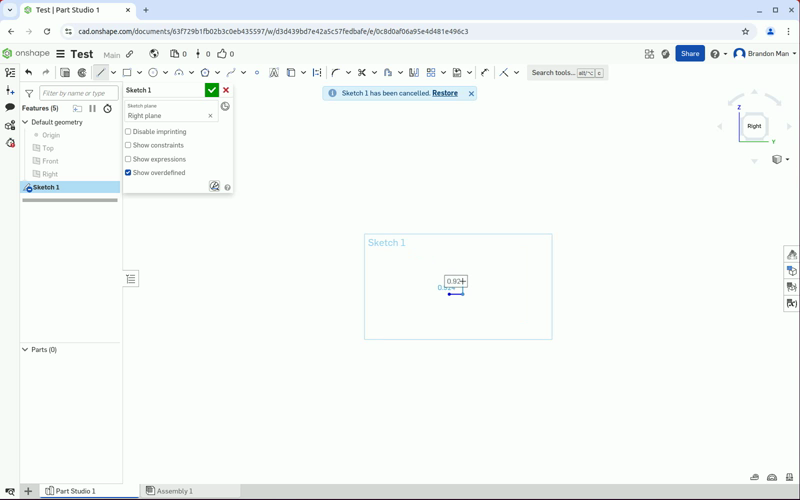
scroll(6)
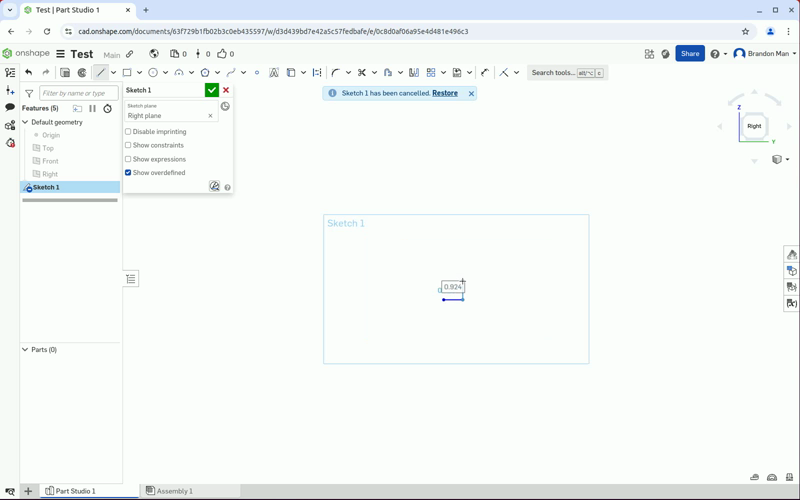
scroll(6)
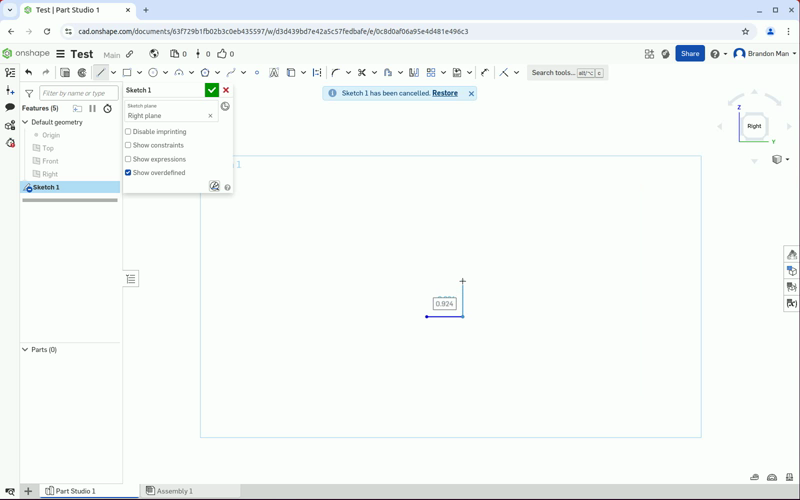
scroll(6)
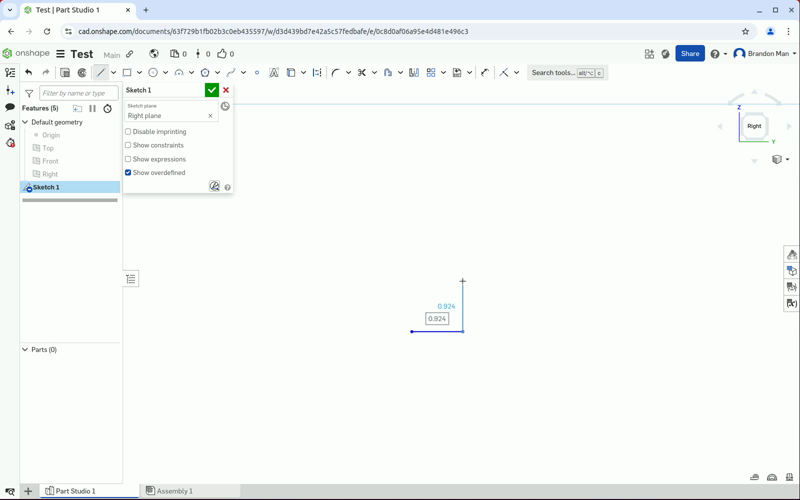
click(462, 280)
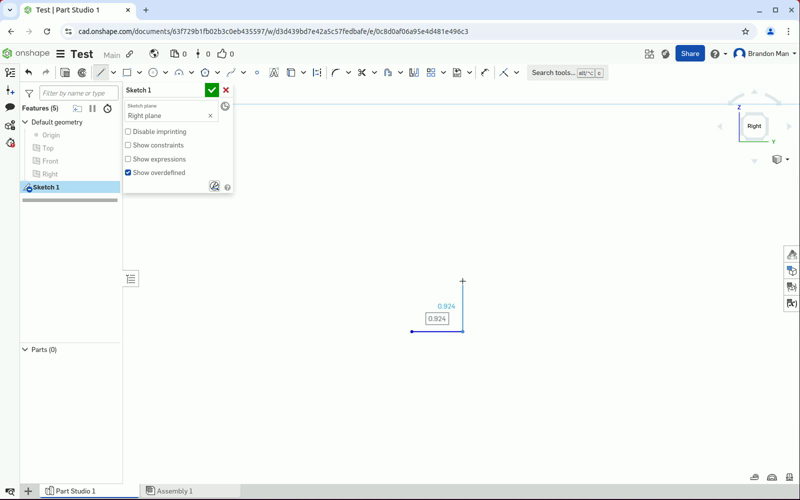
scroll(-6)
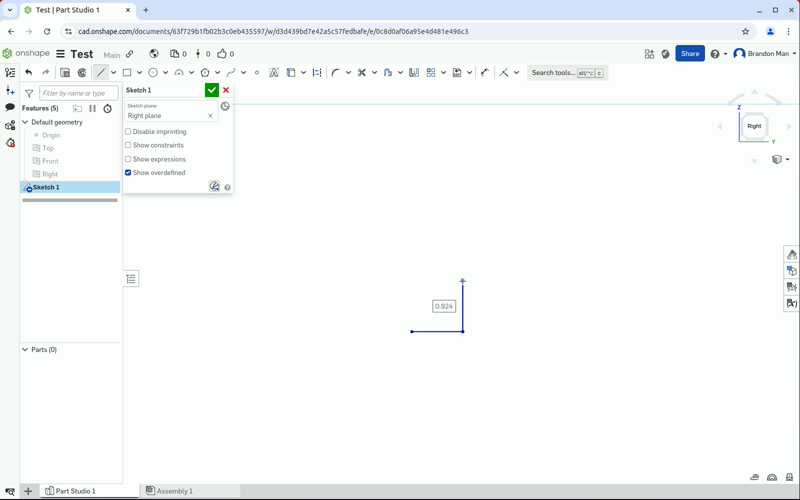
scroll(-6)
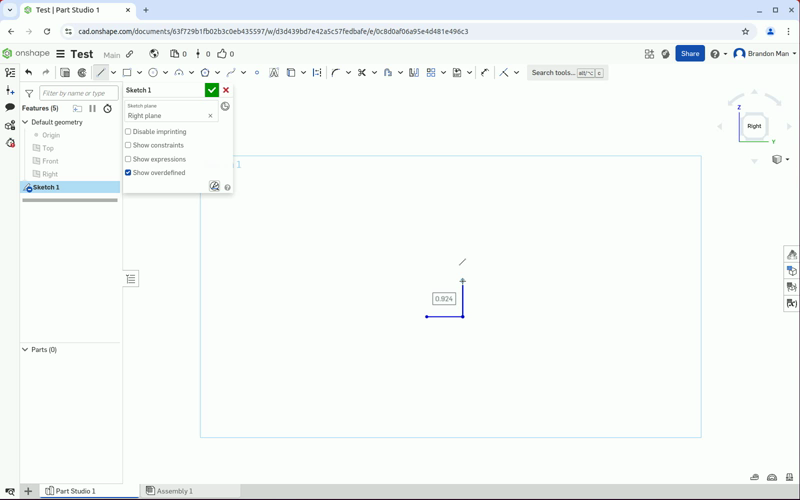
scroll(-6)
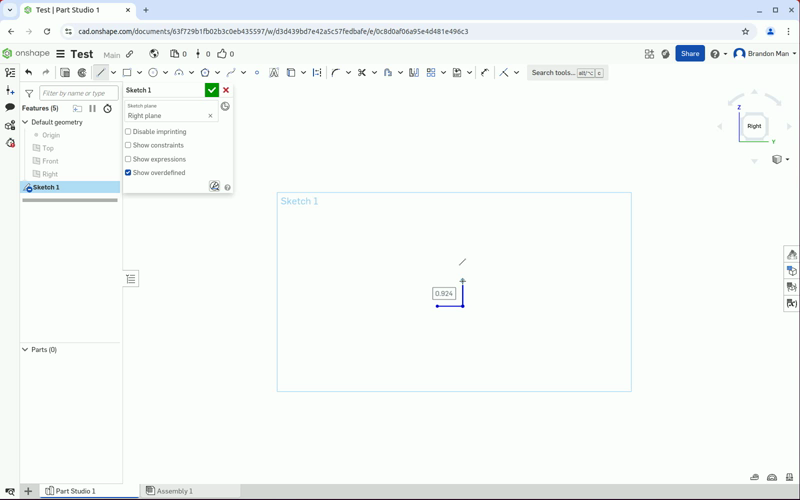
scroll(-6)
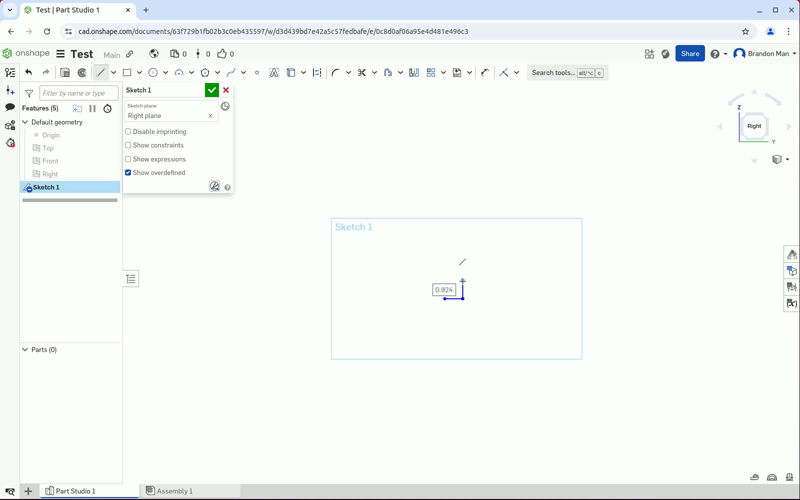
scroll(-6)
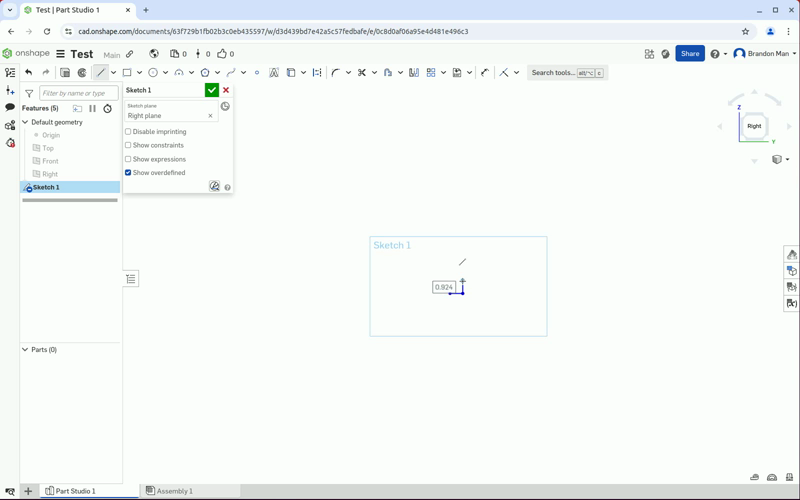
scroll(-6)
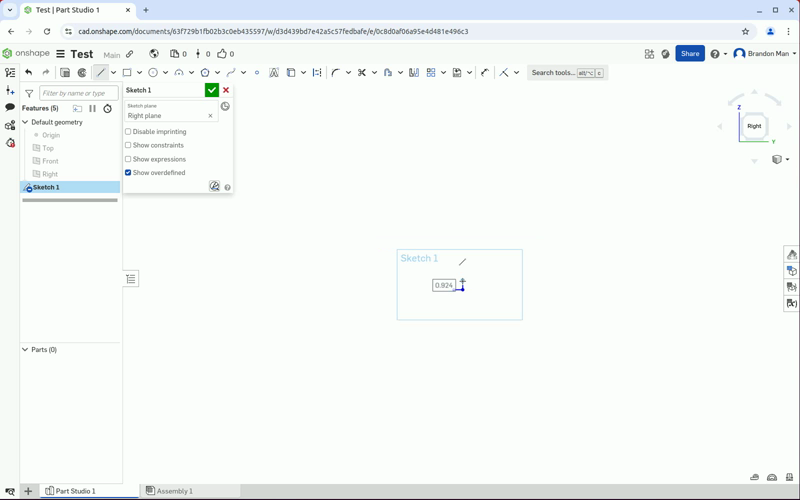
scroll(-6)
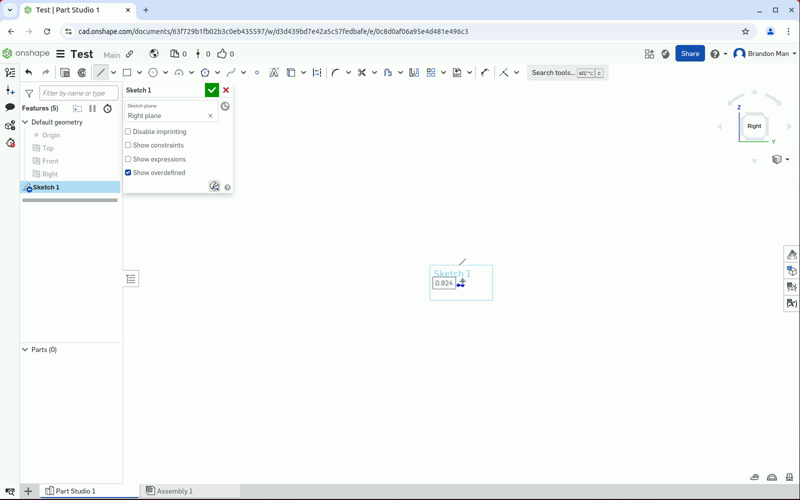
key_up(shift)
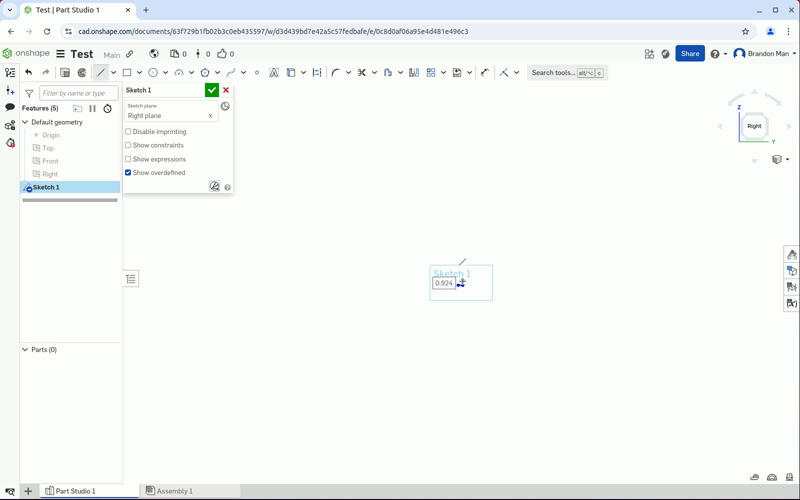
key_down(shift)
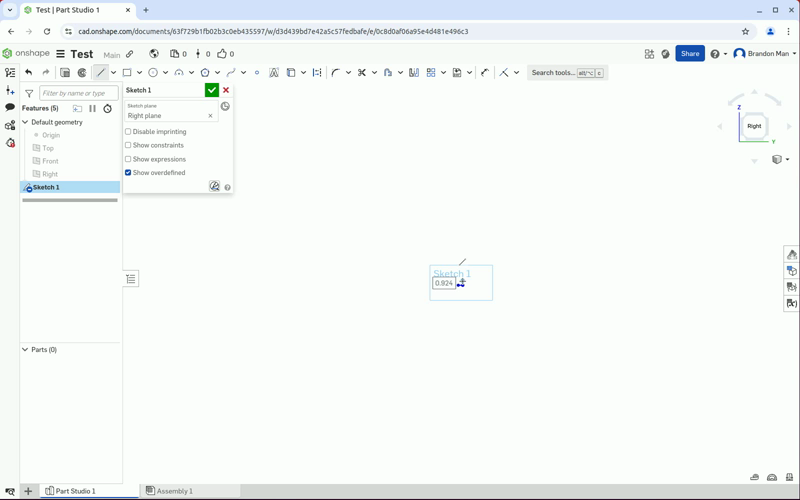
mouse_move(492, 280)
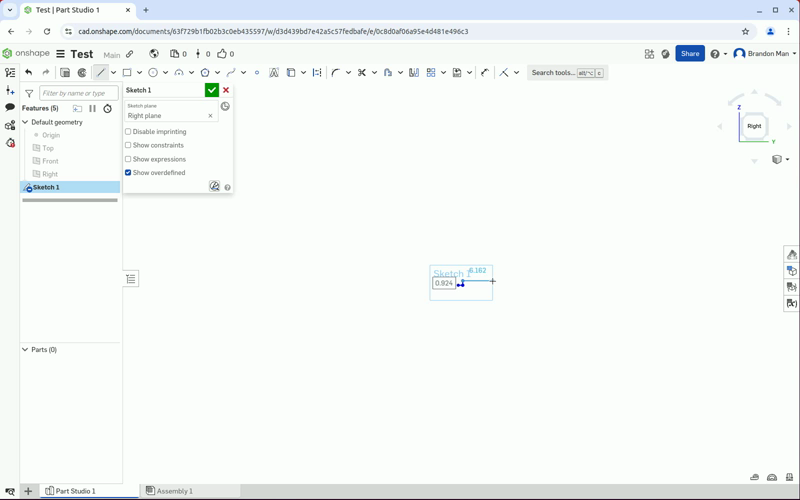
mouse_move(458, 280)
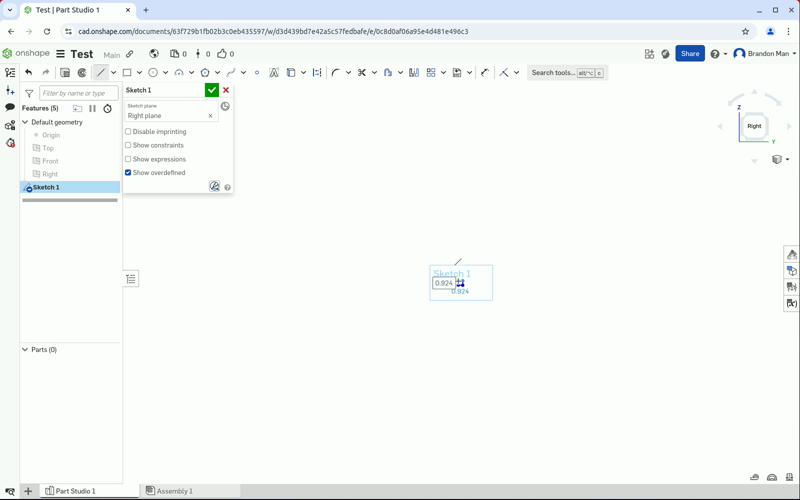
scroll(6)
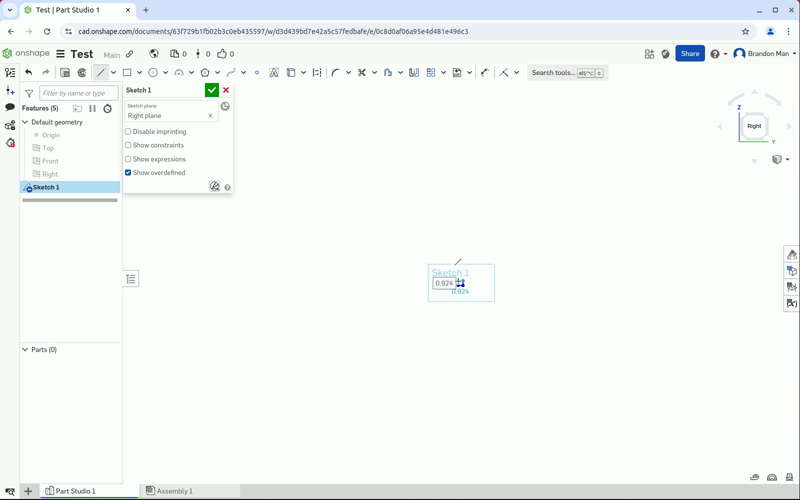
scroll(6)
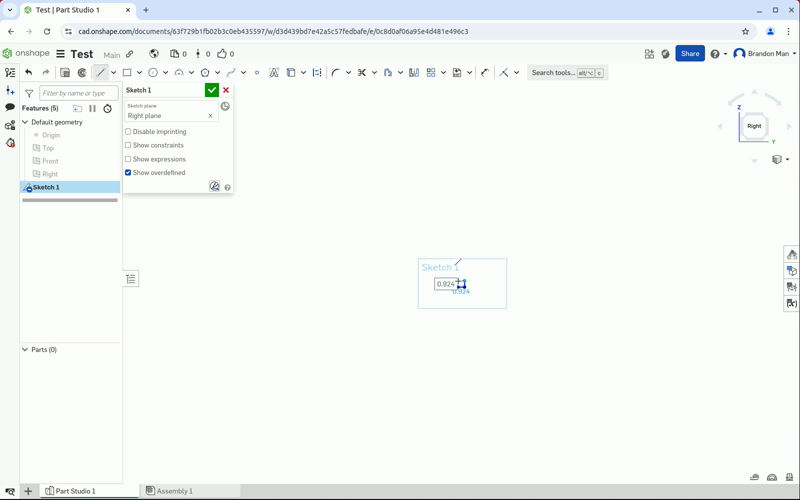
scroll(6)
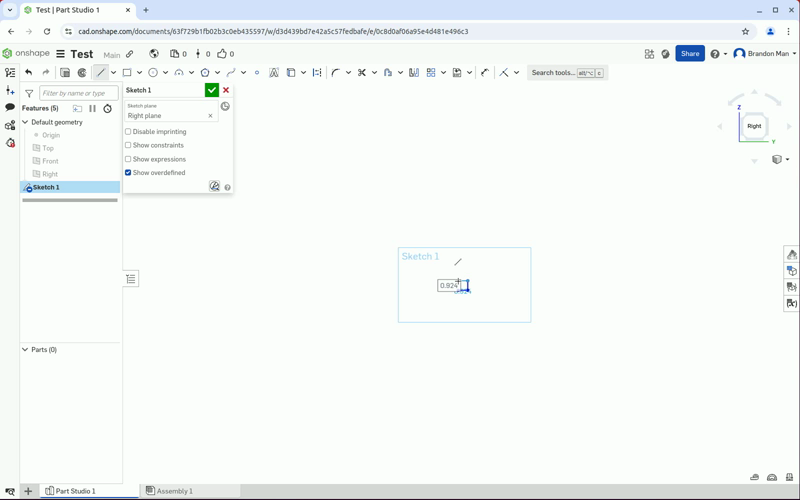
scroll(6)
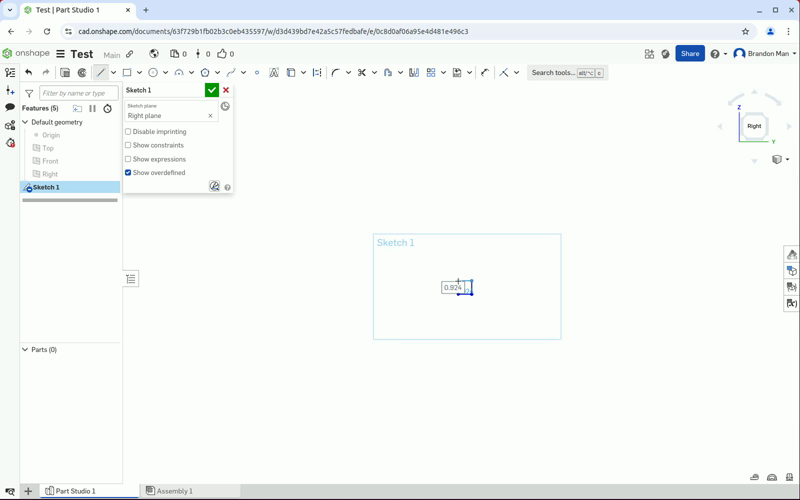
scroll(6)
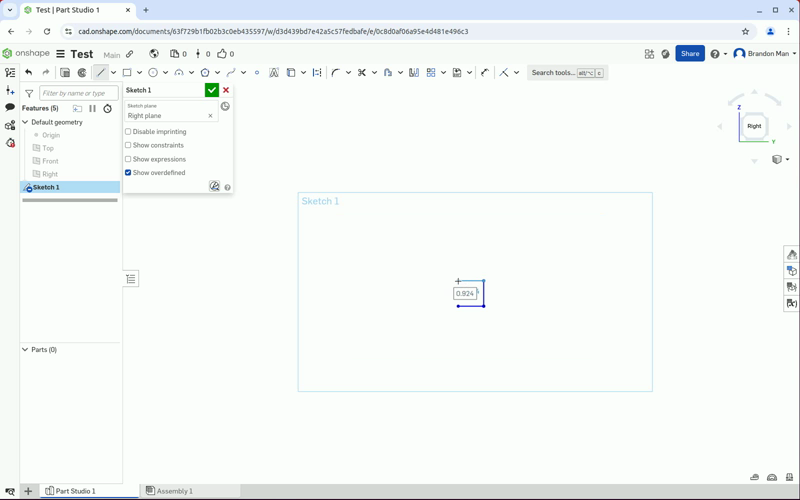
scroll(6)
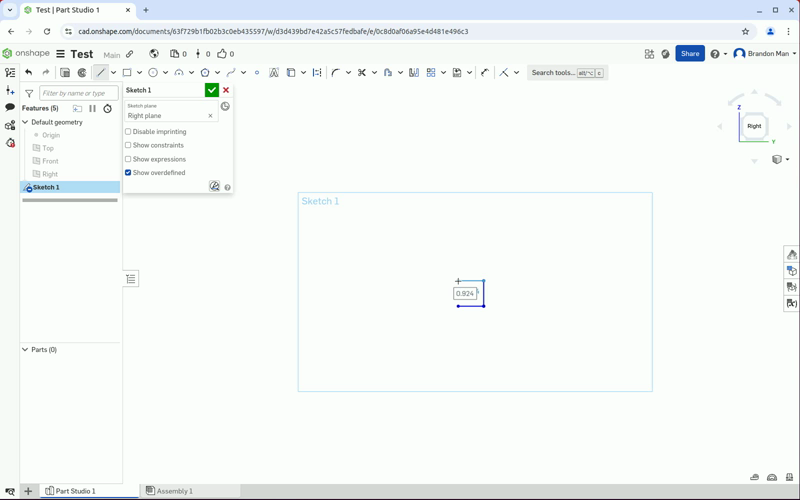
scroll(6)
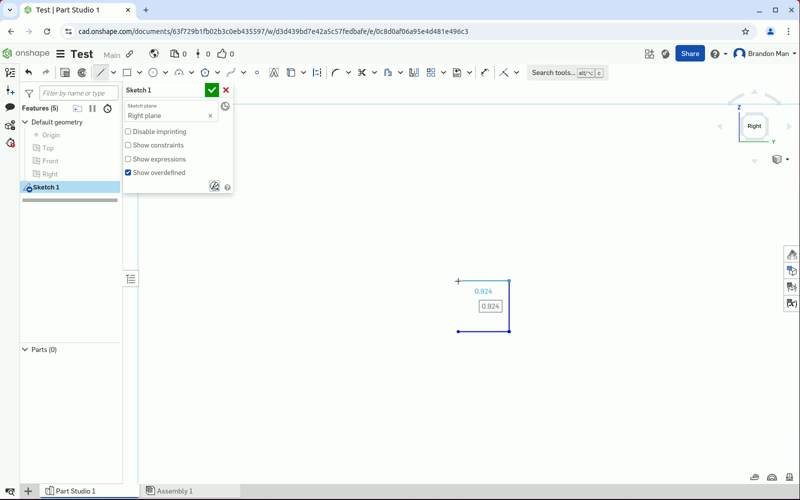
click(458, 280)
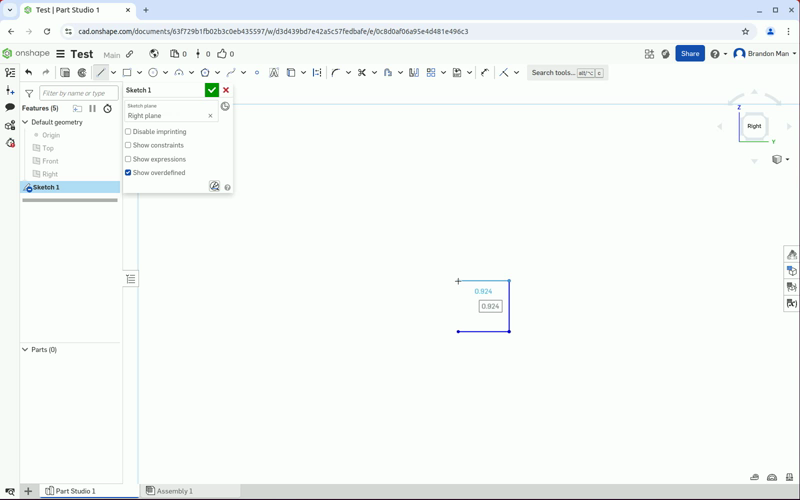
scroll(-6)
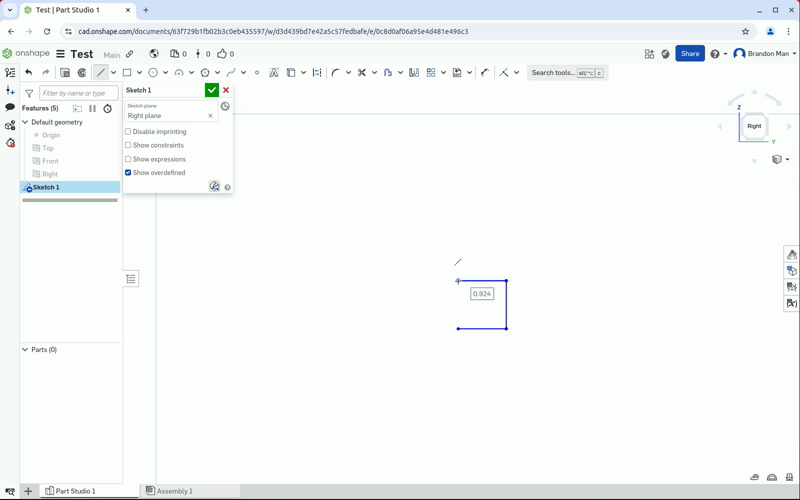
scroll(-6)
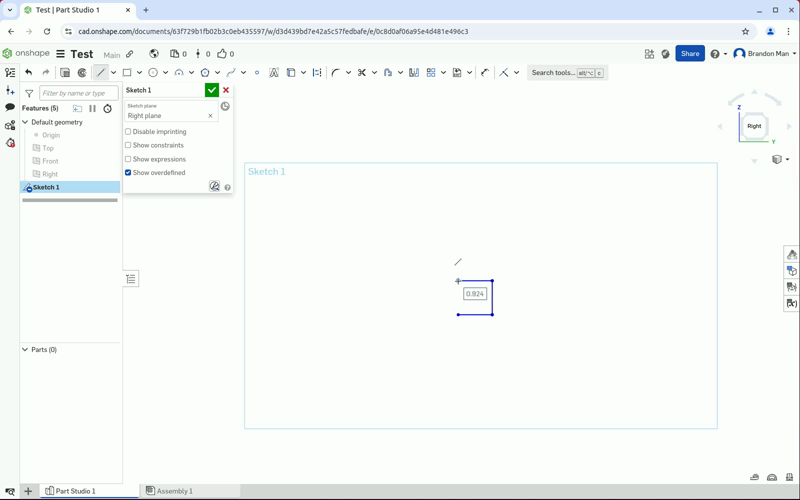
scroll(-6)
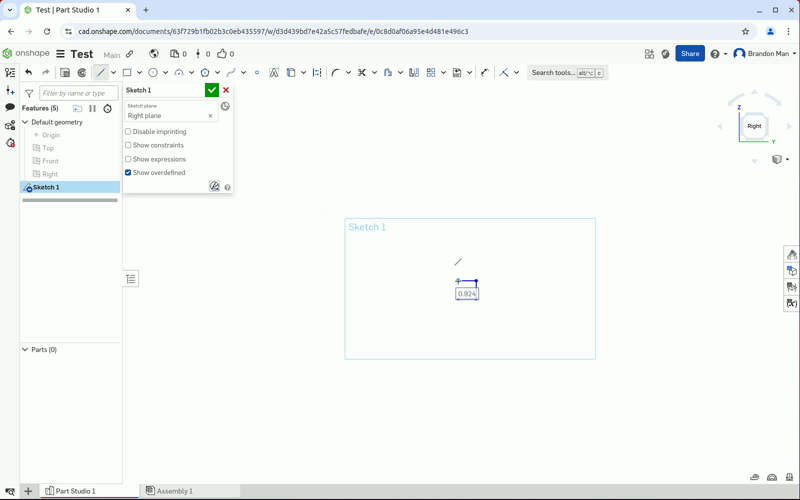
scroll(-6)
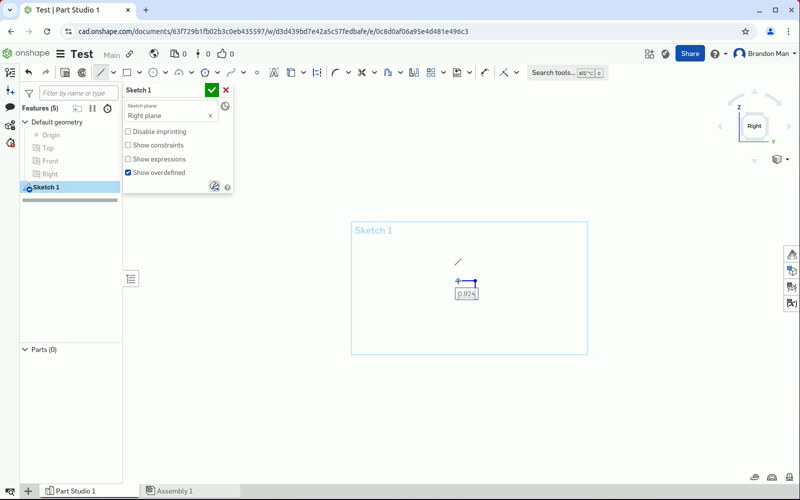
scroll(-6)
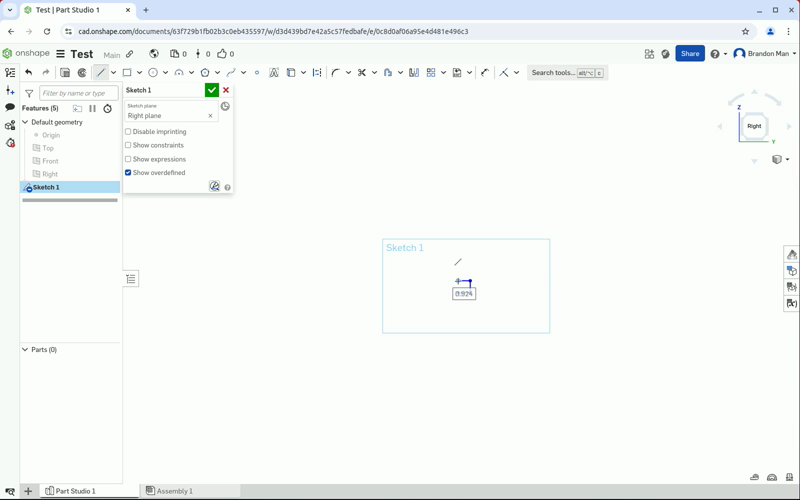
scroll(-6)
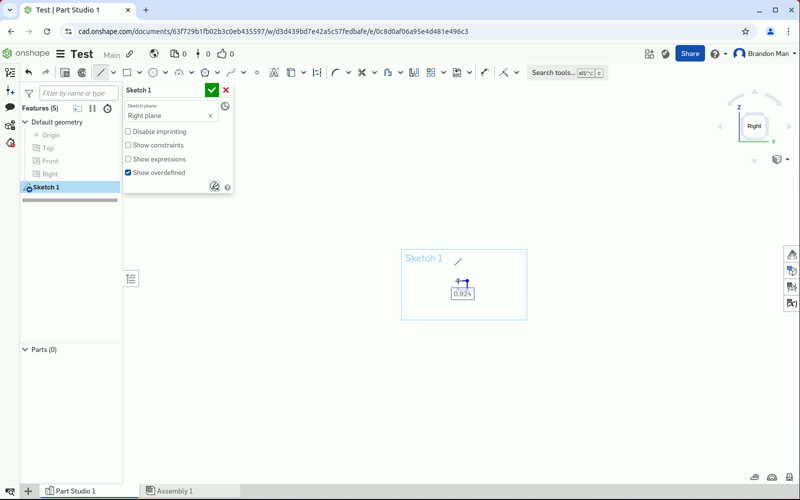
scroll(-6)
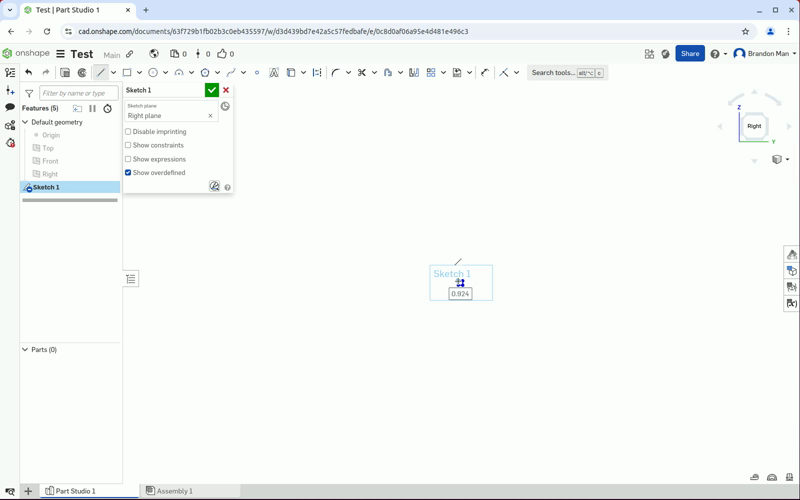
key_up(shift)
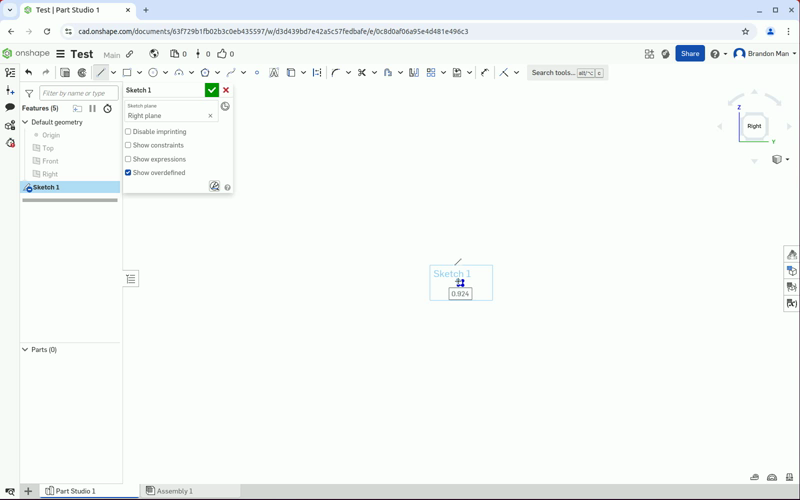
mouse_move(488, 280)
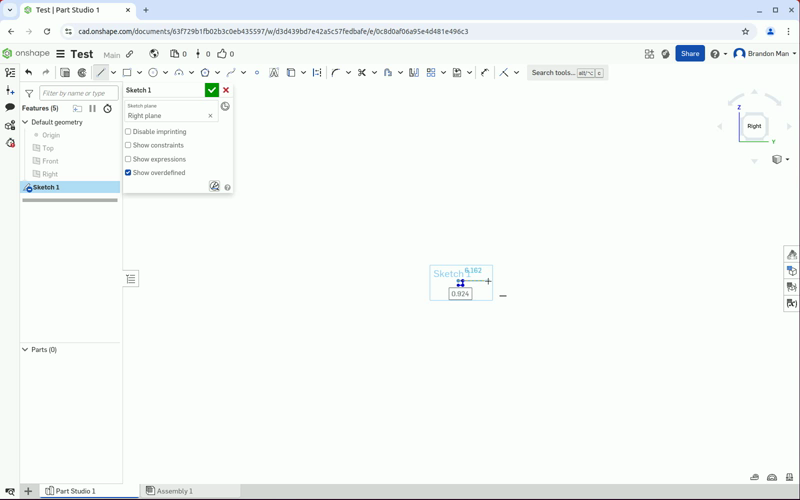
key_down(shift)
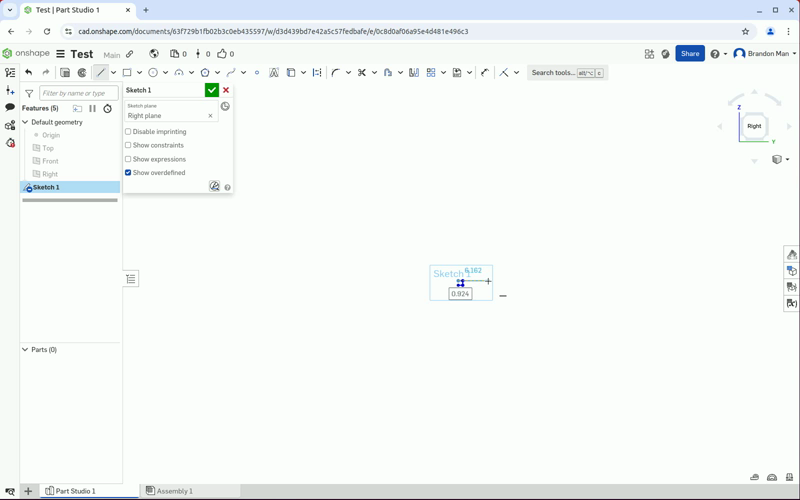
mouse_move(458, 285)
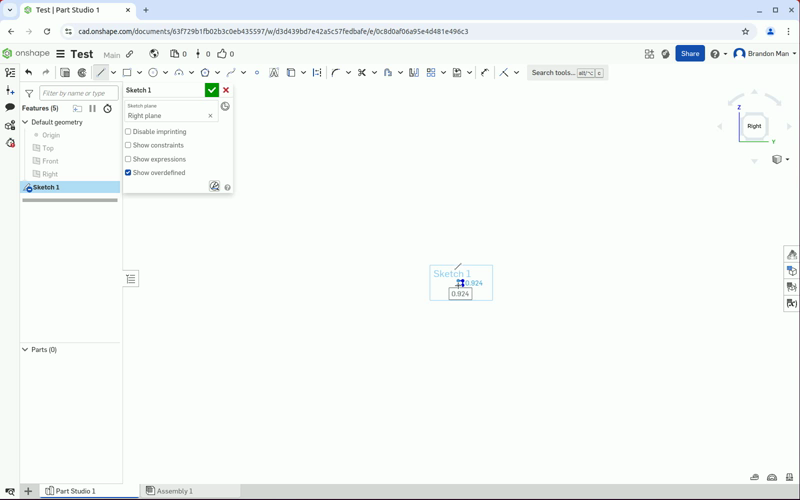
scroll(6)
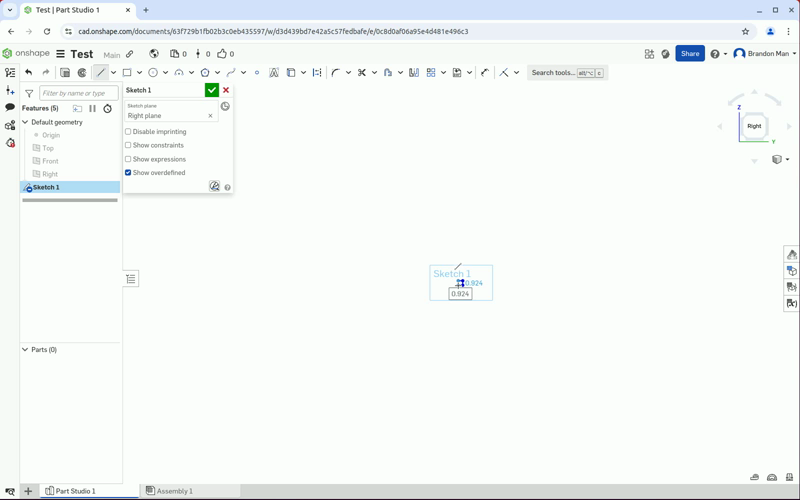
scroll(6)
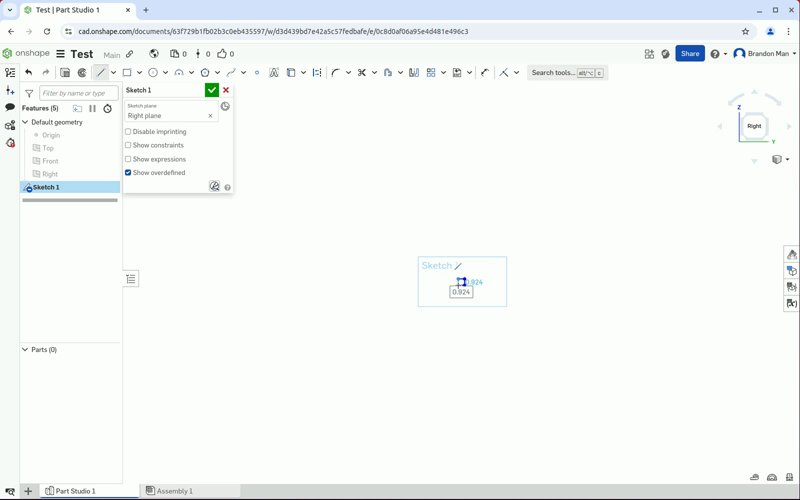
scroll(6)
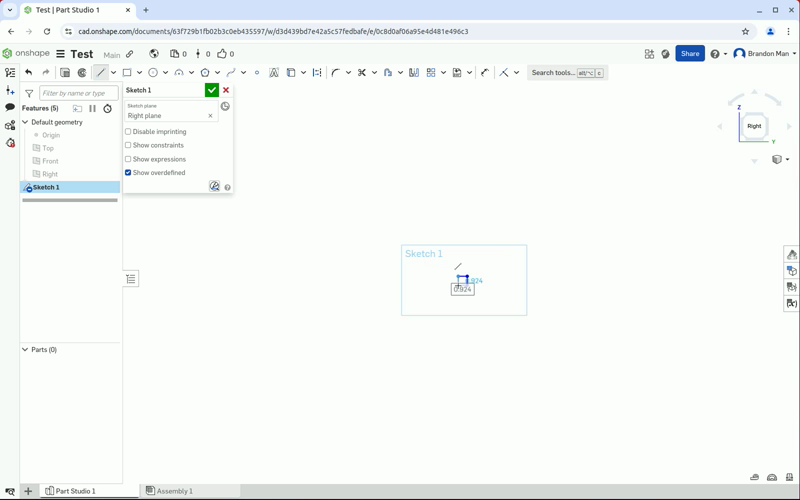
scroll(6)
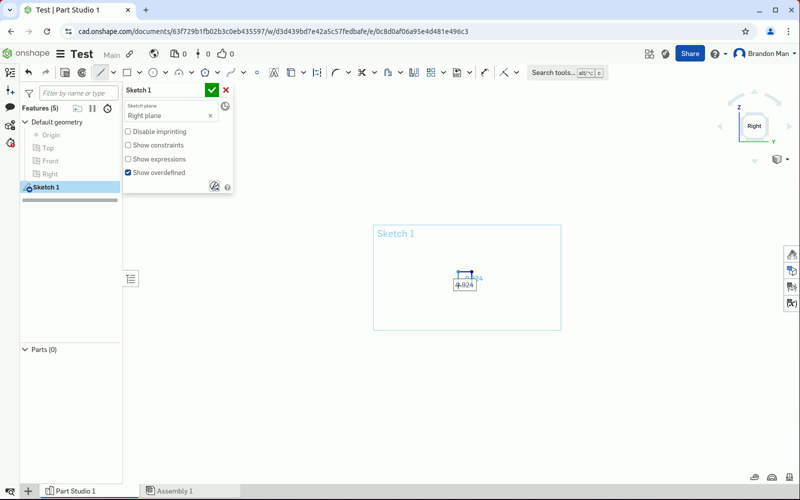
scroll(6)
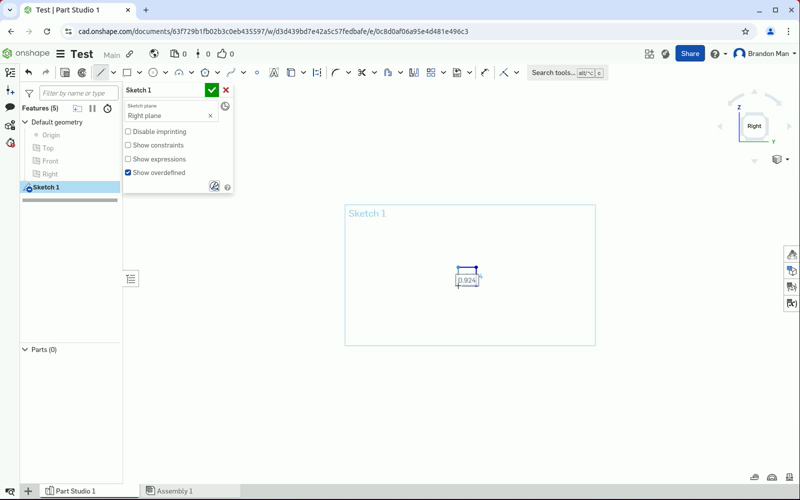
scroll(6)
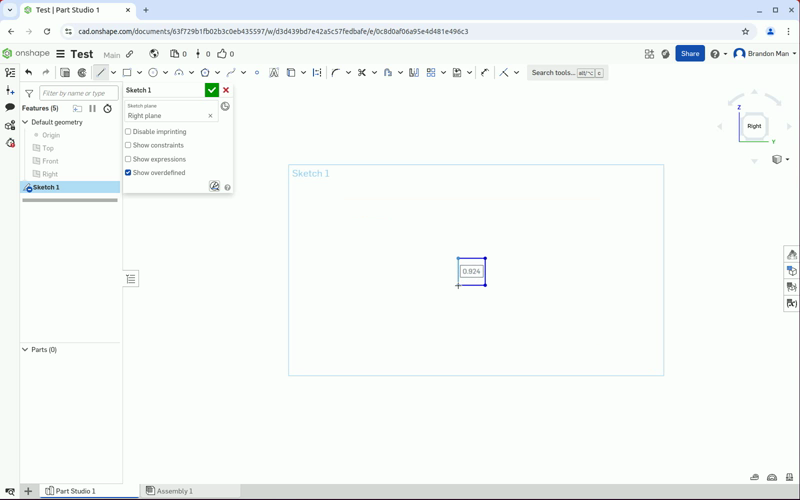
scroll(6)
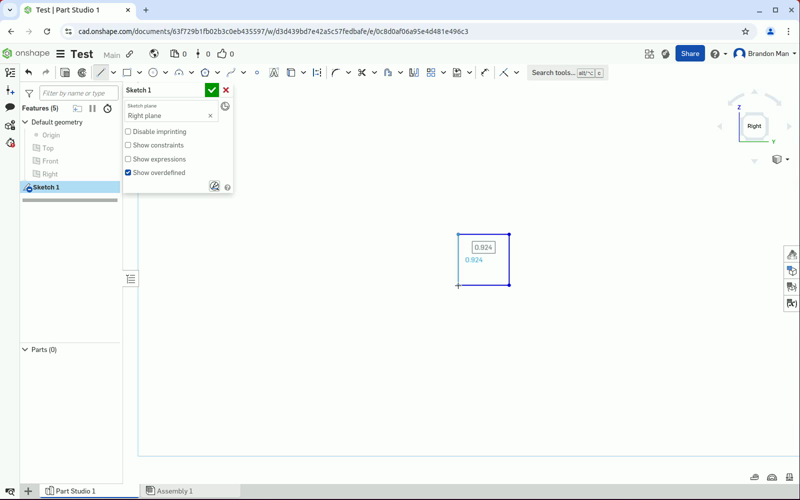
key_up(shift)
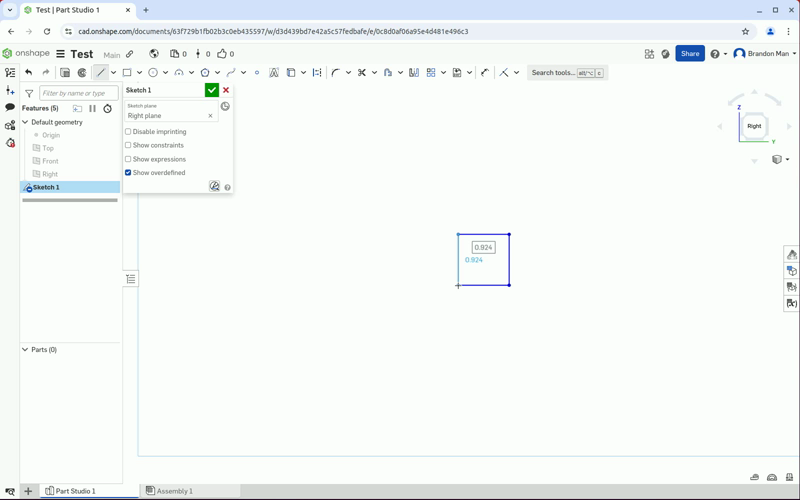
click(458, 285)
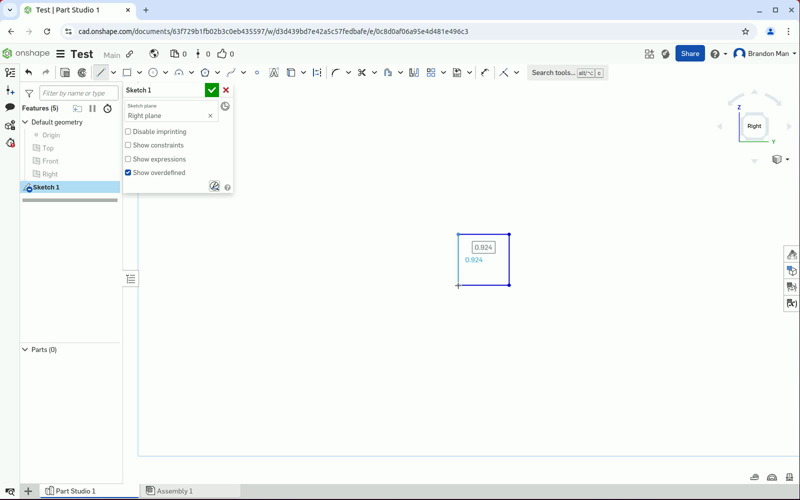
scroll(-6)
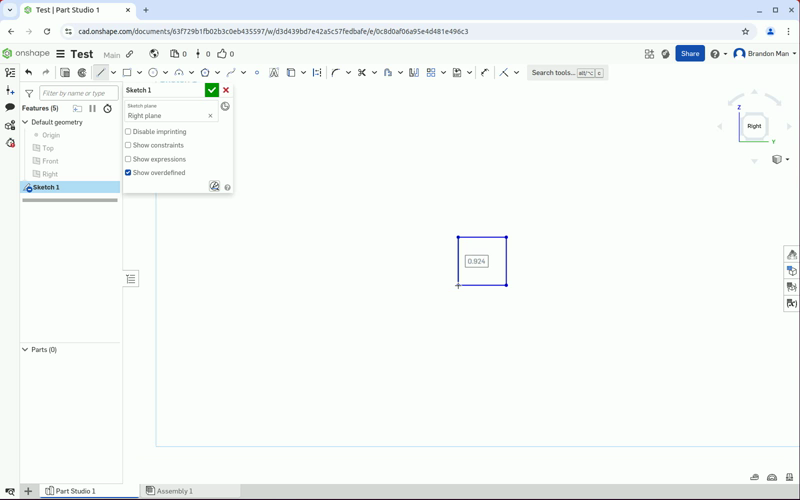
scroll(-6)
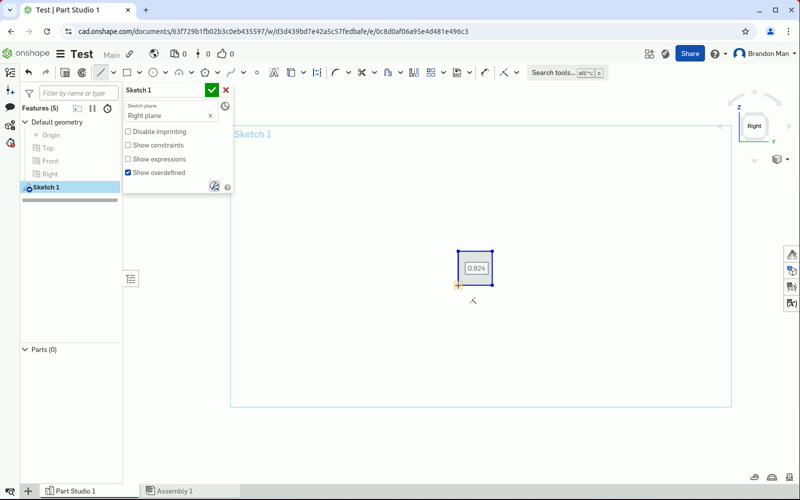
scroll(-6)
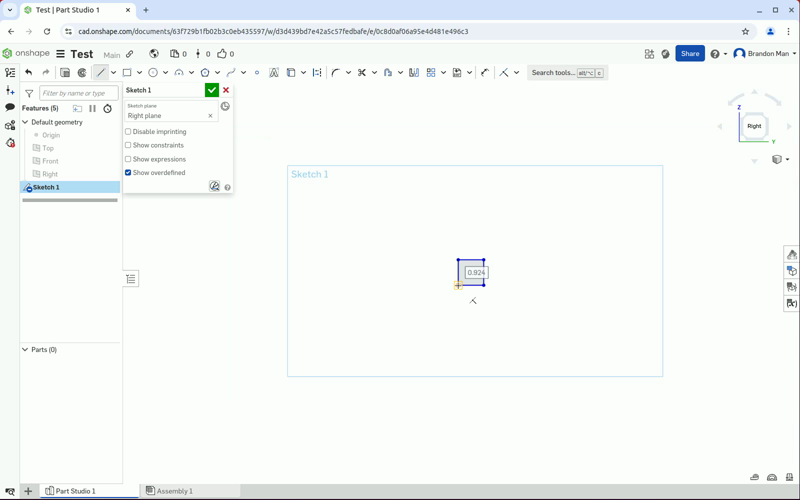
scroll(-6)
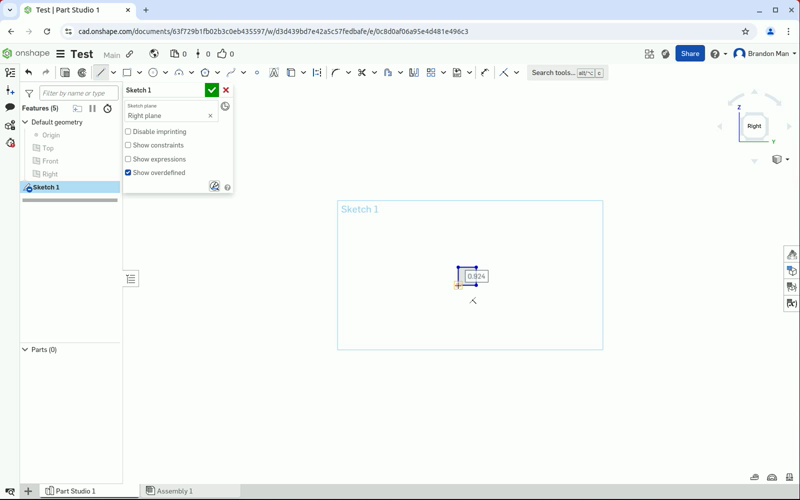
scroll(-6)
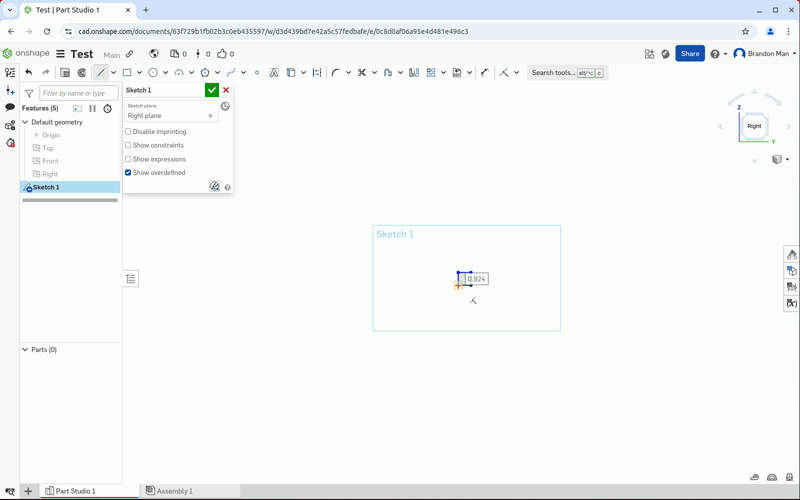
scroll(-6)
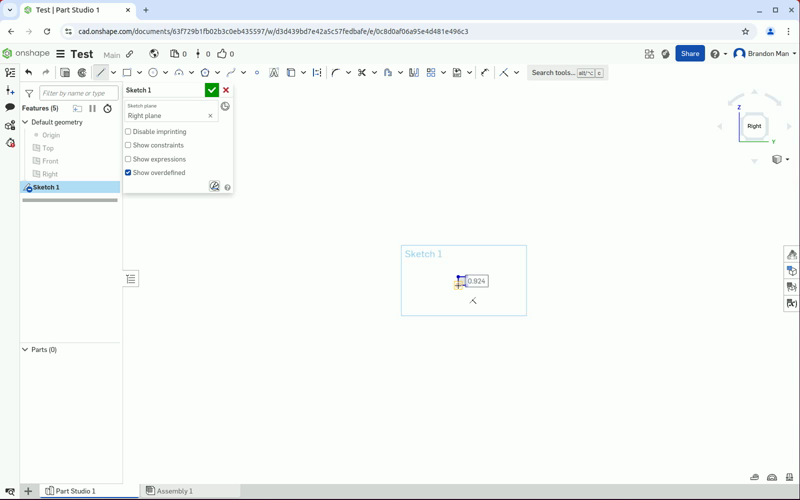
scroll(-6)
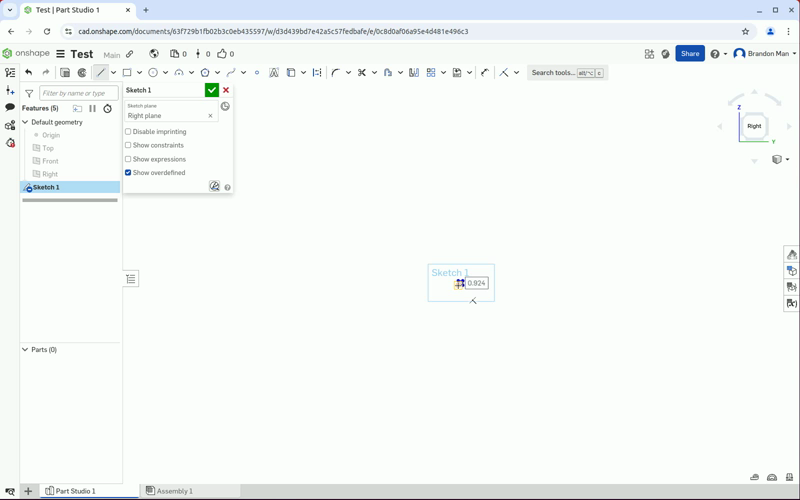
key(esc)
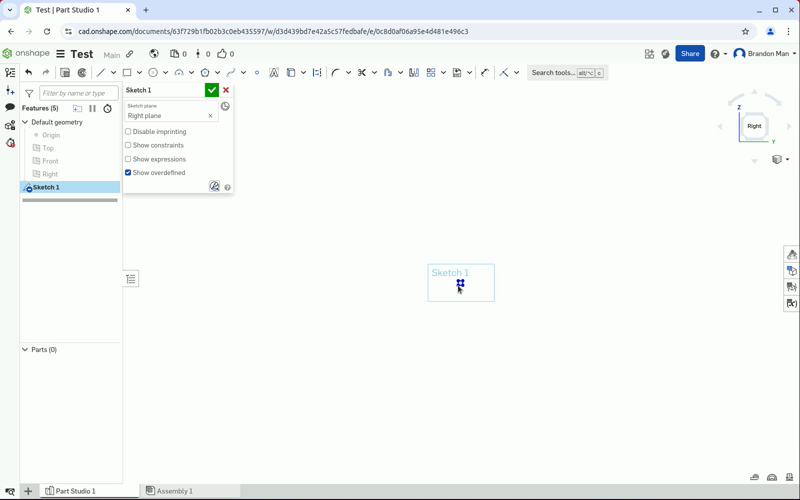
key(l)
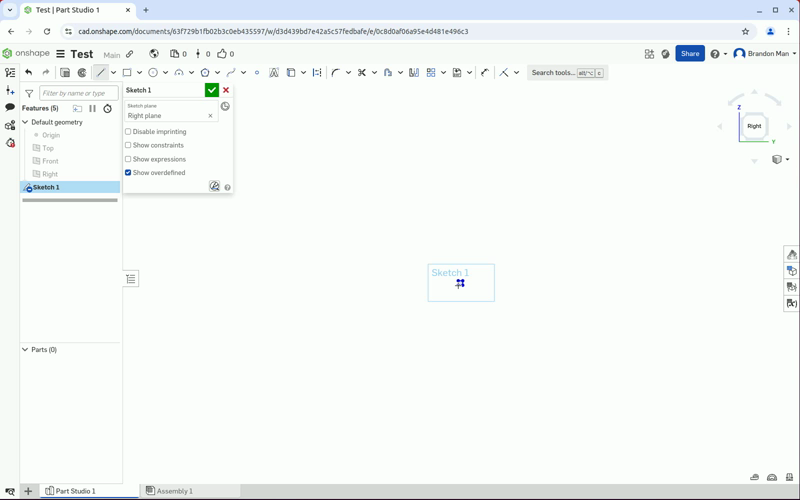
key_down(shift)
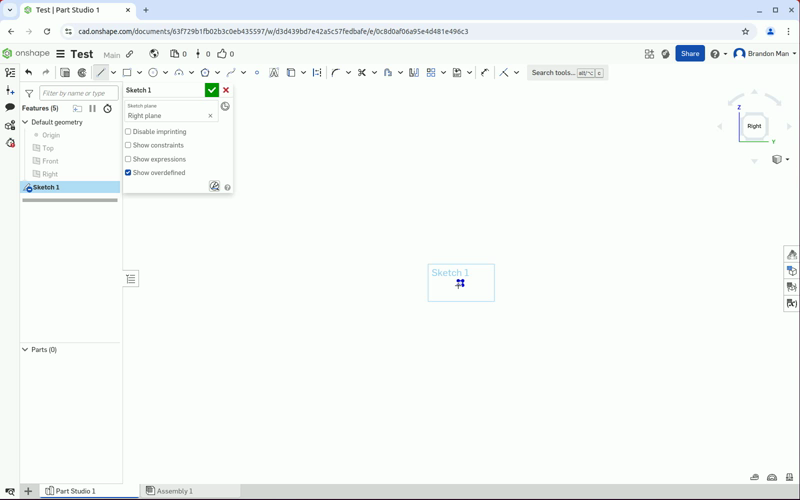
mouse_move(458, 285)
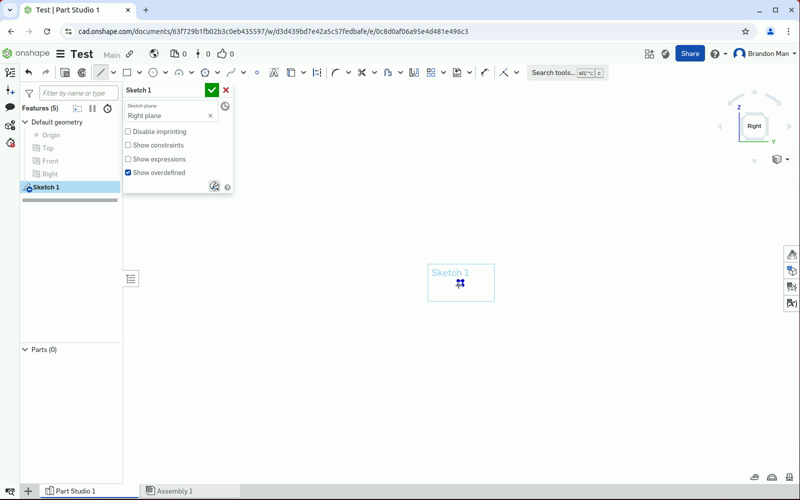
scroll(6)
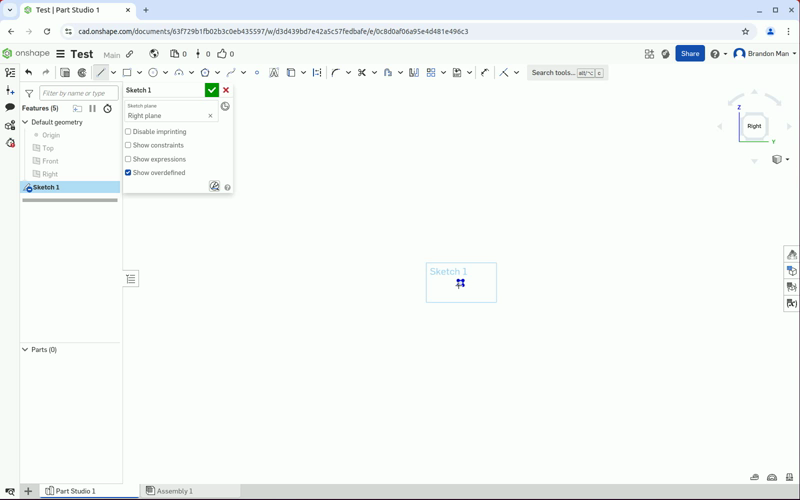
scroll(6)
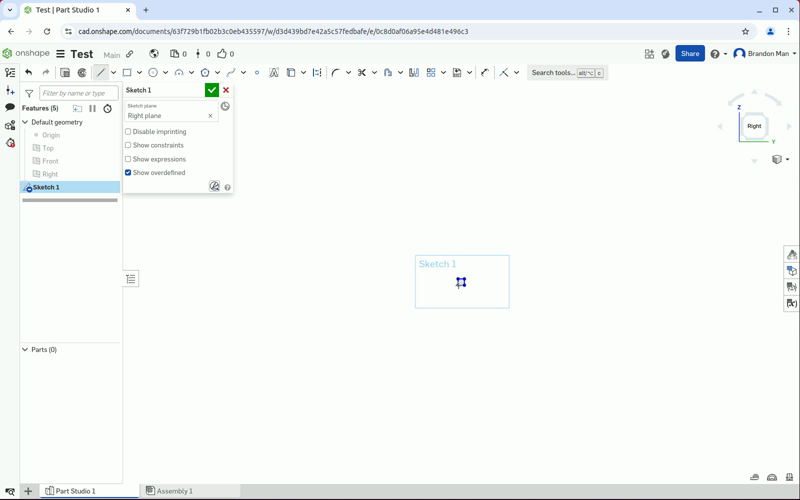
scroll(6)
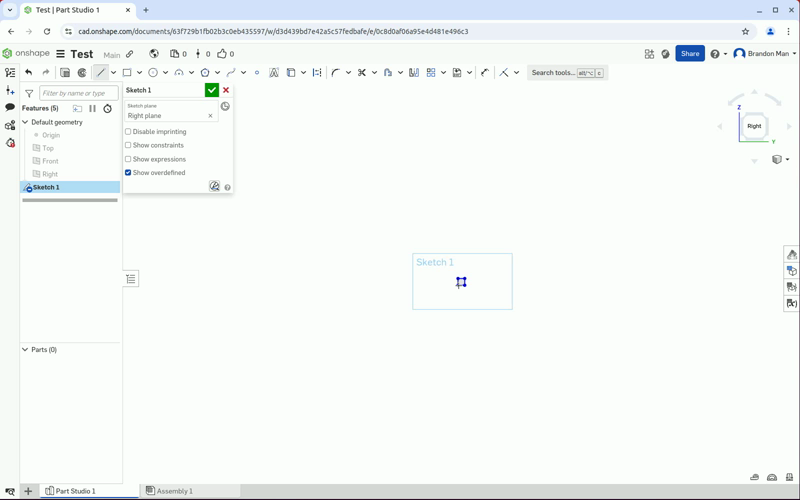
scroll(6)
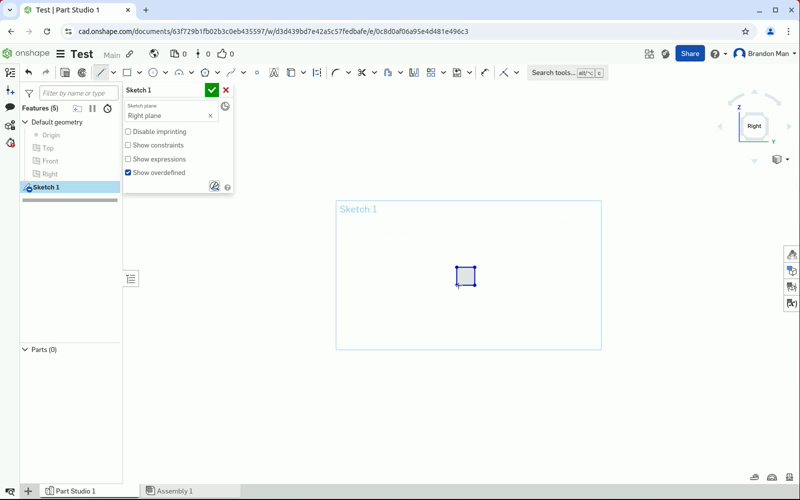
scroll(6)
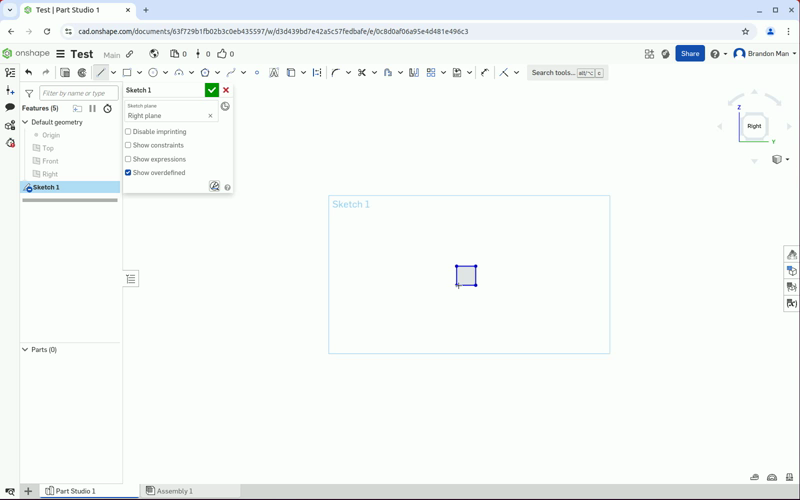
scroll(6)
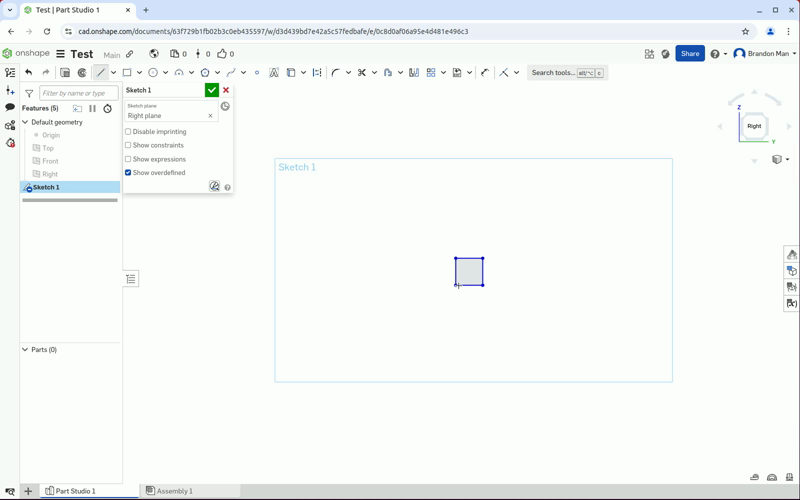
scroll(6)
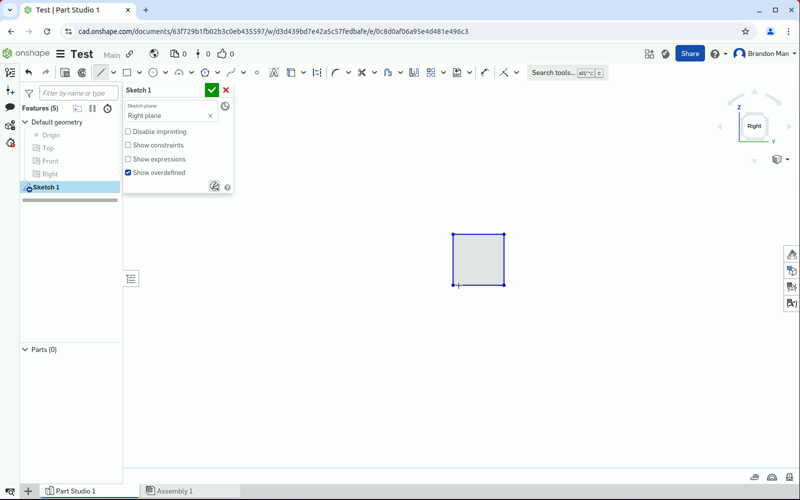
click(458, 285)
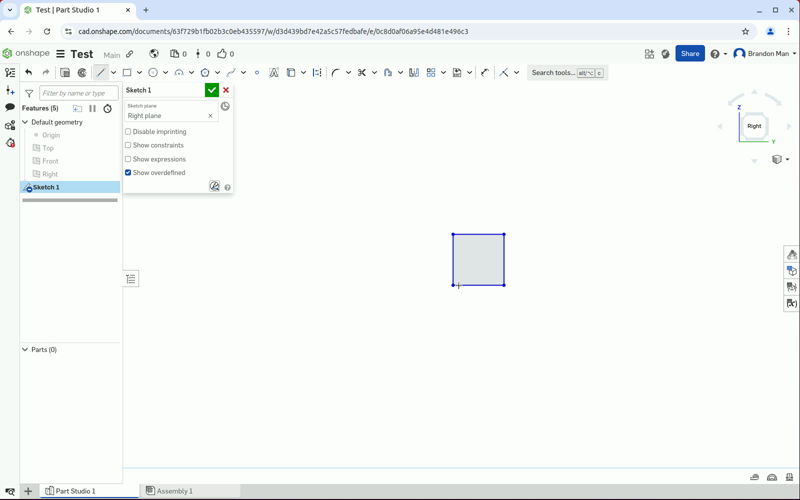
scroll(-6)
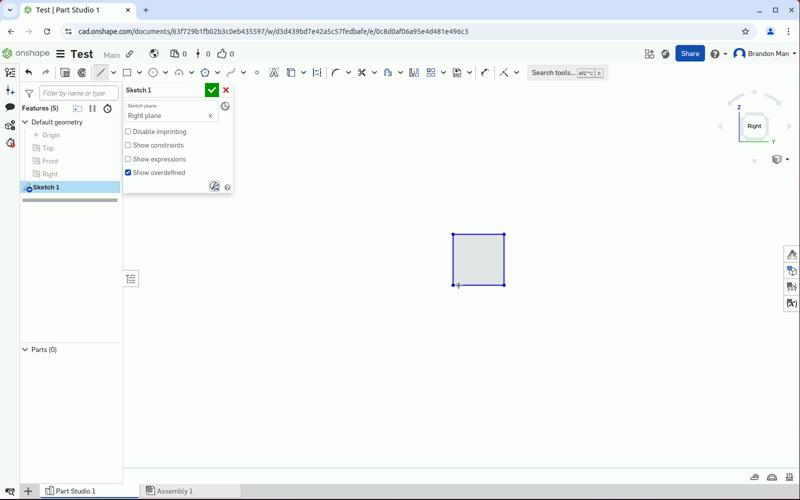
scroll(-6)
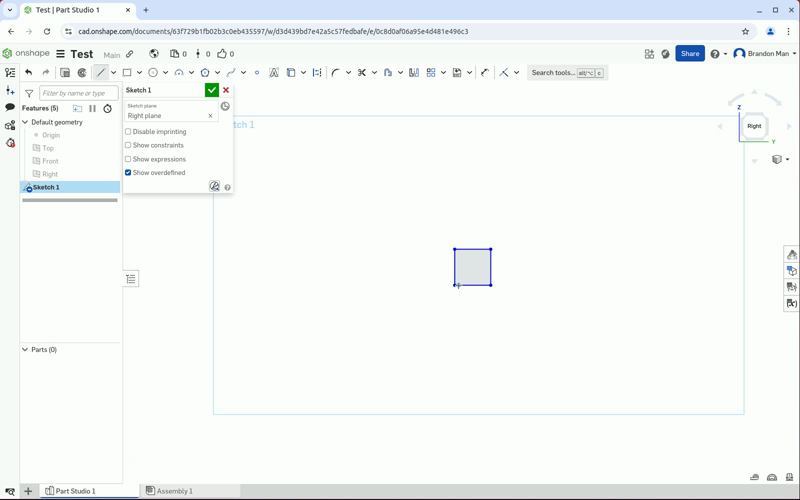
scroll(-6)
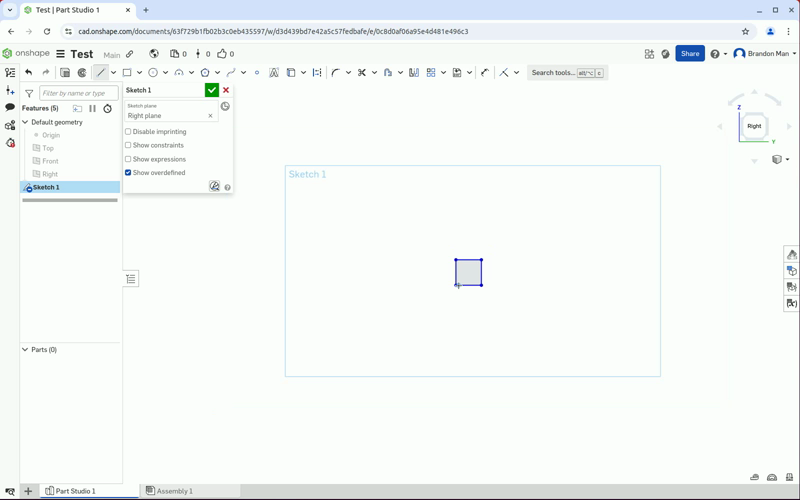
scroll(-6)
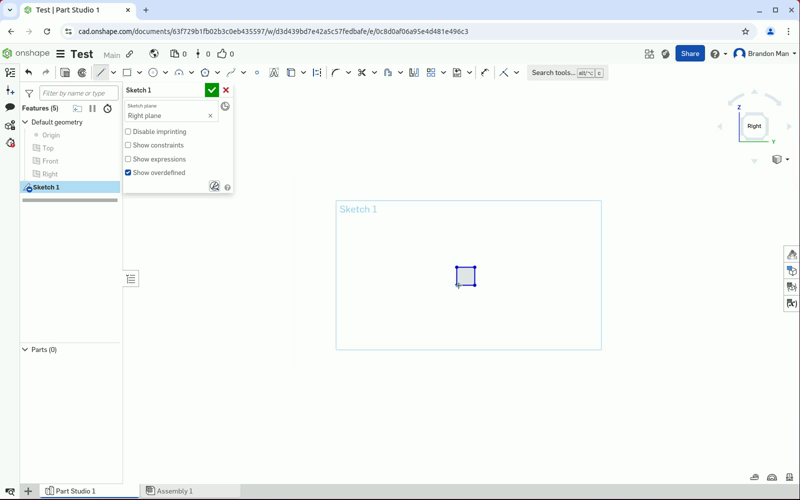
scroll(-6)
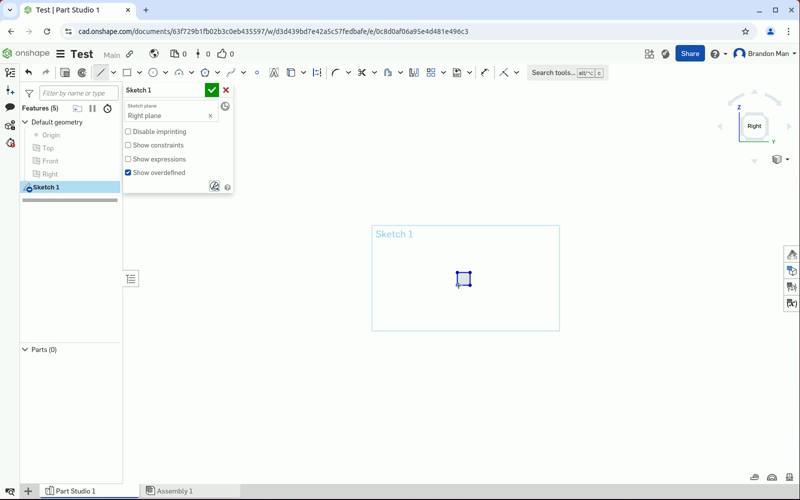
scroll(-6)
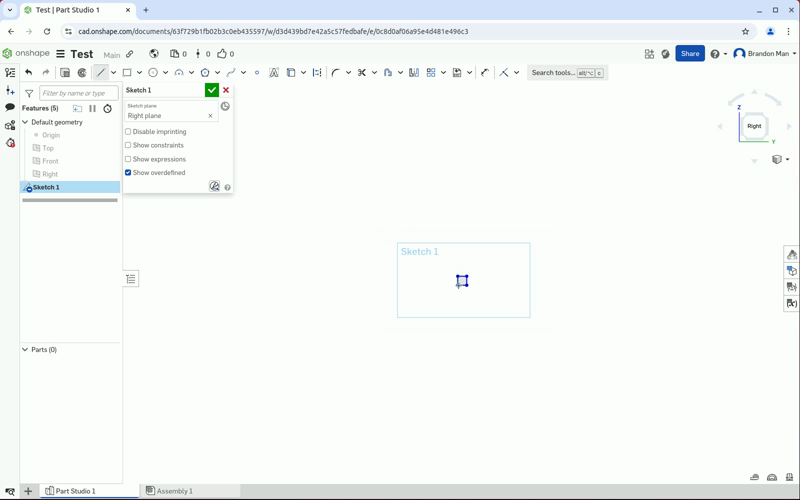
scroll(-6)
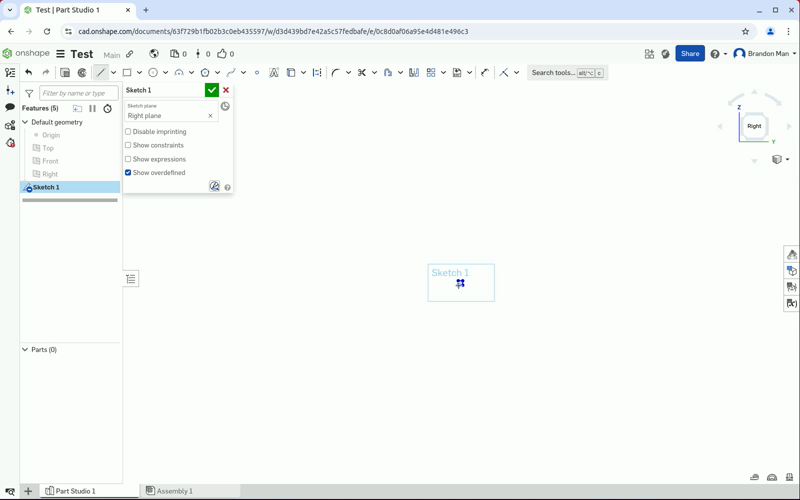
key_up(shift)
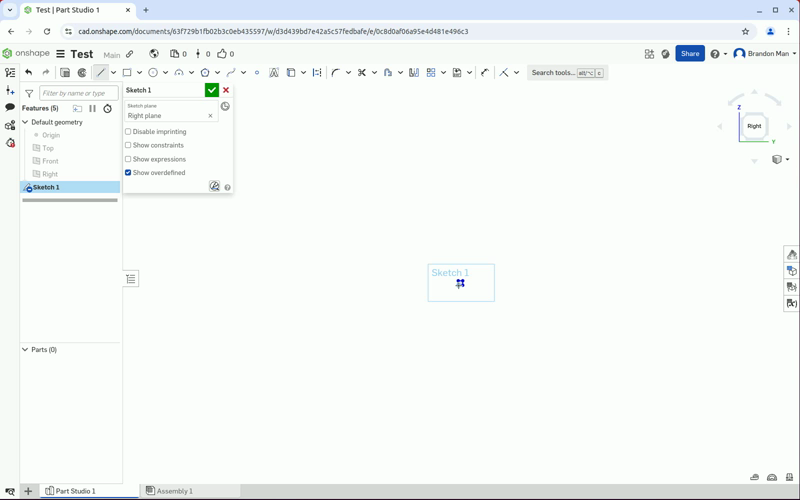
key_down(shift)
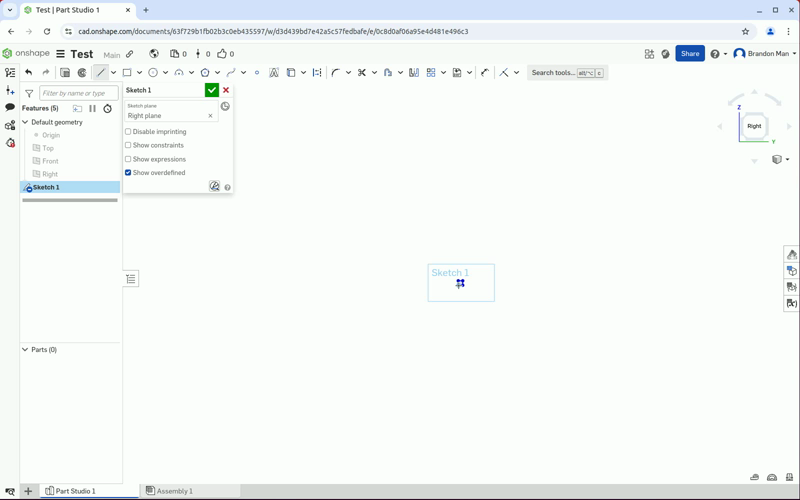
mouse_move(488, 285)
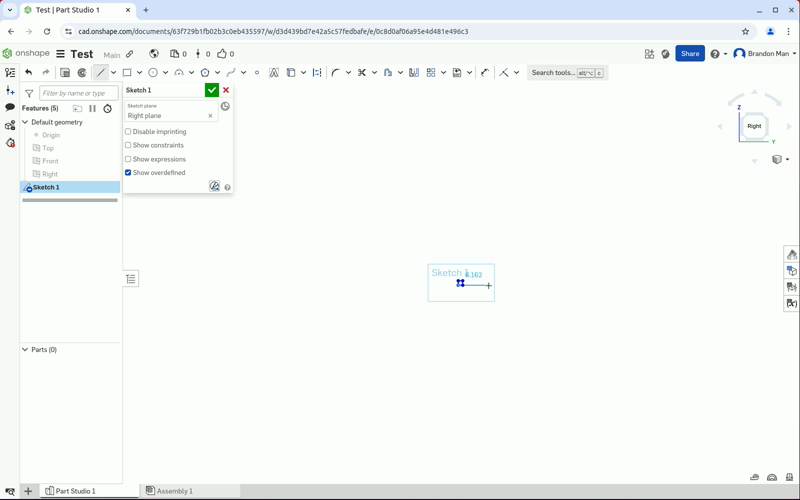
mouse_move(462, 285)
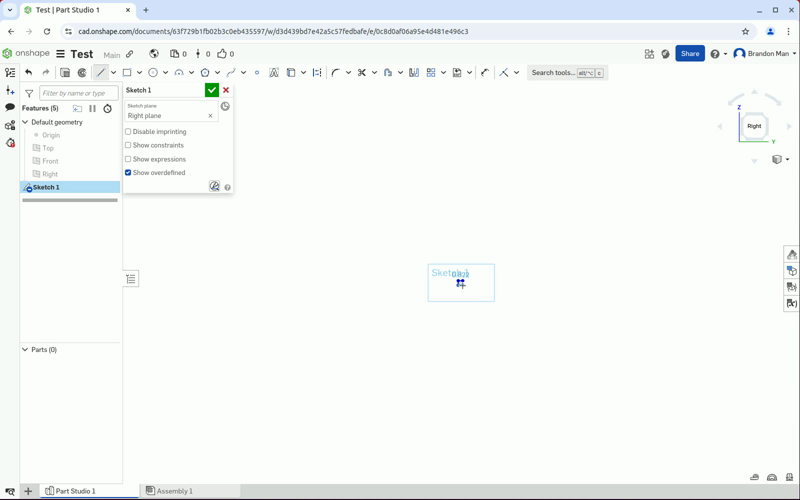
scroll(6)
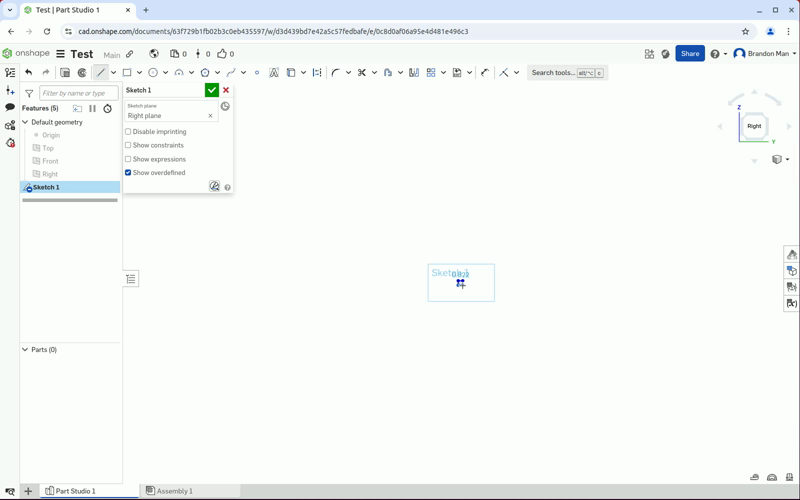
scroll(6)
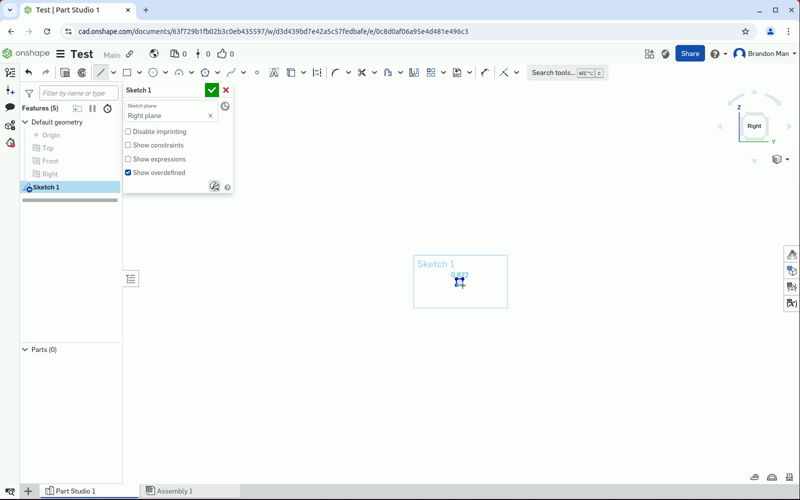
scroll(6)
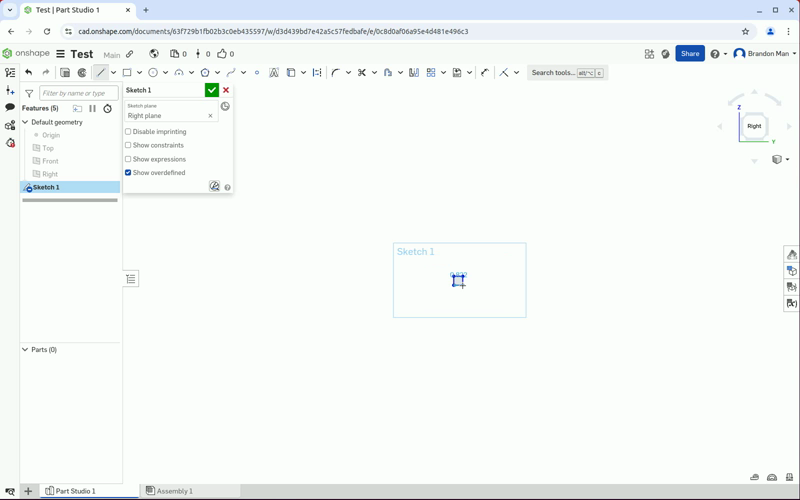
scroll(6)
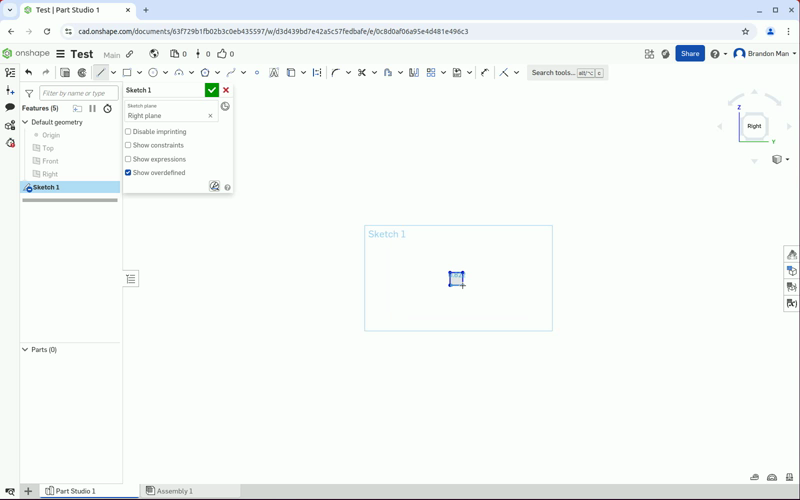
scroll(6)
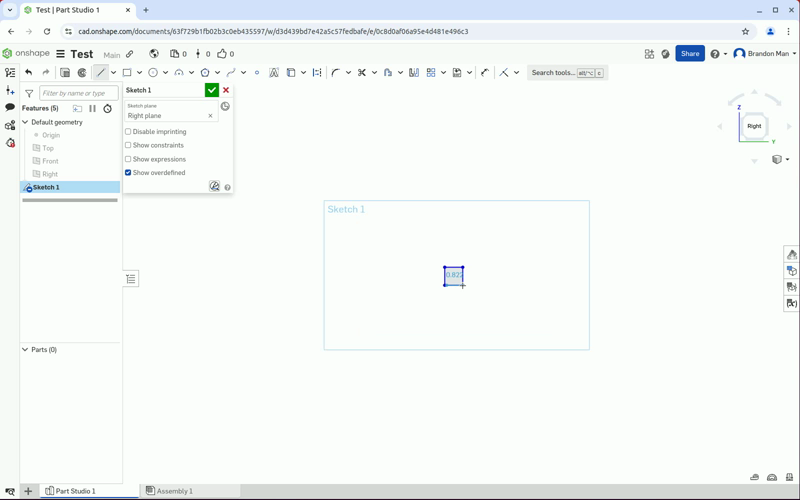
scroll(6)
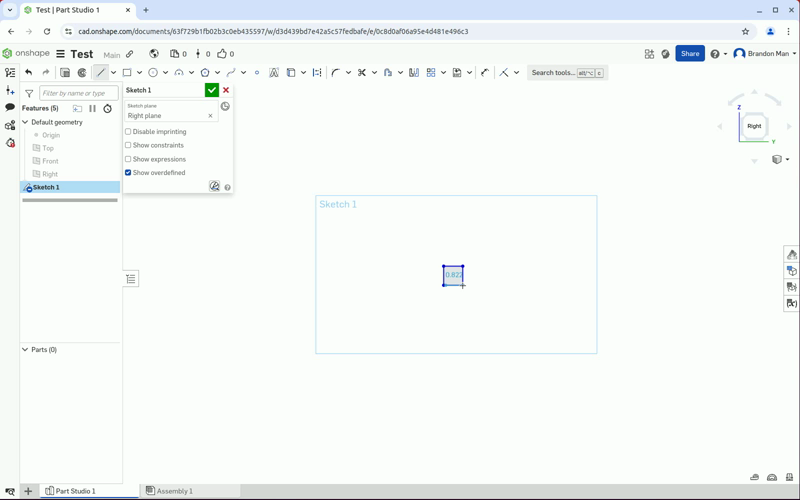
scroll(6)
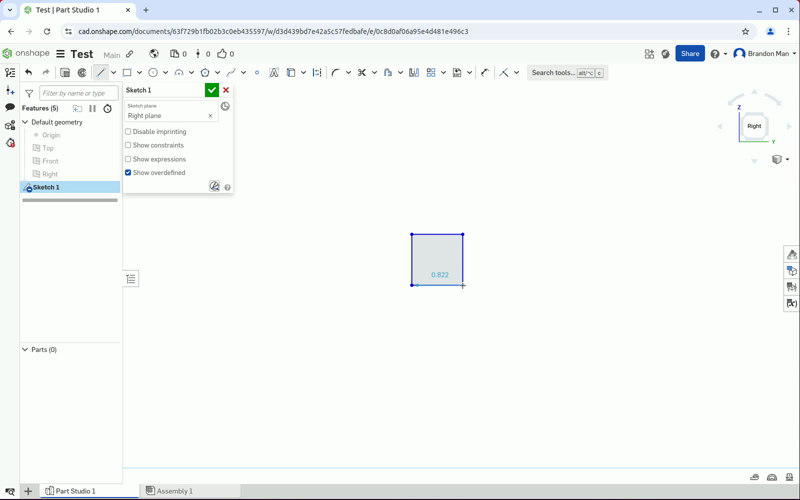
click(462, 285)
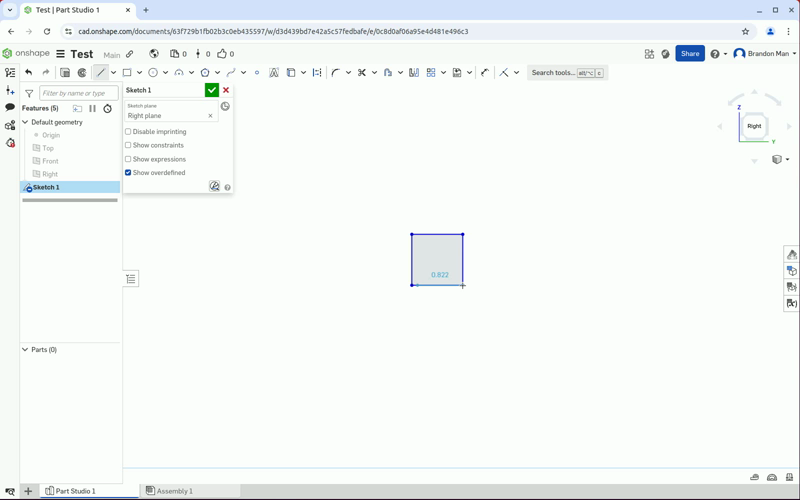
scroll(-6)
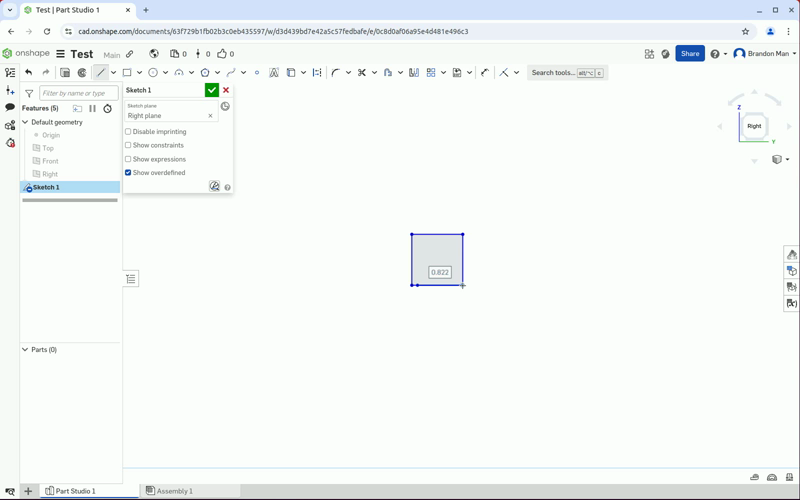
scroll(-6)
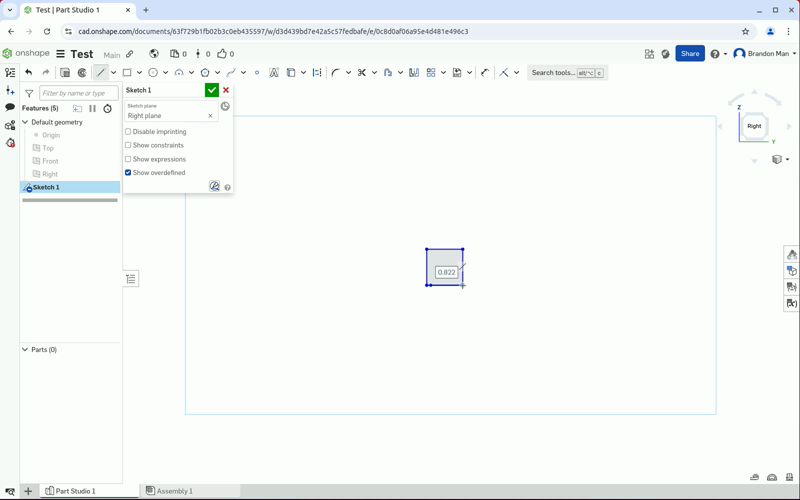
scroll(-6)
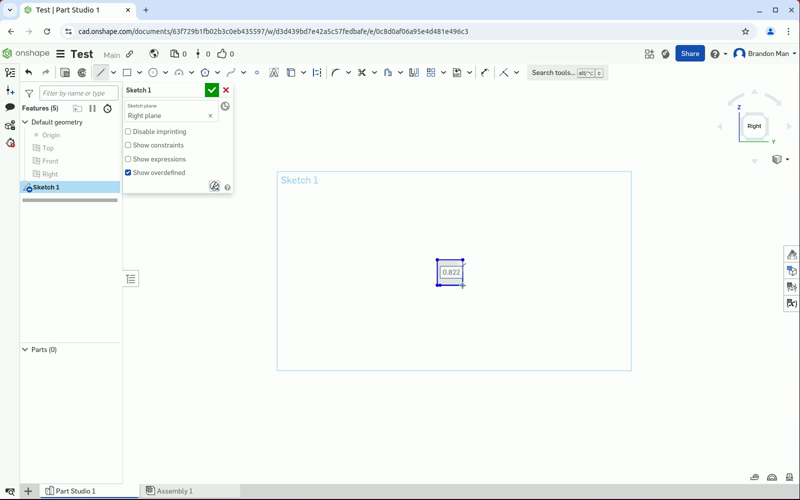
scroll(-6)
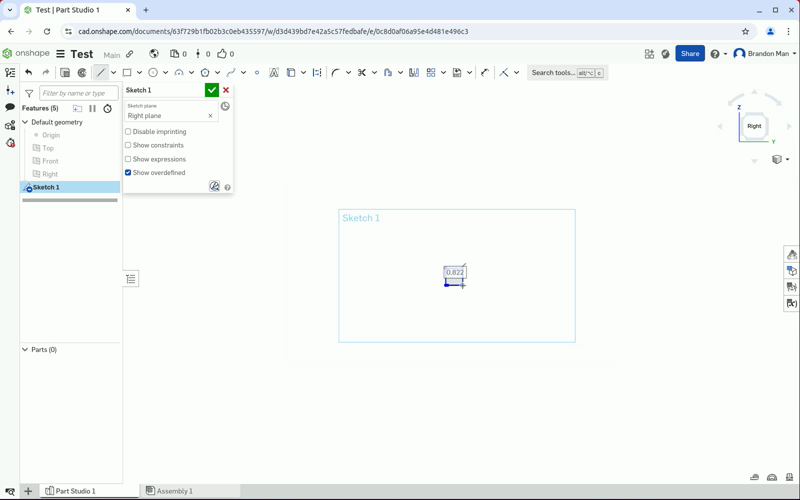
scroll(-6)
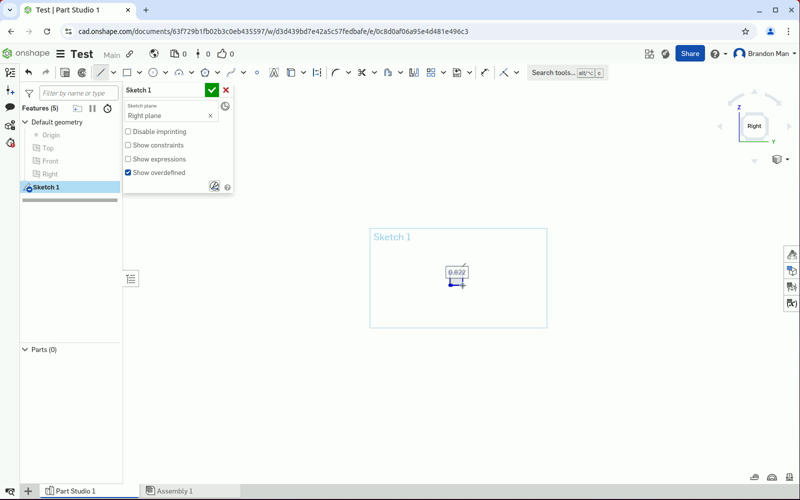
scroll(-6)
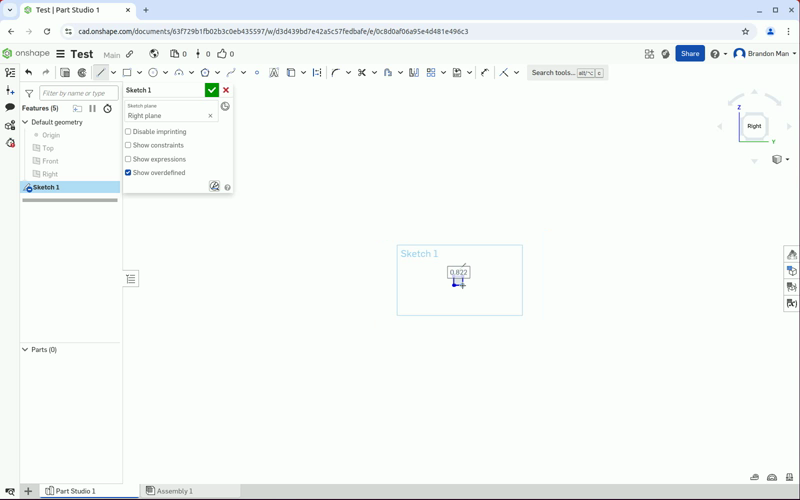
scroll(-6)
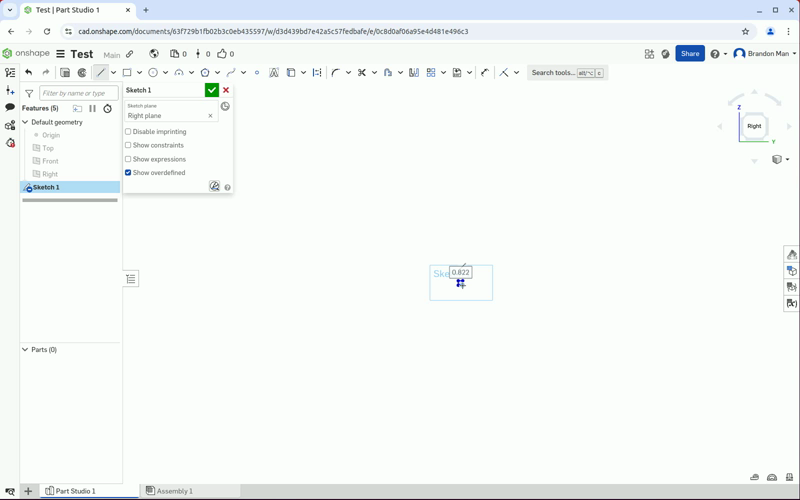
key_up(shift)
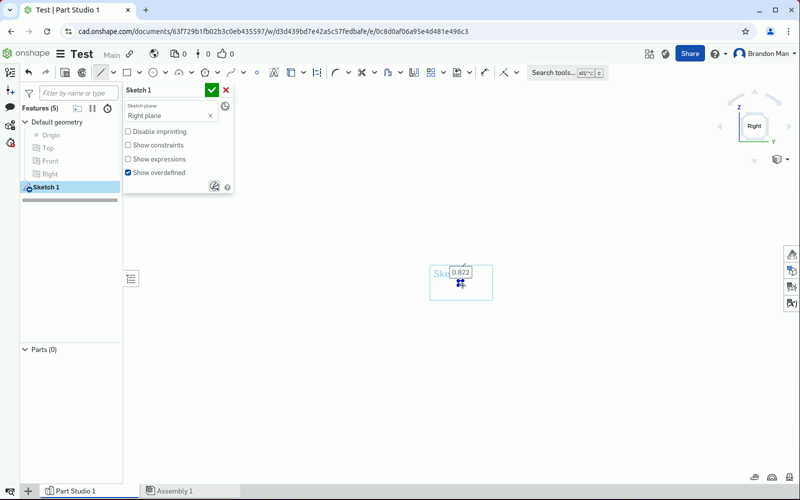
key_down(shift)
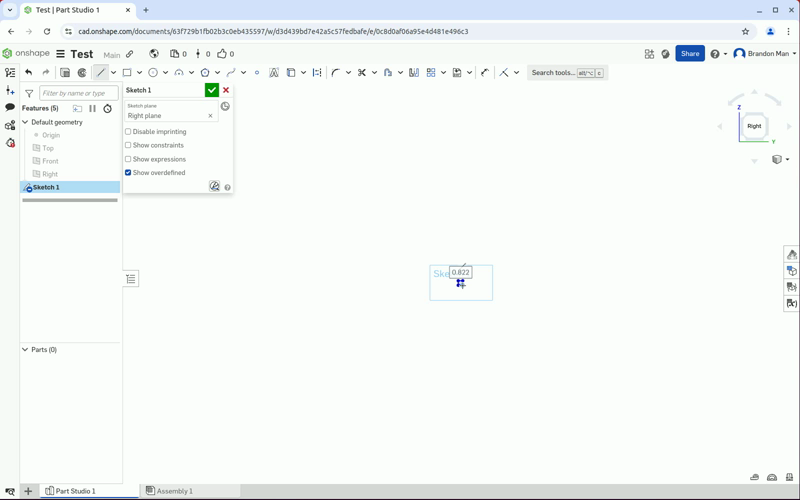
mouse_move(492, 285)
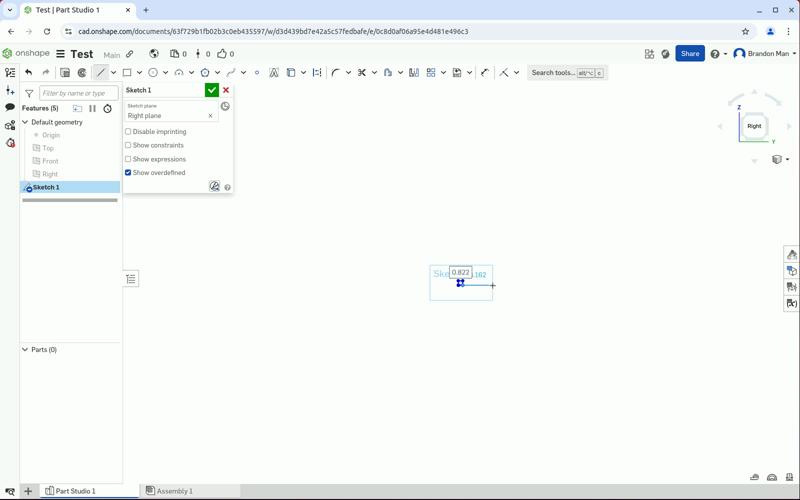
mouse_move(462, 280)
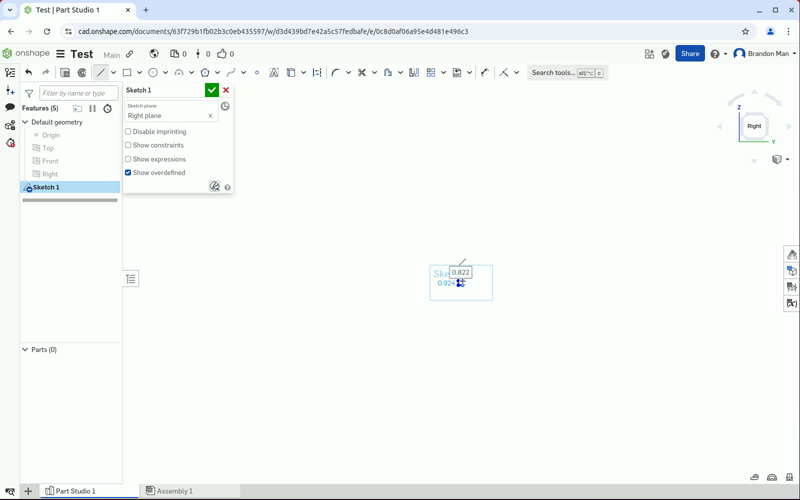
scroll(6)
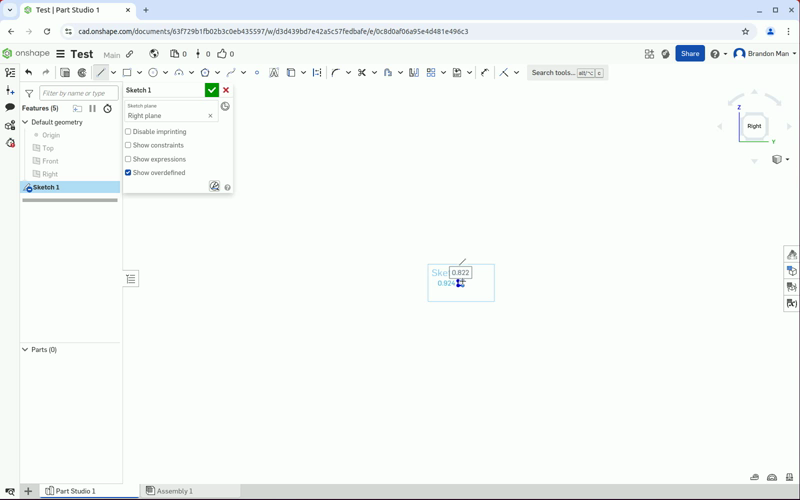
scroll(6)
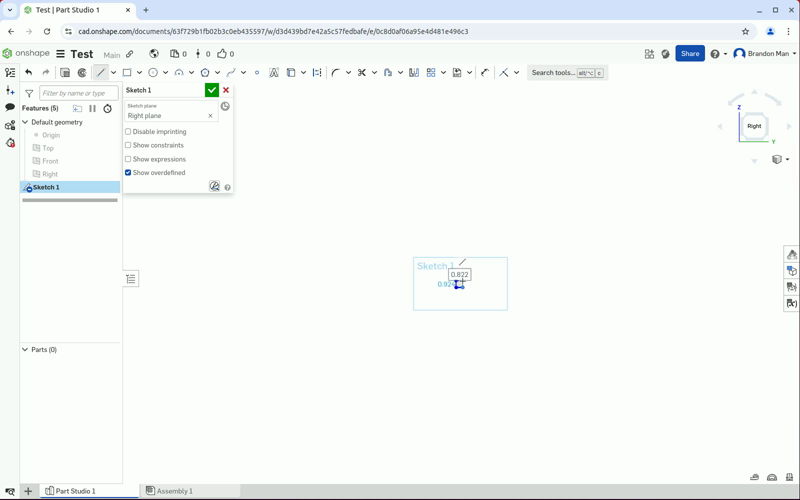
scroll(6)
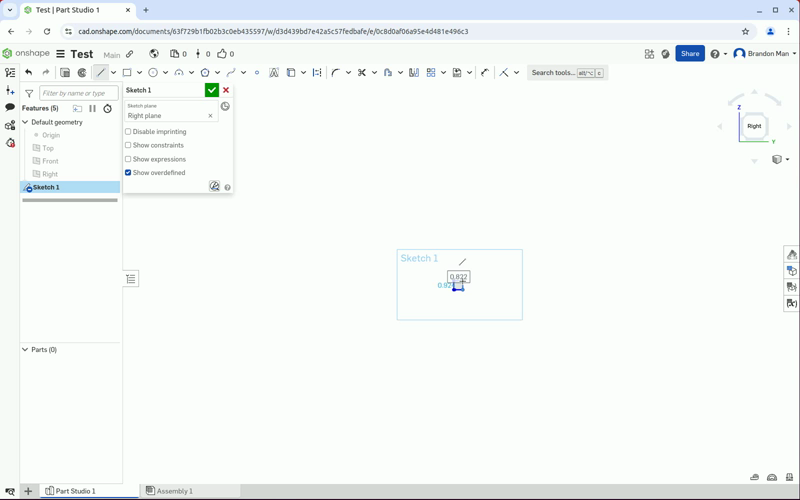
scroll(6)
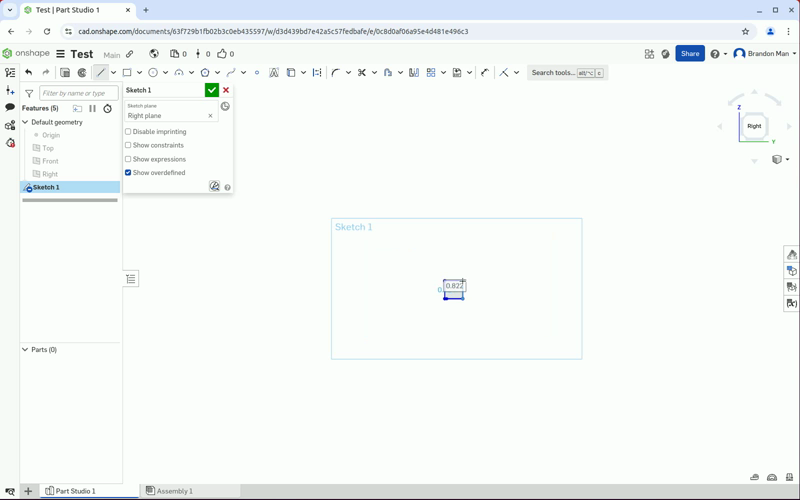
scroll(6)
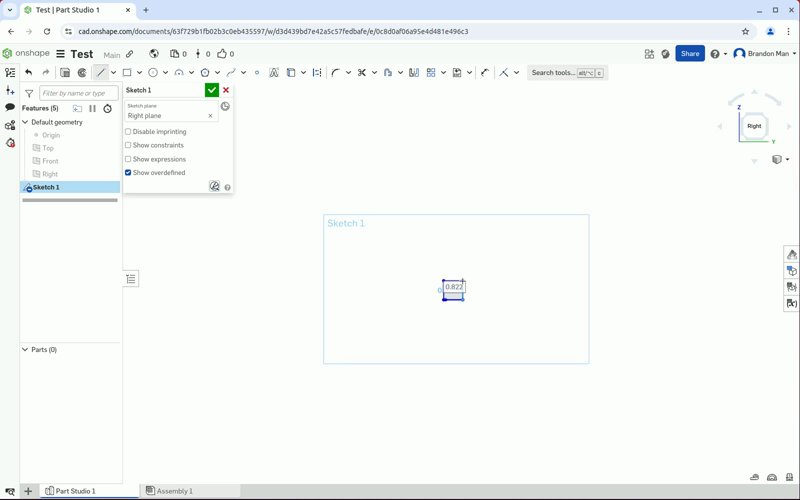
scroll(6)
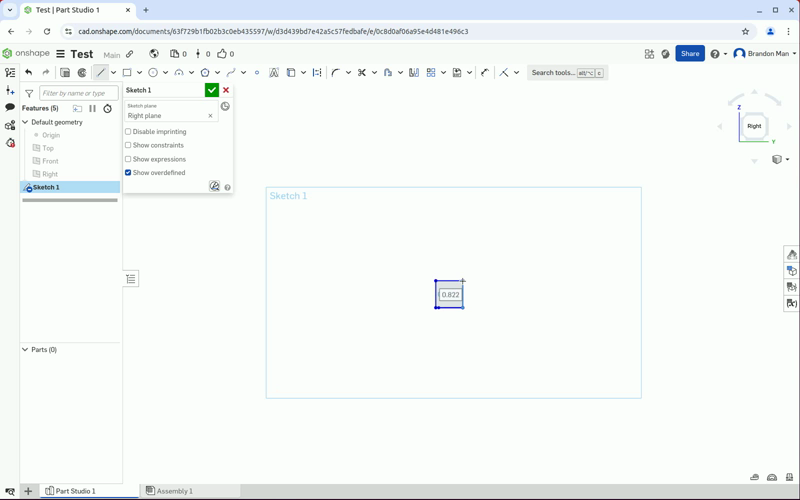
scroll(6)
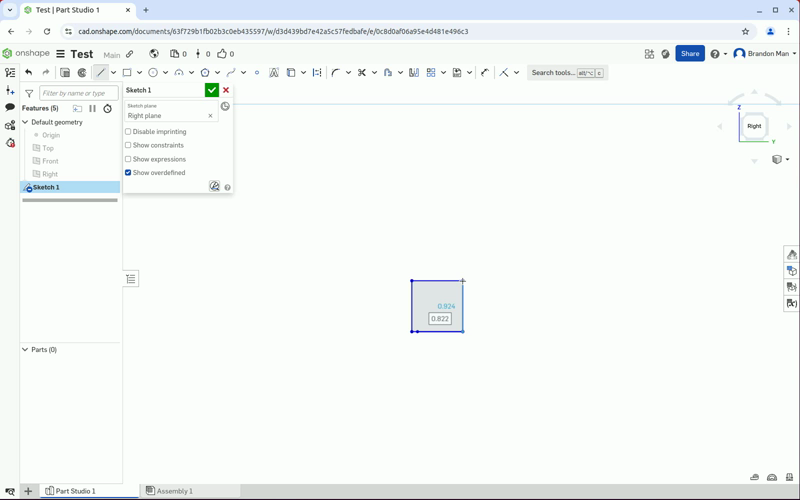
click(462, 280)
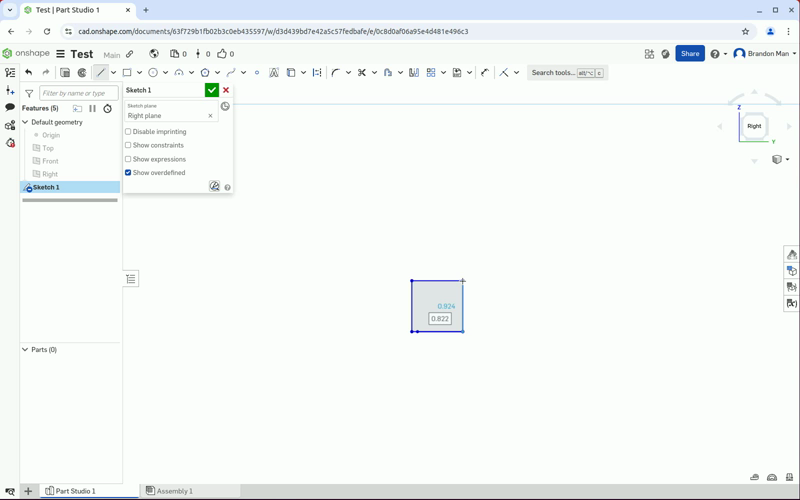
scroll(-6)
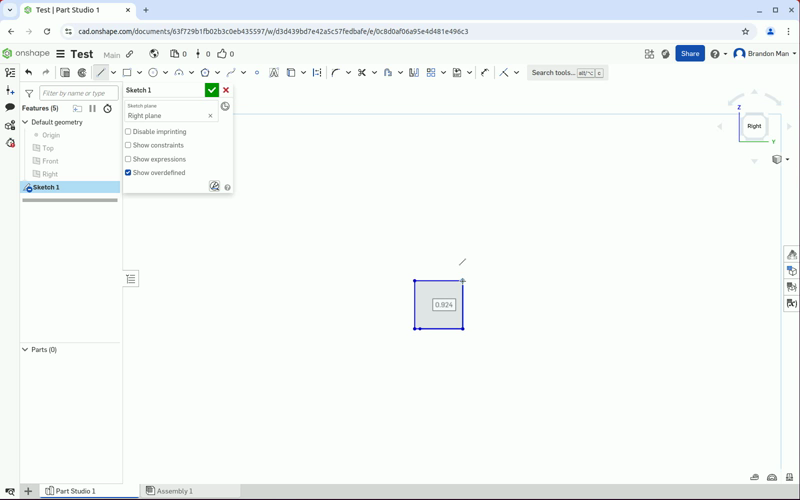
scroll(-6)
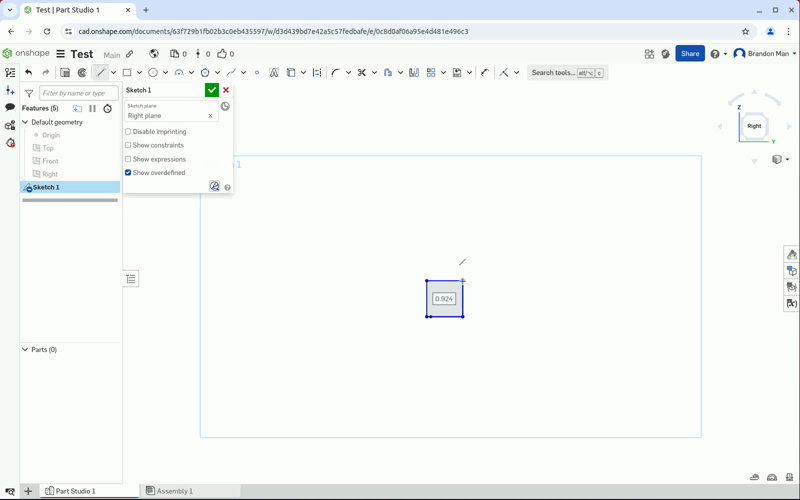
scroll(-6)
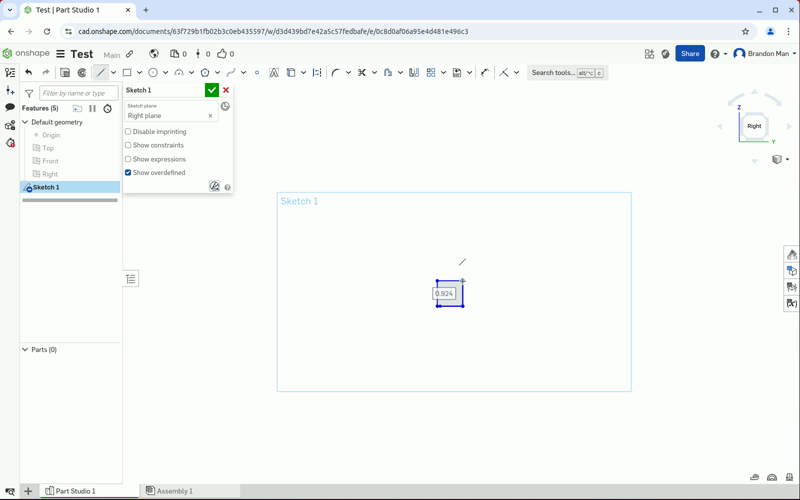
scroll(-6)
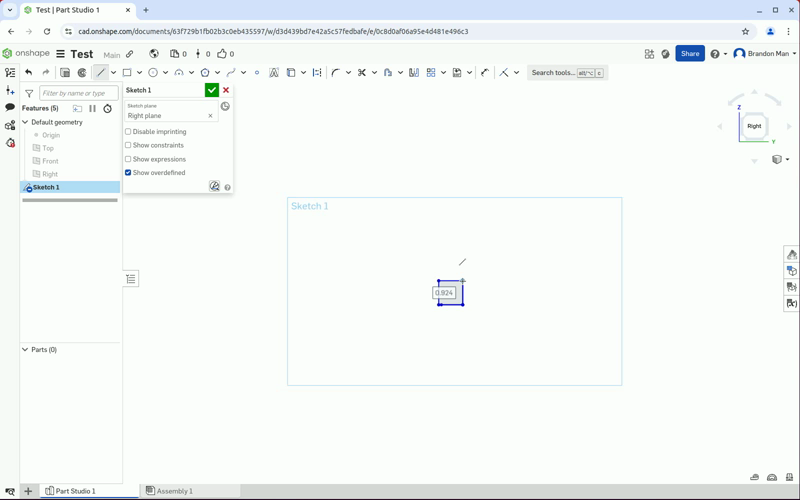
scroll(-6)
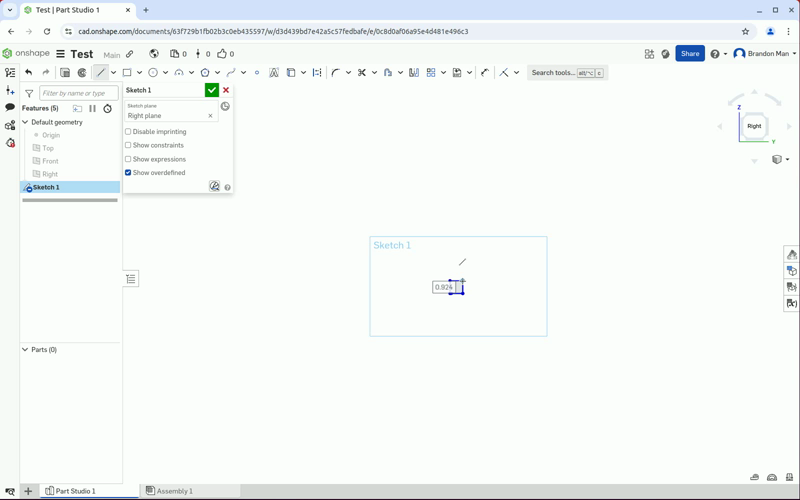
scroll(-6)
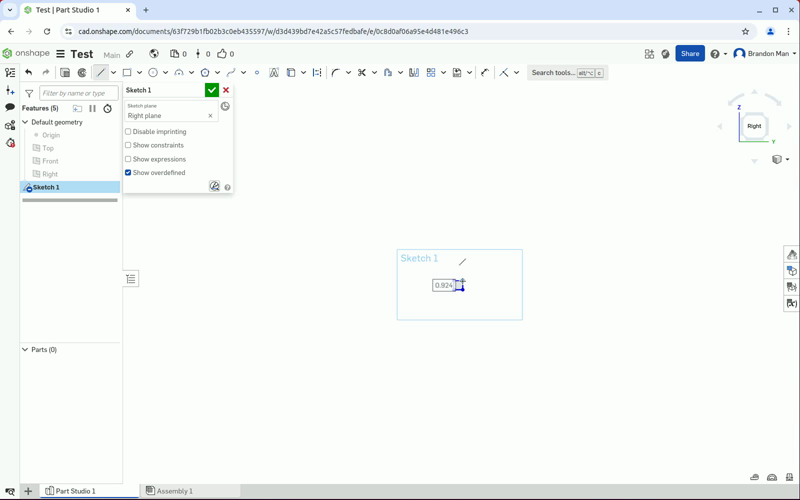
scroll(-6)
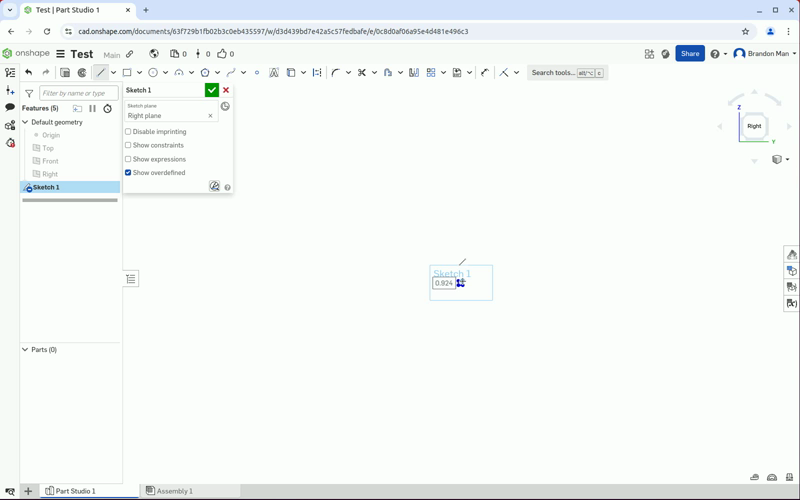
key_up(shift)
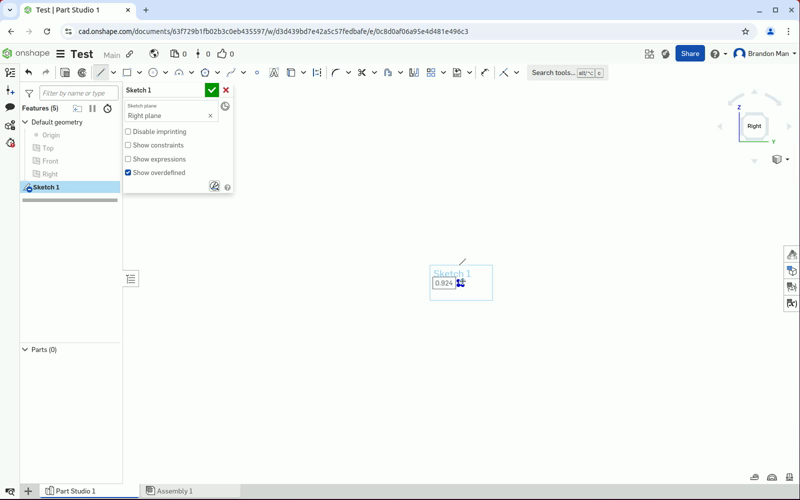
key_down(shift)
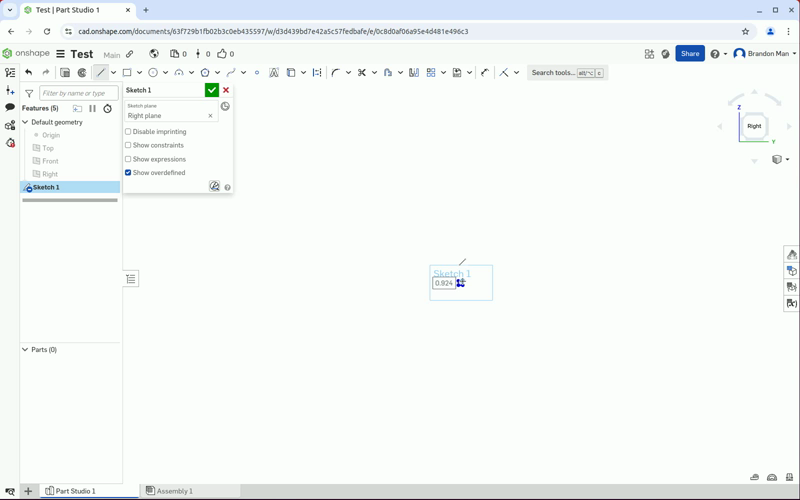
mouse_move(492, 280)
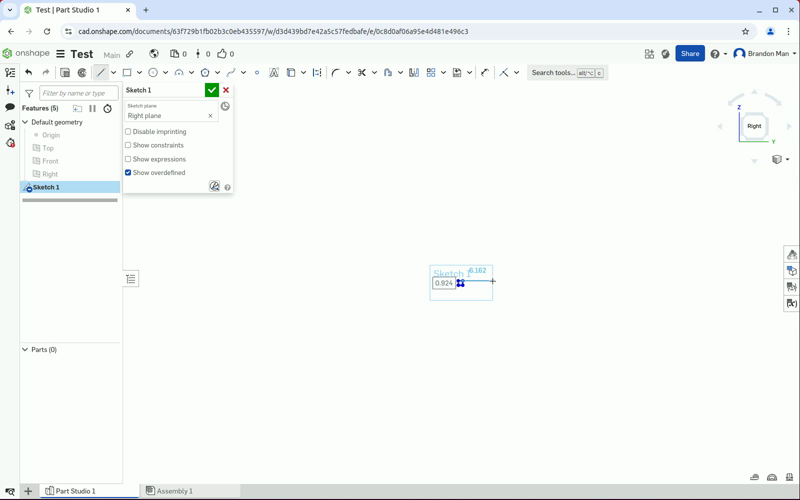
mouse_move(458, 280)
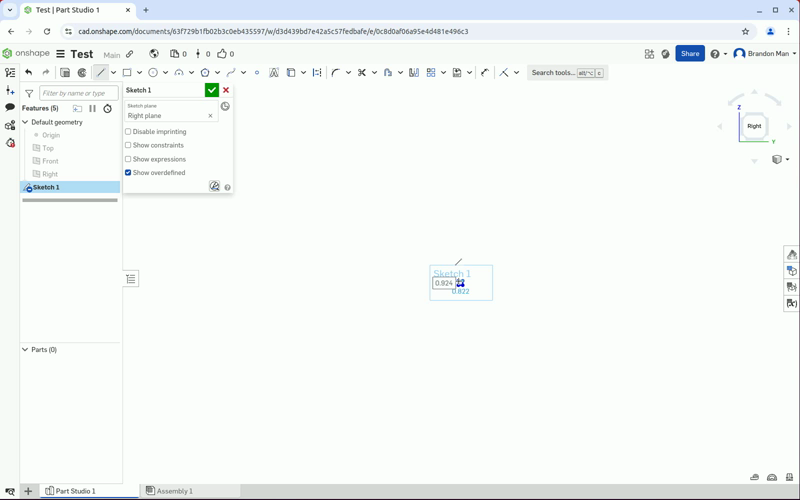
scroll(6)
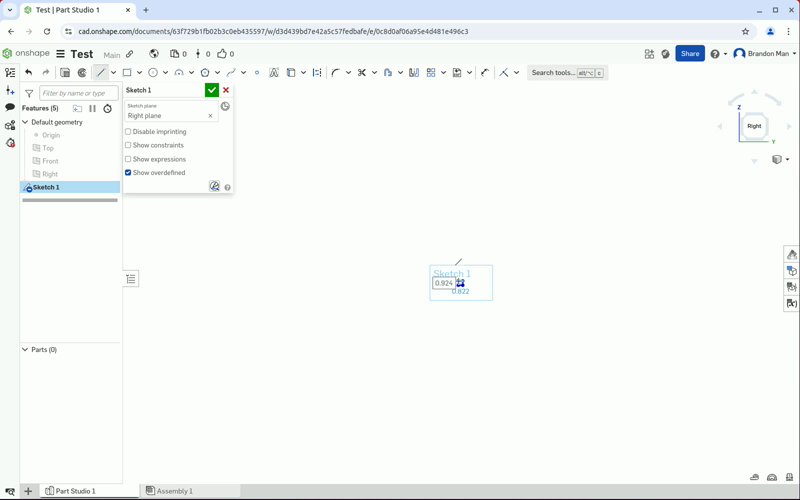
scroll(6)
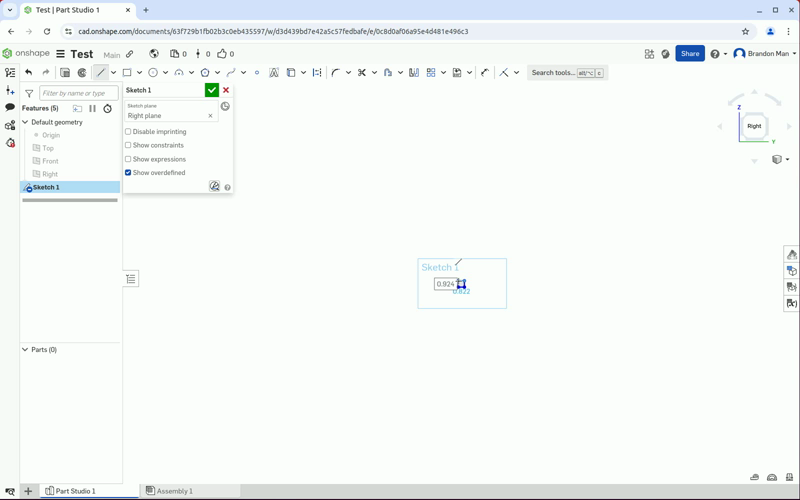
scroll(6)
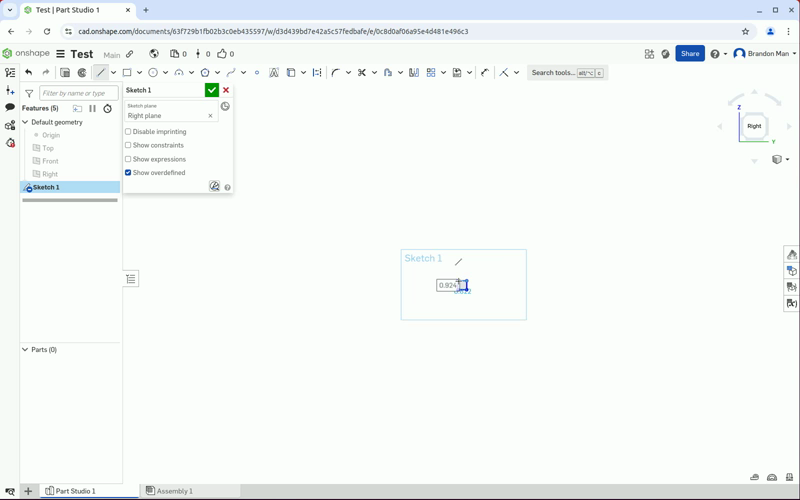
scroll(6)
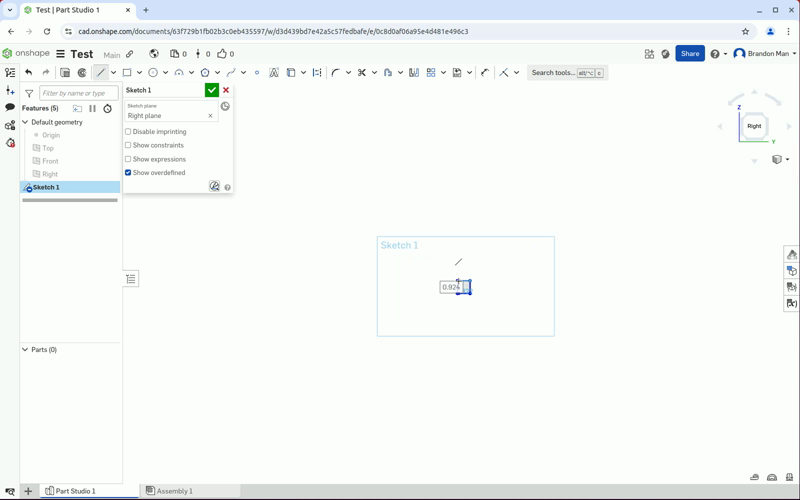
scroll(6)
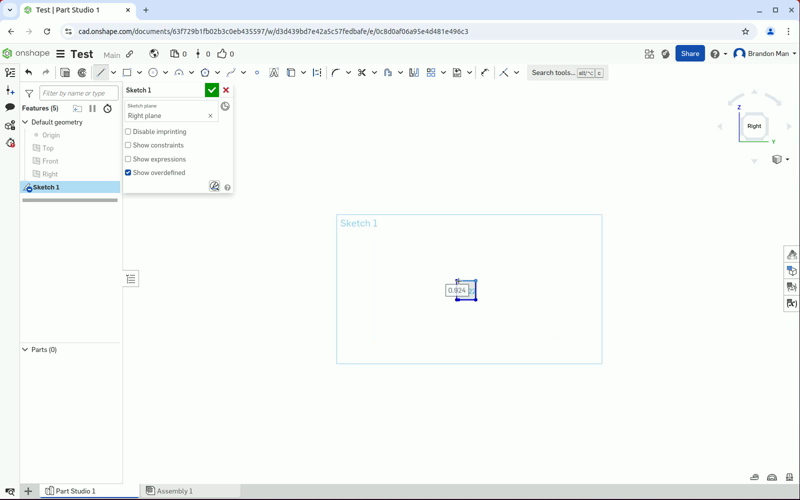
scroll(6)
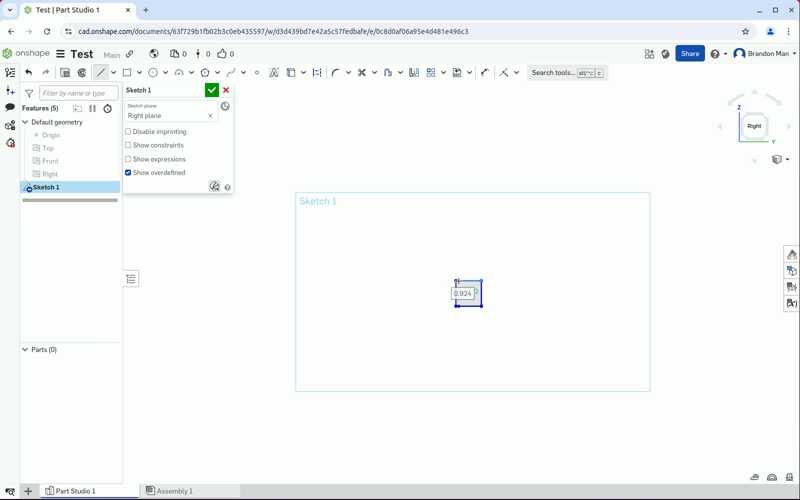
scroll(6)
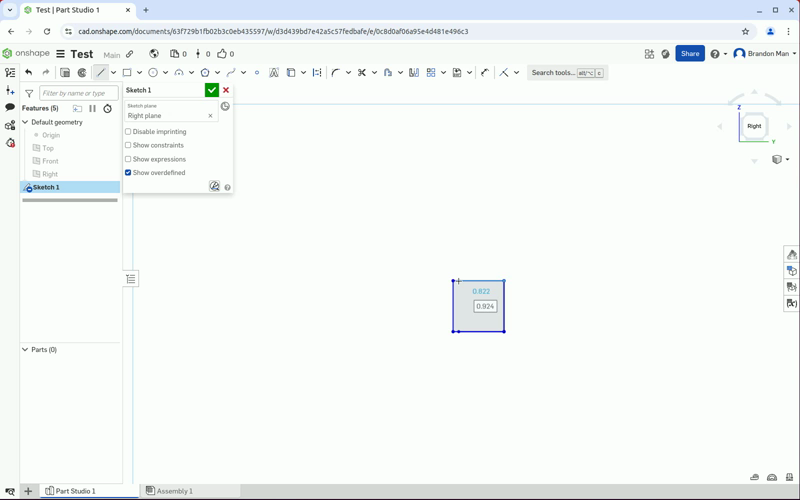
click(458, 280)
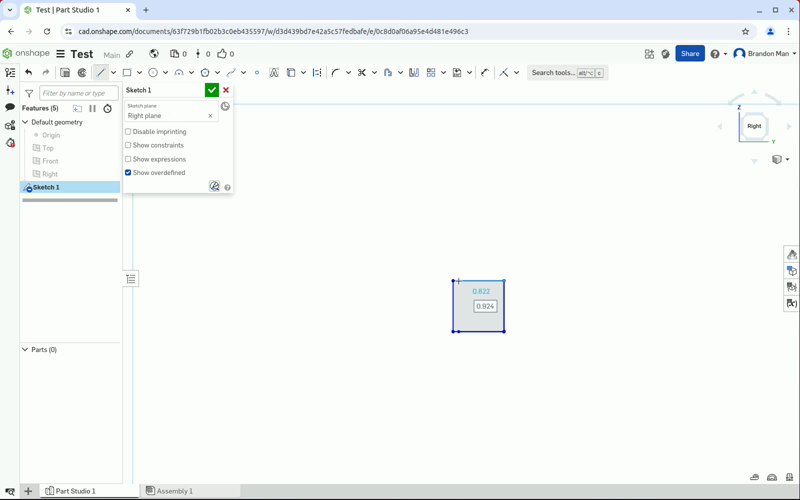
scroll(-6)
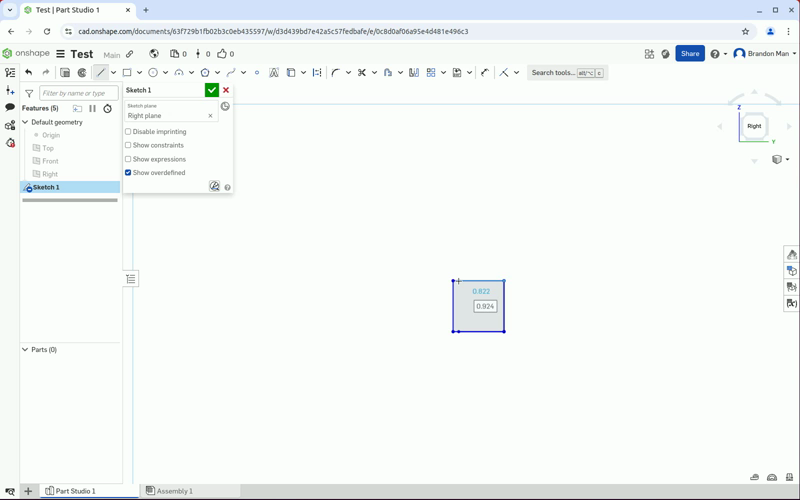
scroll(-6)
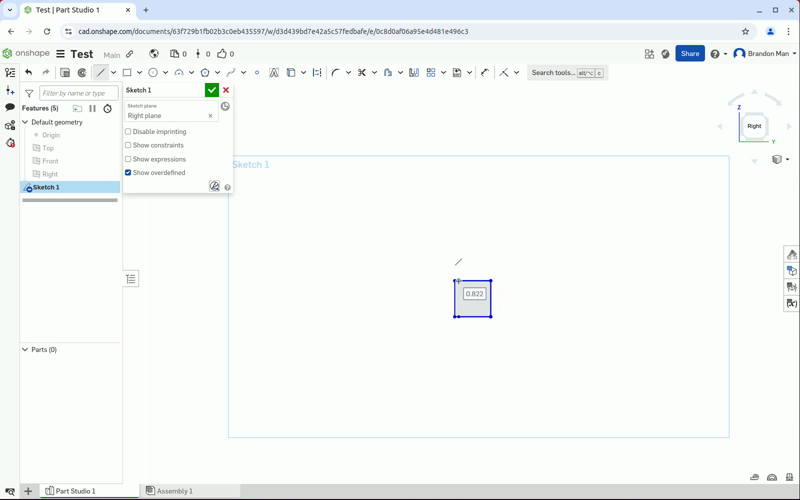
scroll(-6)
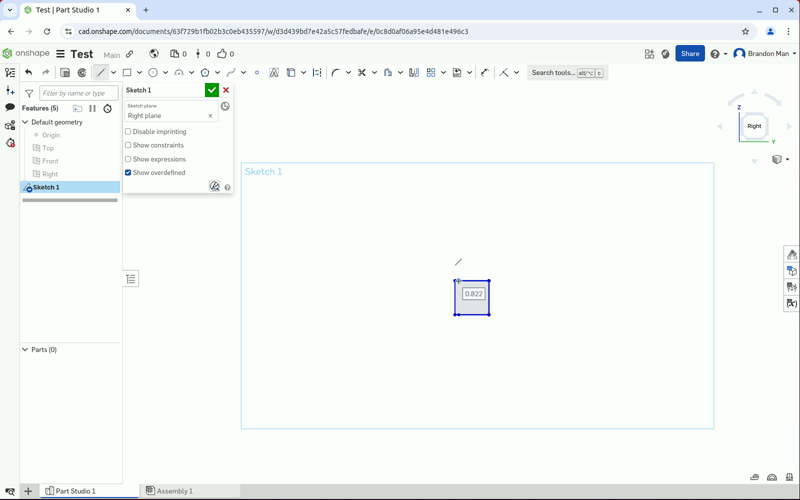
scroll(-6)
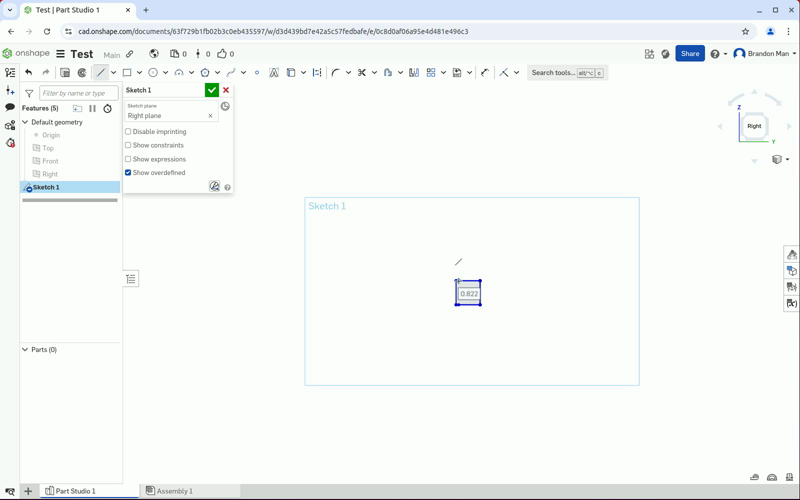
scroll(-6)
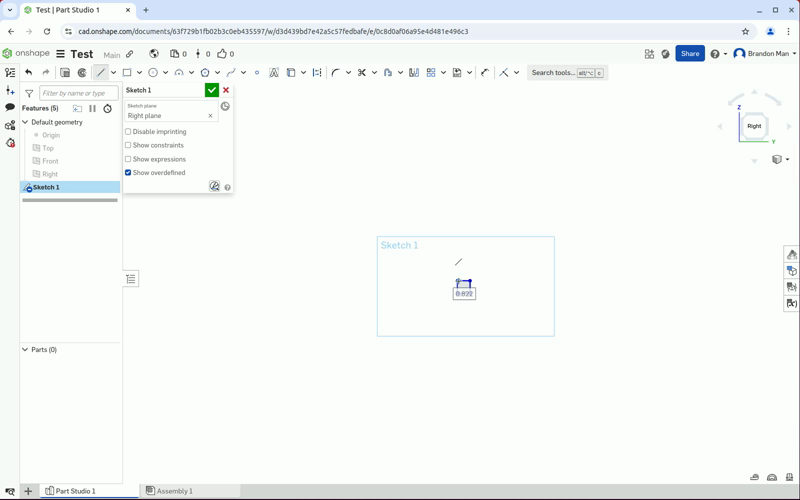
scroll(-6)
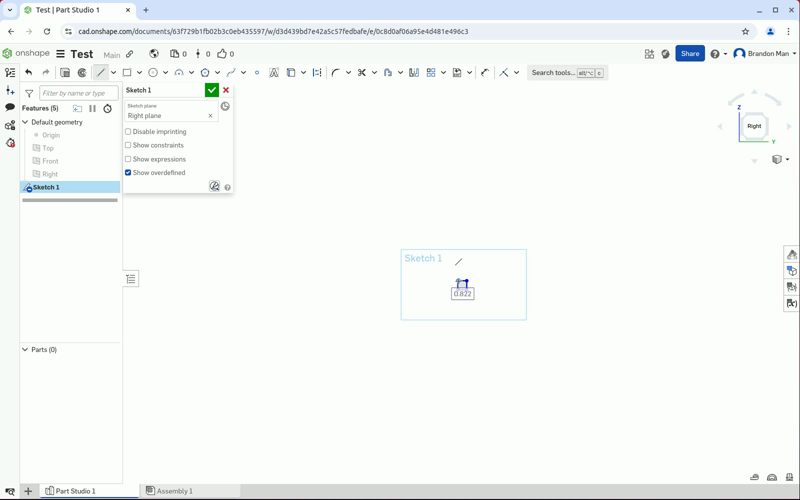
scroll(-6)
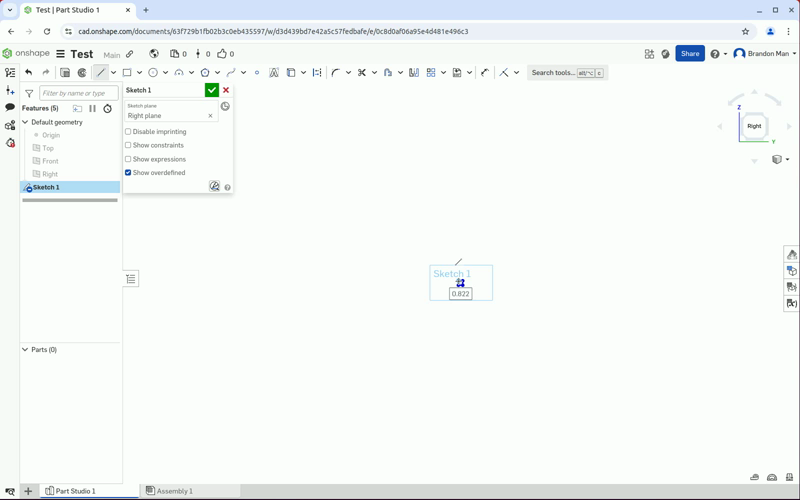
key_up(shift)
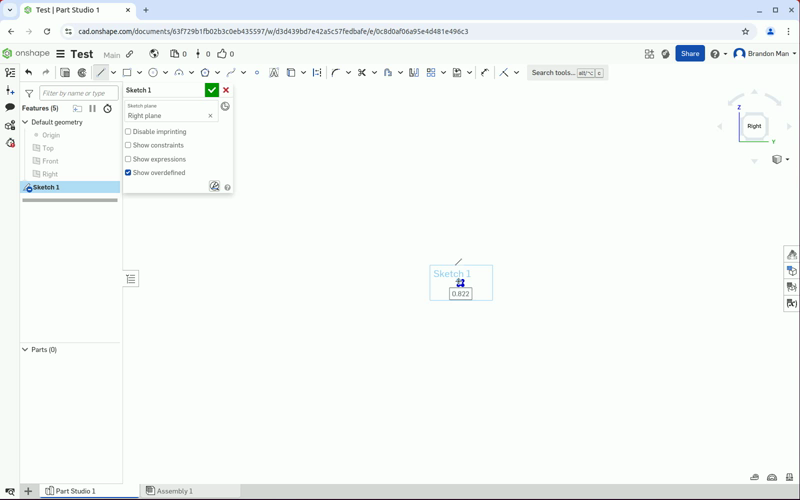
mouse_move(488, 280)
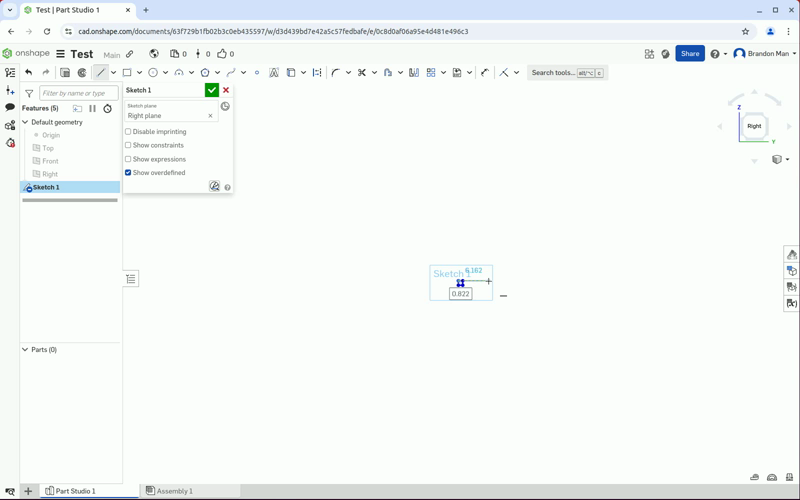
key_down(shift)
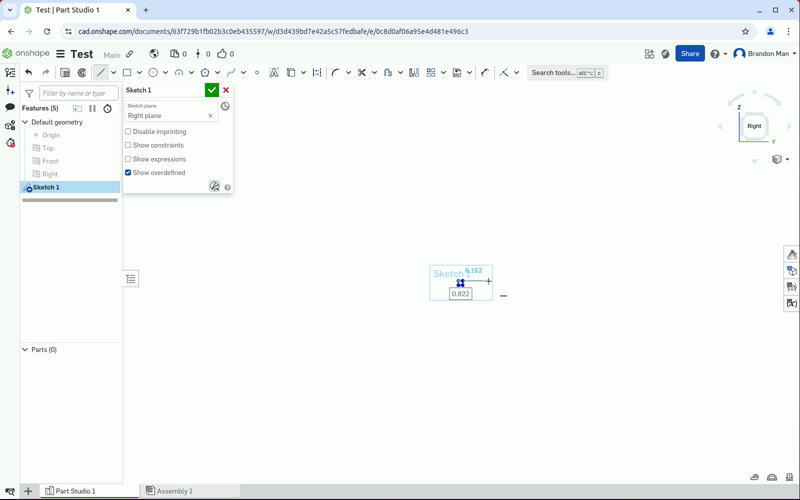
mouse_move(458, 285)
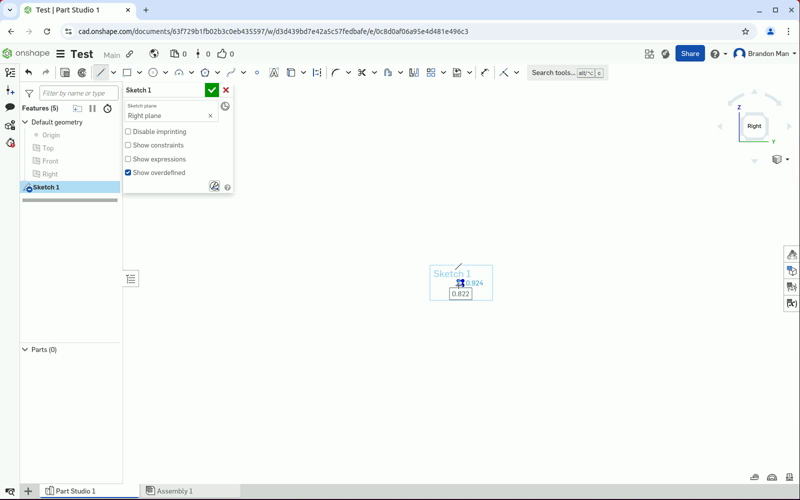
scroll(6)
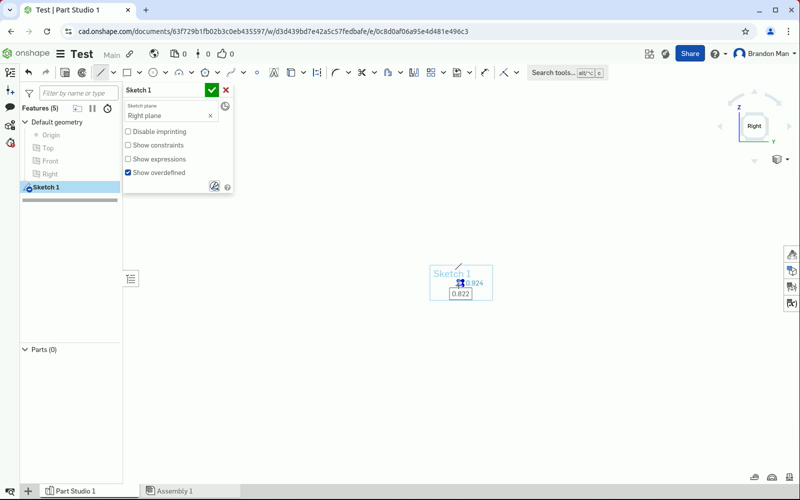
scroll(6)
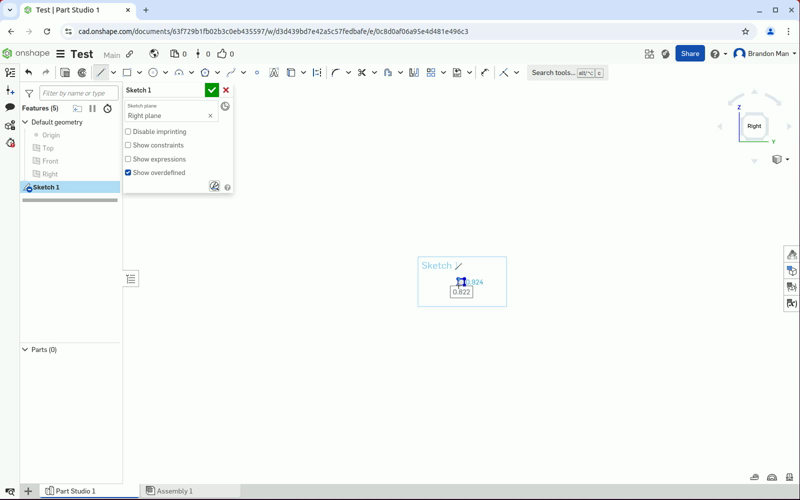
scroll(6)
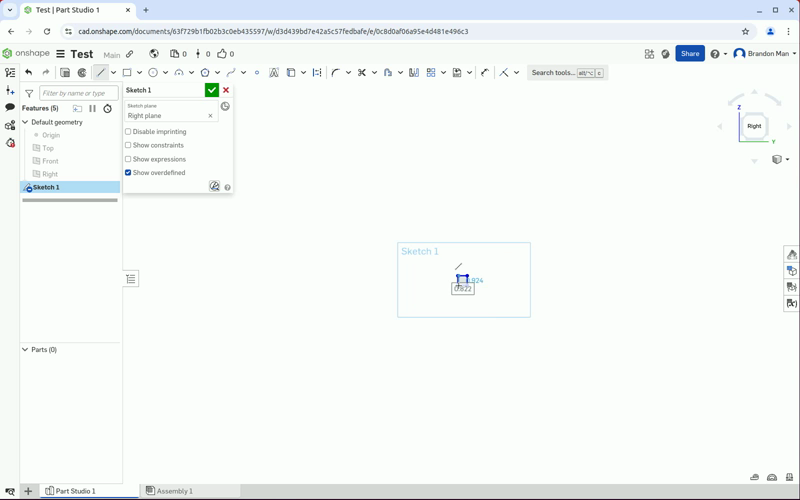
scroll(6)
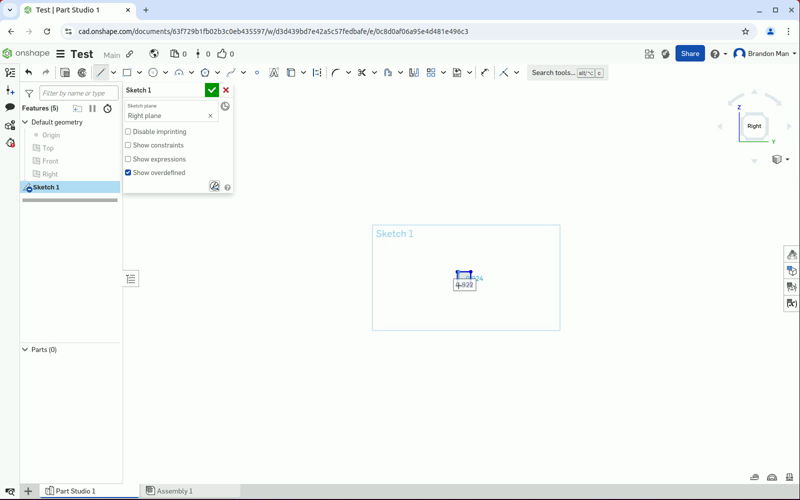
scroll(6)
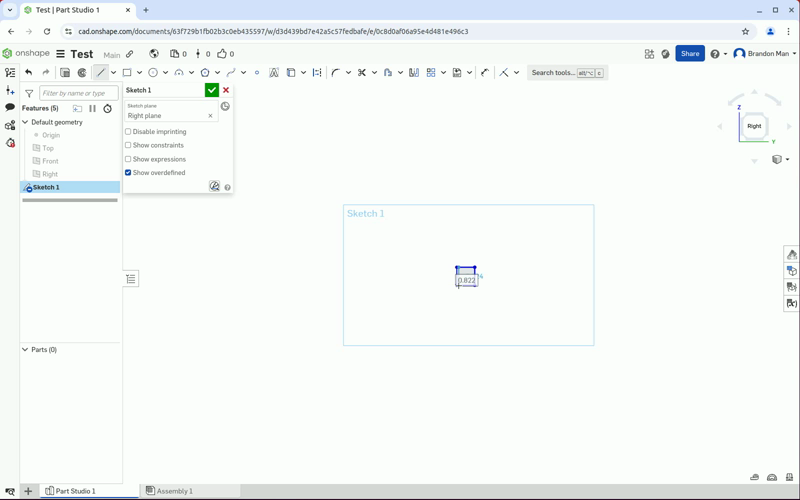
scroll(6)
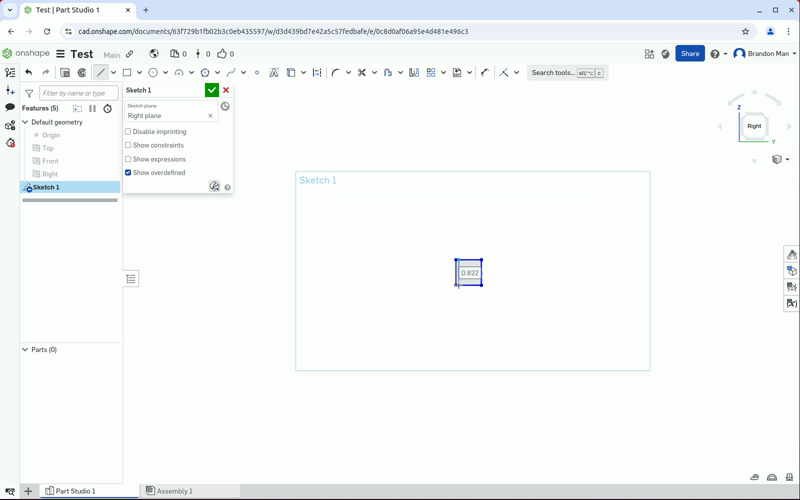
scroll(6)
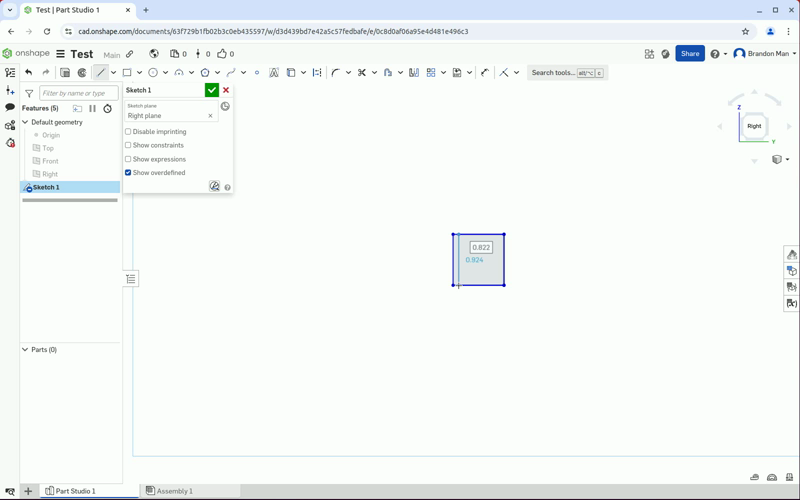
key_up(shift)
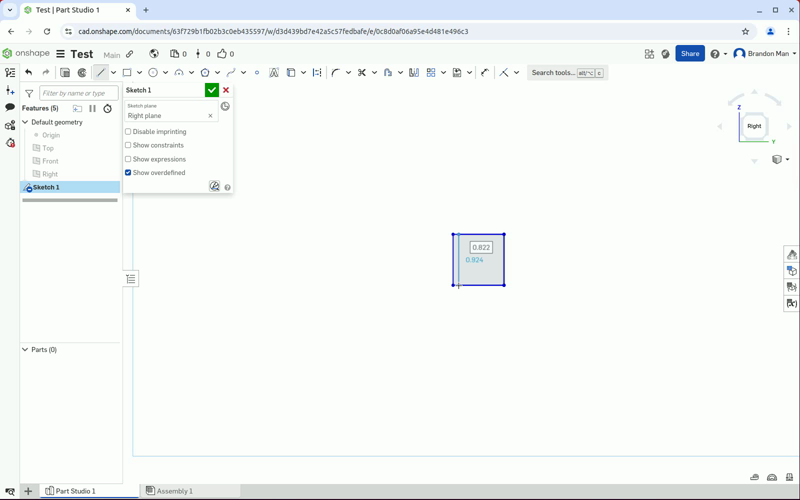
click(458, 285)
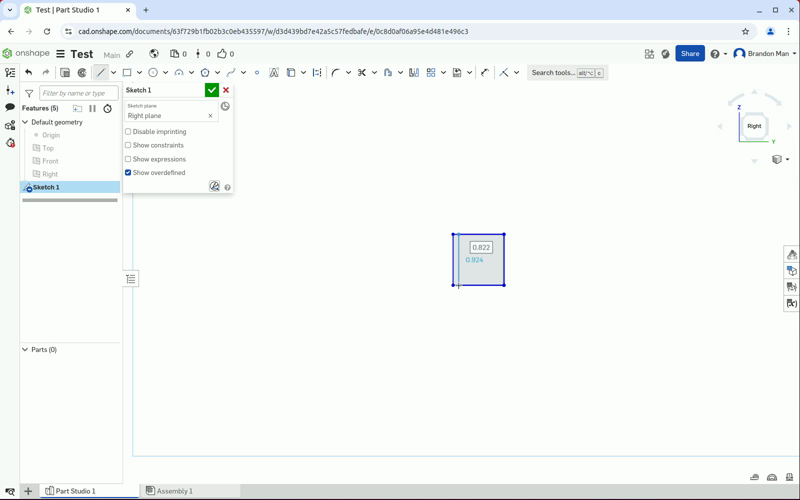
scroll(-6)
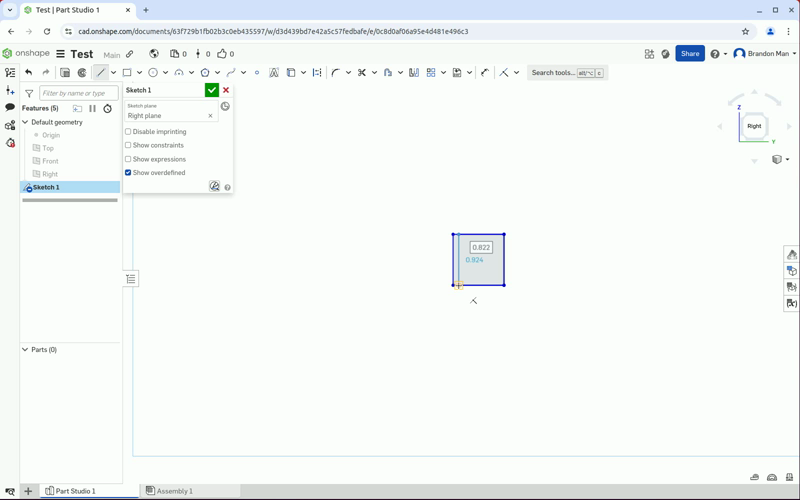
scroll(-6)
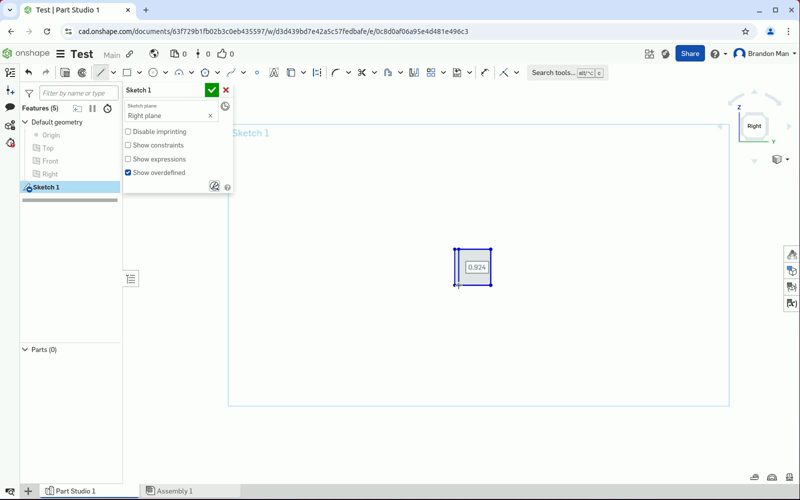
scroll(-6)
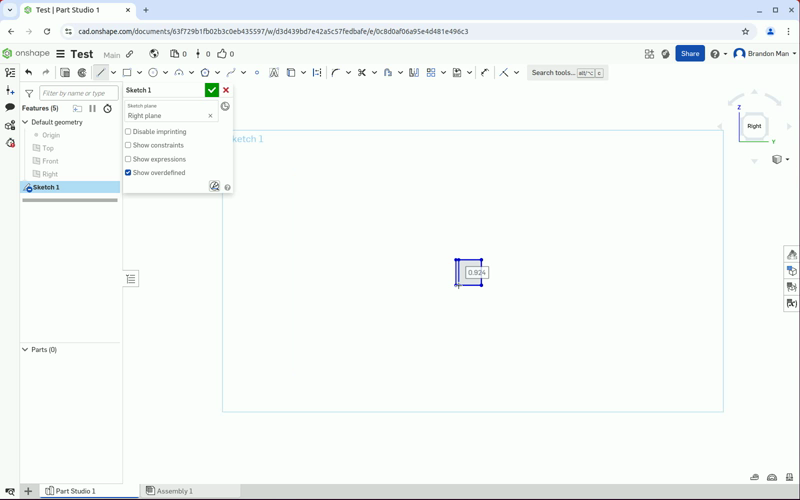
scroll(-6)
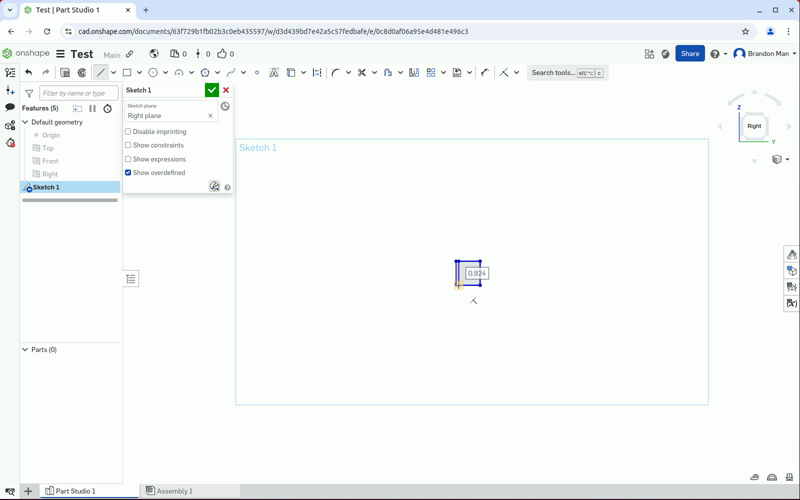
scroll(-6)
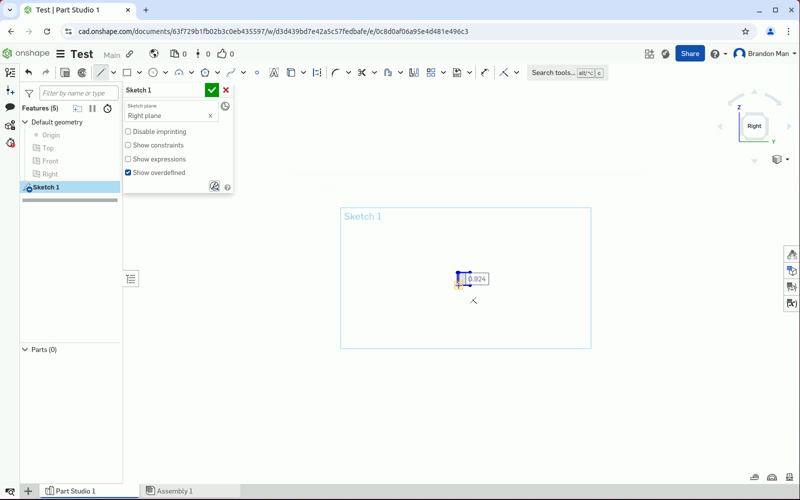
scroll(-6)
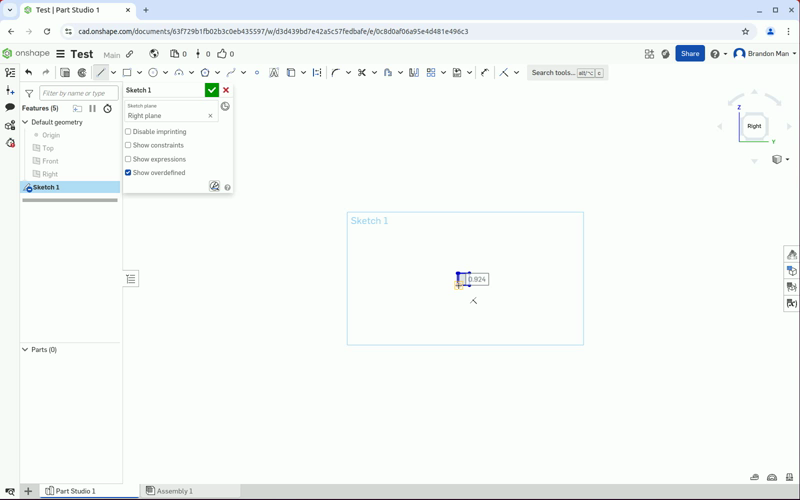
scroll(-6)
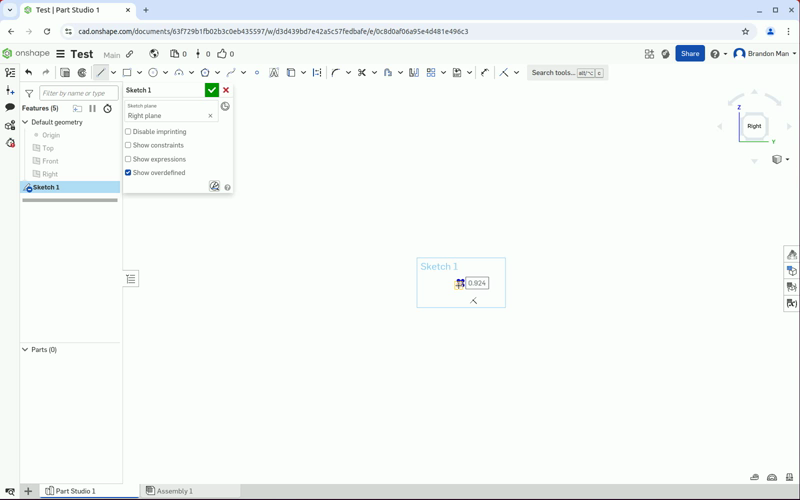
key(esc)
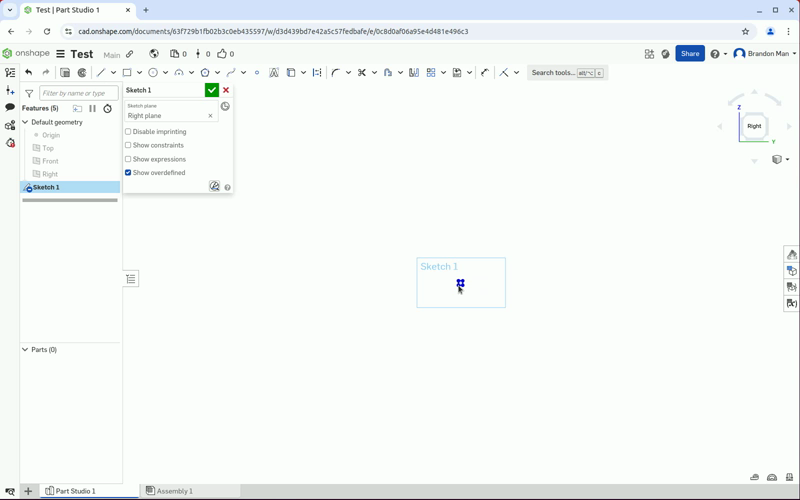
mouse_move(458, 281)
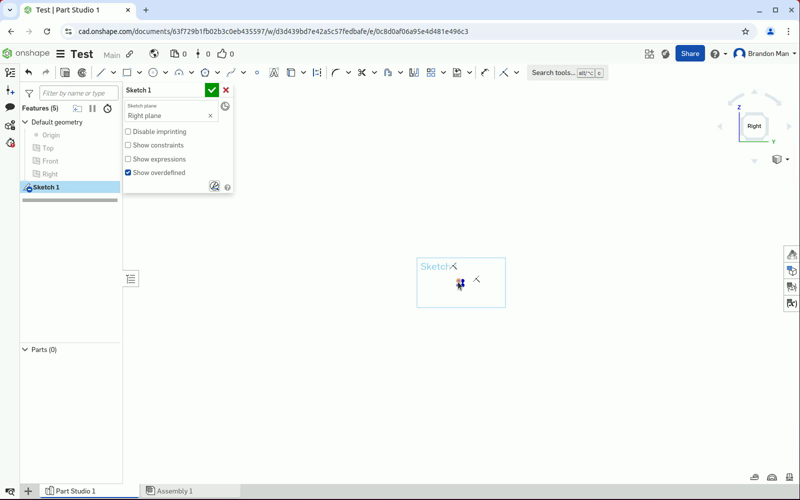
scroll(6)
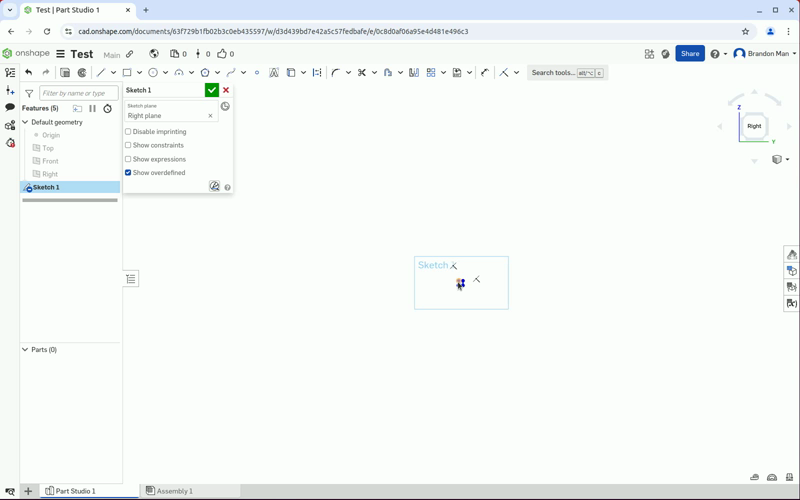
scroll(6)
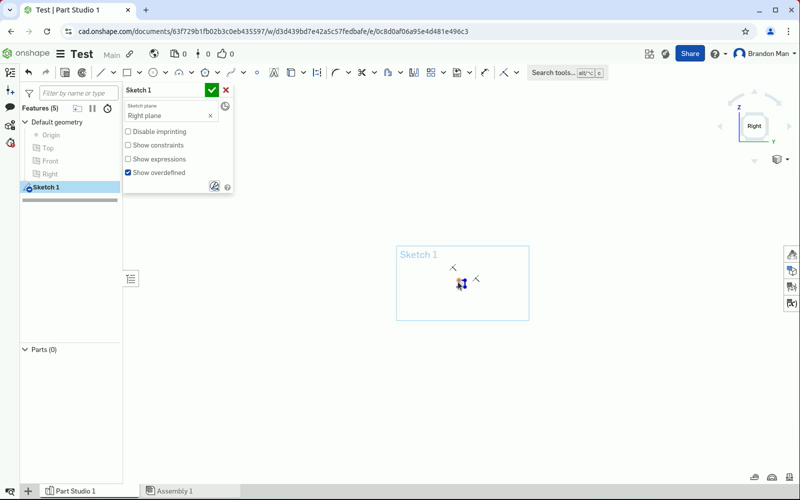
scroll(6)
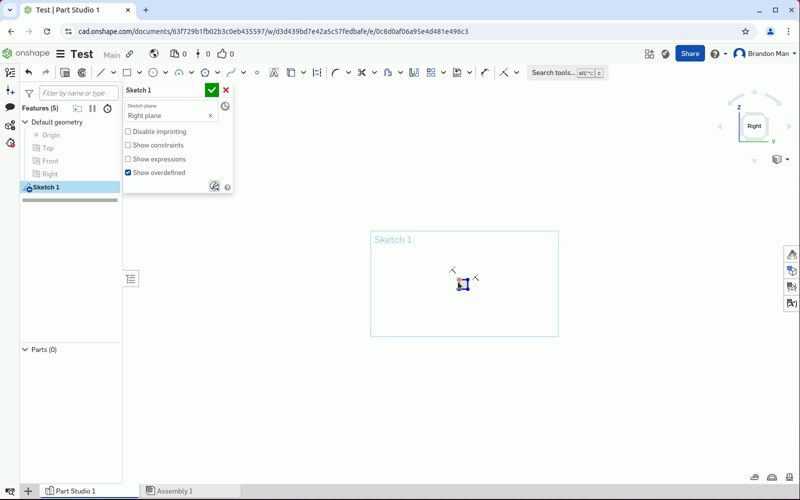
scroll(6)
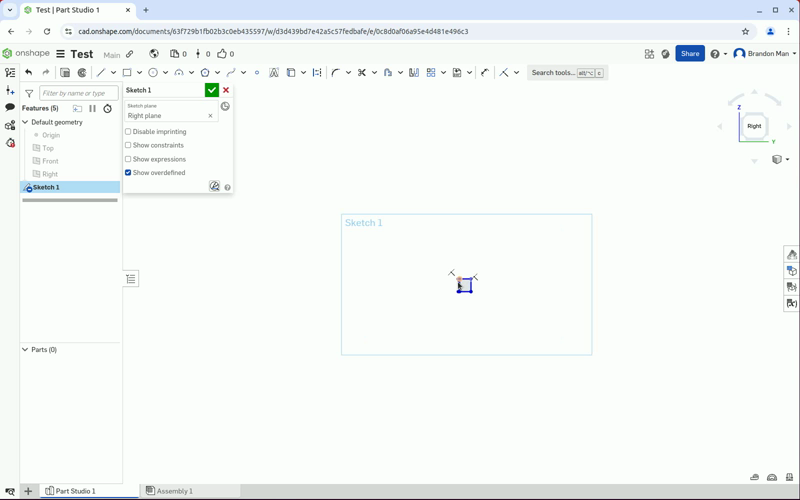
scroll(6)
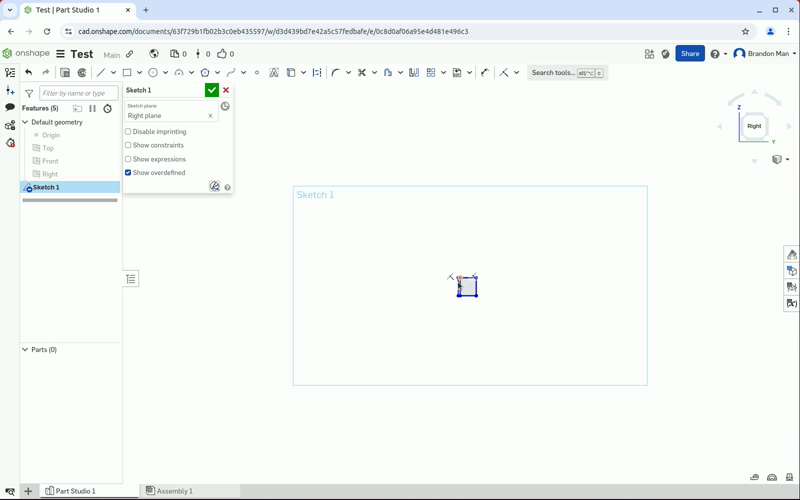
scroll(6)
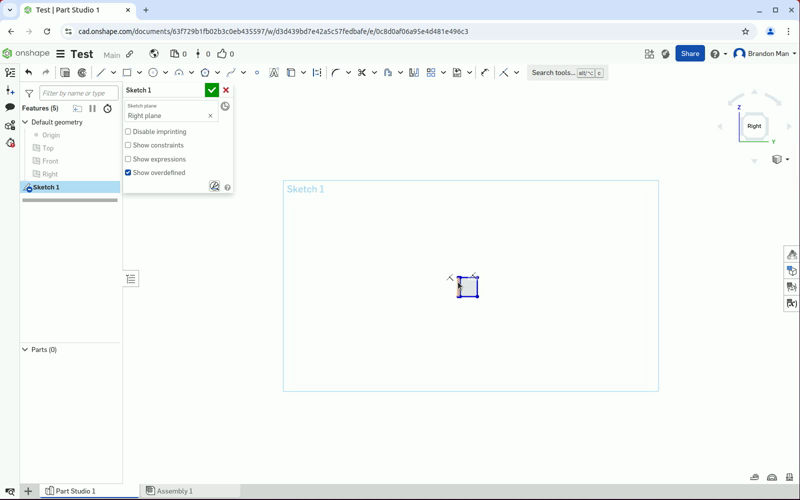
scroll(6)
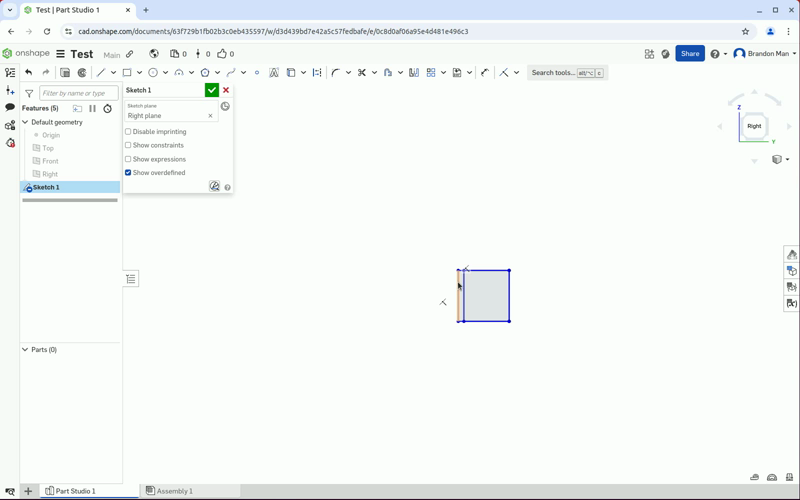
click(458, 281)
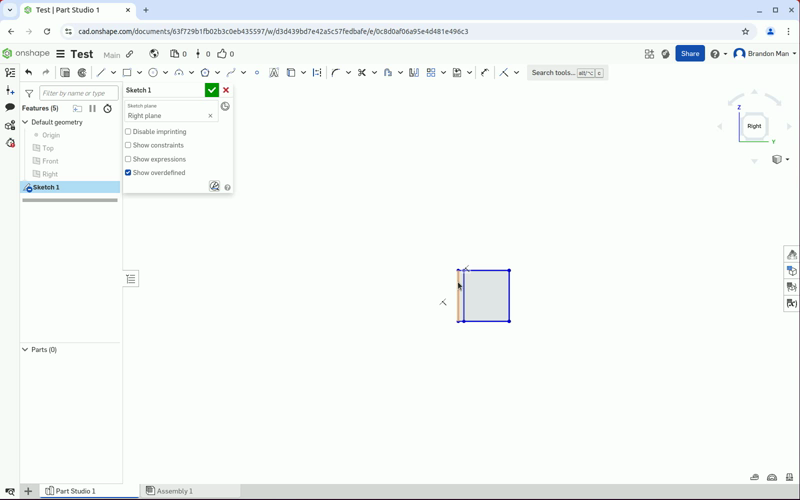
scroll(-6)
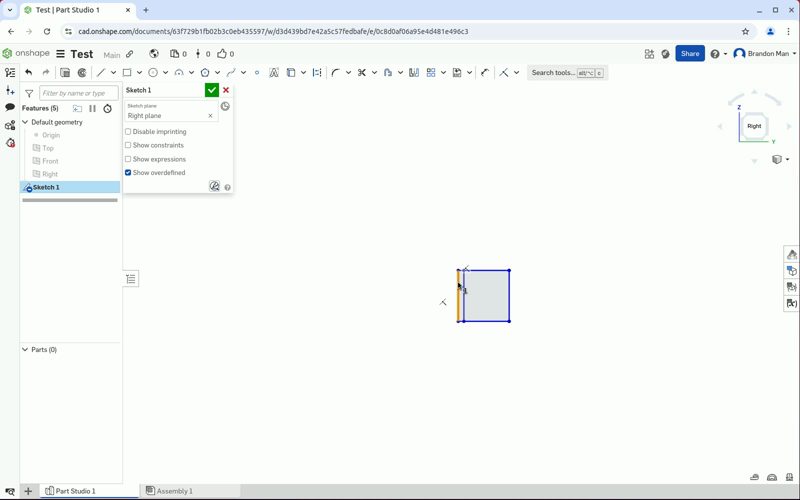
scroll(-6)
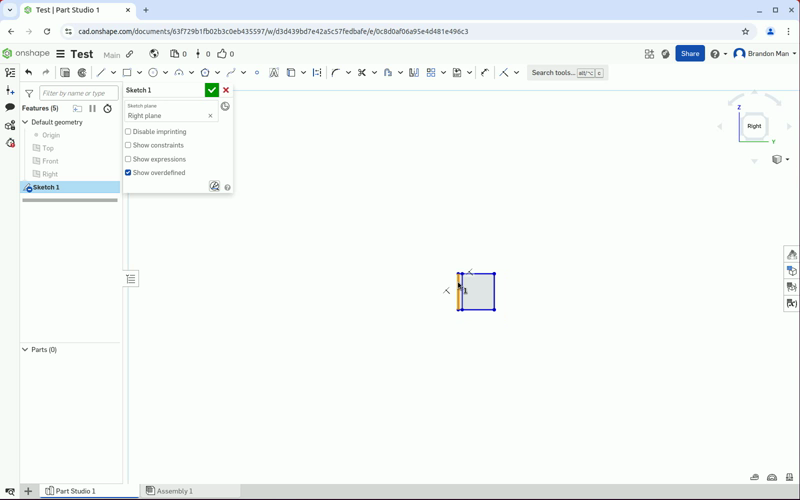
scroll(-6)
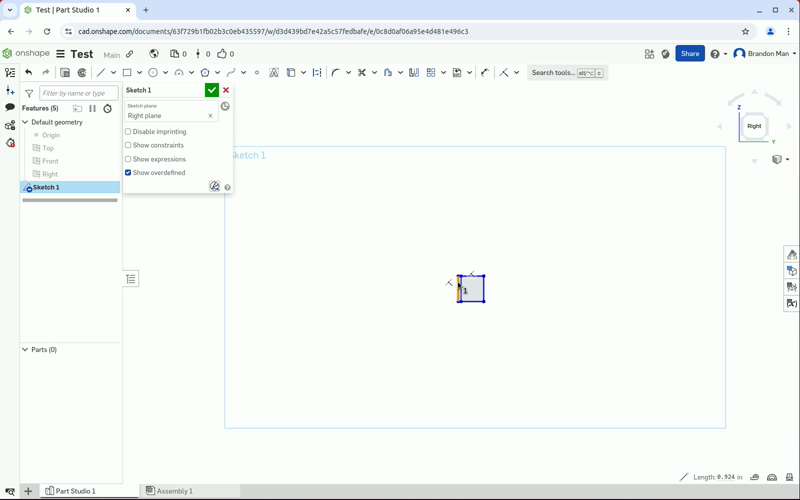
scroll(-6)
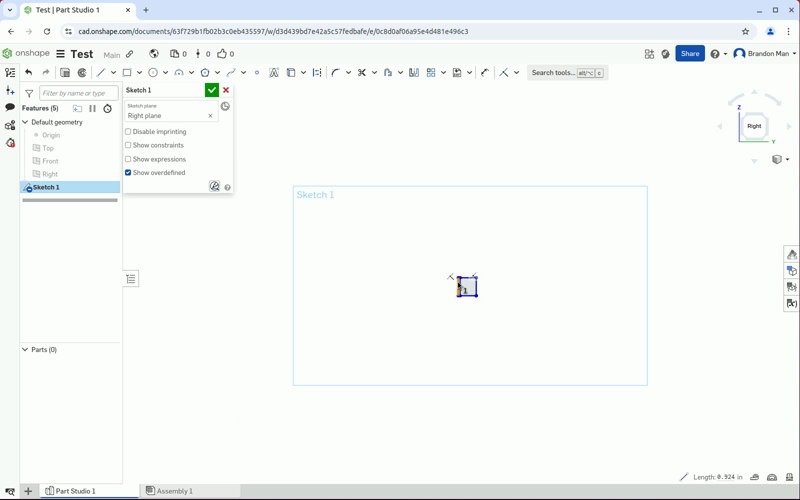
scroll(-6)
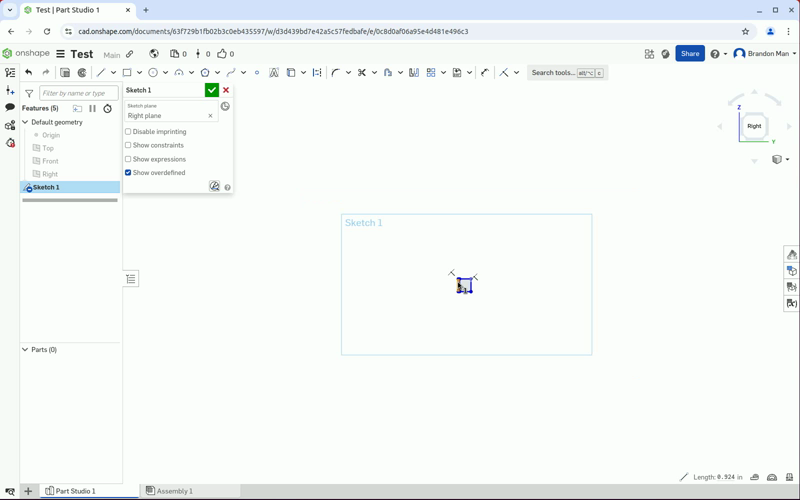
scroll(-6)
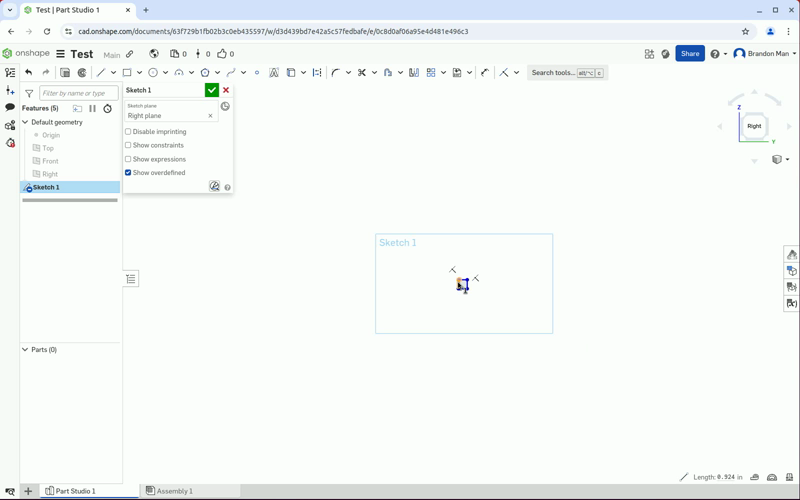
scroll(-6)
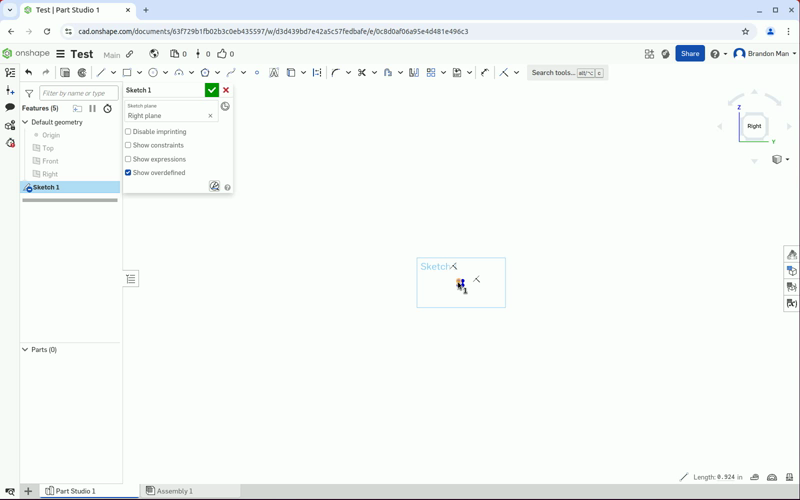
mouse_move(73, 352)
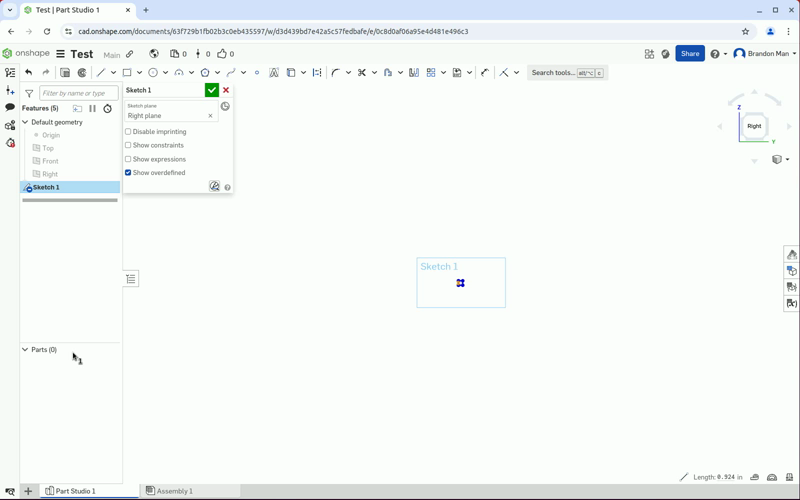
key(shift+y)
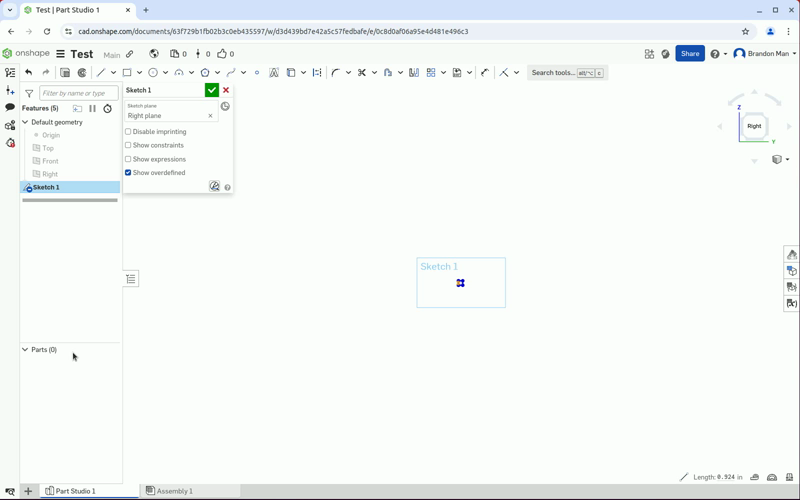
key(shift+e)
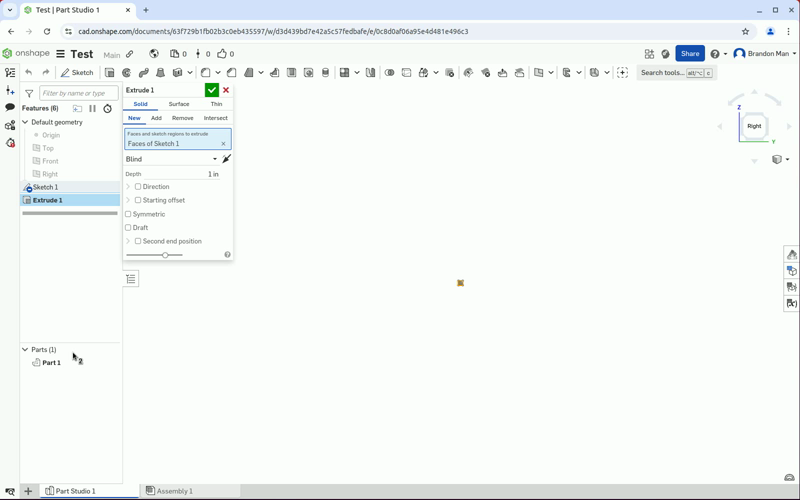
mouse_move(143, 106)
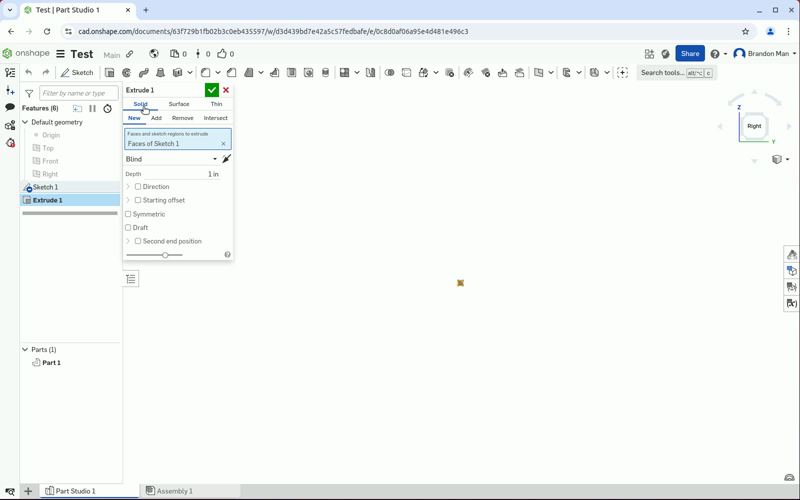
click(143, 106)
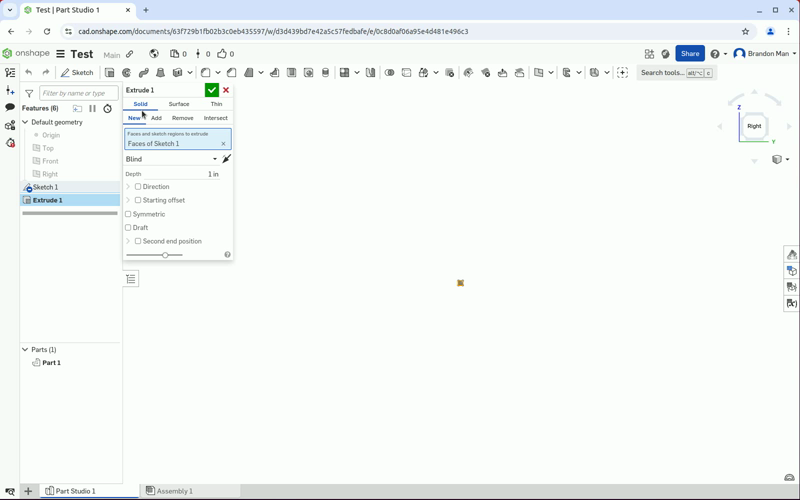
mouse_move(137, 120)
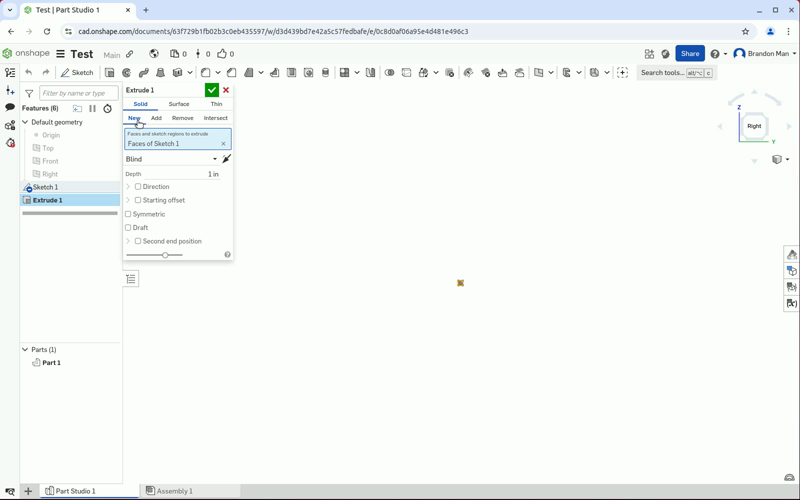
click(137, 120)
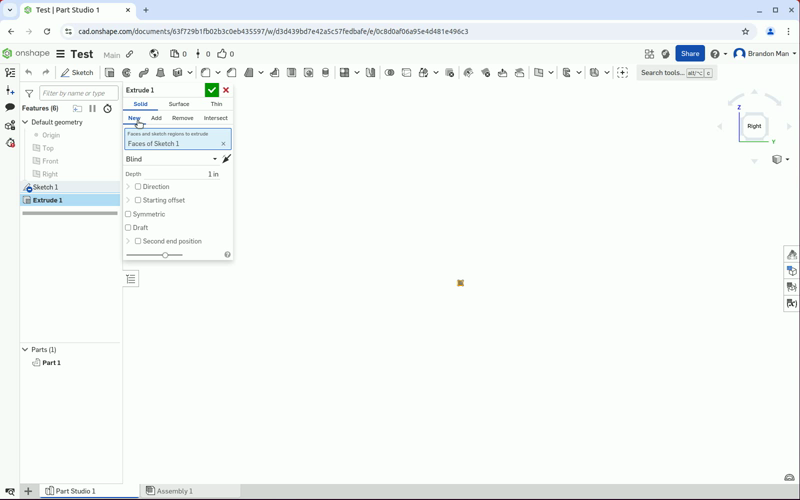
key(tab, 4)
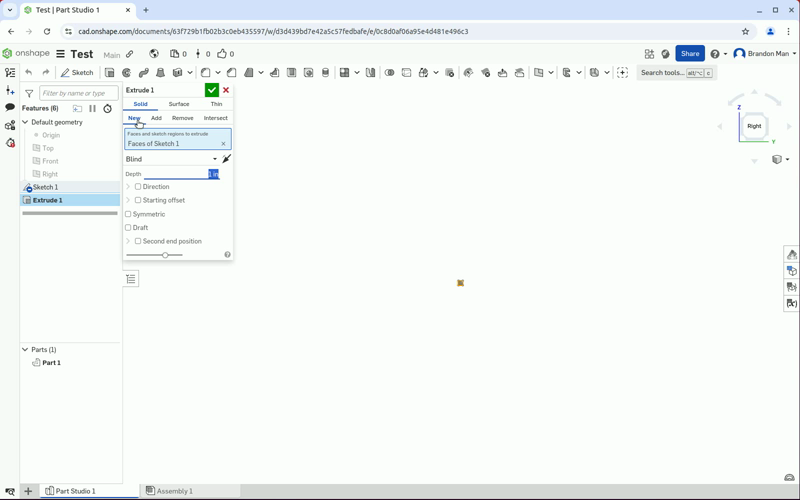
text(23.108)
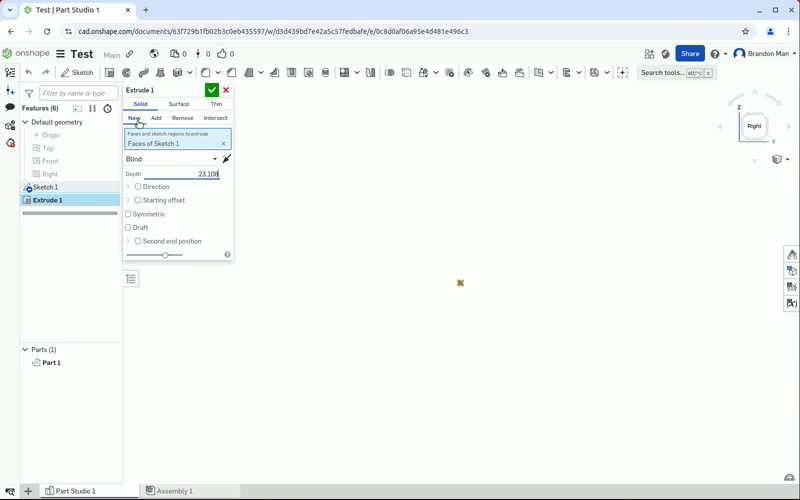
key(enter)
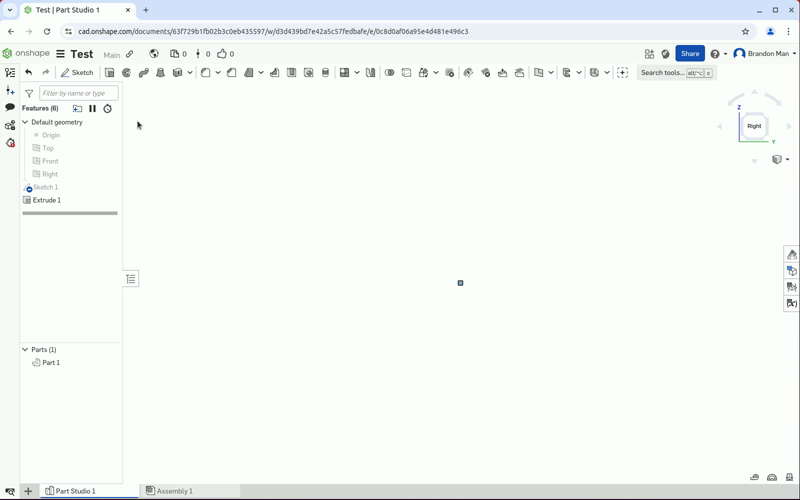
key(shift+h)
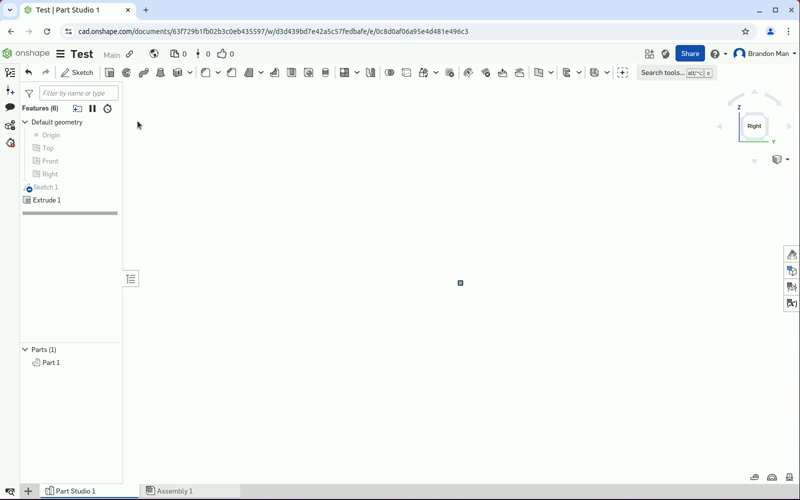
key(shift+h)
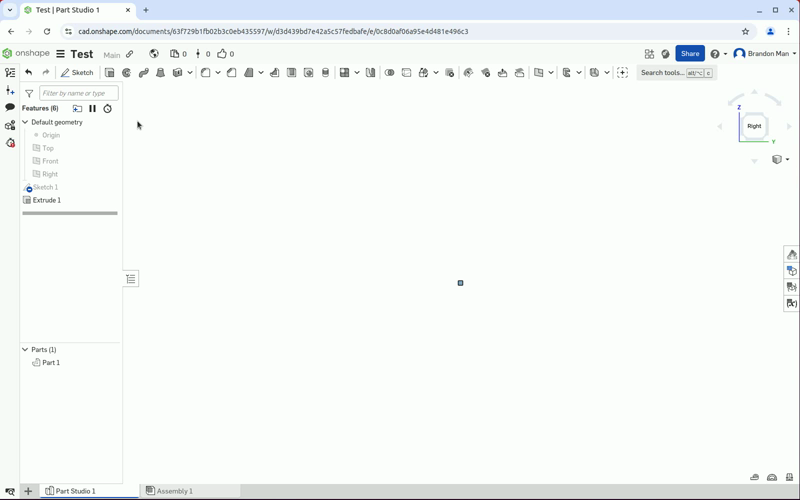
mouse_move(73, 189)
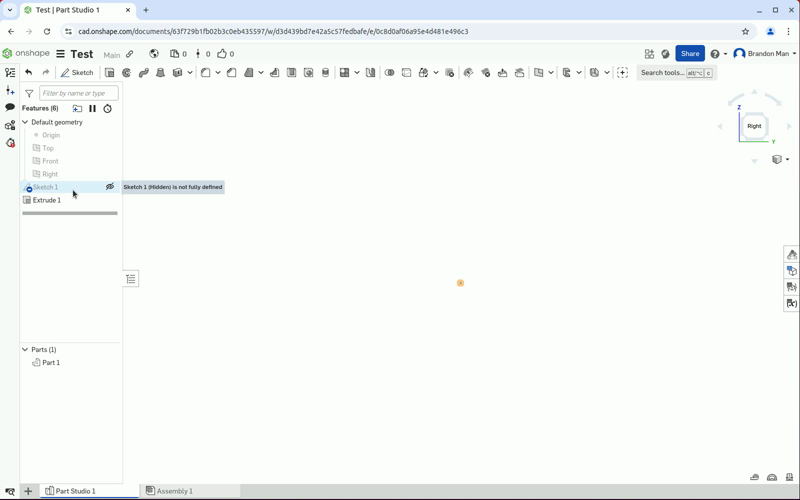
click(73, 189)
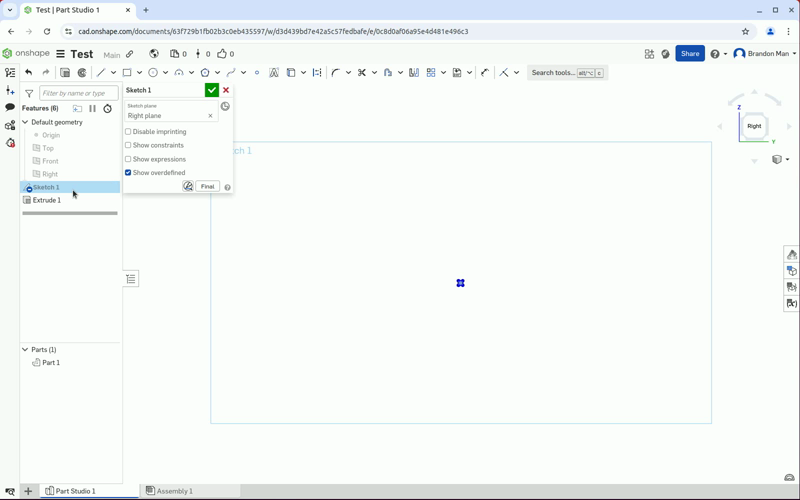
mouse_move(229, 92)
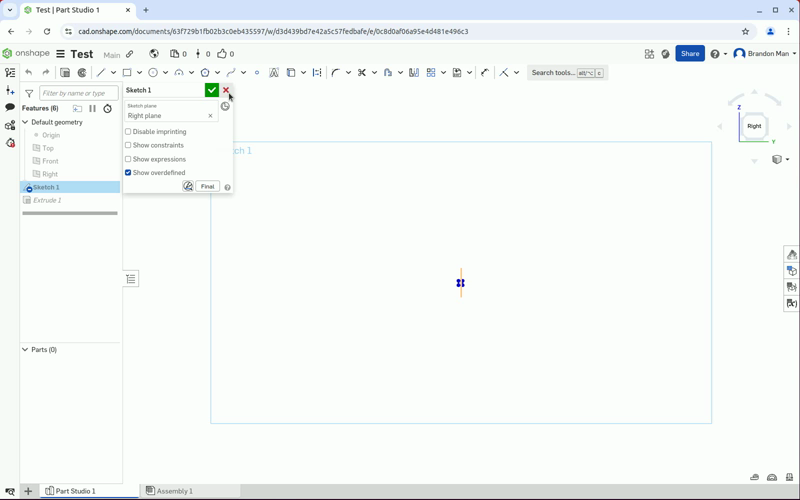
click(229, 92)
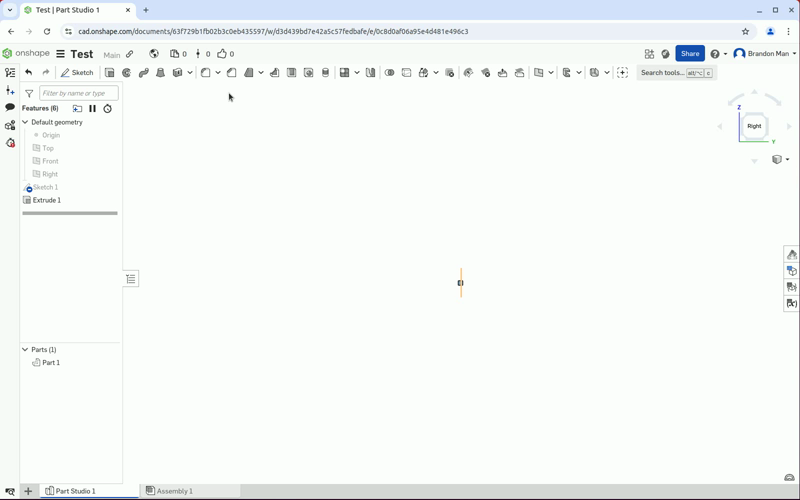
mouse_move(541, 75)
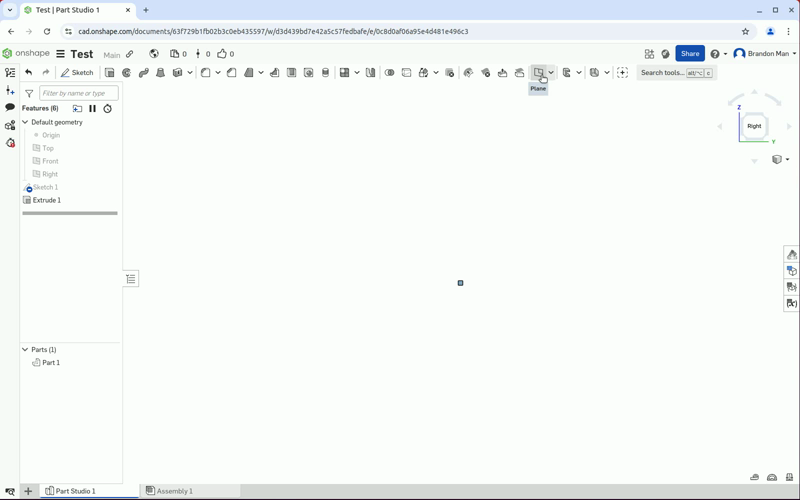
click(541, 75)
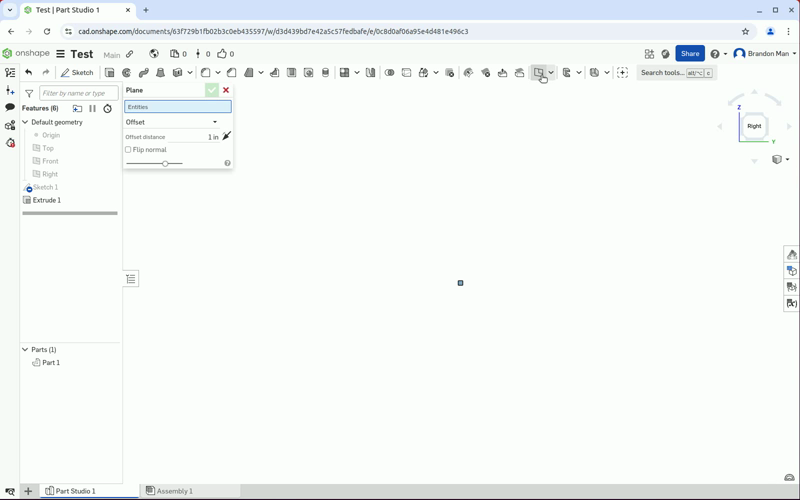
mouse_move(73, 176)
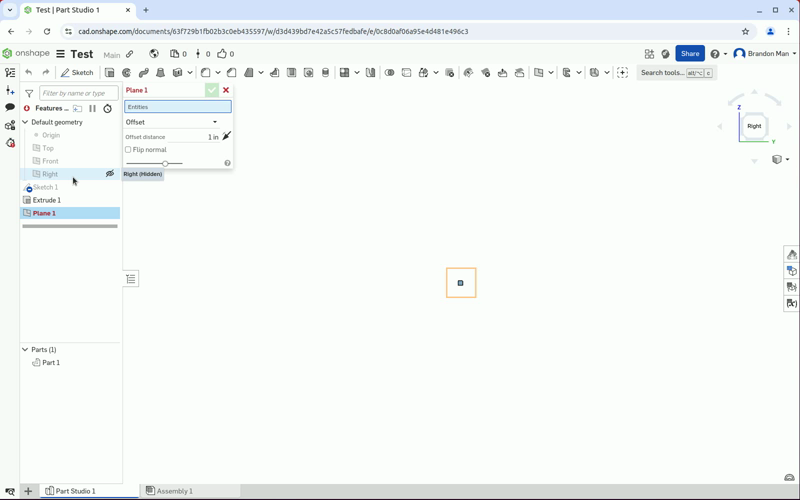
click(73, 176)
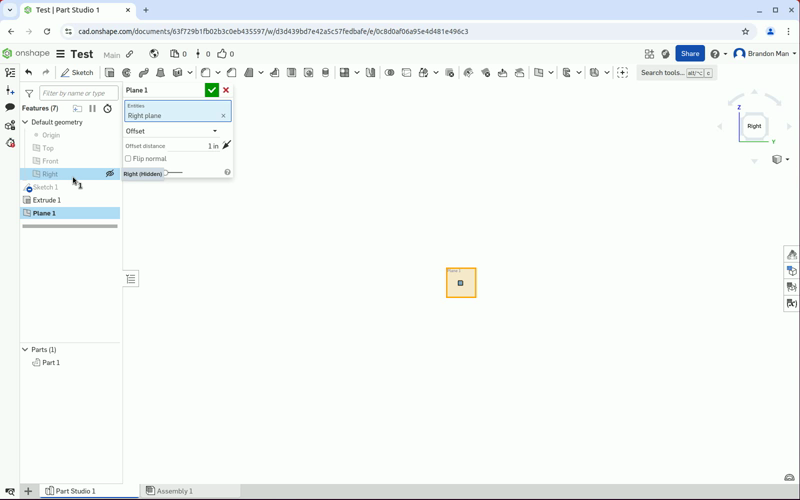
key(tab, 2)
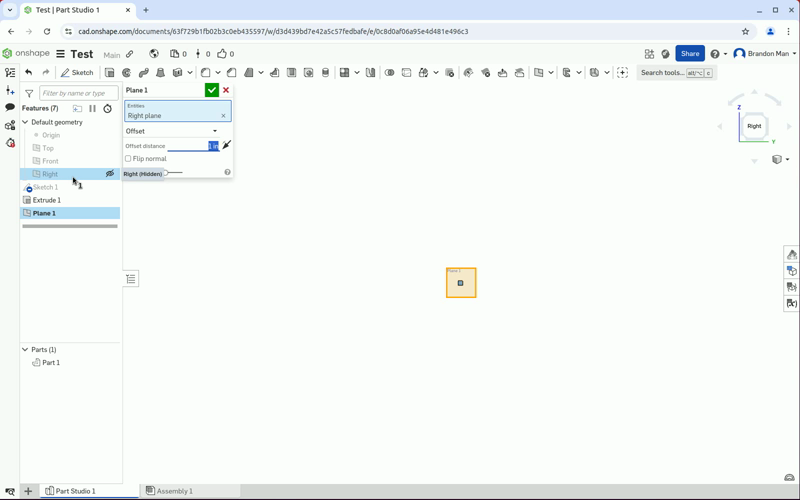
text(23.108)
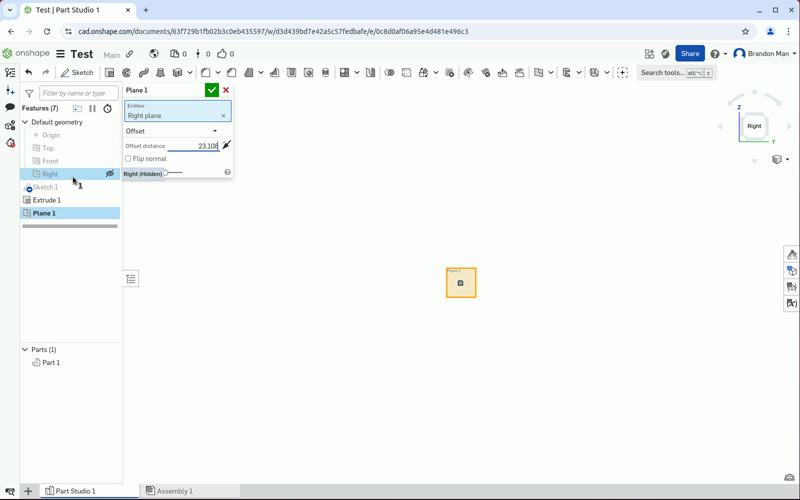
key(enter, 2)
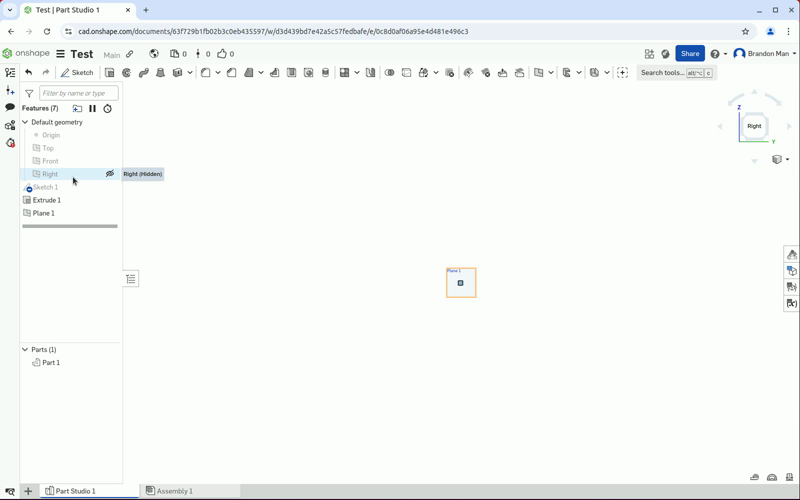
key(shift+s)
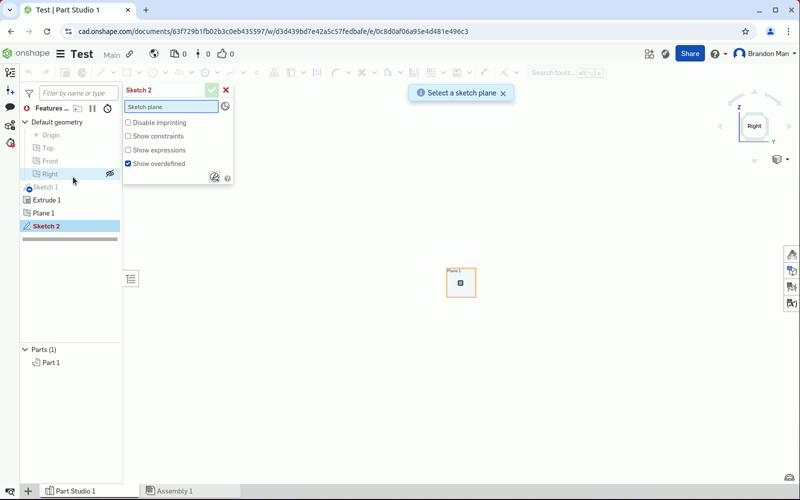
mouse_move(73, 215)
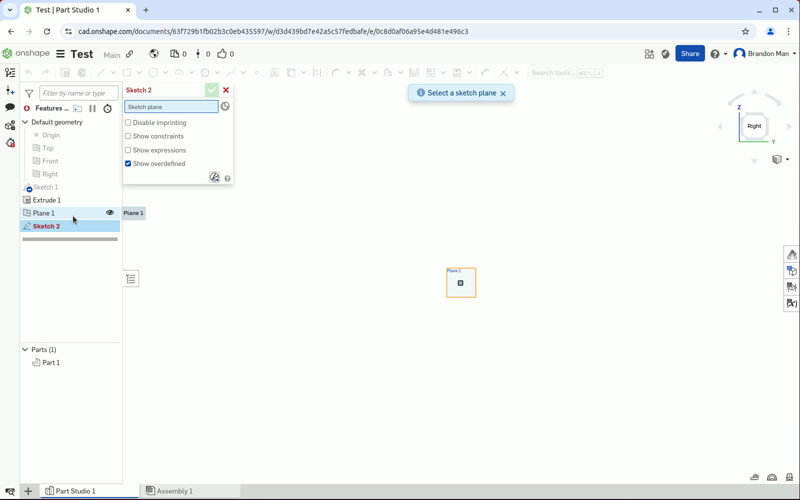
click(73, 215)
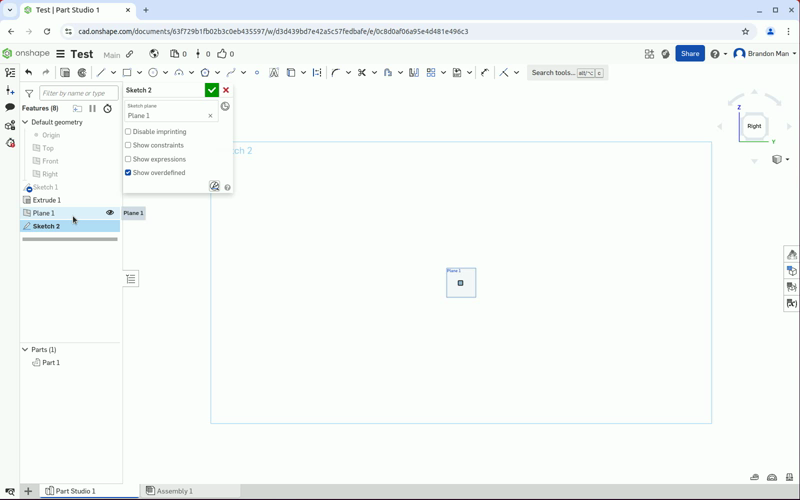
mouse_move(73, 352)
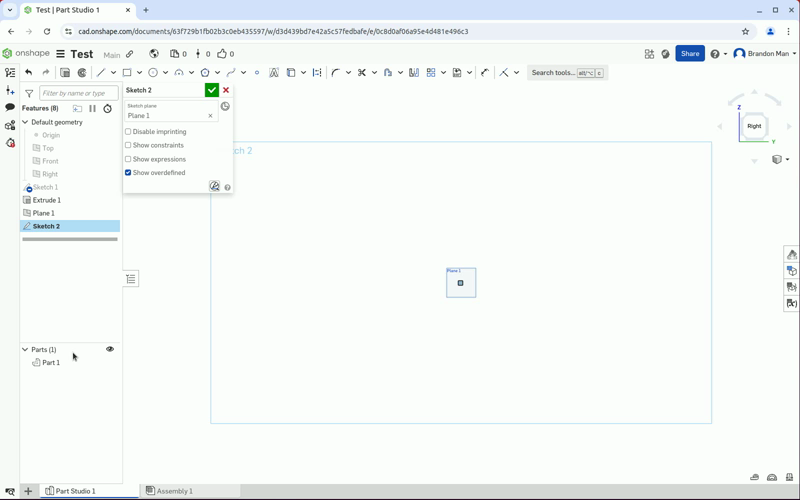
key(y)
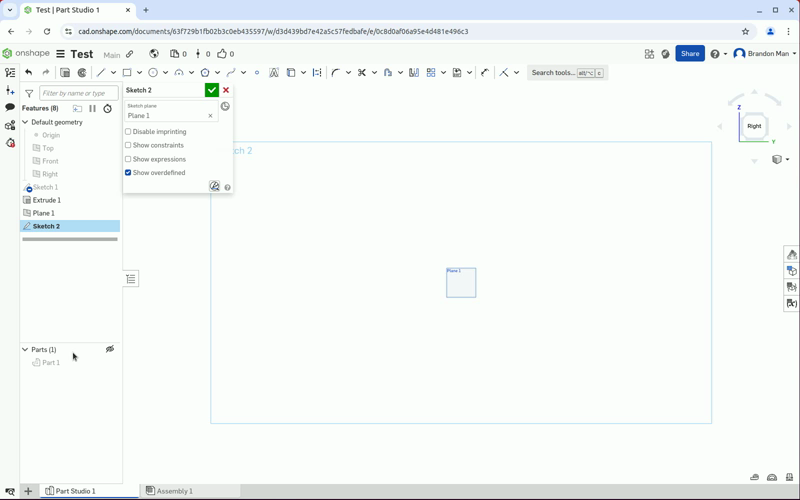
key(l)
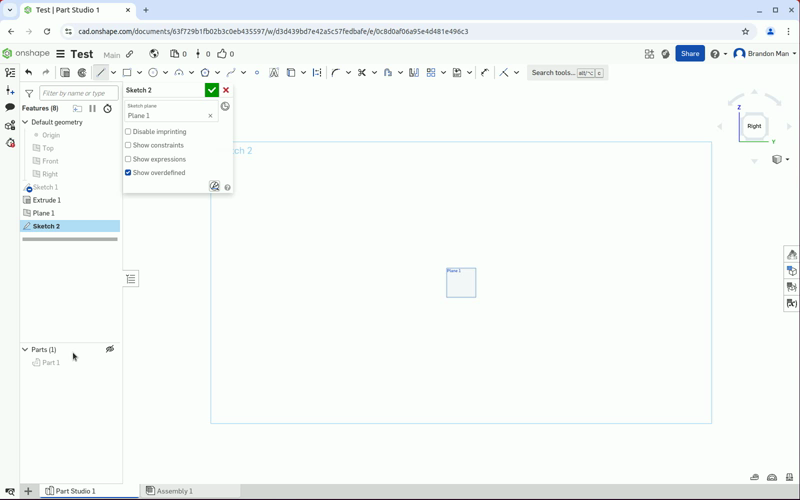
key_down(shift)
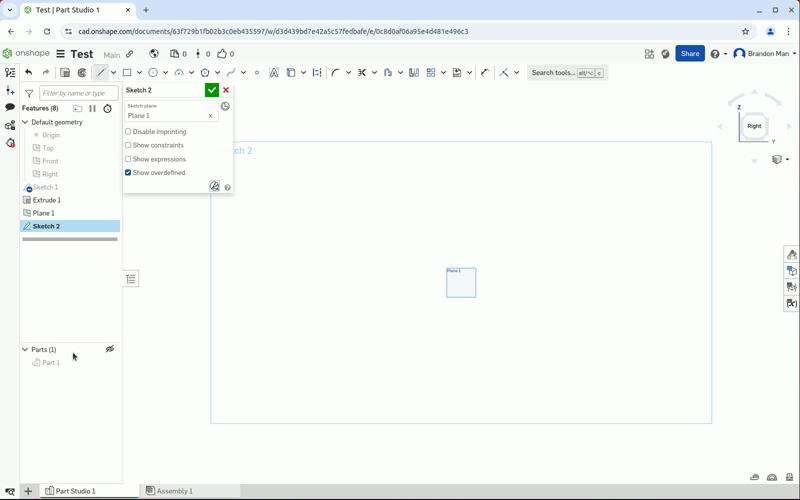
mouse_move(458, 285)
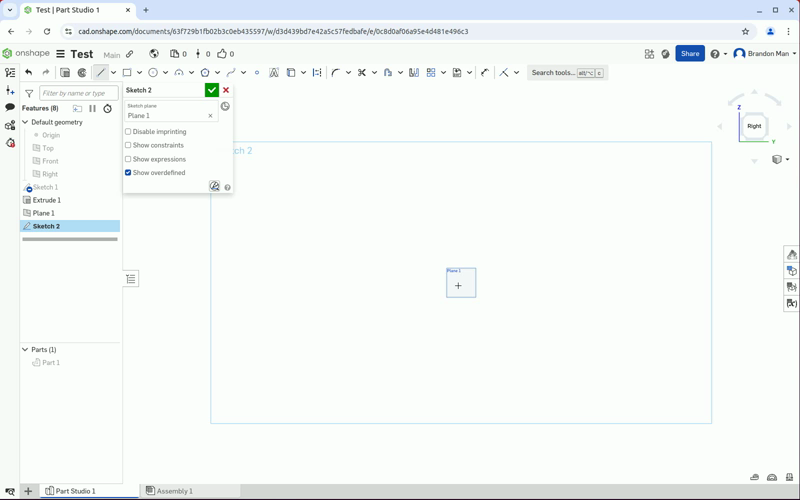
click(458, 285)
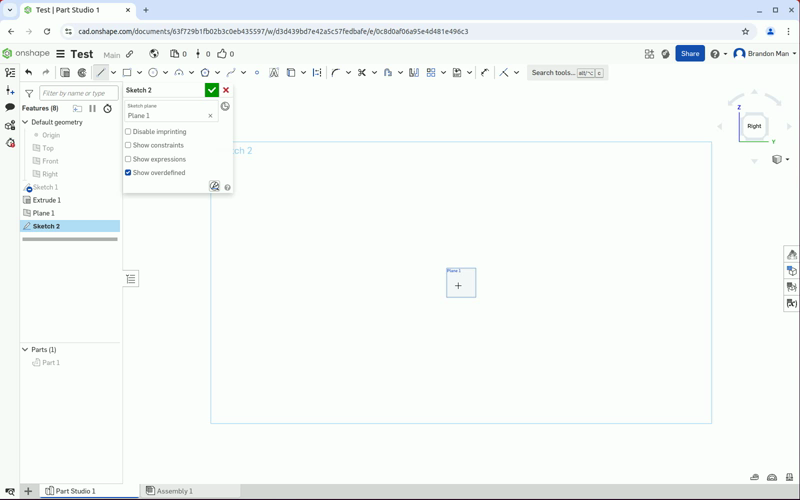
key_up(shift)
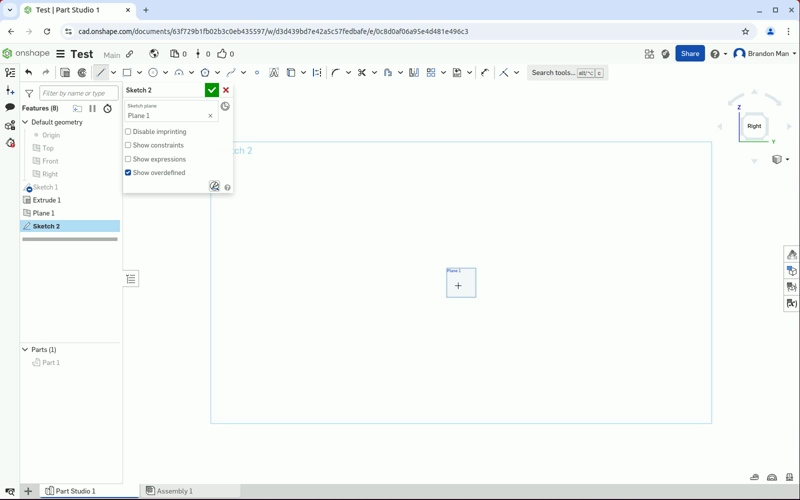
key_down(shift)
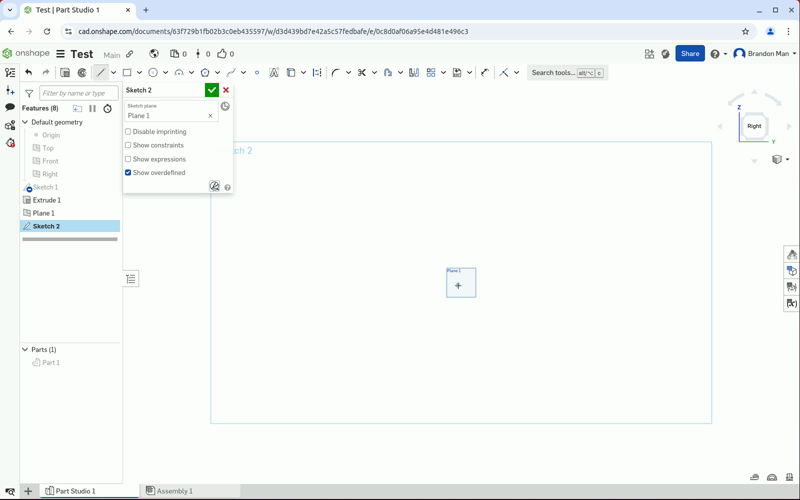
mouse_move(488, 285)
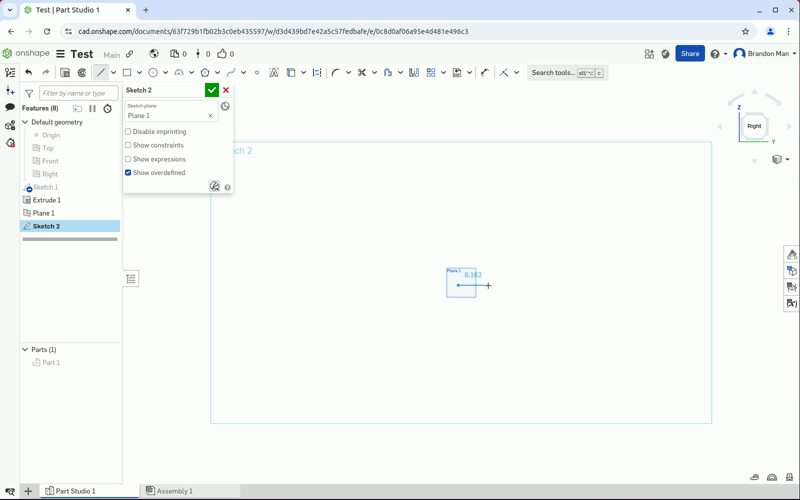
mouse_move(462, 285)
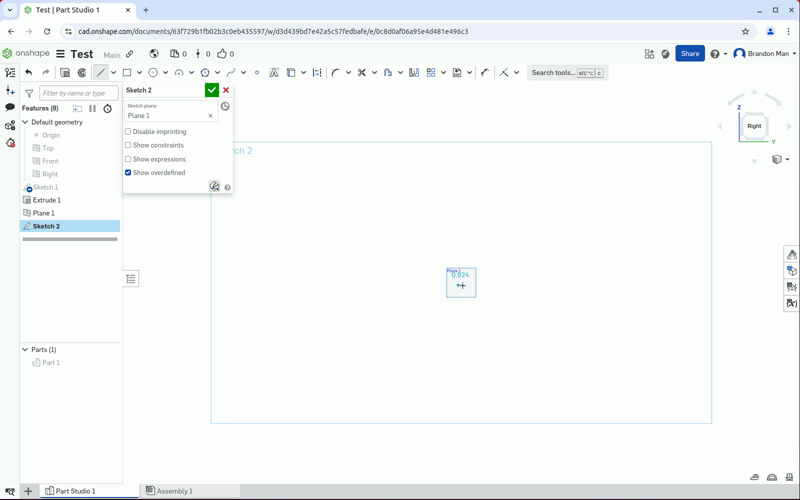
scroll(6)
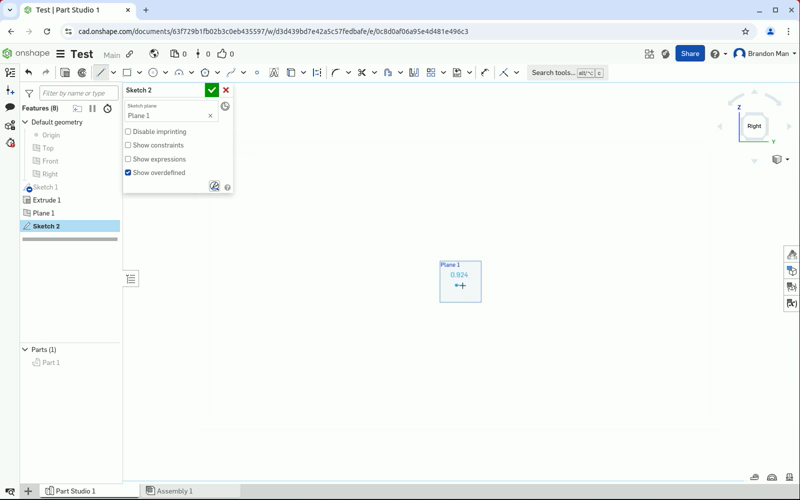
scroll(6)
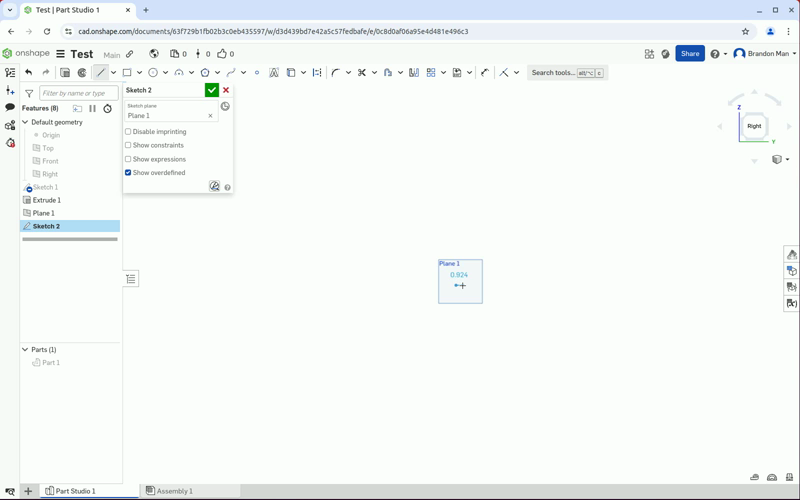
scroll(6)
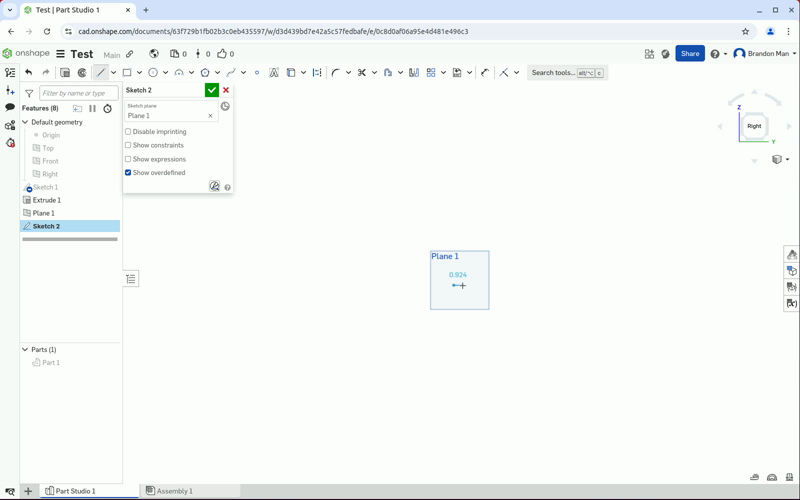
scroll(6)
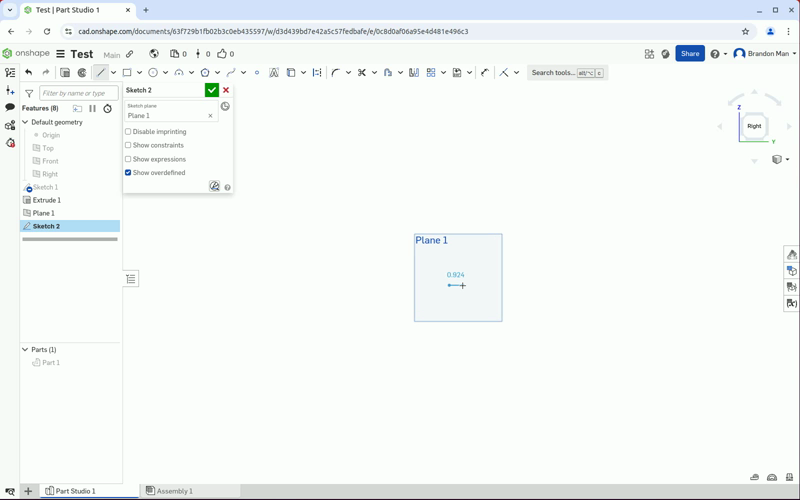
scroll(6)
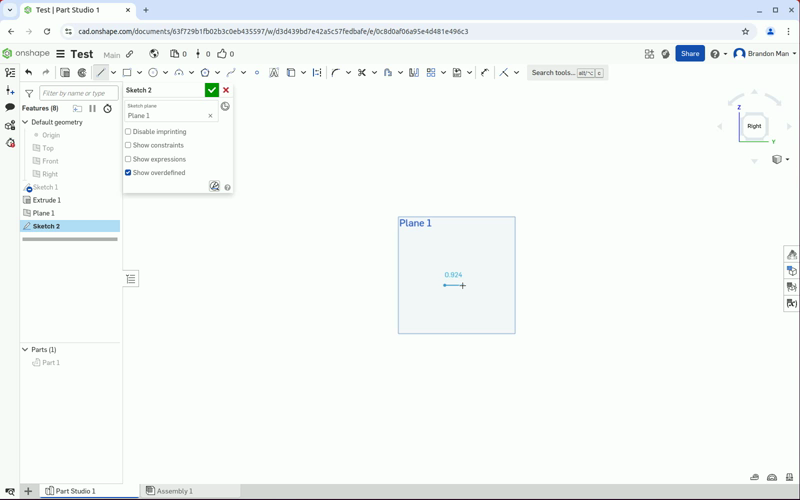
scroll(6)
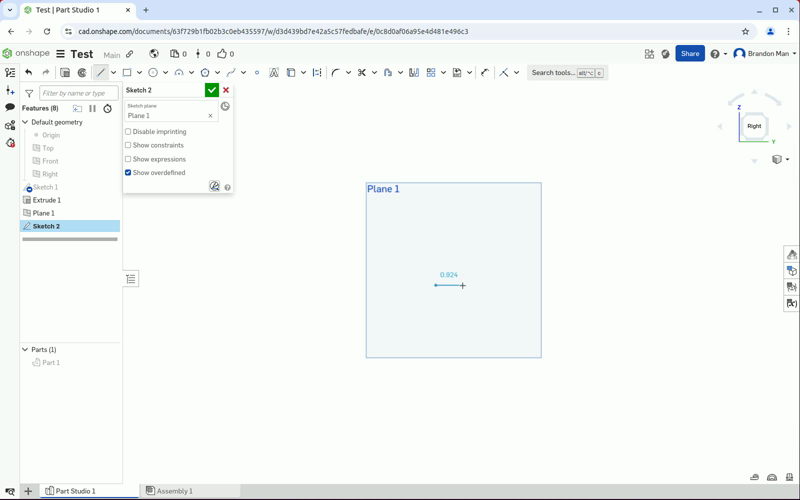
scroll(6)
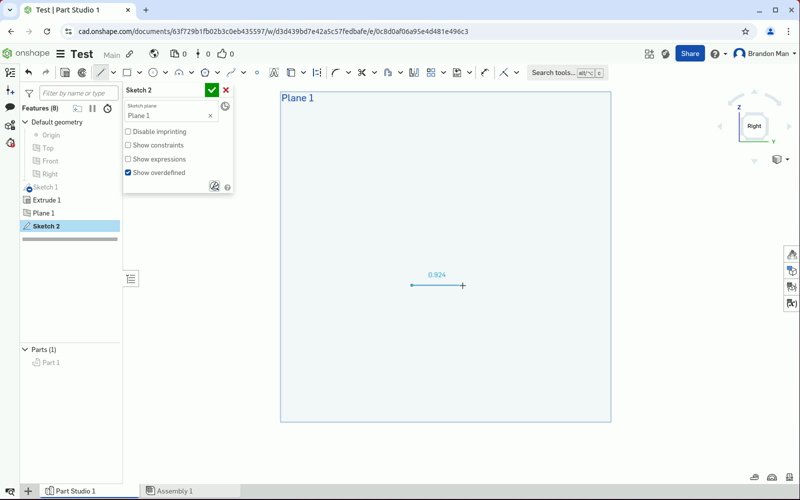
click(462, 285)
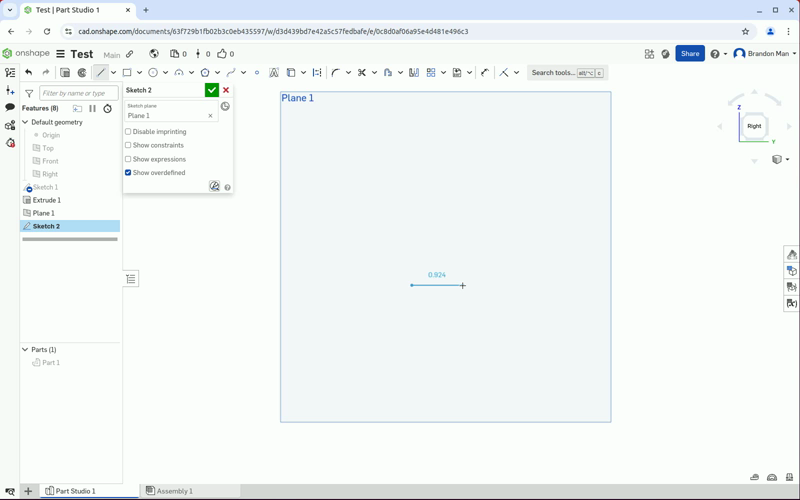
scroll(-6)
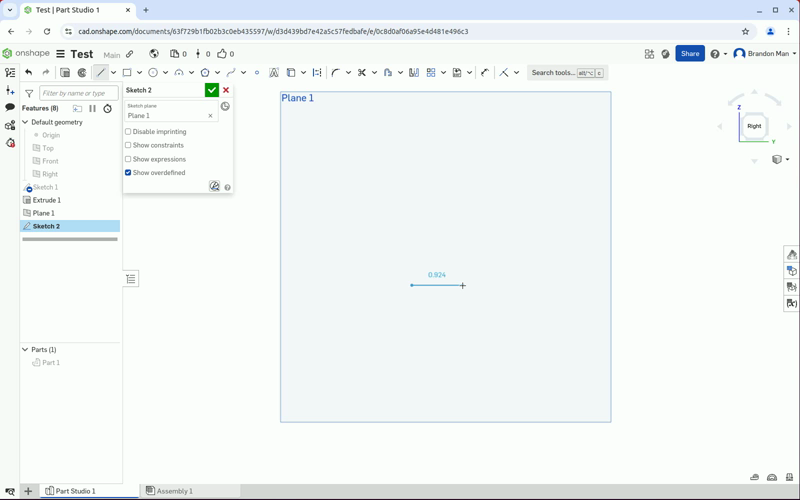
scroll(-6)
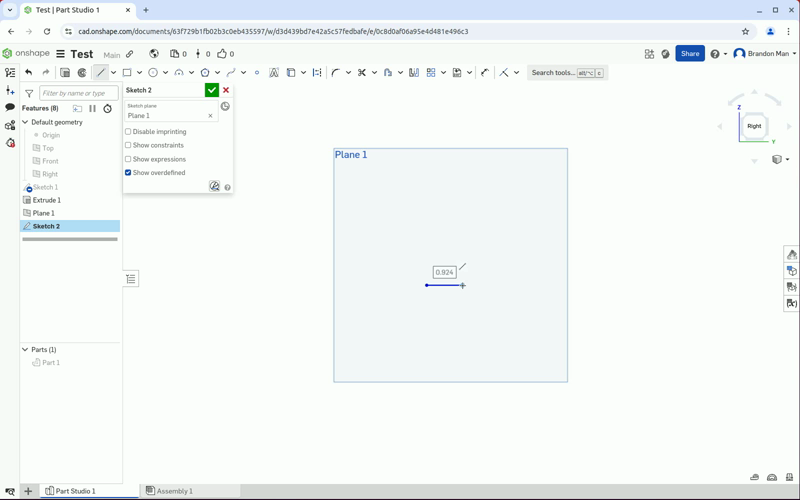
scroll(-6)
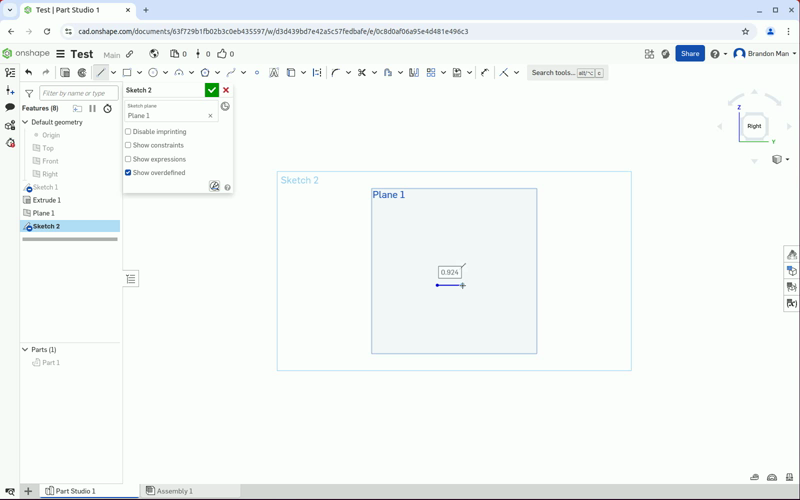
scroll(-6)
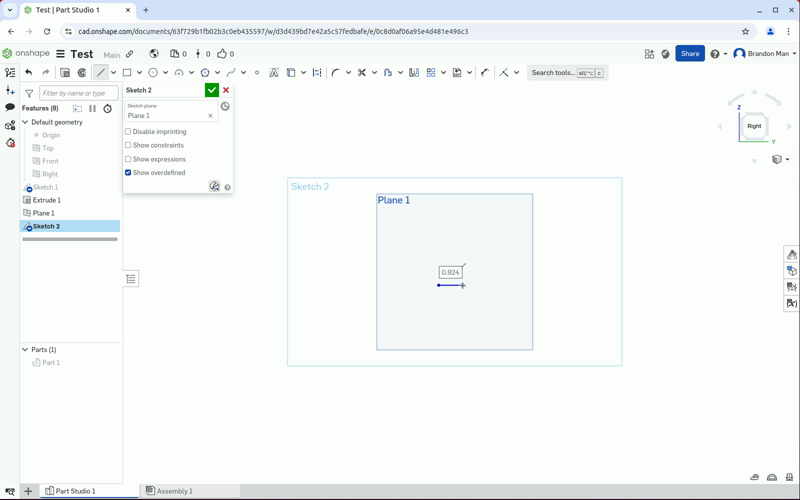
scroll(-6)
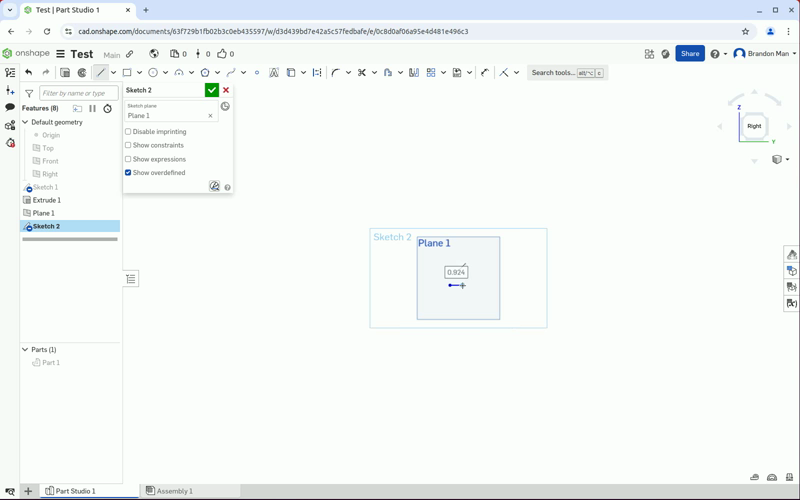
scroll(-6)
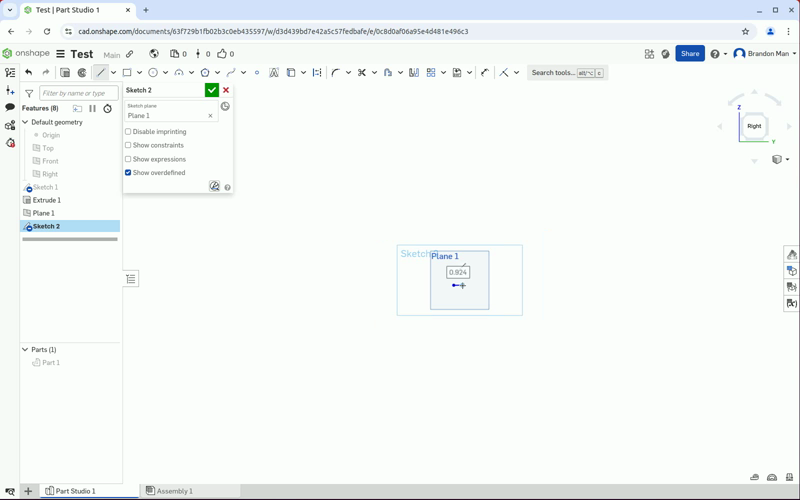
scroll(-6)
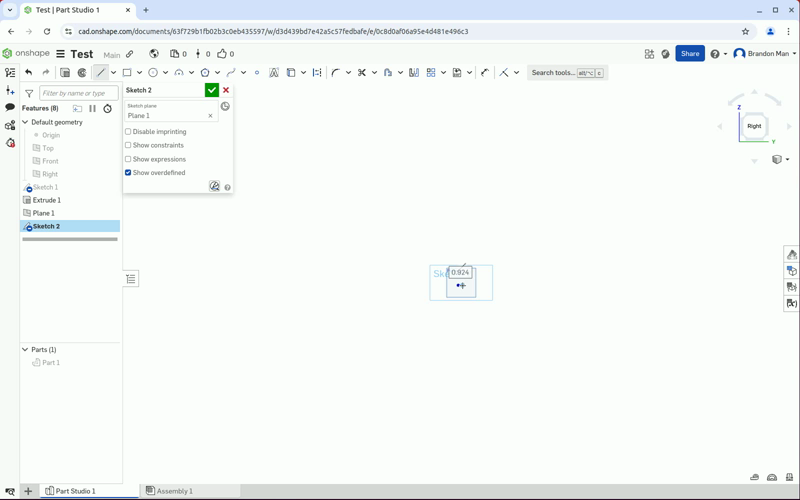
key_up(shift)
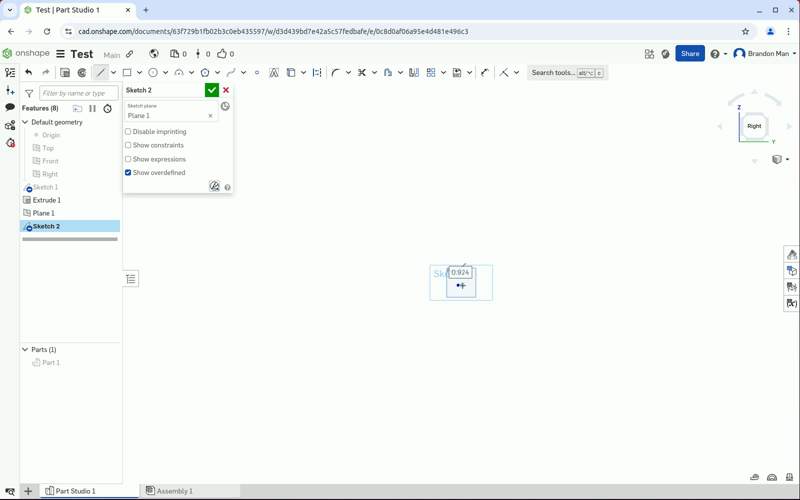
key_down(shift)
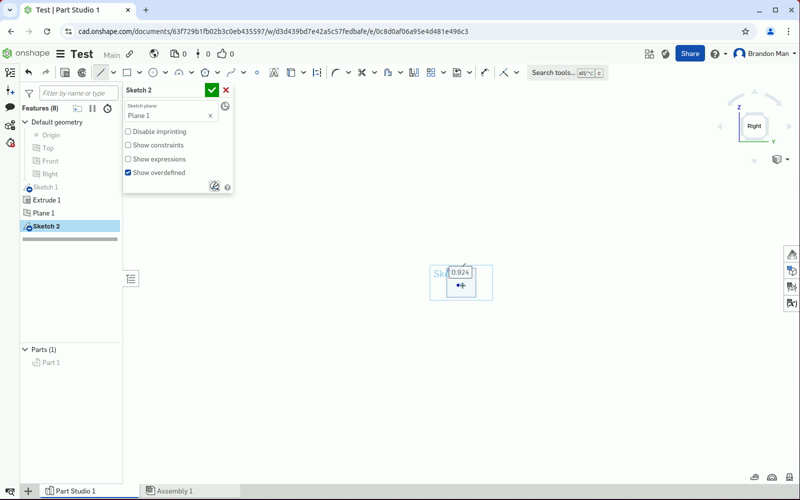
mouse_move(492, 285)
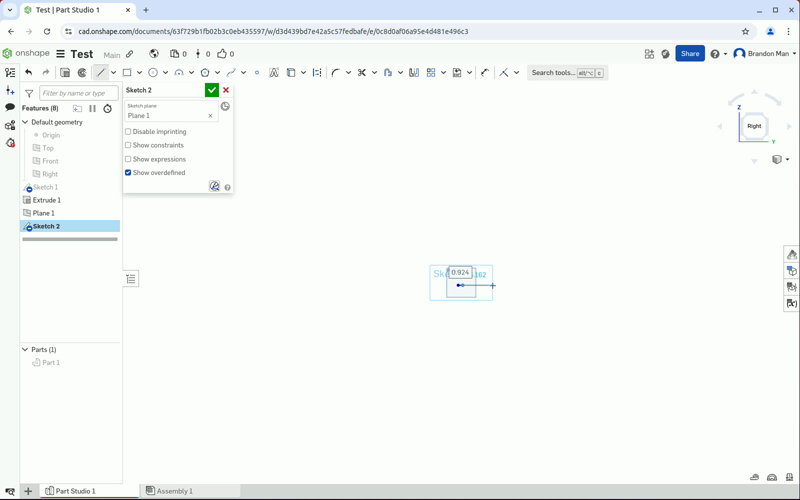
mouse_move(462, 280)
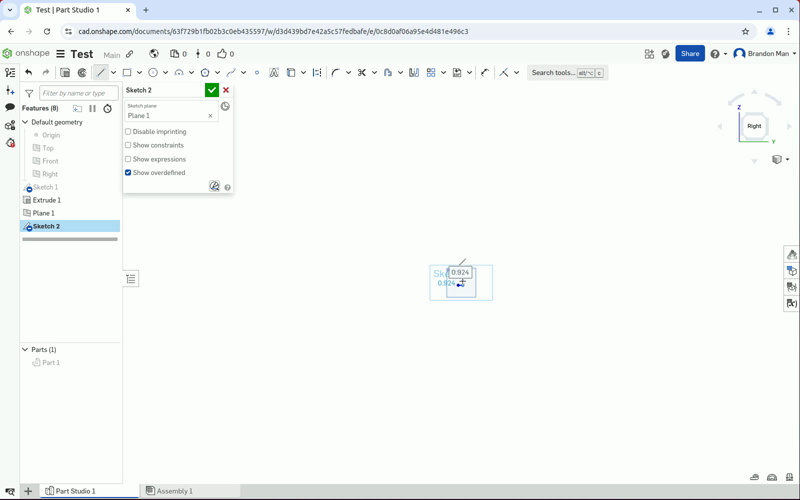
scroll(6)
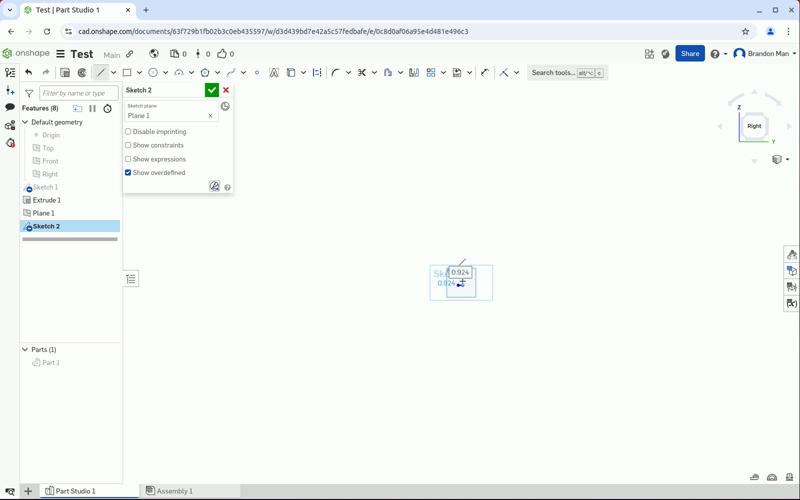
scroll(6)
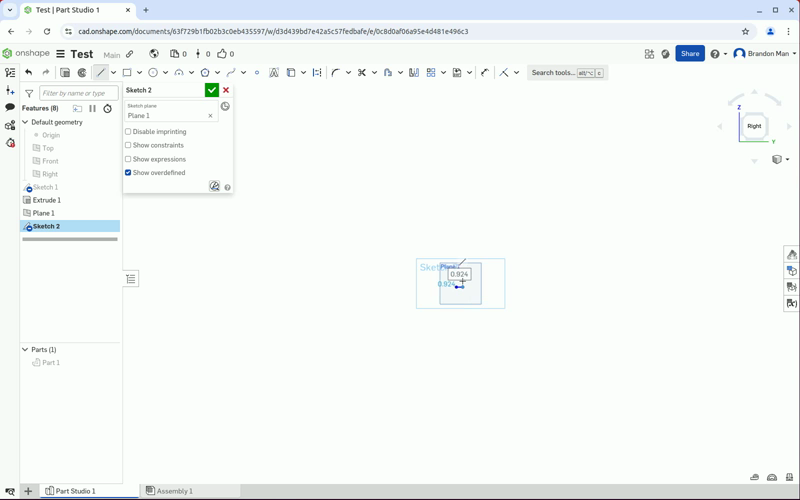
scroll(6)
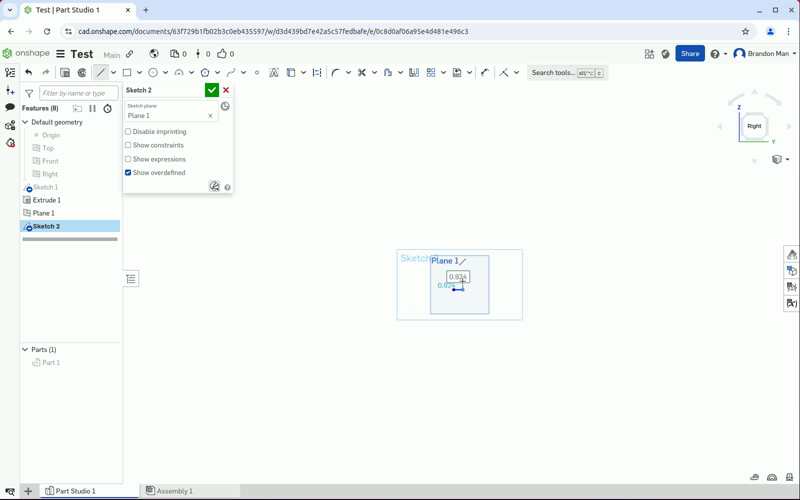
scroll(6)
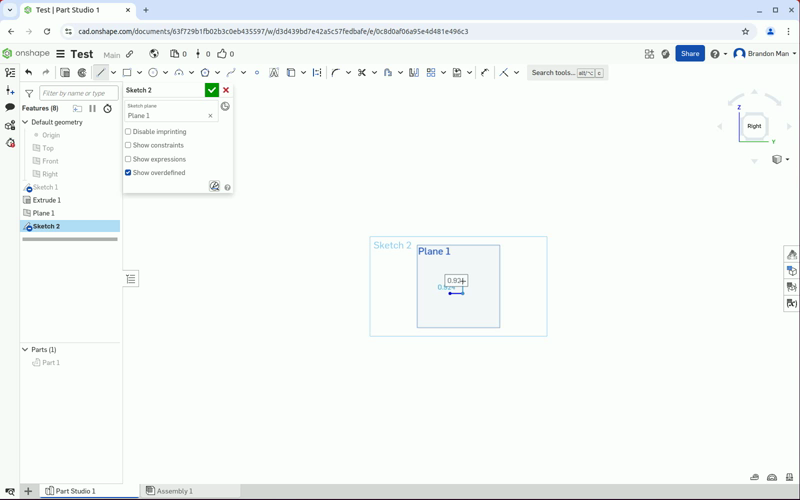
scroll(6)
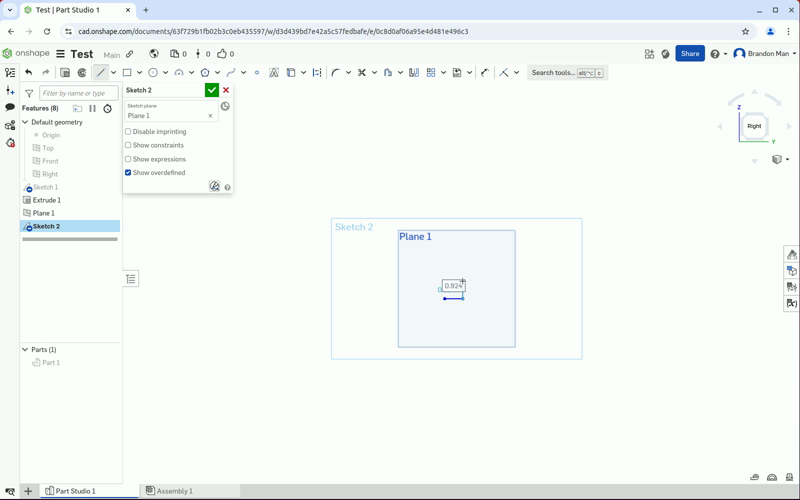
scroll(6)
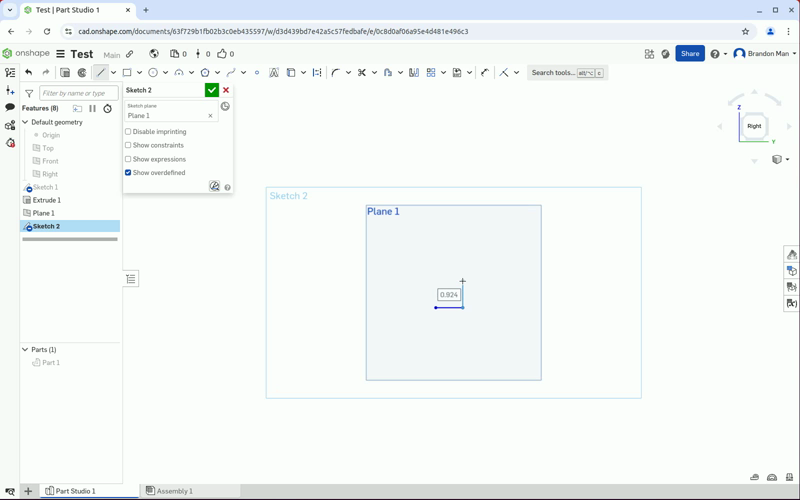
scroll(6)
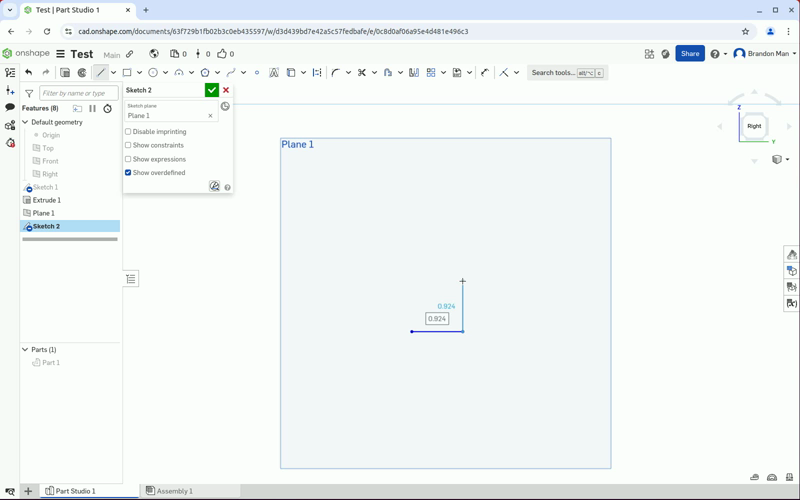
click(462, 280)
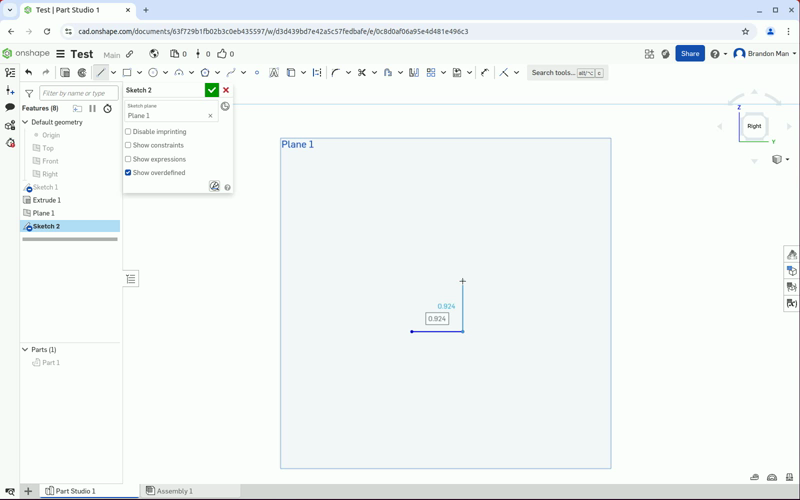
scroll(-6)
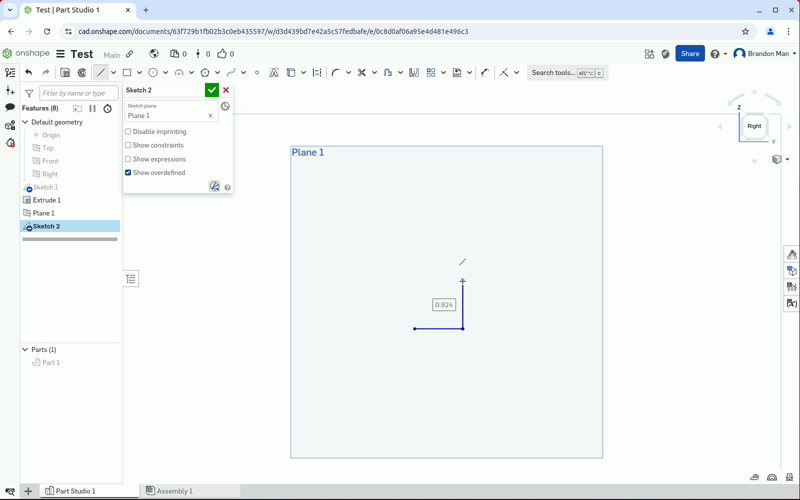
scroll(-6)
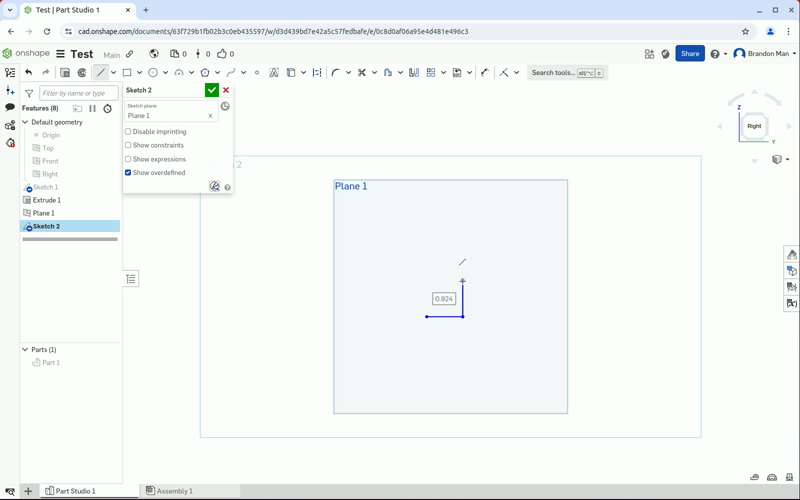
scroll(-6)
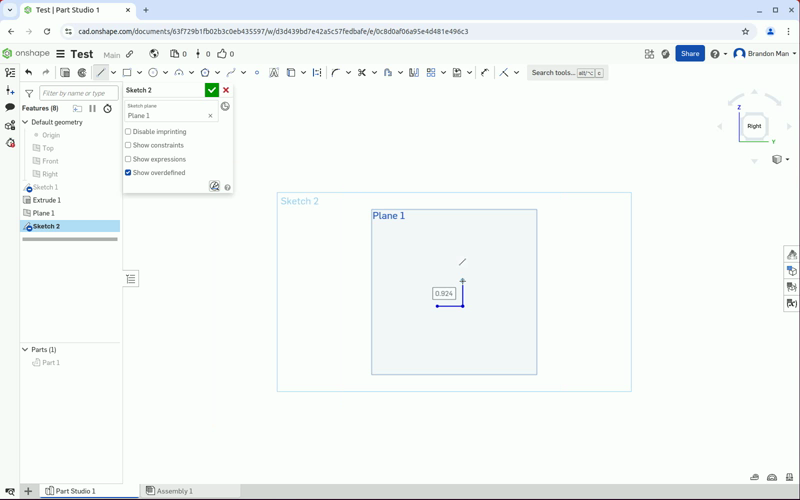
scroll(-6)
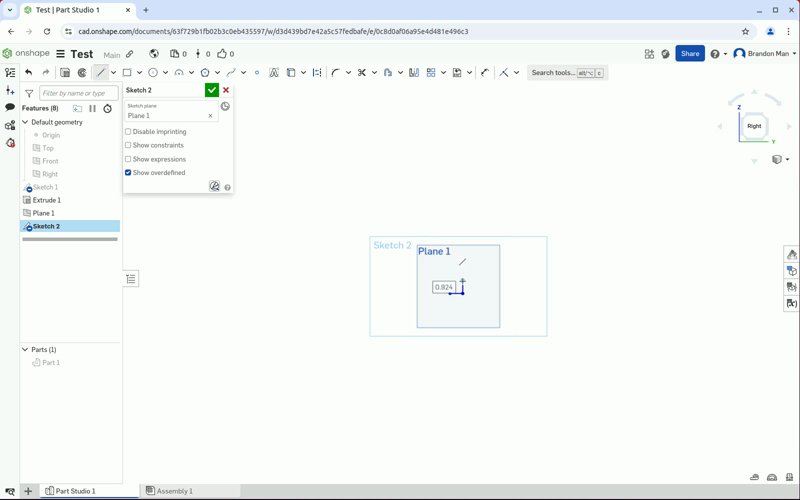
scroll(-6)
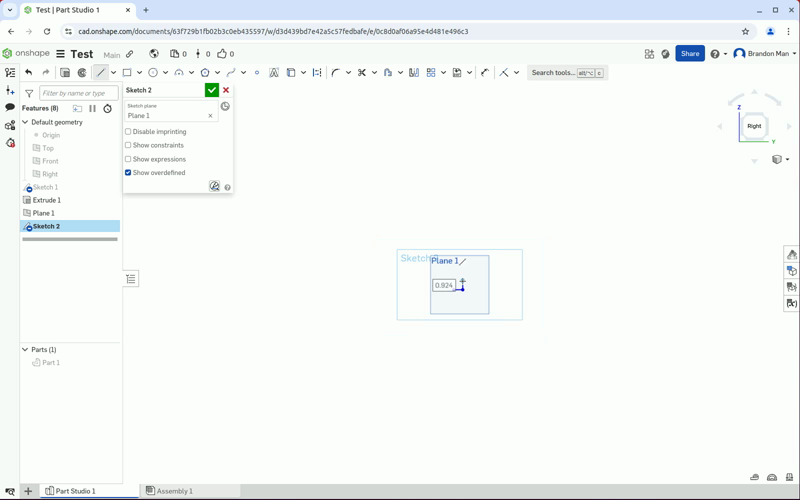
scroll(-6)
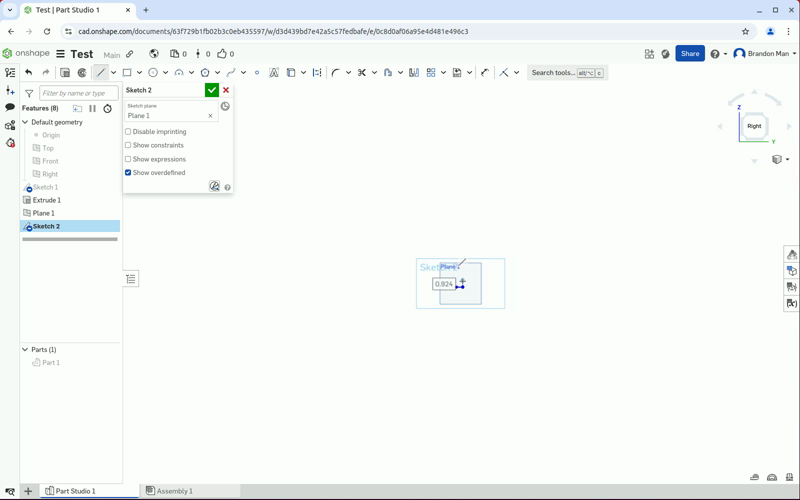
scroll(-6)
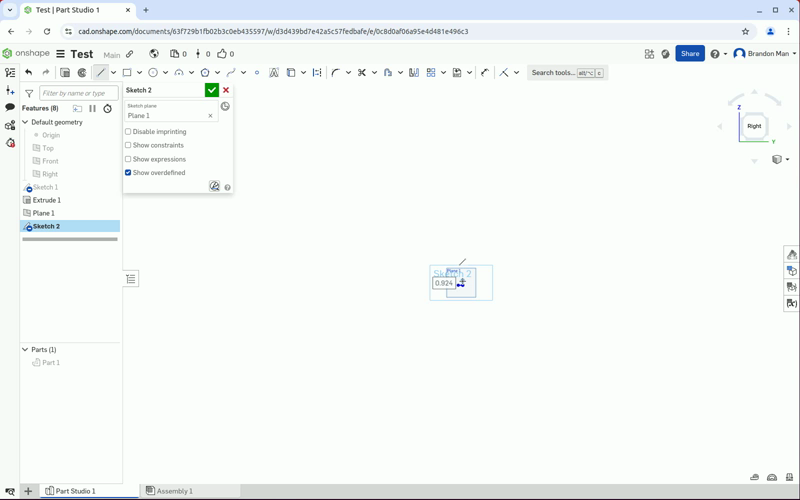
key_up(shift)
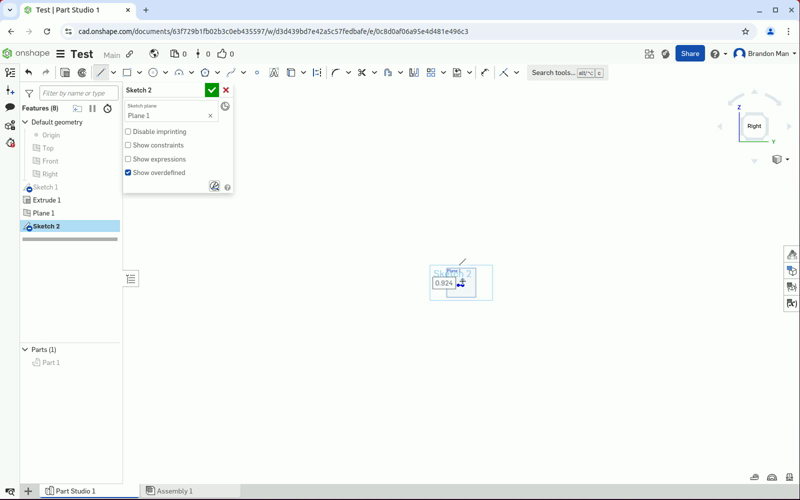
key_down(shift)
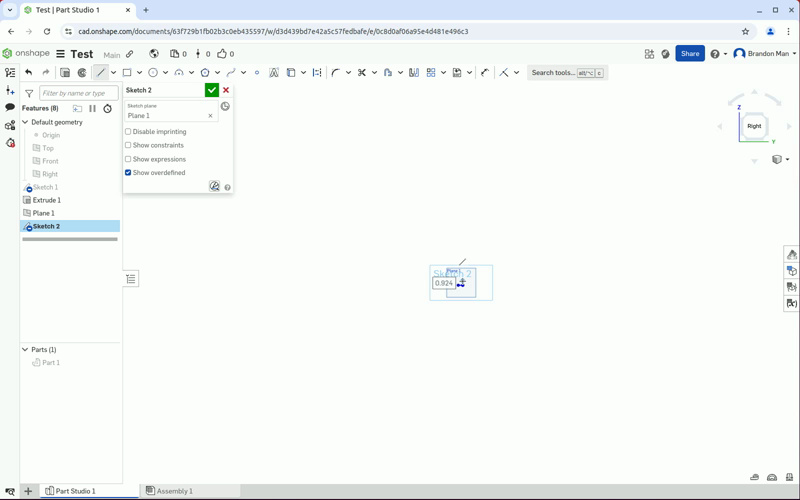
mouse_move(492, 280)
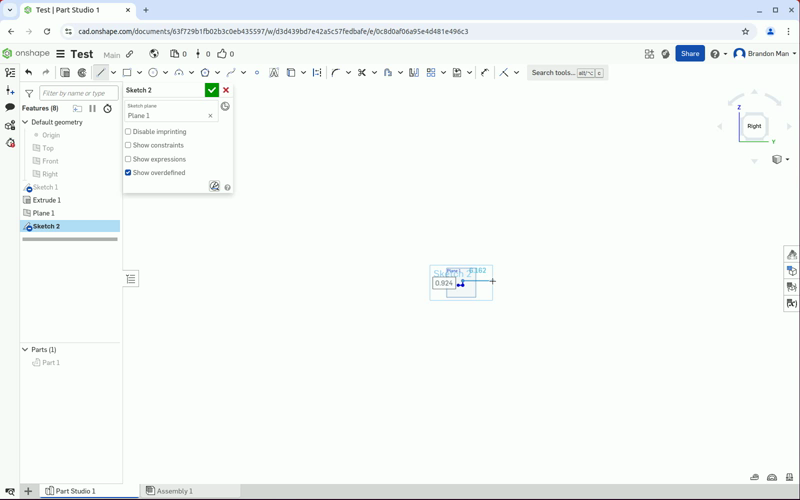
mouse_move(458, 280)
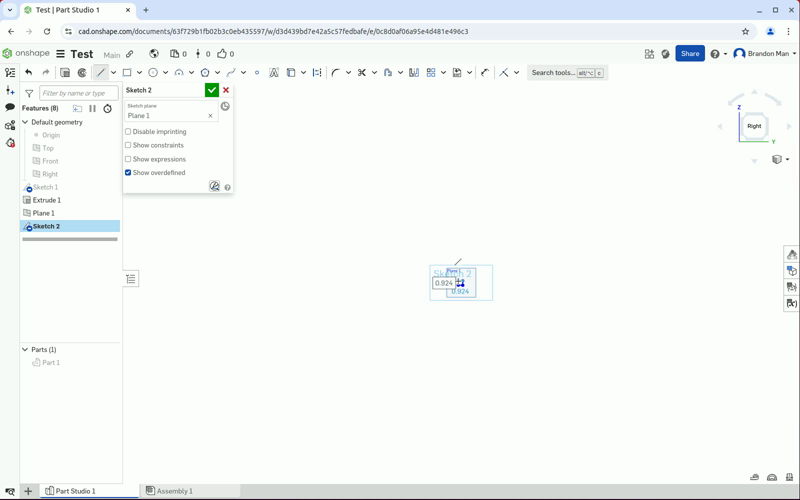
scroll(6)
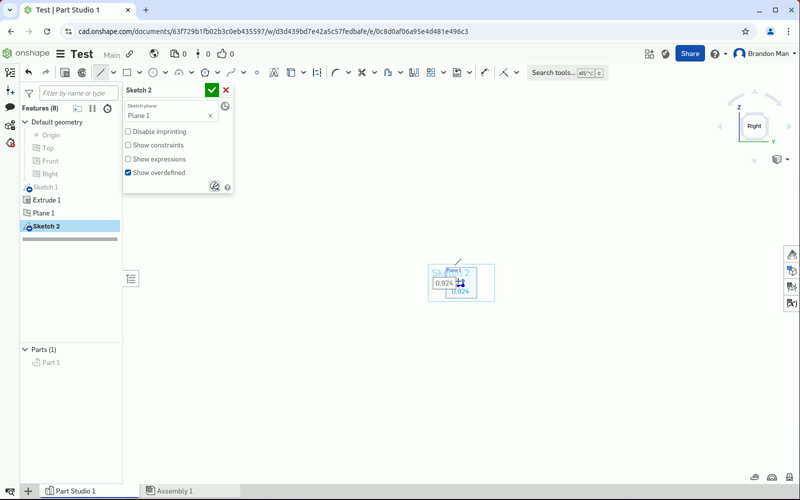
scroll(6)
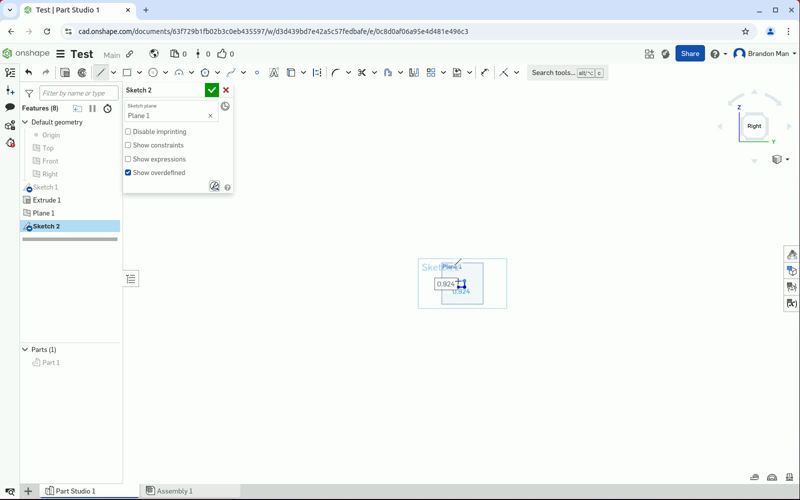
scroll(6)
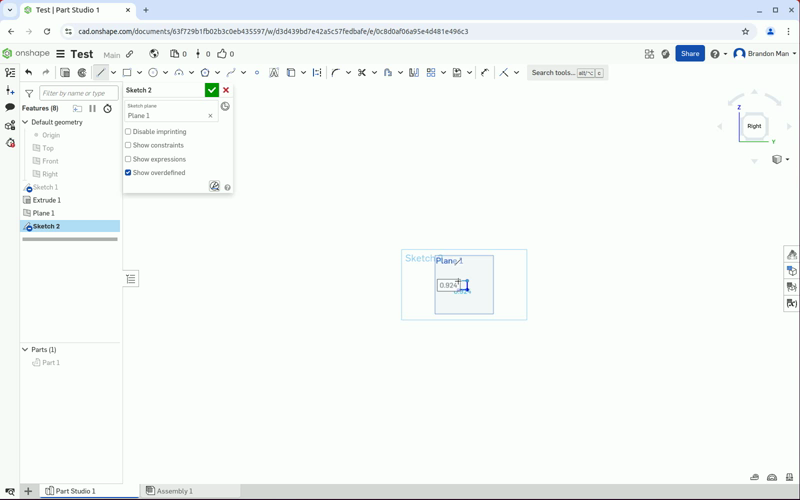
scroll(6)
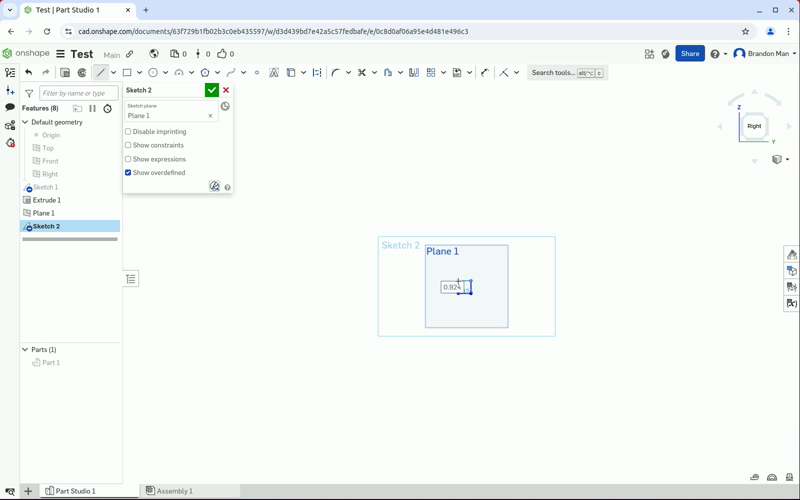
scroll(6)
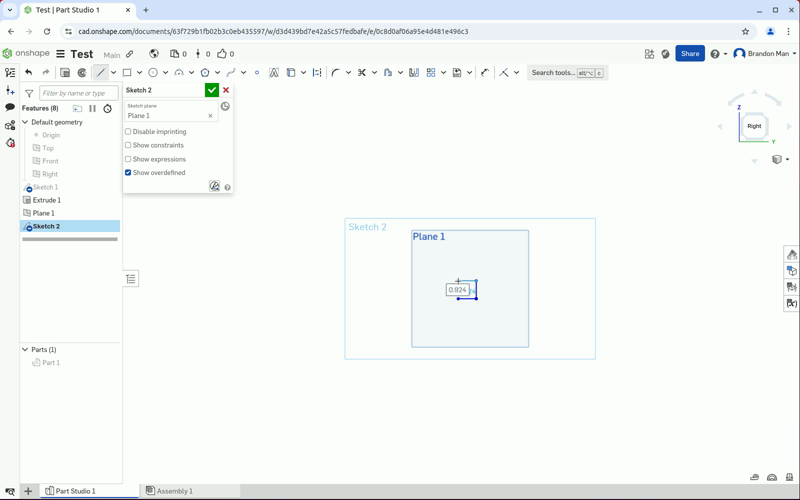
scroll(6)
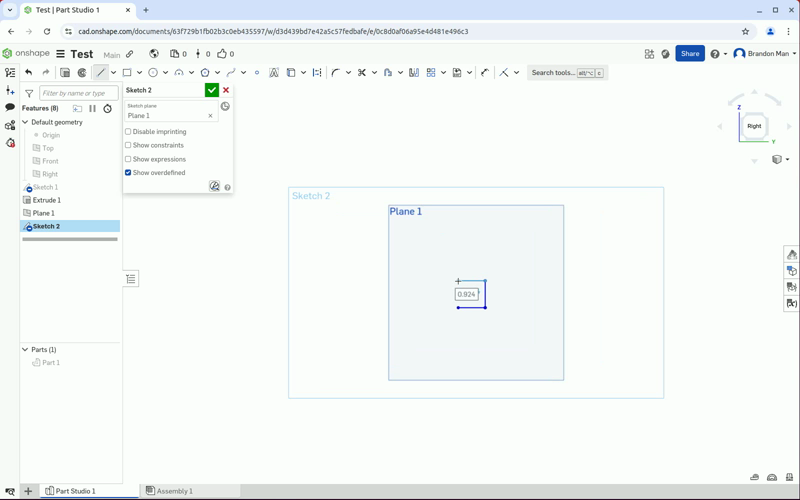
scroll(6)
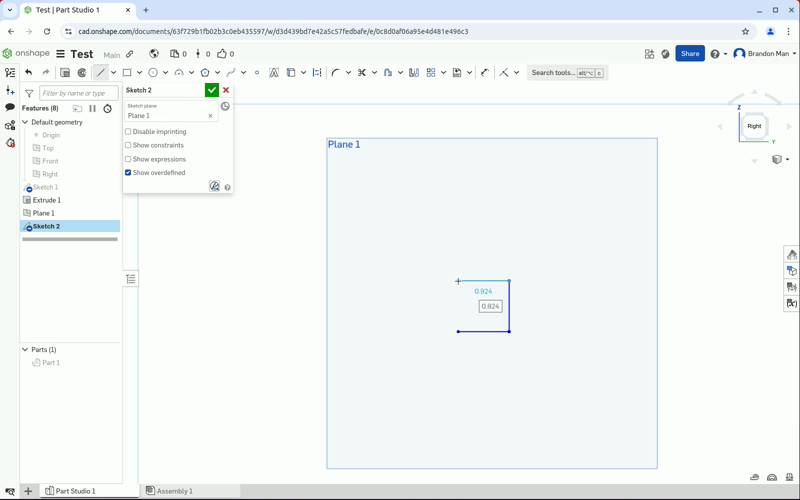
click(458, 280)
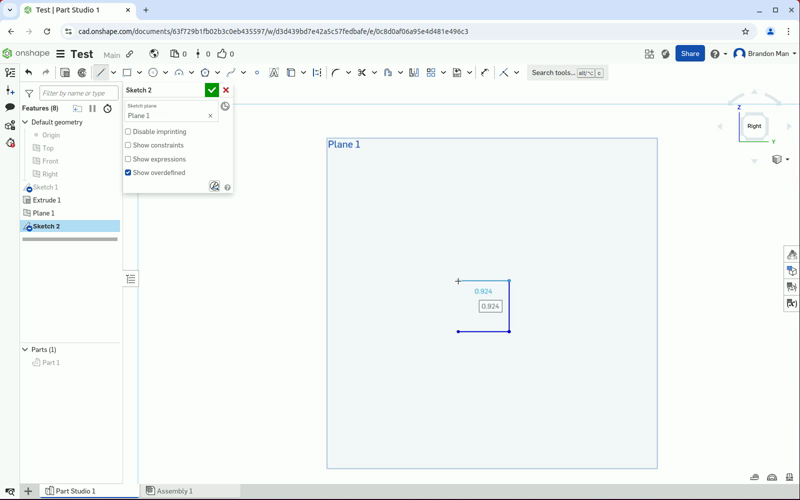
scroll(-6)
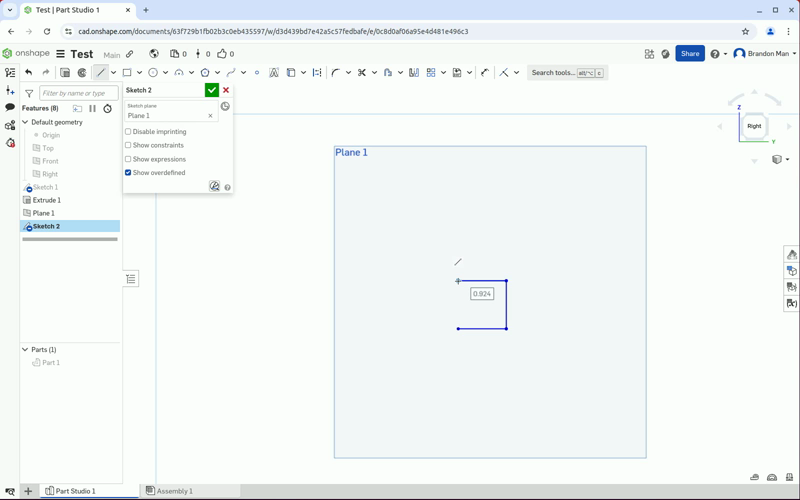
scroll(-6)
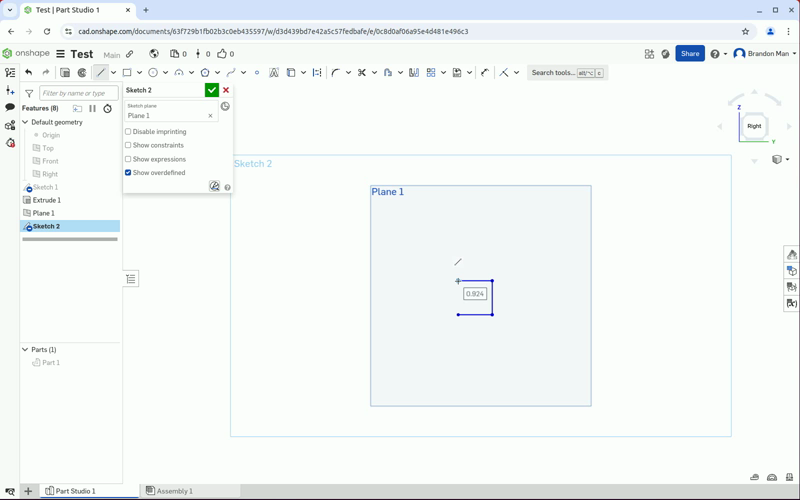
scroll(-6)
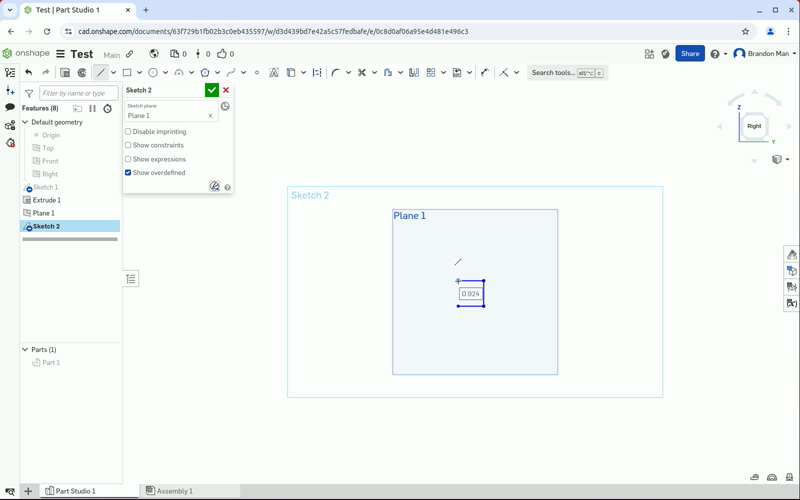
scroll(-6)
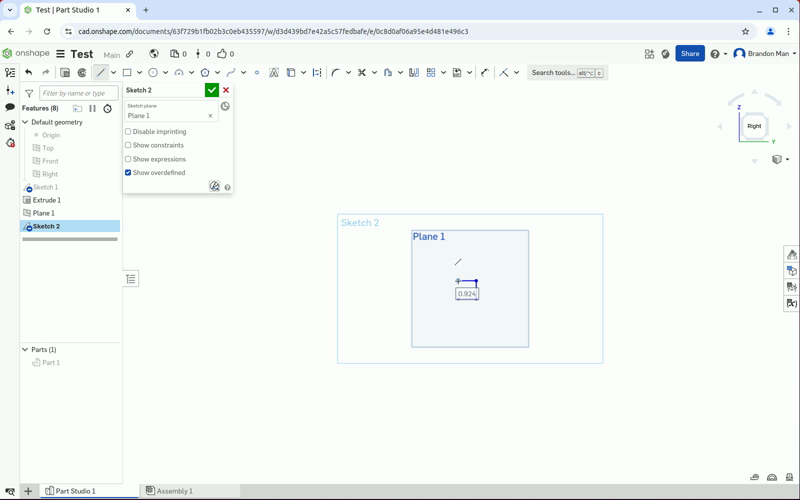
scroll(-6)
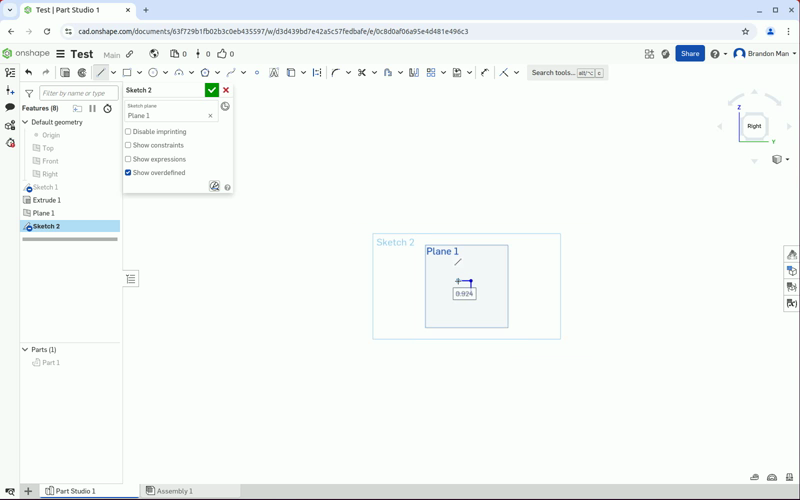
scroll(-6)
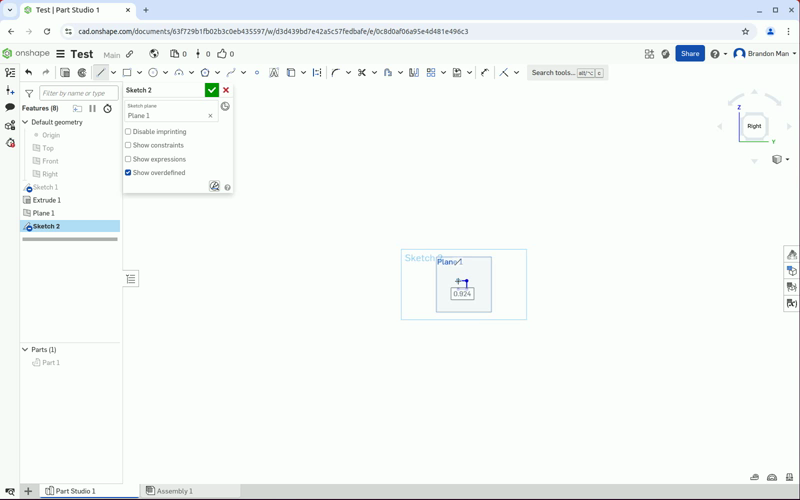
scroll(-6)
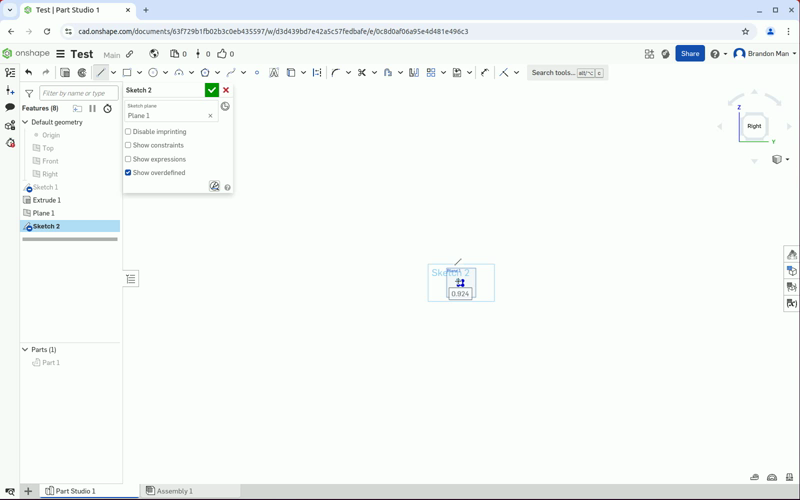
key_up(shift)
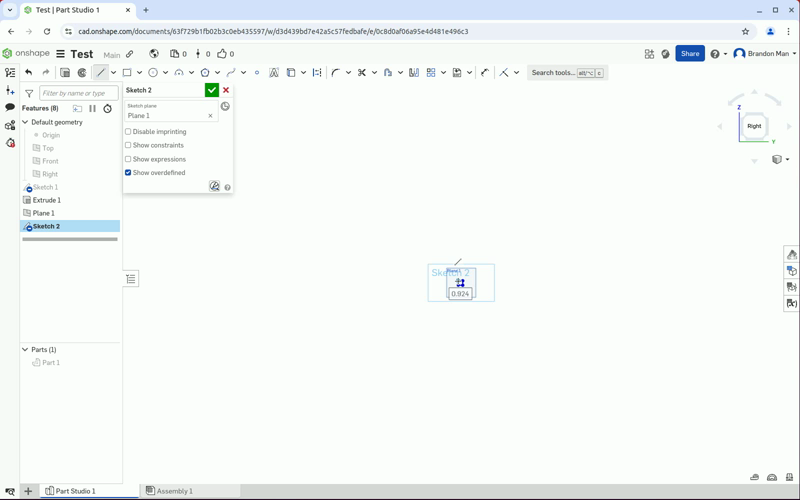
mouse_move(488, 280)
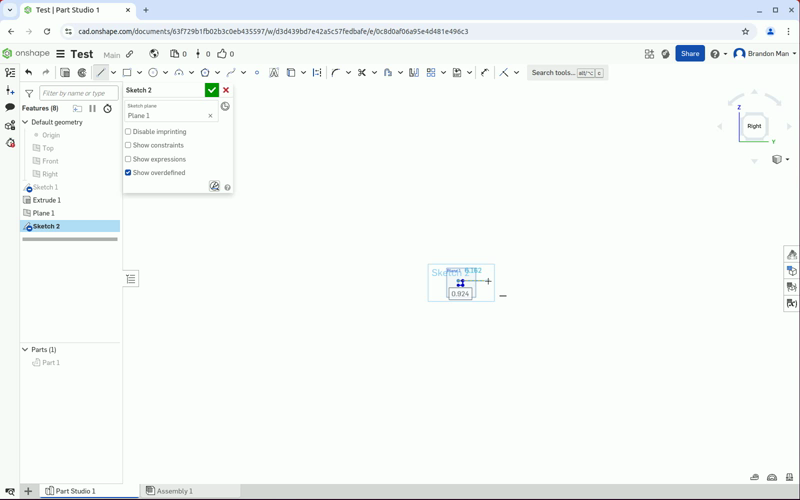
key_down(shift)
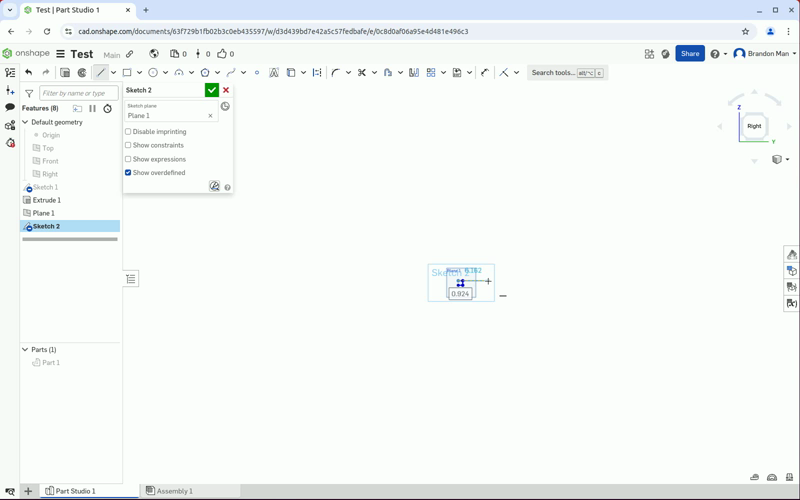
mouse_move(458, 285)
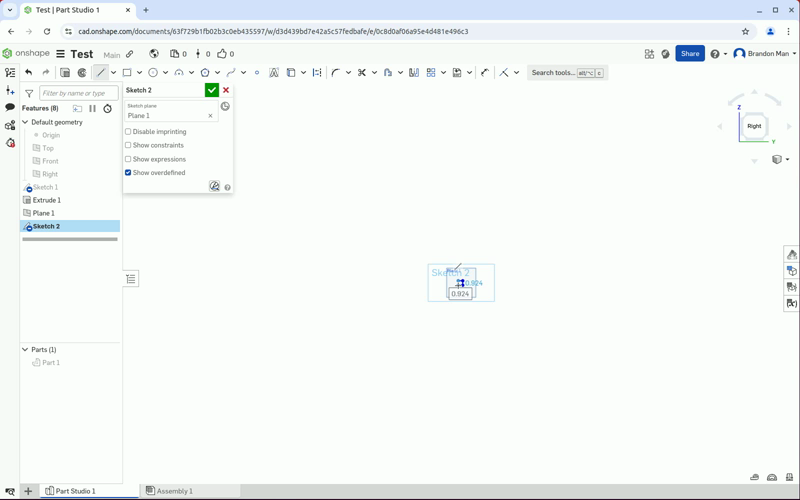
scroll(6)
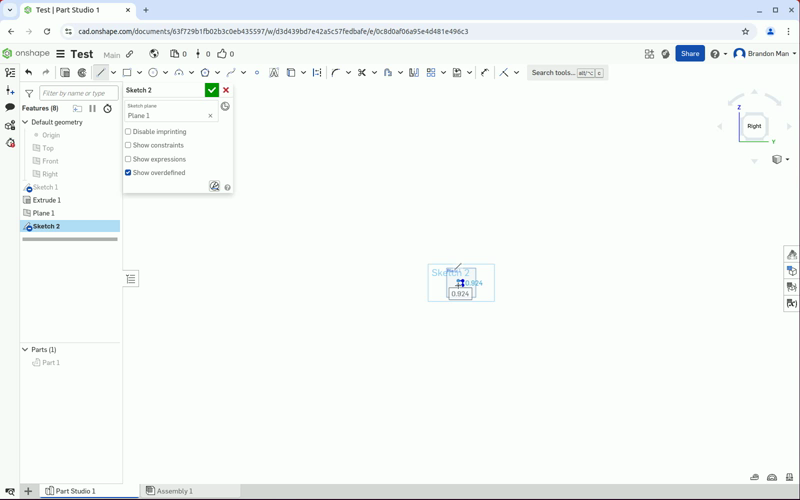
scroll(6)
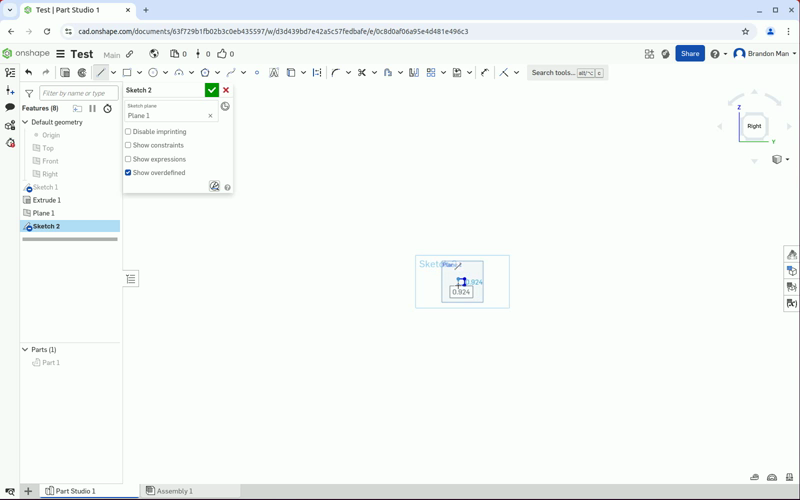
scroll(6)
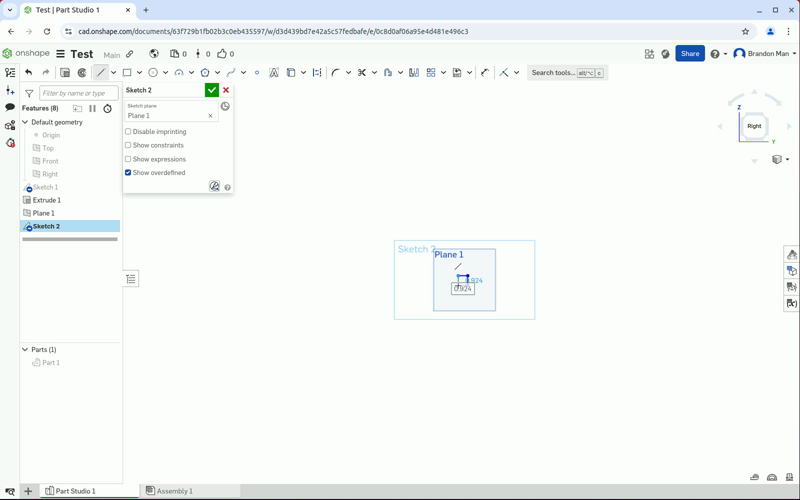
scroll(6)
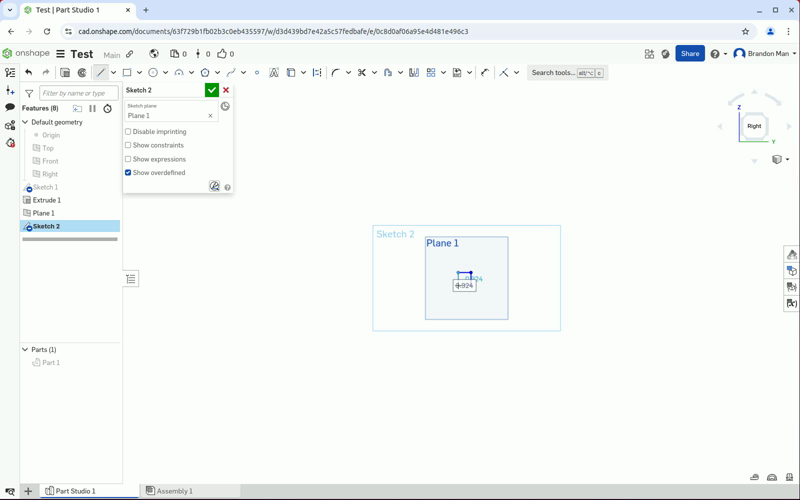
scroll(6)
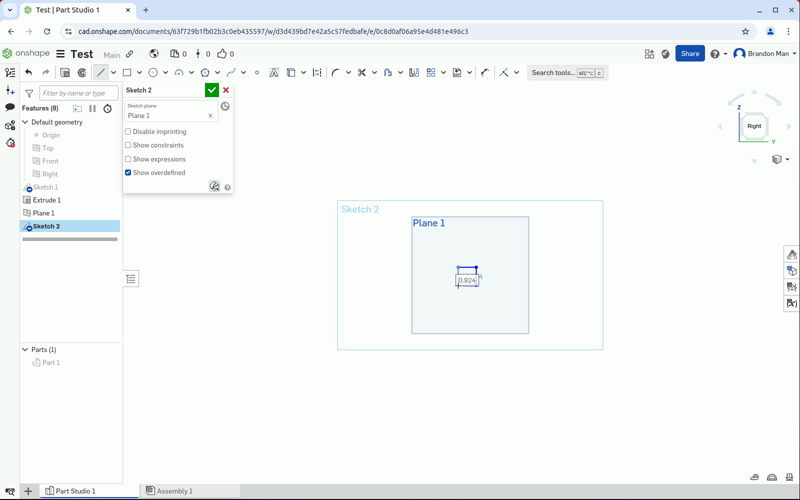
scroll(6)
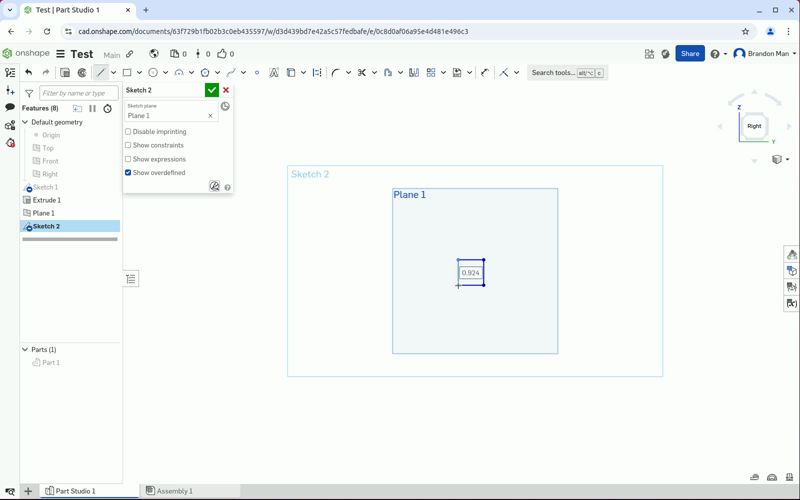
scroll(6)
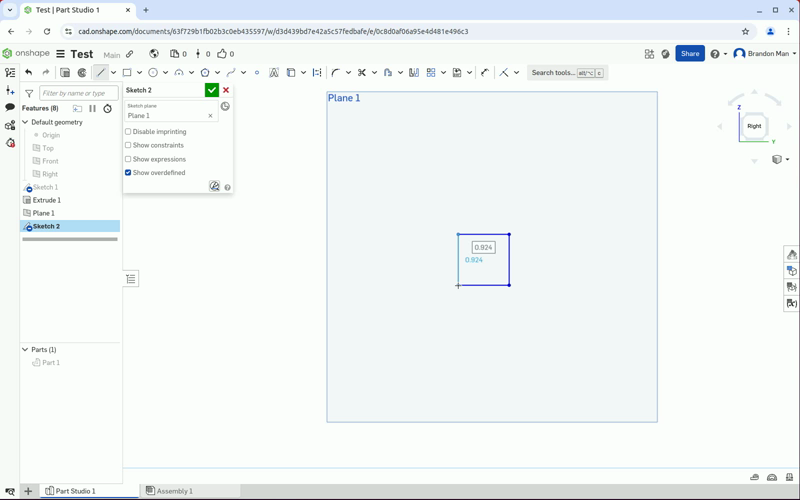
key_up(shift)
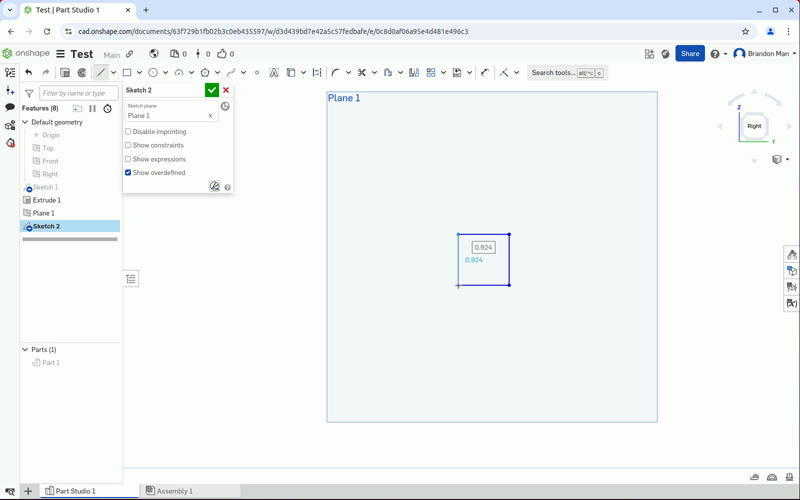
click(458, 285)
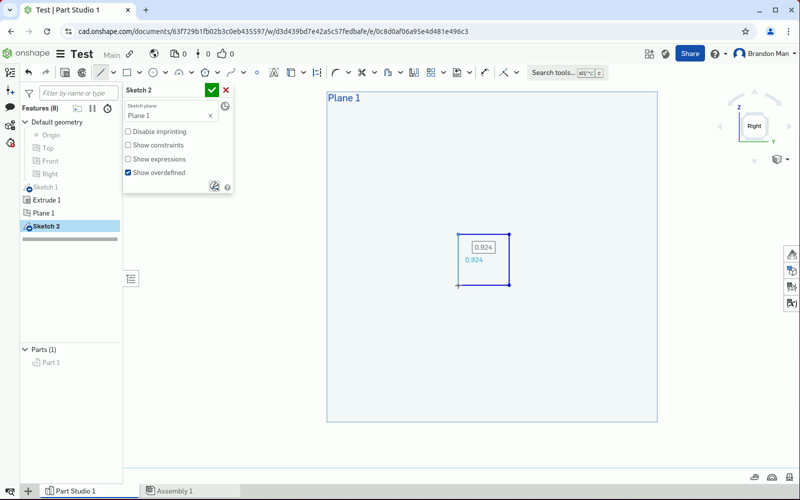
scroll(-6)
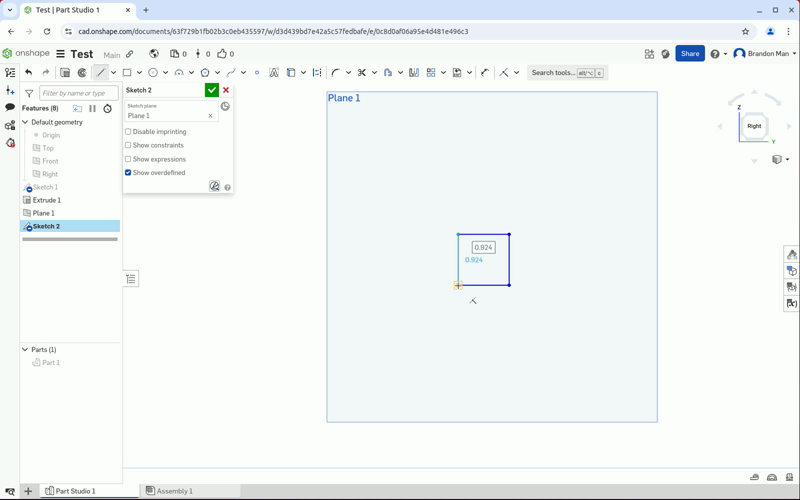
scroll(-6)
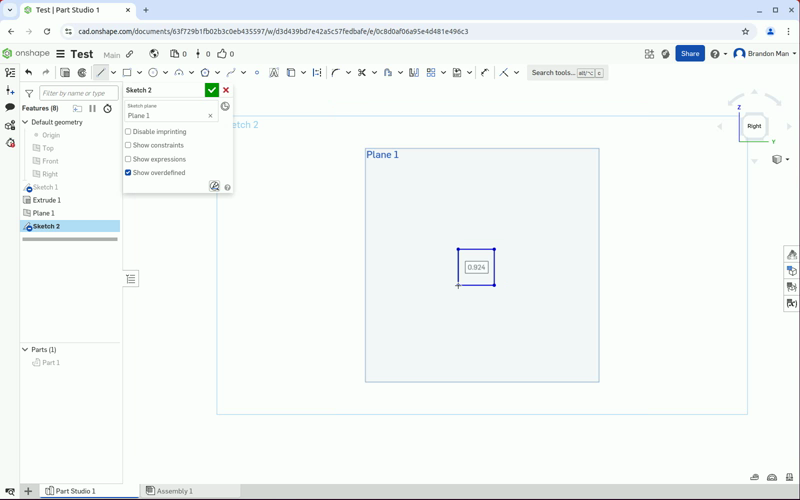
scroll(-6)
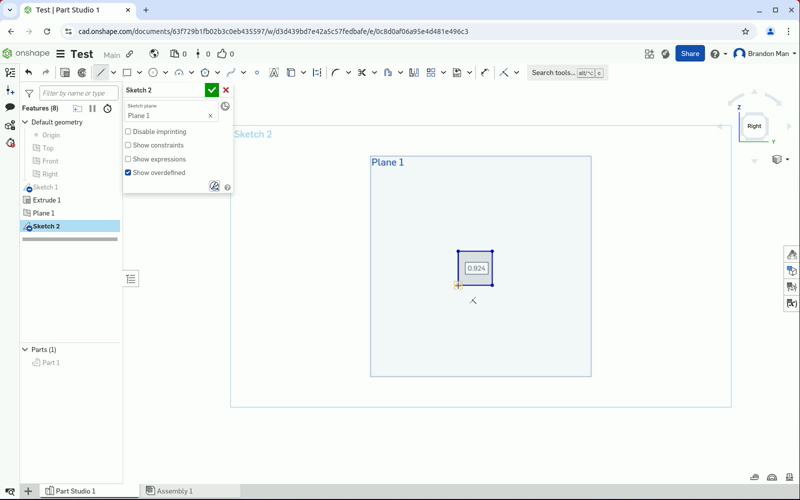
scroll(-6)
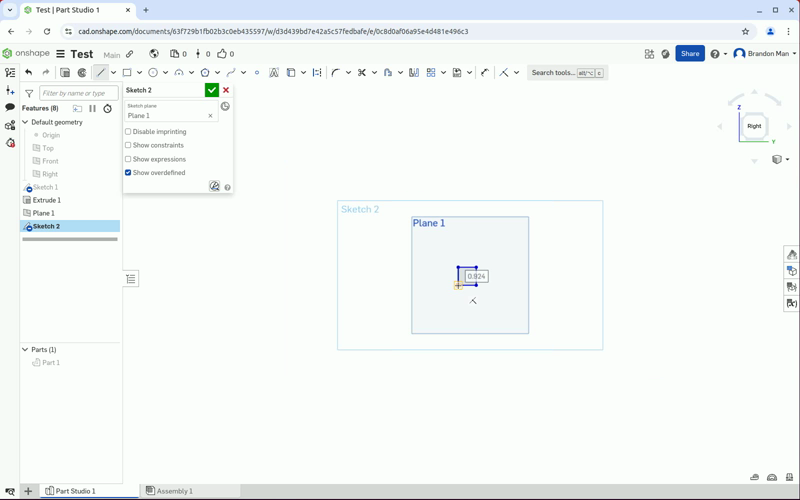
scroll(-6)
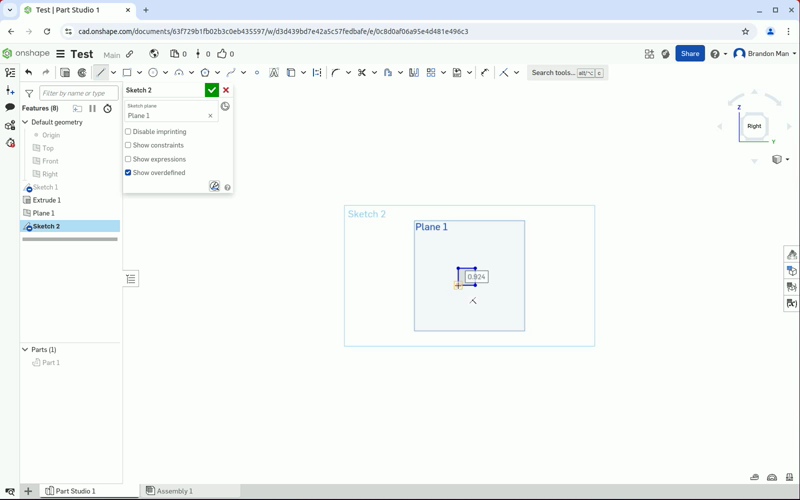
scroll(-6)
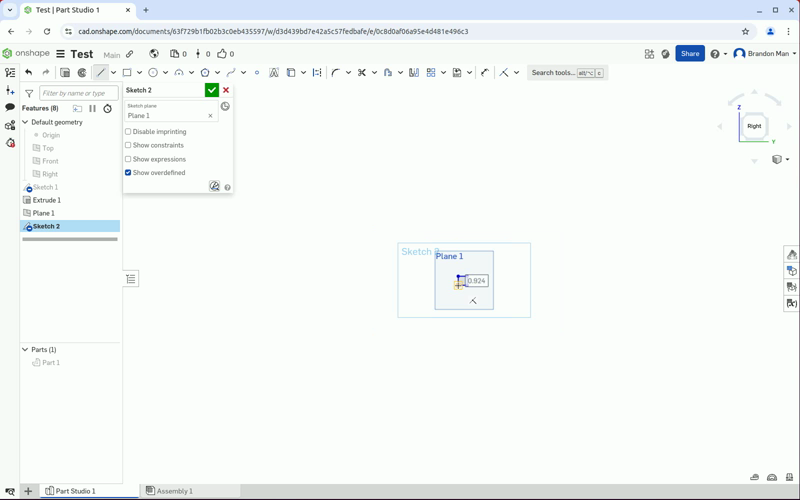
scroll(-6)
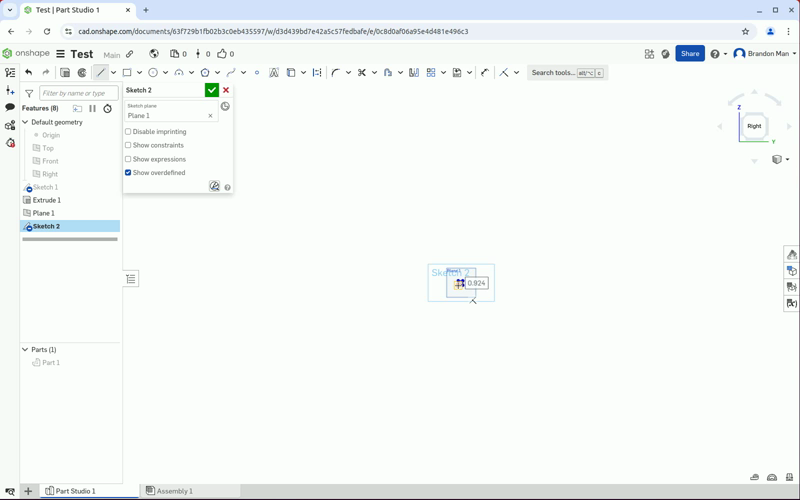
key(esc)
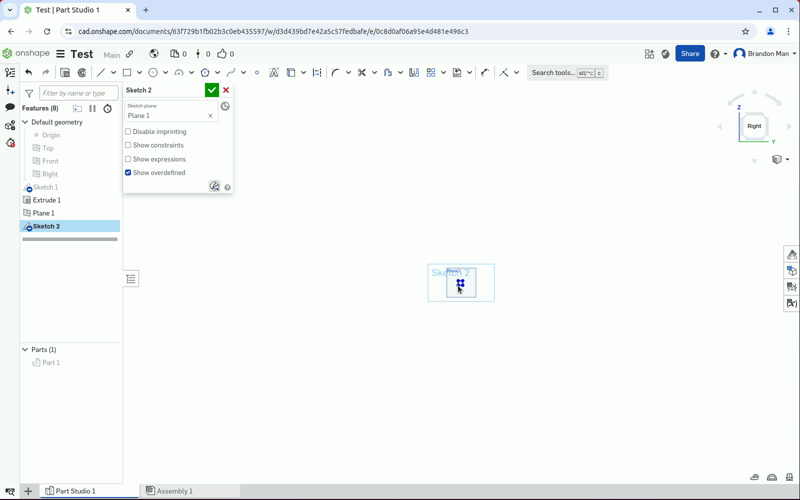
key(l)
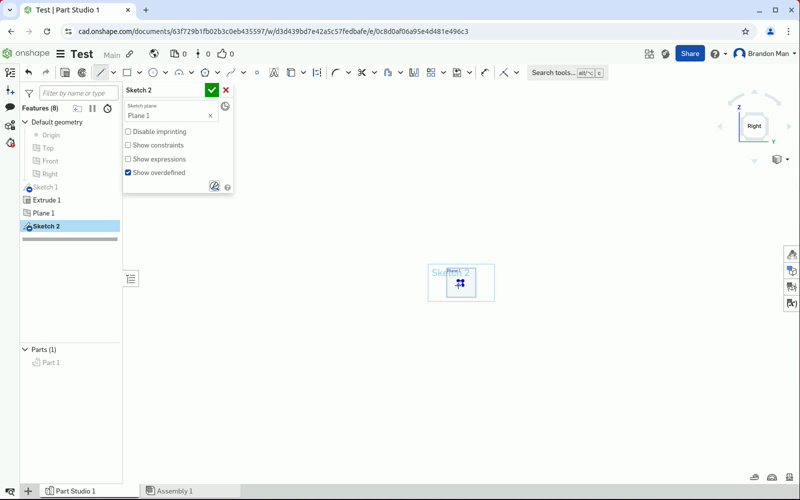
key_down(shift)
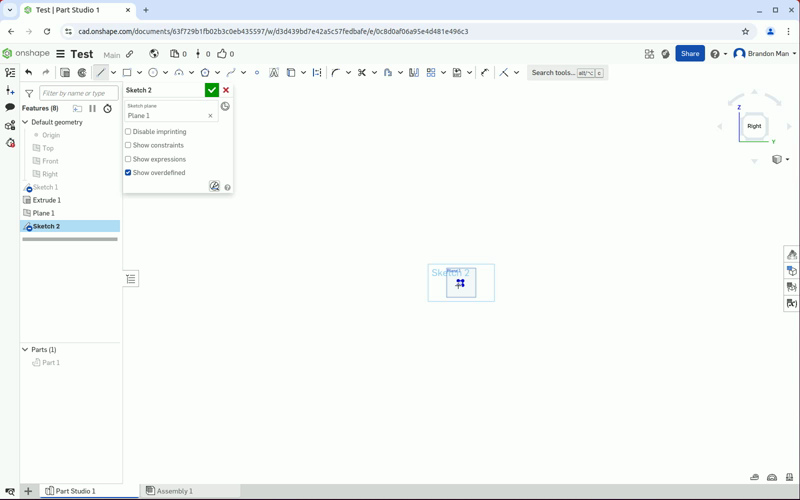
mouse_move(458, 285)
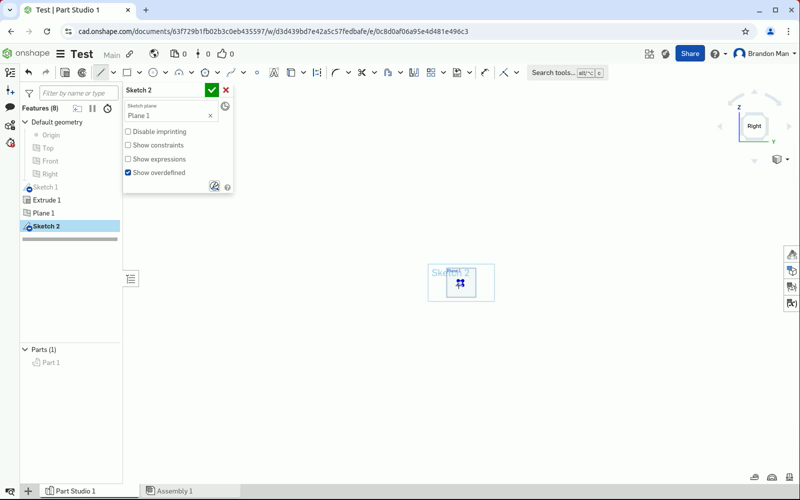
scroll(6)
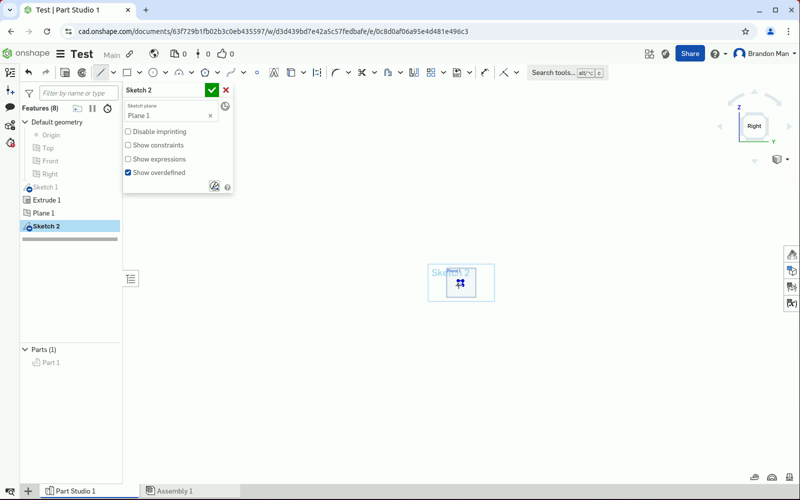
scroll(6)
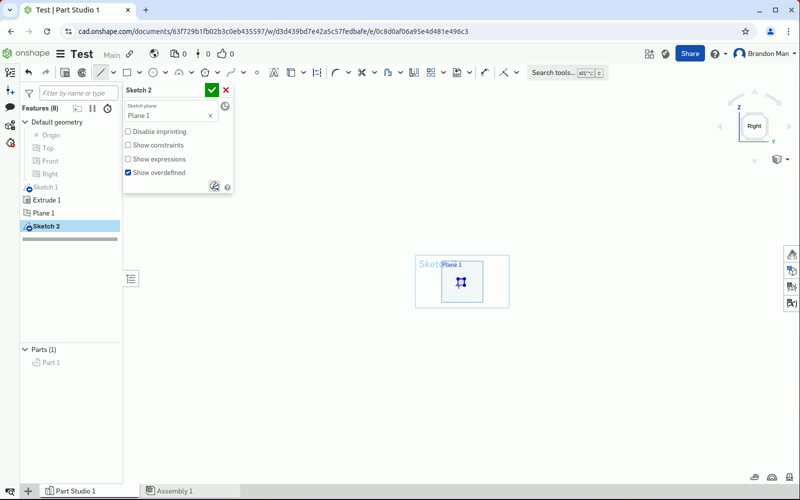
scroll(6)
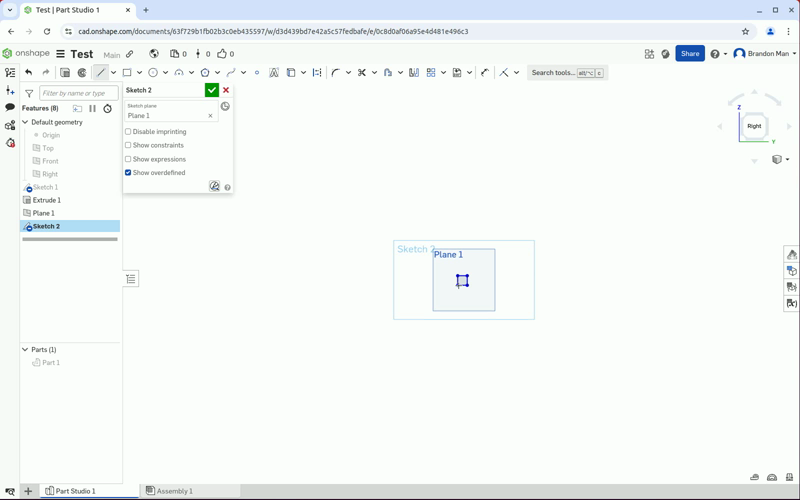
scroll(6)
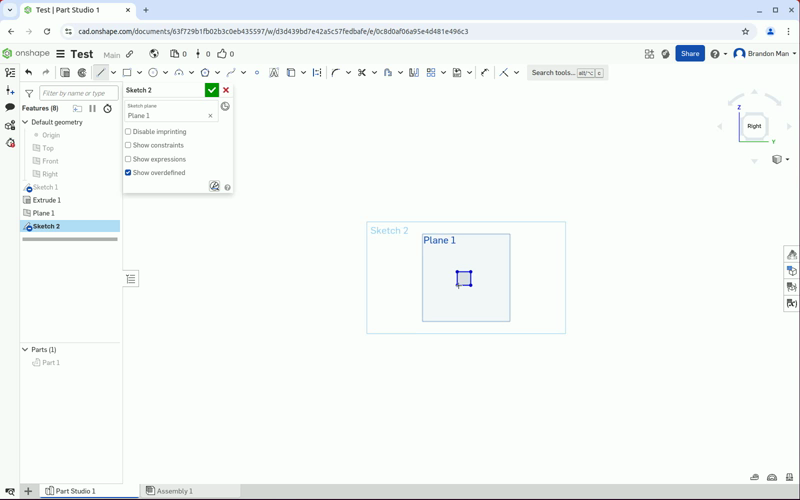
scroll(6)
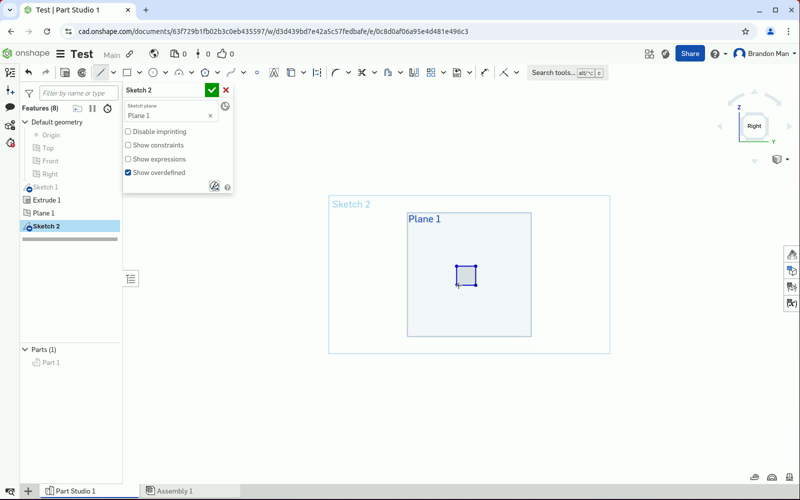
scroll(6)
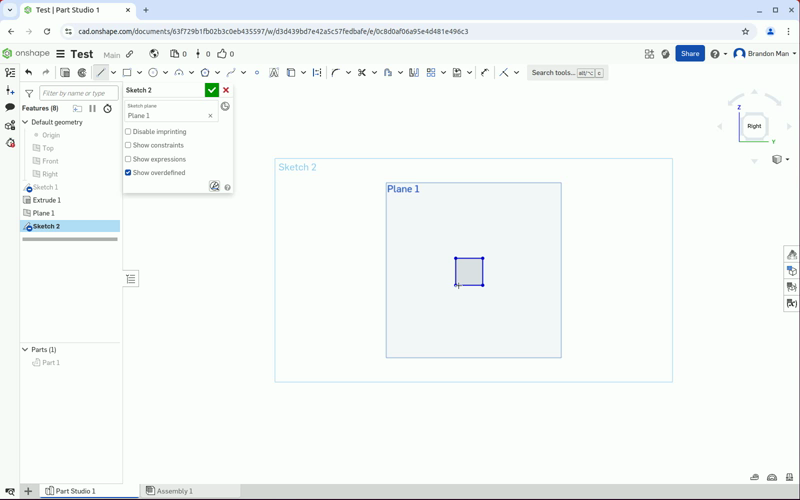
scroll(6)
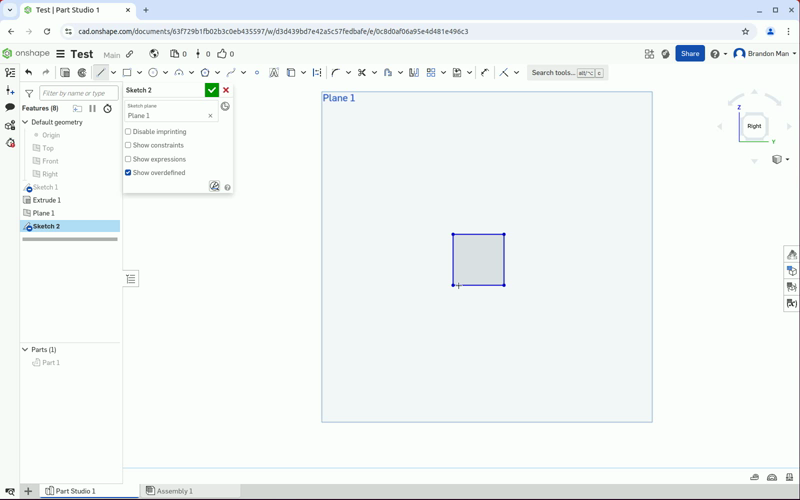
click(458, 285)
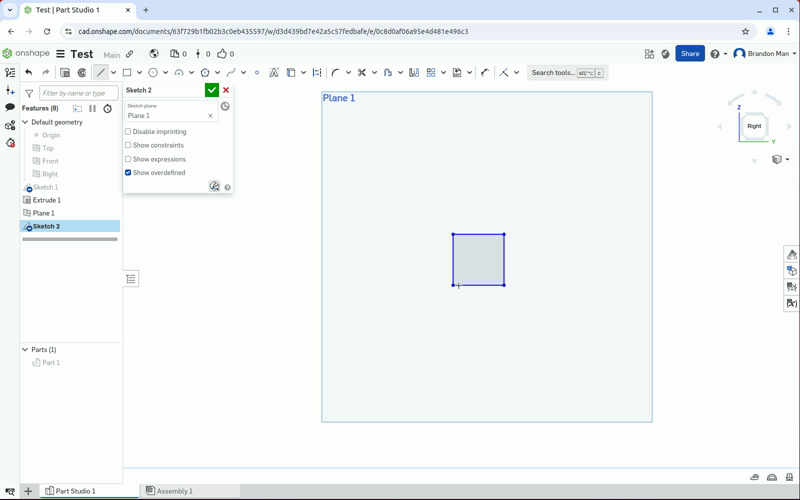
scroll(-6)
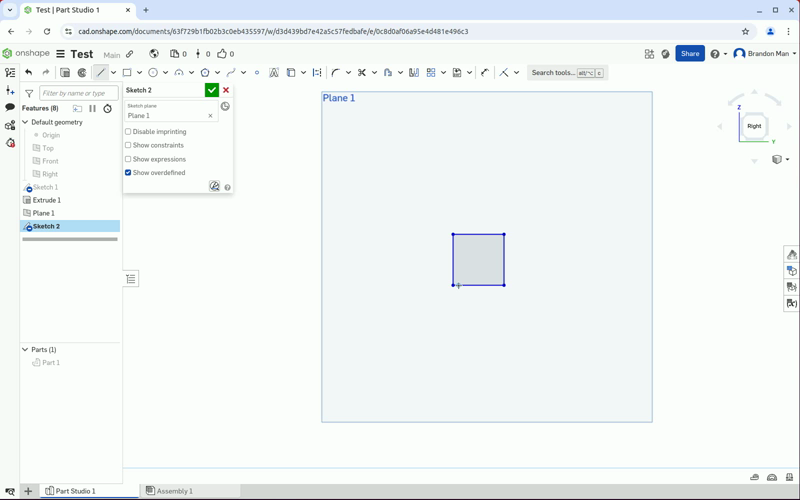
scroll(-6)
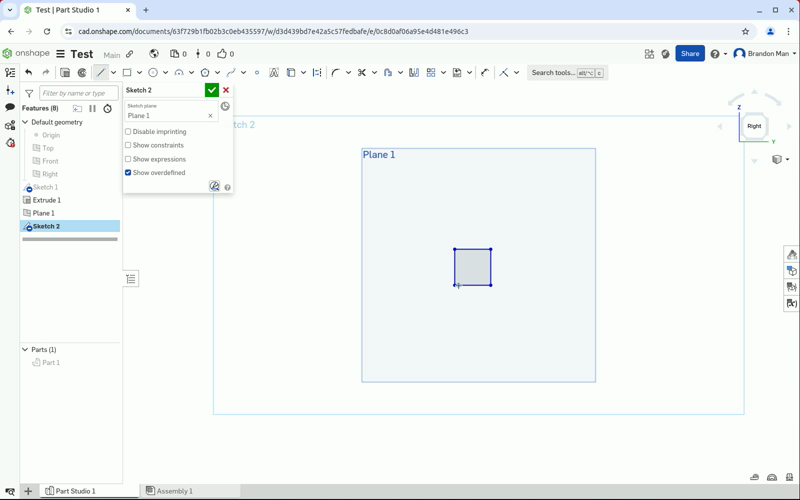
scroll(-6)
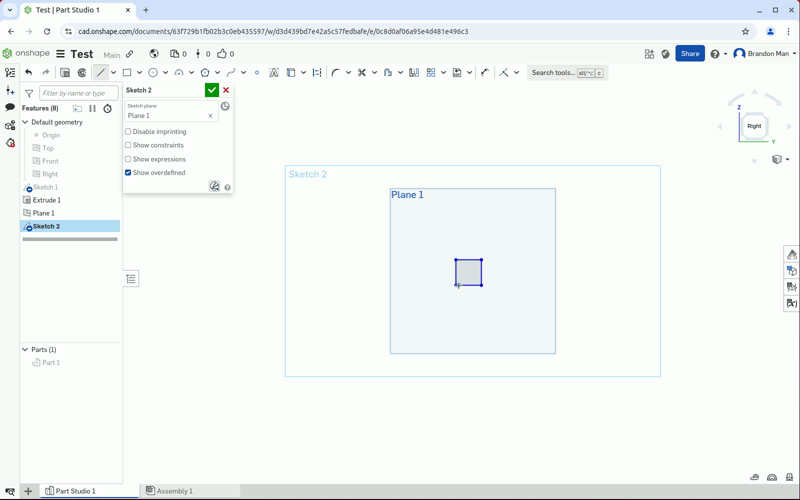
scroll(-6)
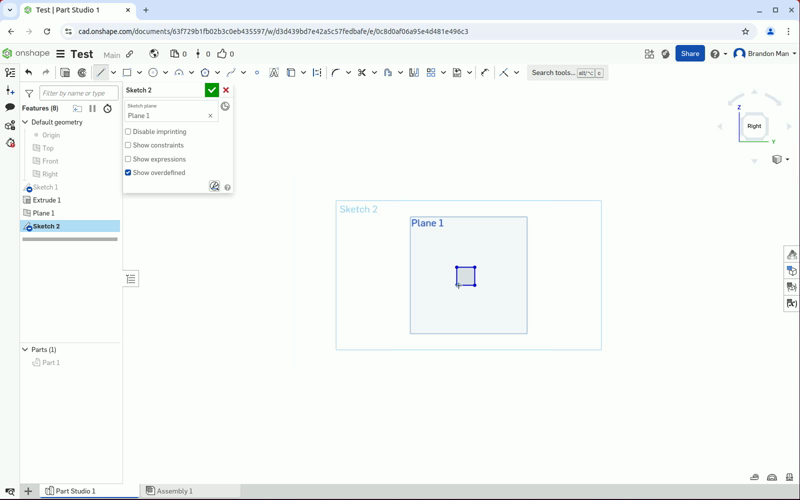
scroll(-6)
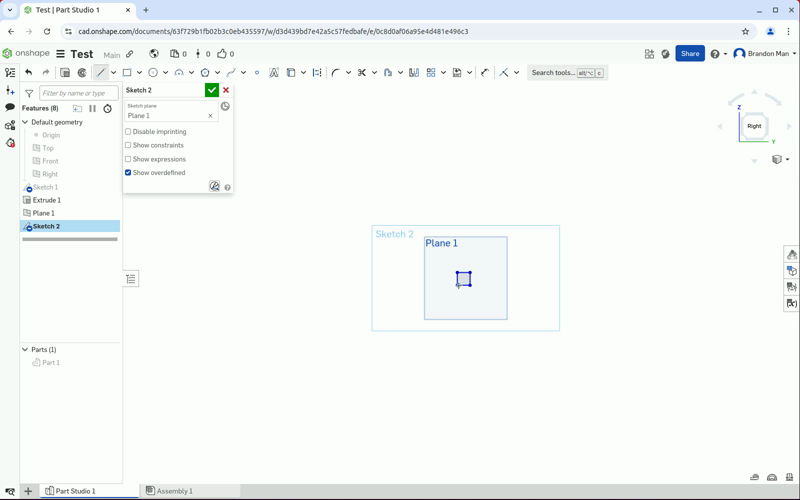
scroll(-6)
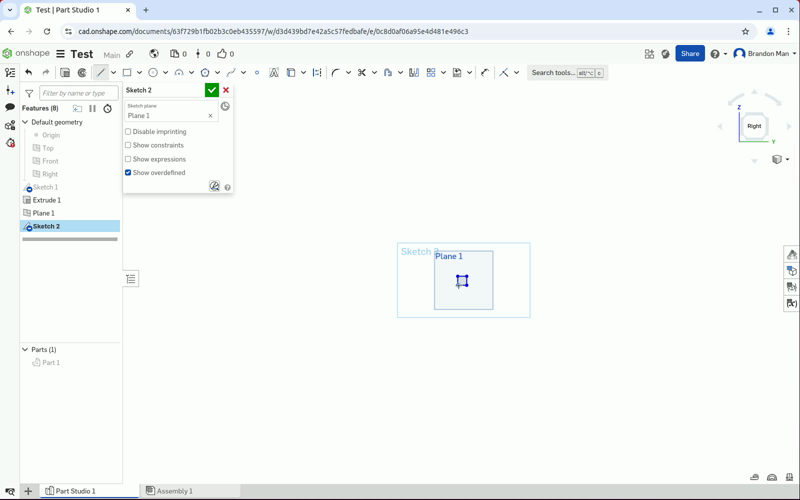
scroll(-6)
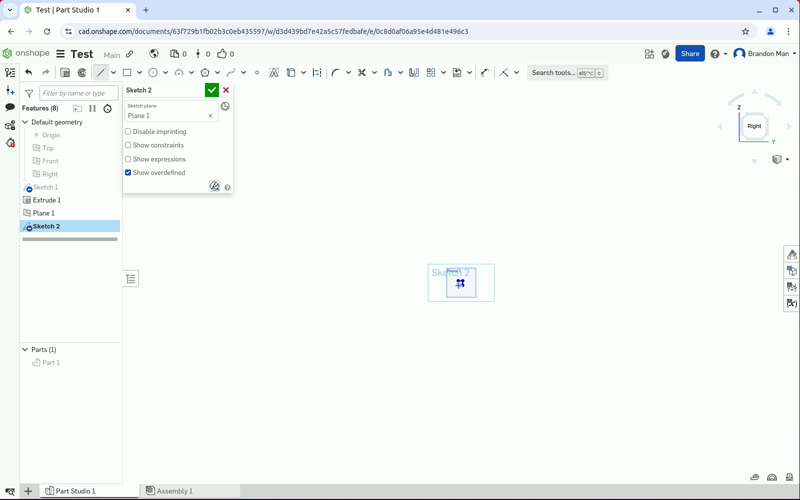
key_up(shift)
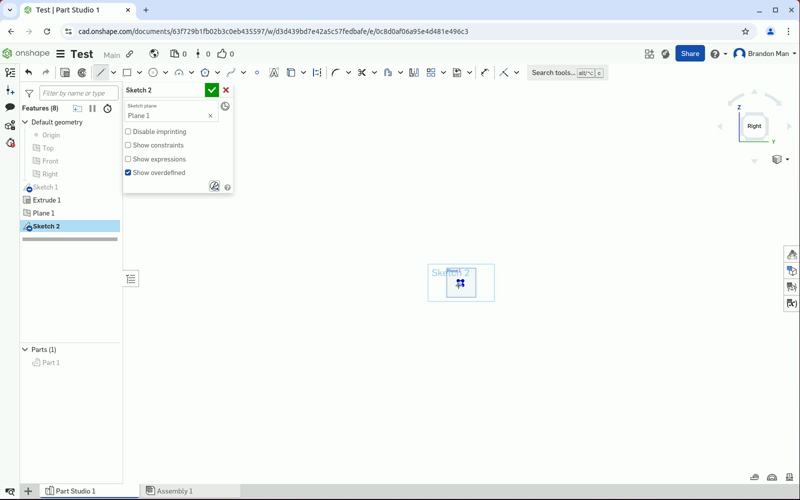
key_down(shift)
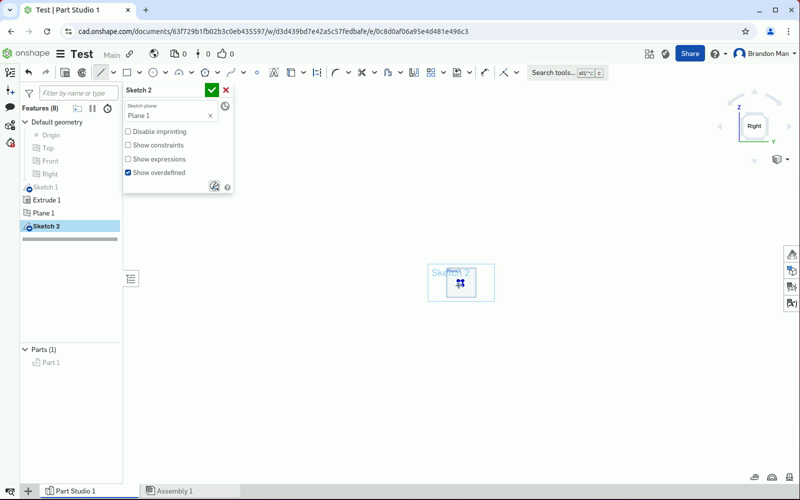
mouse_move(488, 285)
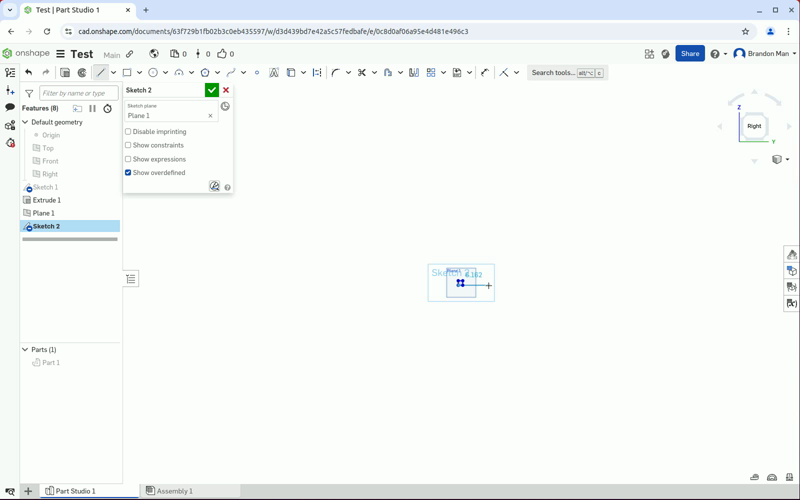
mouse_move(462, 285)
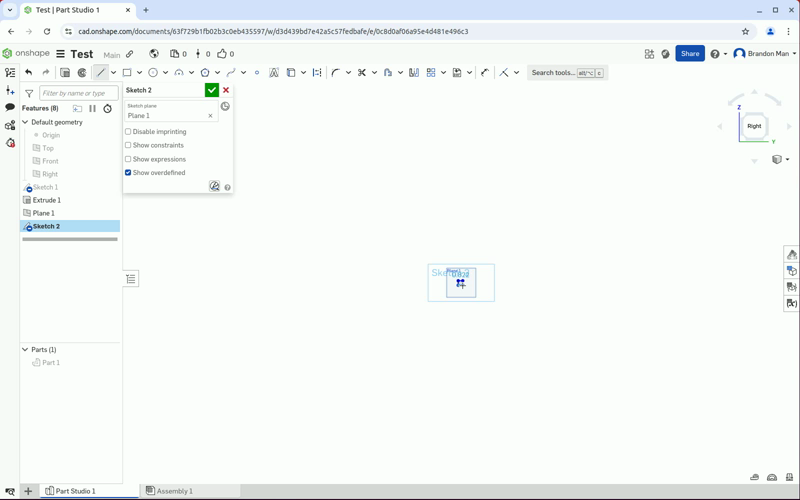
scroll(6)
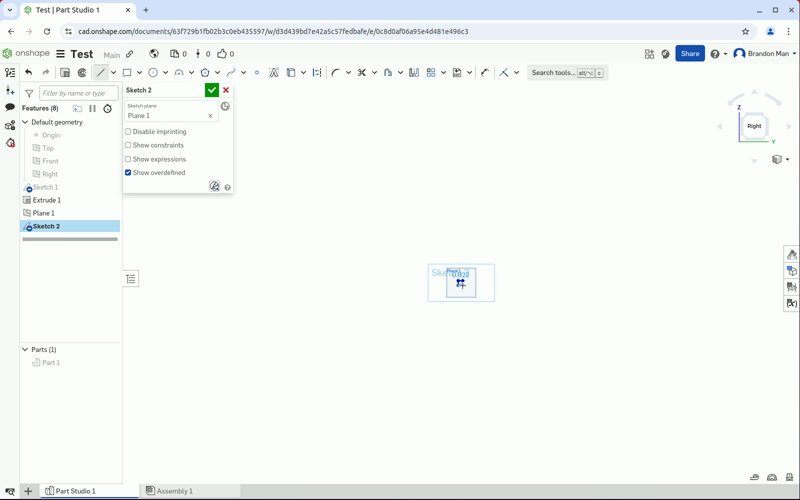
scroll(6)
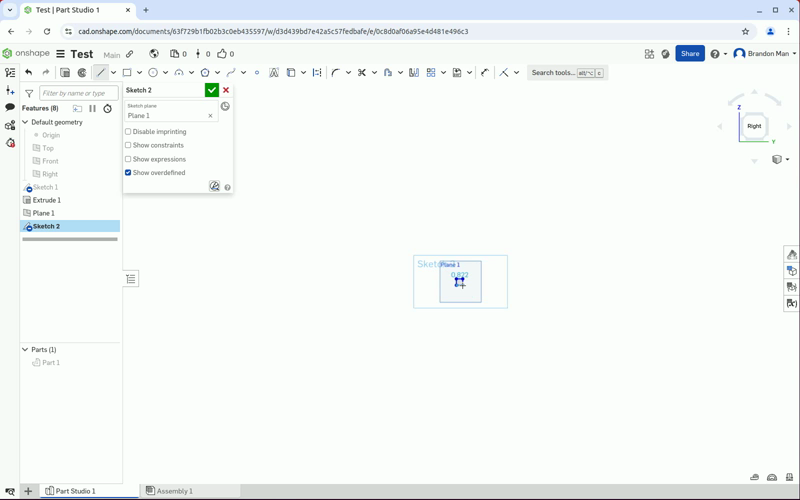
scroll(6)
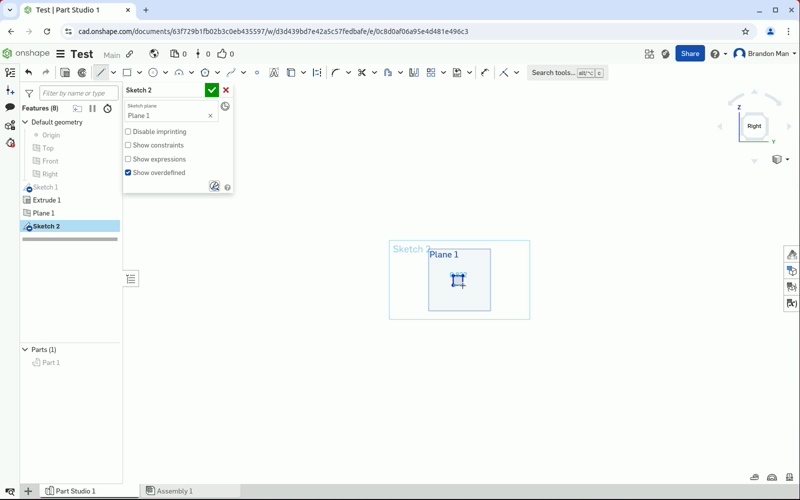
scroll(6)
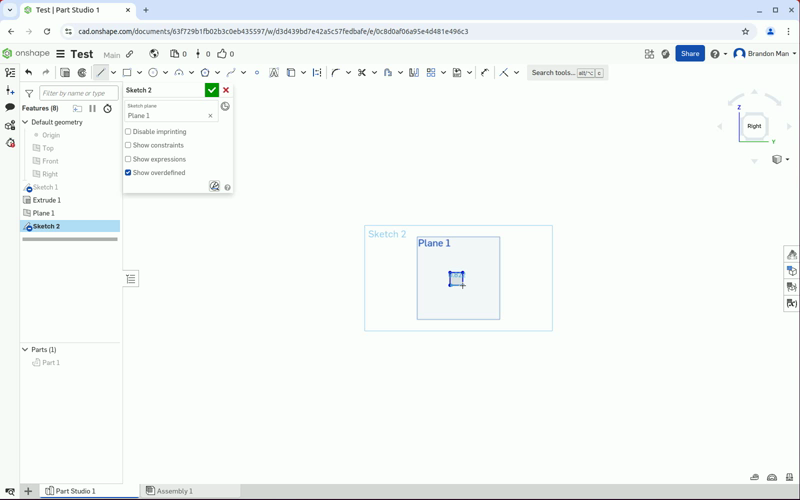
scroll(6)
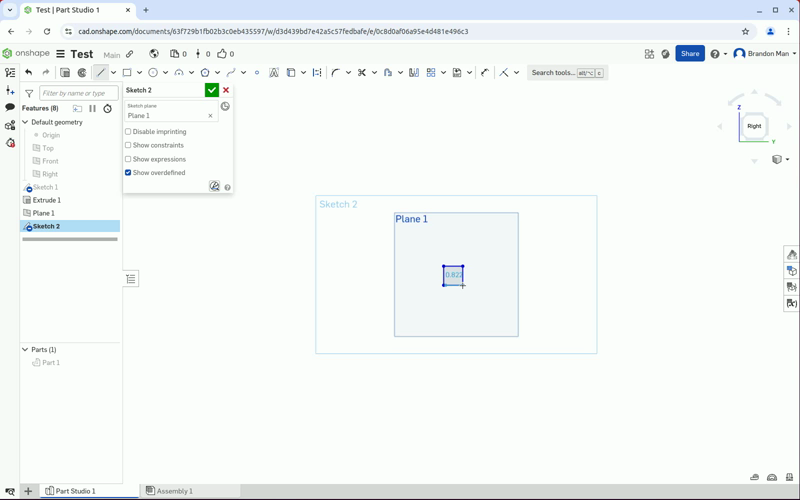
scroll(6)
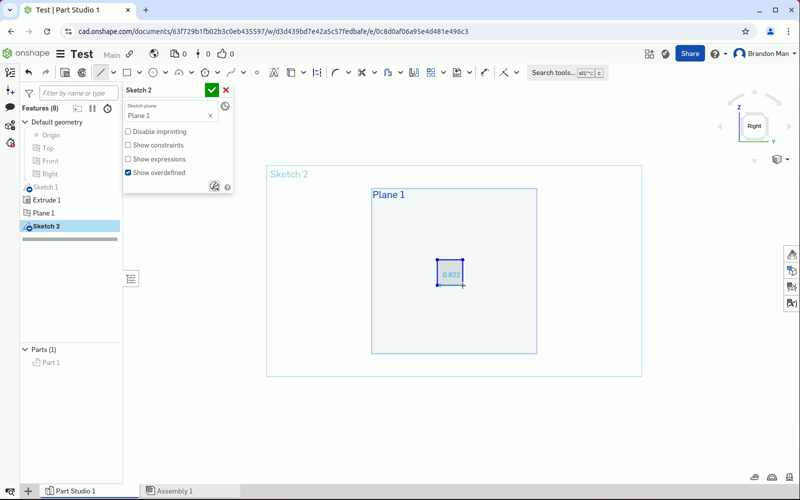
scroll(6)
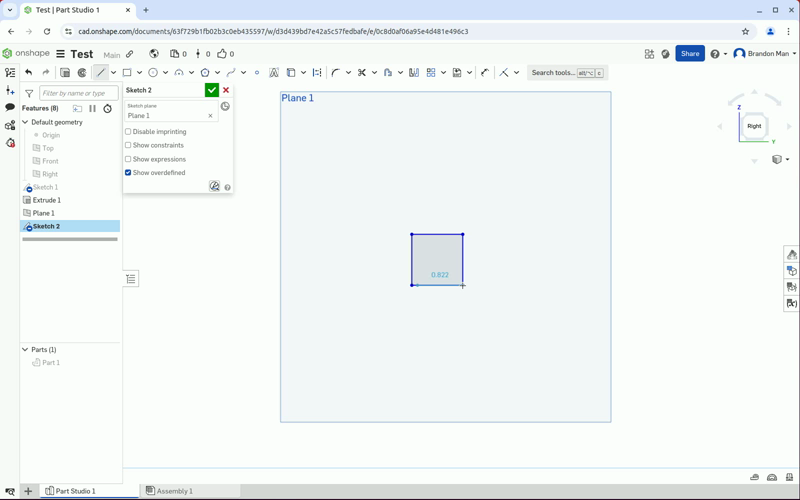
click(462, 285)
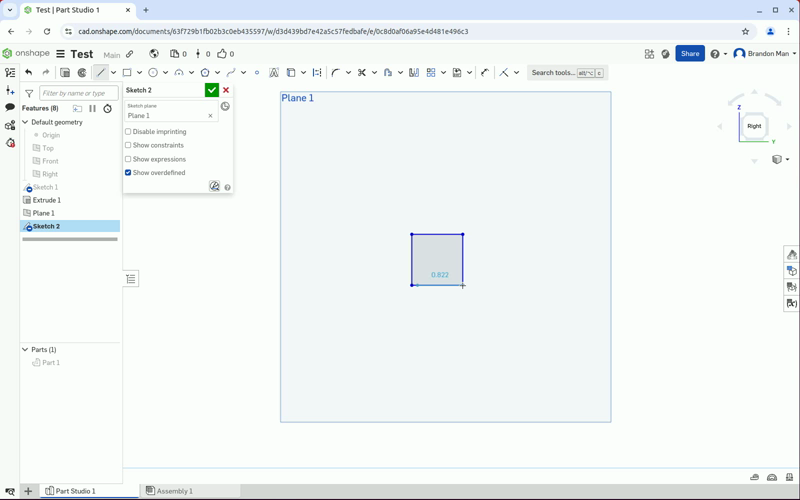
scroll(-6)
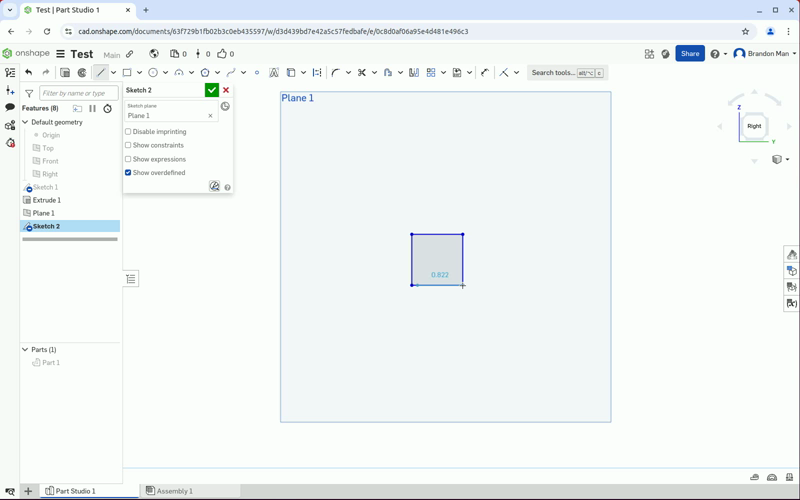
scroll(-6)
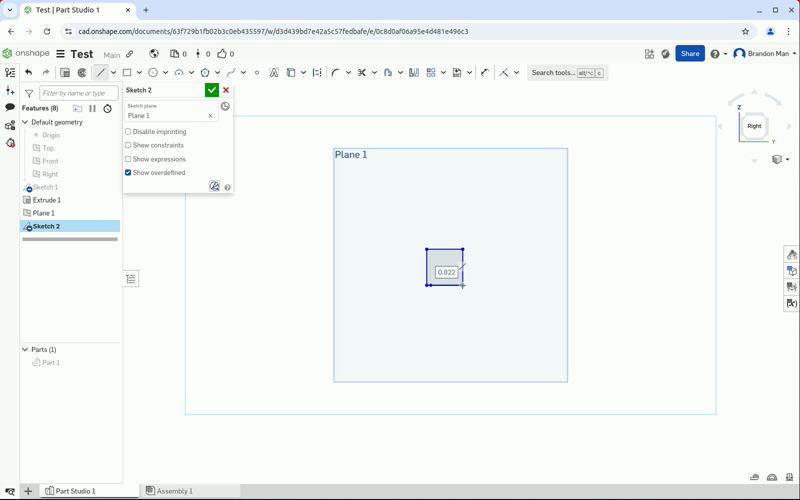
scroll(-6)
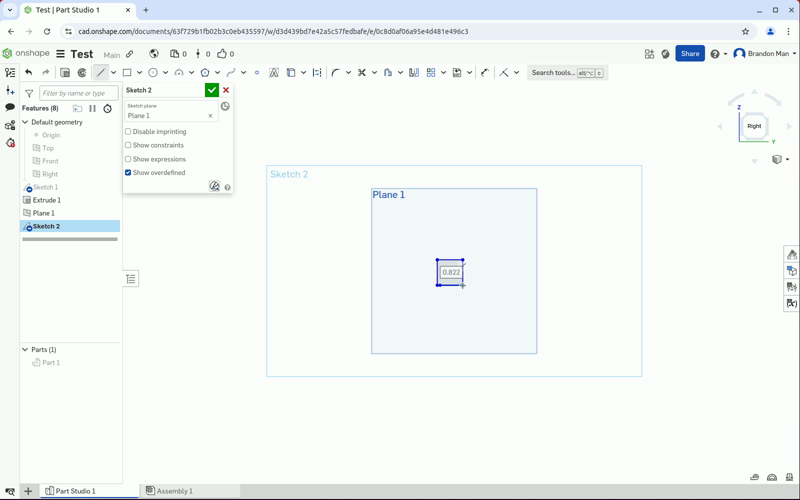
scroll(-6)
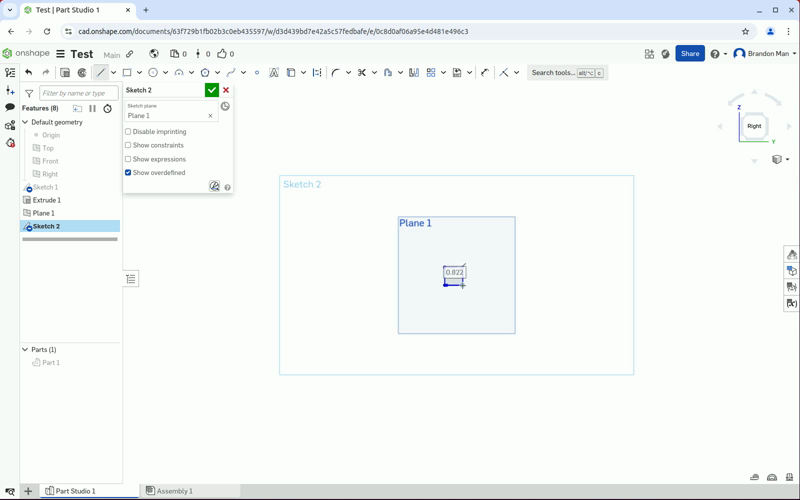
scroll(-6)
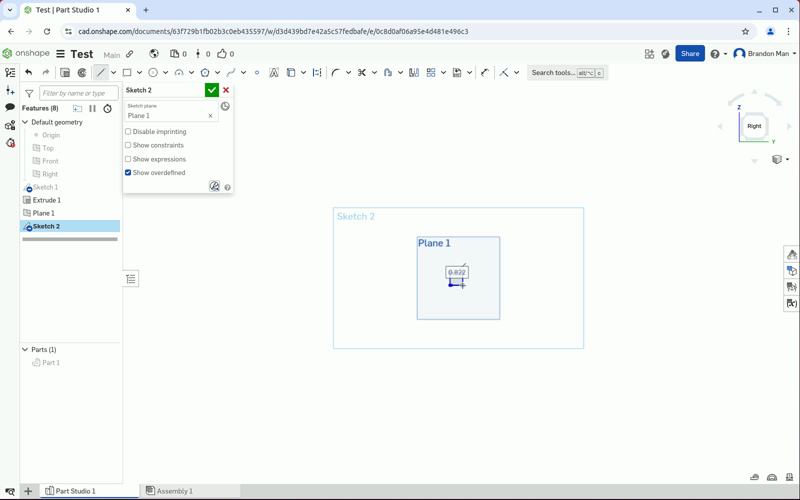
scroll(-6)
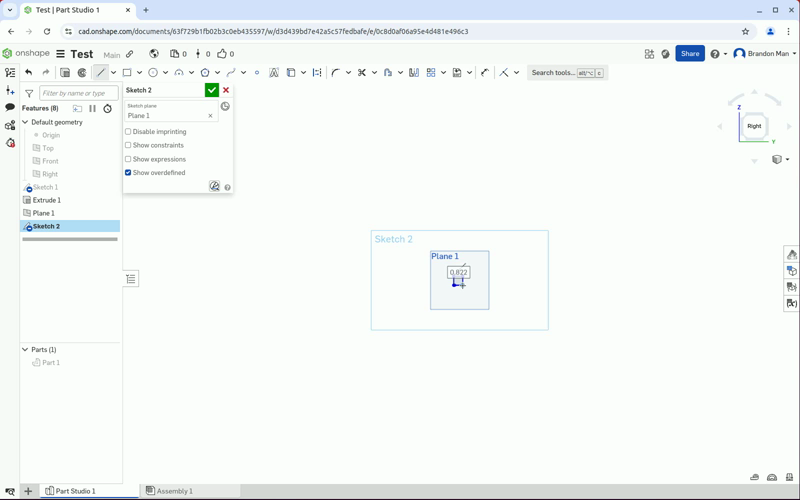
scroll(-6)
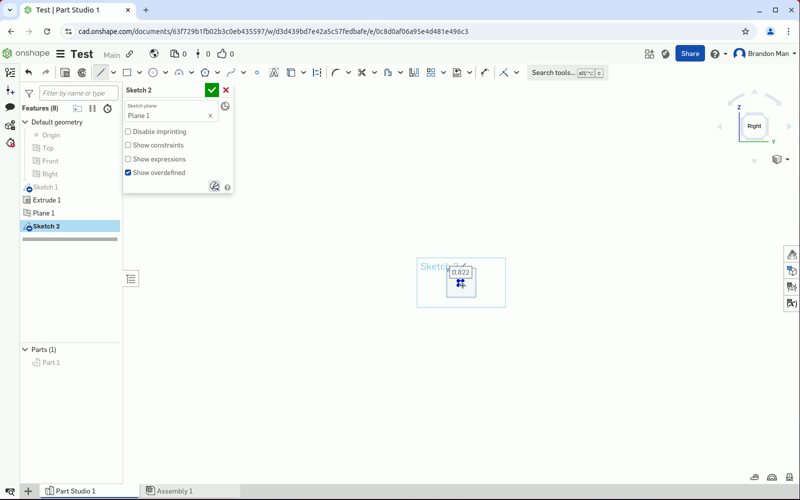
key_up(shift)
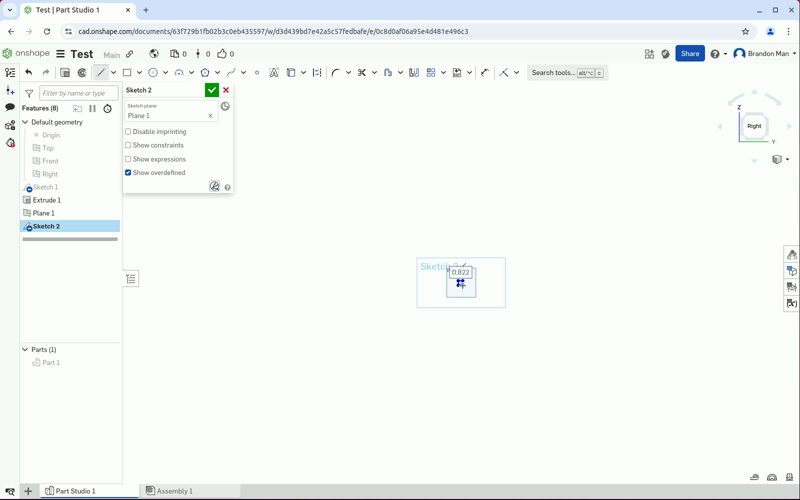
key_down(shift)
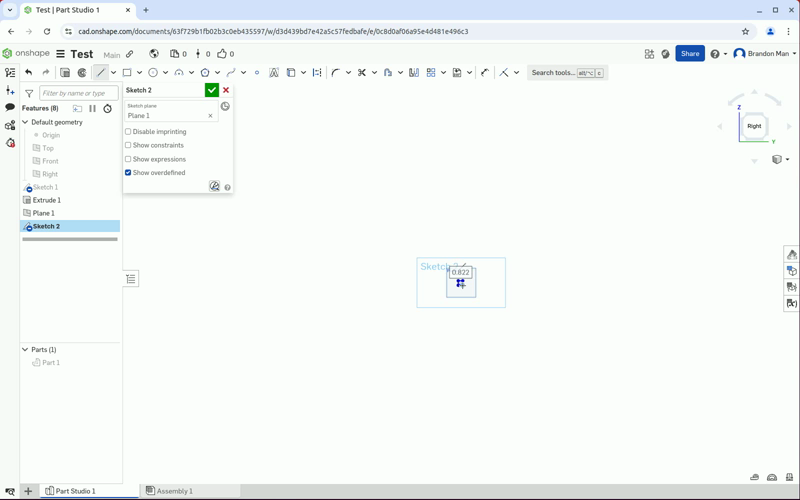
mouse_move(492, 285)
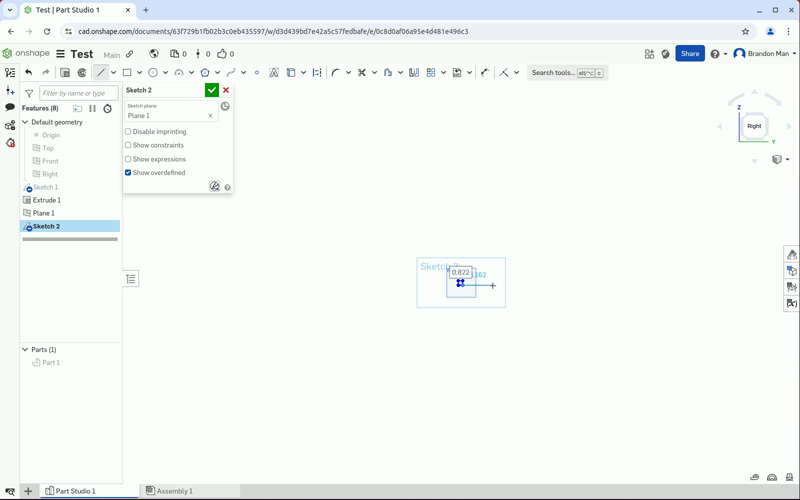
mouse_move(462, 280)
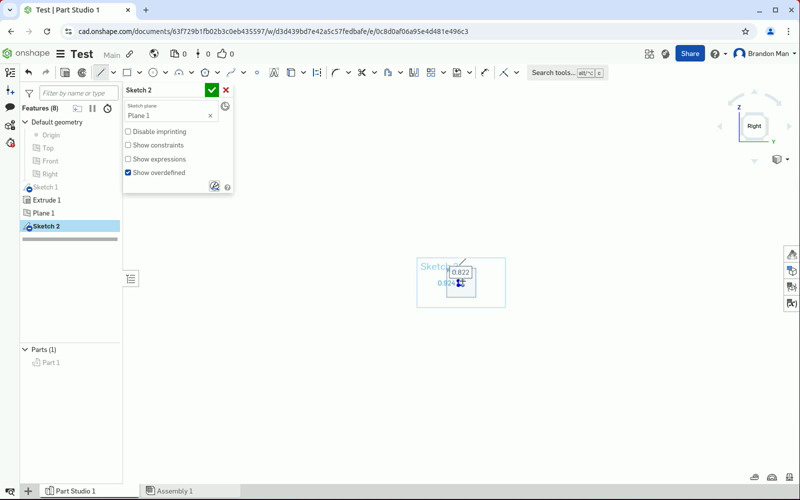
scroll(6)
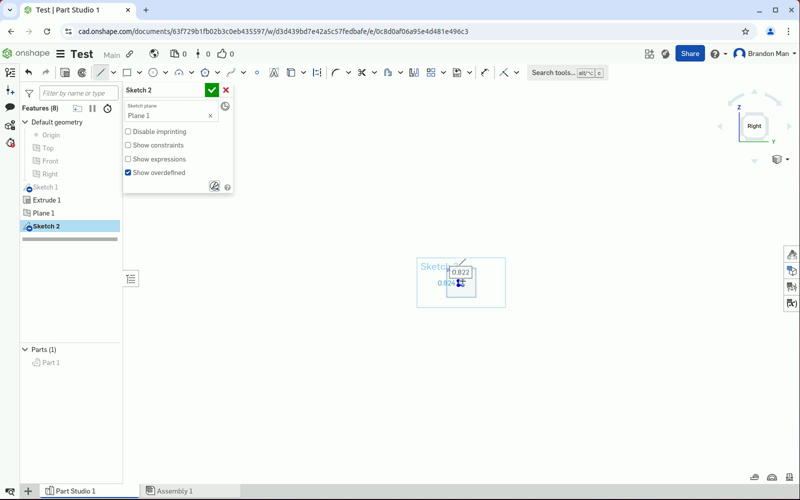
scroll(6)
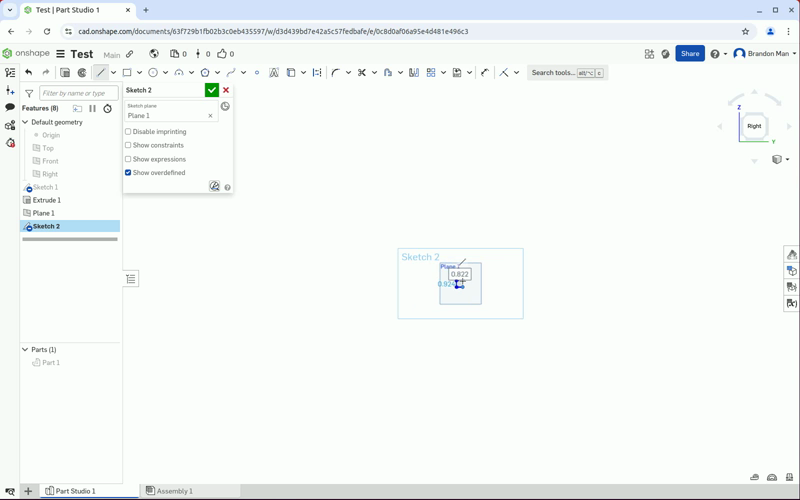
scroll(6)
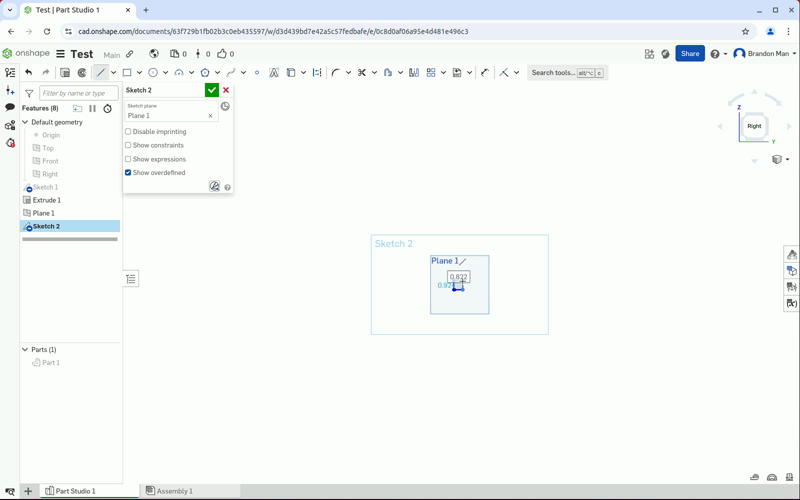
scroll(6)
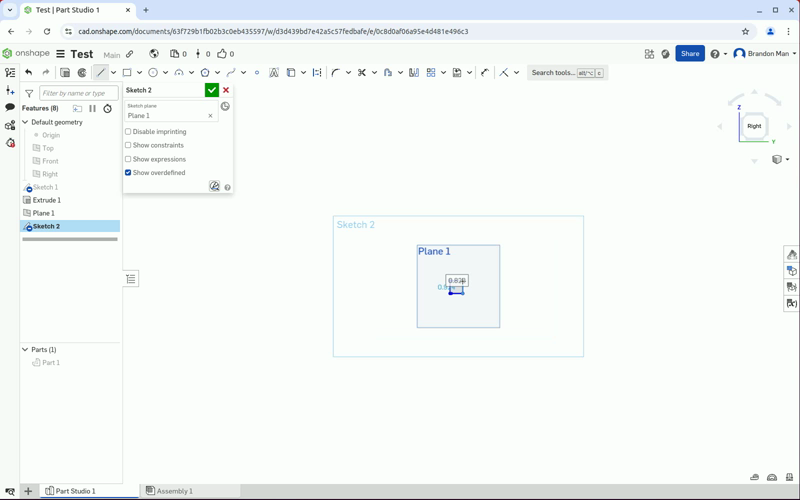
scroll(6)
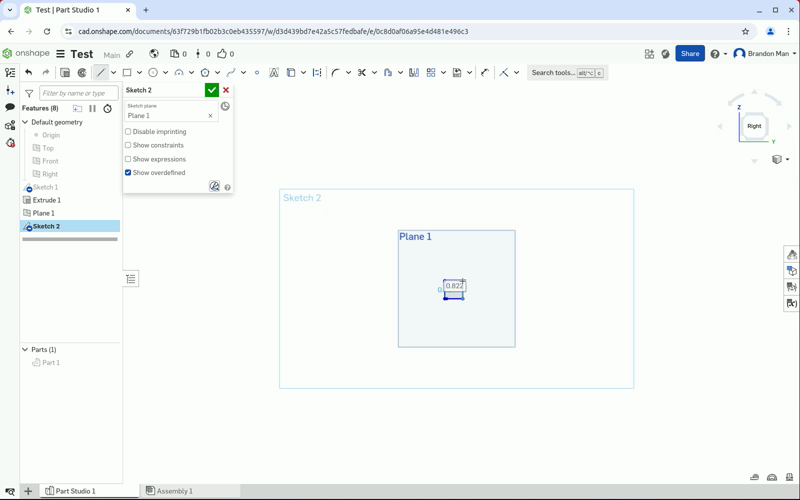
scroll(6)
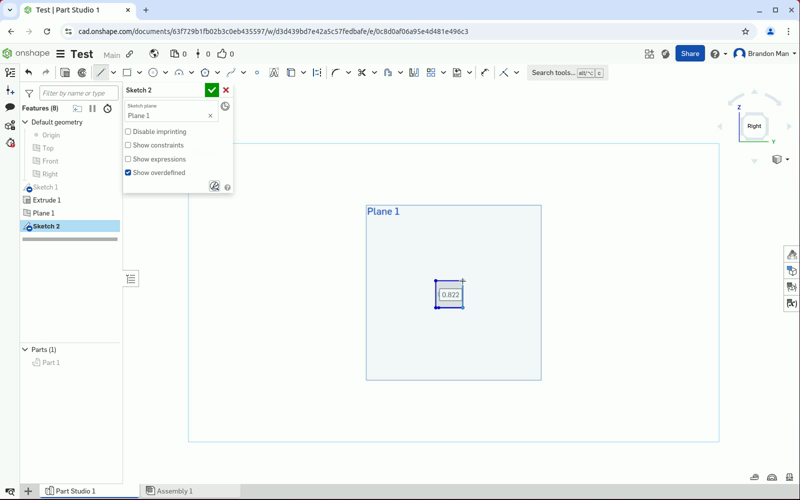
scroll(6)
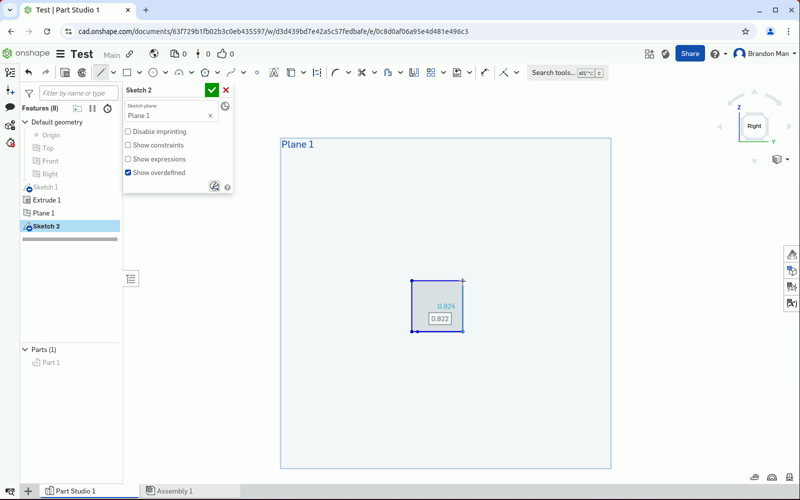
click(462, 280)
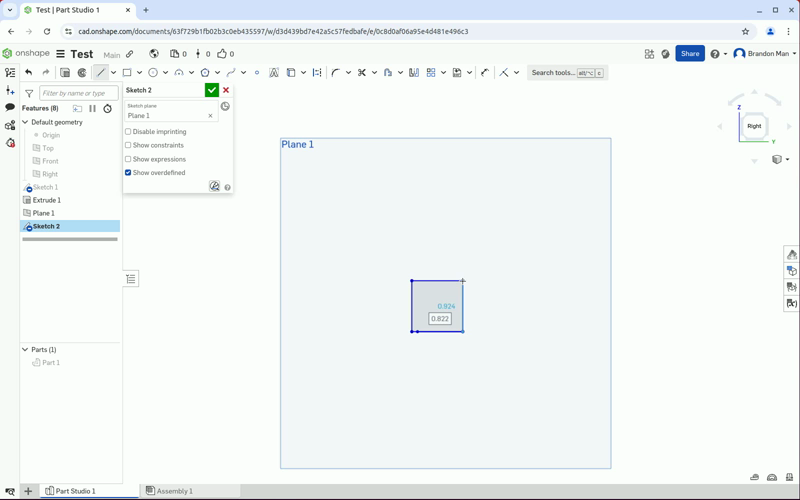
scroll(-6)
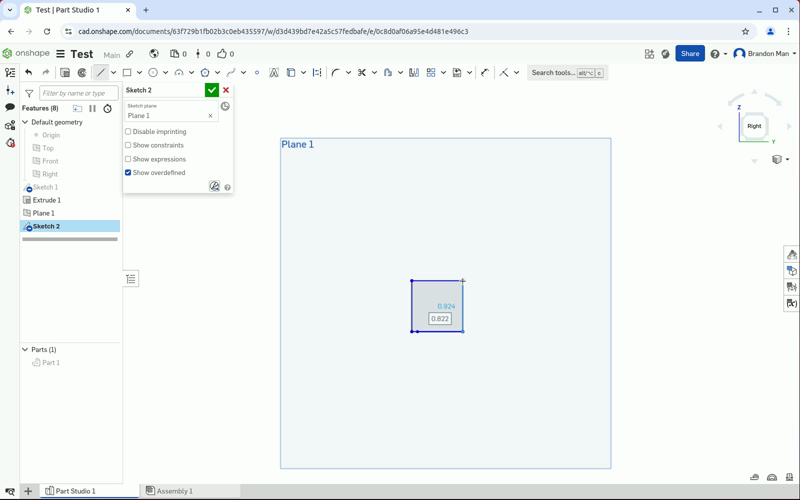
scroll(-6)
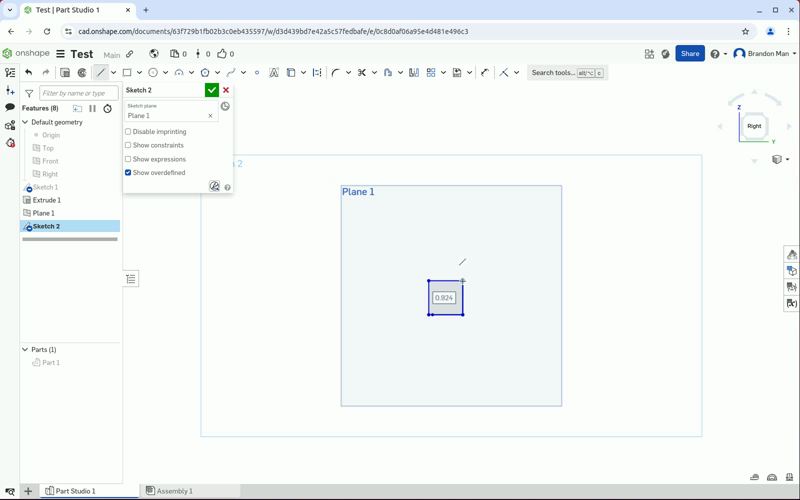
scroll(-6)
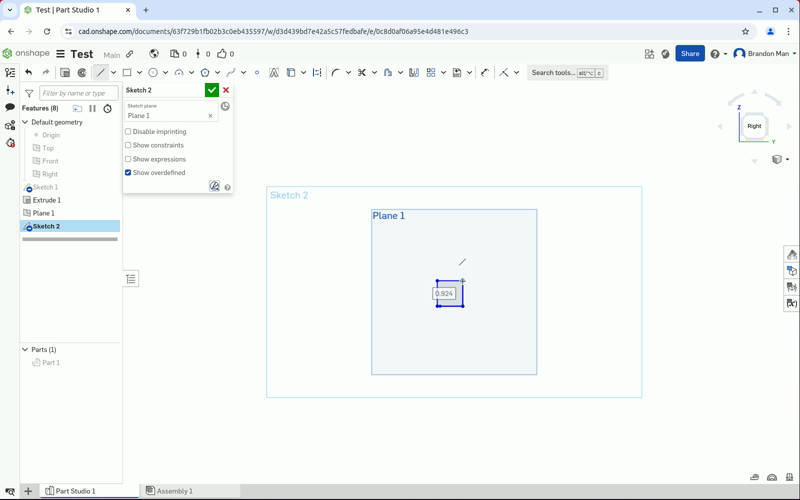
scroll(-6)
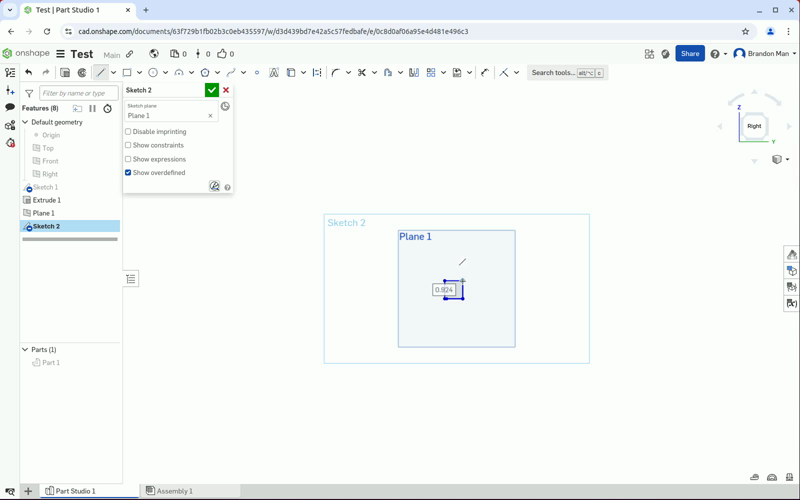
scroll(-6)
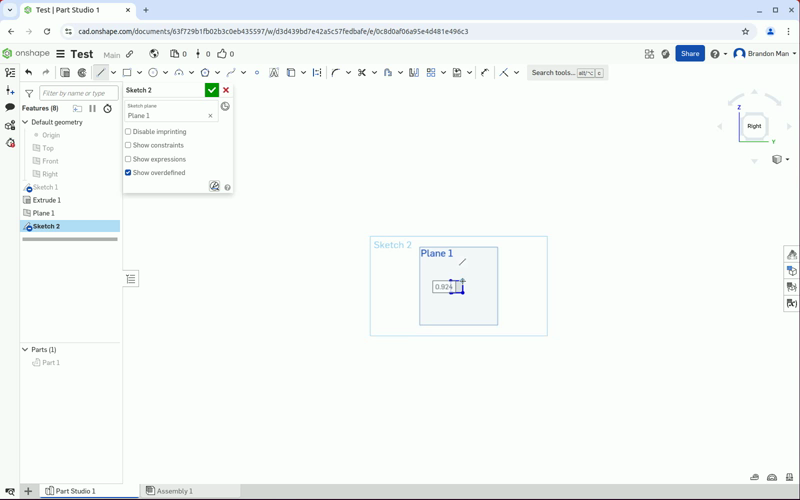
scroll(-6)
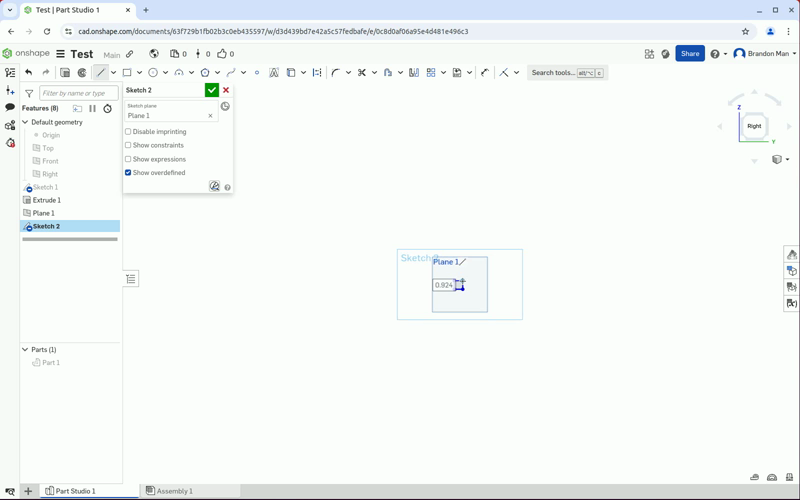
scroll(-6)
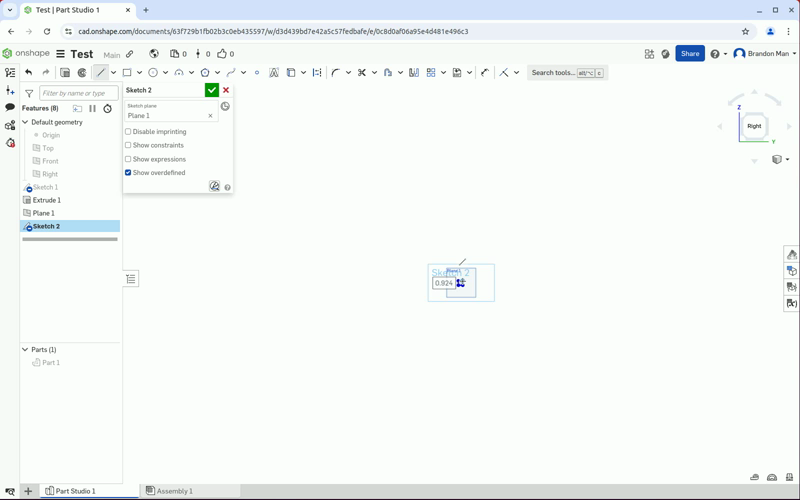
key_up(shift)
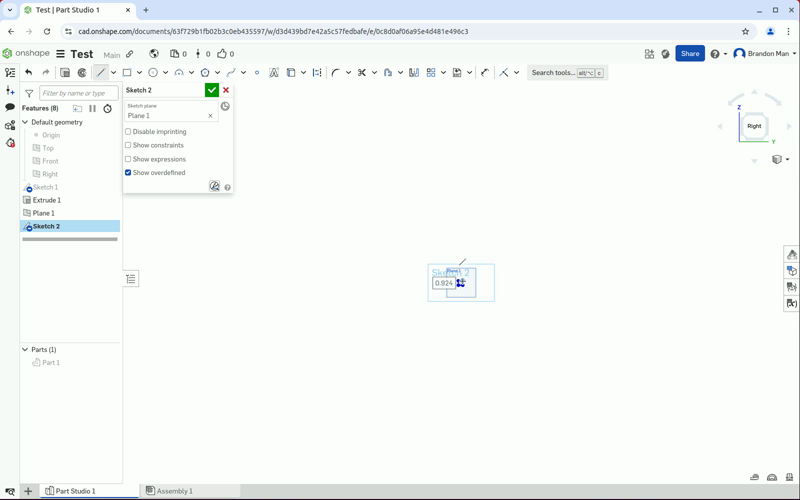
key_down(shift)
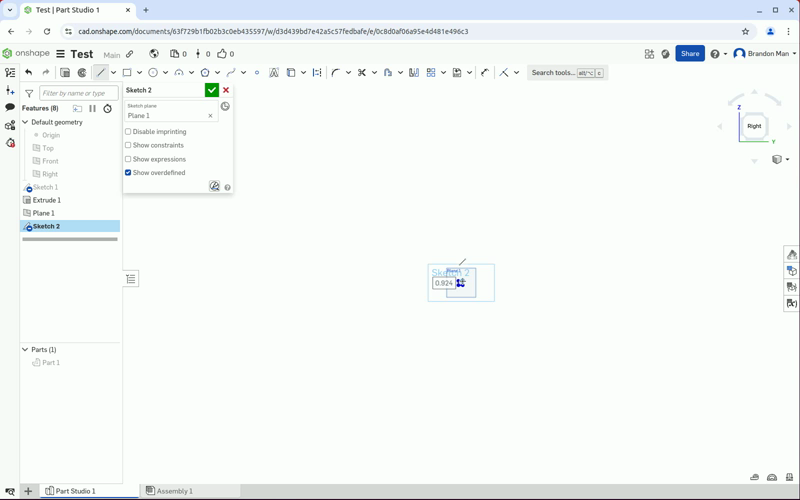
mouse_move(492, 280)
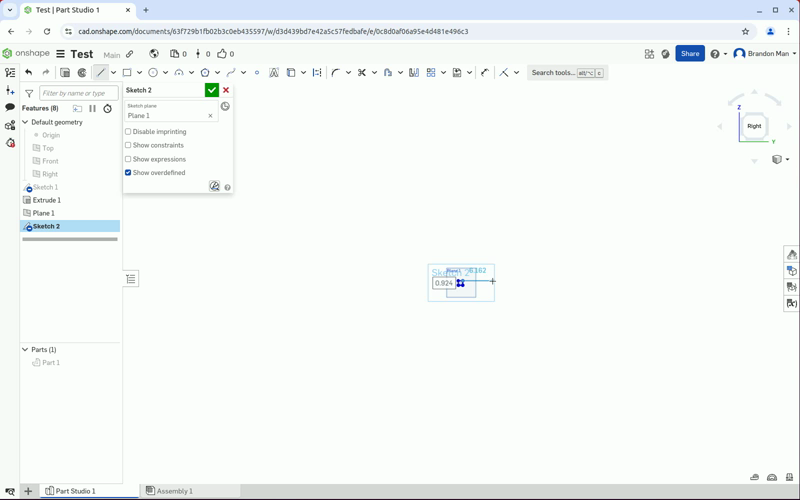
mouse_move(458, 280)
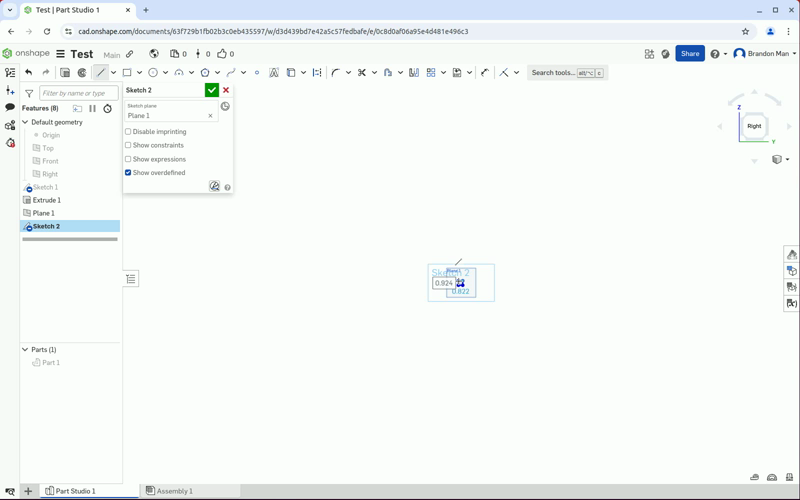
scroll(6)
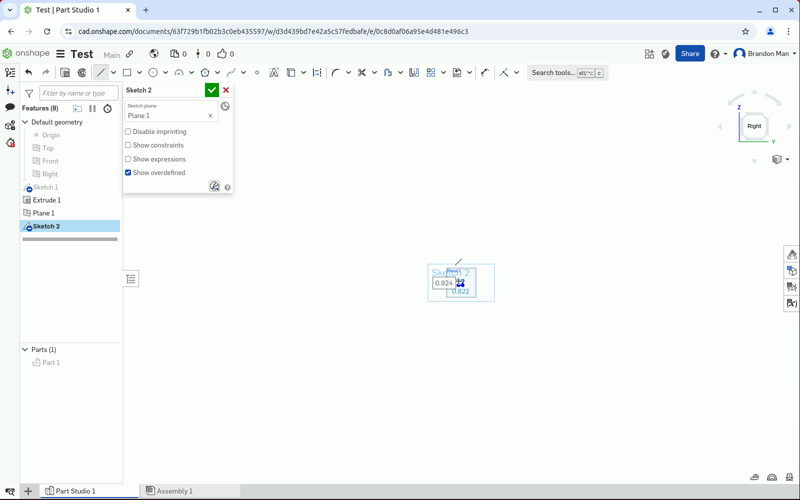
scroll(6)
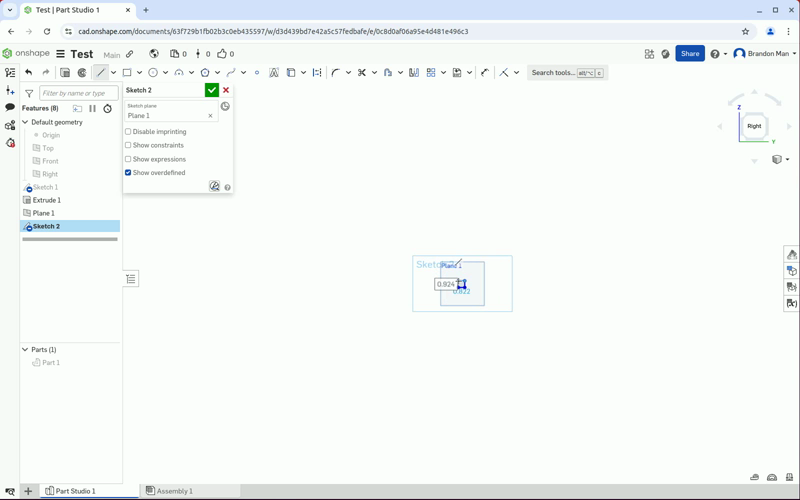
scroll(6)
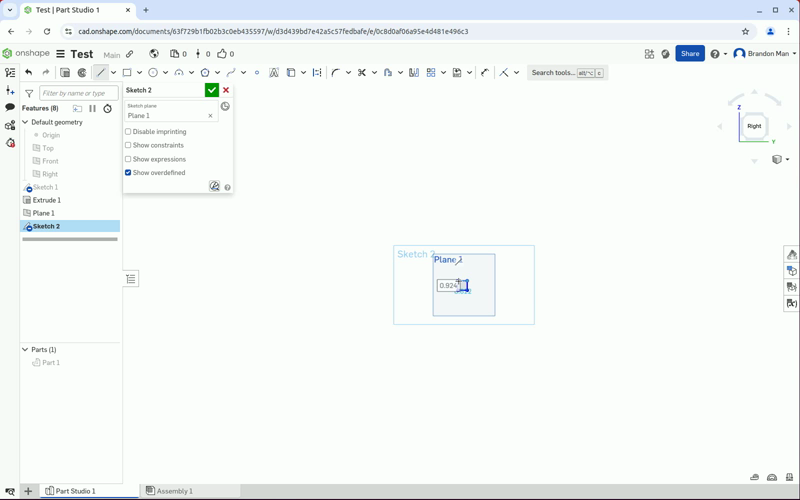
scroll(6)
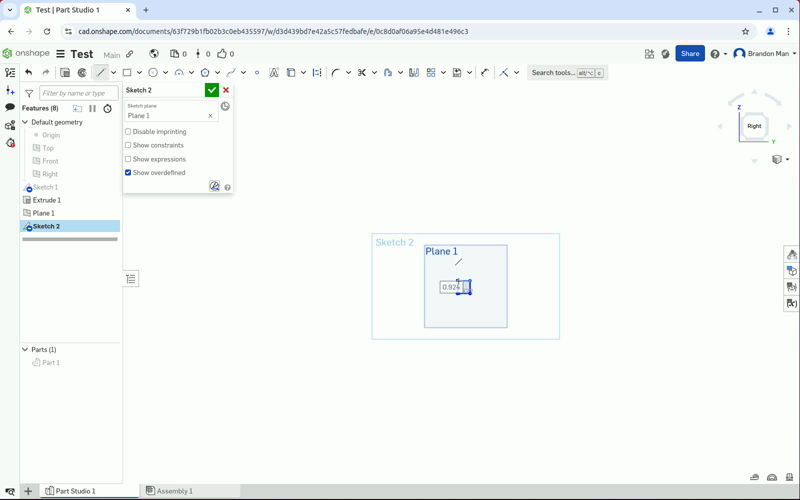
scroll(6)
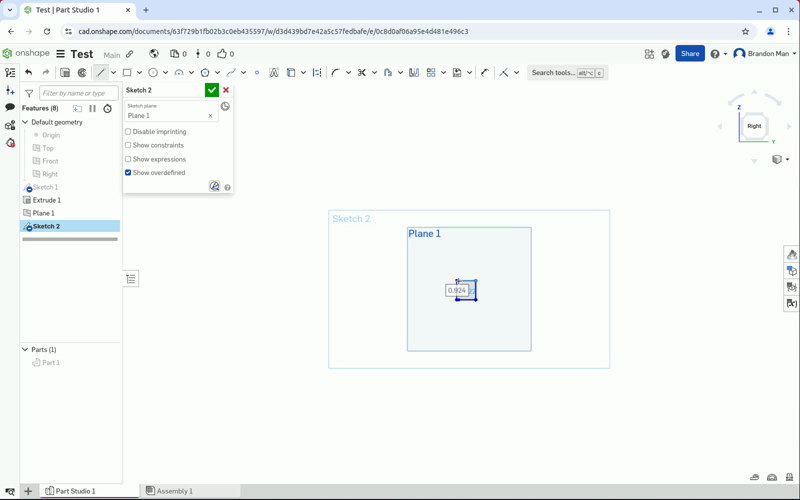
scroll(6)
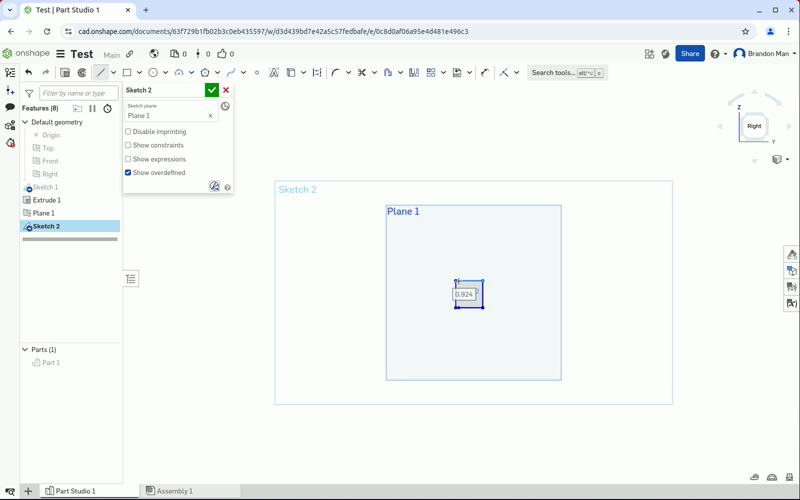
scroll(6)
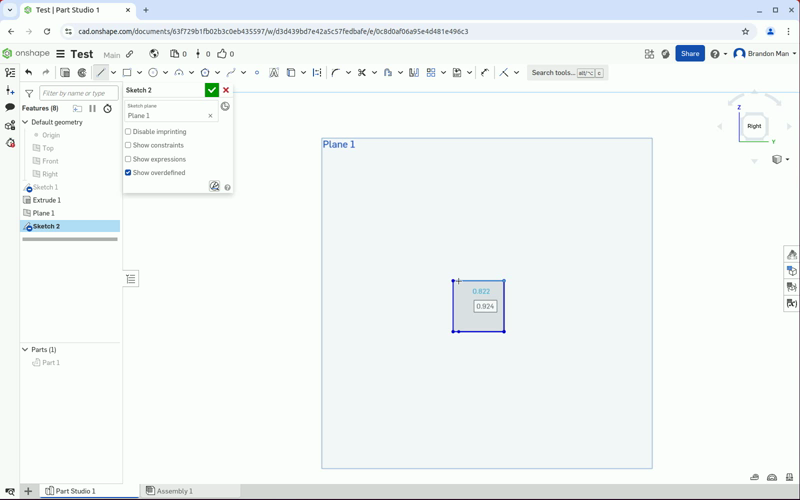
click(458, 280)
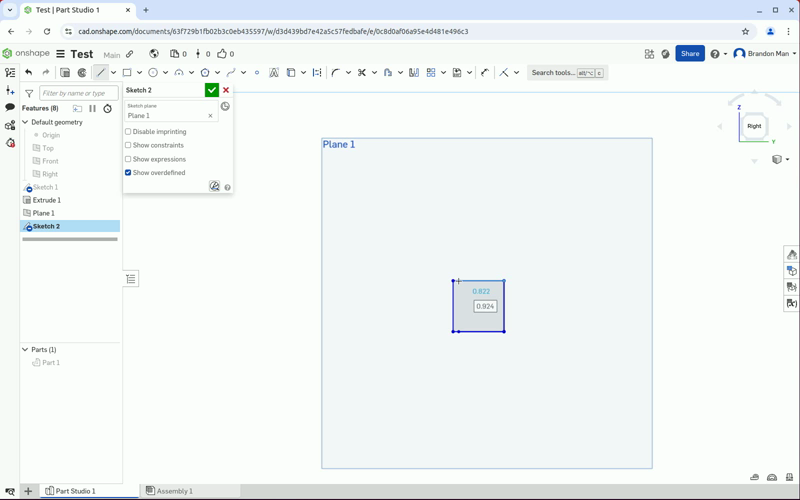
scroll(-6)
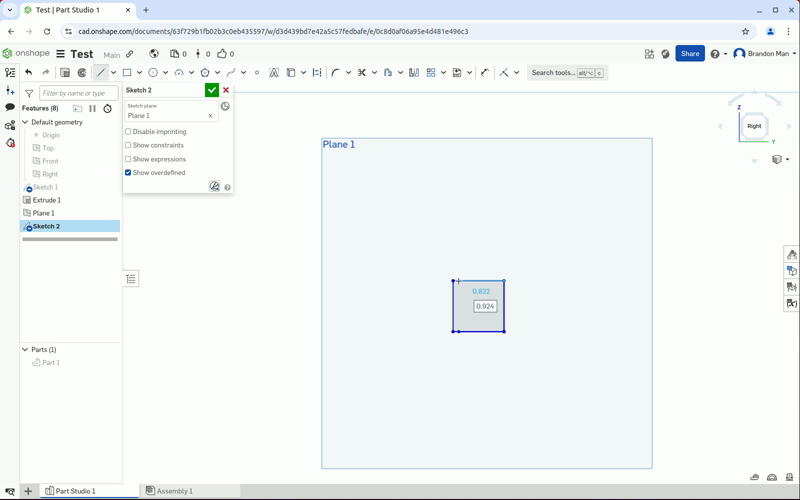
scroll(-6)
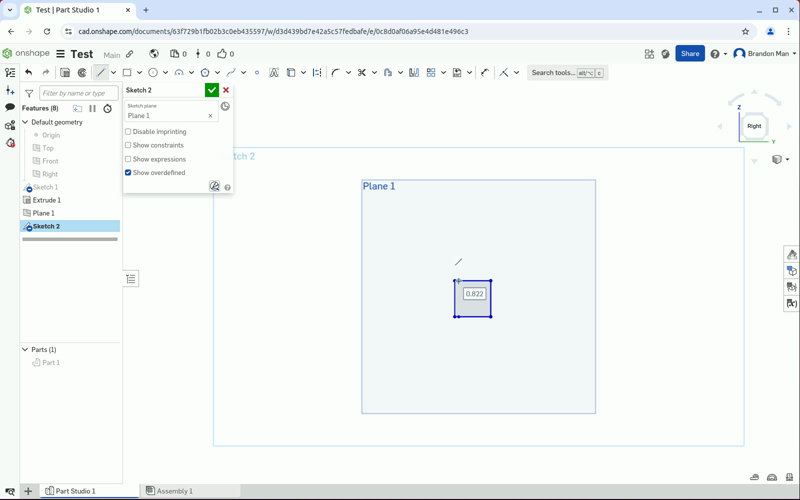
scroll(-6)
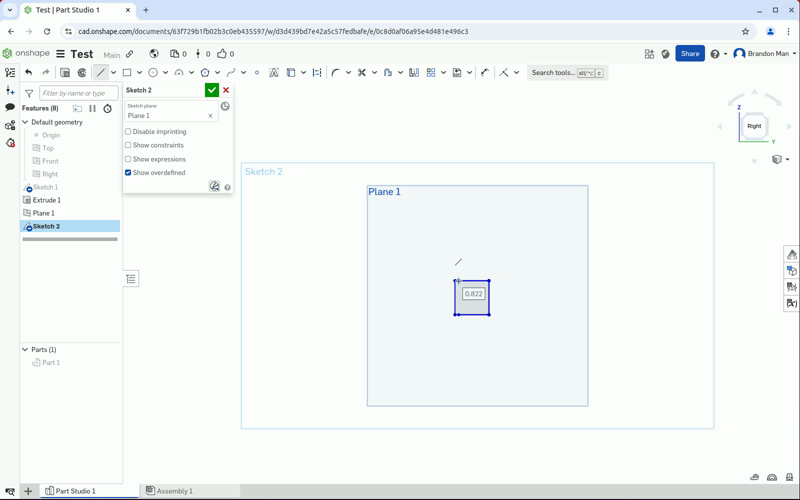
scroll(-6)
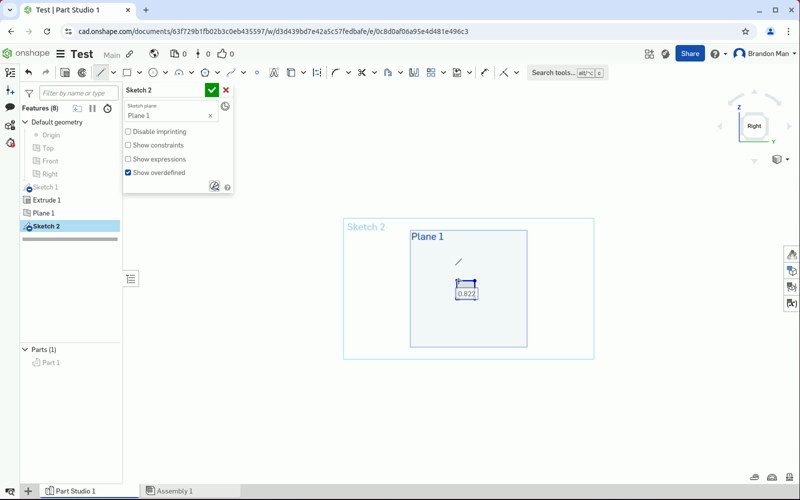
scroll(-6)
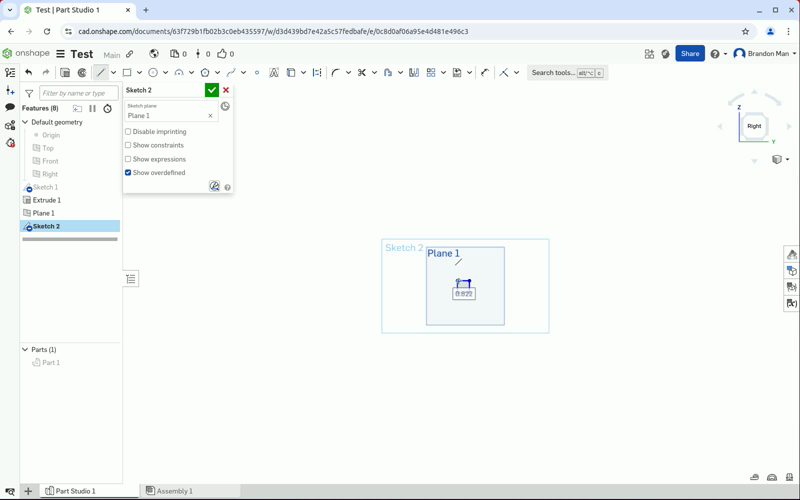
scroll(-6)
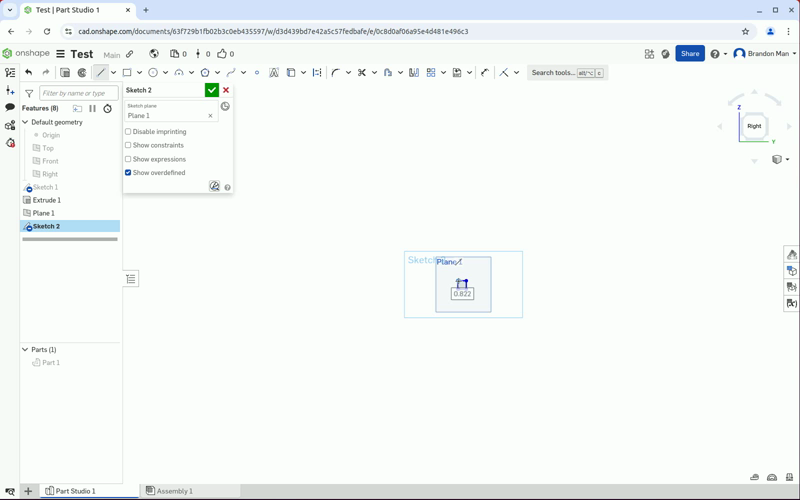
scroll(-6)
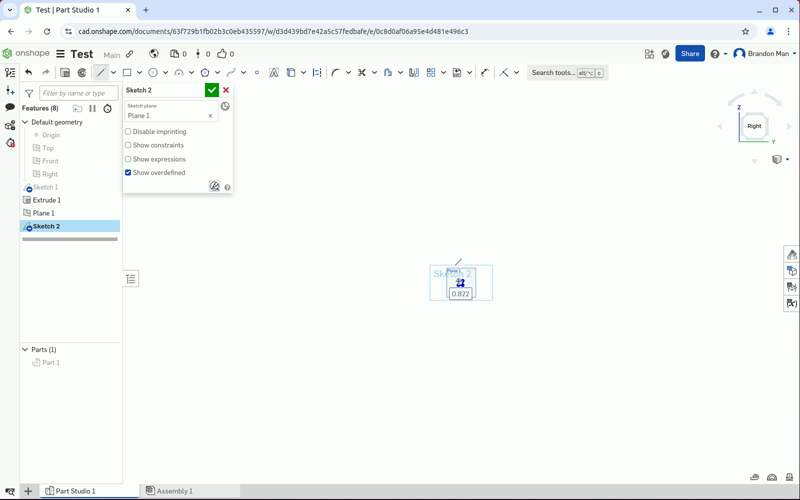
key_up(shift)
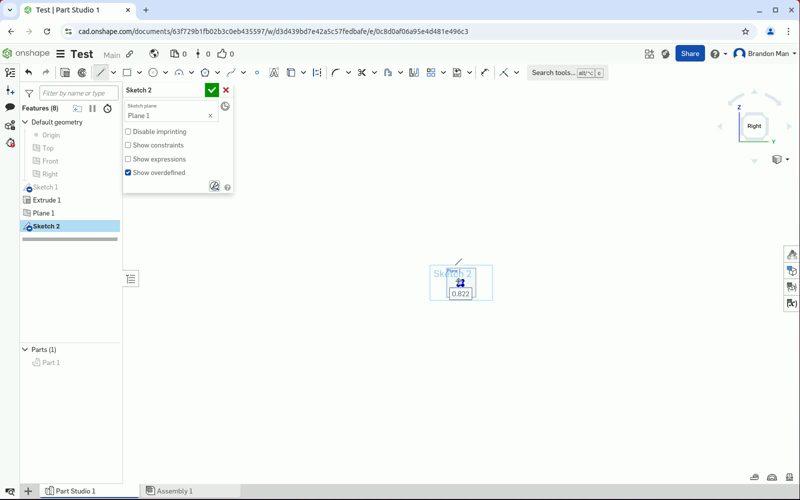
mouse_move(488, 280)
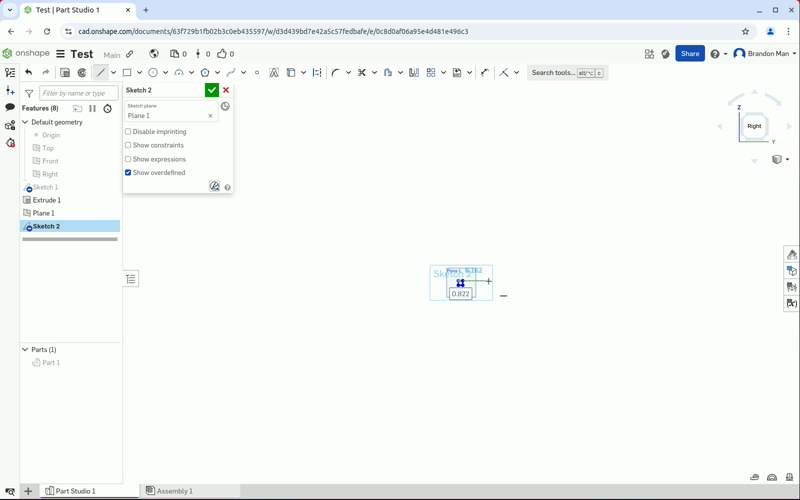
key_down(shift)
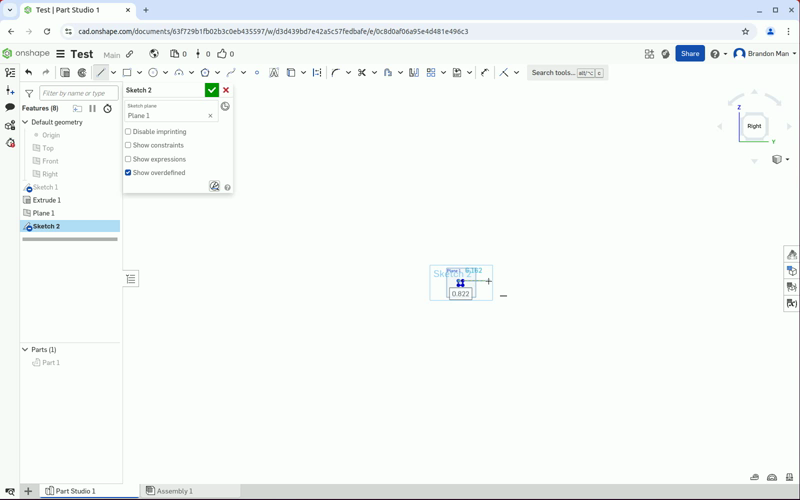
mouse_move(458, 285)
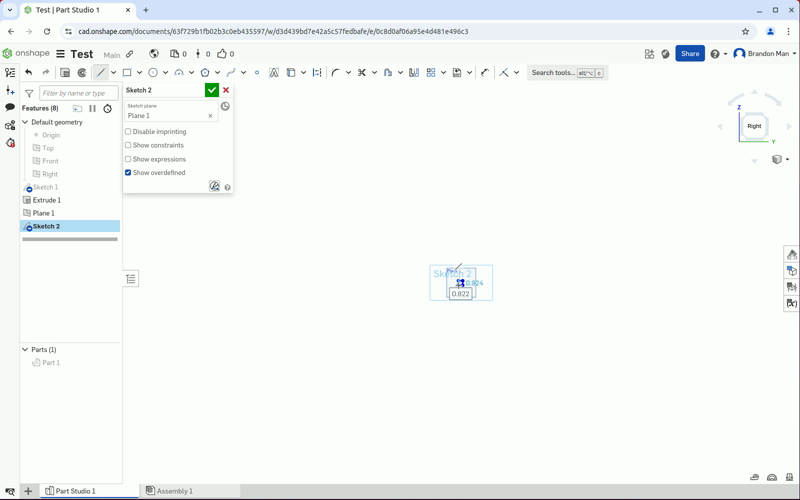
scroll(6)
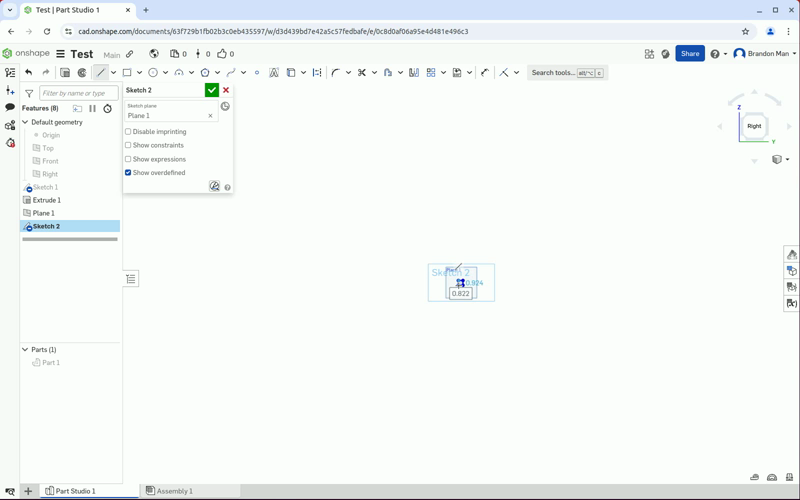
scroll(6)
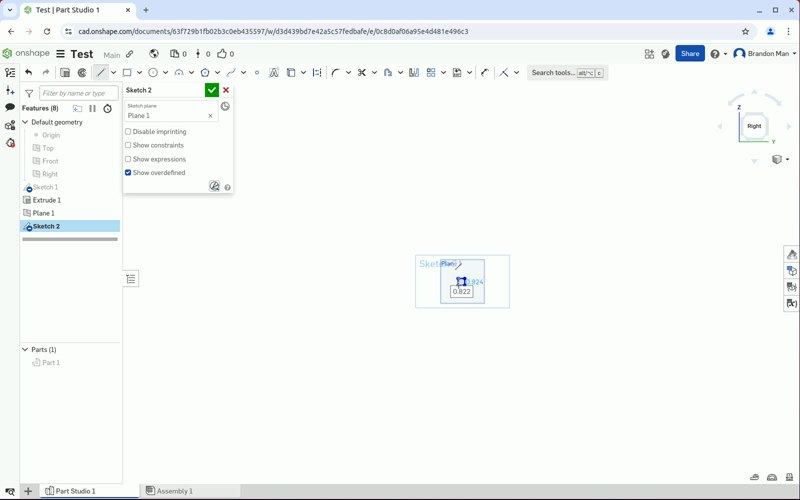
scroll(6)
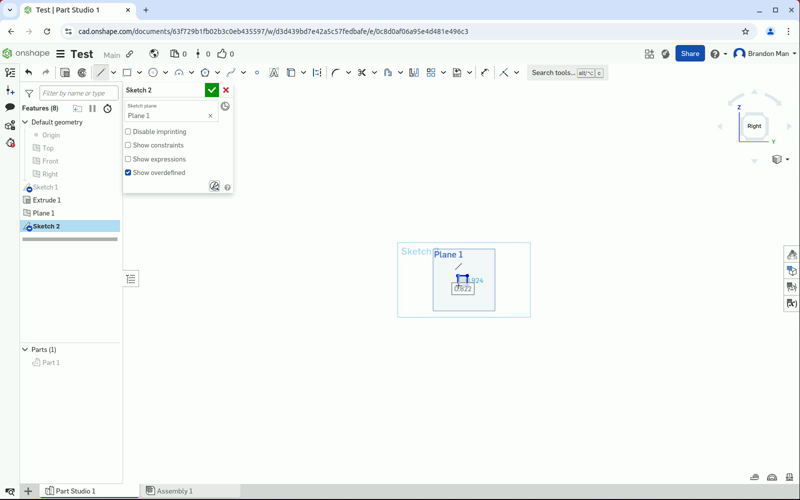
scroll(6)
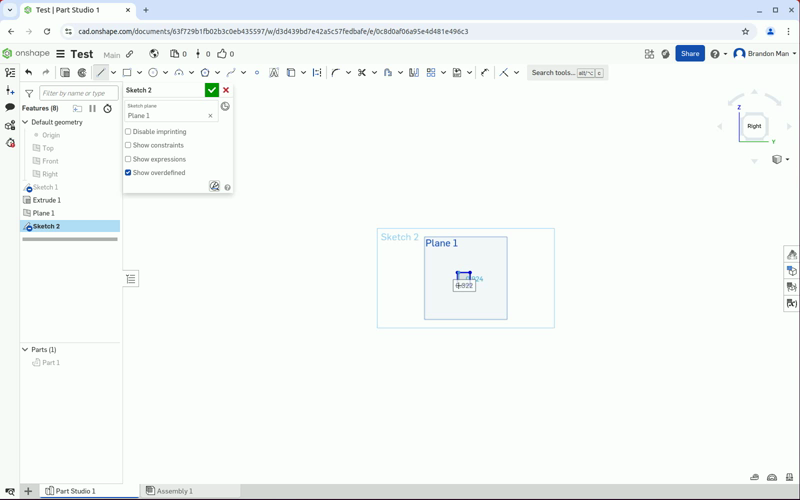
scroll(6)
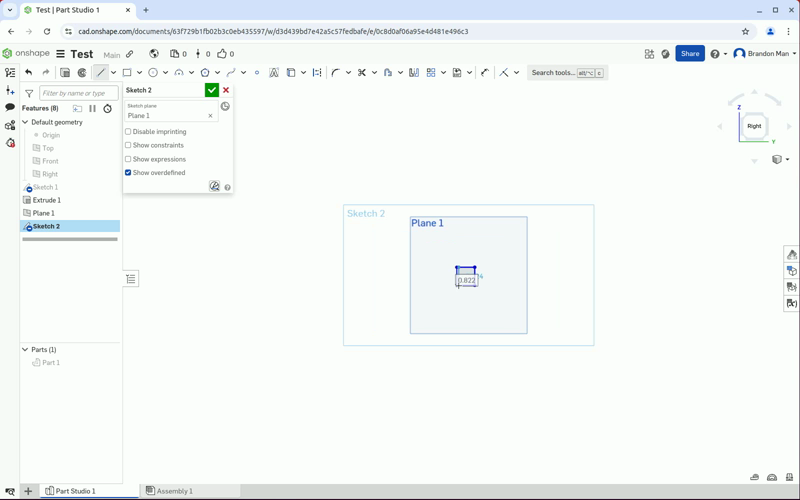
scroll(6)
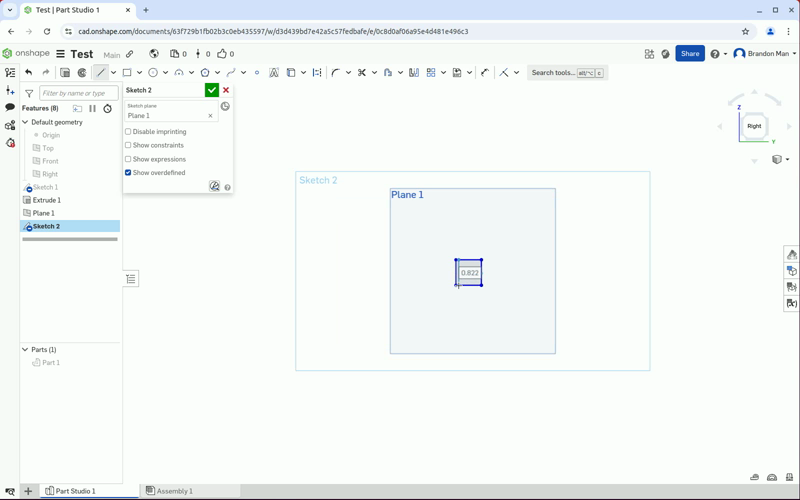
scroll(6)
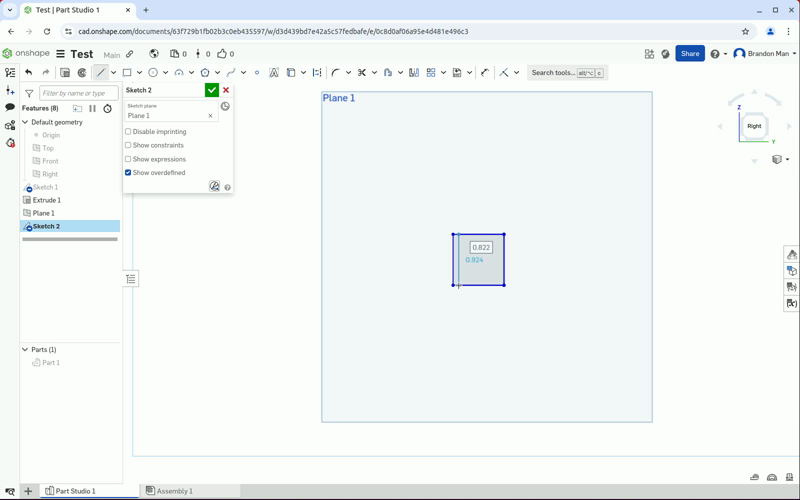
key_up(shift)
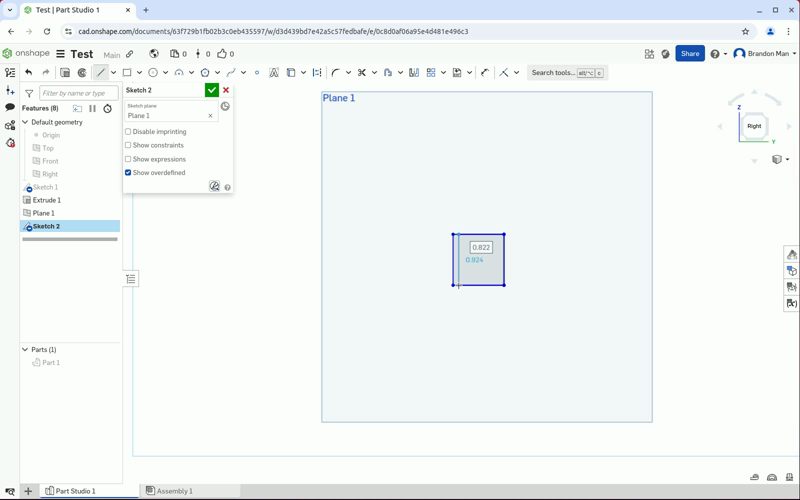
click(458, 285)
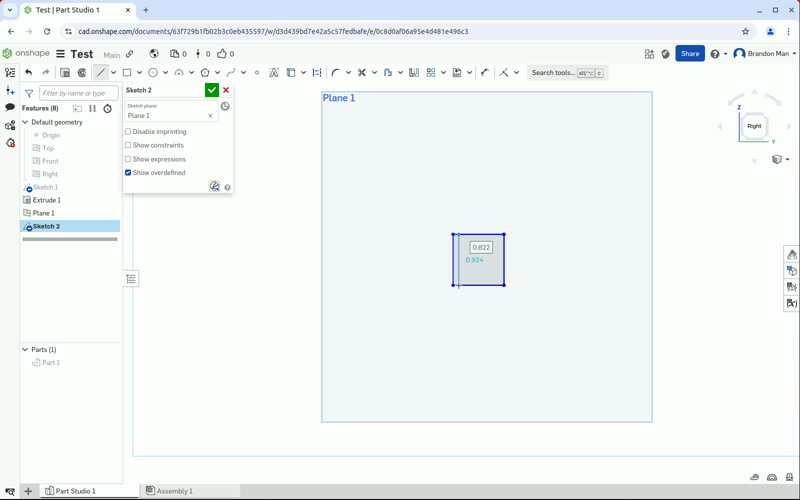
scroll(-6)
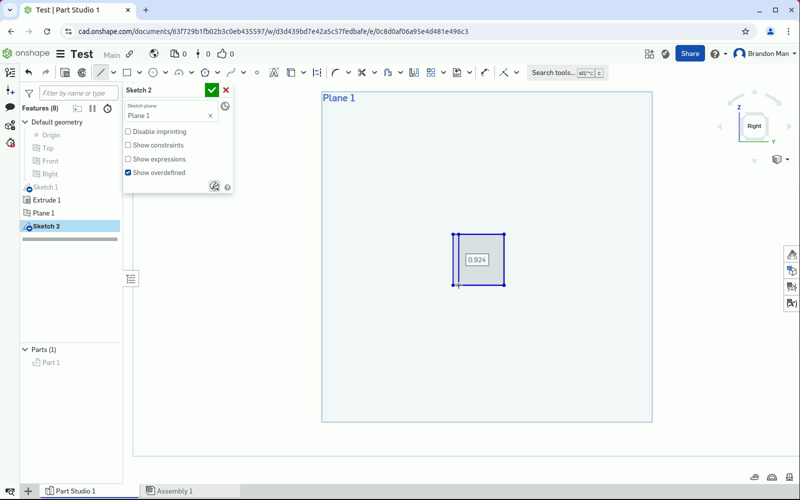
scroll(-6)
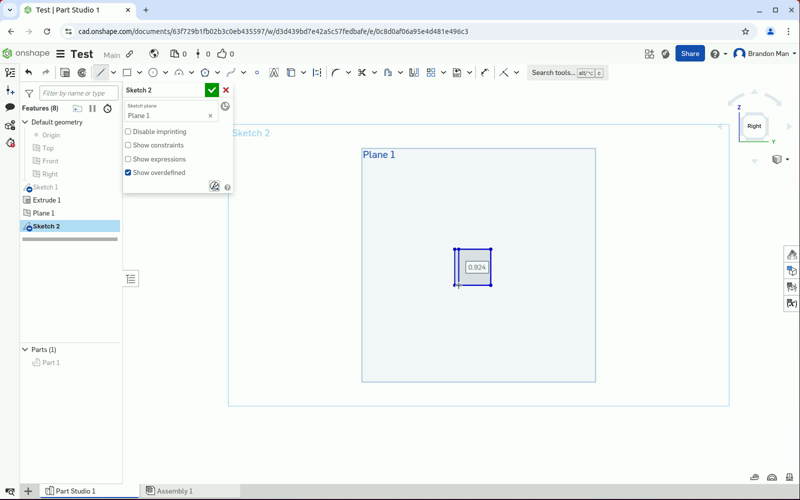
scroll(-6)
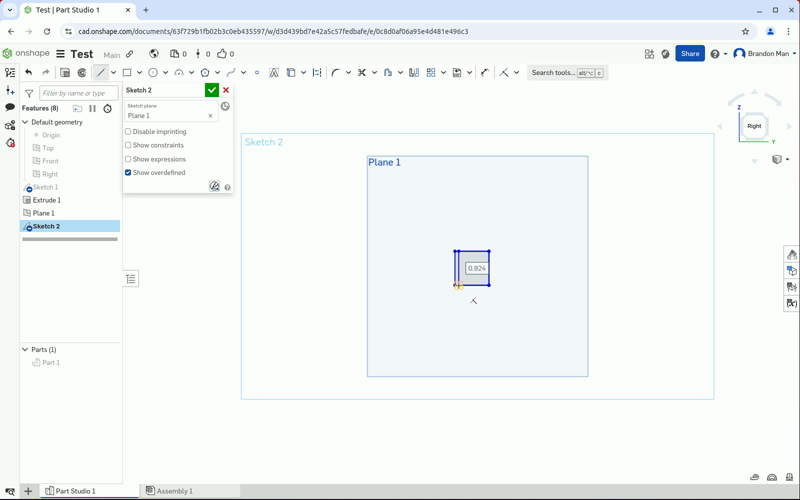
scroll(-6)
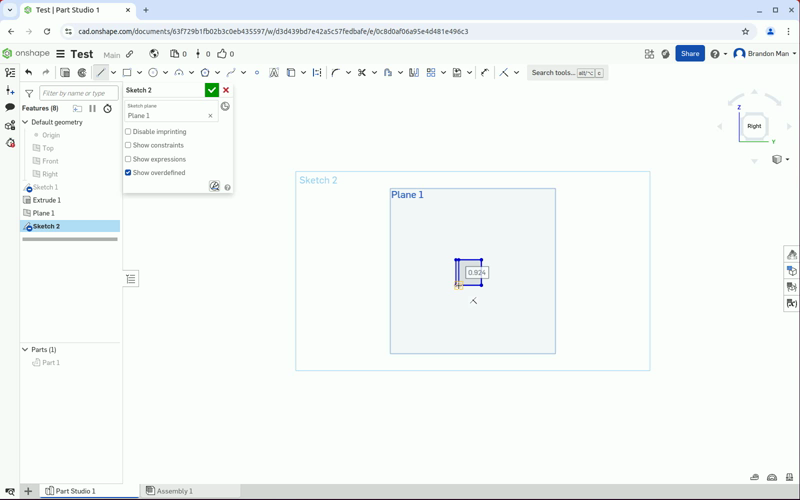
scroll(-6)
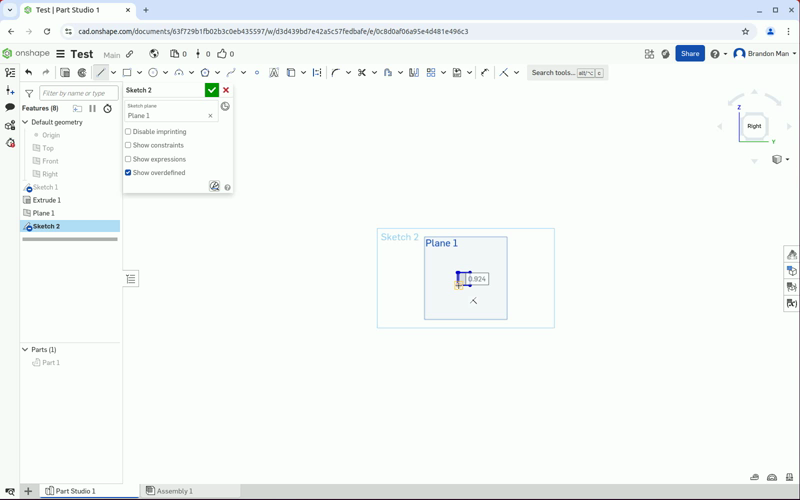
scroll(-6)
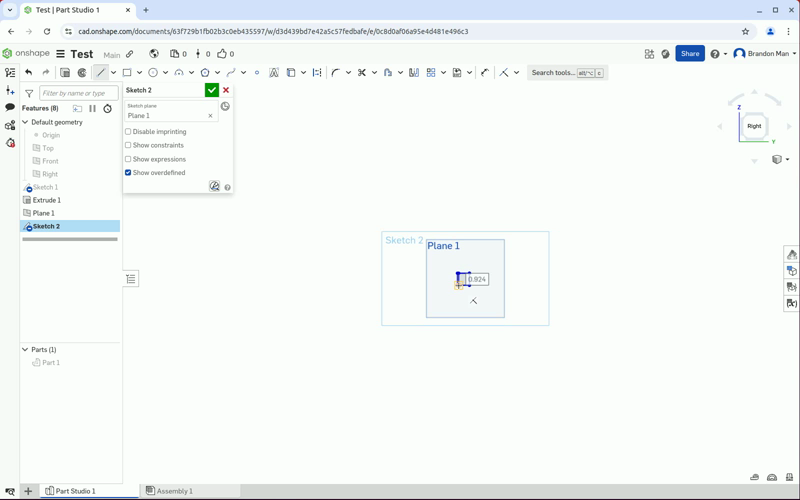
scroll(-6)
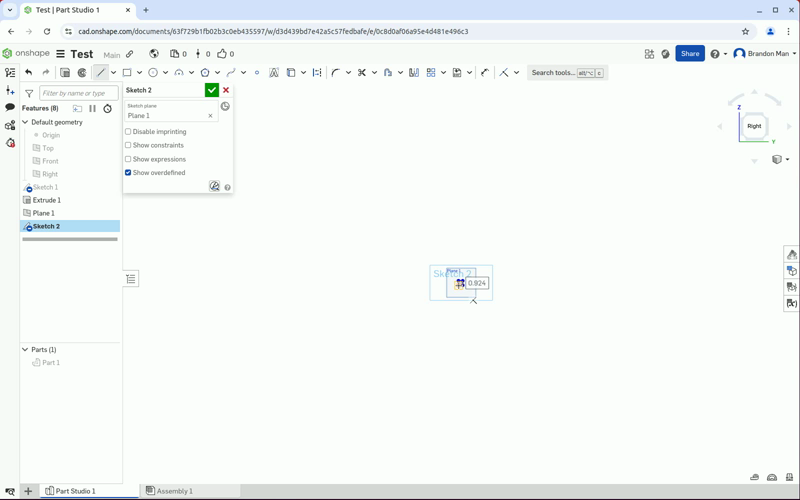
key(esc)
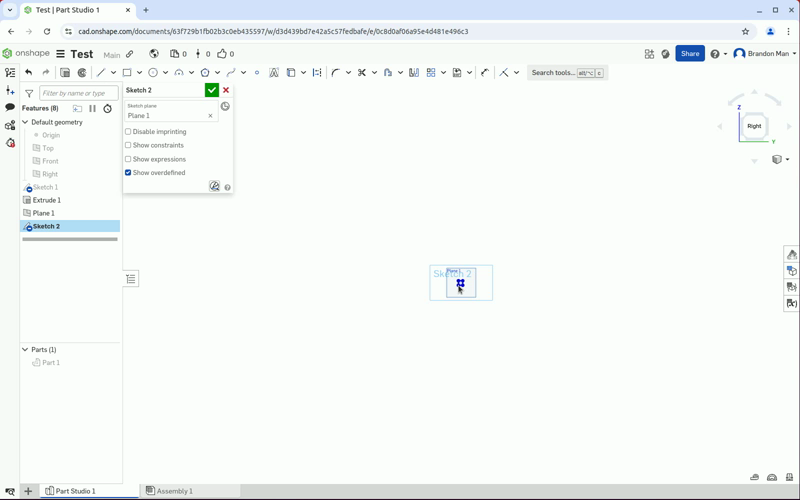
mouse_move(458, 281)
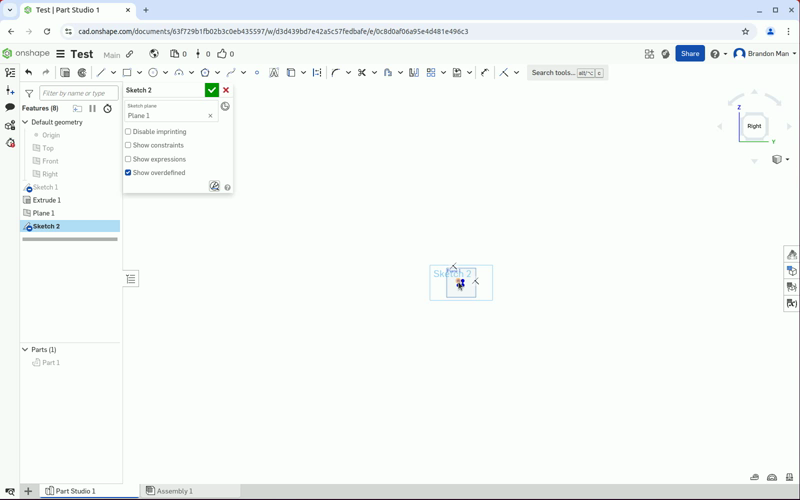
scroll(6)
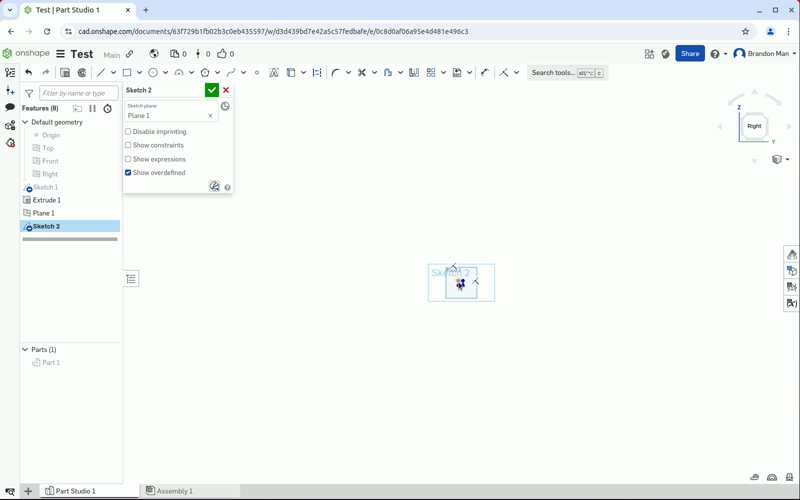
scroll(6)
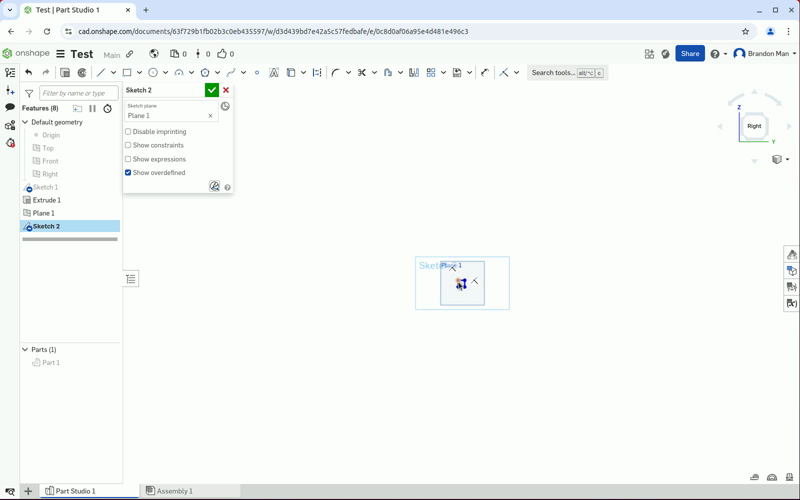
scroll(6)
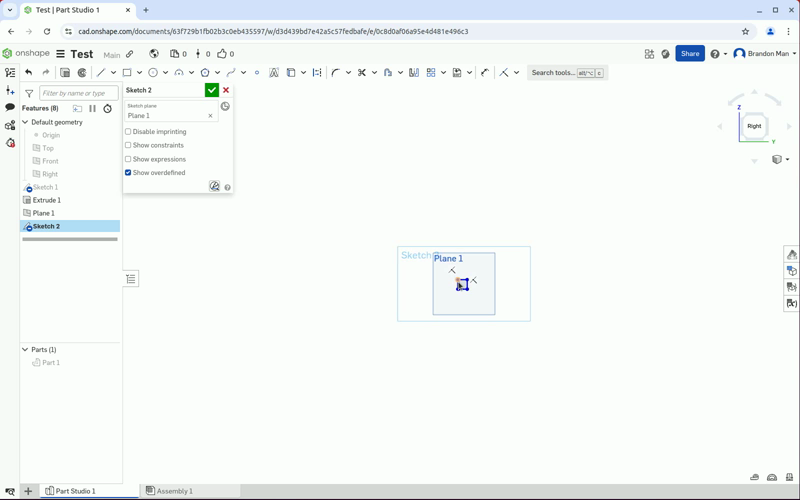
scroll(6)
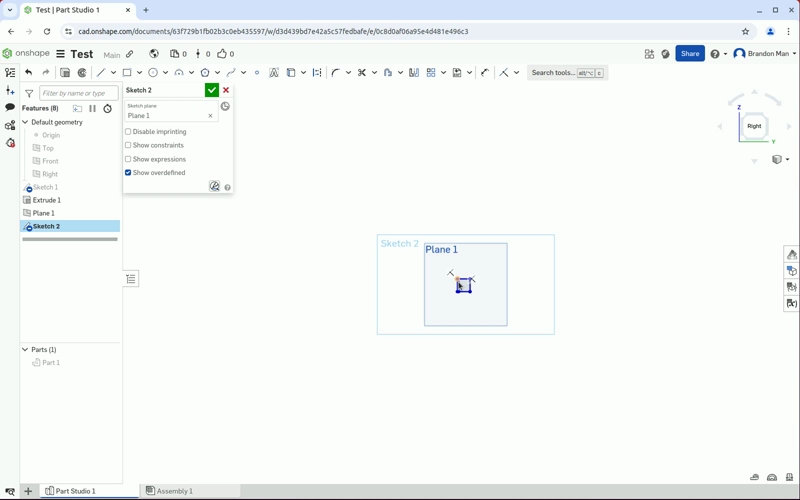
scroll(6)
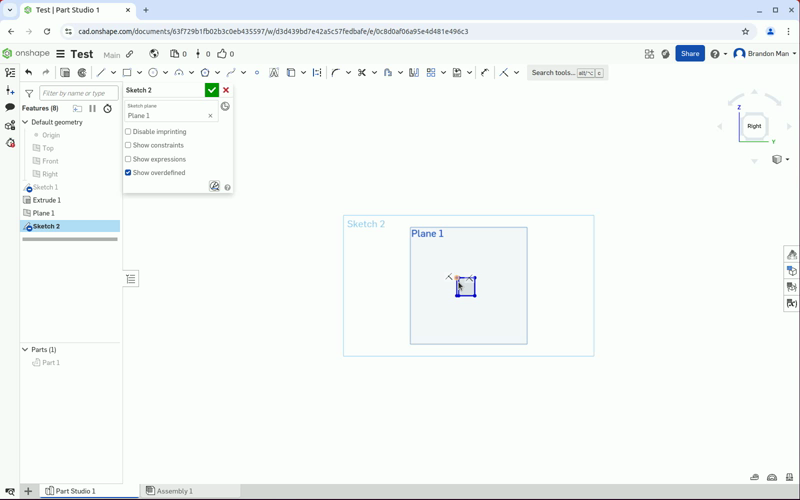
scroll(6)
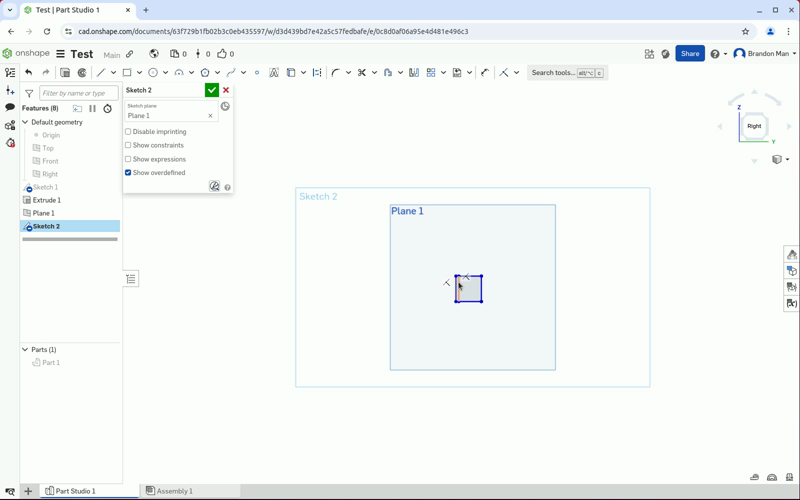
scroll(6)
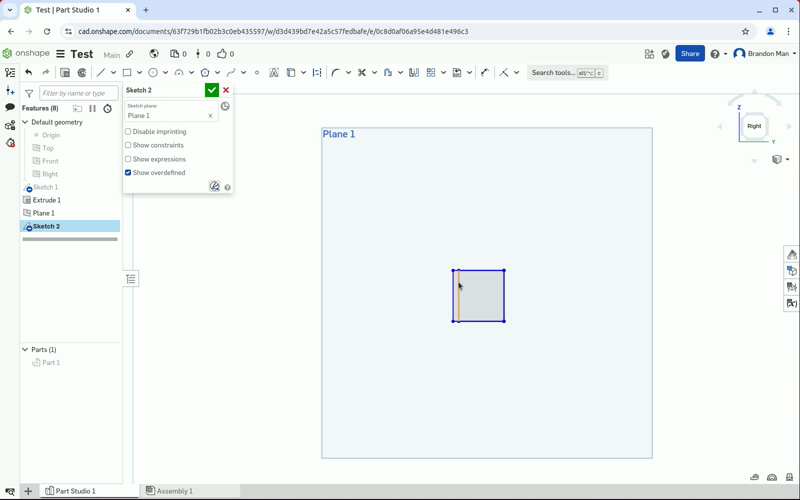
click(458, 281)
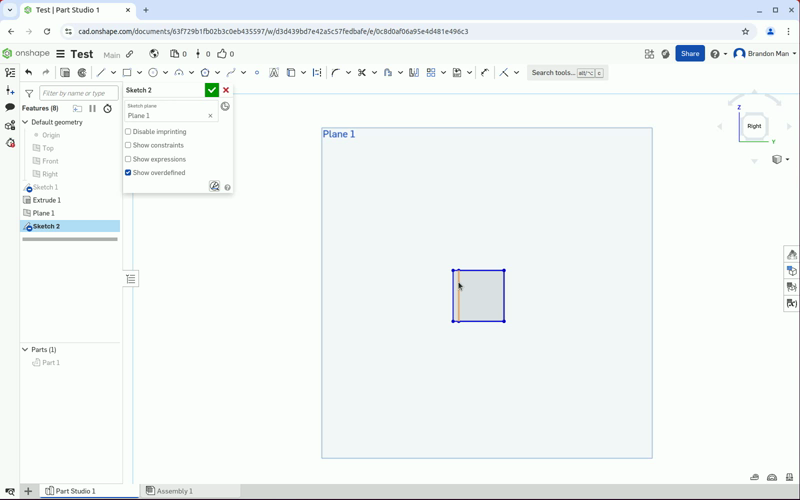
scroll(-6)
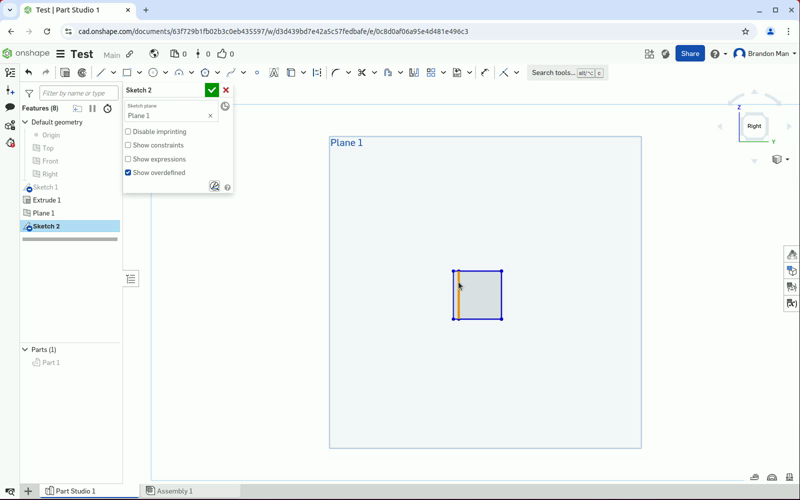
scroll(-6)
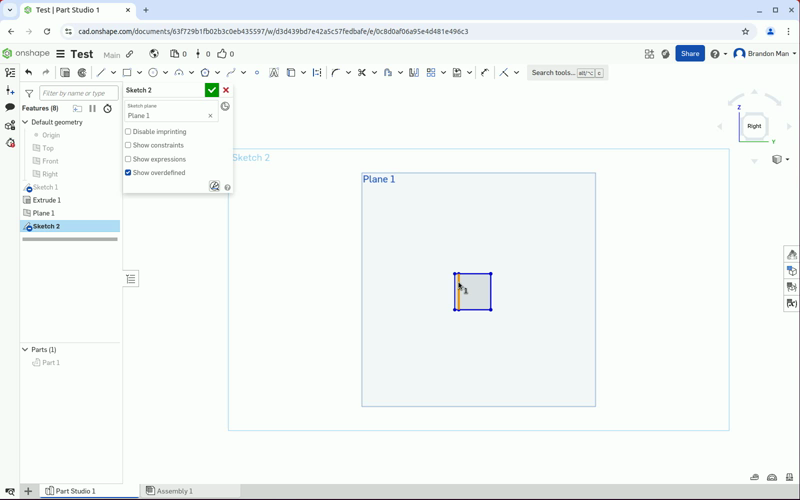
scroll(-6)
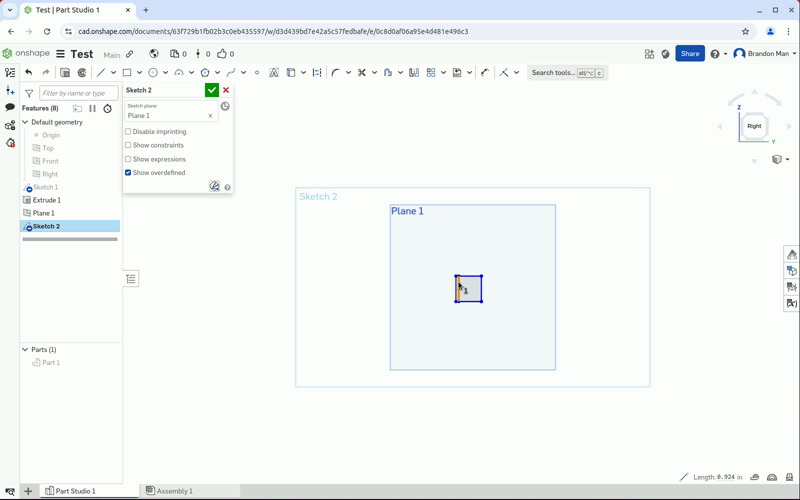
scroll(-6)
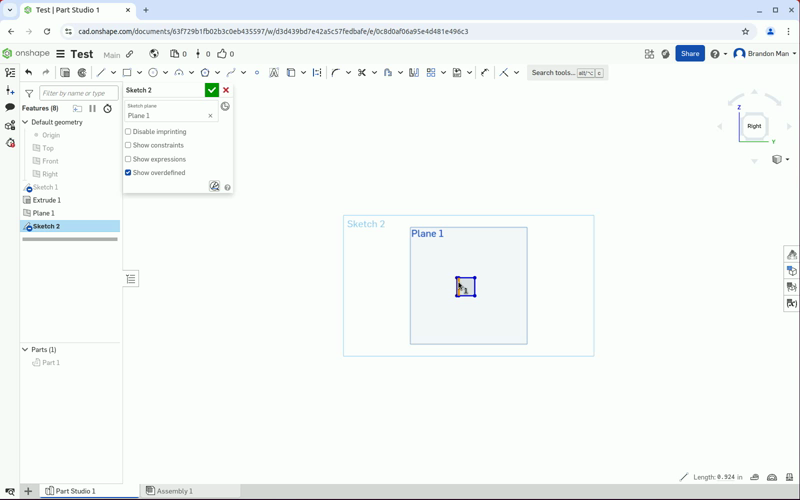
scroll(-6)
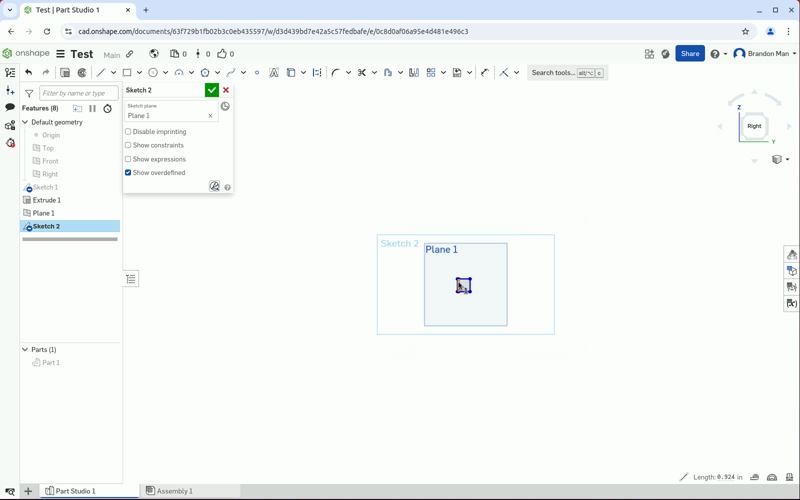
scroll(-6)
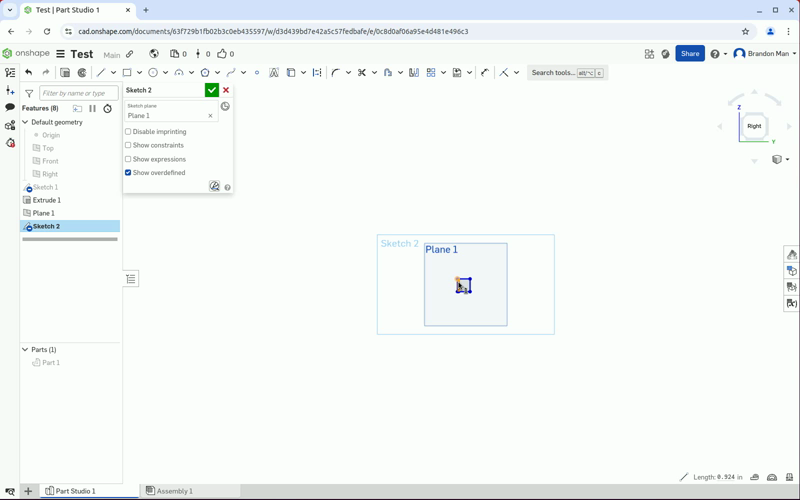
scroll(-6)
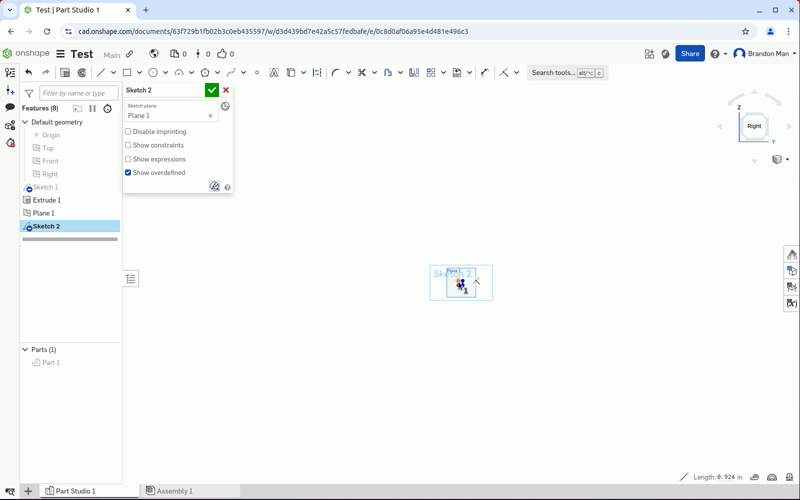
mouse_move(73, 352)
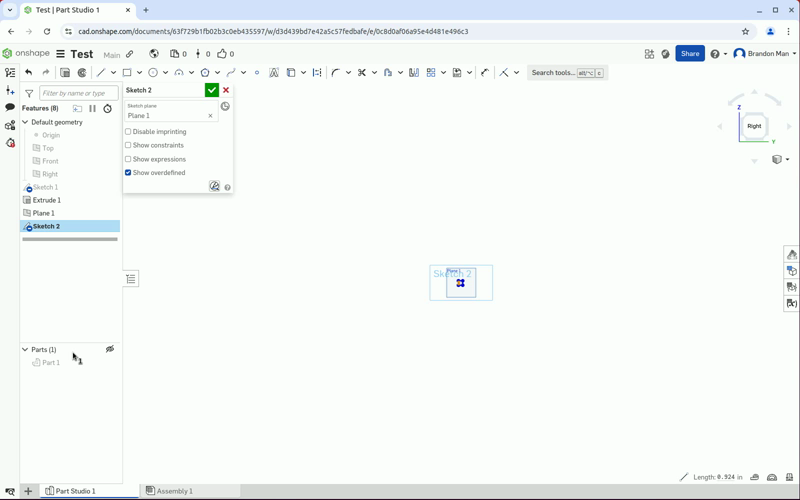
key(shift+y)
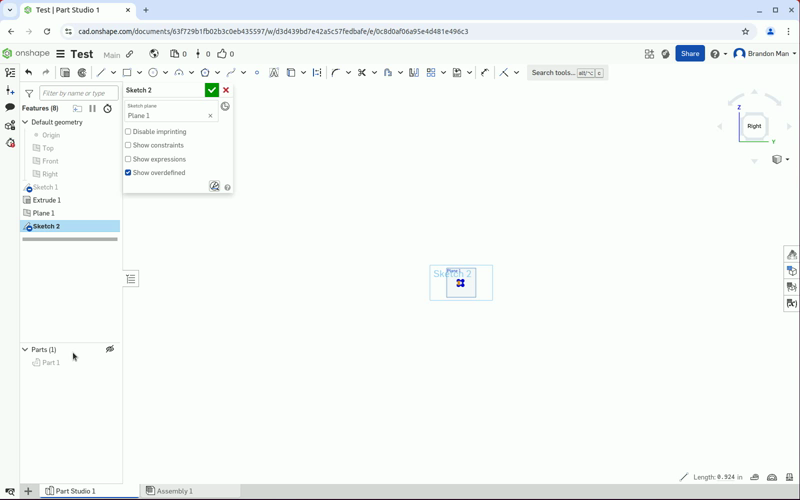
key(shift+e)
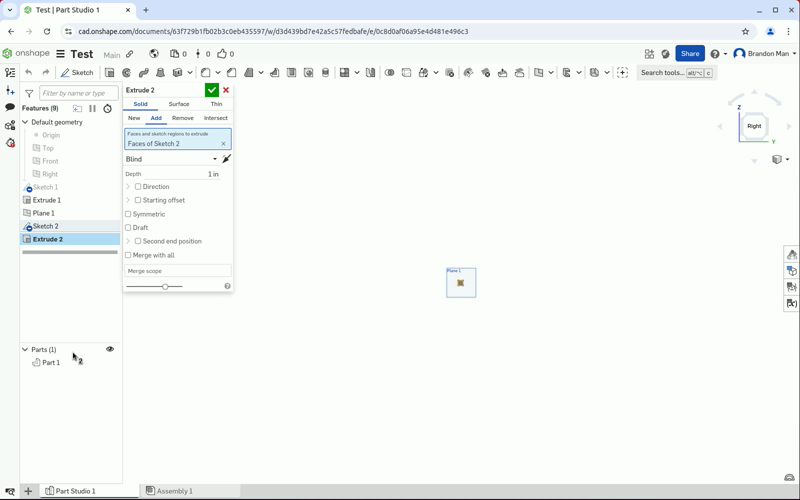
mouse_move(143, 106)
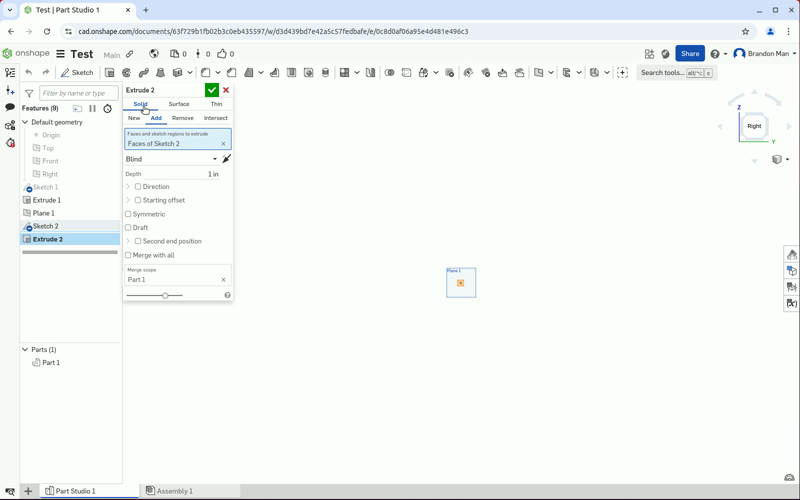
click(143, 106)
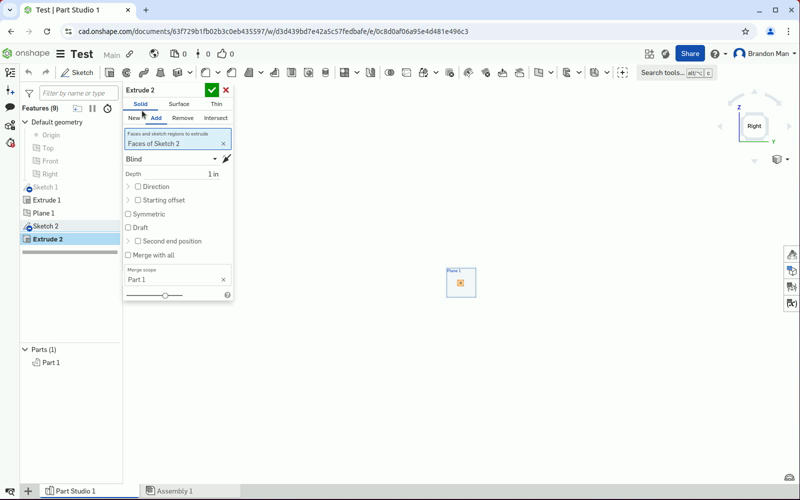
mouse_move(137, 120)
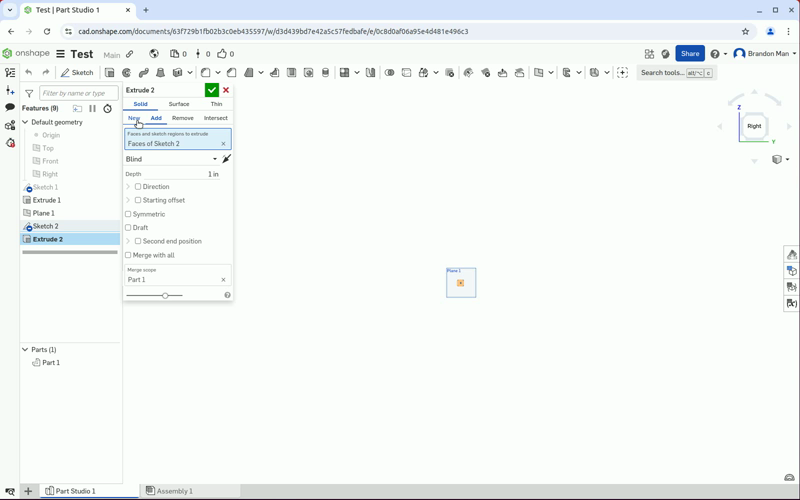
click(137, 120)
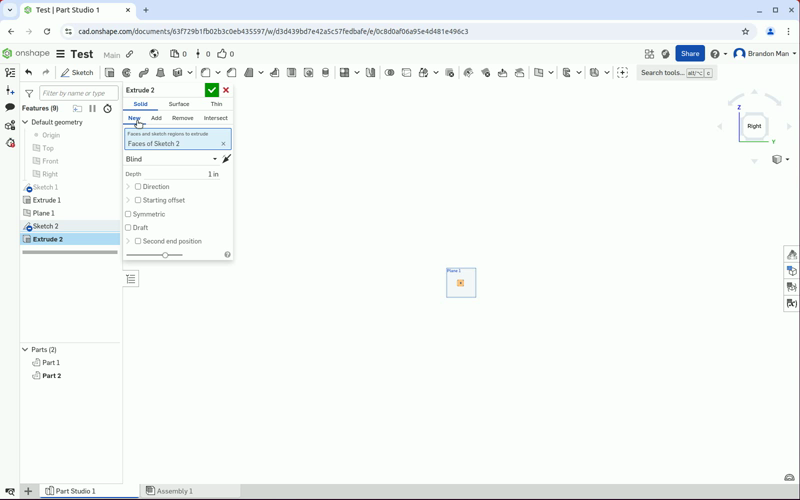
key(tab, 4)
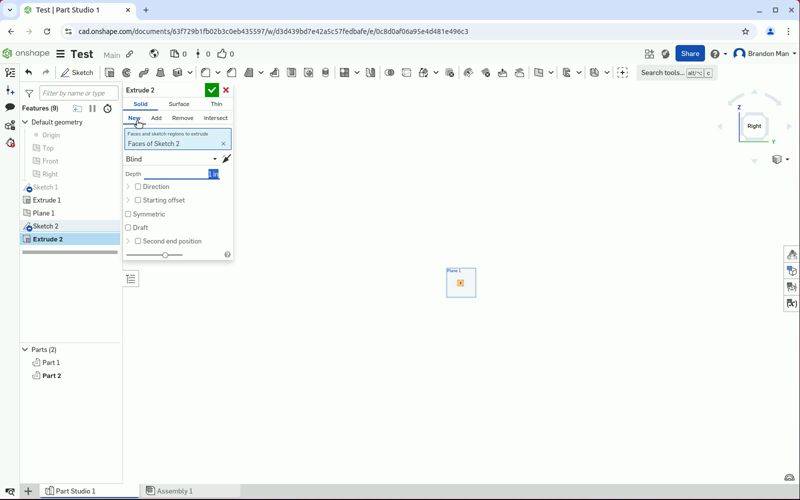
text(-0.241)
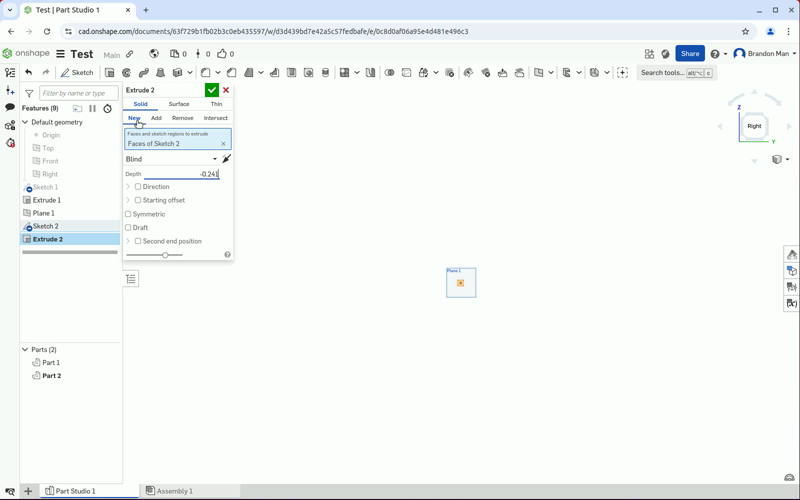
key(enter)
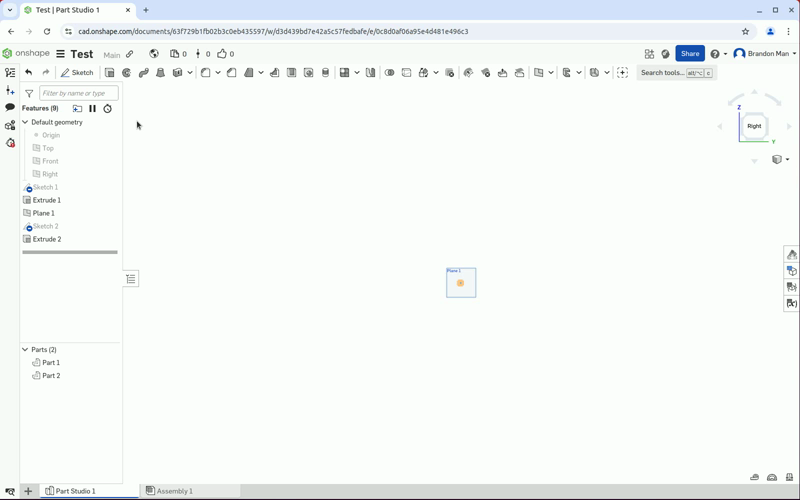
key(shift+h)
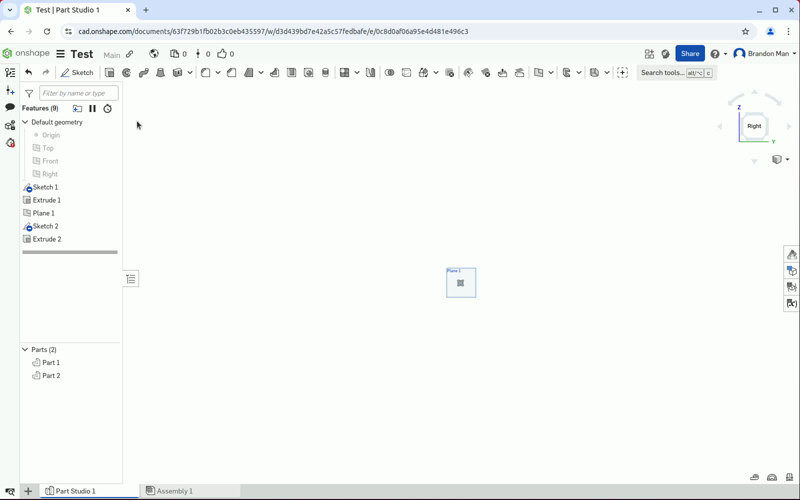
key(shift+h)
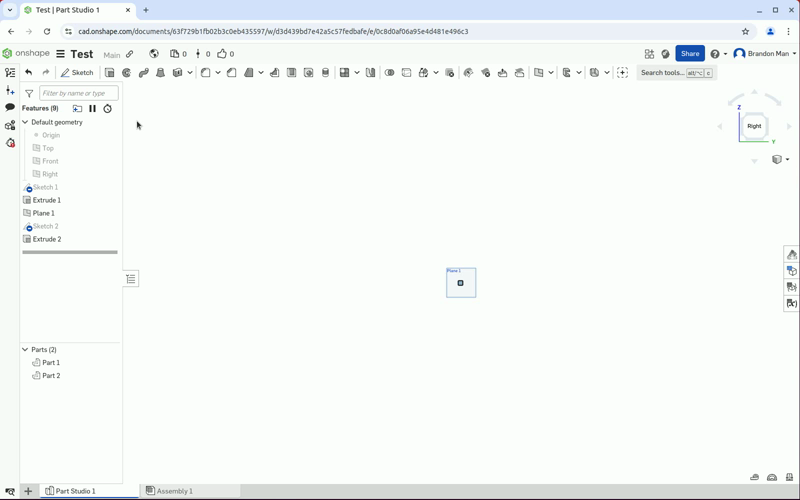
mouse_move(73, 189)
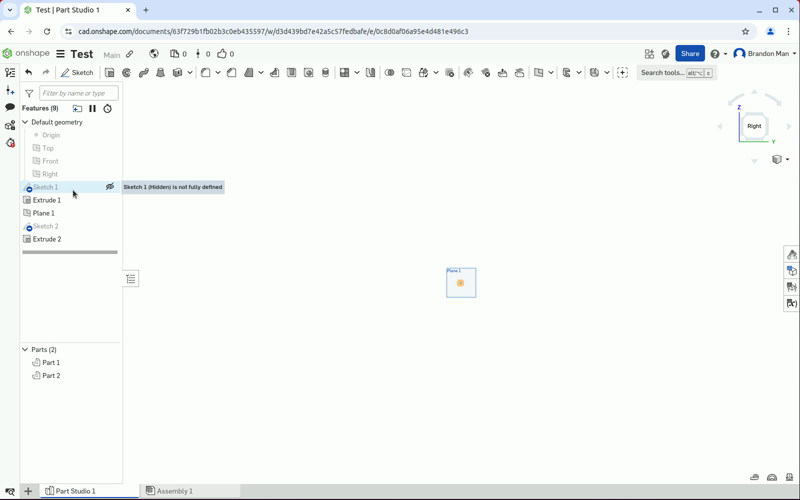
click(73, 189)
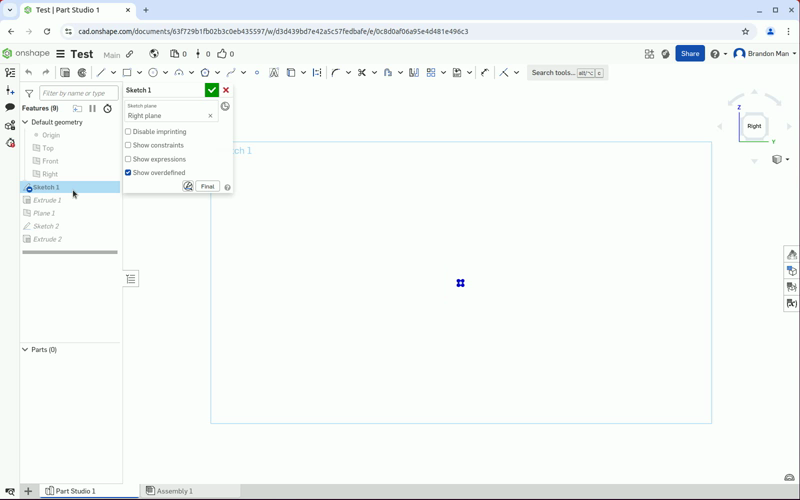
mouse_move(229, 92)
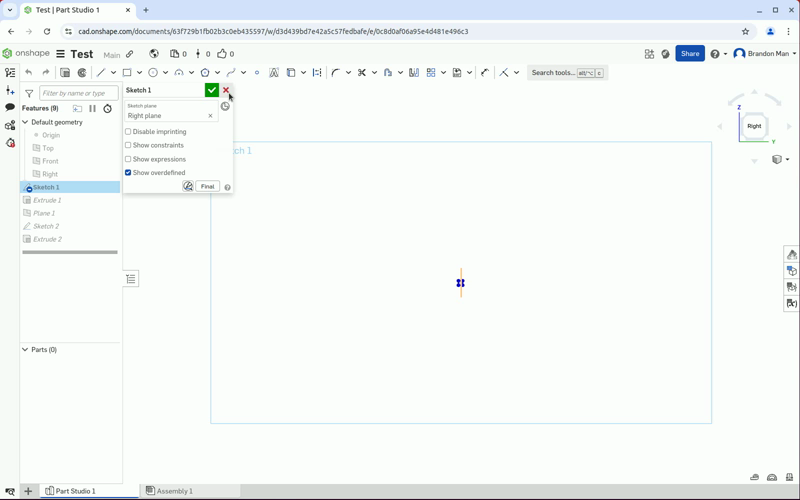
click(229, 92)
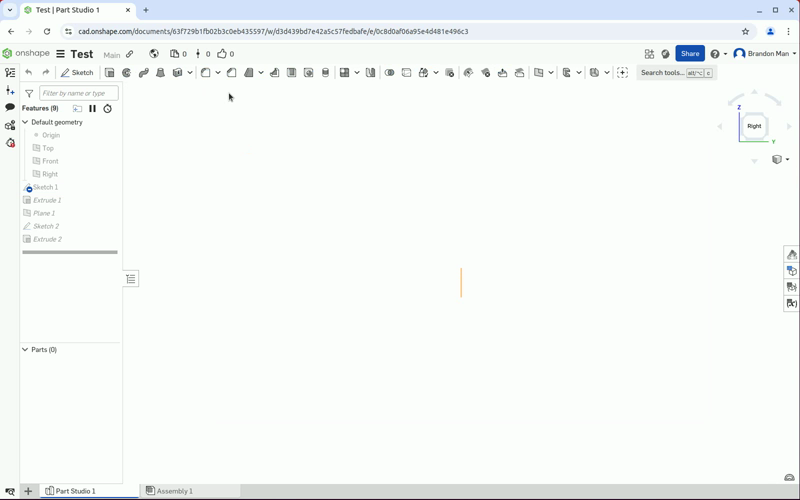
key(shift+s)
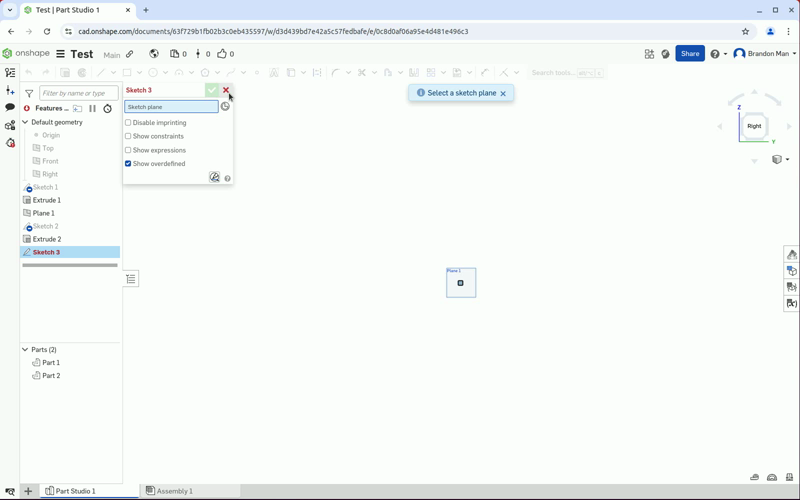
mouse_move(73, 215)
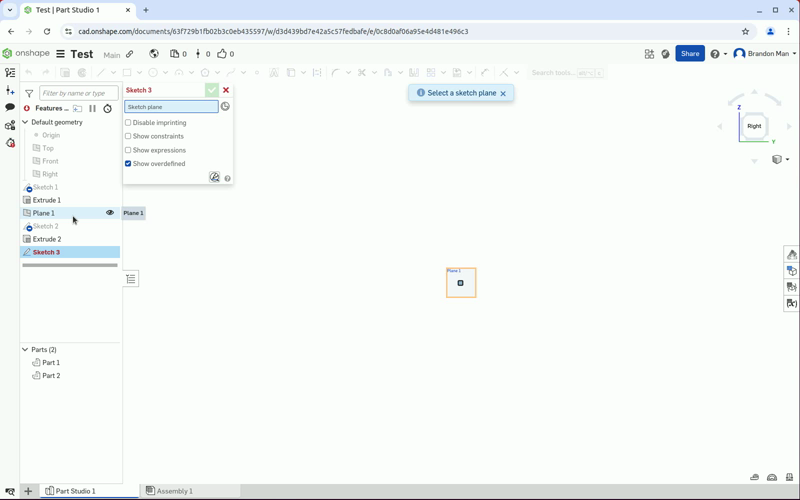
click(73, 215)
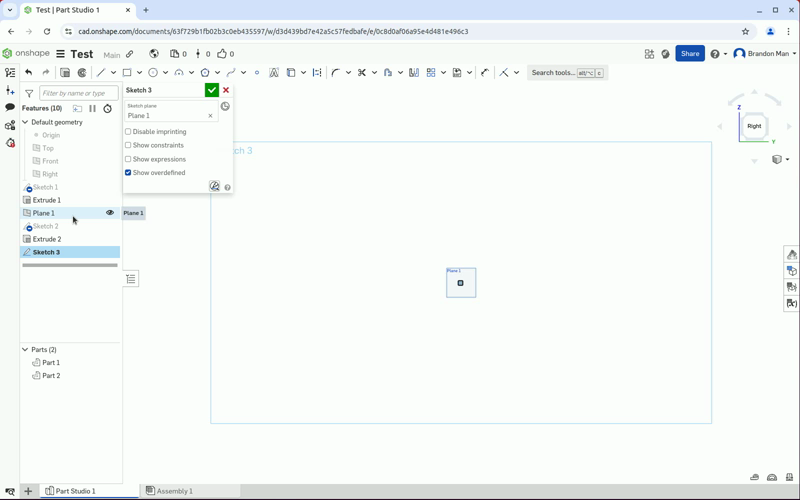
mouse_move(73, 352)
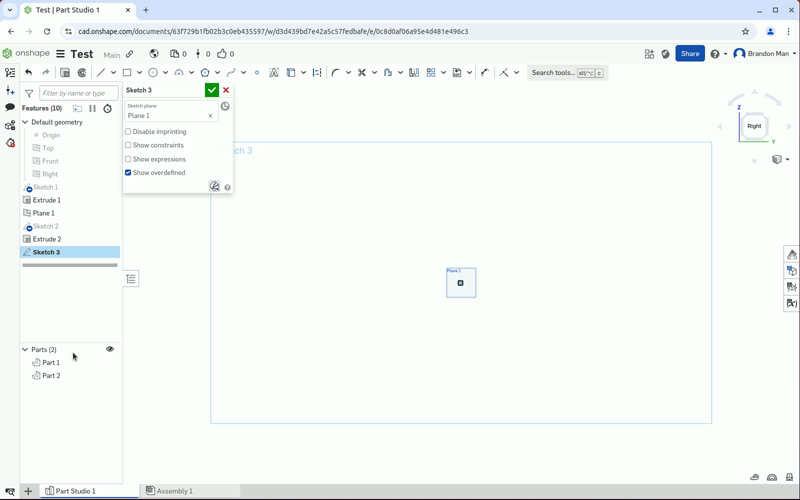
key(y)
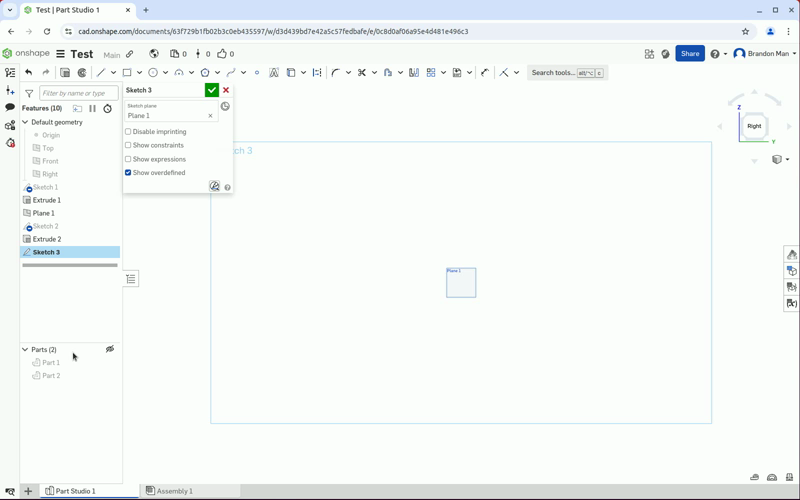
key(l)
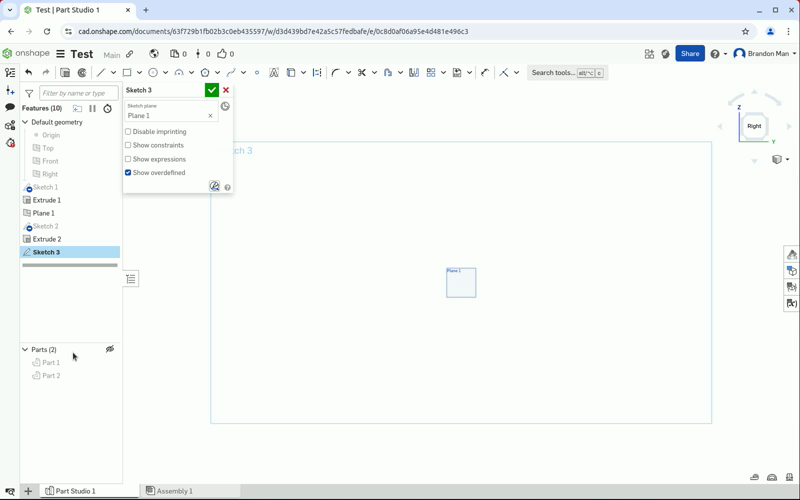
key_down(shift)
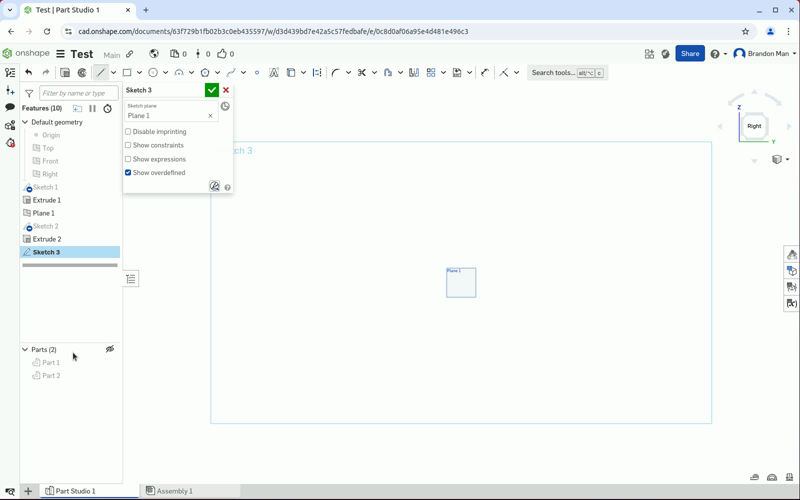
mouse_move(459, 284)
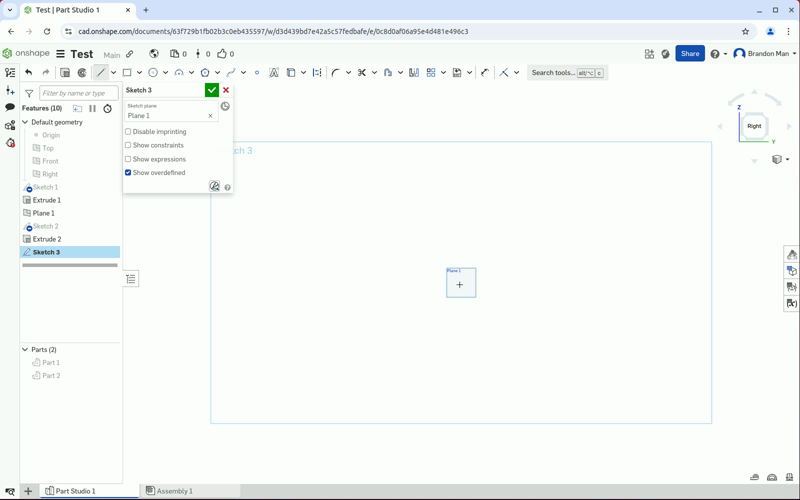
click(459, 284)
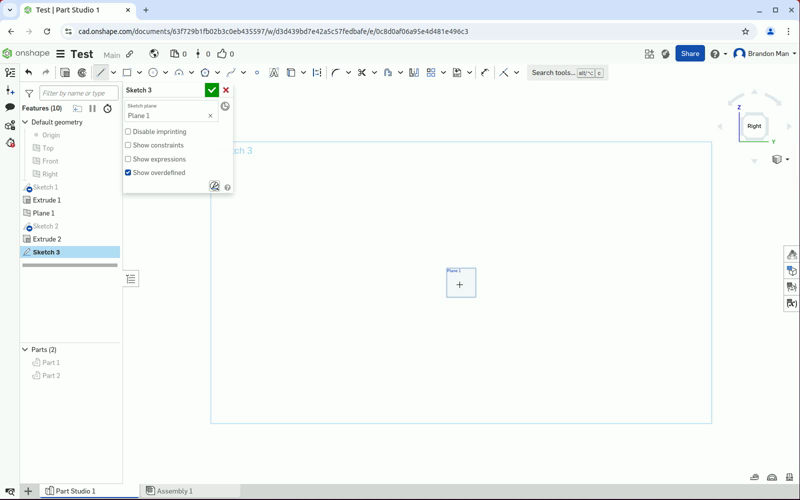
key_up(shift)
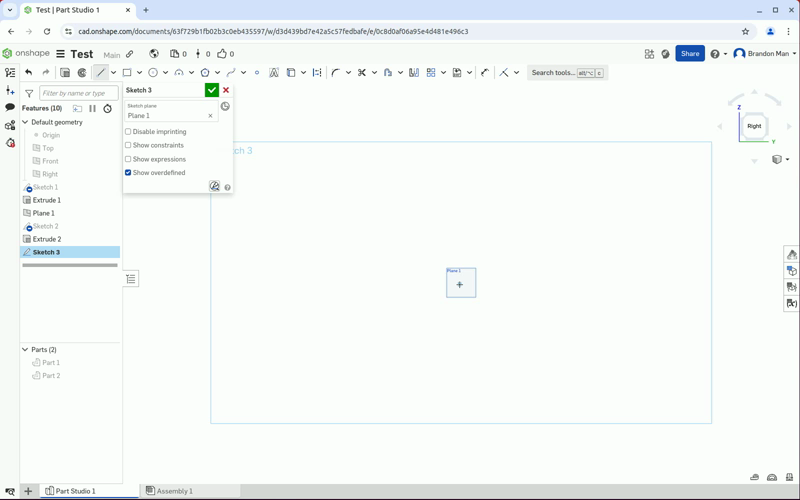
key_down(shift)
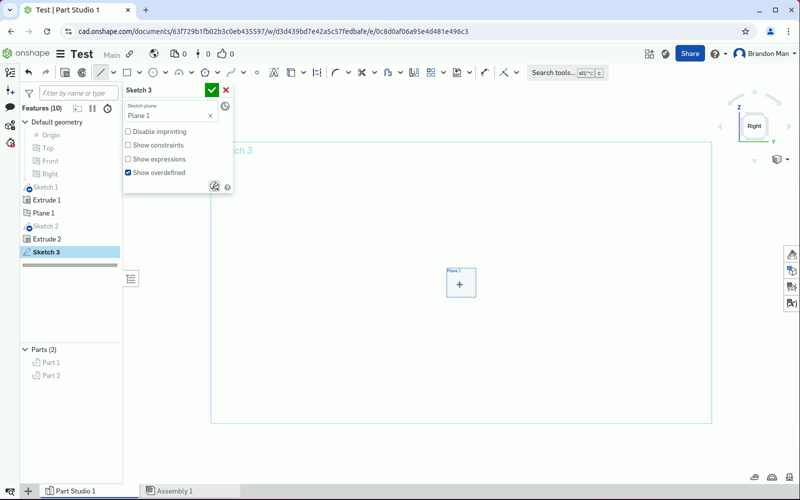
mouse_move(489, 284)
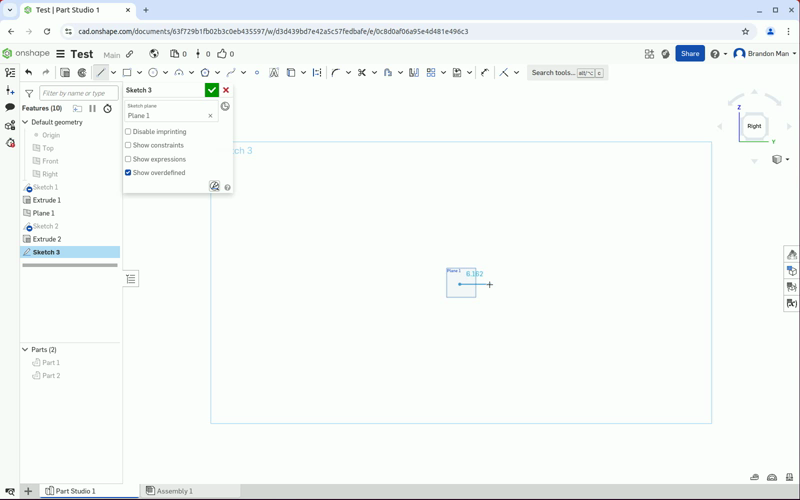
mouse_move(464, 284)
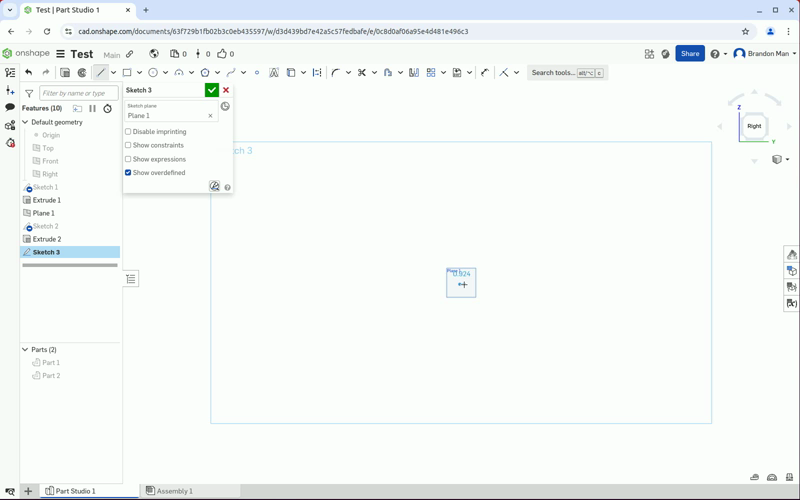
scroll(6)
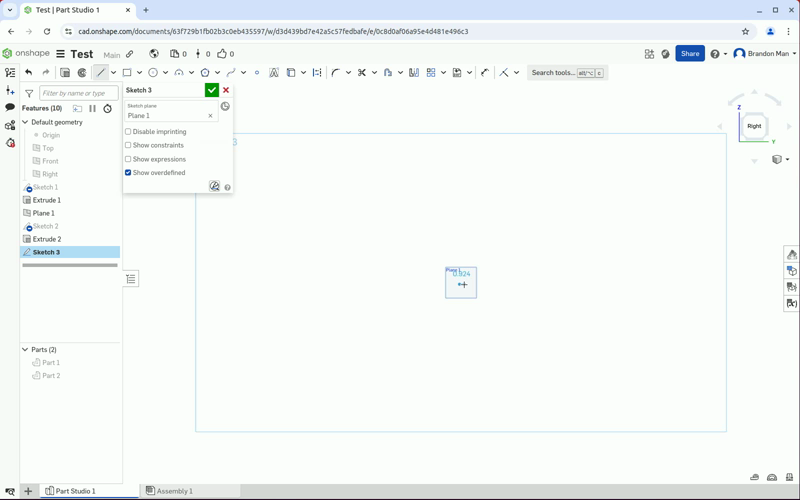
scroll(6)
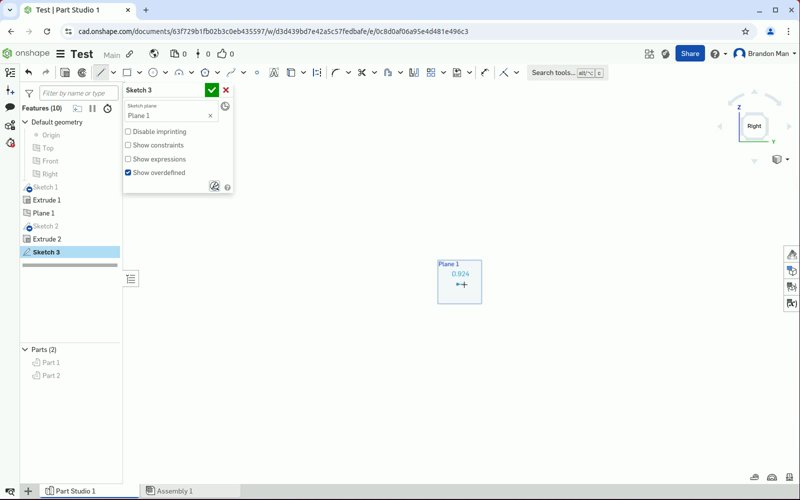
scroll(6)
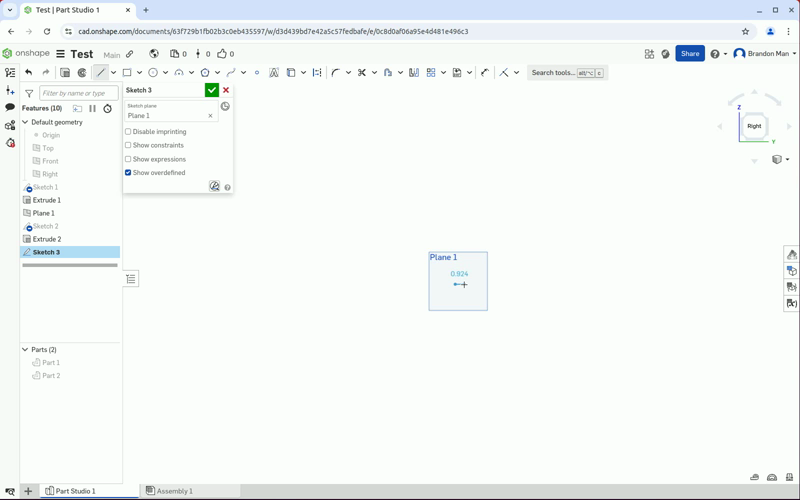
scroll(6)
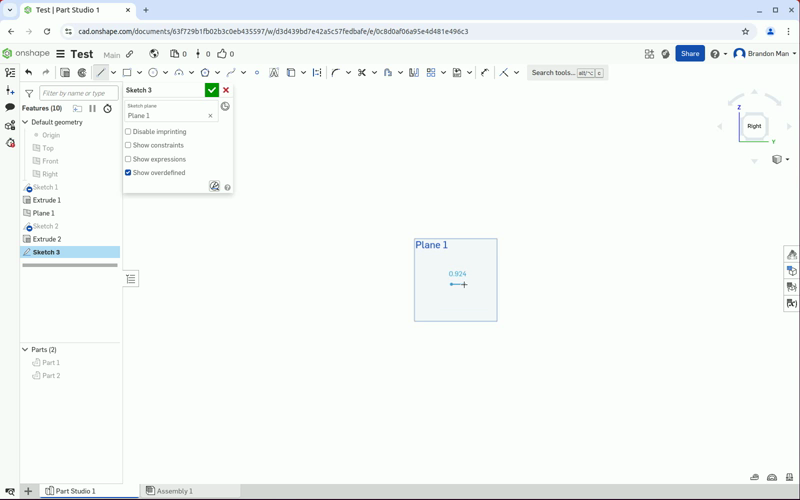
scroll(6)
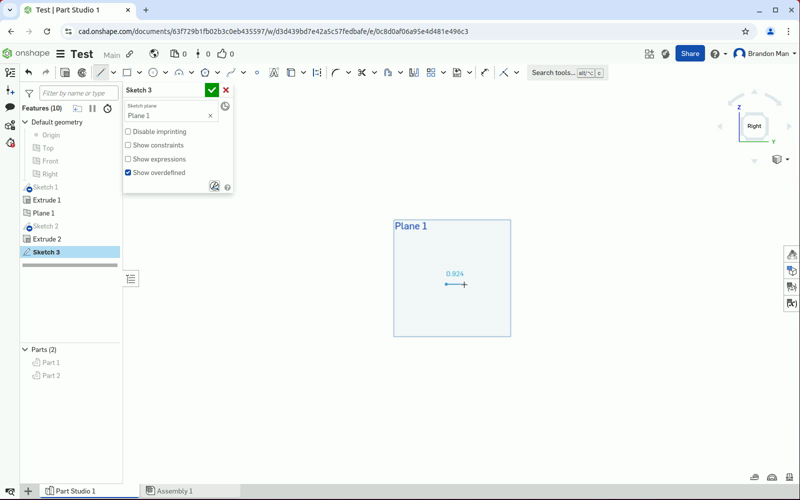
scroll(6)
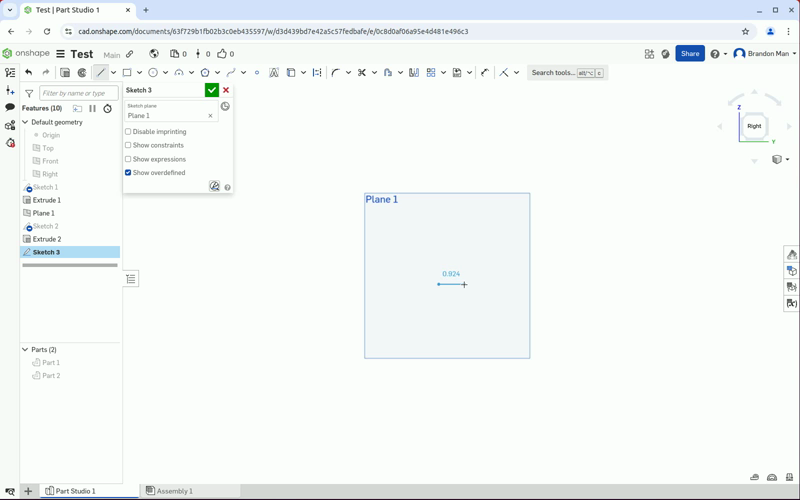
scroll(6)
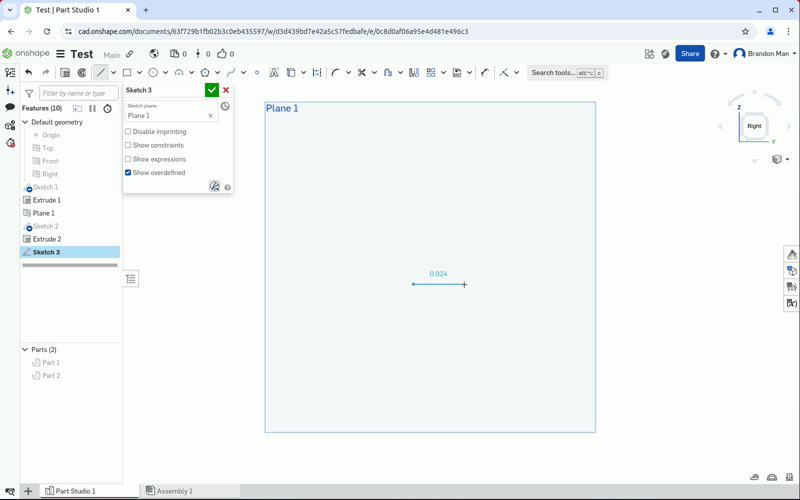
click(464, 284)
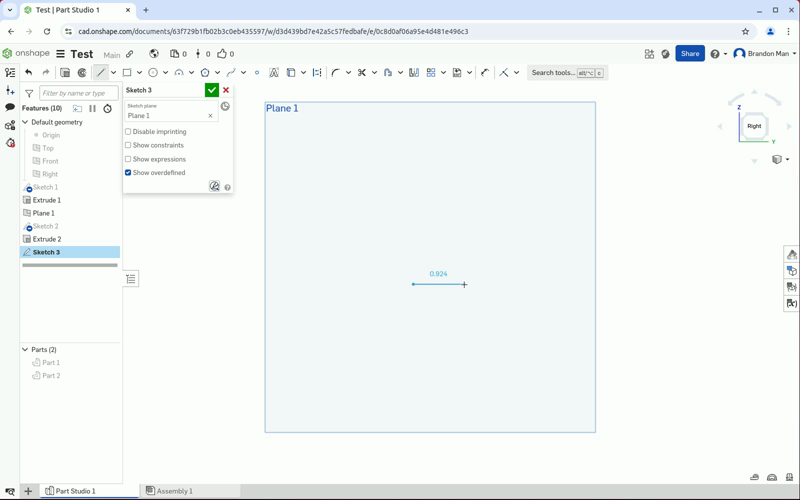
scroll(-6)
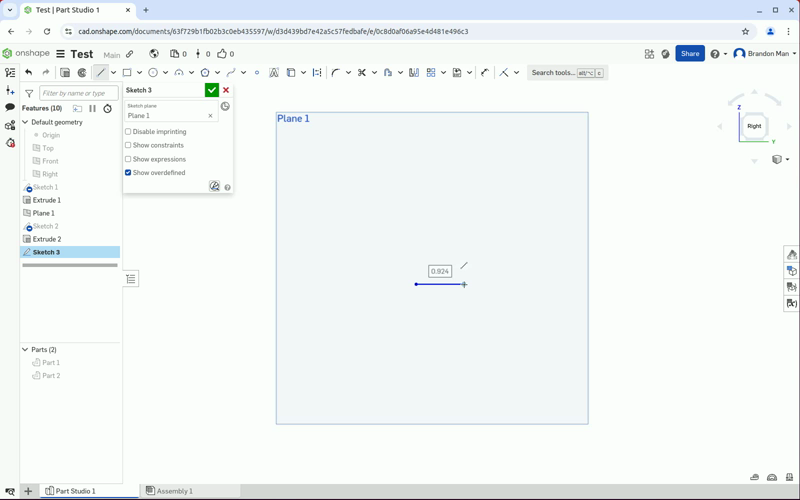
scroll(-6)
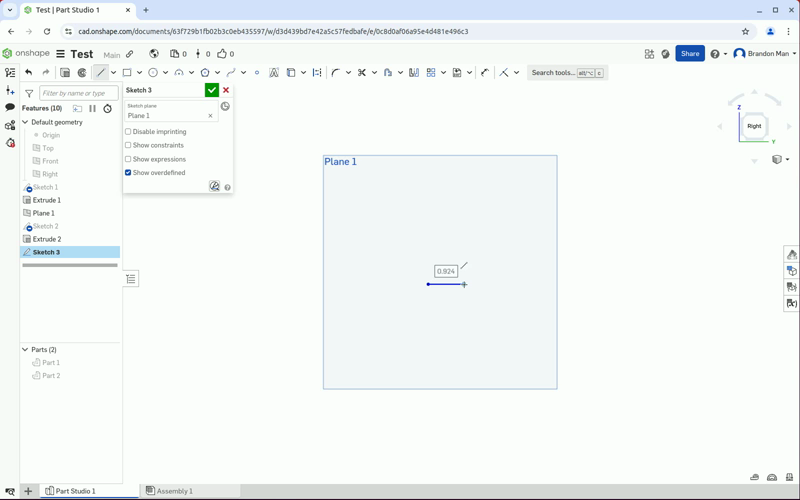
scroll(-6)
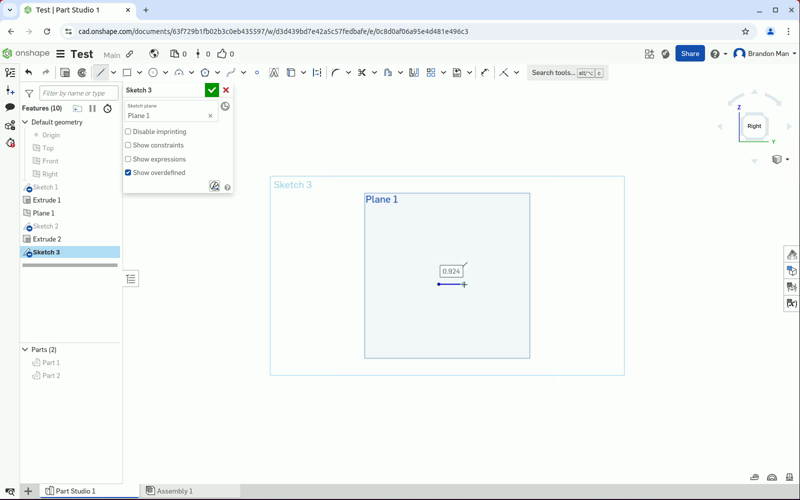
scroll(-6)
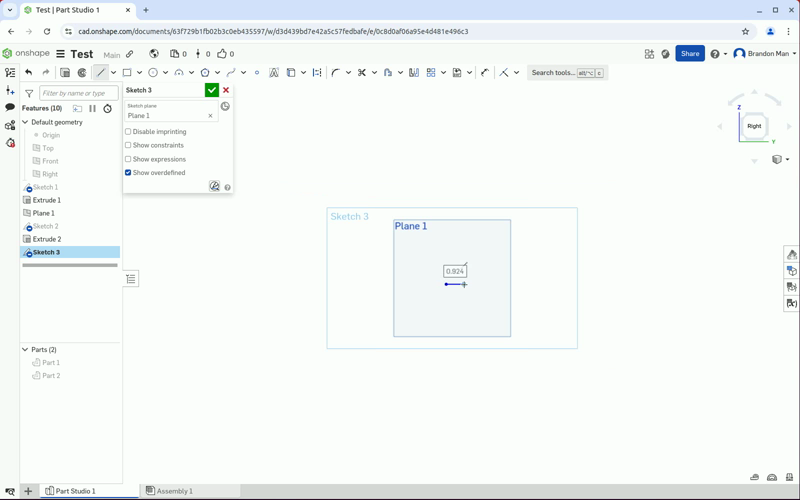
scroll(-6)
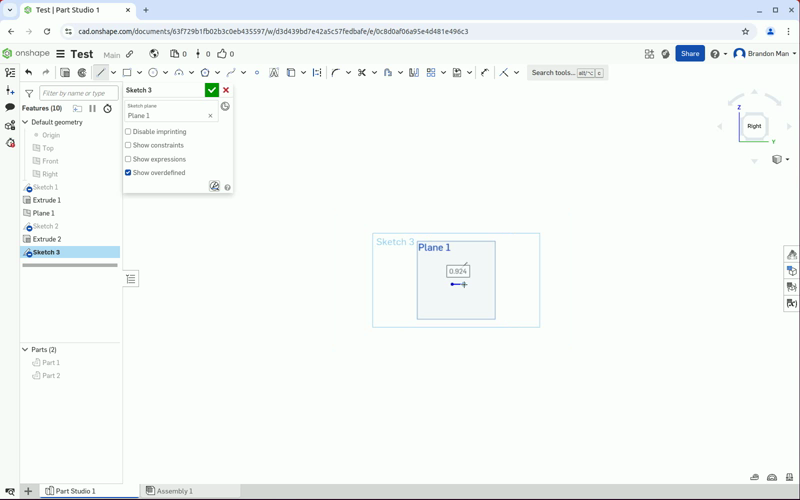
scroll(-6)
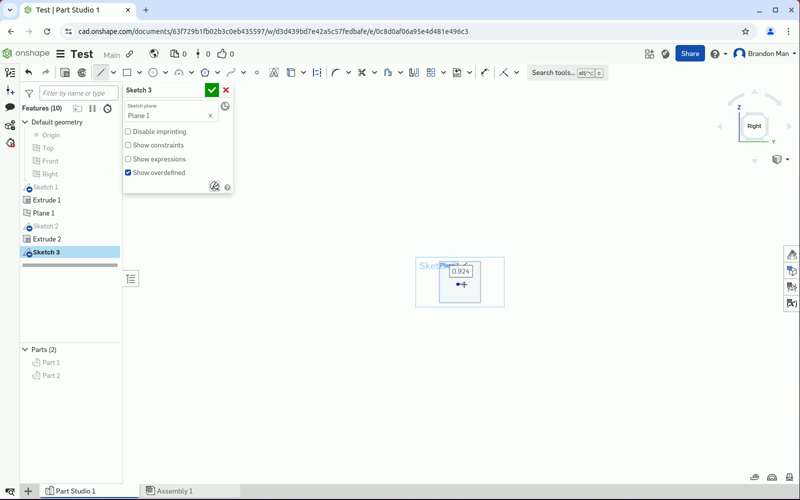
scroll(-6)
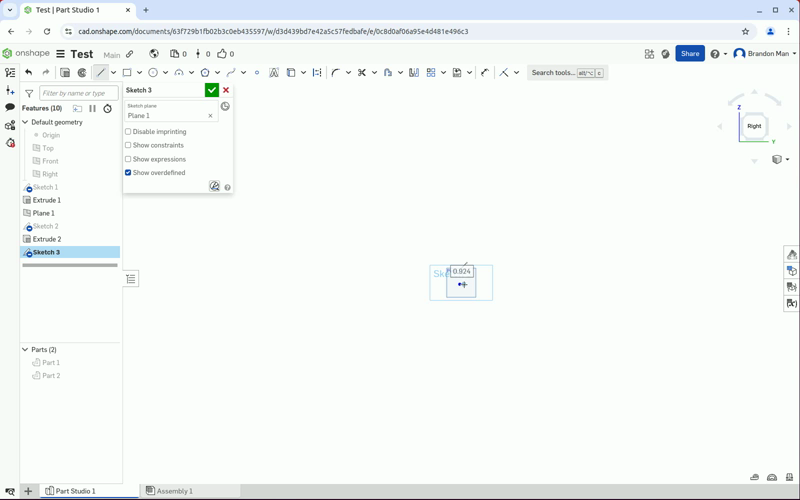
key_up(shift)
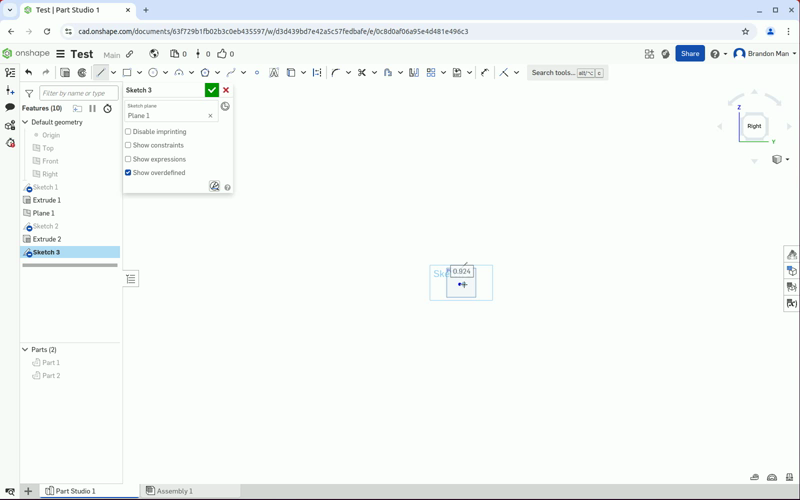
key_down(shift)
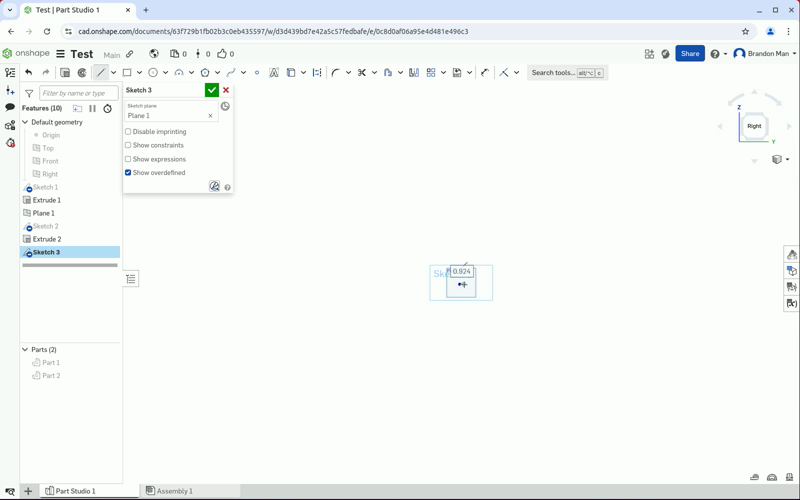
mouse_move(494, 284)
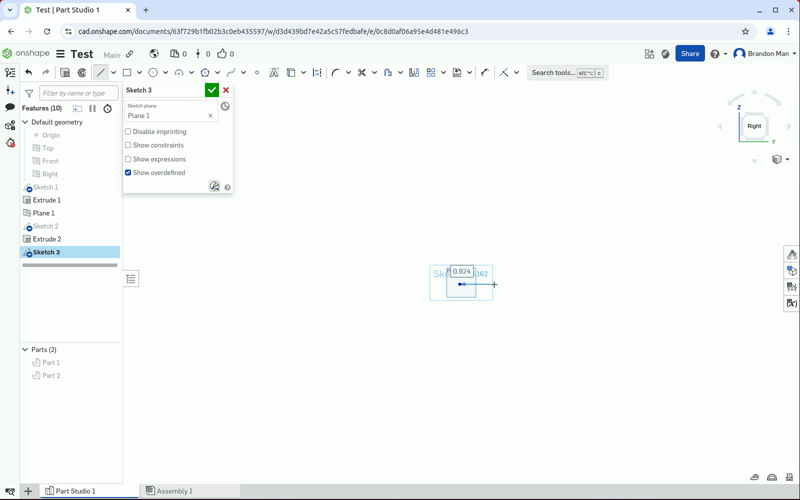
mouse_move(464, 279)
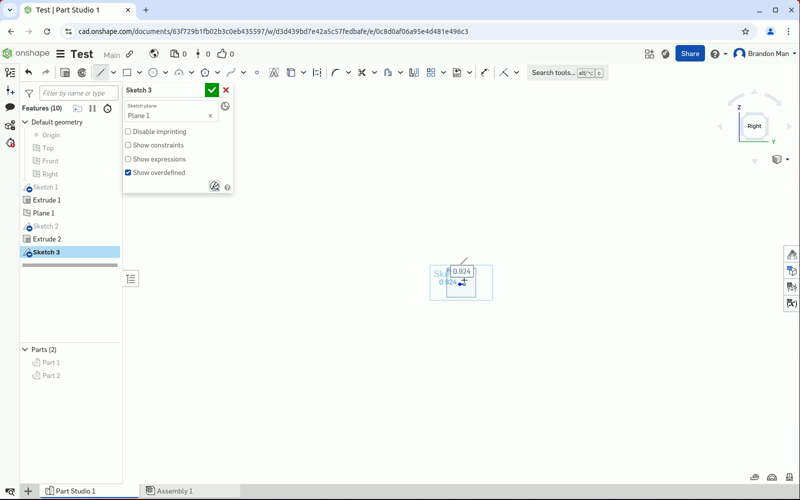
scroll(6)
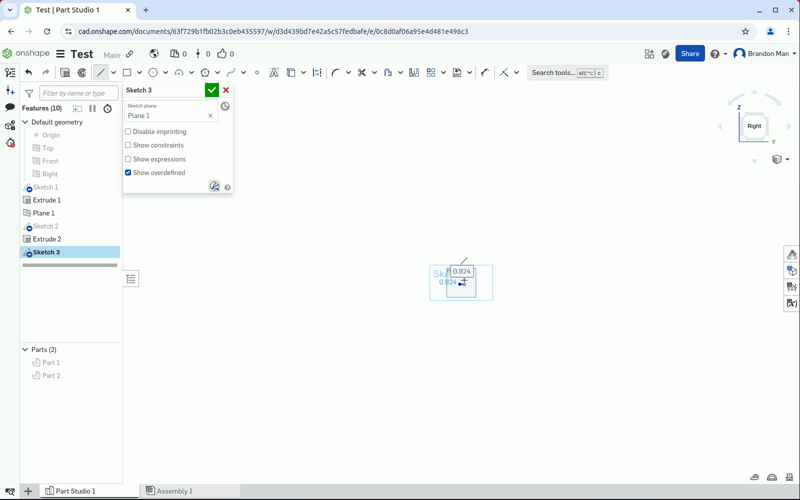
scroll(6)
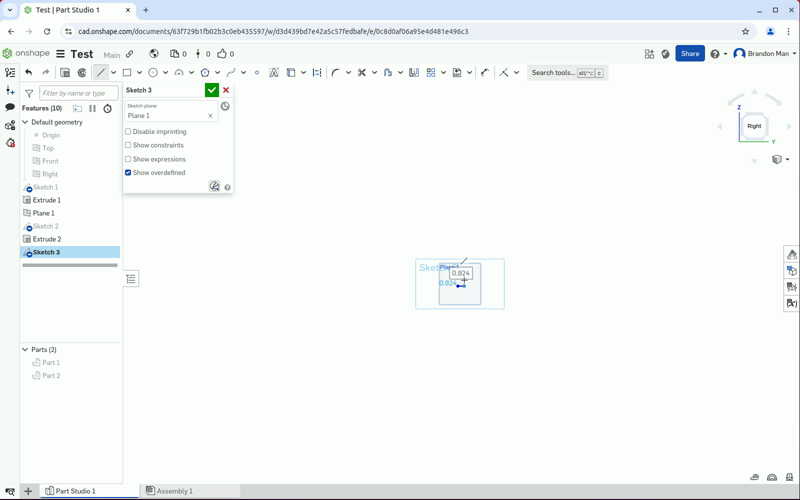
scroll(6)
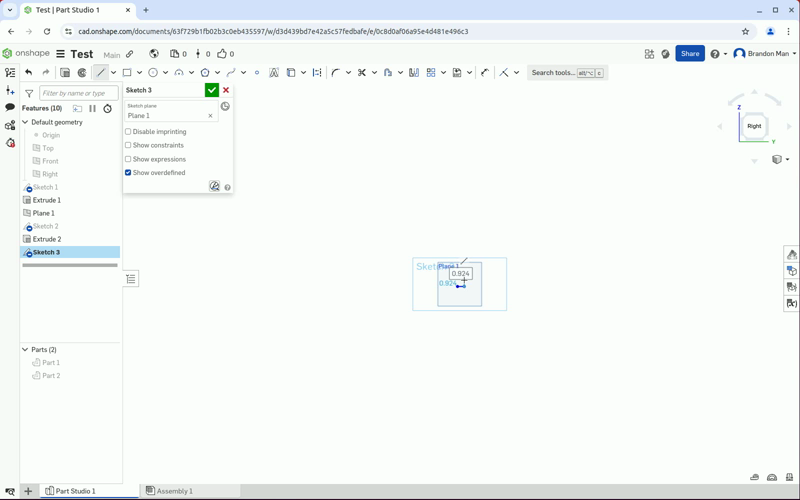
scroll(6)
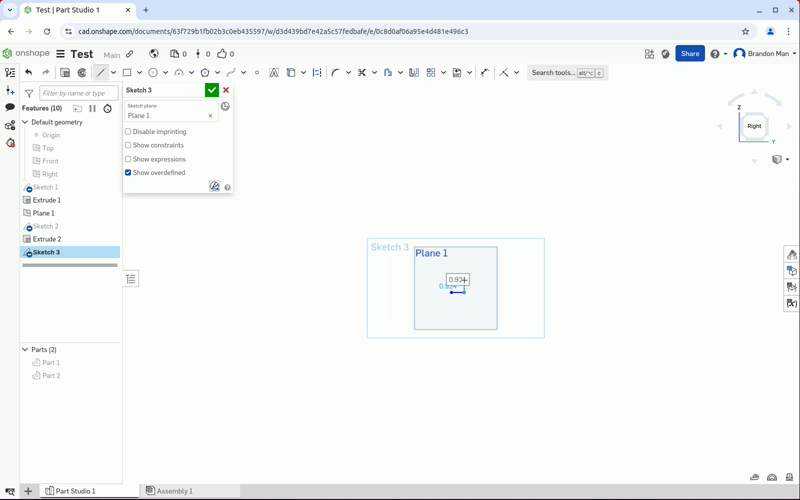
scroll(6)
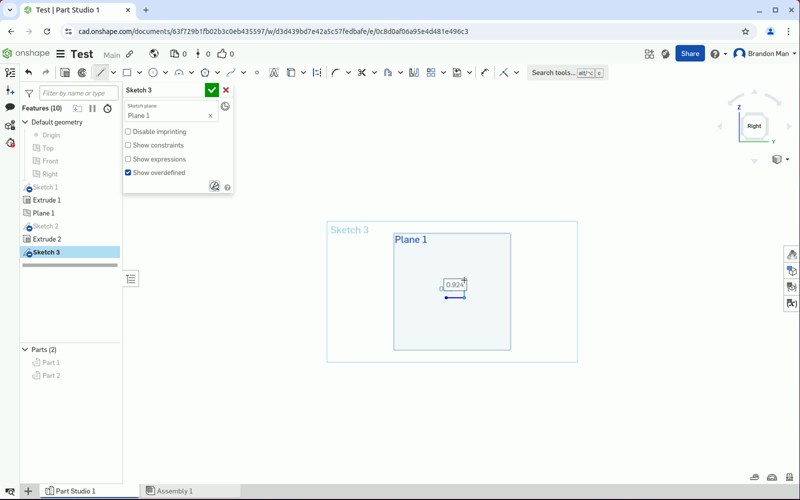
scroll(6)
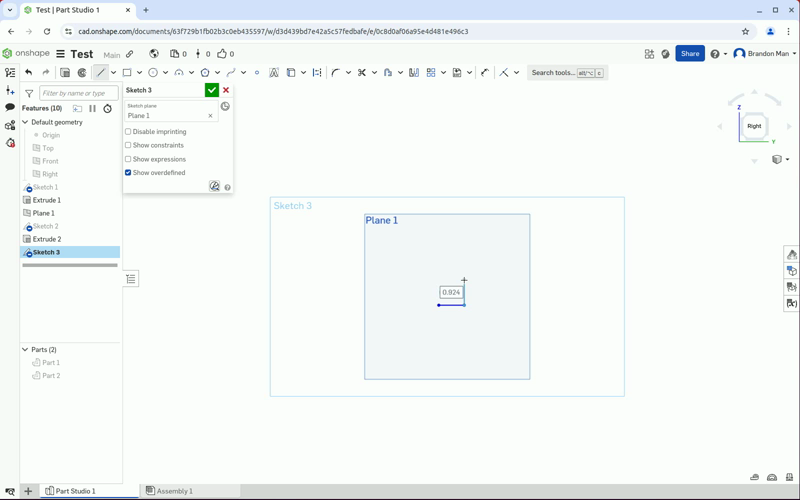
scroll(6)
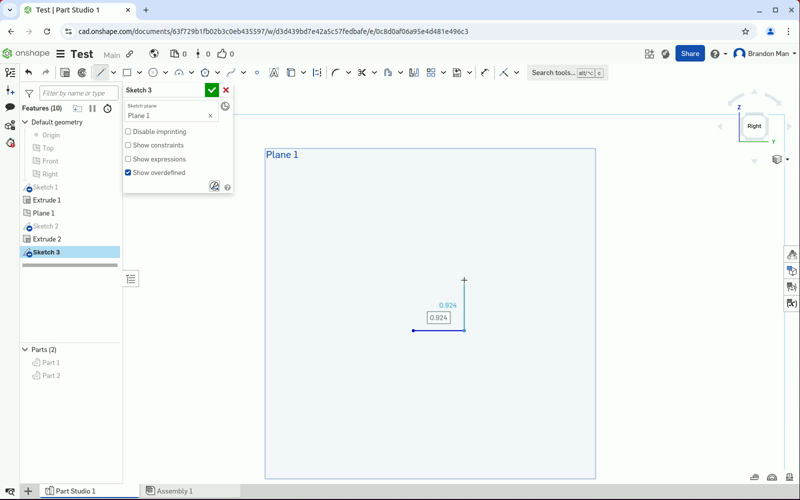
click(464, 279)
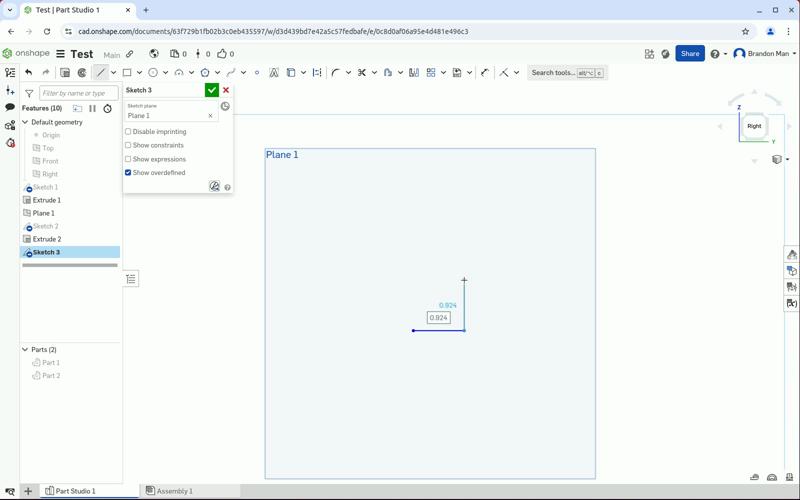
scroll(-6)
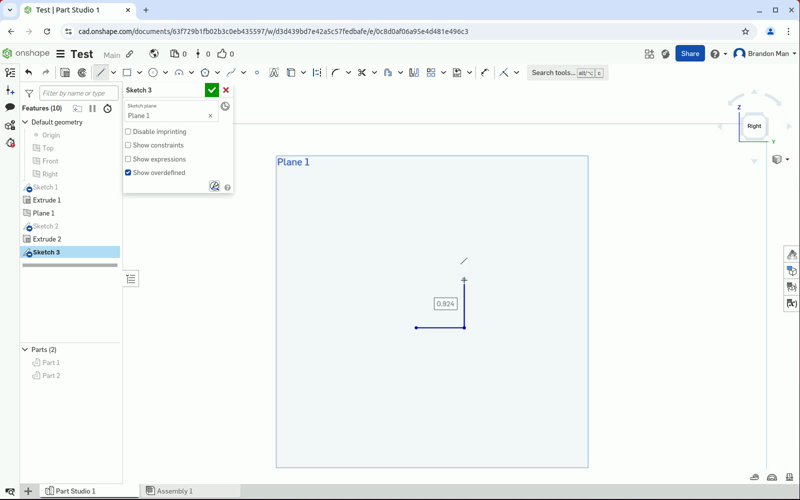
scroll(-6)
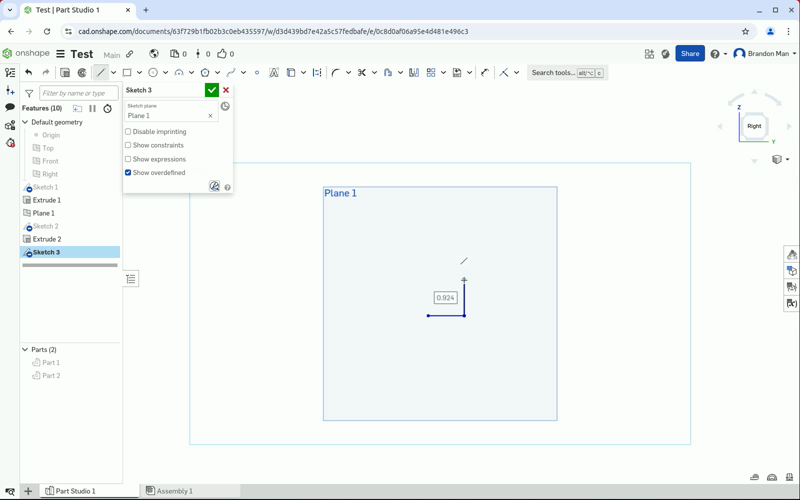
scroll(-6)
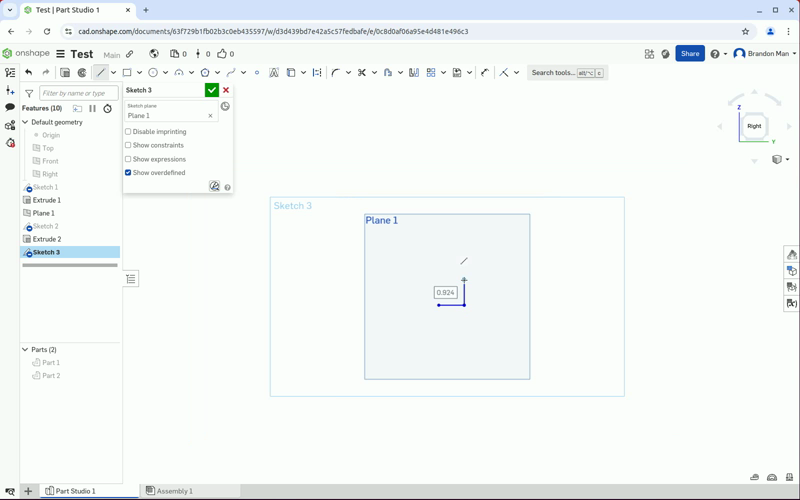
scroll(-6)
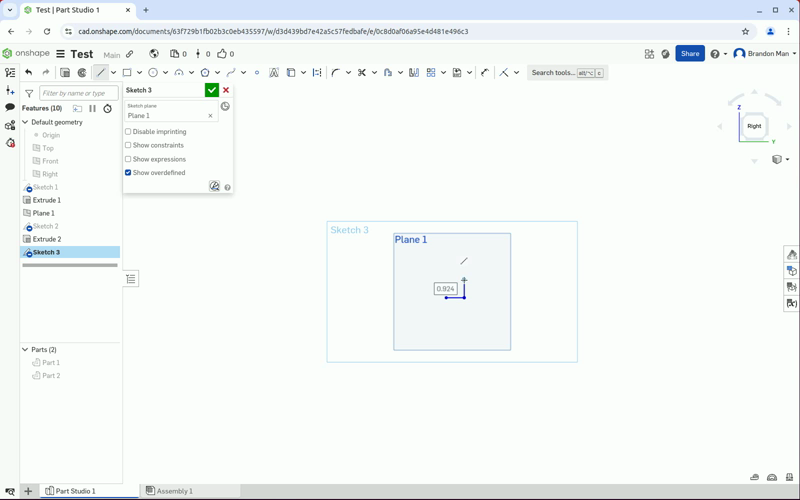
scroll(-6)
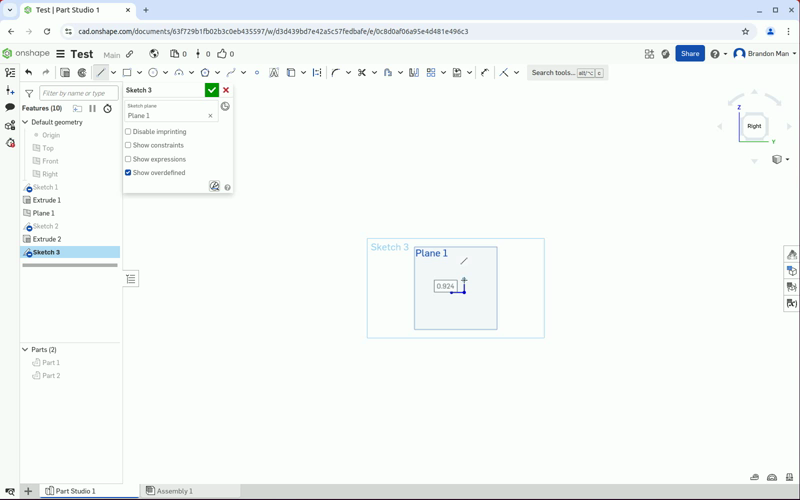
scroll(-6)
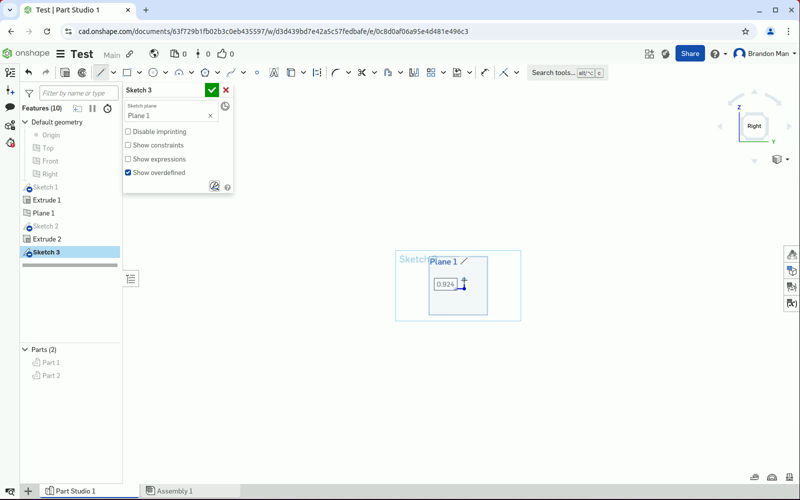
scroll(-6)
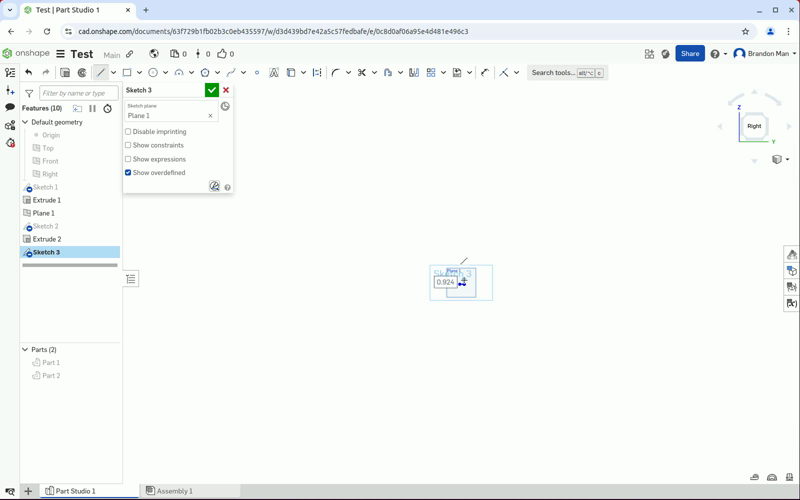
key_up(shift)
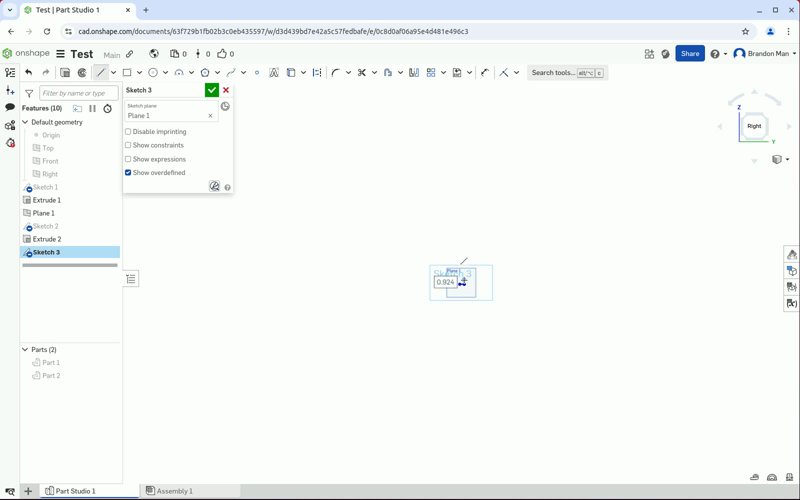
key_down(shift)
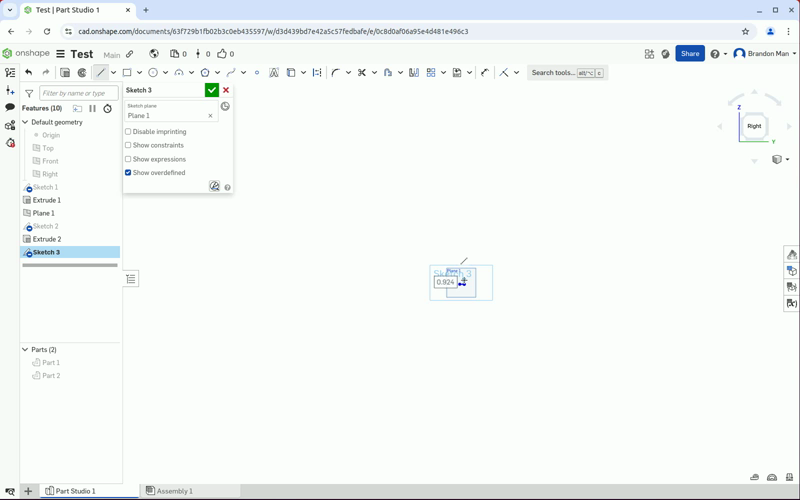
mouse_move(494, 279)
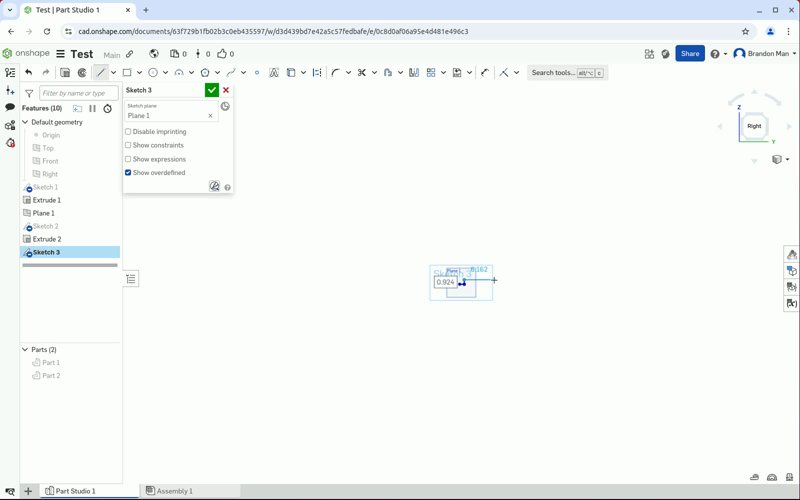
mouse_move(459, 279)
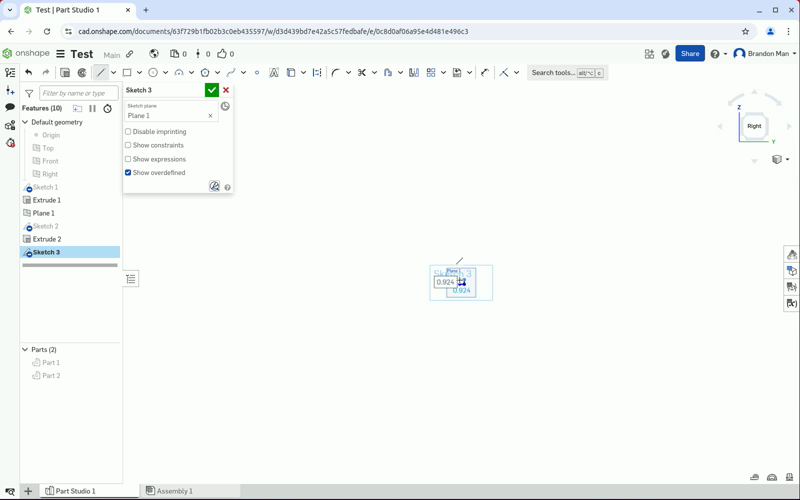
scroll(6)
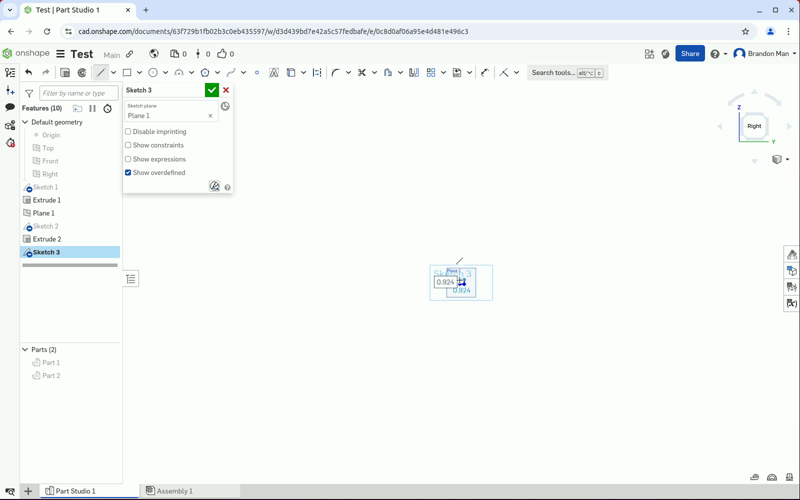
scroll(6)
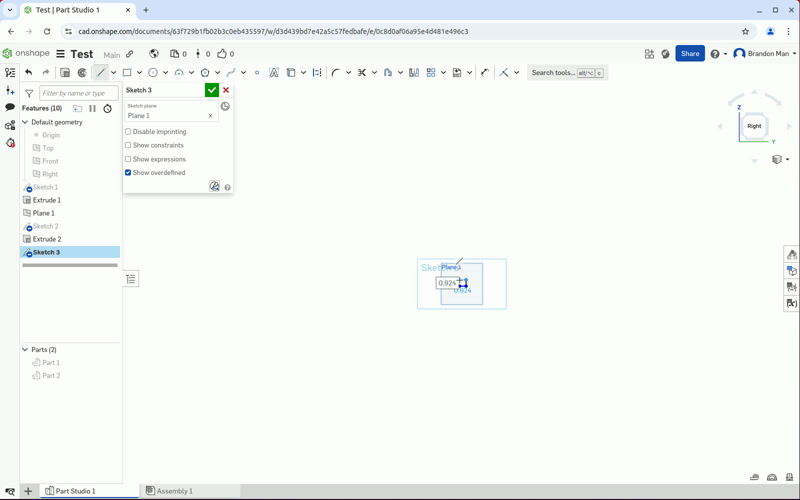
scroll(6)
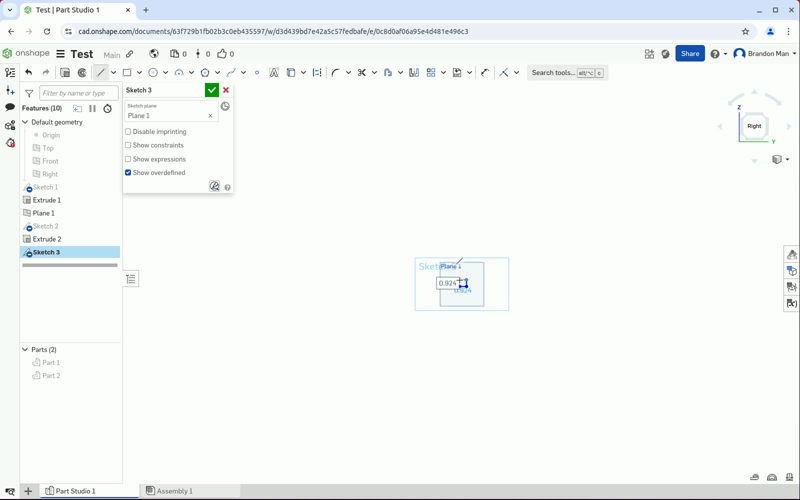
scroll(6)
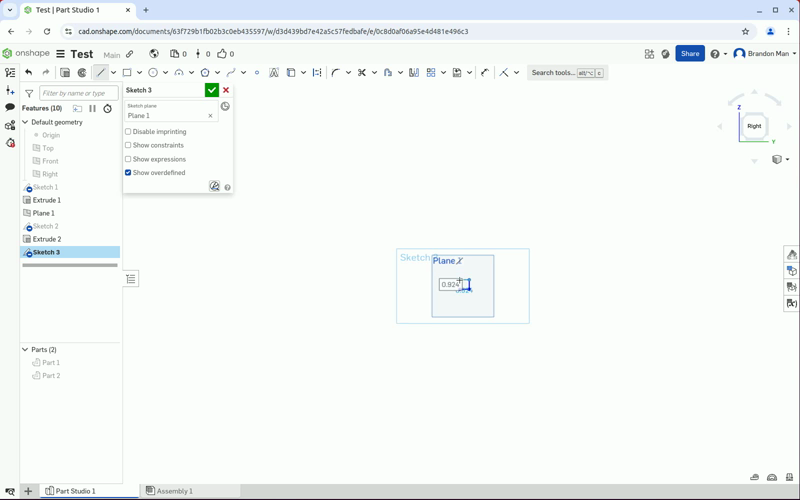
scroll(6)
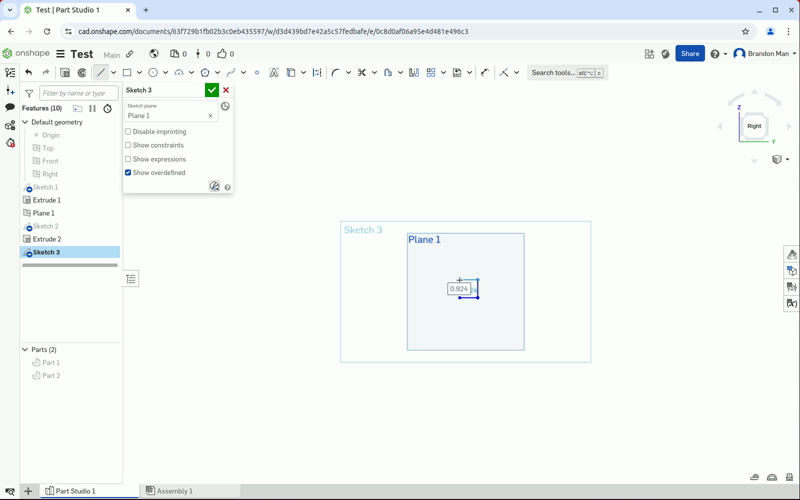
scroll(6)
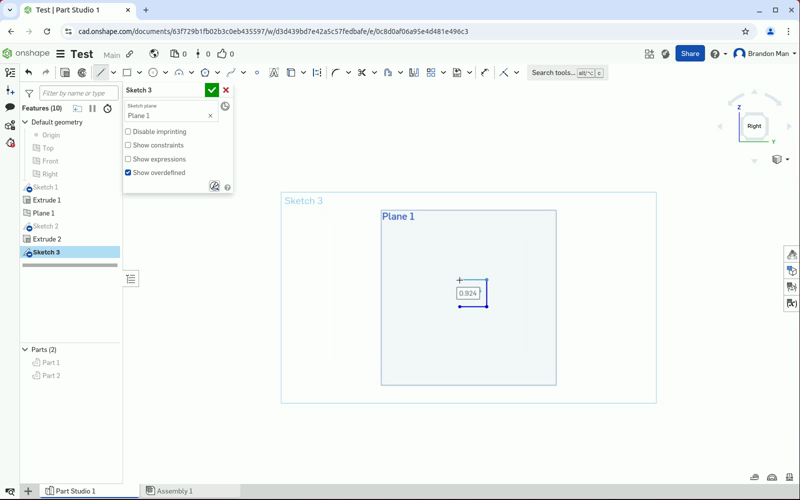
scroll(6)
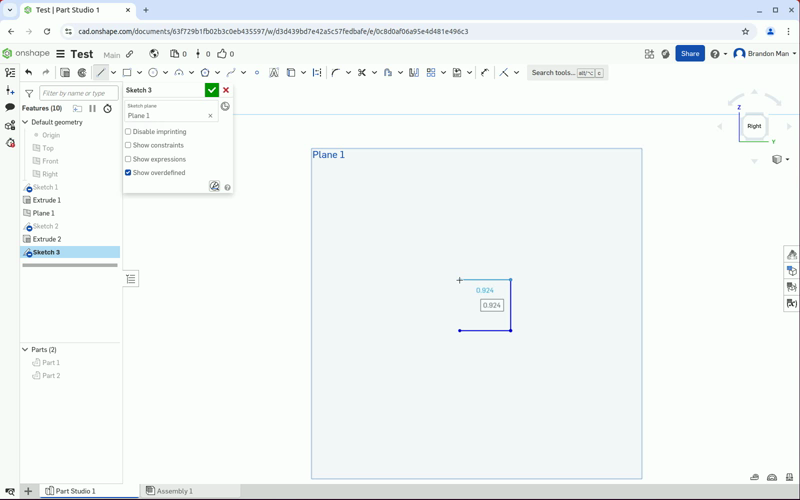
click(459, 279)
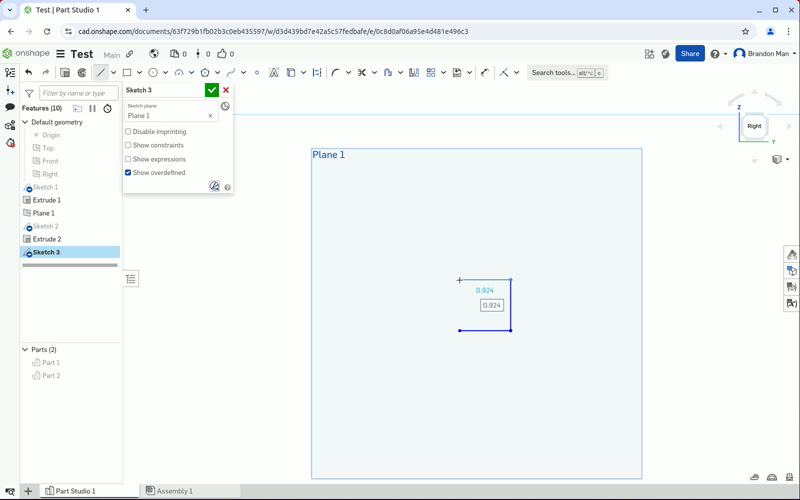
scroll(-6)
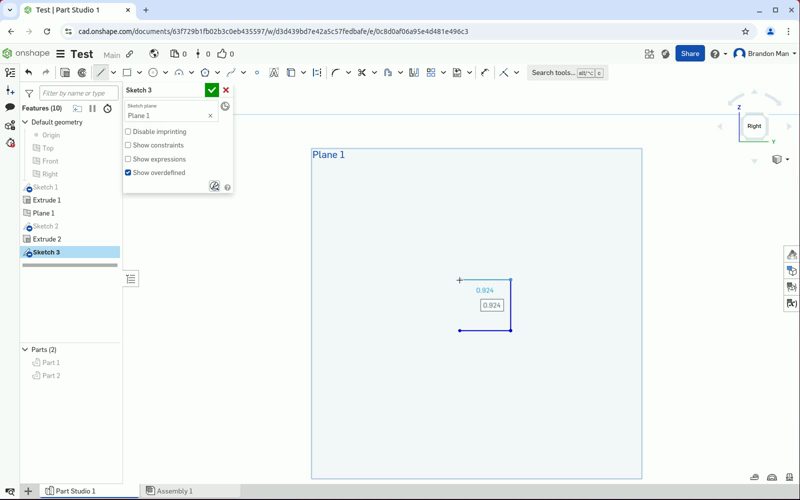
scroll(-6)
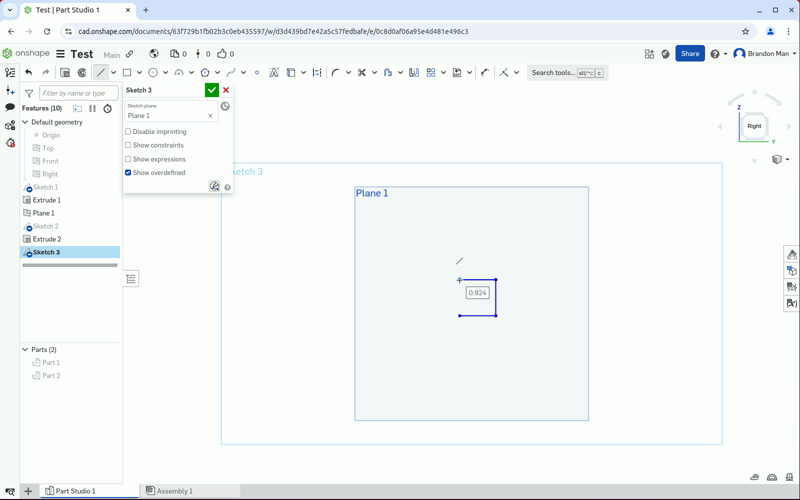
scroll(-6)
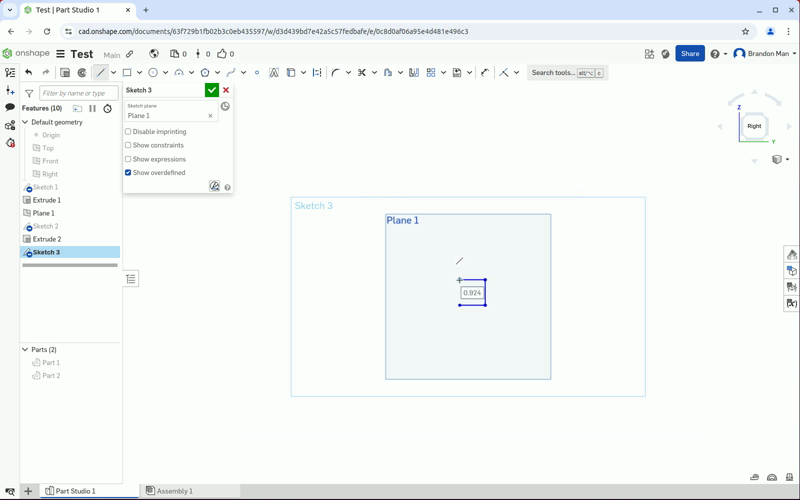
scroll(-6)
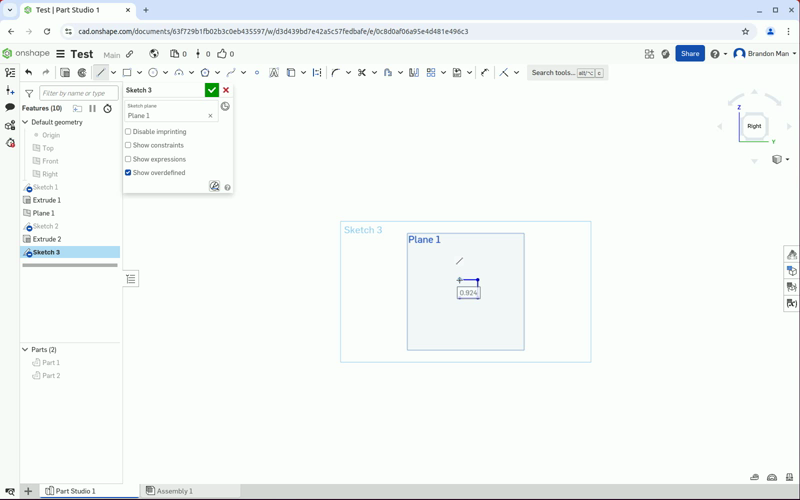
scroll(-6)
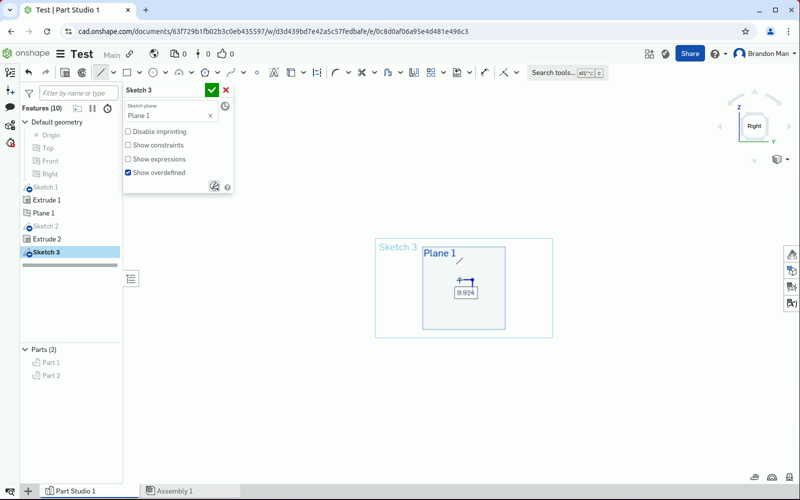
scroll(-6)
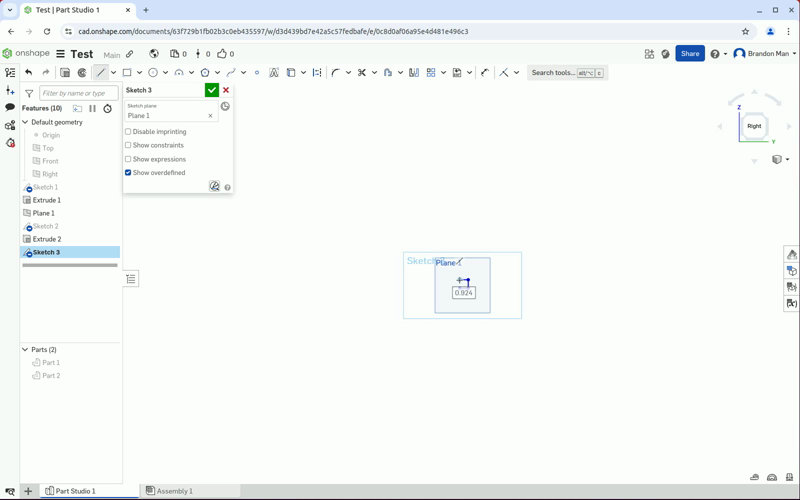
scroll(-6)
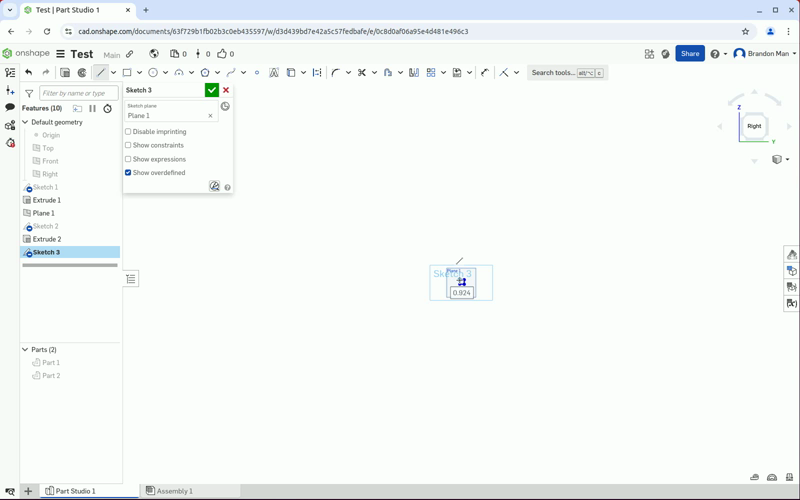
key_up(shift)
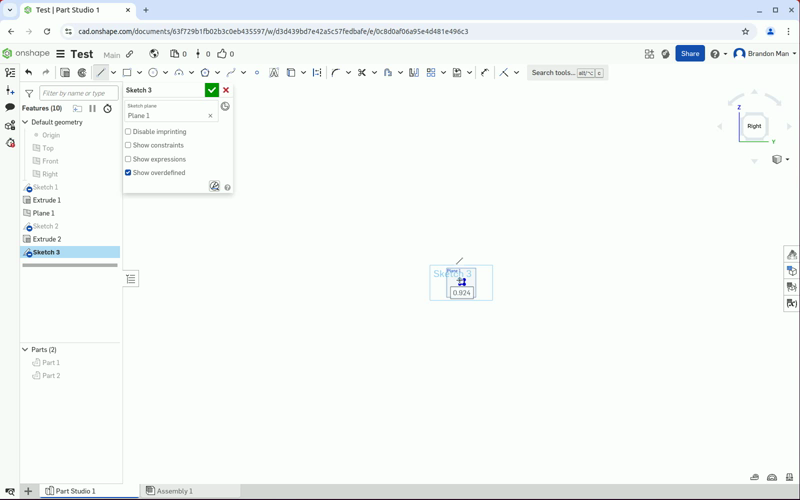
mouse_move(489, 279)
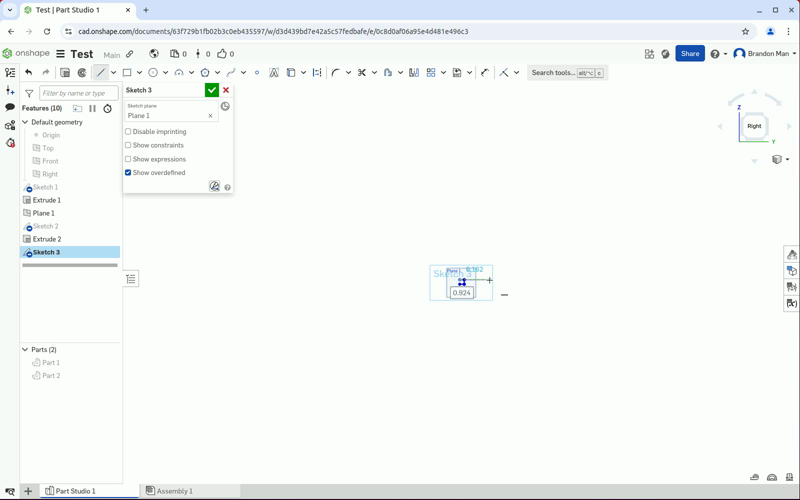
key_down(shift)
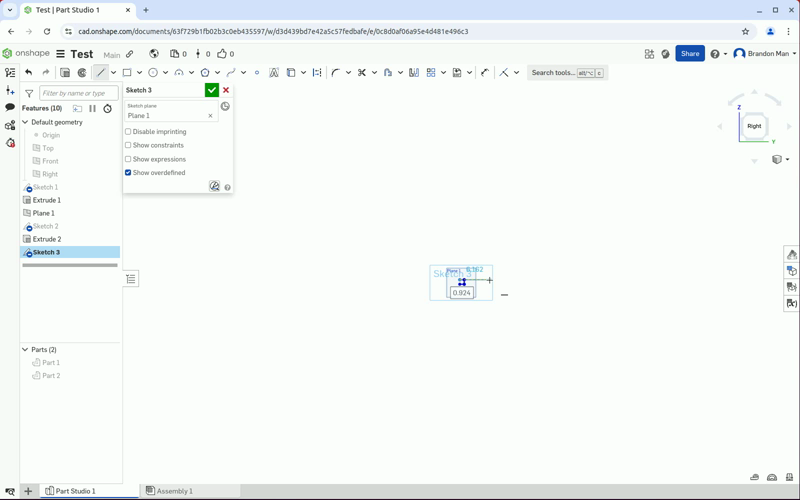
mouse_move(459, 284)
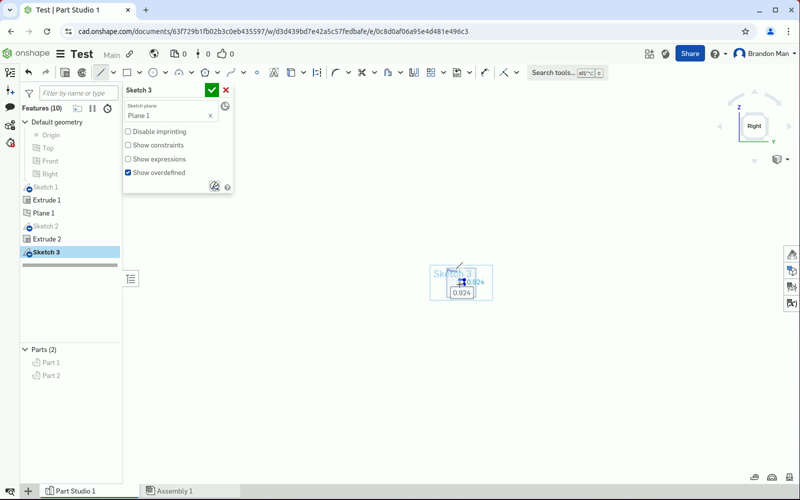
scroll(6)
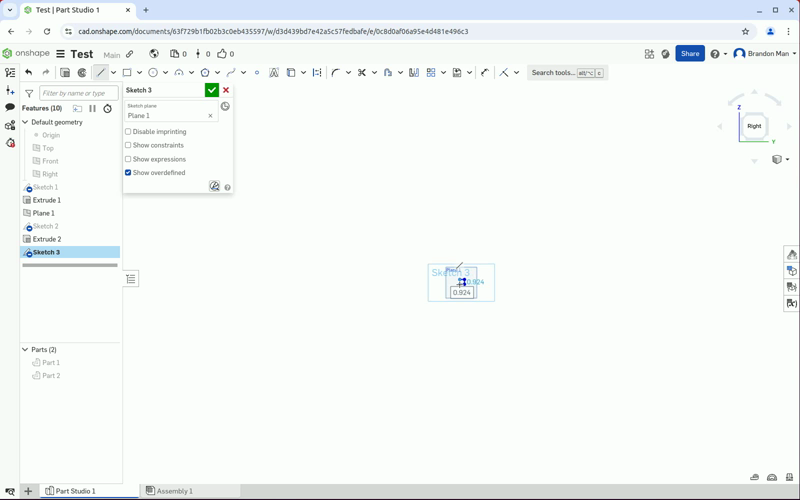
scroll(6)
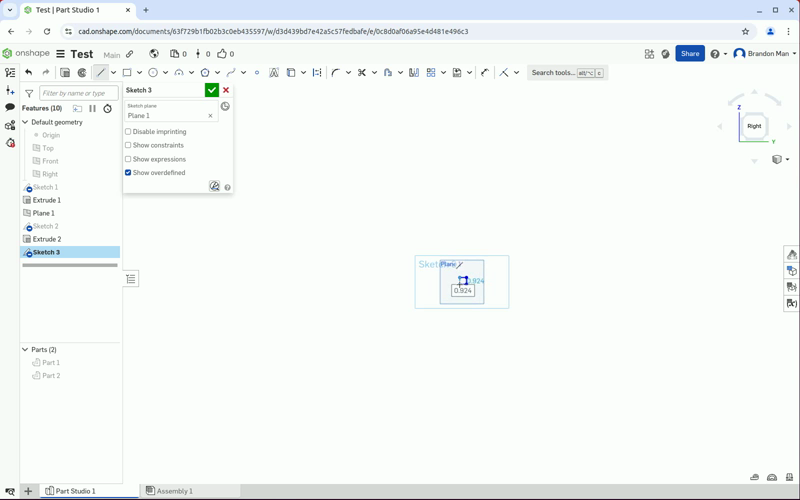
scroll(6)
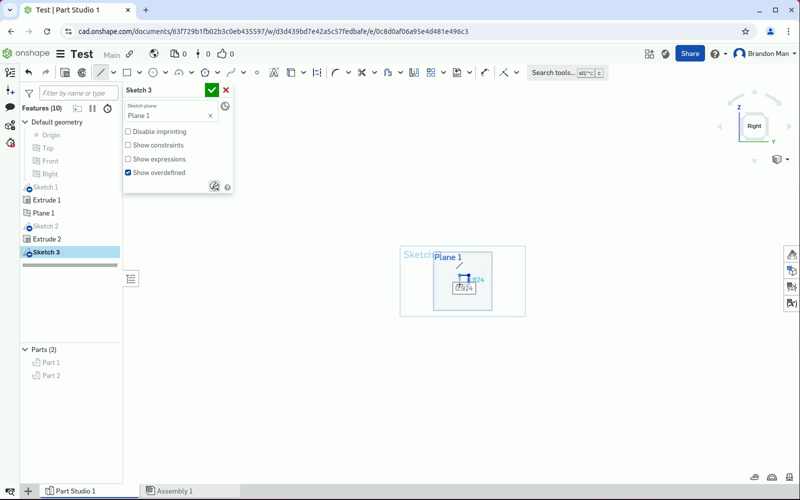
scroll(6)
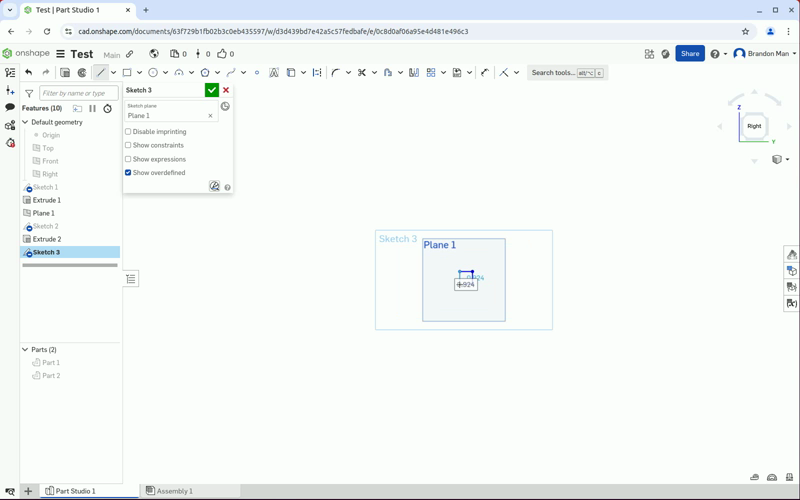
scroll(6)
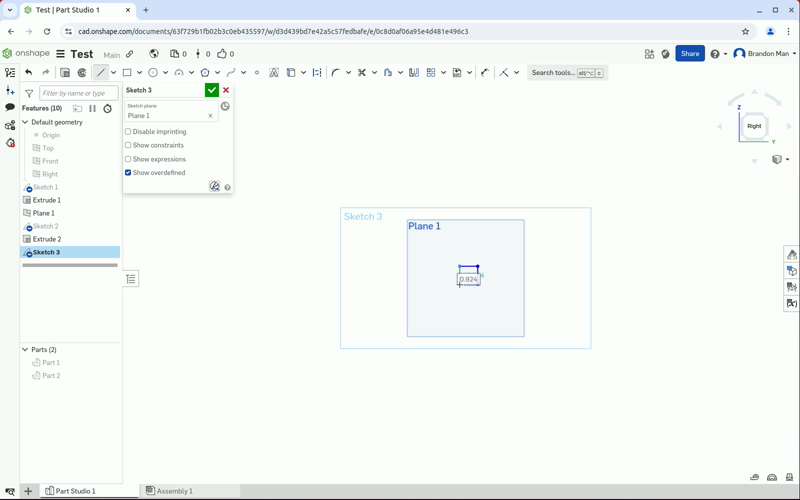
scroll(6)
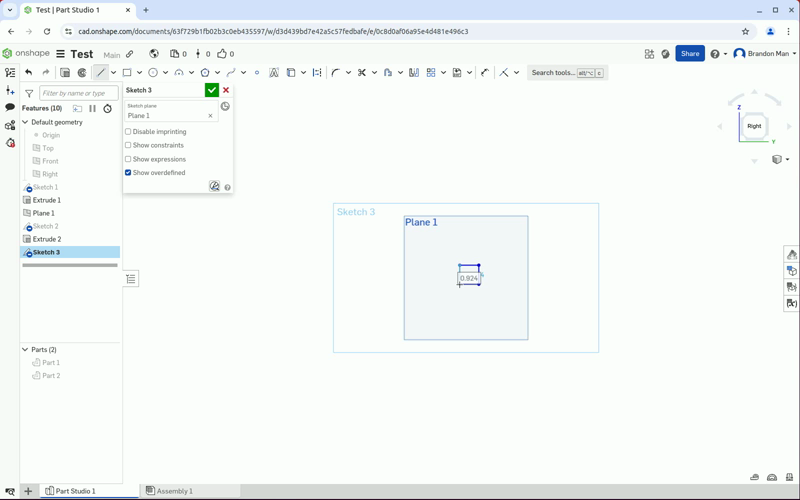
scroll(6)
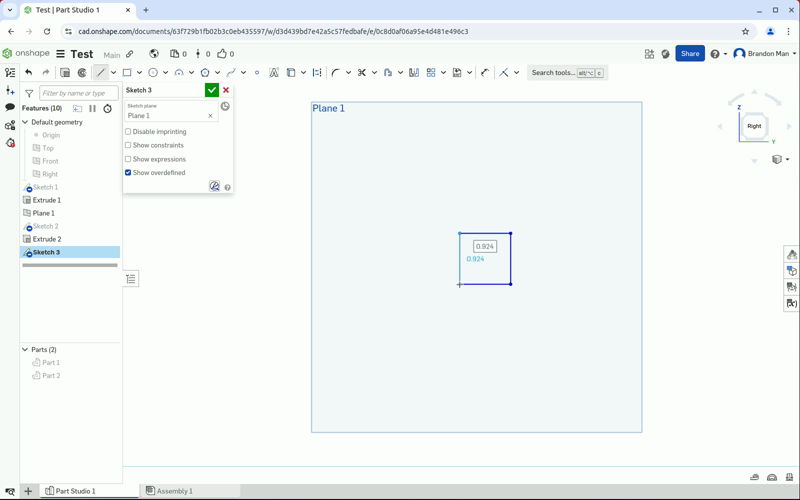
key_up(shift)
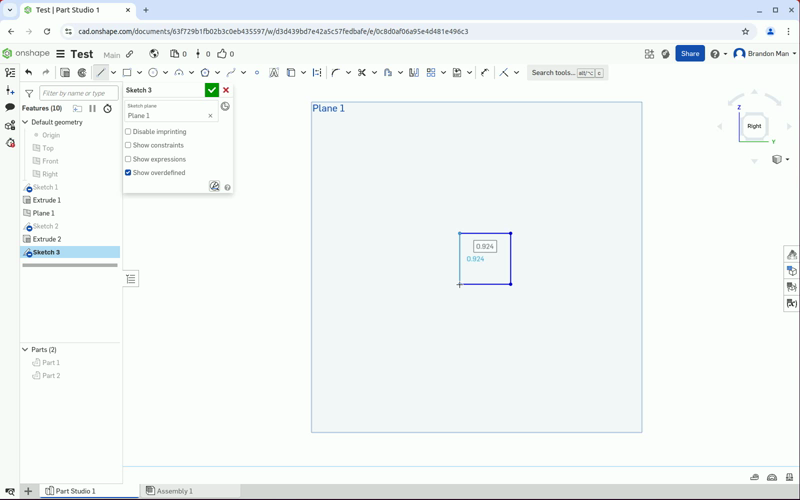
click(459, 284)
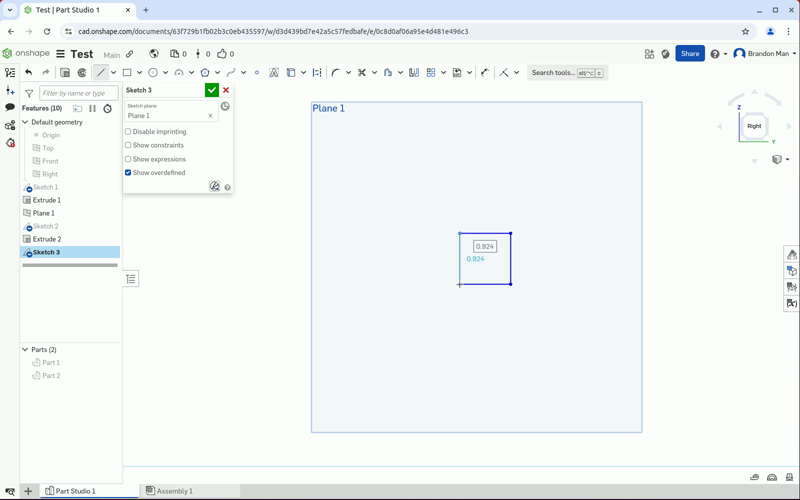
scroll(-6)
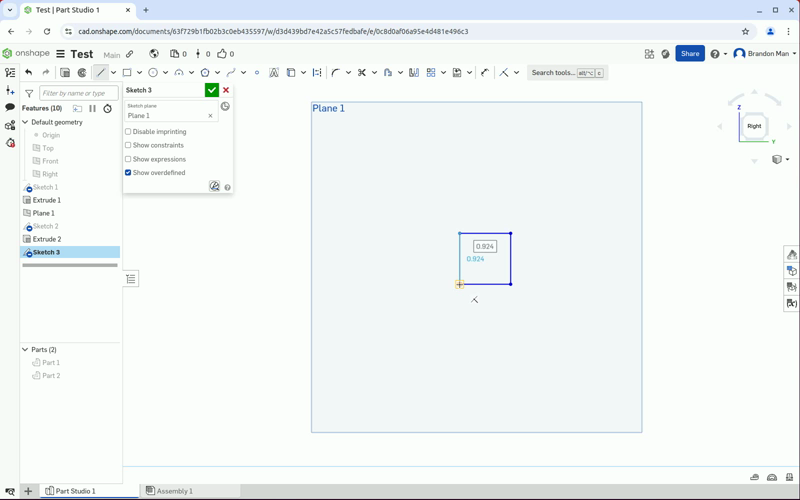
scroll(-6)
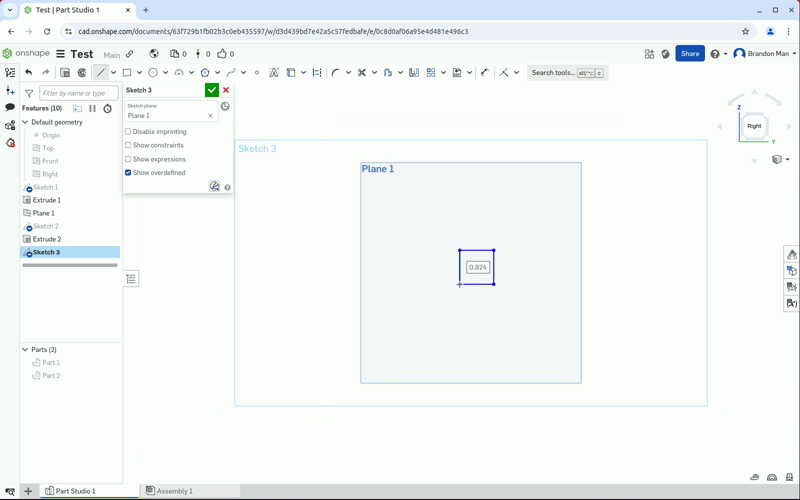
scroll(-6)
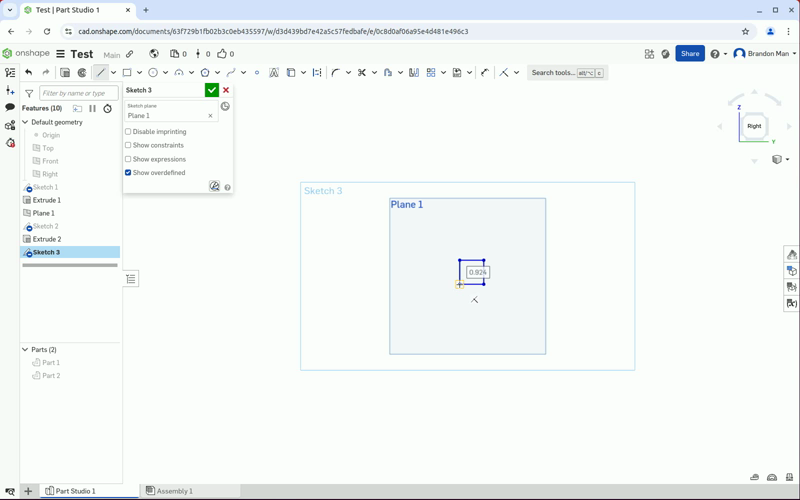
scroll(-6)
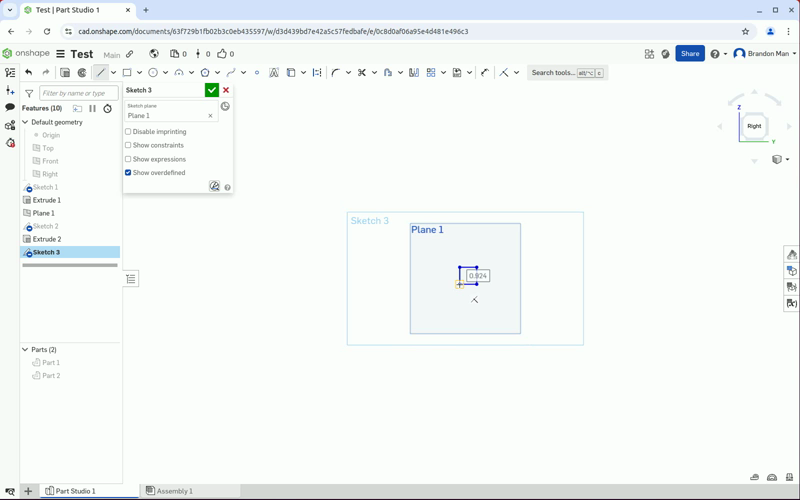
scroll(-6)
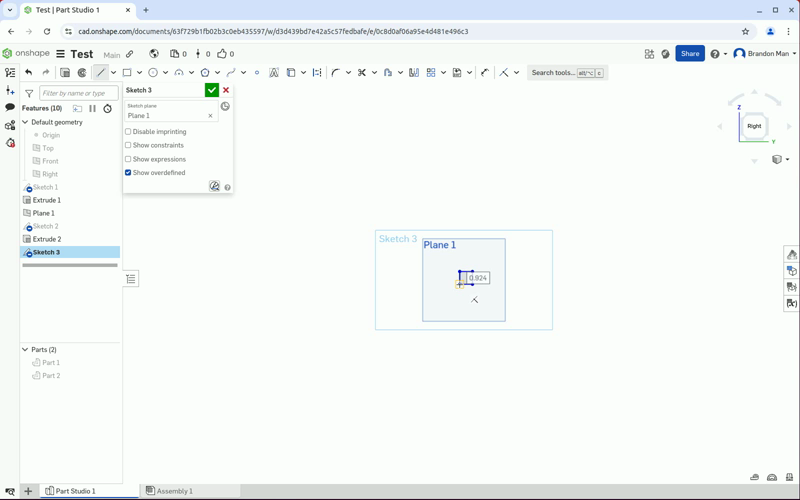
scroll(-6)
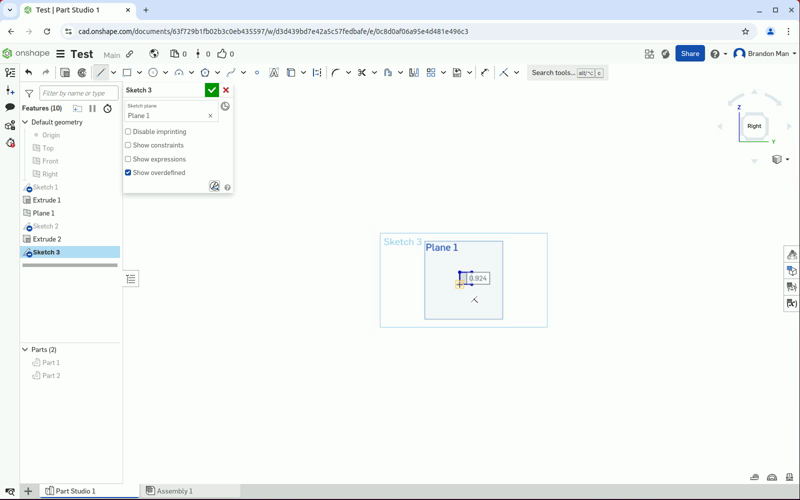
scroll(-6)
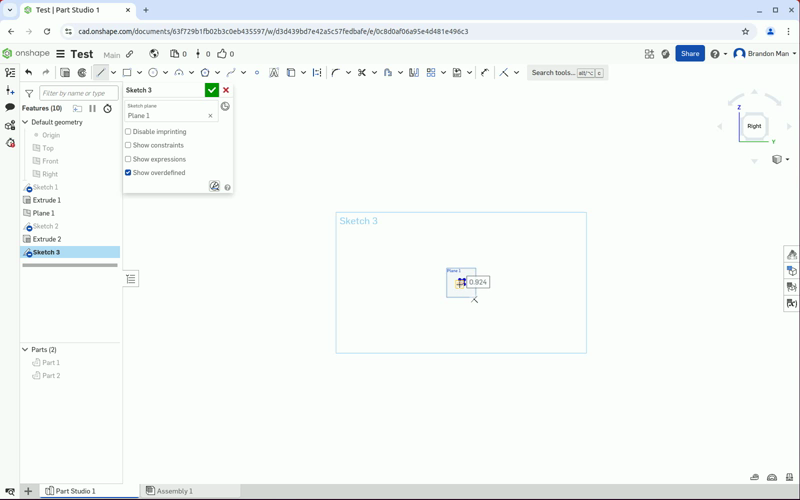
key(esc)
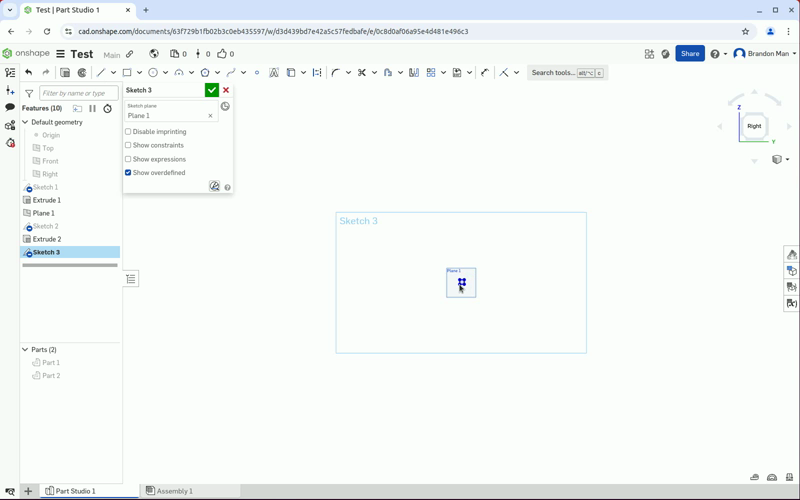
mouse_move(460, 281)
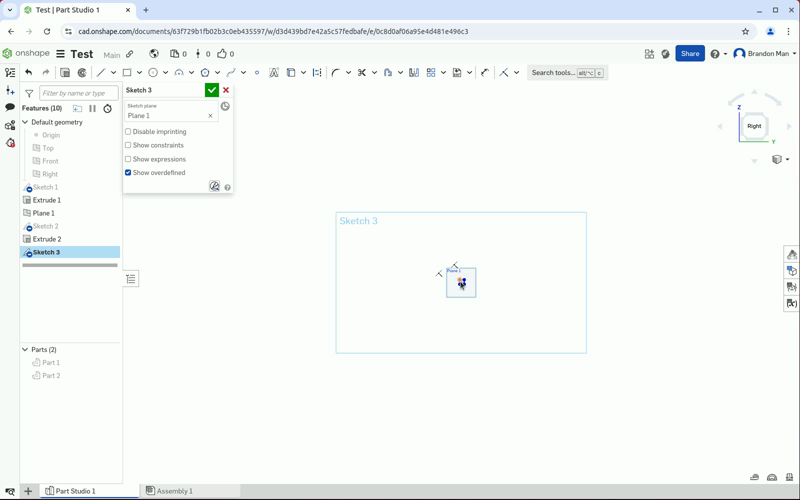
scroll(6)
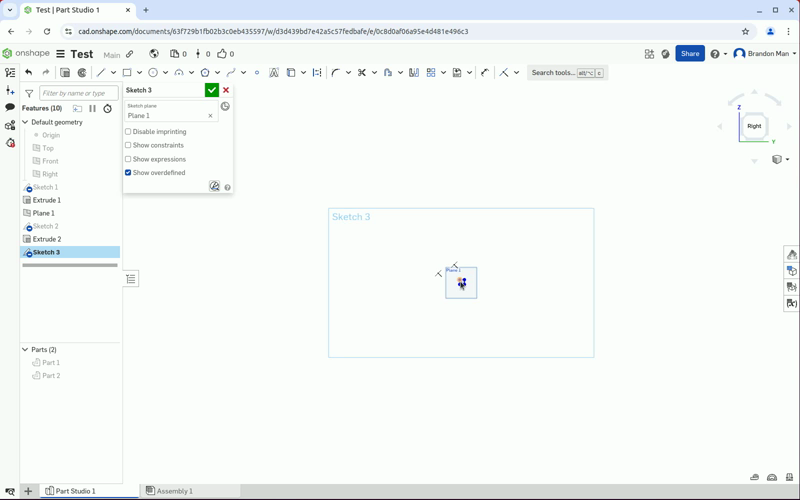
scroll(6)
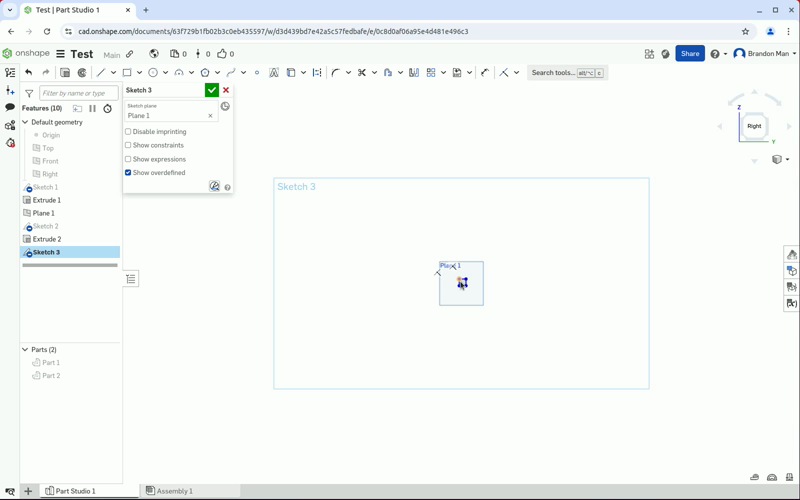
scroll(6)
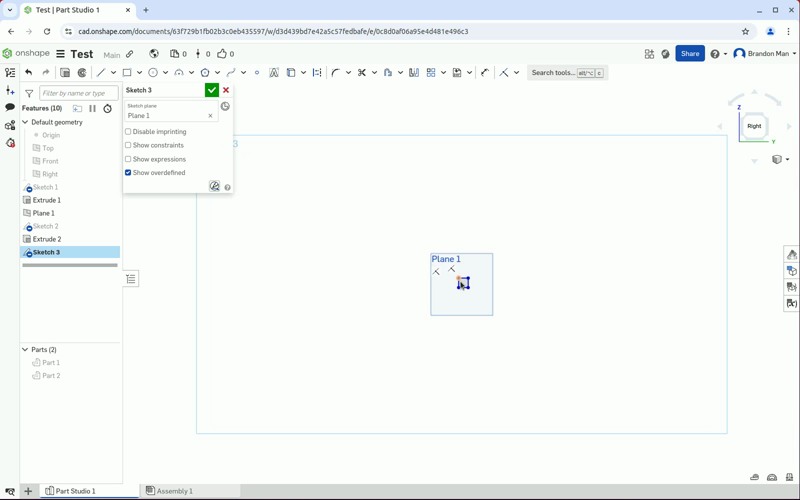
scroll(6)
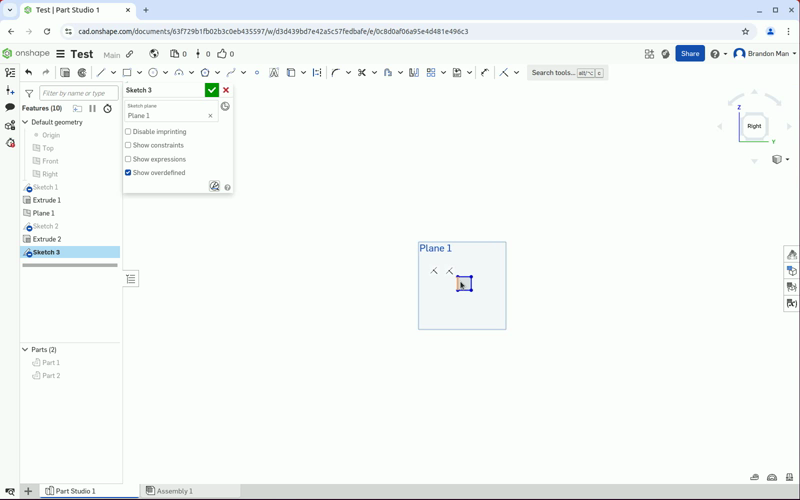
scroll(6)
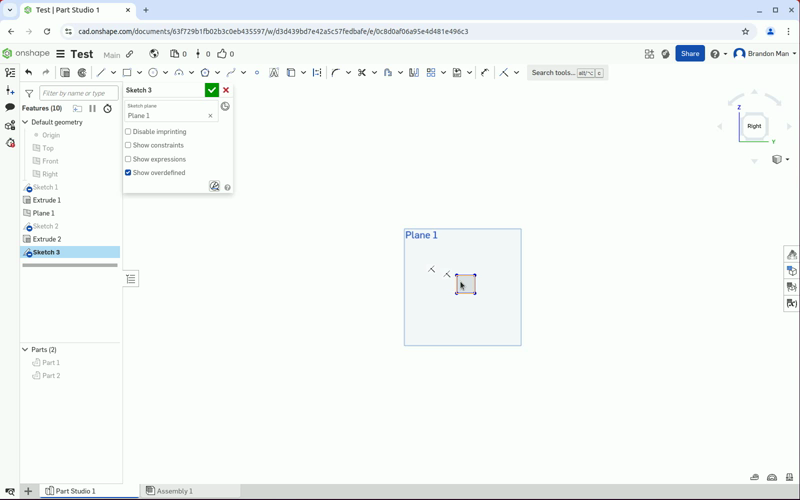
scroll(6)
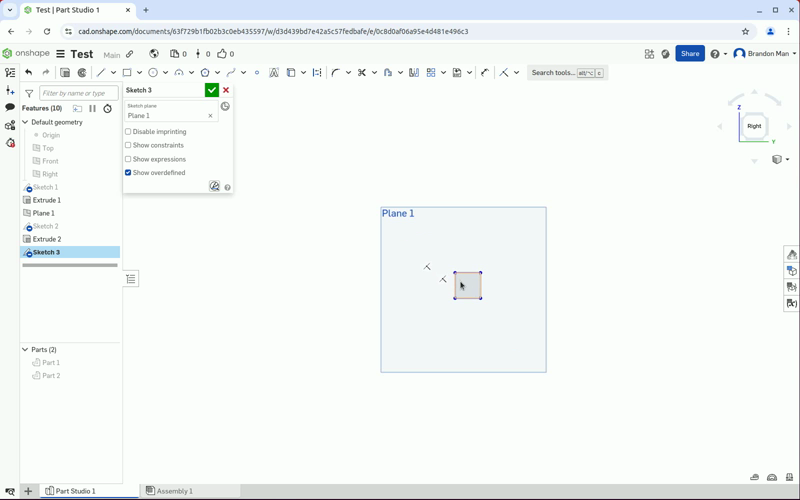
scroll(6)
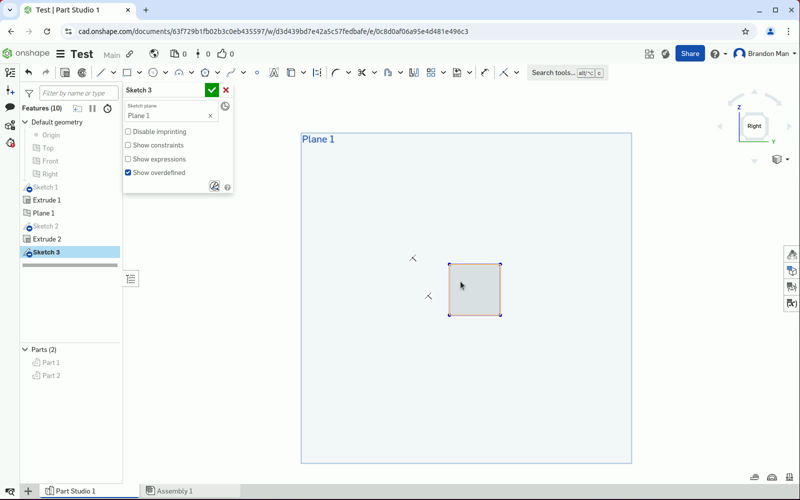
click(460, 281)
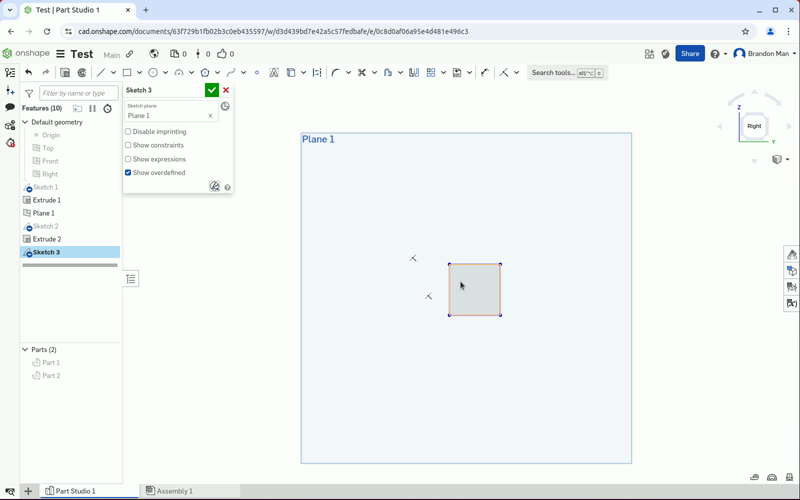
scroll(-6)
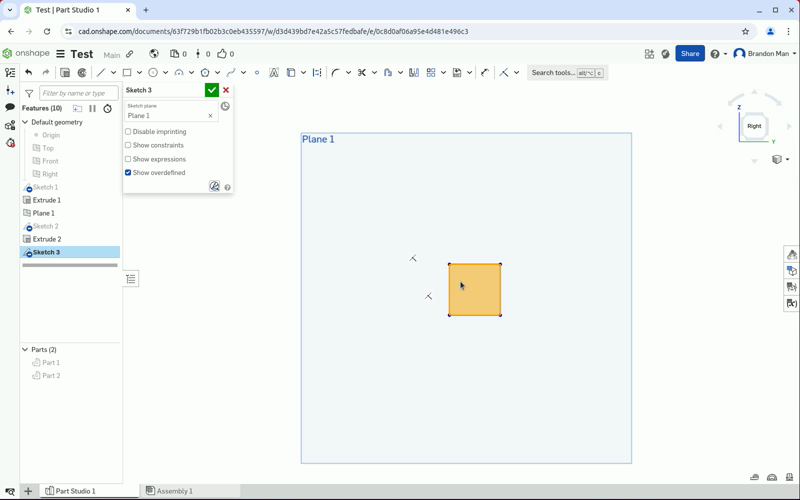
scroll(-6)
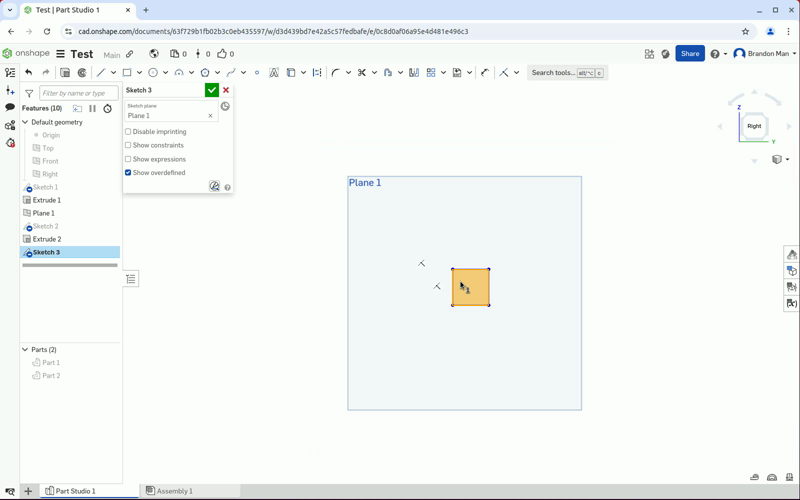
scroll(-6)
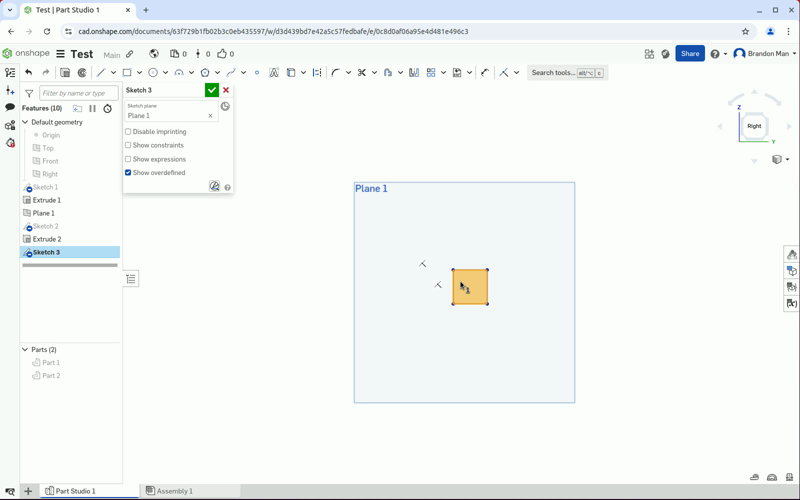
scroll(-6)
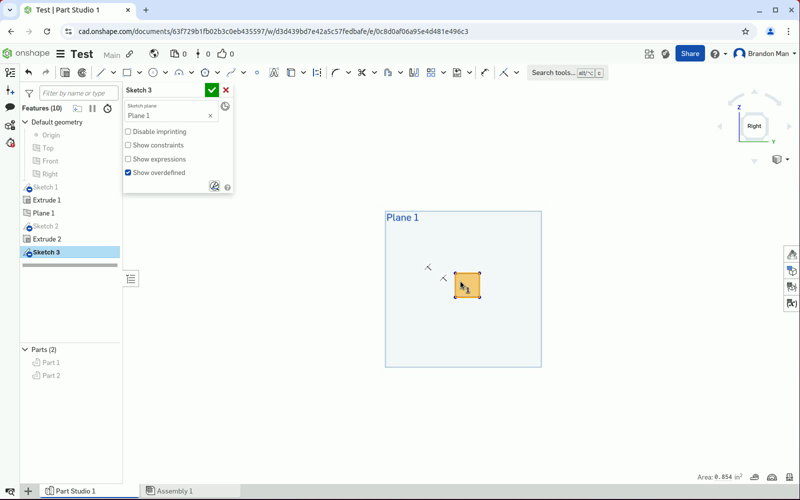
scroll(-6)
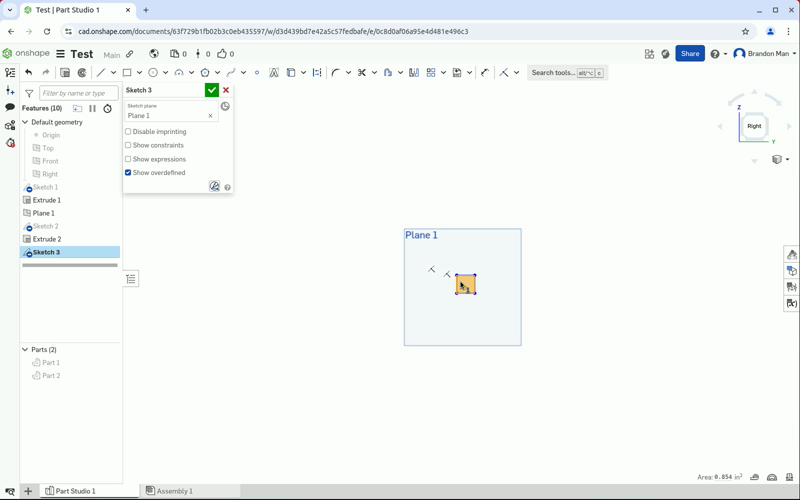
scroll(-6)
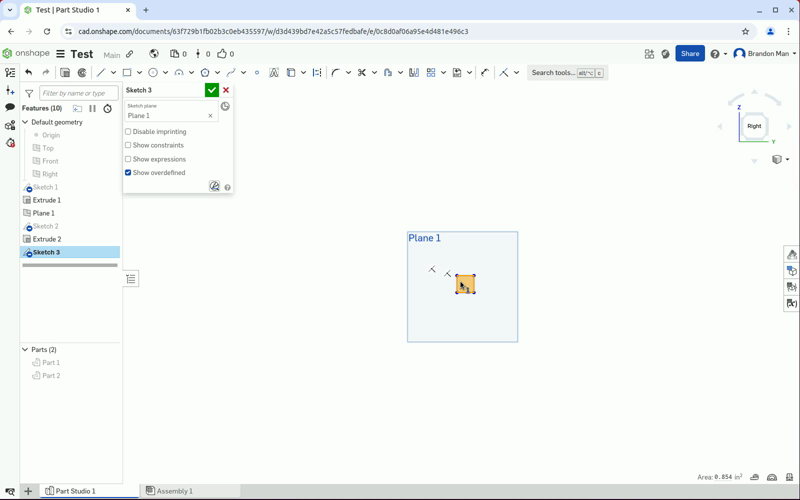
scroll(-6)
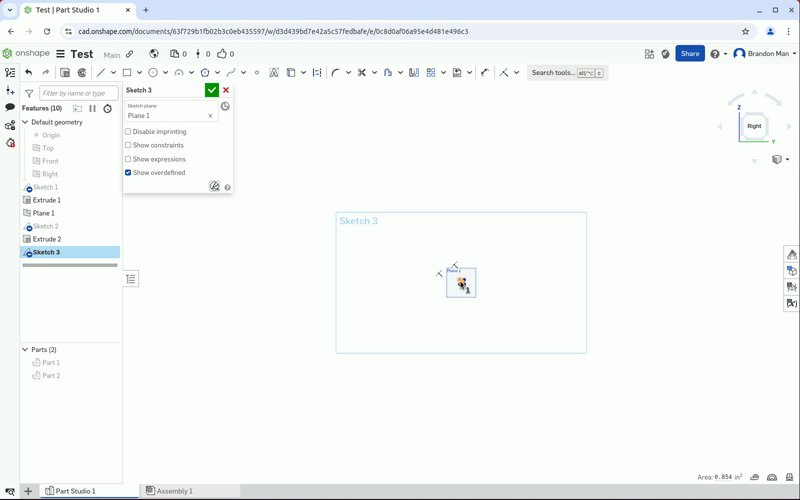
mouse_move(73, 352)
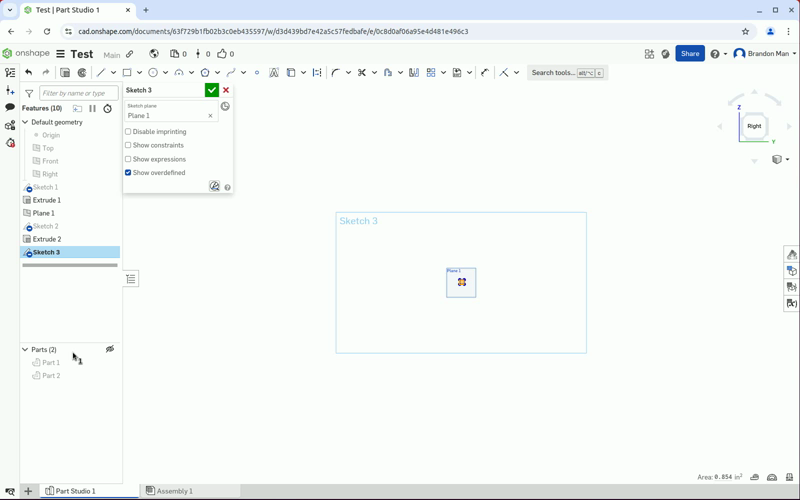
key(shift+y)
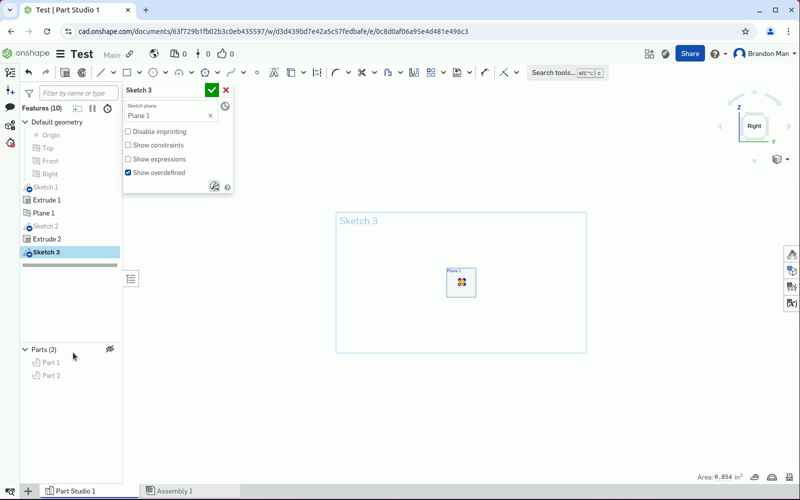
key(shift+e)
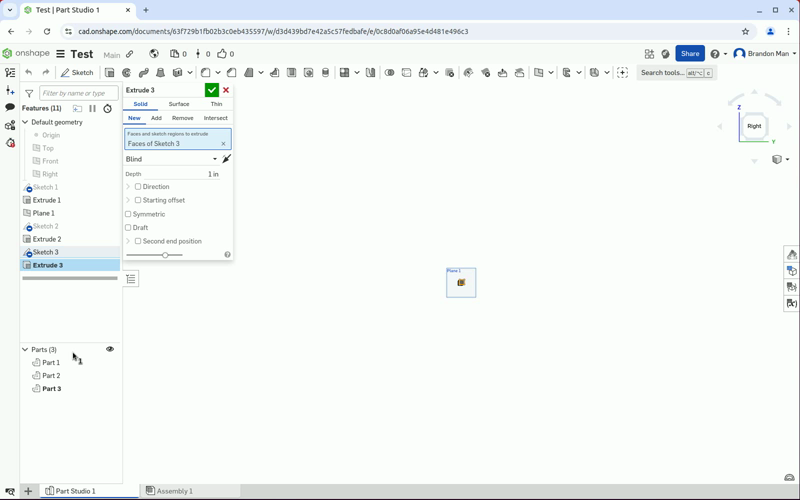
mouse_move(143, 106)
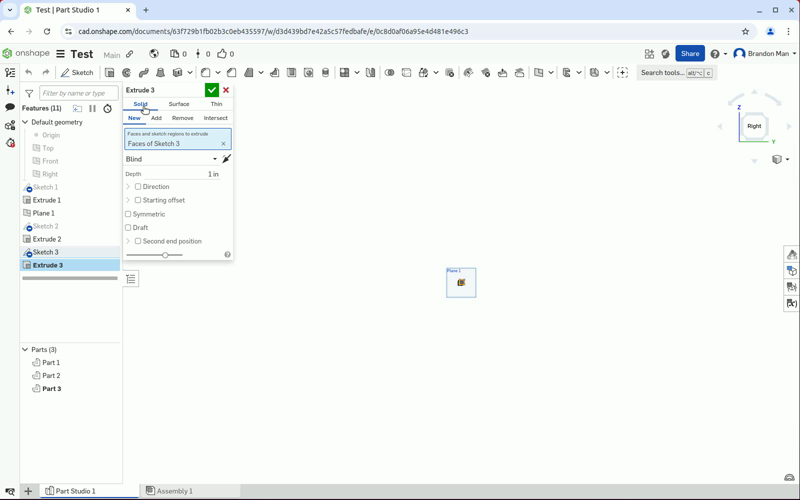
click(143, 106)
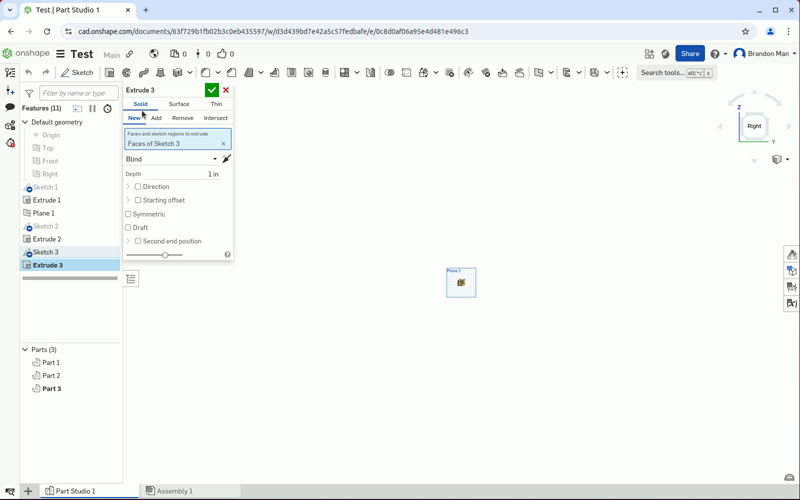
mouse_move(137, 120)
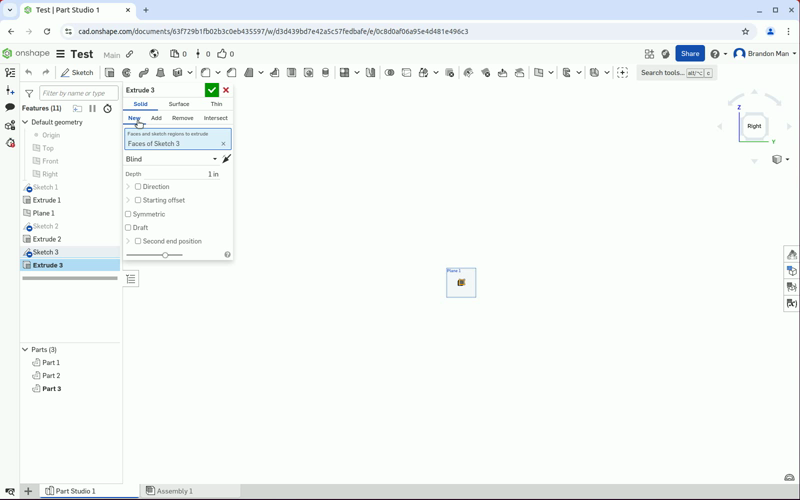
click(137, 120)
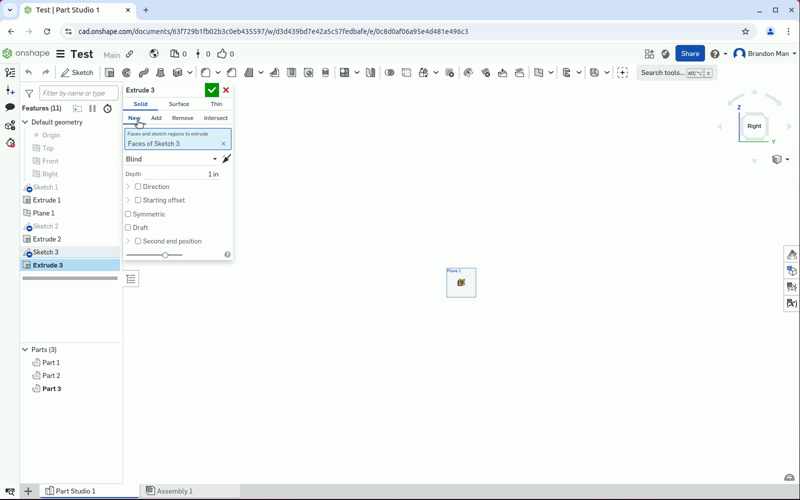
key(tab, 4)
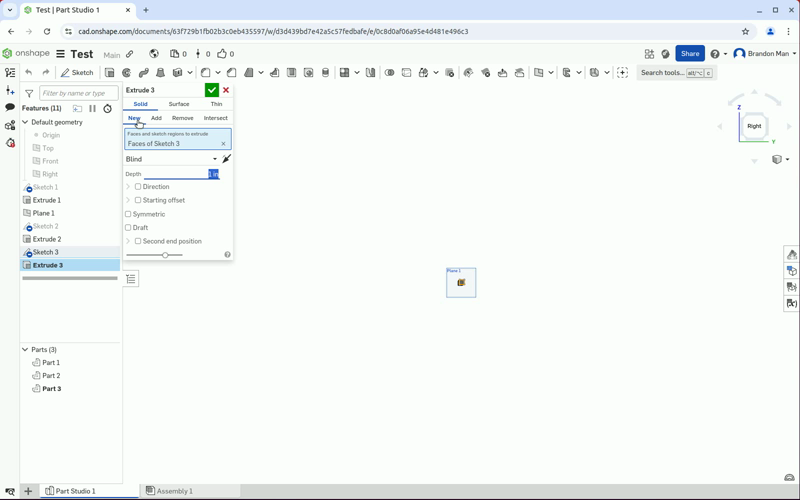
text(-0.241)
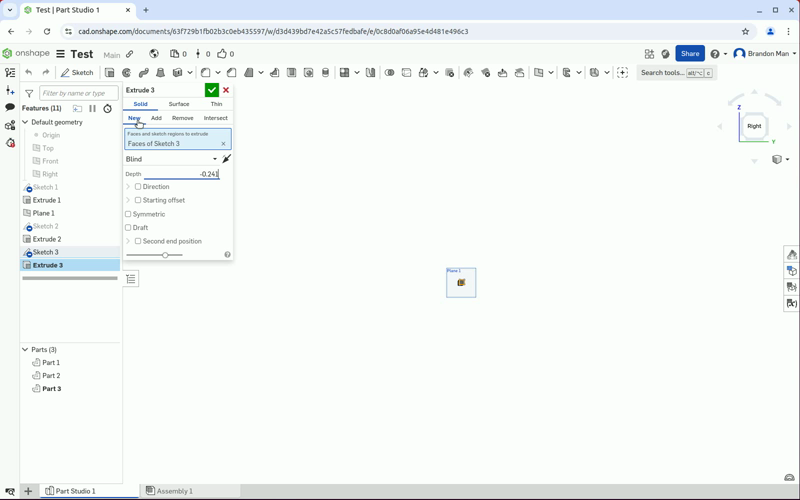
key(enter)
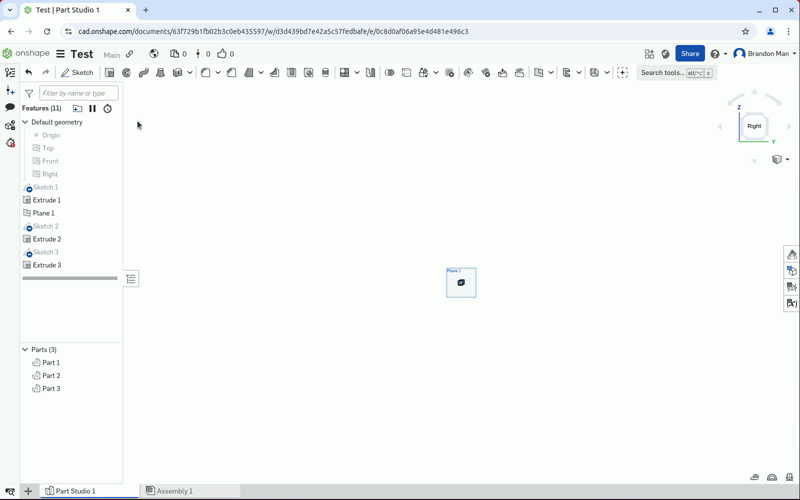
key(shift+h)
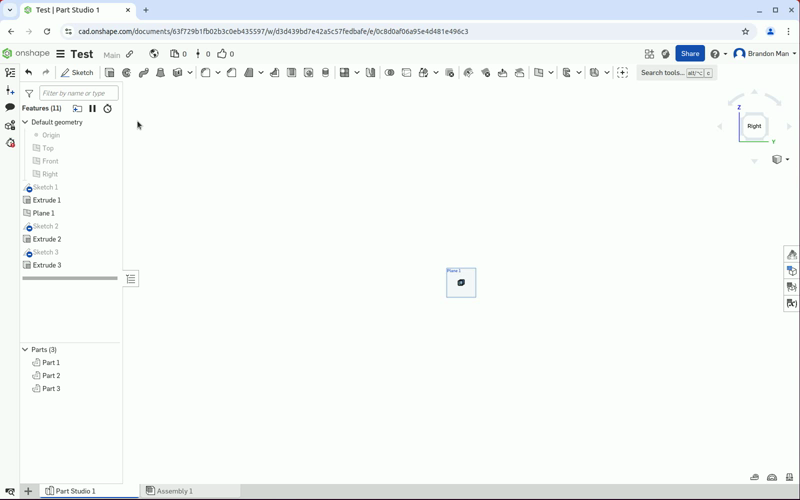
key(shift+h)
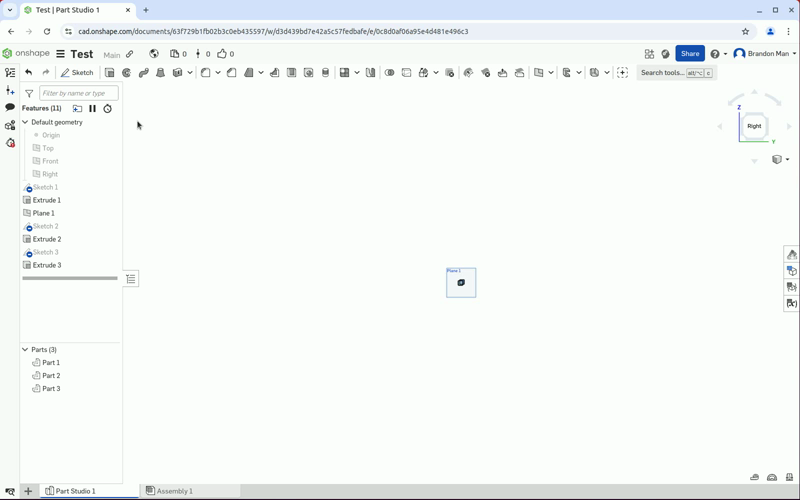
mouse_move(73, 189)
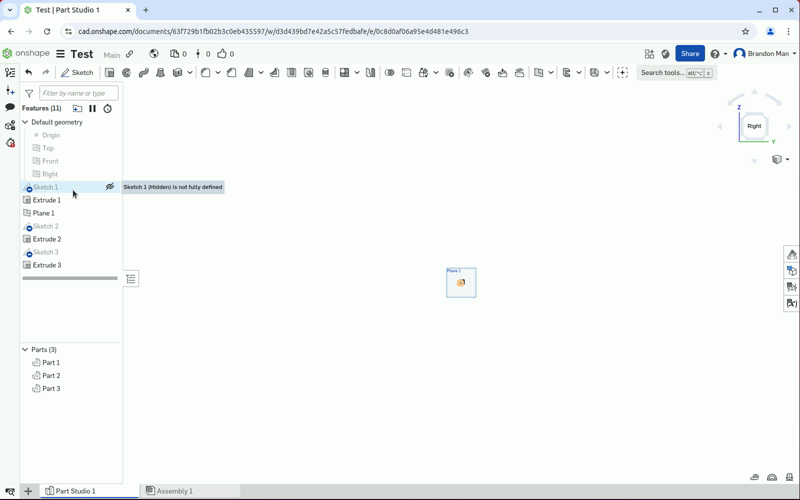
click(73, 189)
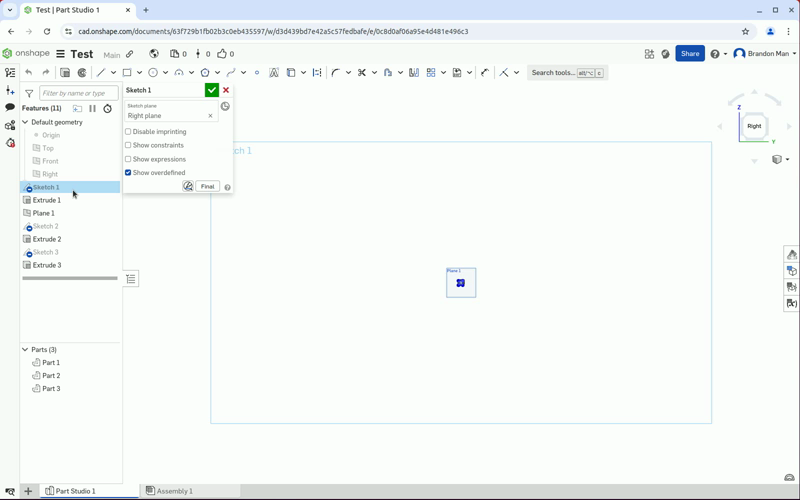
mouse_move(229, 92)
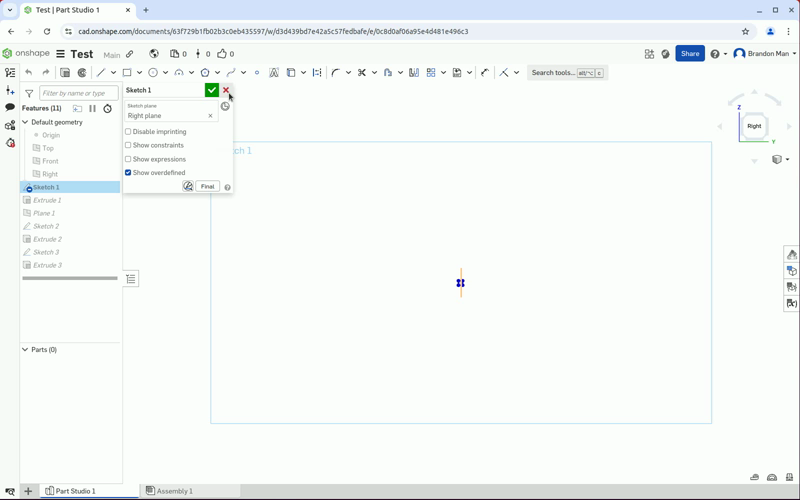
click(229, 92)
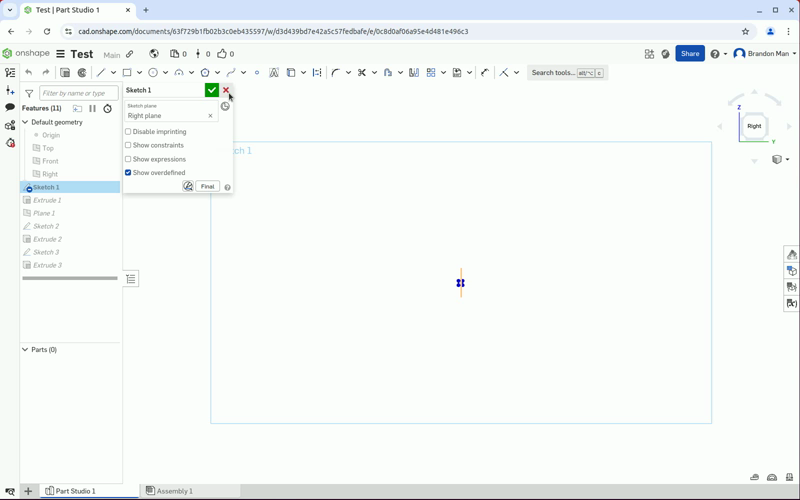
key(shift+s)
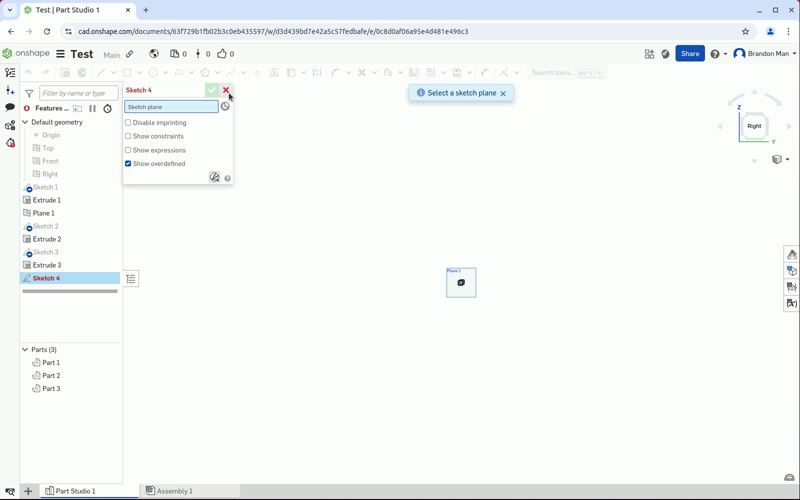
mouse_move(73, 176)
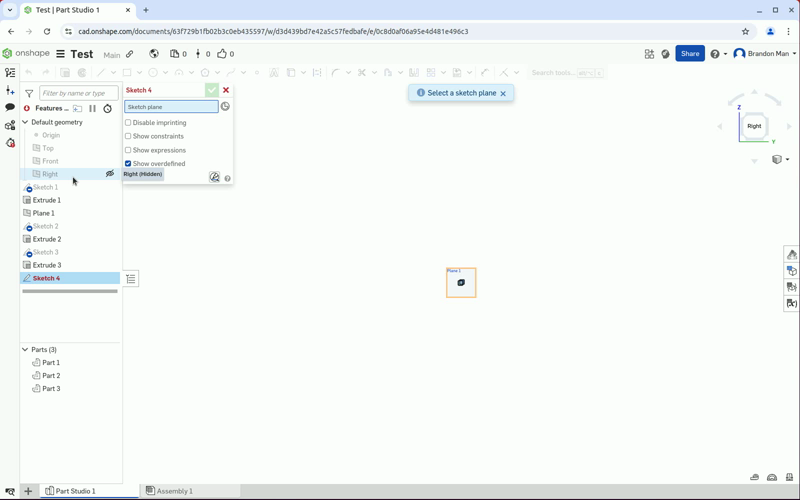
click(73, 176)
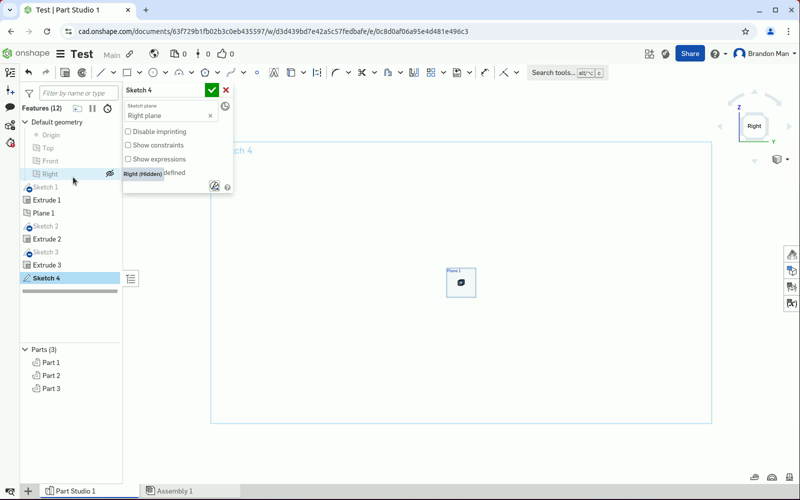
mouse_move(73, 352)
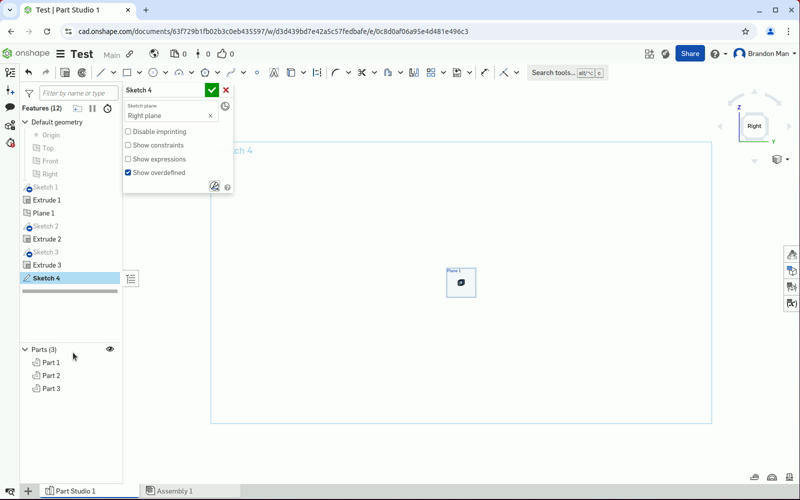
key(y)
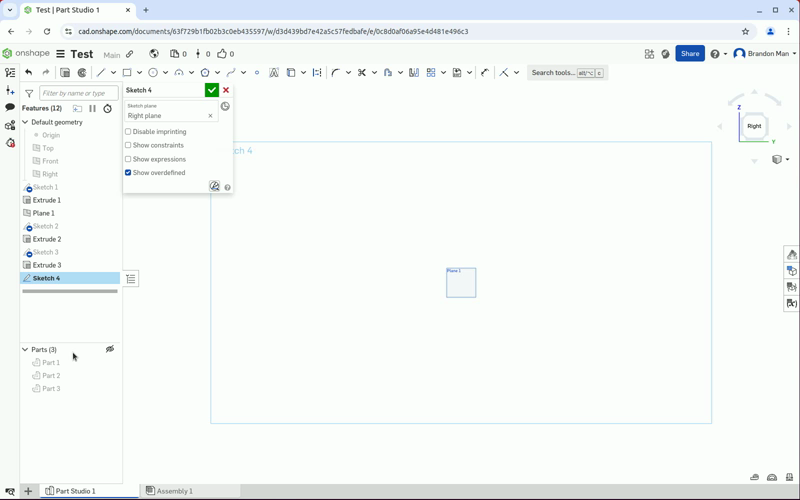
key(l)
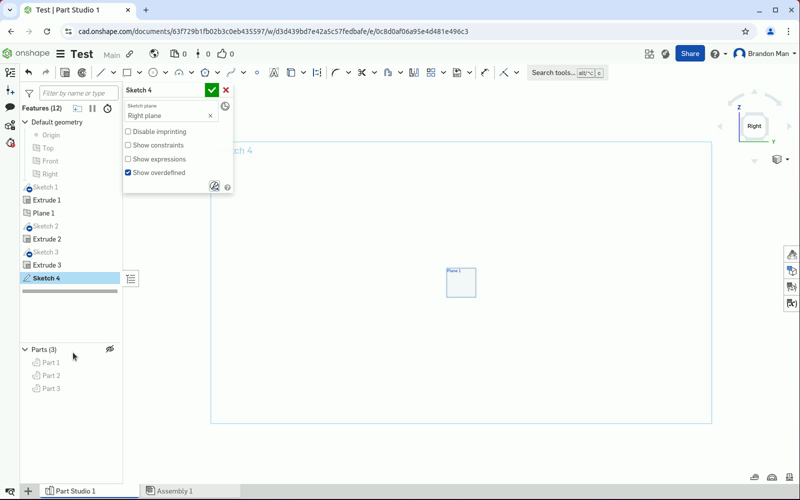
key_down(shift)
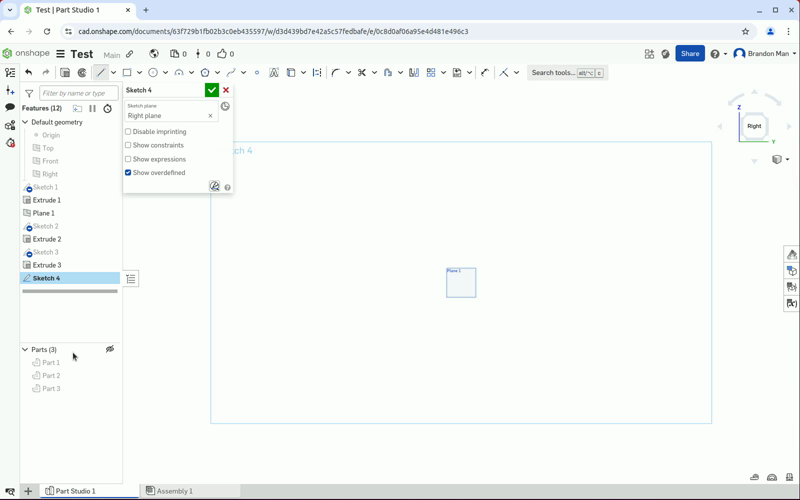
mouse_move(458, 285)
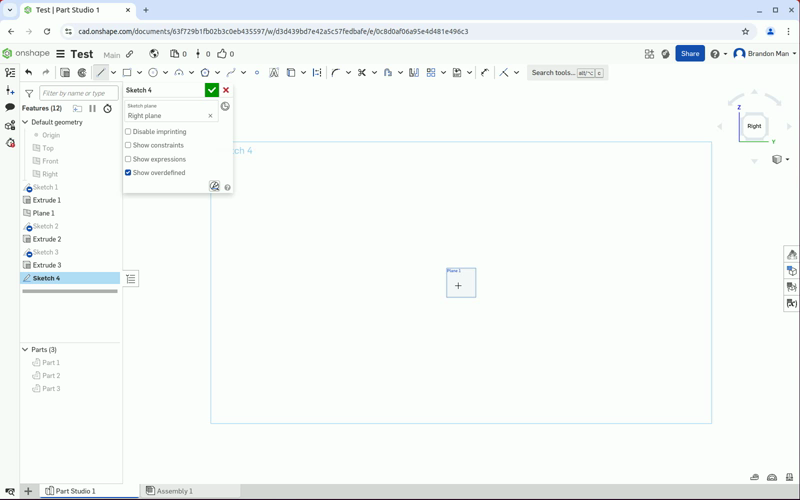
click(458, 285)
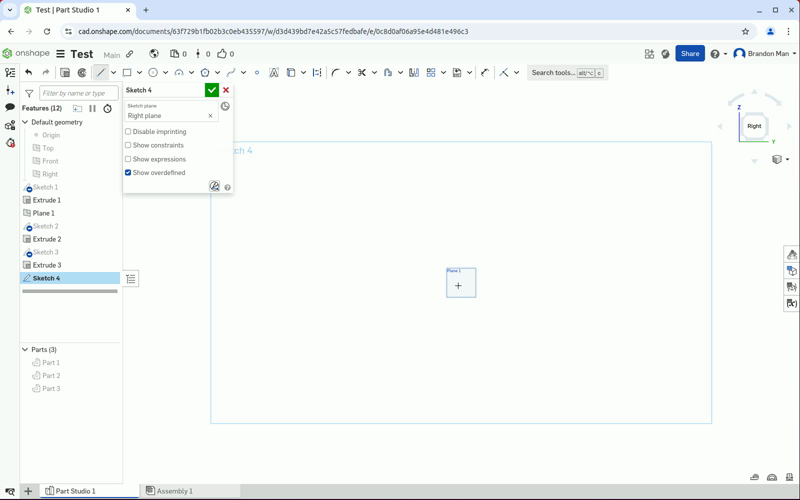
key_up(shift)
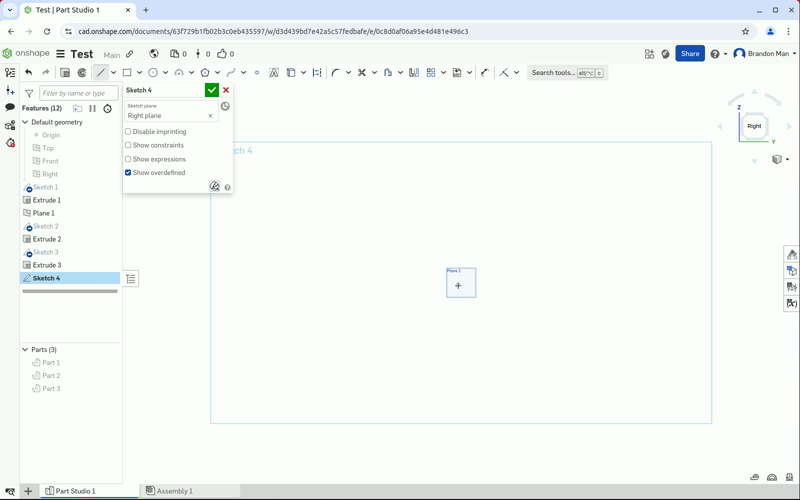
key_down(shift)
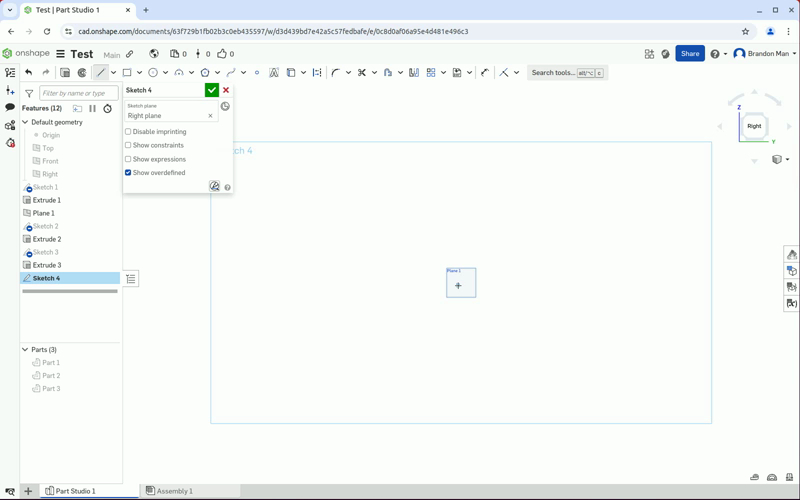
mouse_move(488, 285)
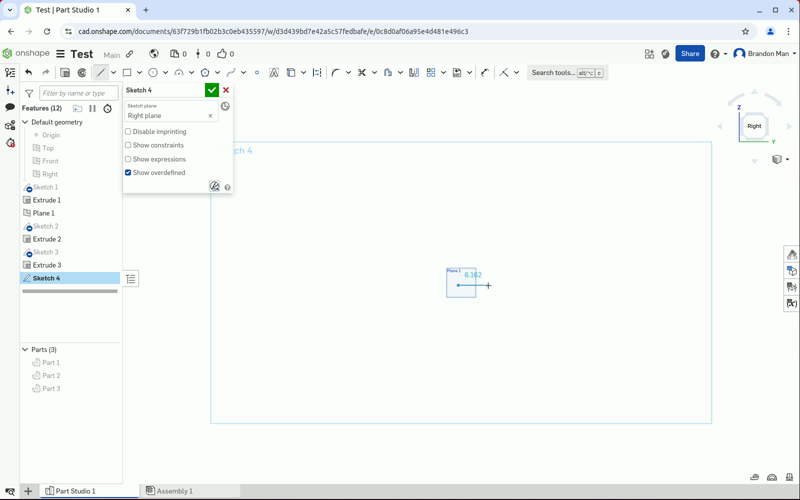
mouse_move(462, 285)
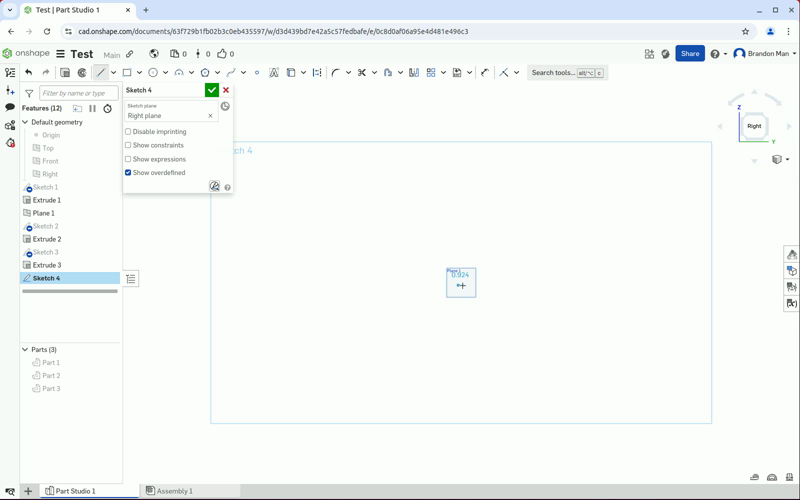
scroll(6)
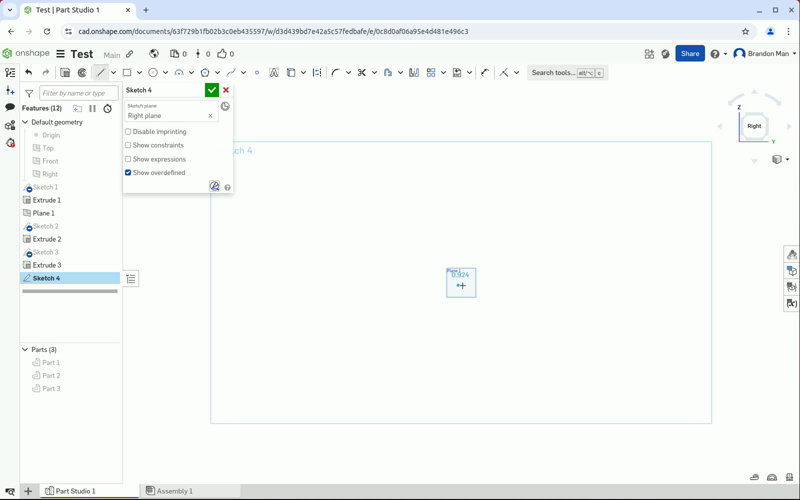
scroll(6)
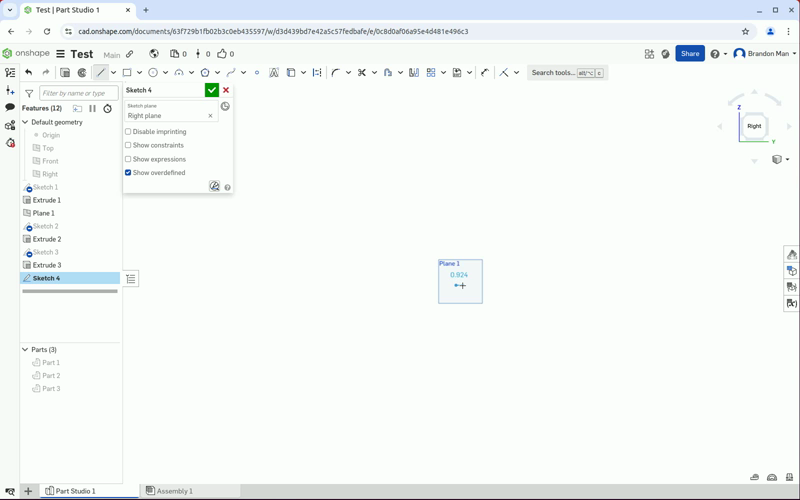
scroll(6)
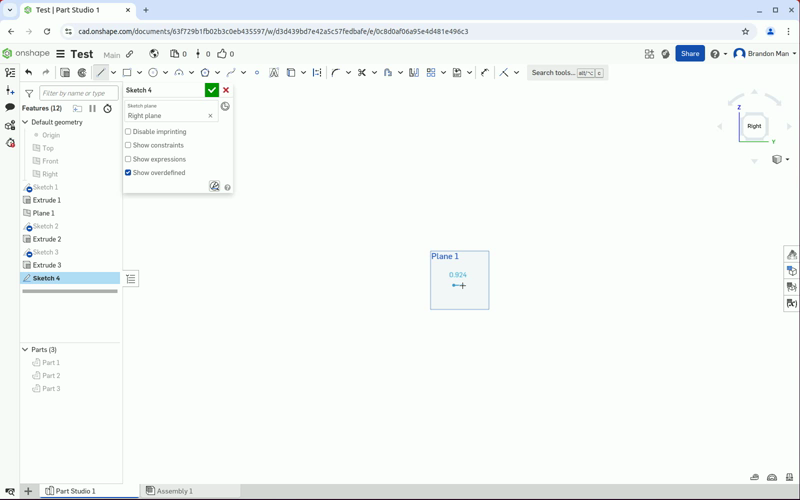
scroll(6)
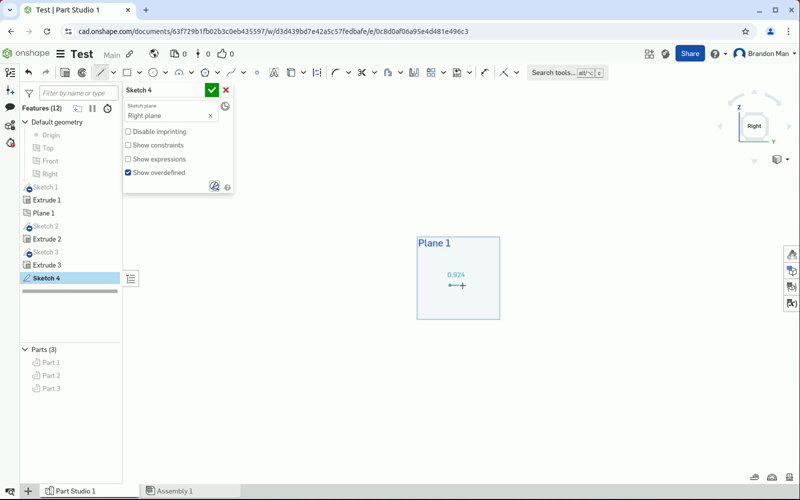
scroll(6)
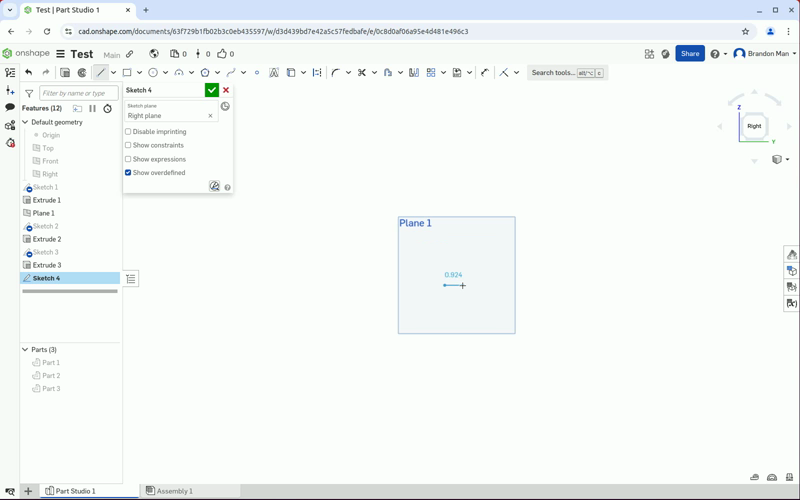
scroll(6)
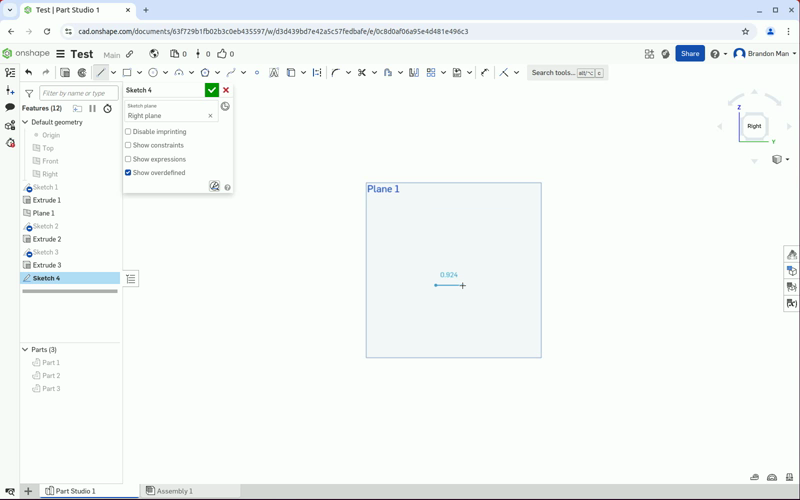
scroll(6)
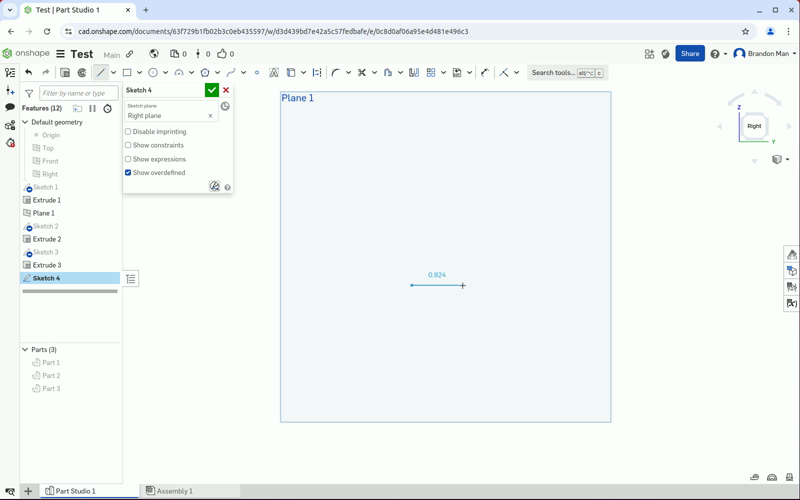
click(462, 285)
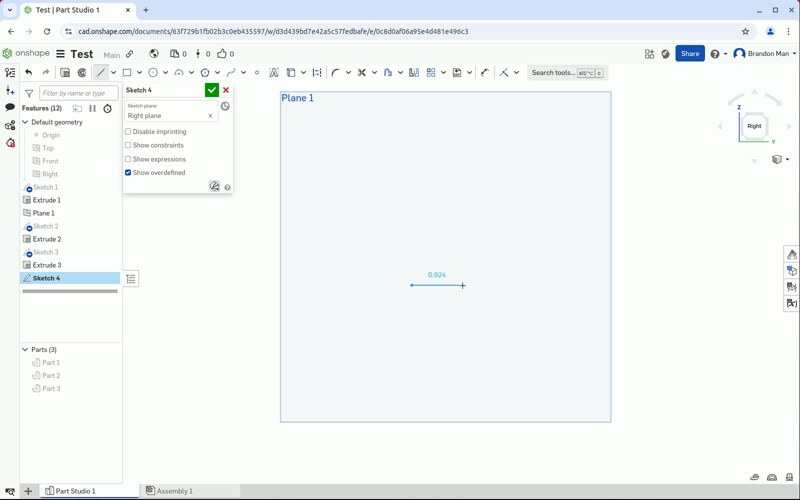
scroll(-6)
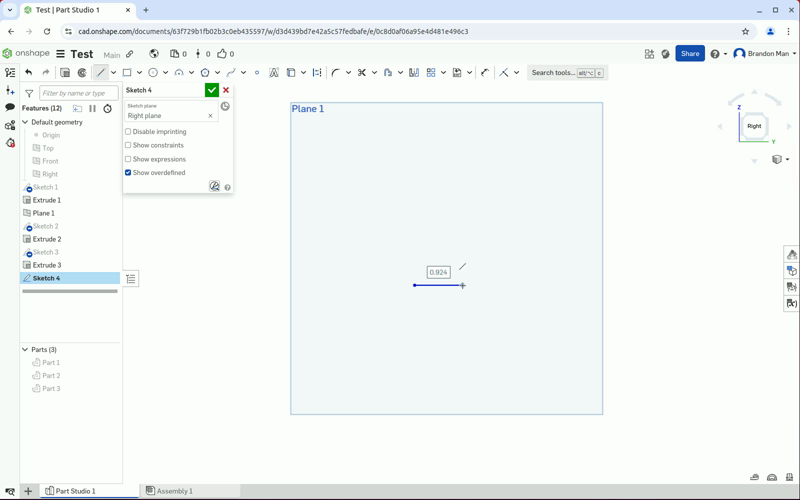
scroll(-6)
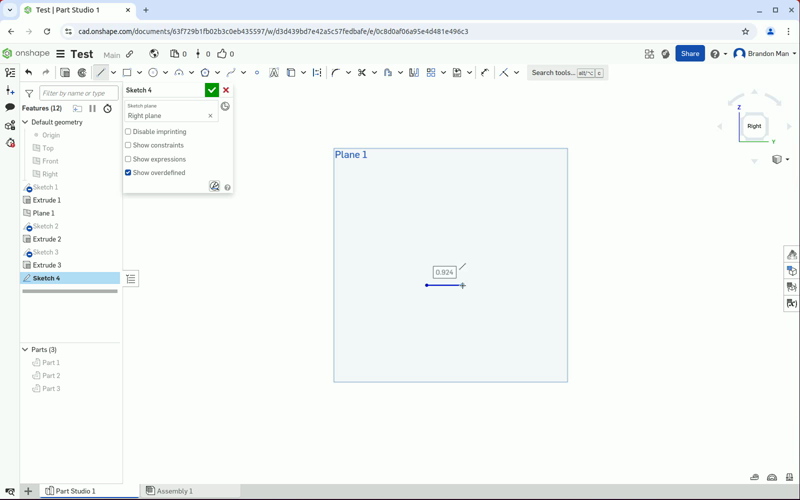
scroll(-6)
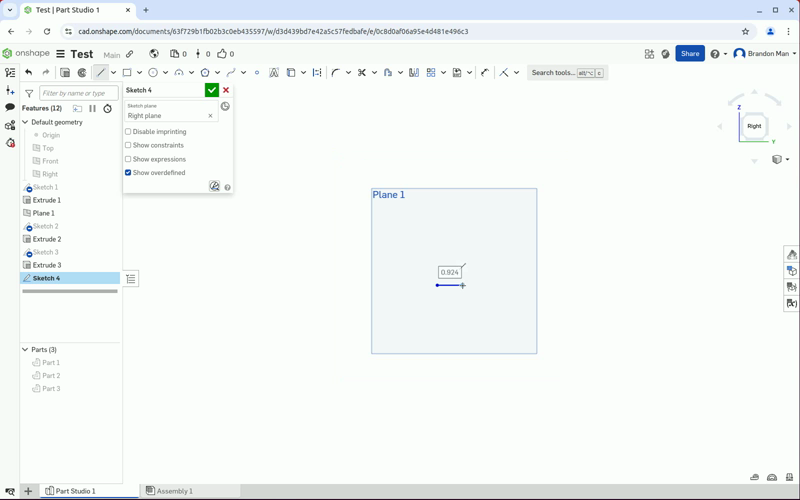
scroll(-6)
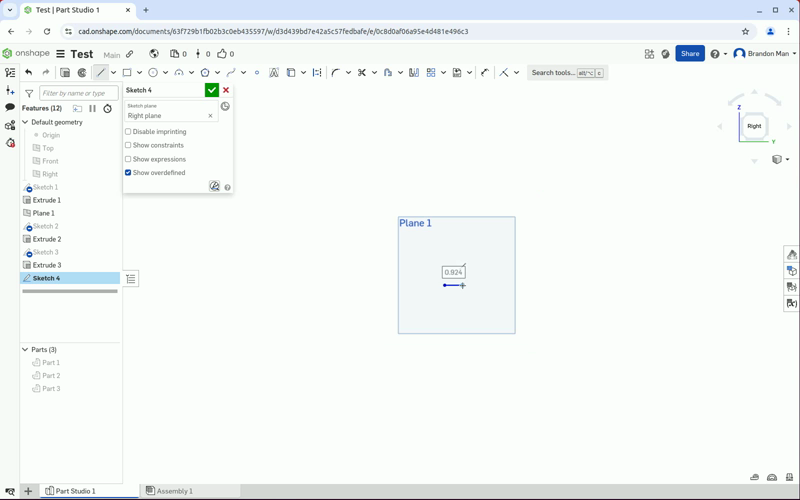
scroll(-6)
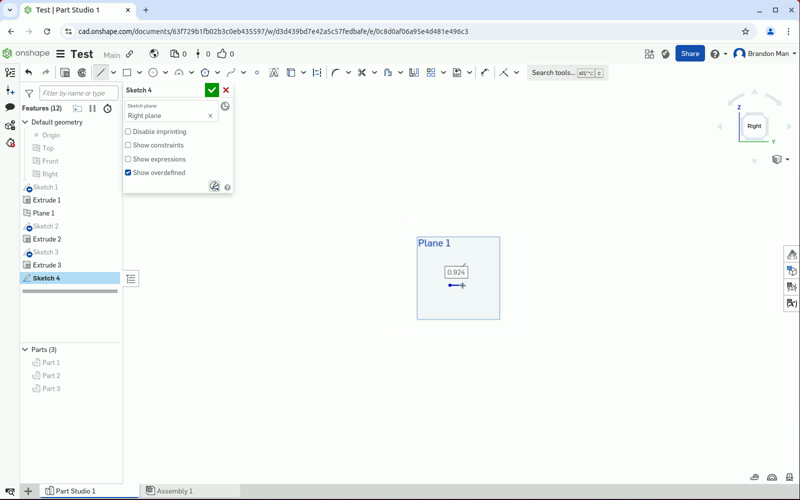
scroll(-6)
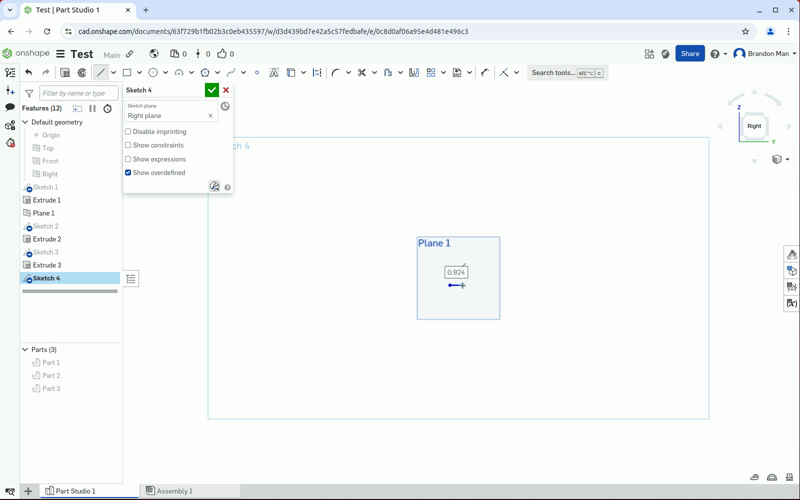
scroll(-6)
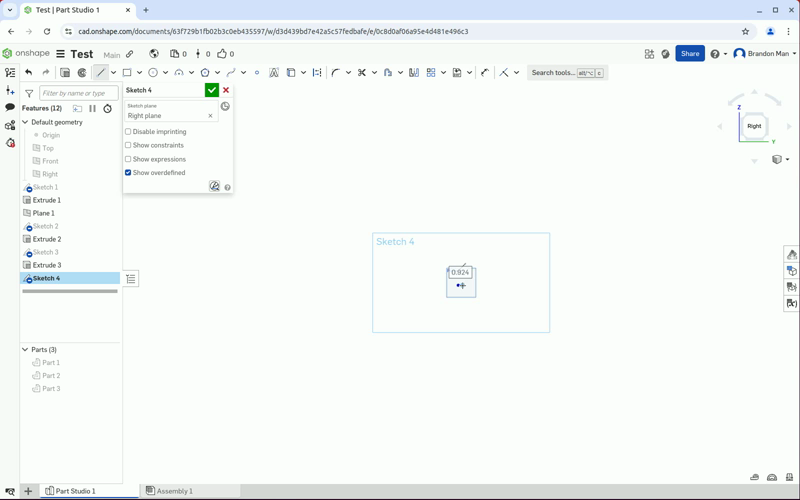
key_up(shift)
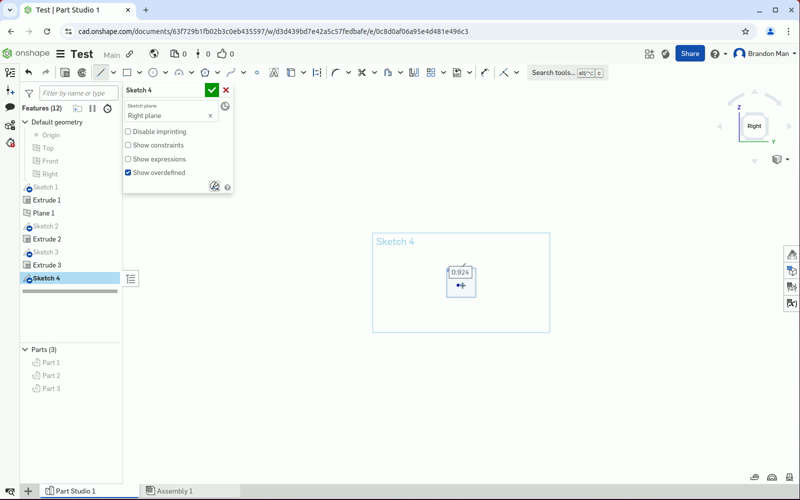
key_down(shift)
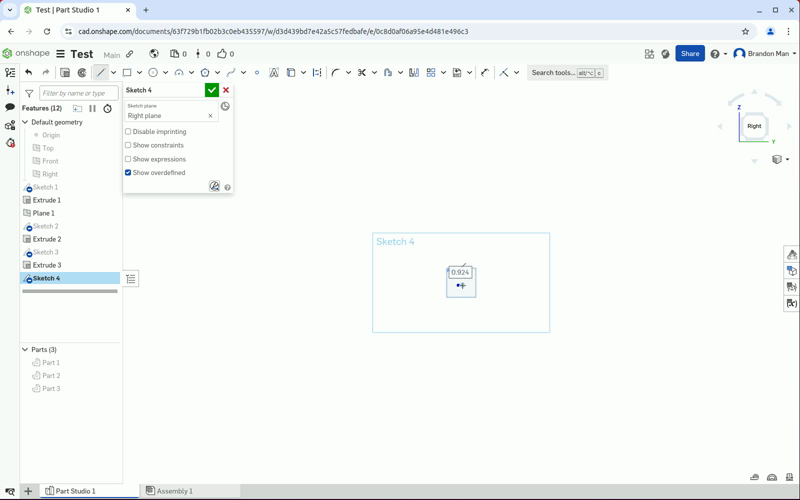
mouse_move(492, 285)
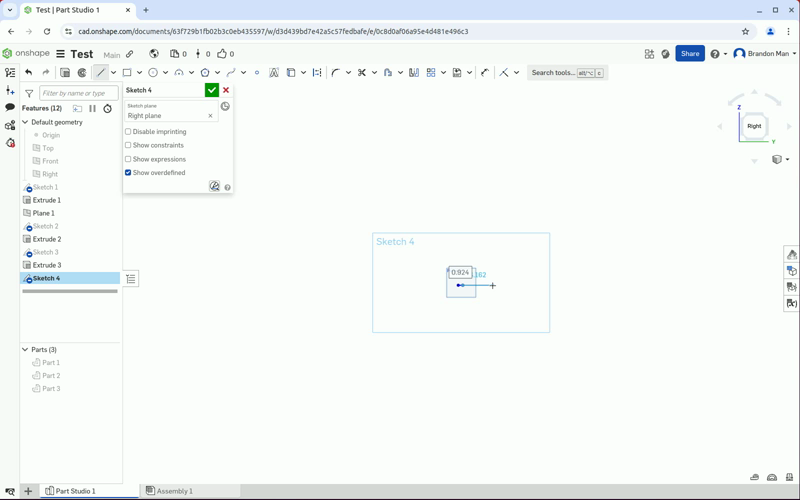
mouse_move(462, 280)
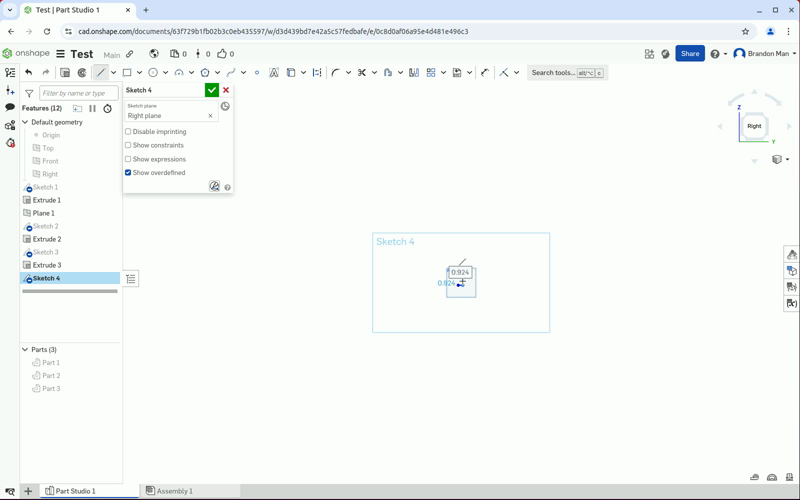
scroll(6)
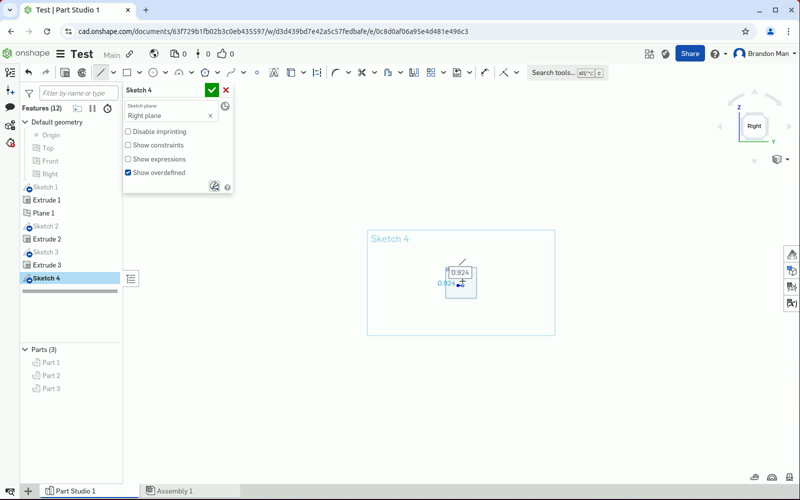
scroll(6)
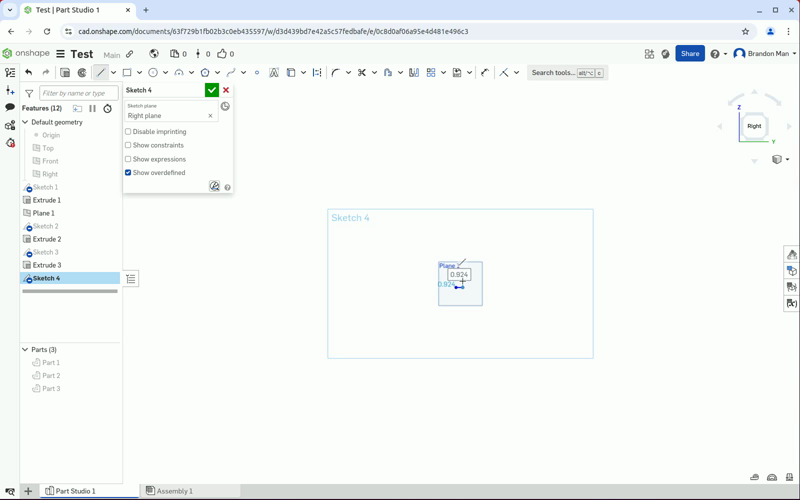
scroll(6)
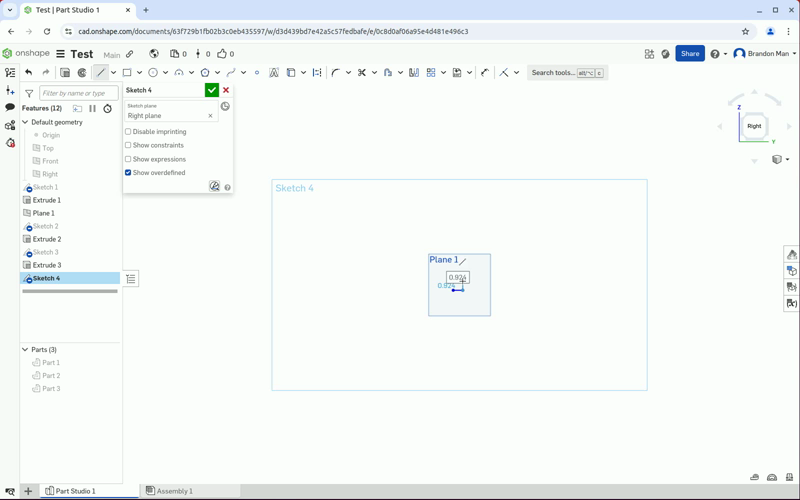
scroll(6)
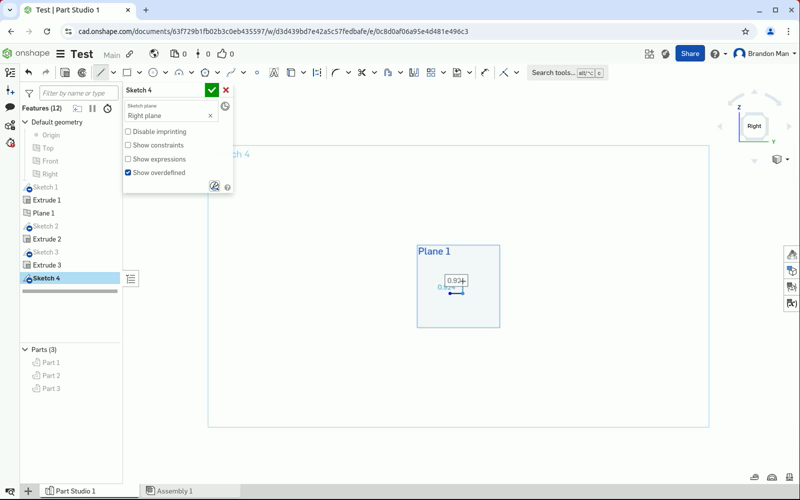
scroll(6)
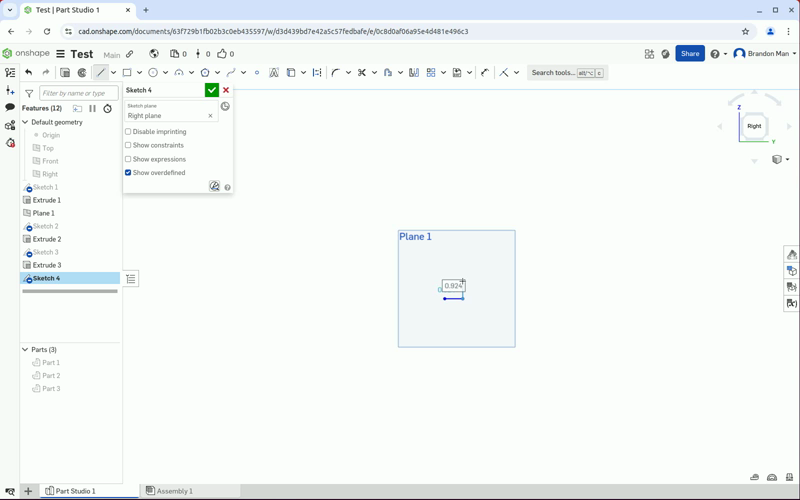
scroll(6)
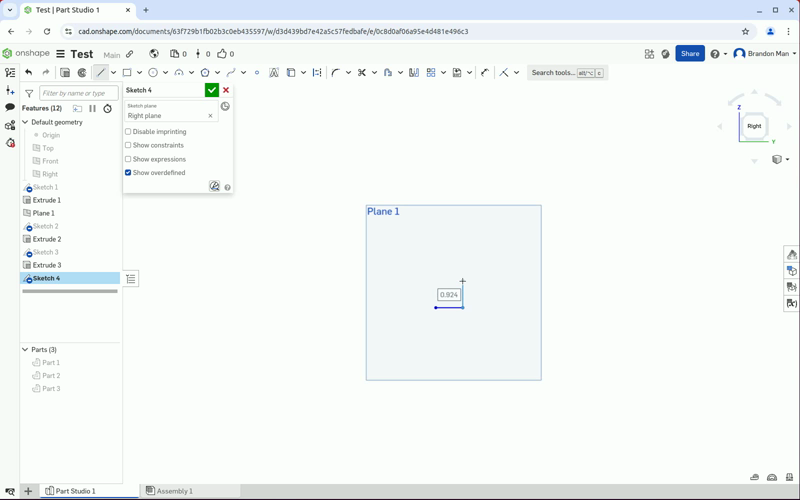
scroll(6)
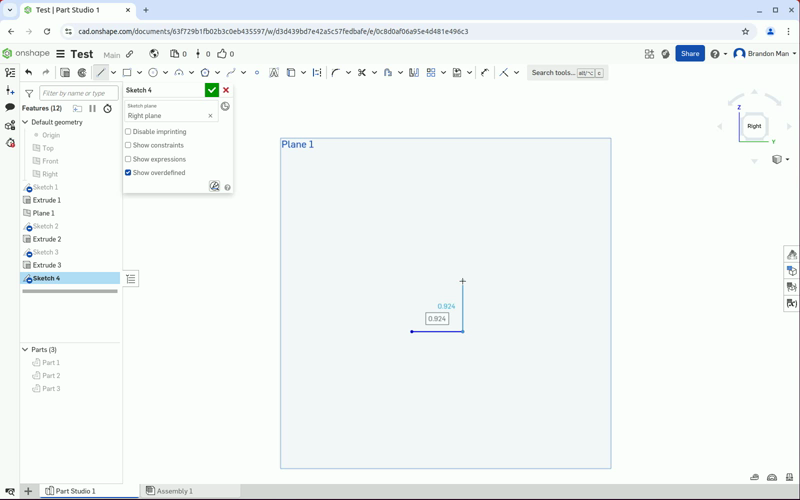
click(462, 280)
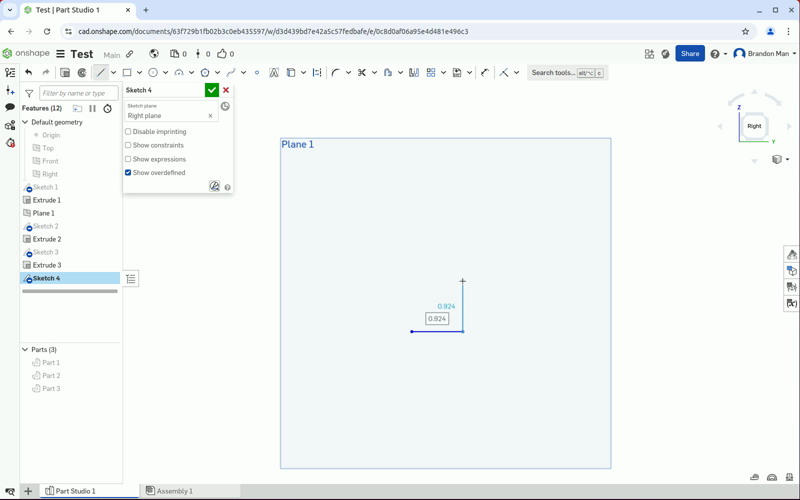
scroll(-6)
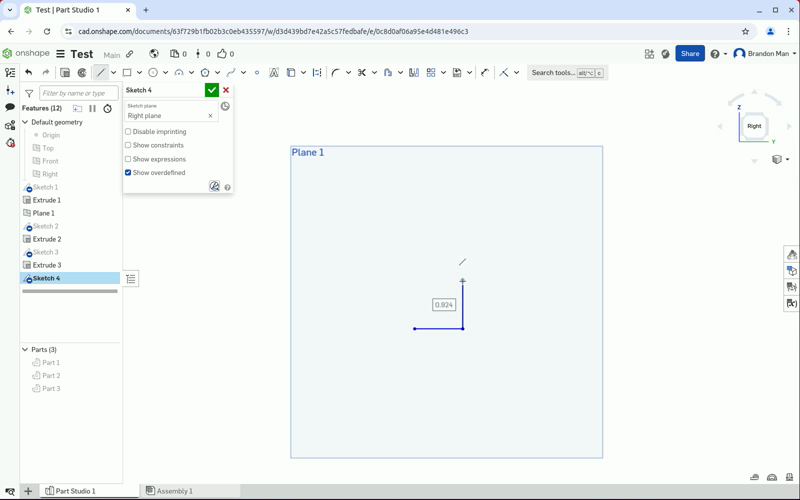
scroll(-6)
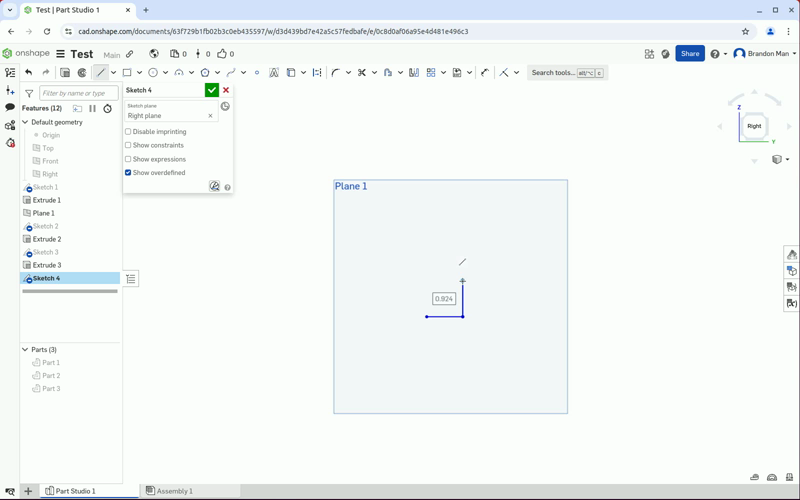
scroll(-6)
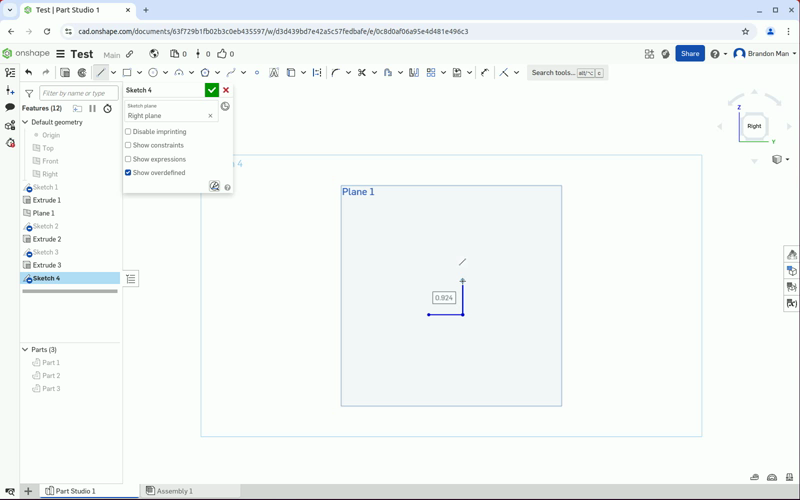
scroll(-6)
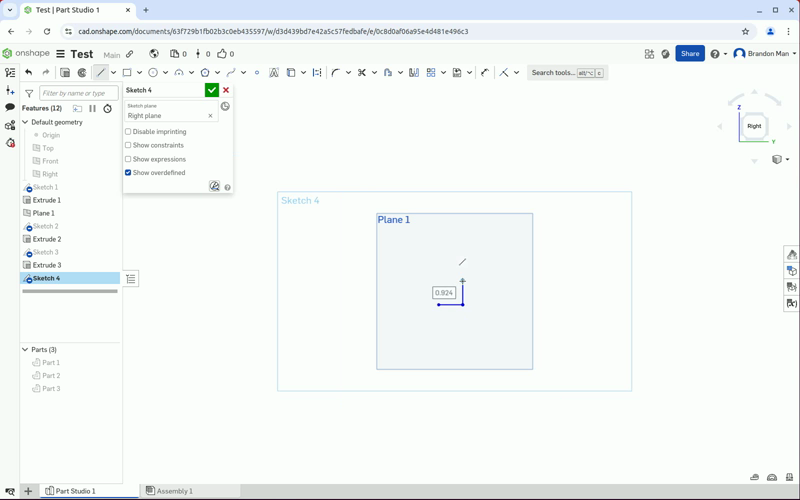
scroll(-6)
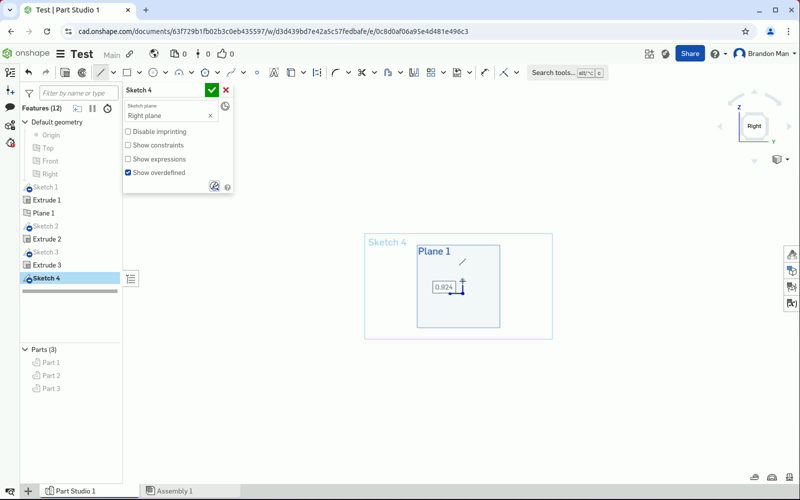
scroll(-6)
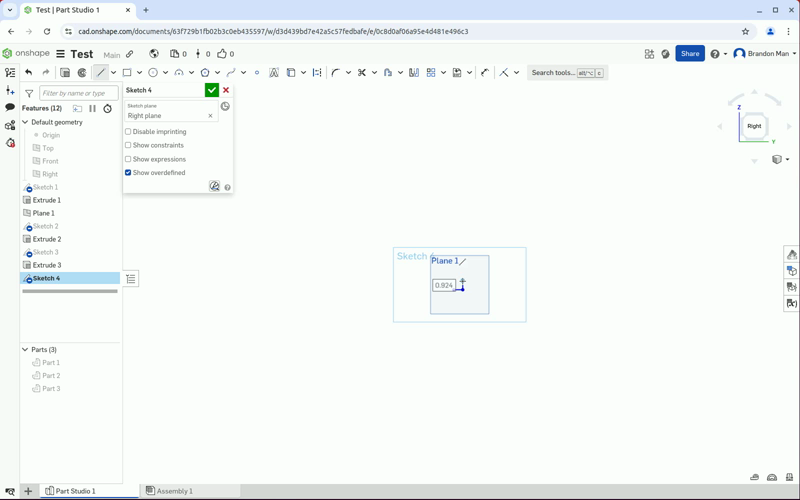
scroll(-6)
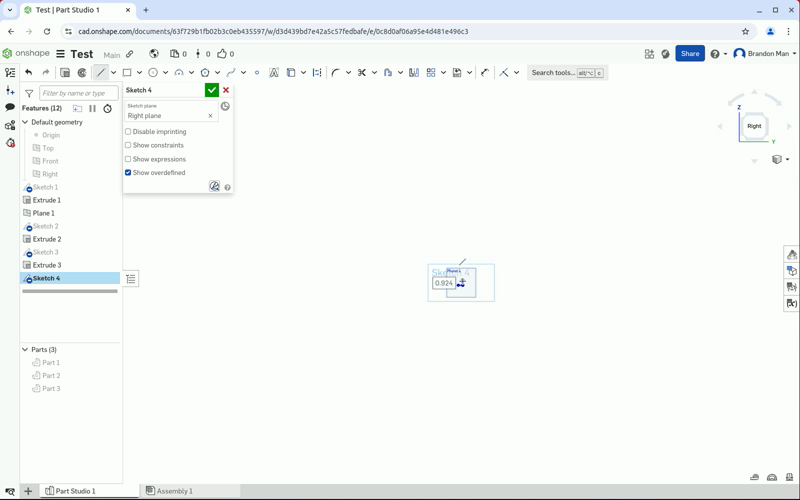
key_up(shift)
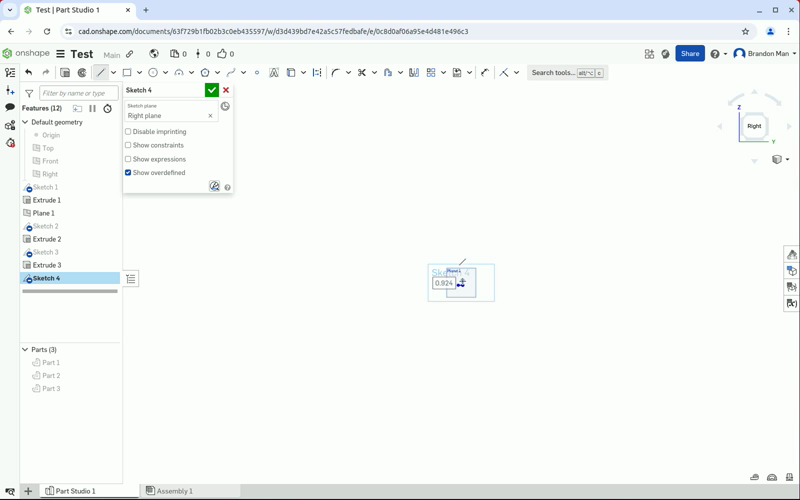
key_down(shift)
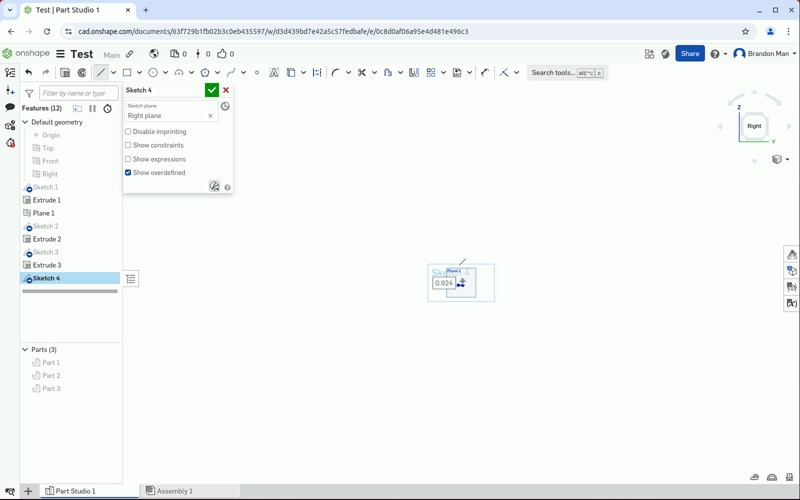
mouse_move(492, 280)
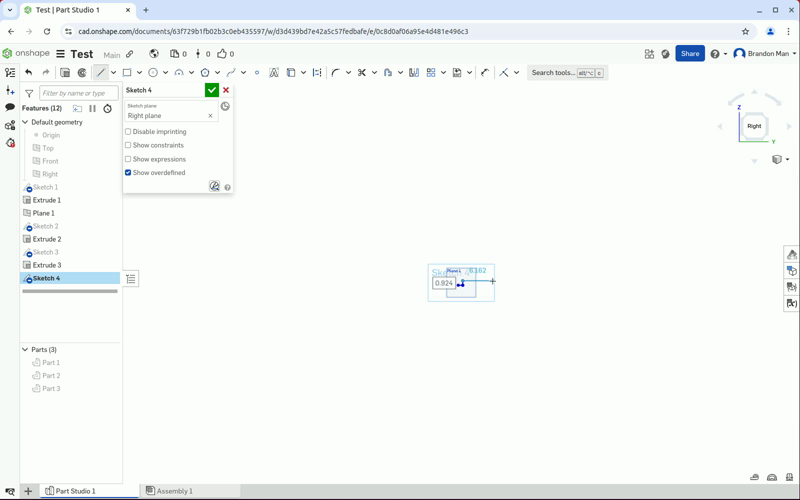
mouse_move(458, 280)
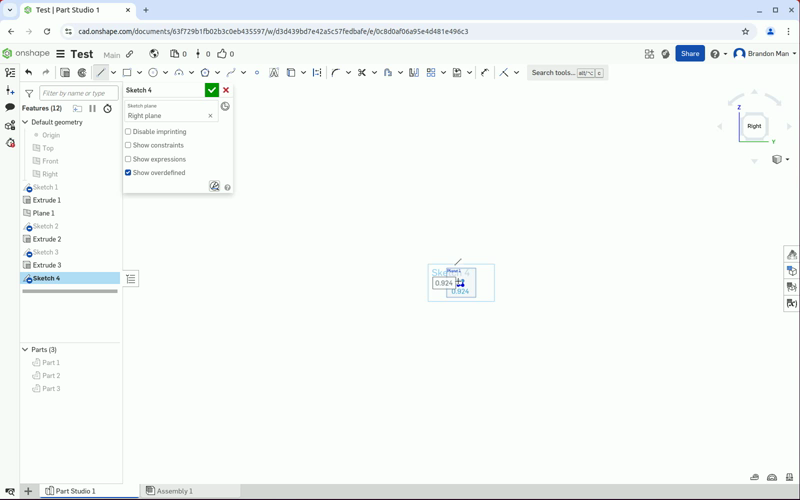
scroll(6)
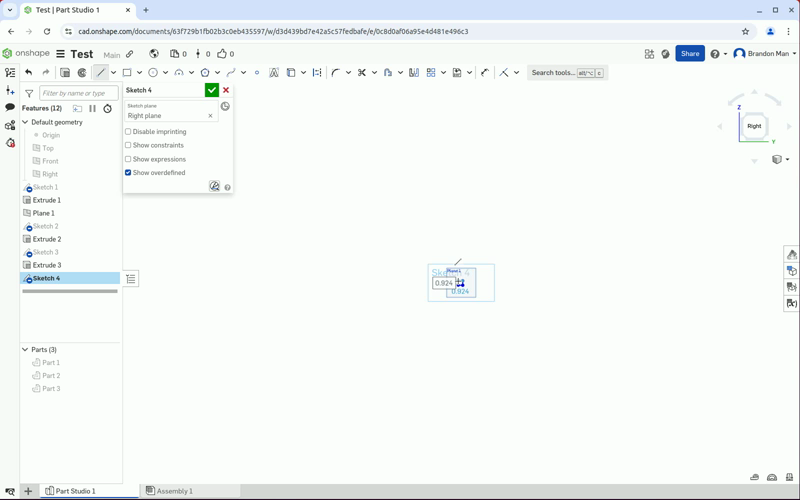
scroll(6)
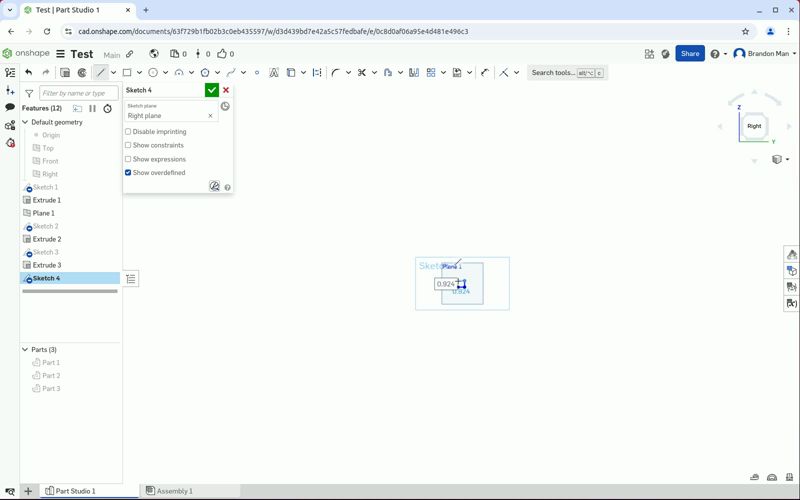
scroll(6)
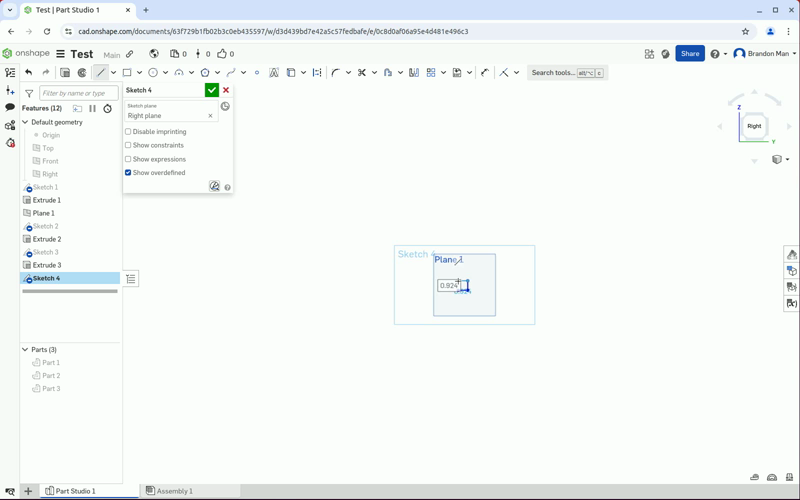
scroll(6)
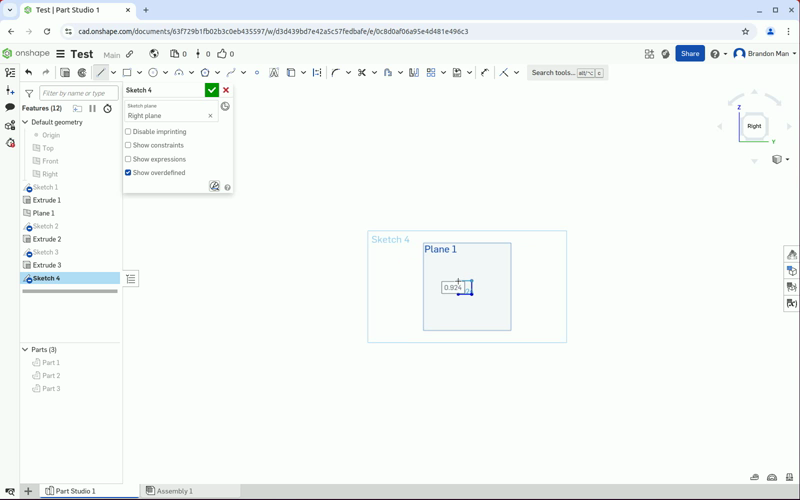
scroll(6)
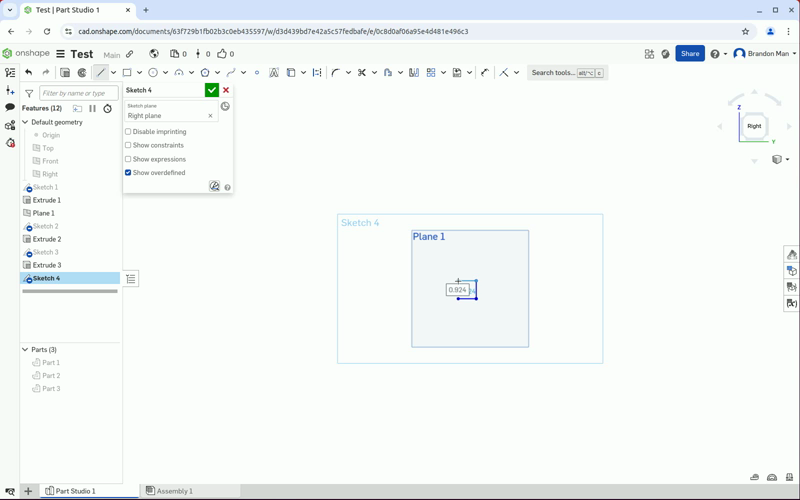
scroll(6)
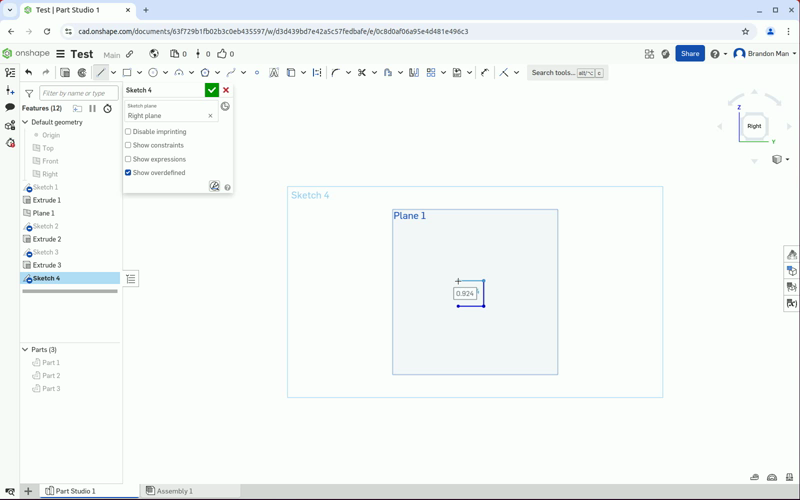
scroll(6)
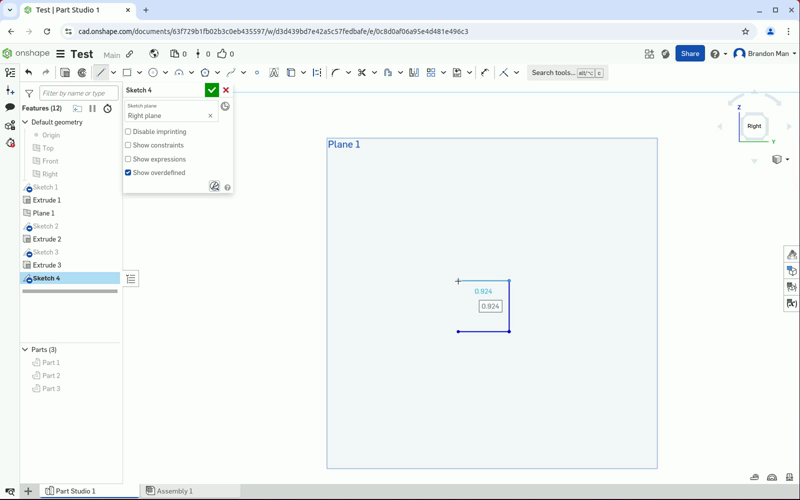
click(458, 280)
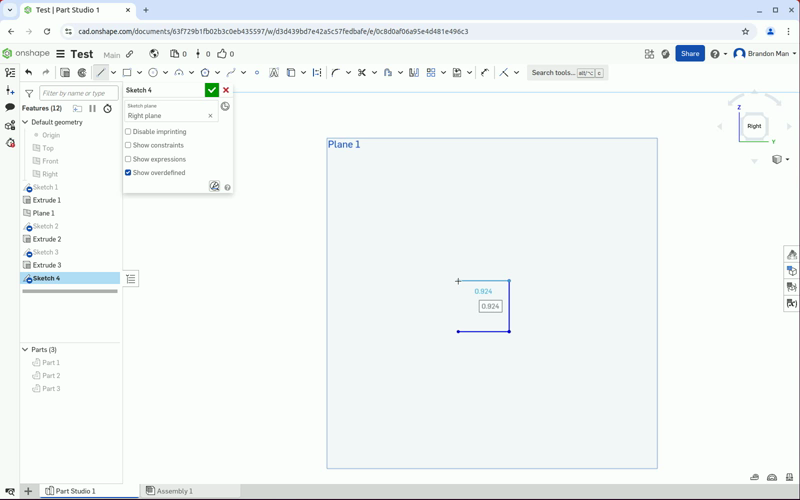
scroll(-6)
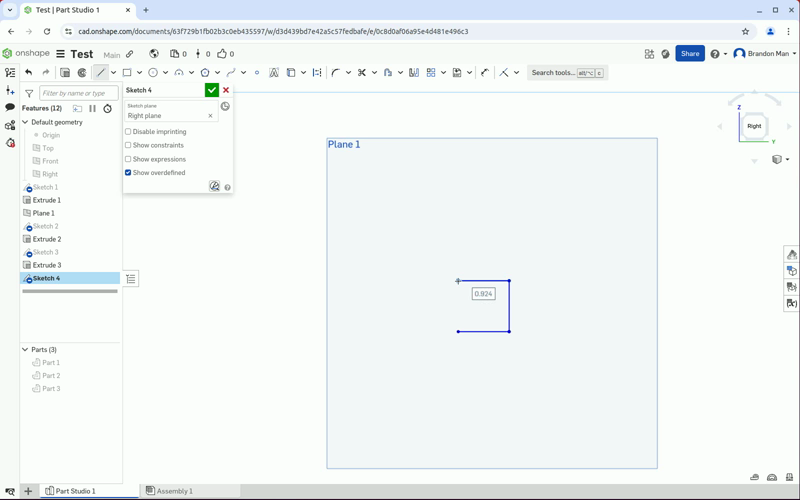
scroll(-6)
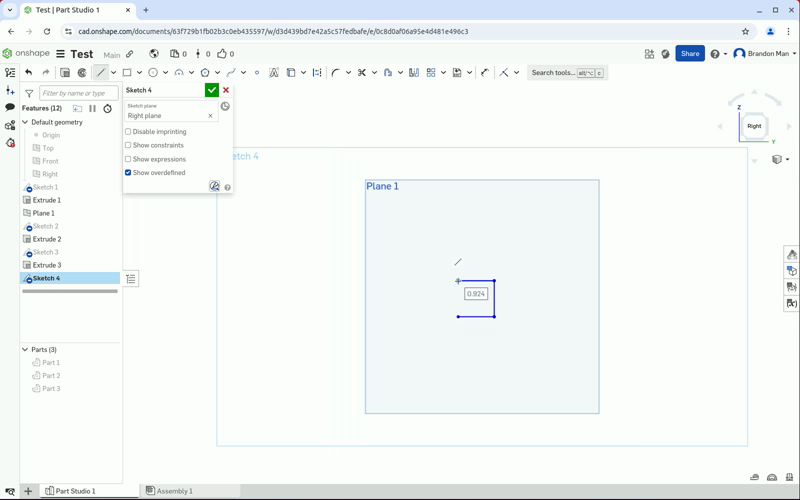
scroll(-6)
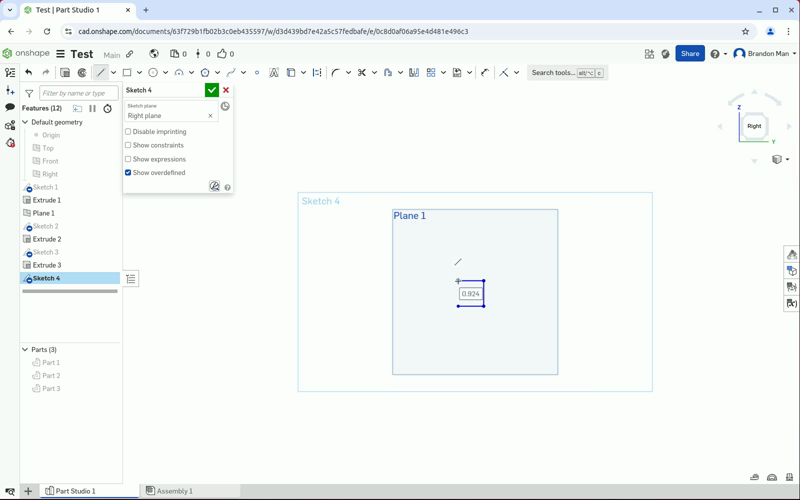
scroll(-6)
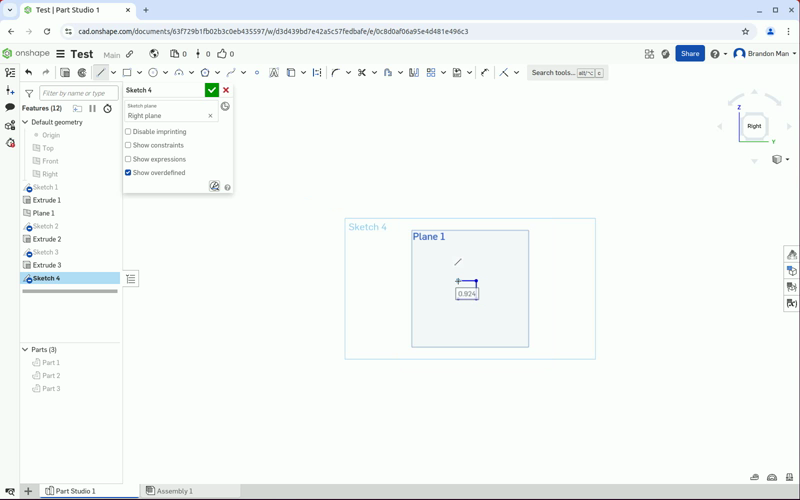
scroll(-6)
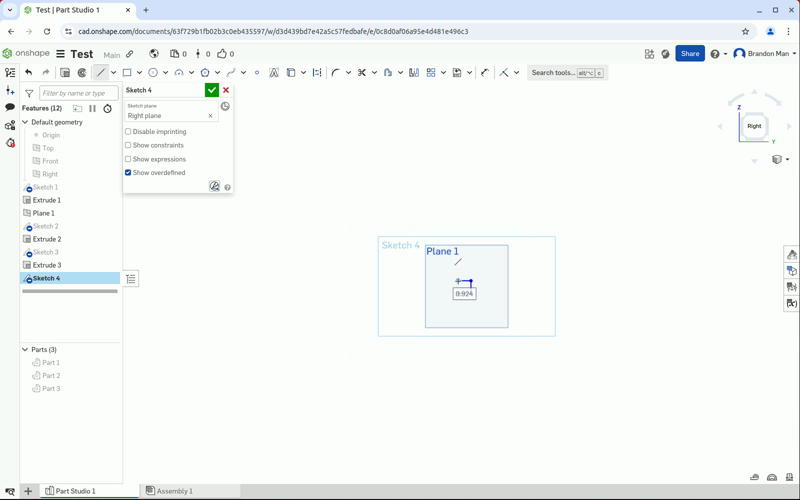
scroll(-6)
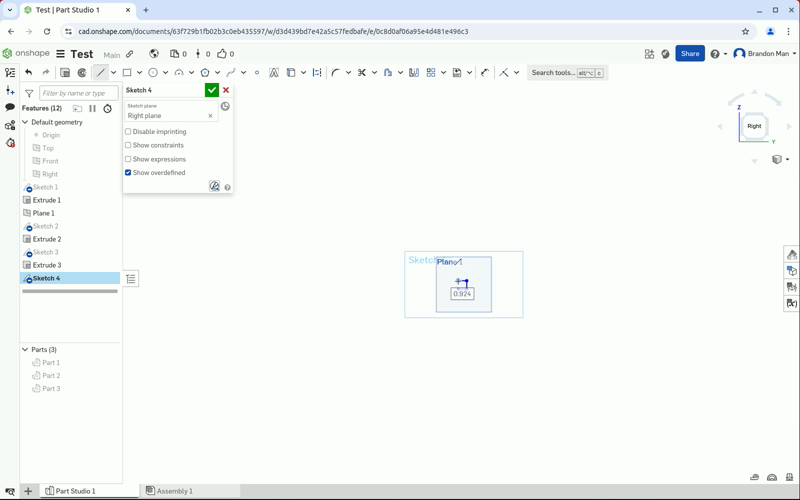
scroll(-6)
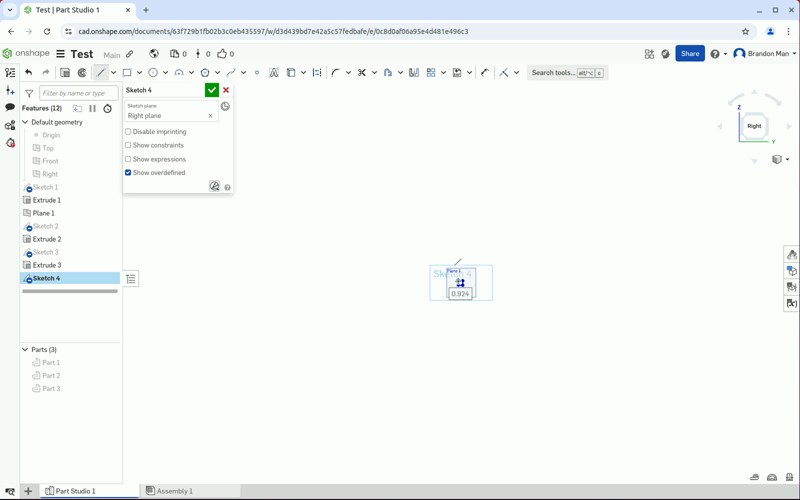
key_up(shift)
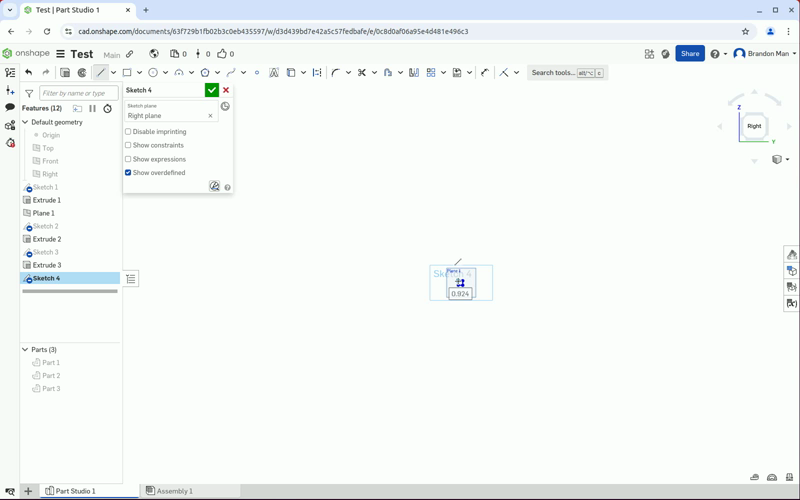
mouse_move(488, 280)
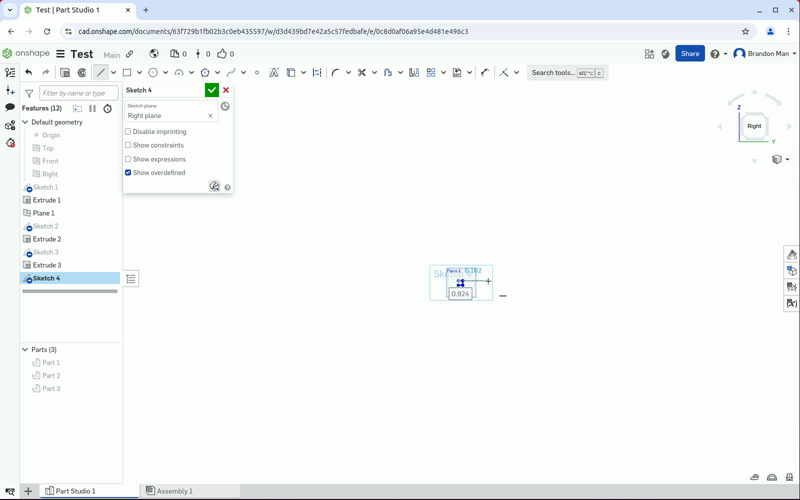
key_down(shift)
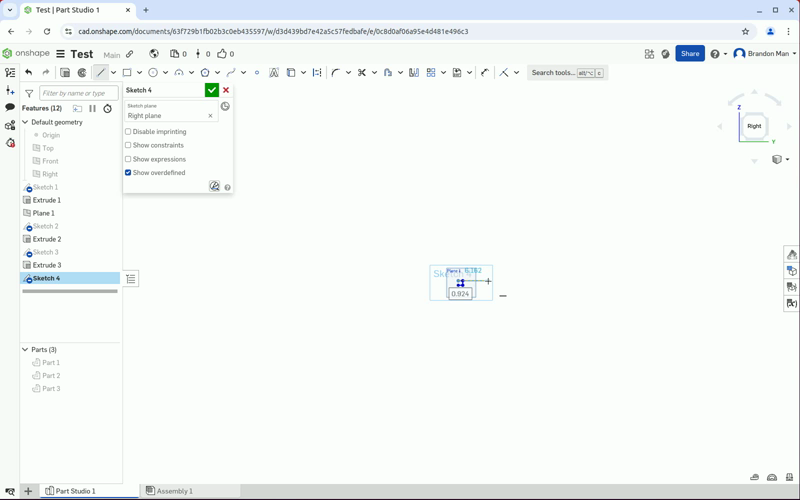
mouse_move(458, 285)
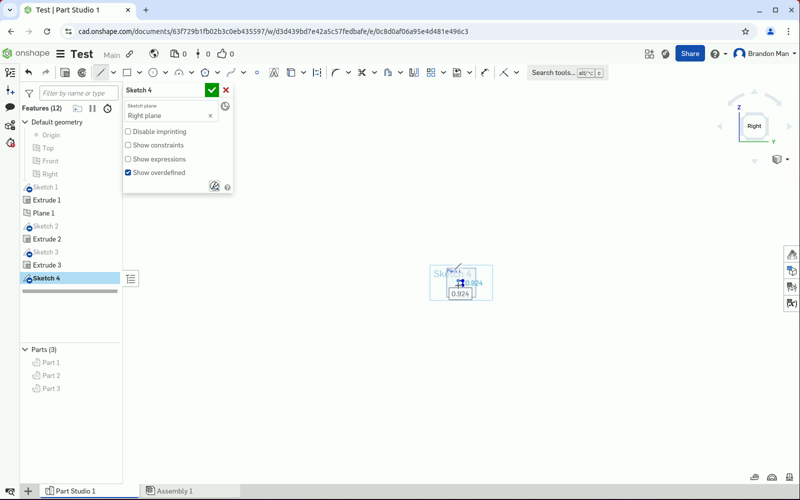
scroll(6)
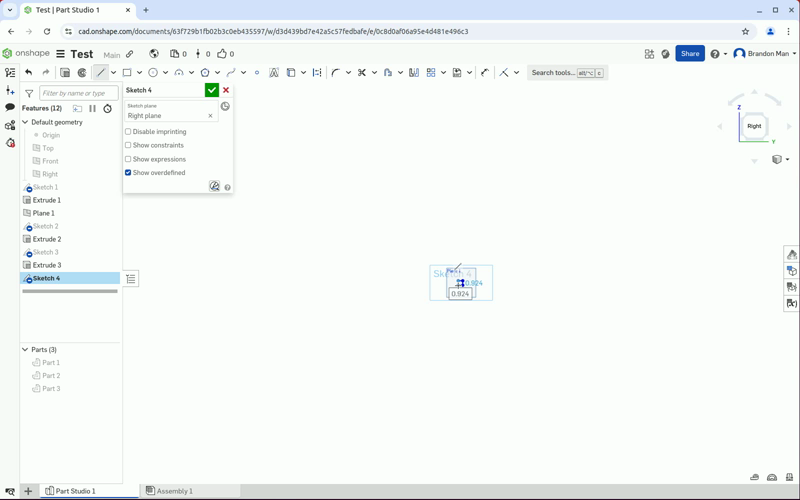
scroll(6)
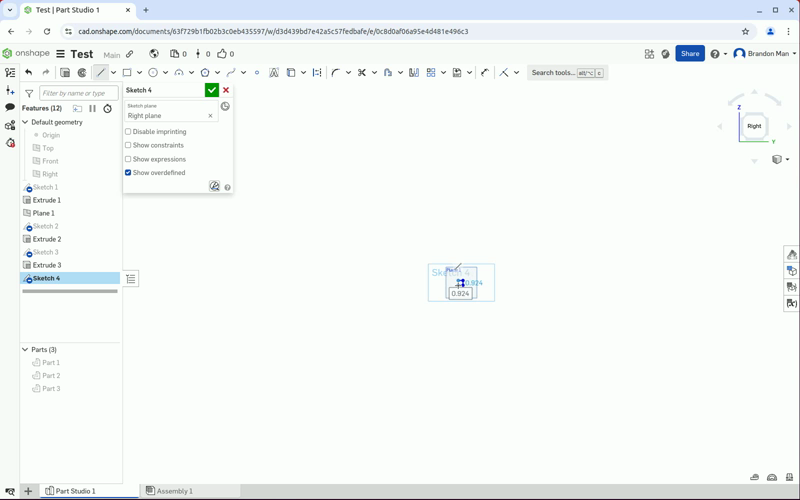
scroll(6)
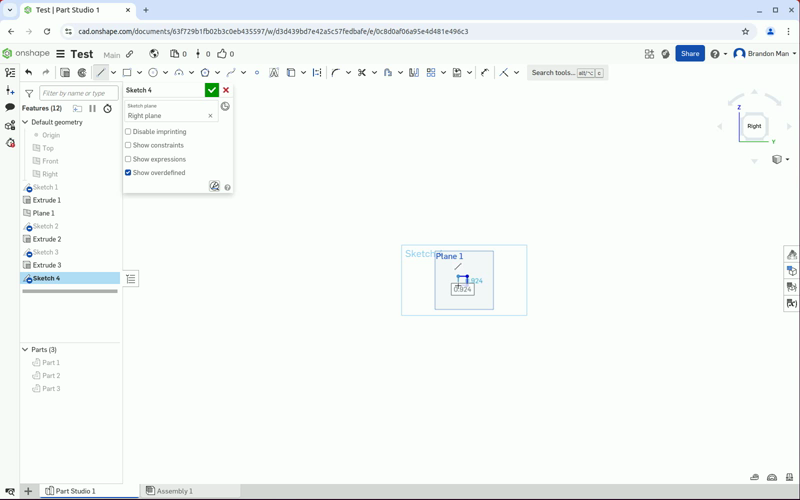
scroll(6)
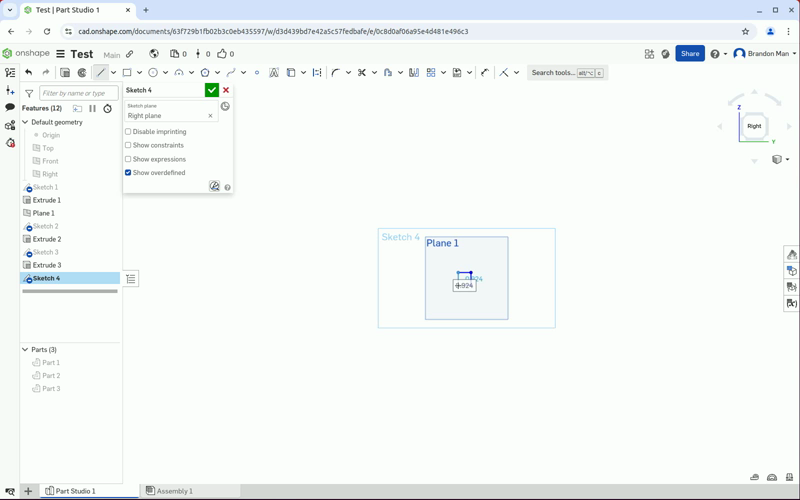
scroll(6)
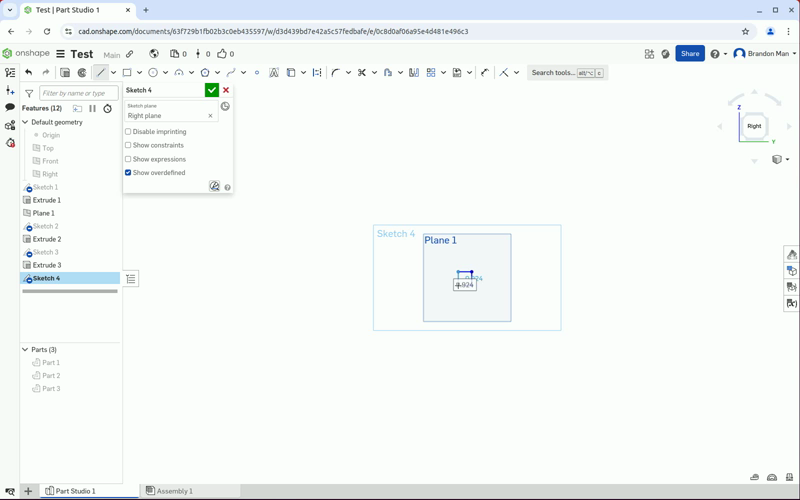
scroll(6)
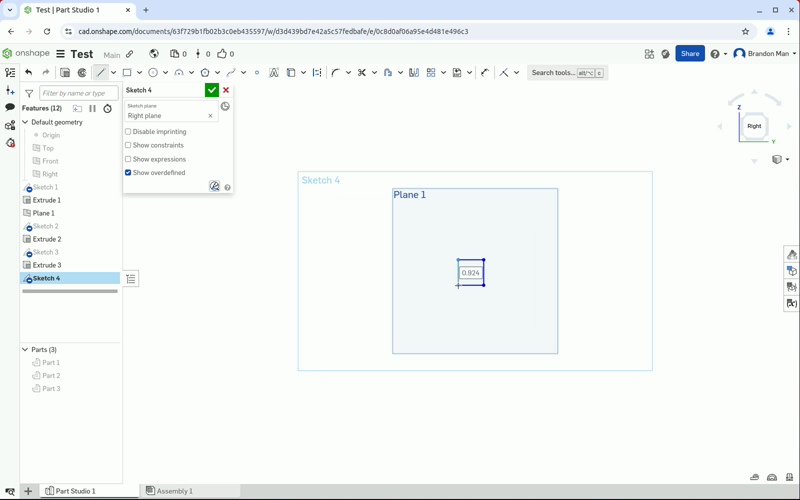
scroll(6)
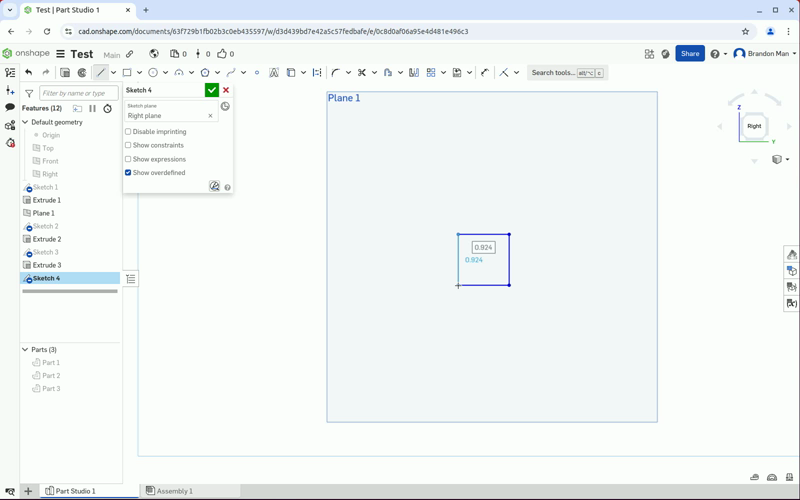
key_up(shift)
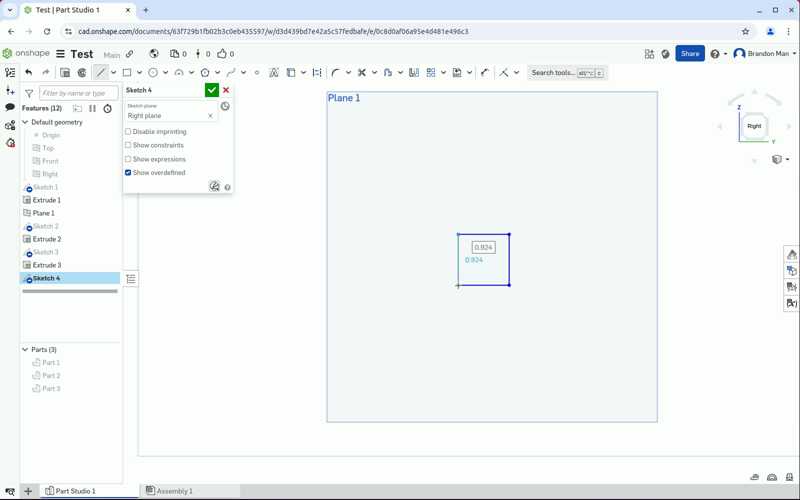
click(458, 285)
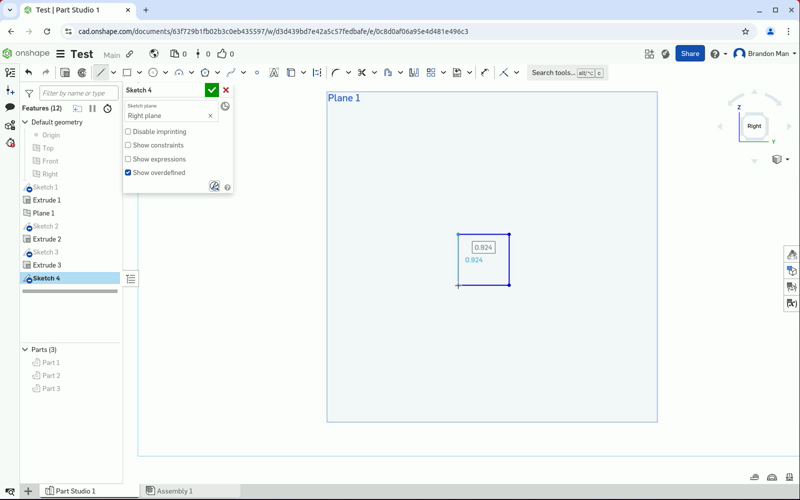
scroll(-6)
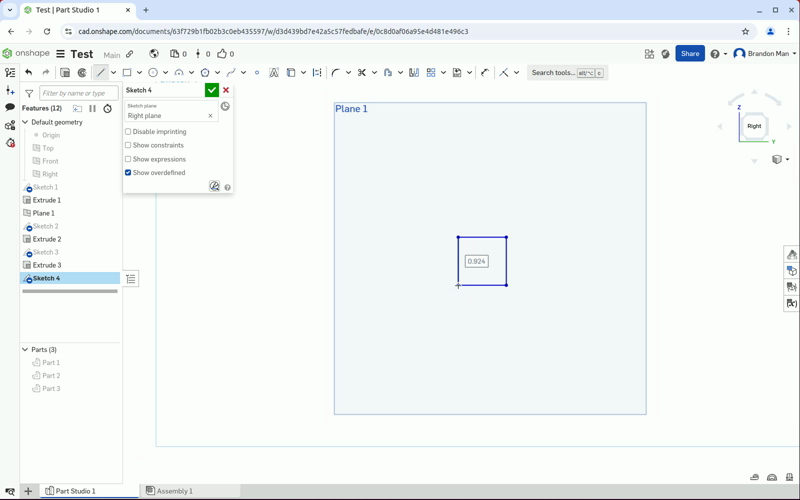
scroll(-6)
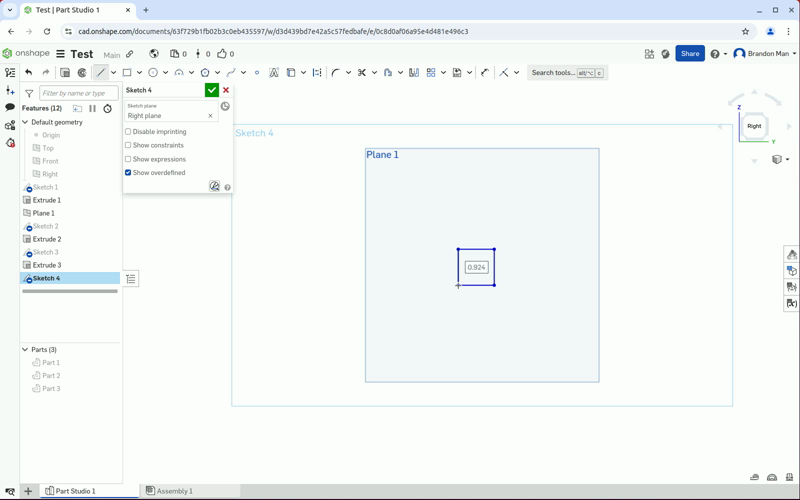
scroll(-6)
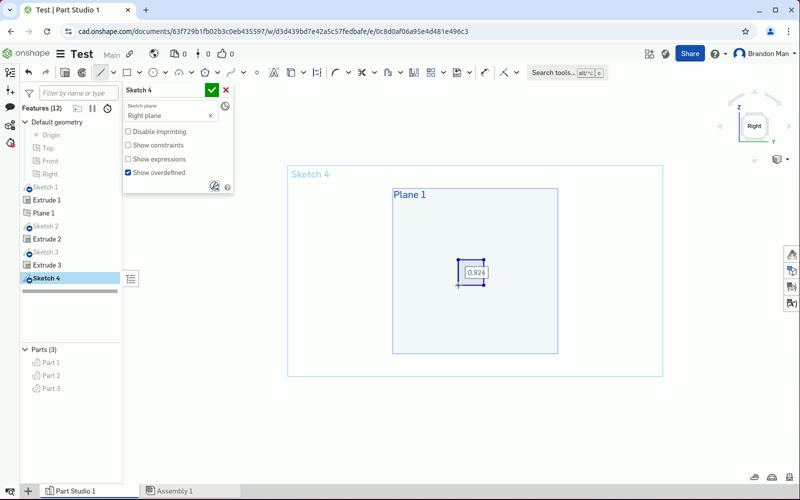
scroll(-6)
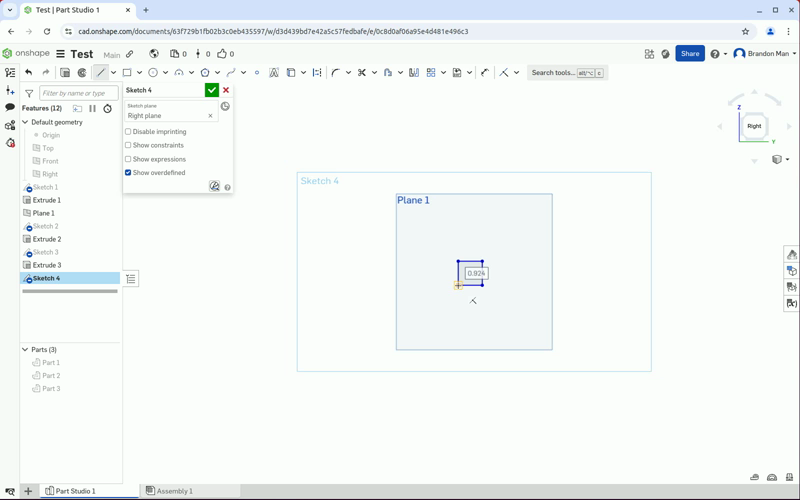
scroll(-6)
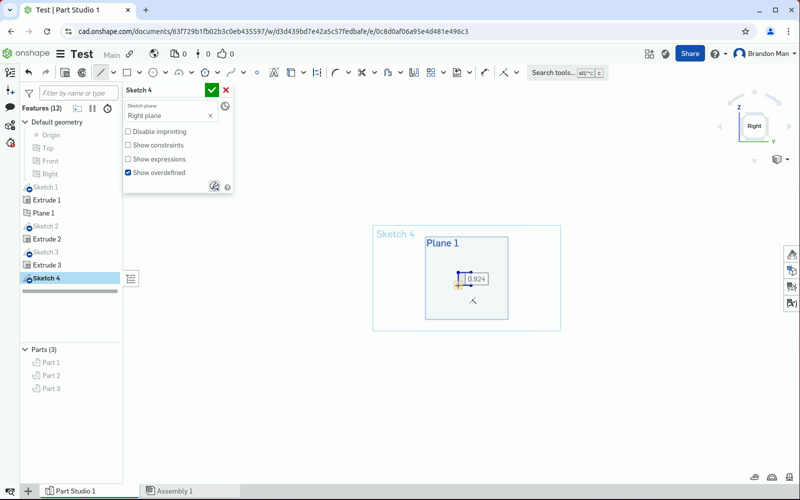
scroll(-6)
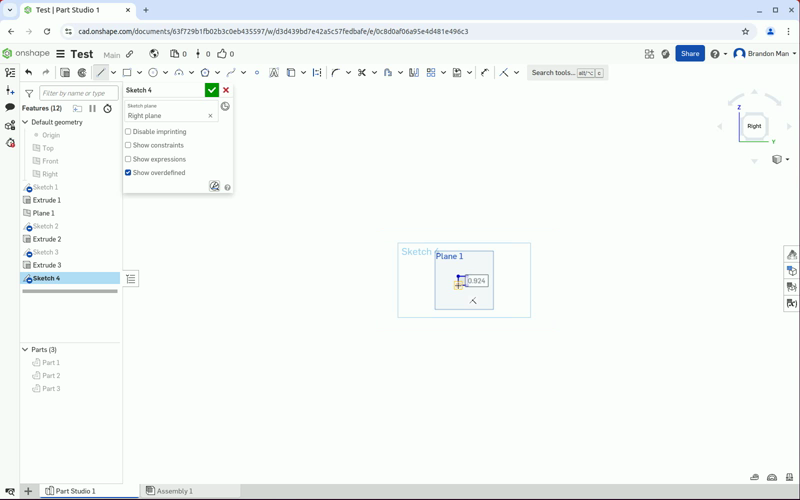
scroll(-6)
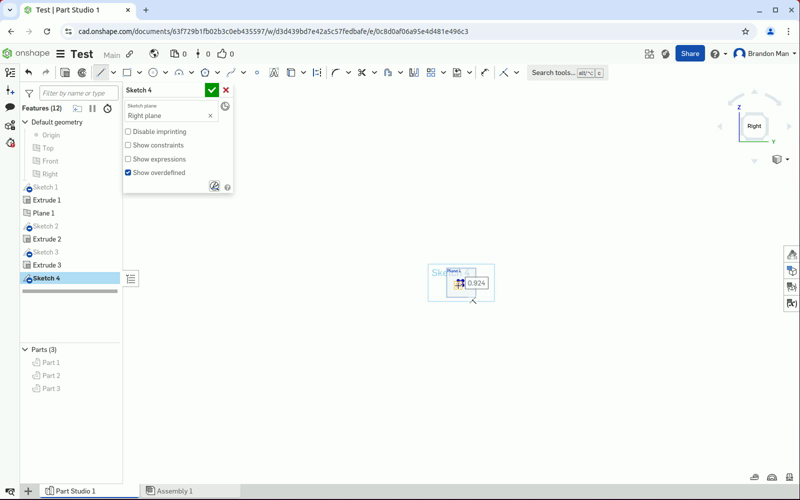
key(esc)
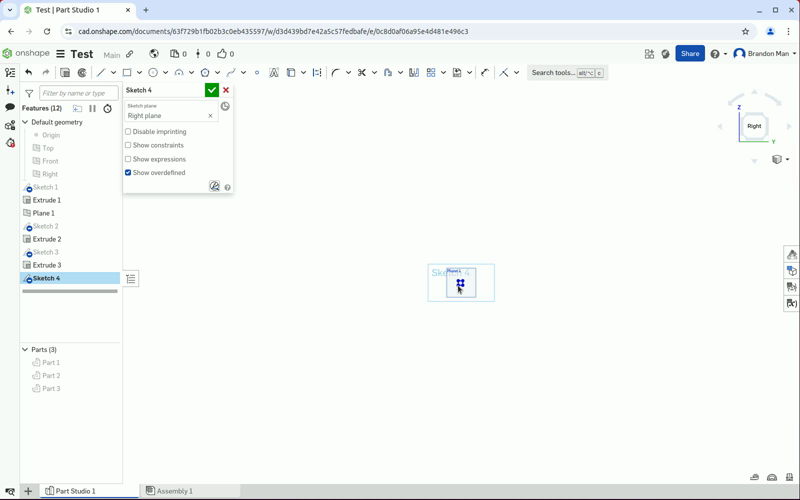
key(l)
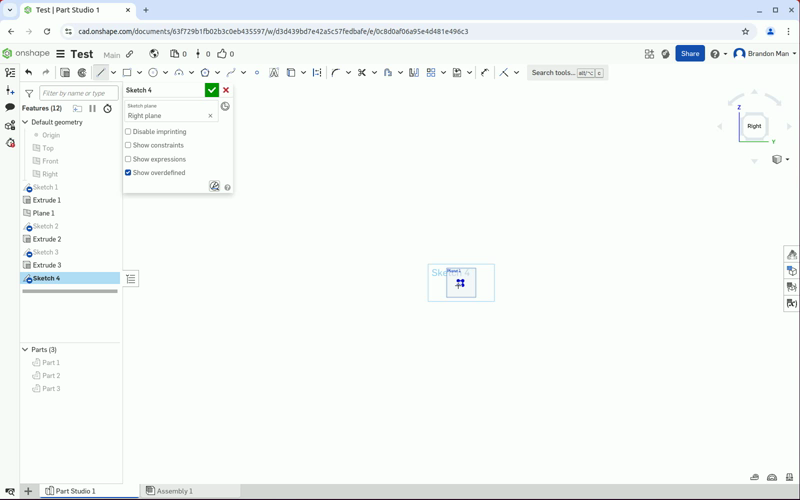
key_down(shift)
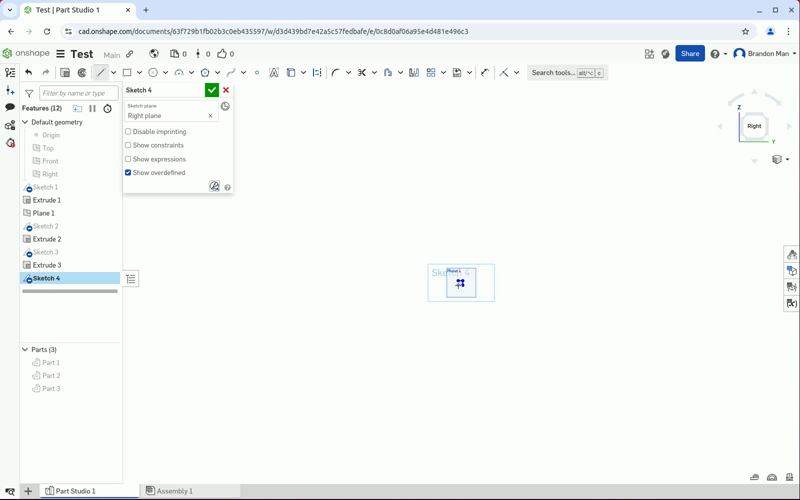
mouse_move(458, 285)
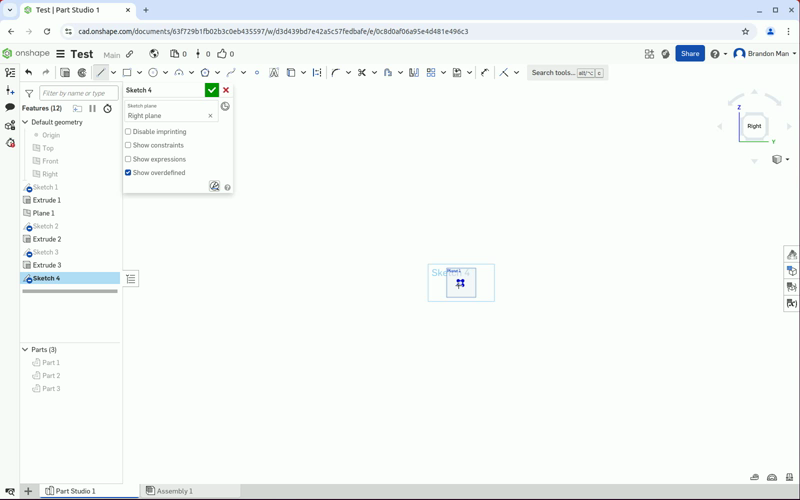
scroll(6)
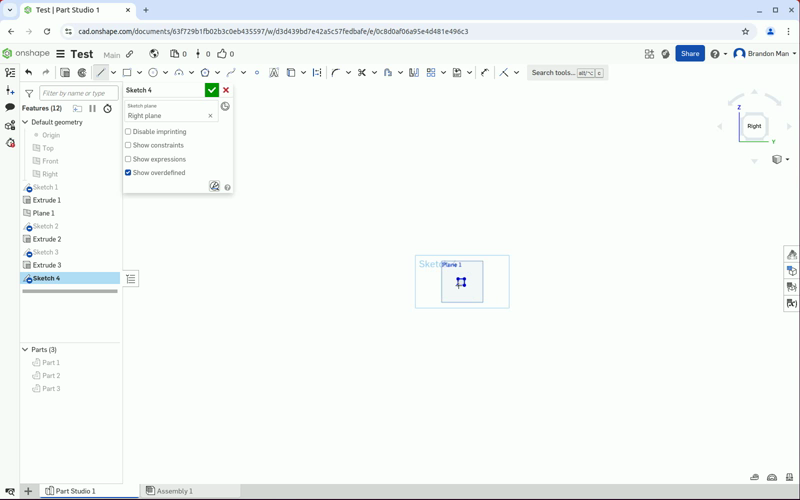
scroll(6)
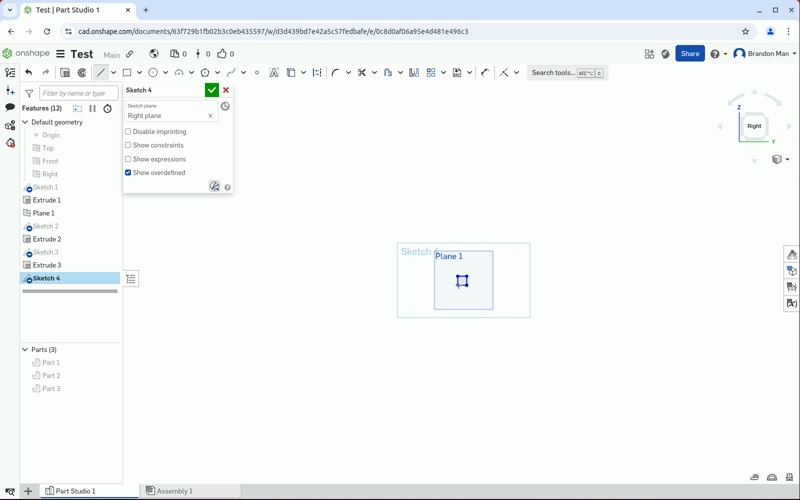
scroll(6)
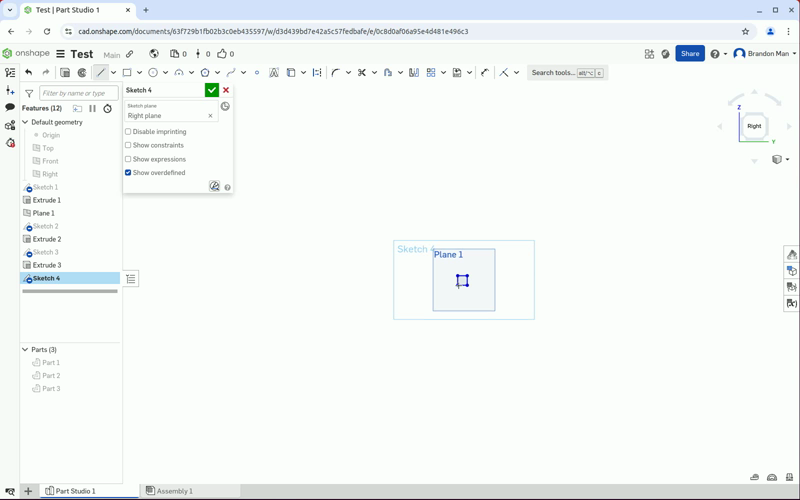
scroll(6)
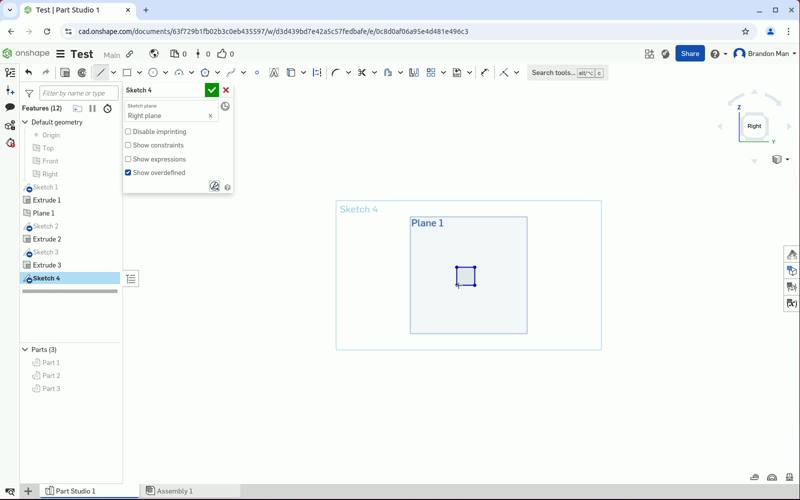
scroll(6)
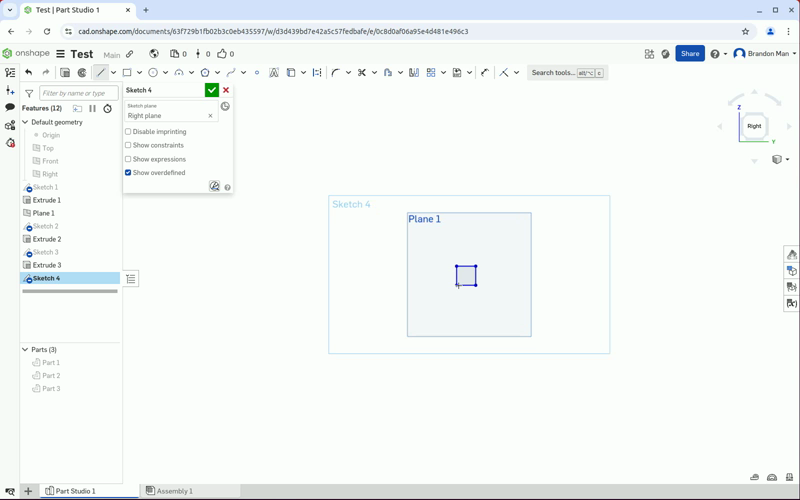
scroll(6)
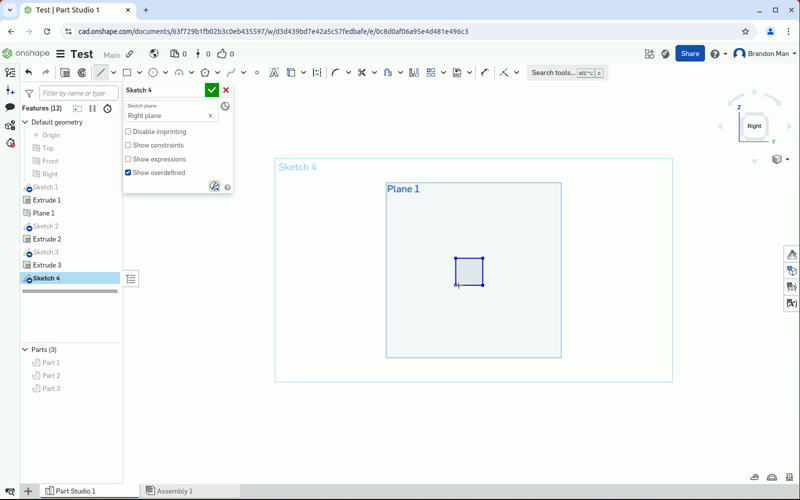
scroll(6)
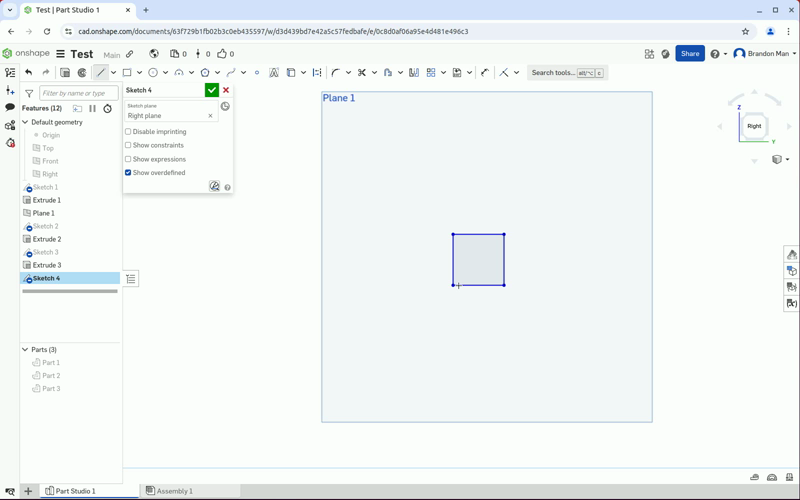
click(458, 285)
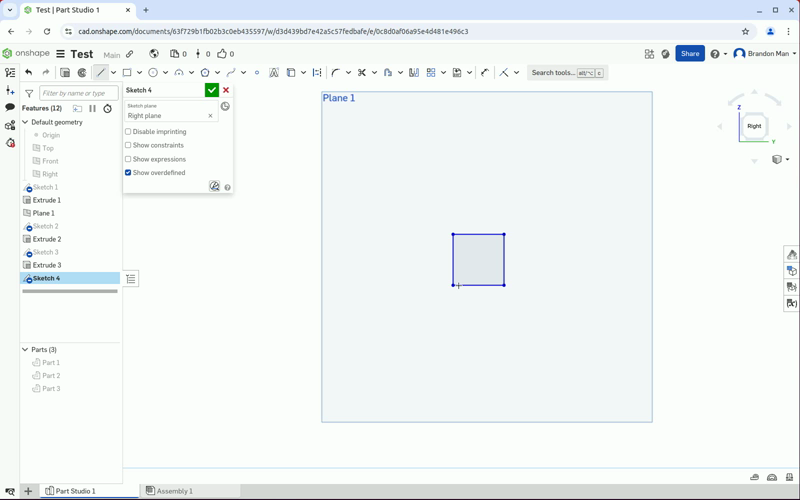
scroll(-6)
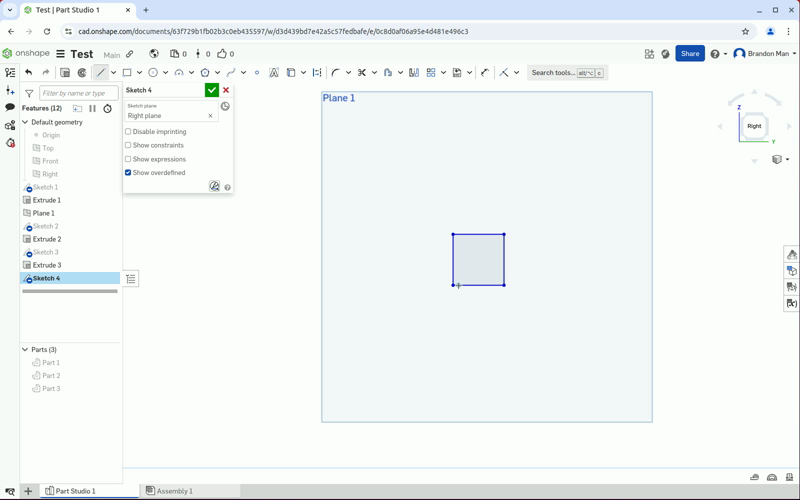
scroll(-6)
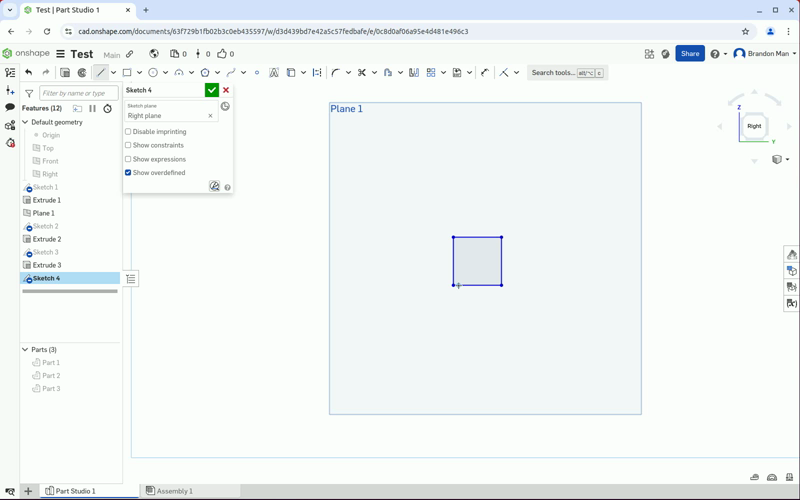
scroll(-6)
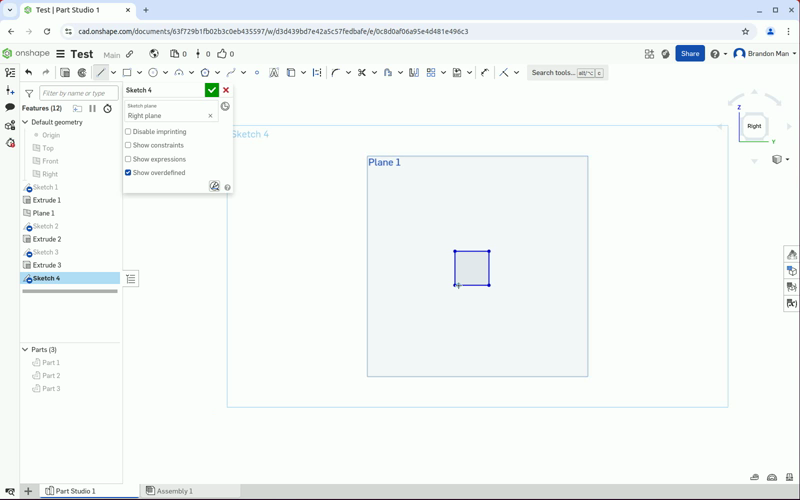
scroll(-6)
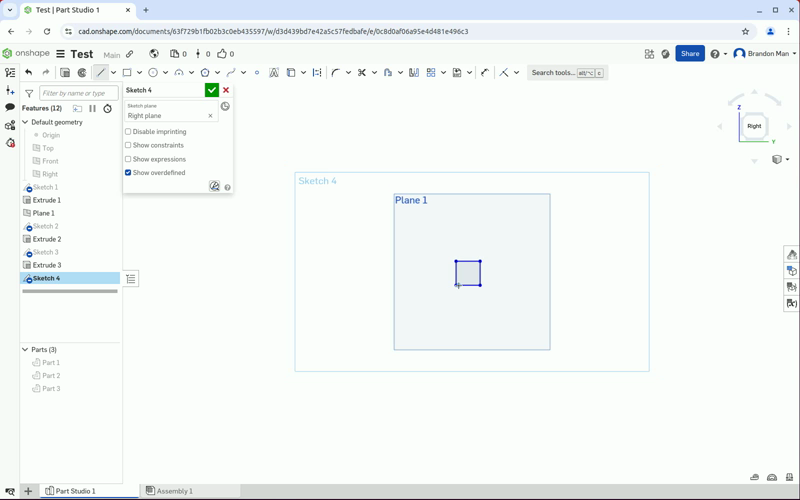
scroll(-6)
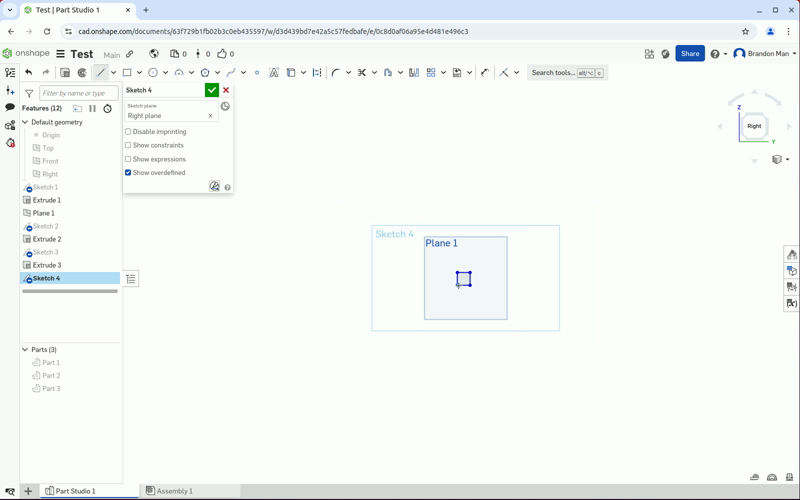
scroll(-6)
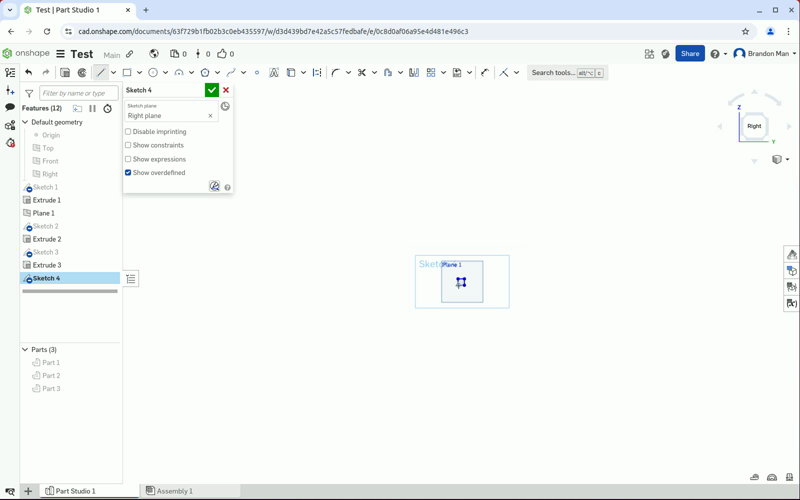
scroll(-6)
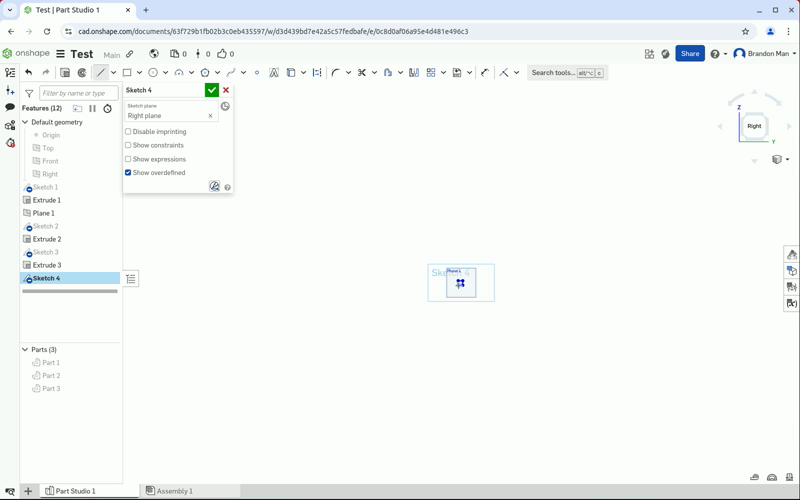
key_up(shift)
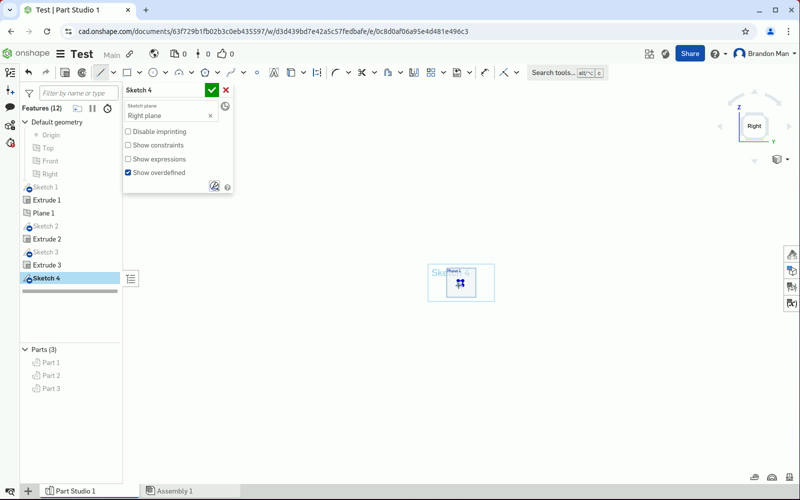
key_down(shift)
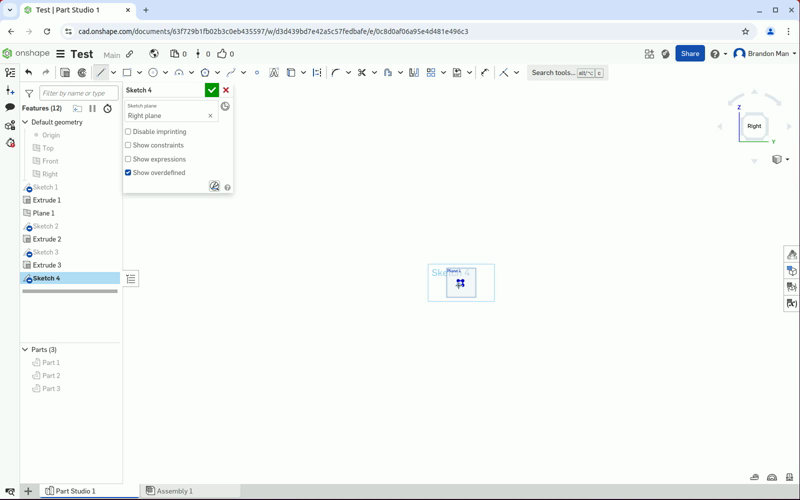
mouse_move(488, 285)
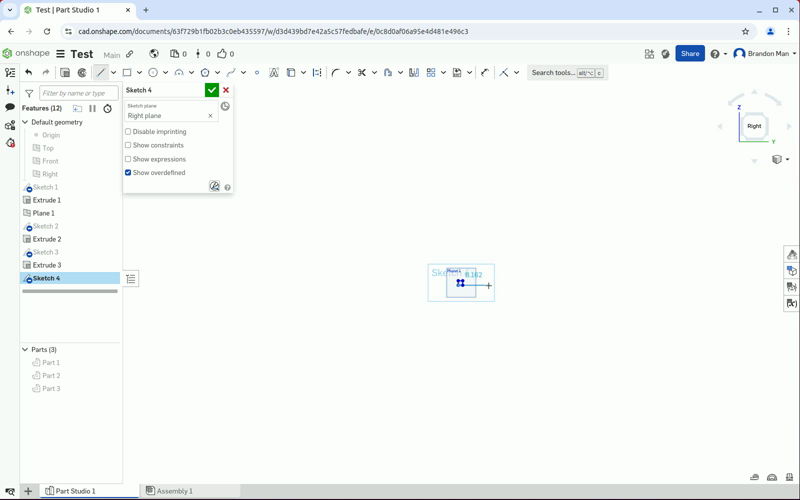
mouse_move(462, 285)
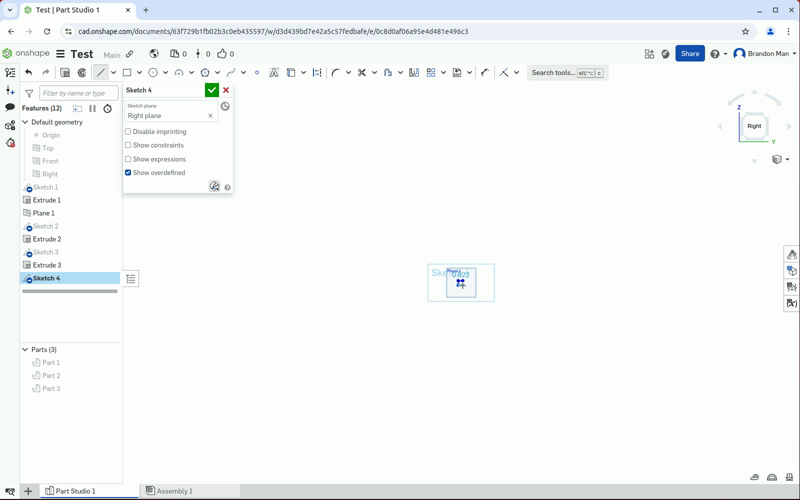
scroll(6)
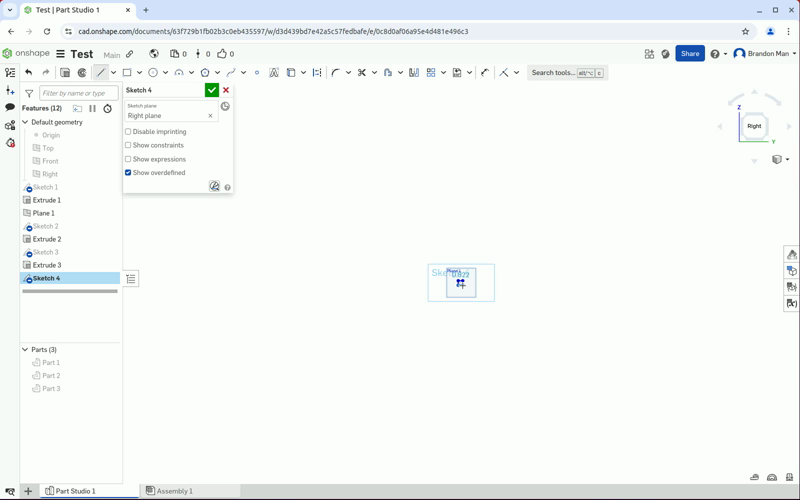
scroll(6)
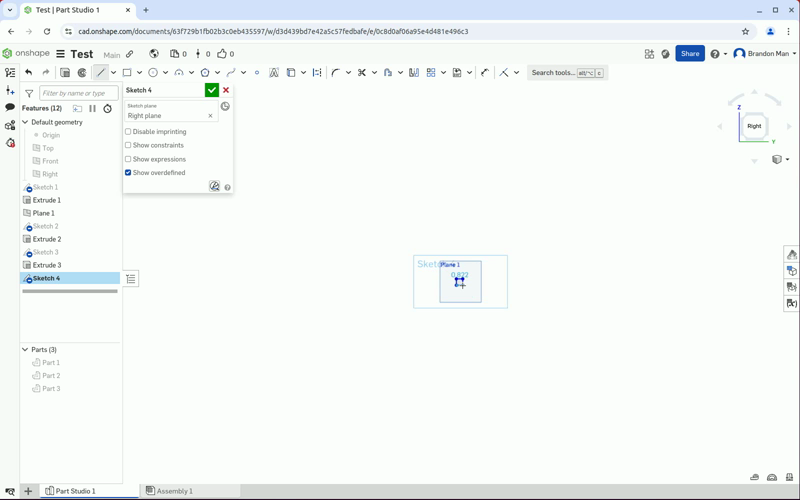
scroll(6)
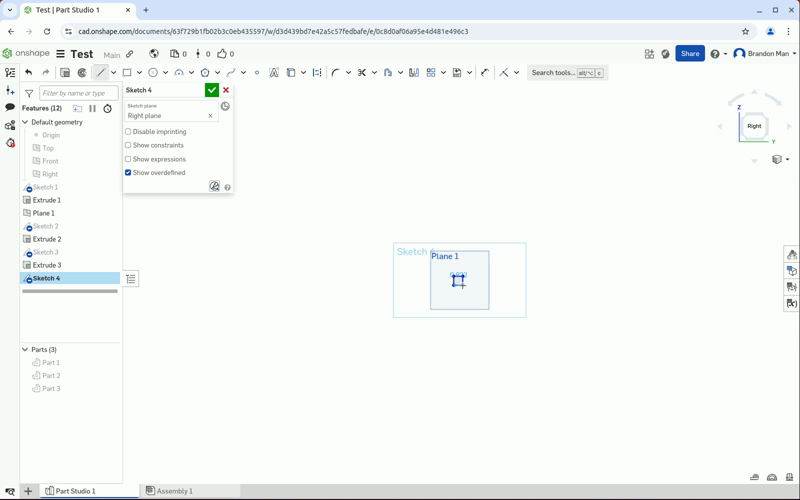
scroll(6)
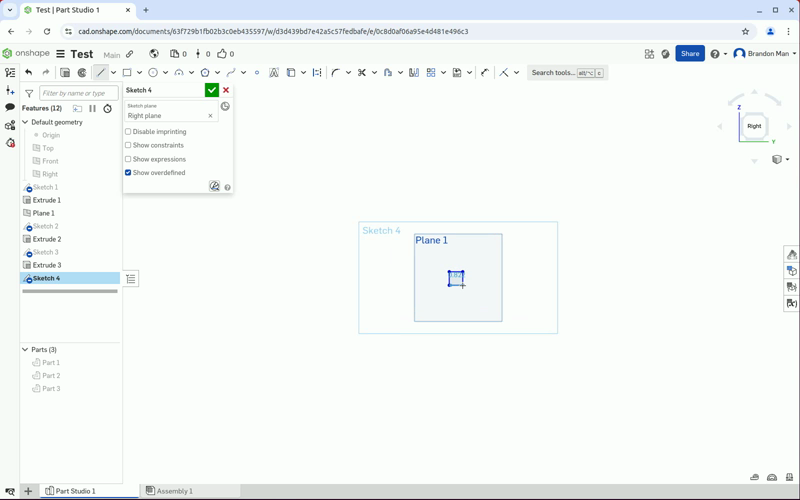
scroll(6)
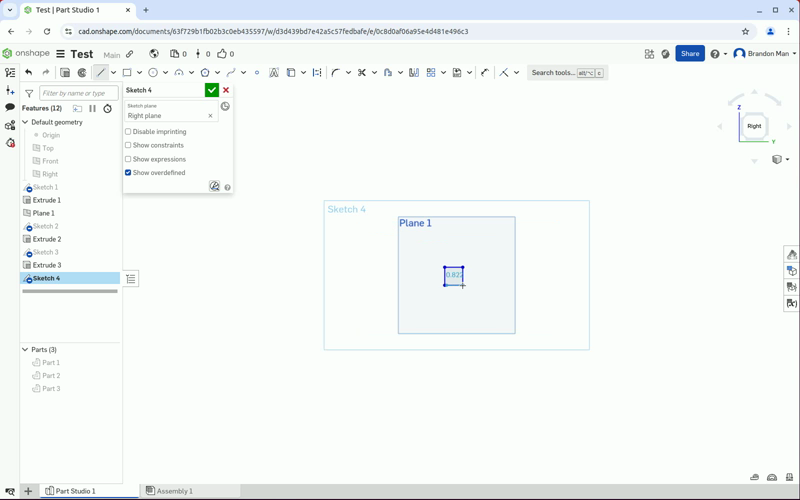
scroll(6)
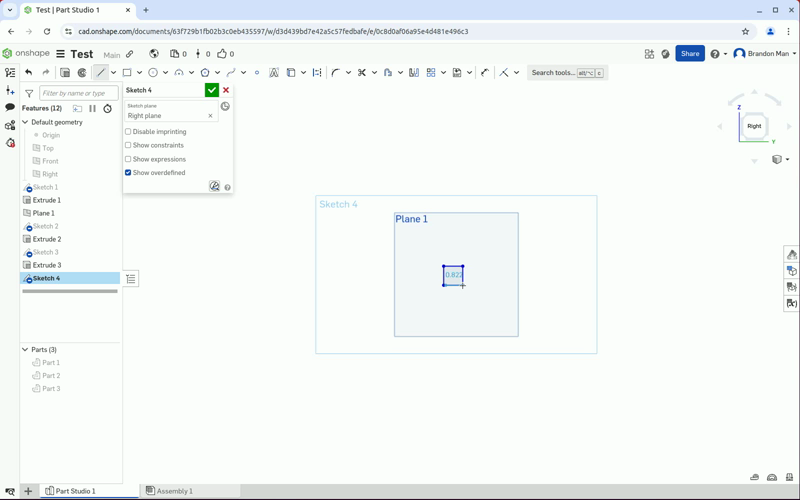
scroll(6)
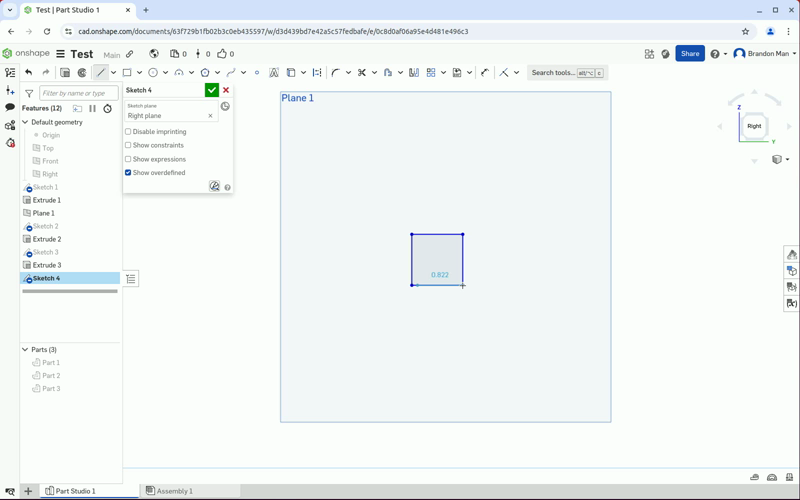
click(462, 285)
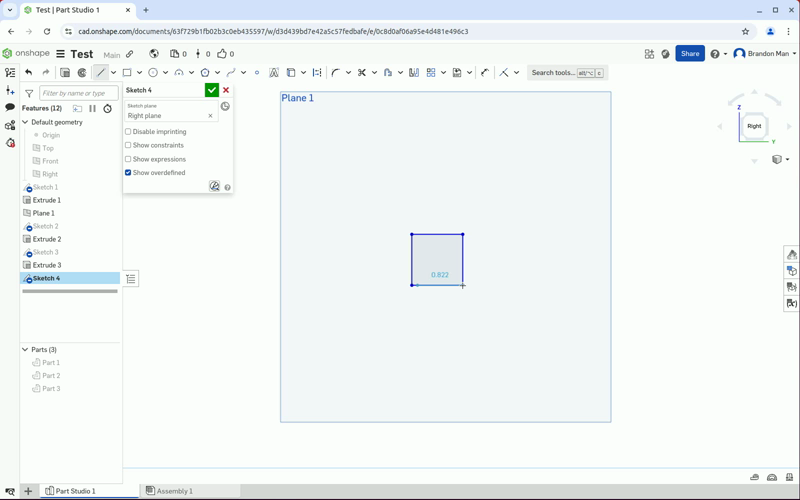
scroll(-6)
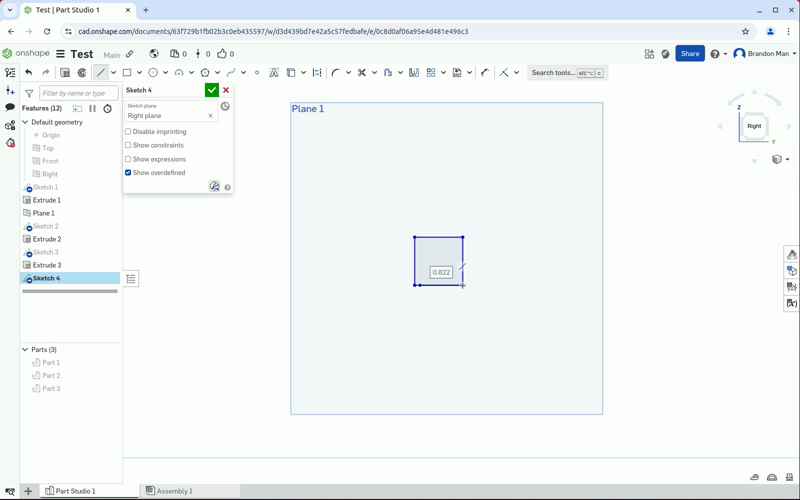
scroll(-6)
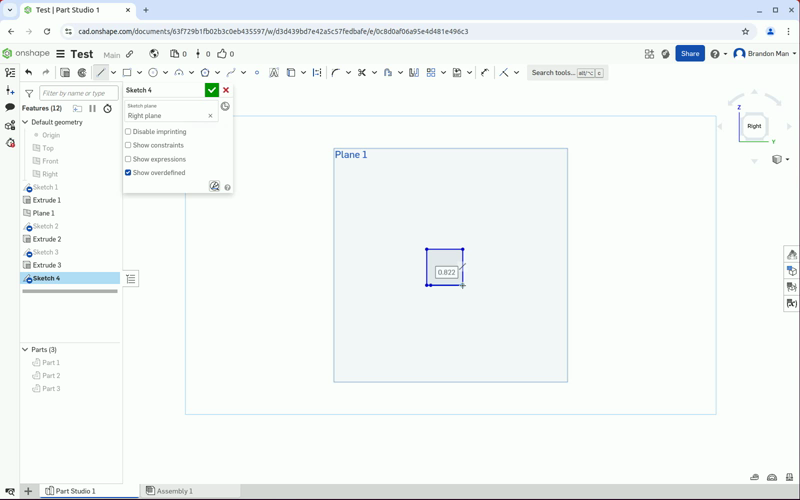
scroll(-6)
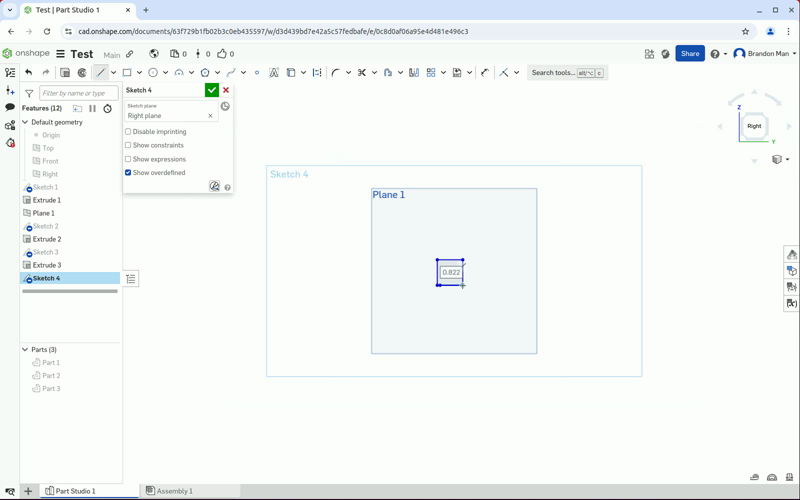
scroll(-6)
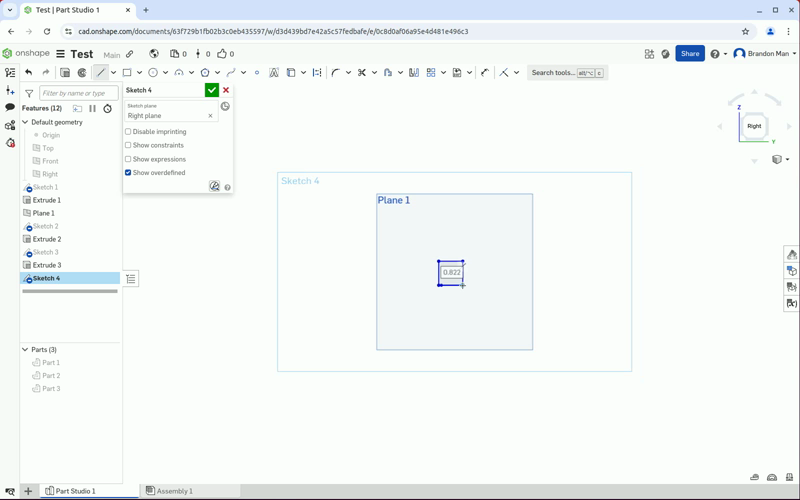
scroll(-6)
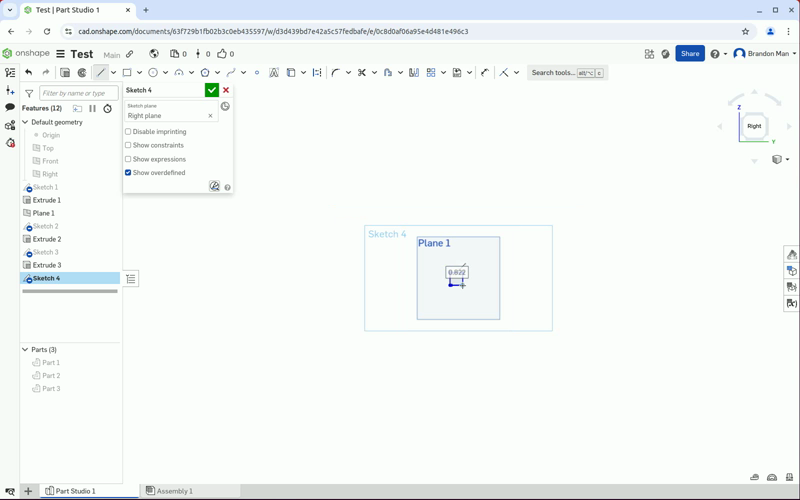
scroll(-6)
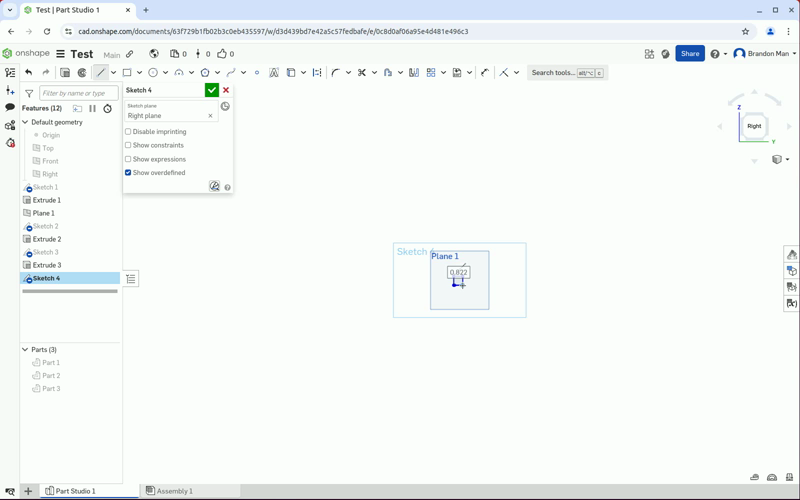
scroll(-6)
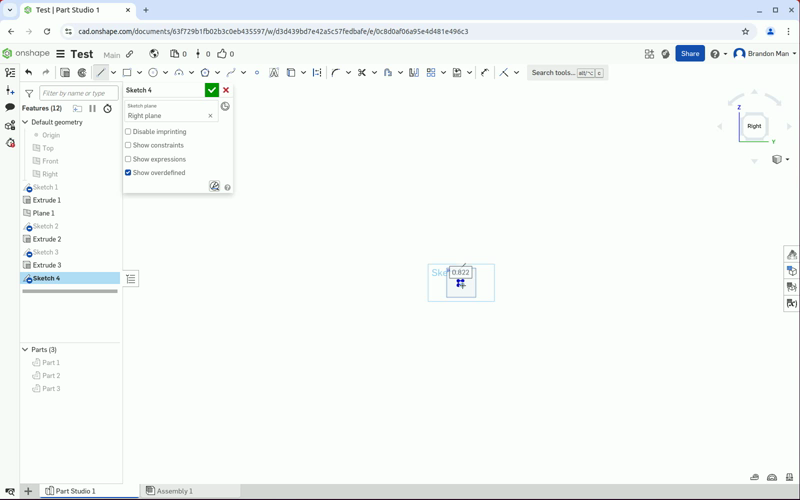
key_up(shift)
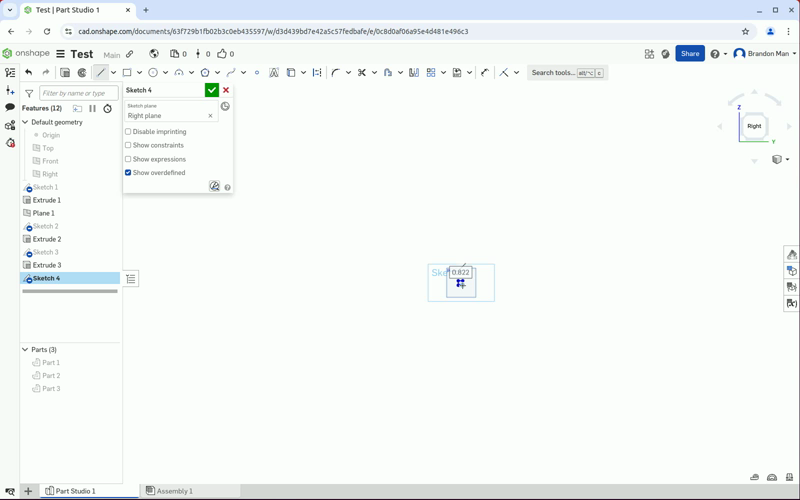
key_down(shift)
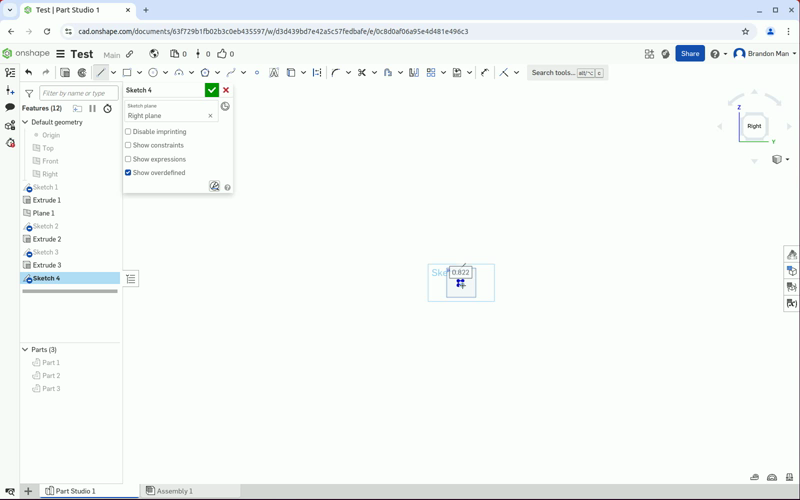
mouse_move(492, 285)
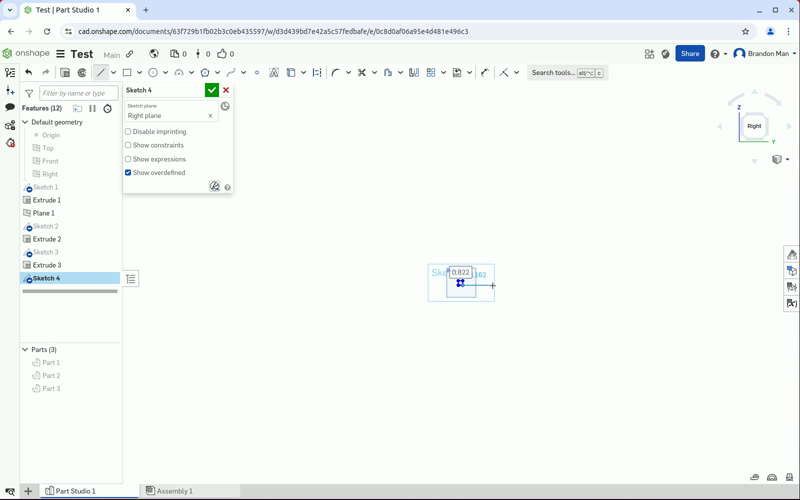
mouse_move(462, 280)
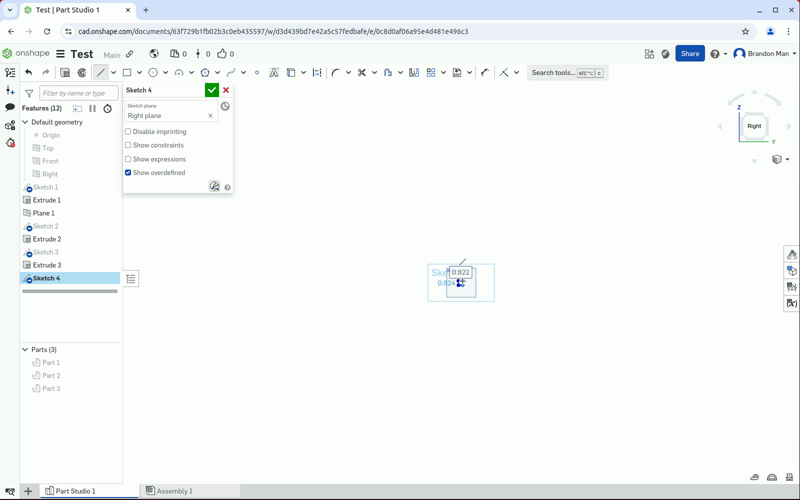
scroll(6)
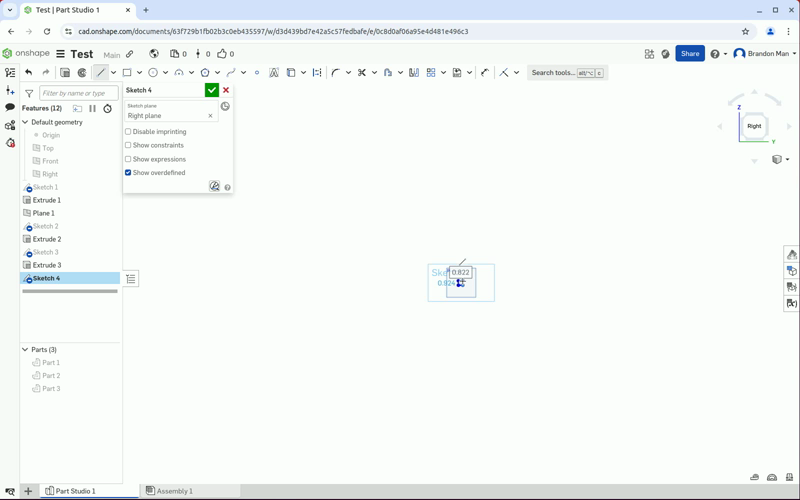
scroll(6)
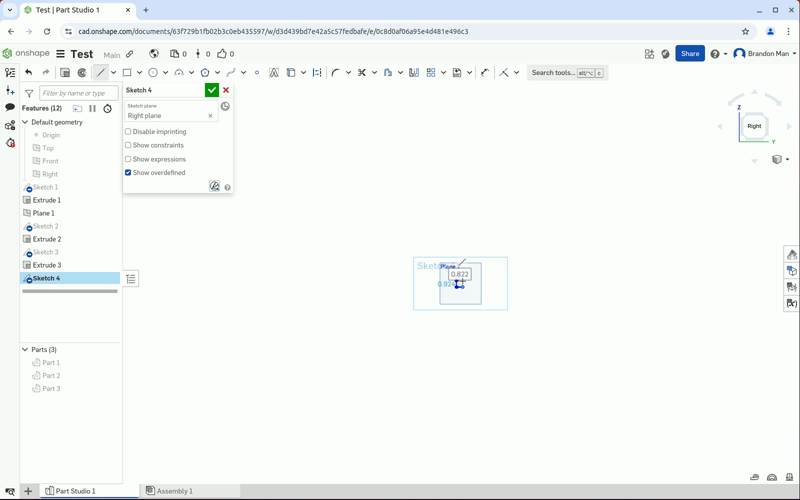
scroll(6)
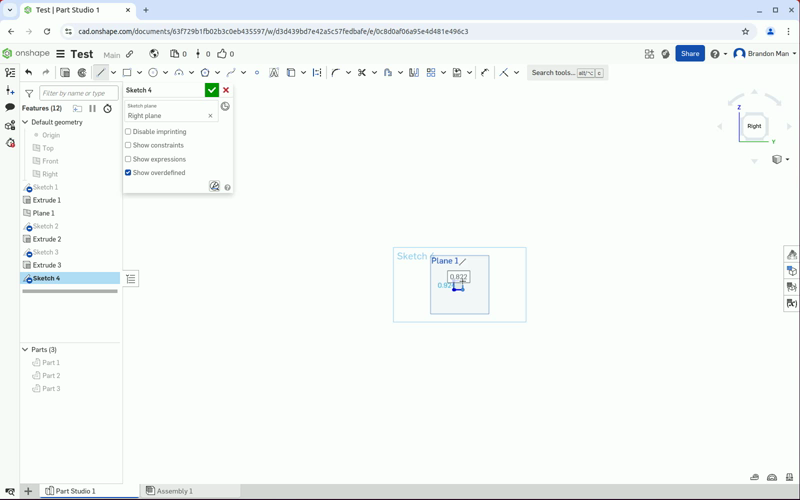
scroll(6)
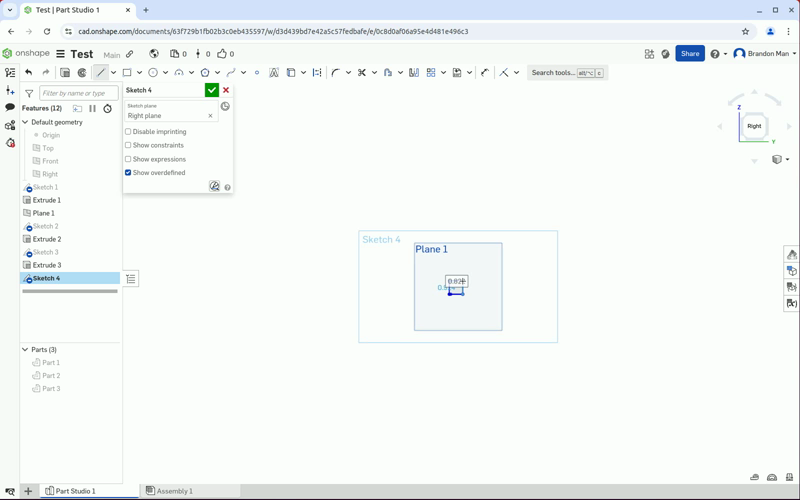
scroll(6)
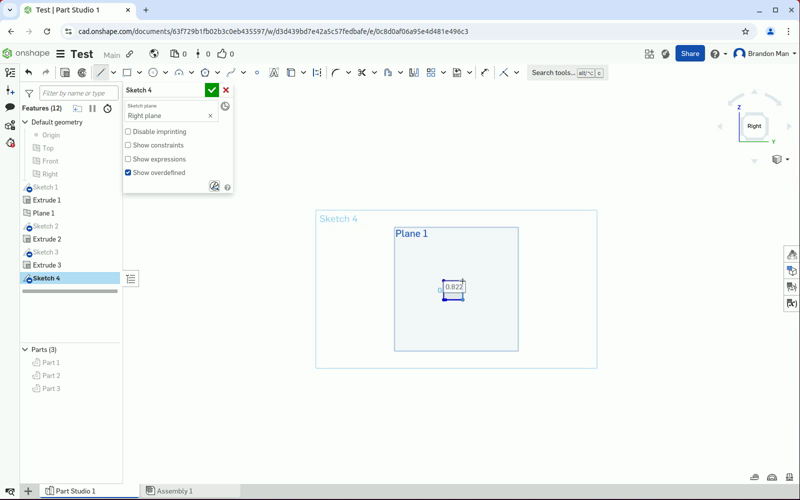
scroll(6)
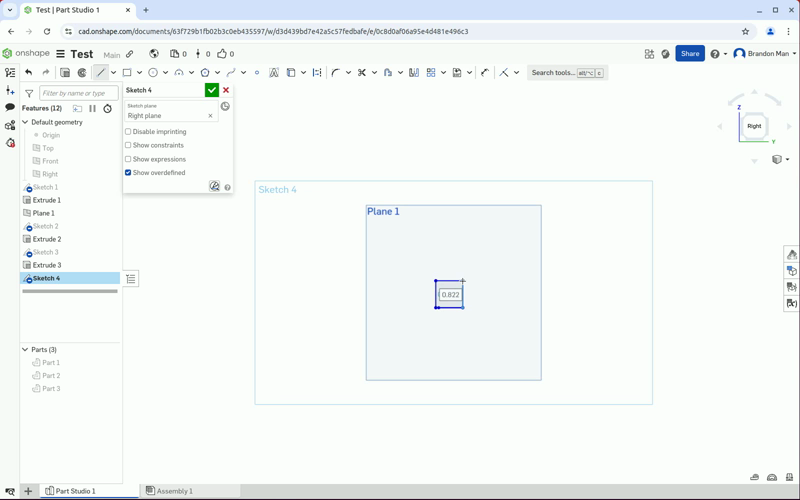
scroll(6)
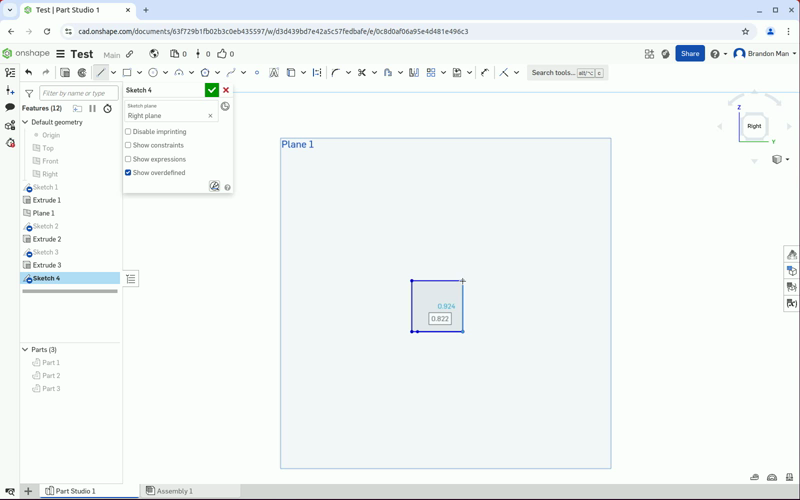
click(462, 280)
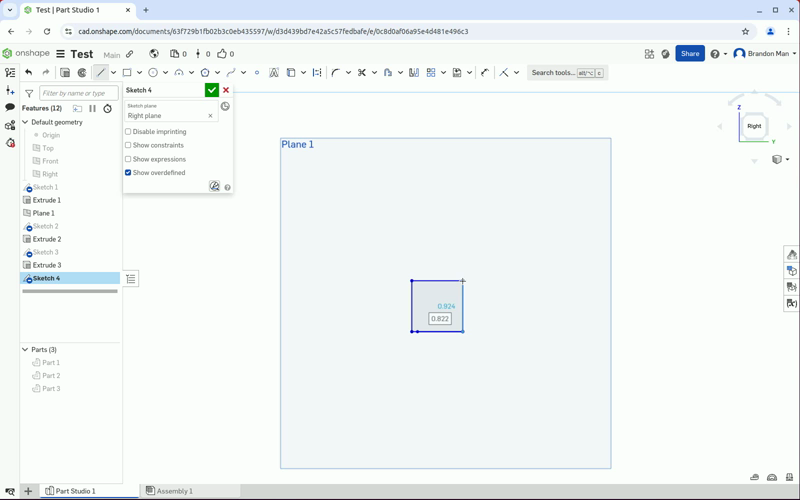
scroll(-6)
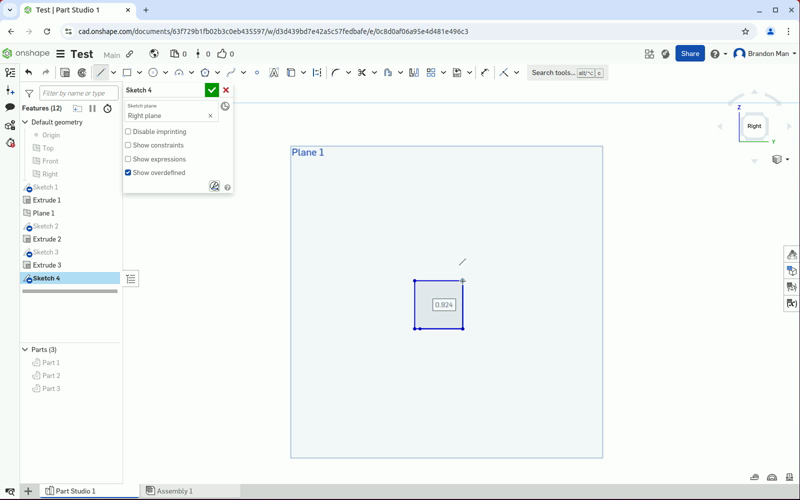
scroll(-6)
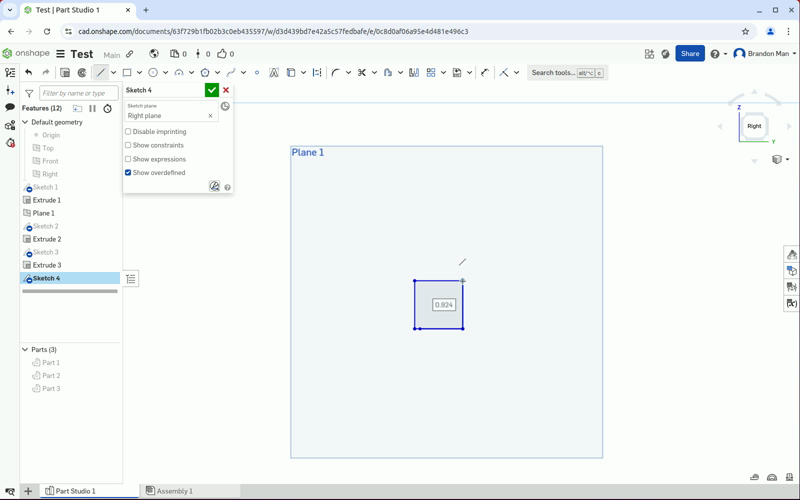
scroll(-6)
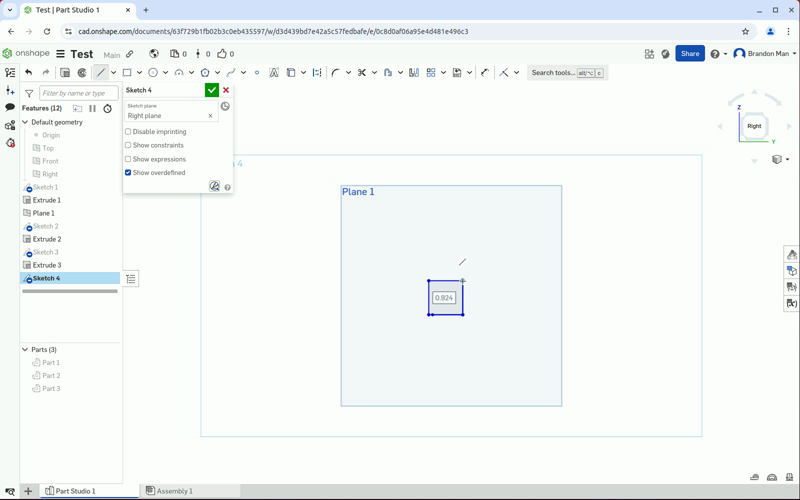
scroll(-6)
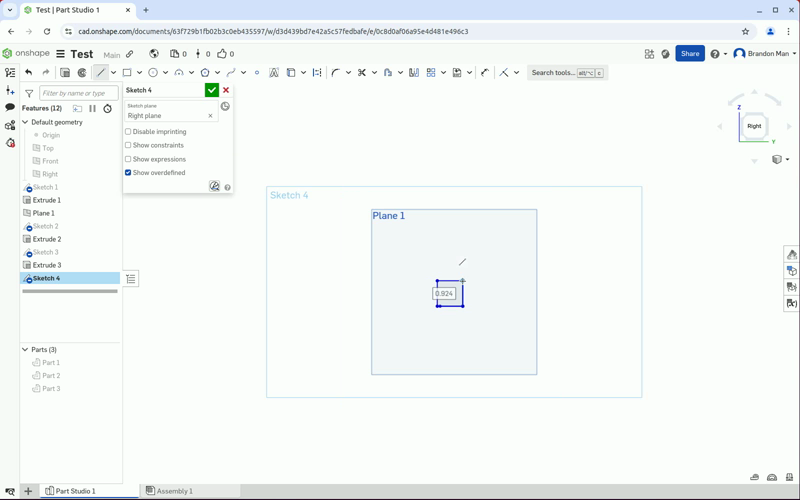
scroll(-6)
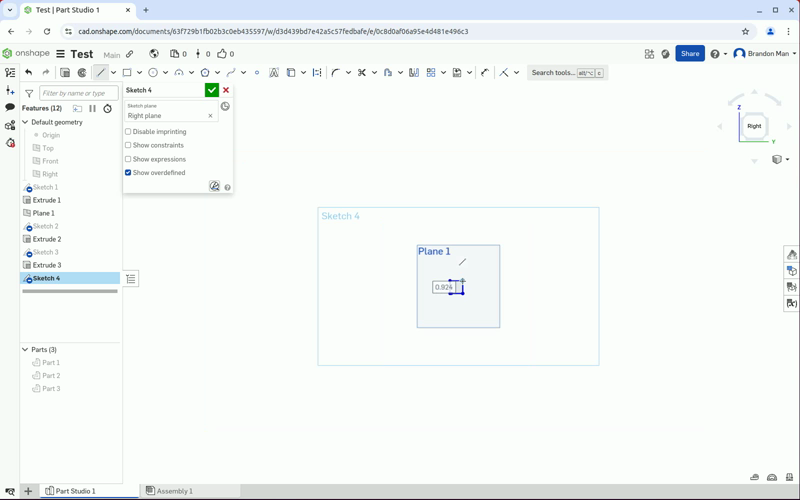
scroll(-6)
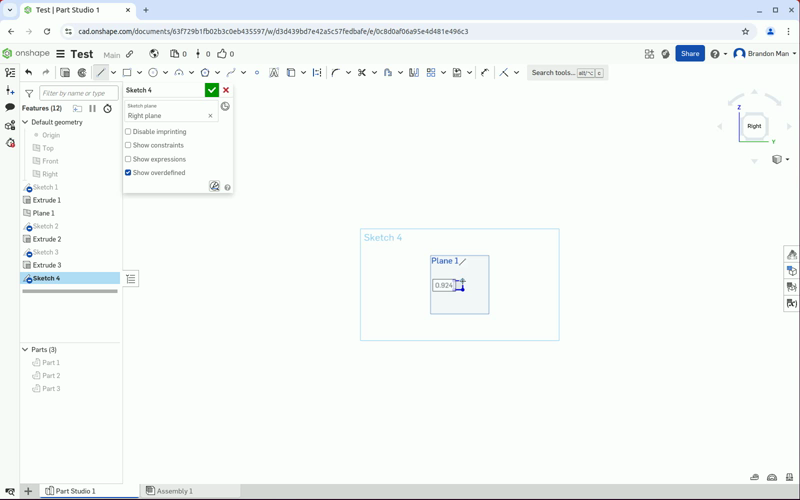
scroll(-6)
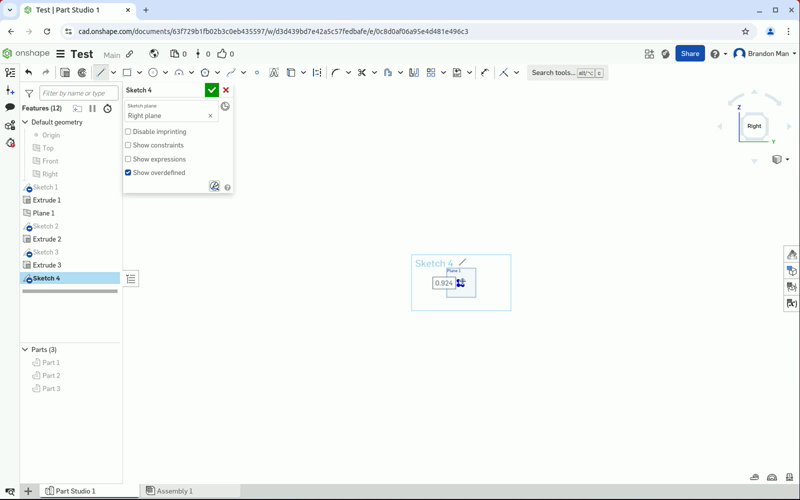
key_up(shift)
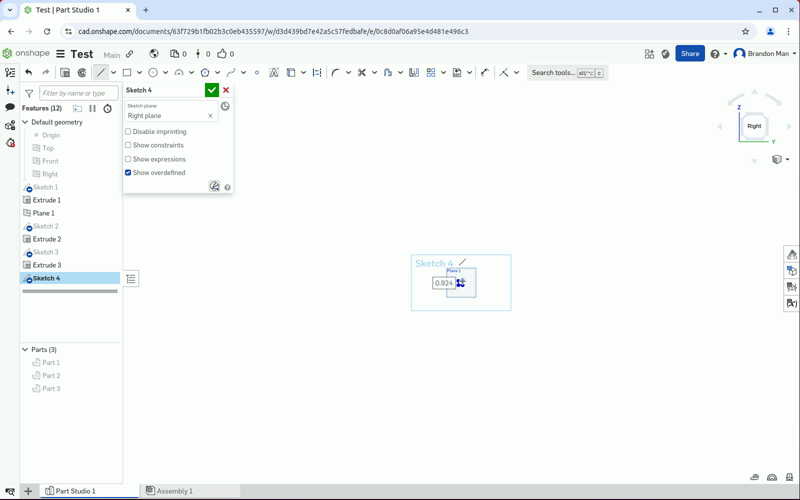
key_down(shift)
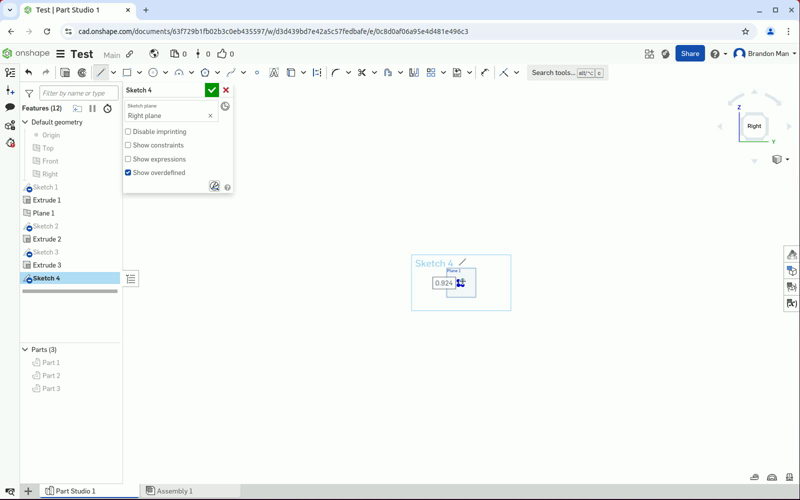
mouse_move(492, 280)
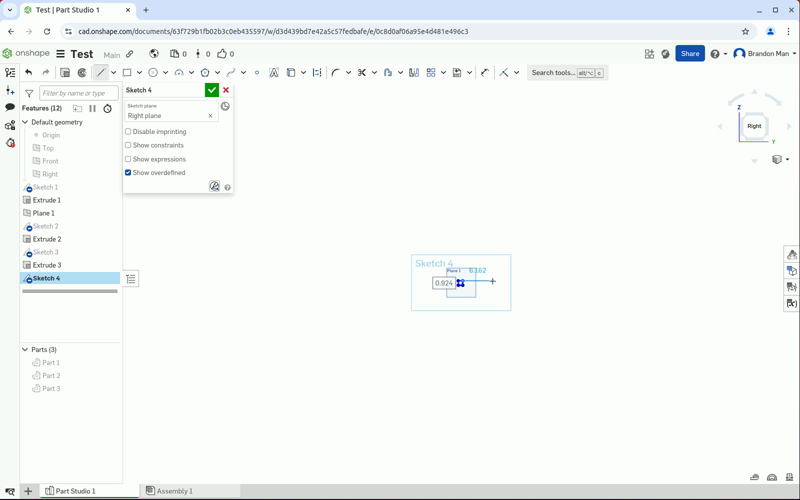
mouse_move(458, 280)
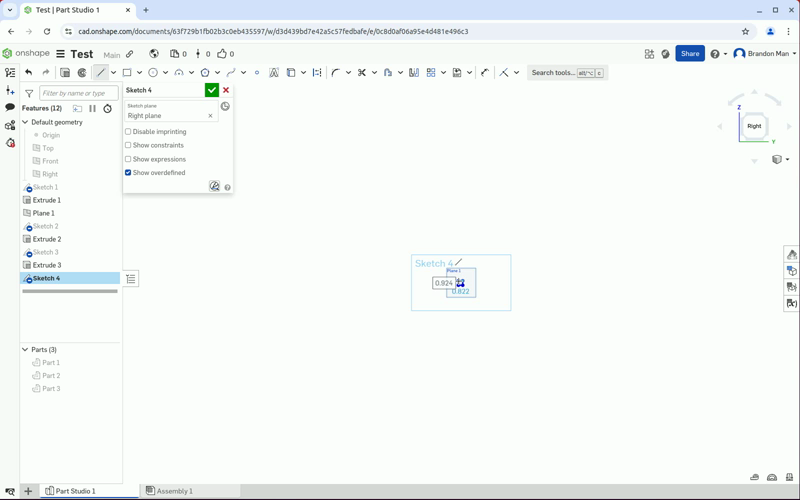
scroll(6)
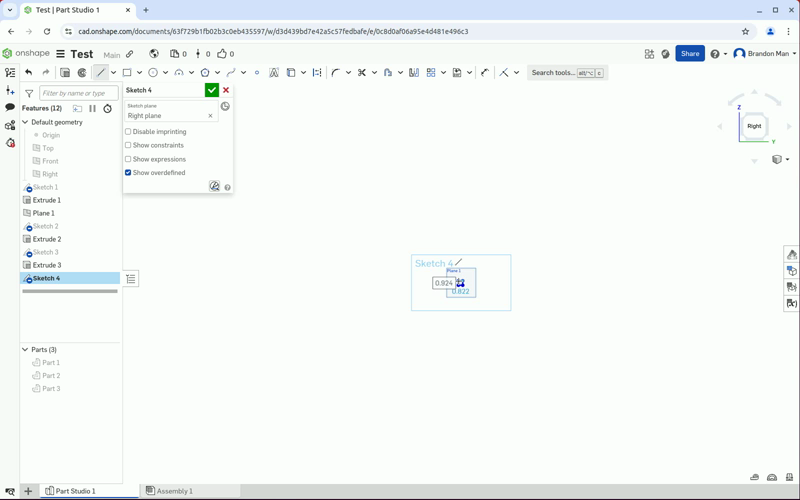
scroll(6)
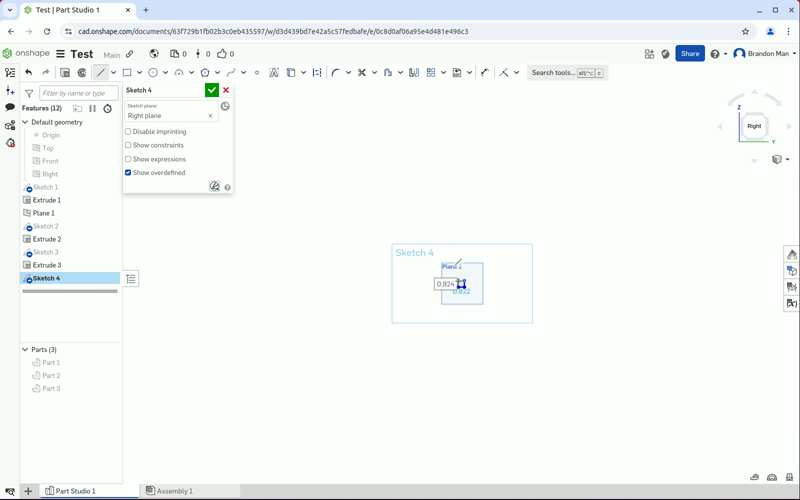
scroll(6)
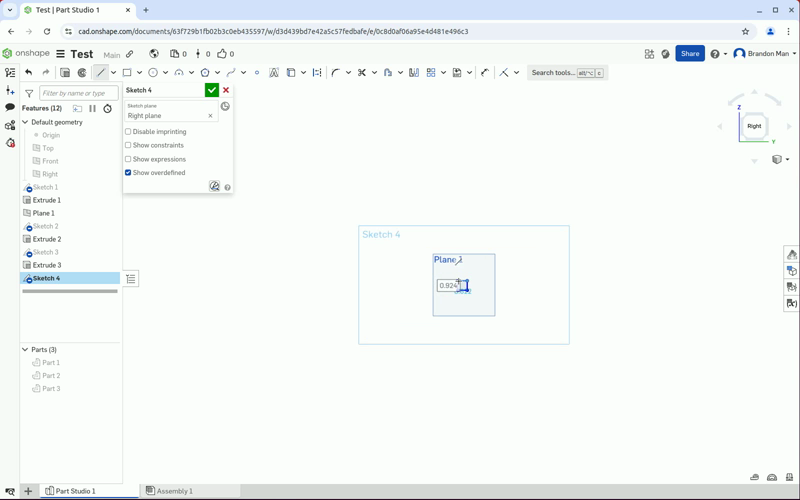
scroll(6)
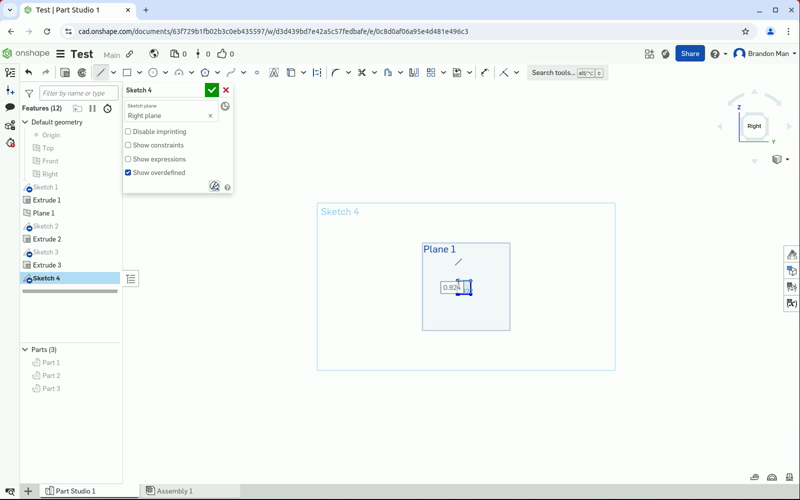
scroll(6)
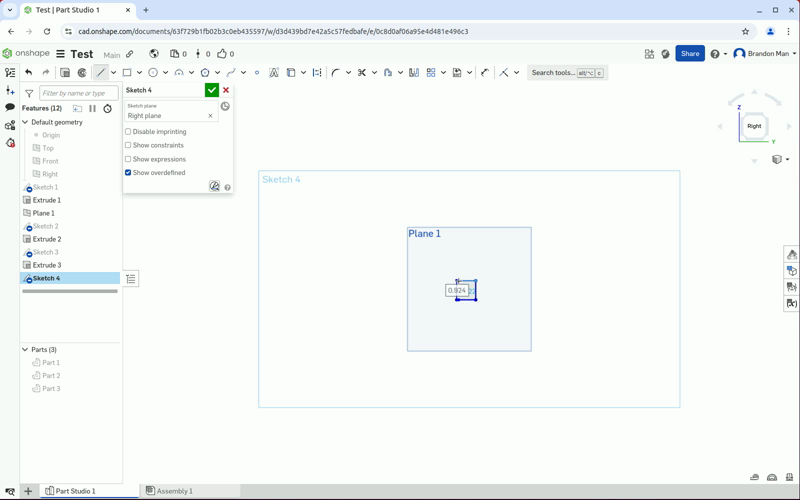
scroll(6)
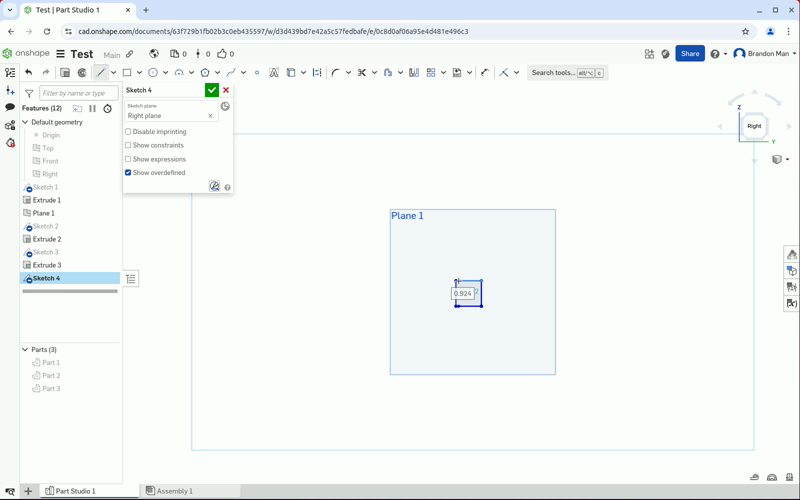
scroll(6)
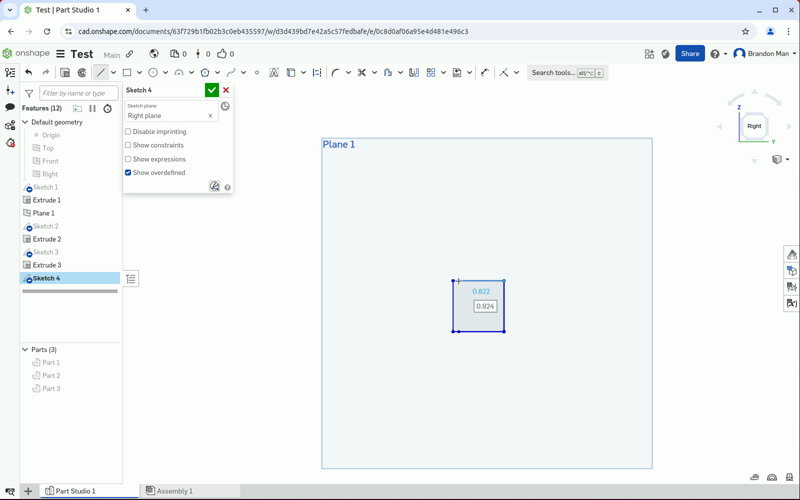
click(458, 280)
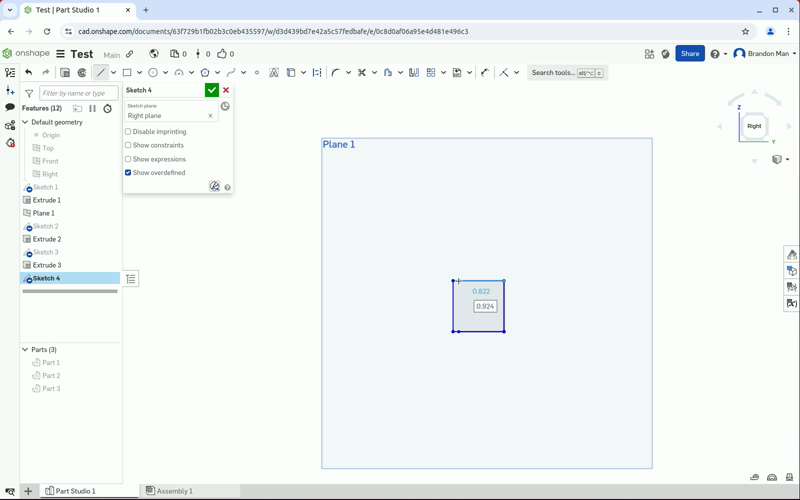
scroll(-6)
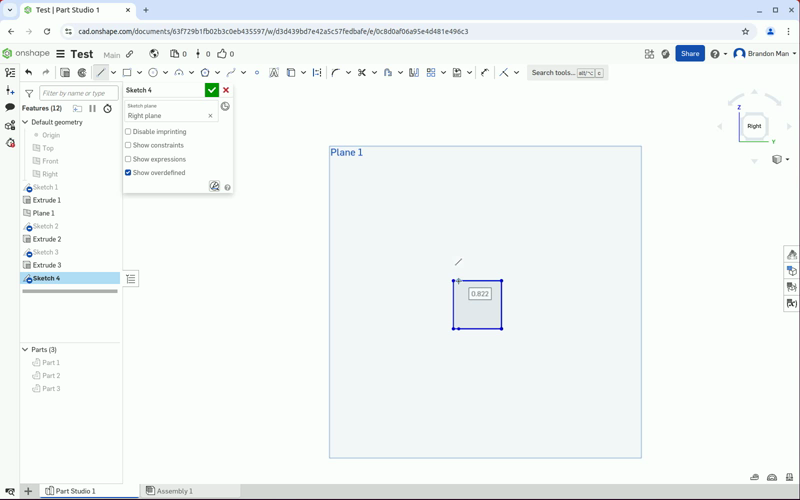
scroll(-6)
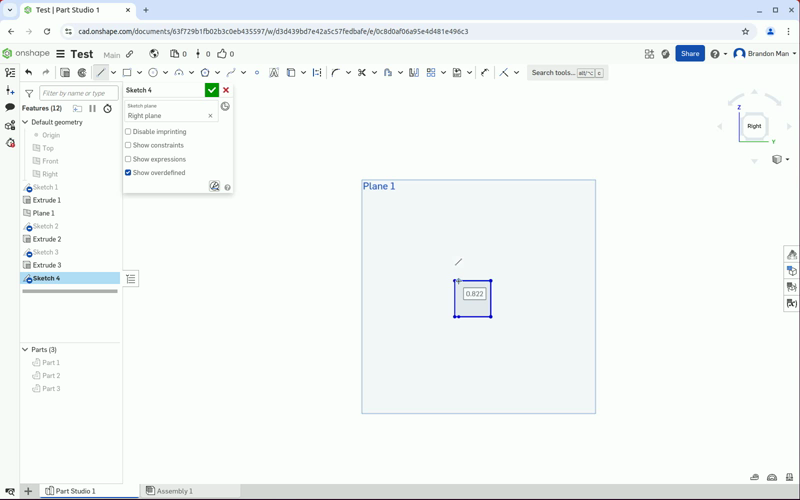
scroll(-6)
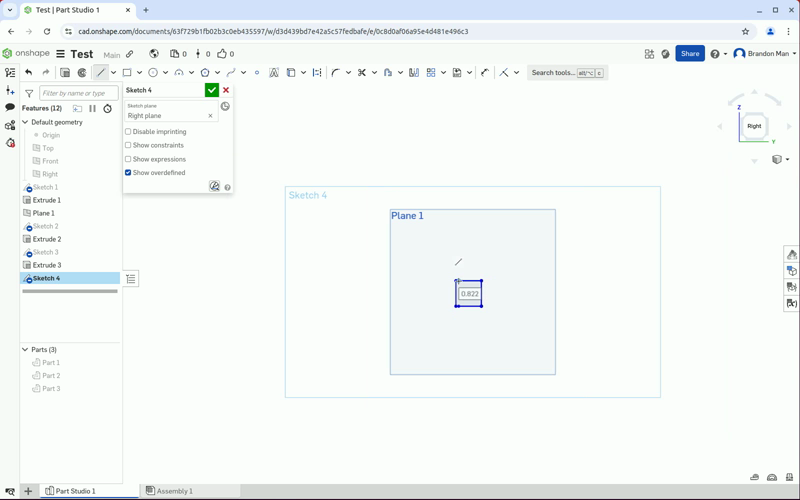
scroll(-6)
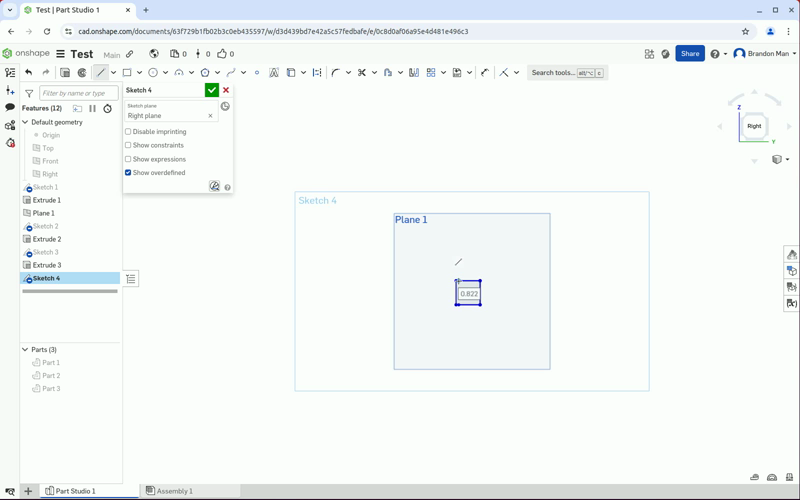
scroll(-6)
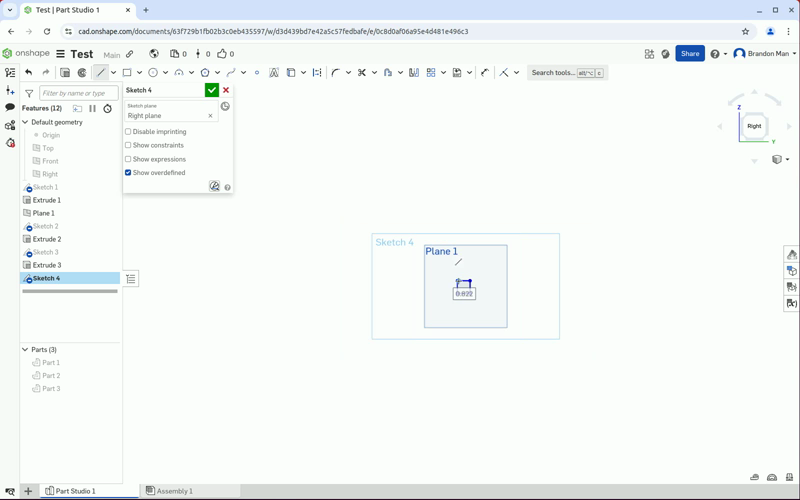
scroll(-6)
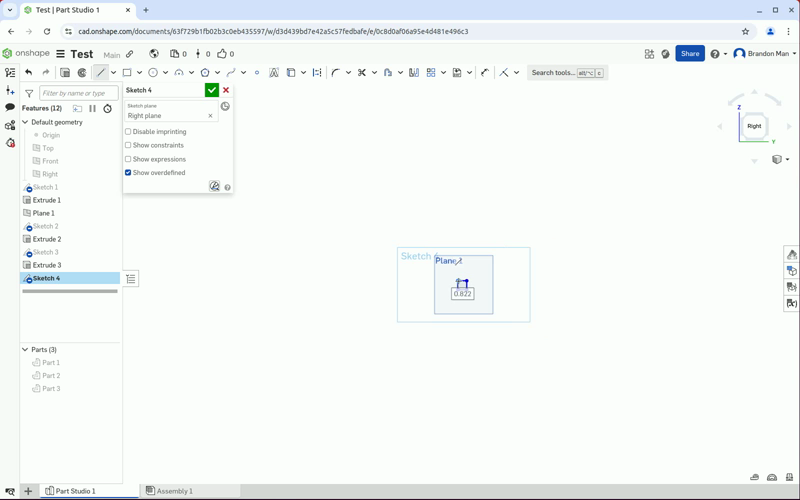
scroll(-6)
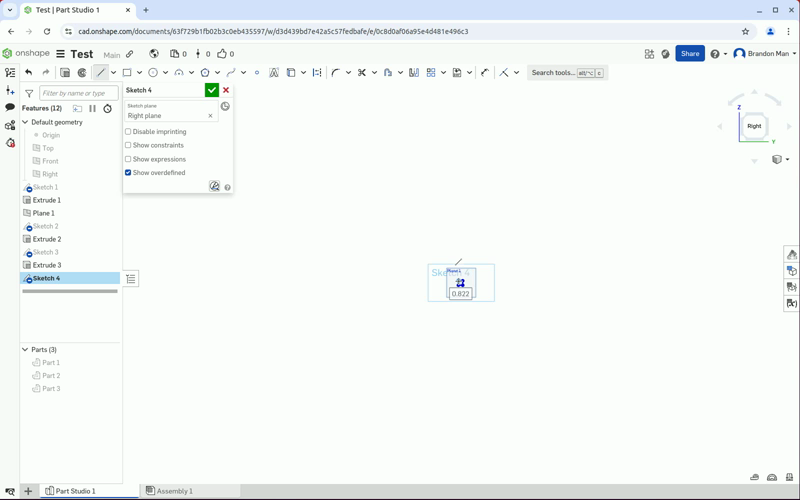
key_up(shift)
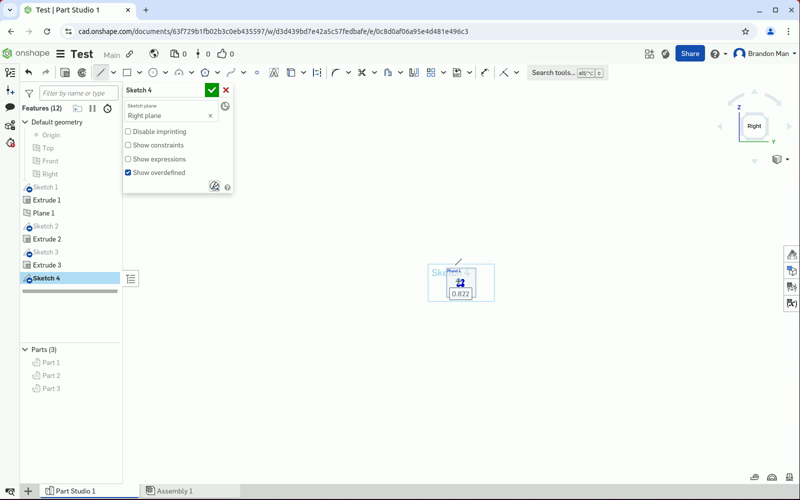
mouse_move(488, 280)
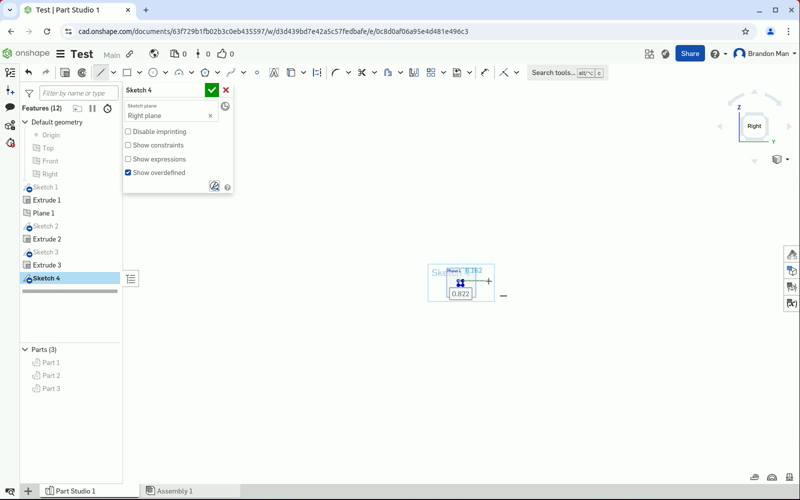
key_down(shift)
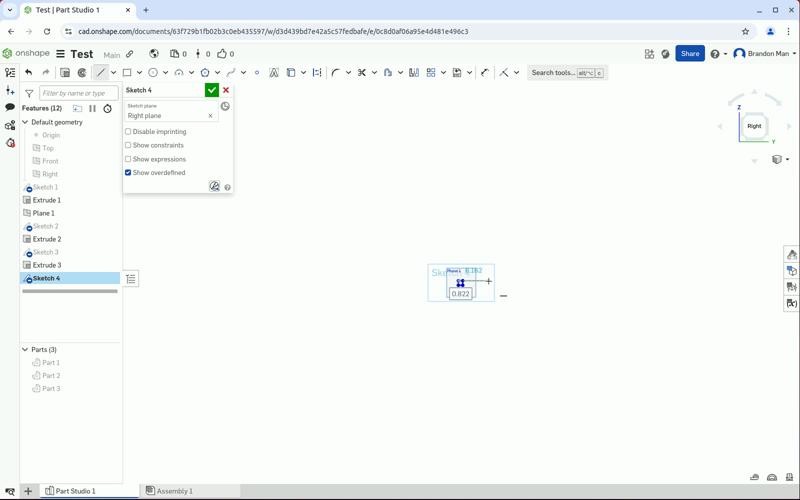
mouse_move(458, 285)
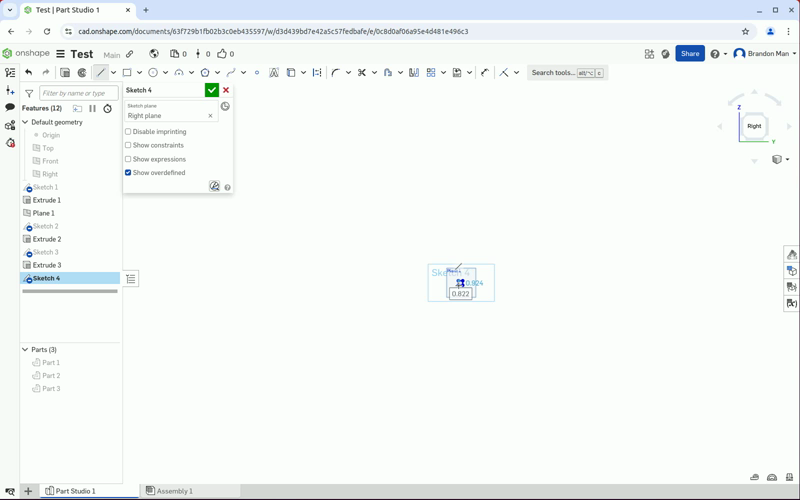
scroll(6)
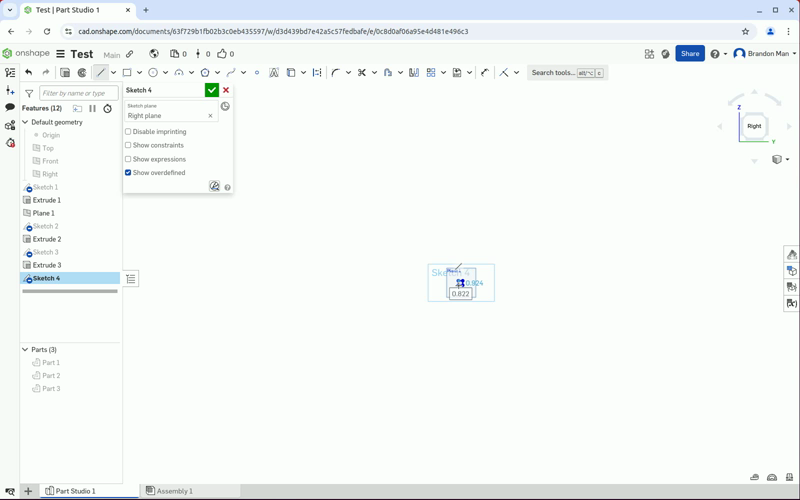
scroll(6)
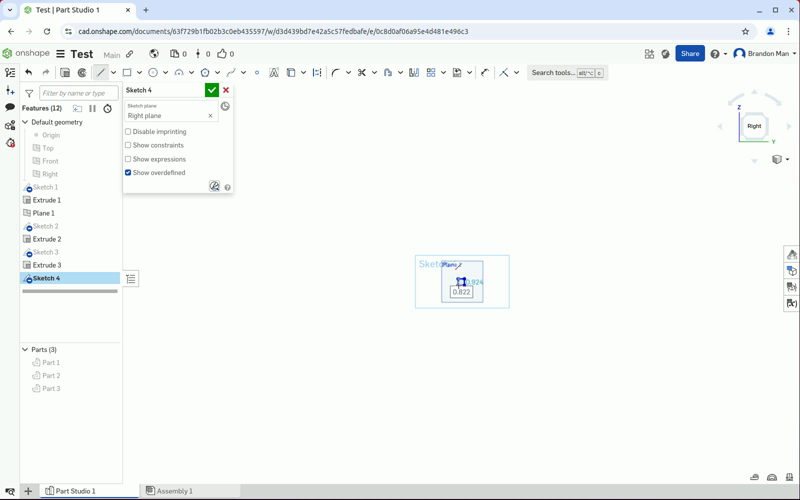
scroll(6)
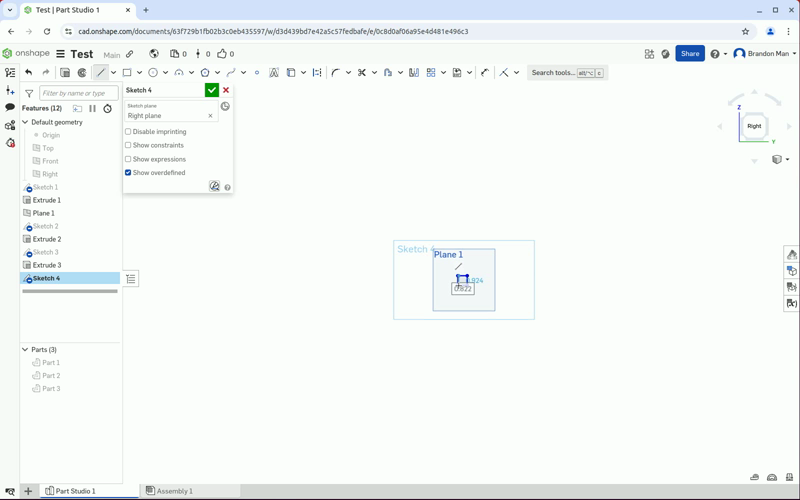
scroll(6)
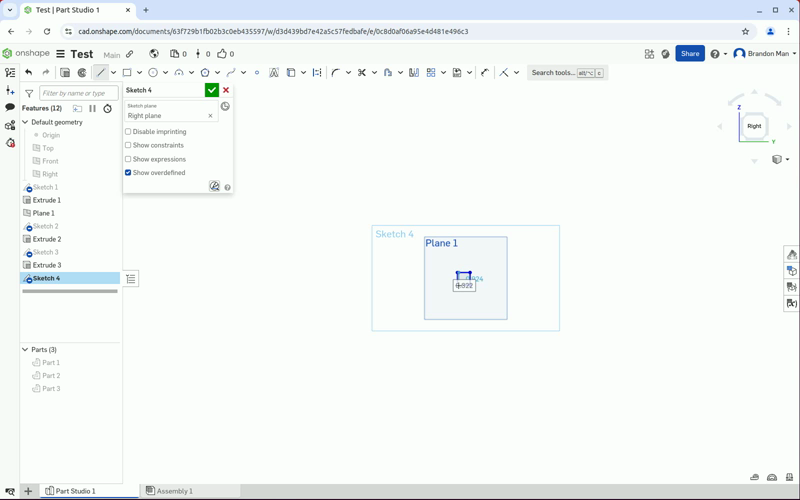
scroll(6)
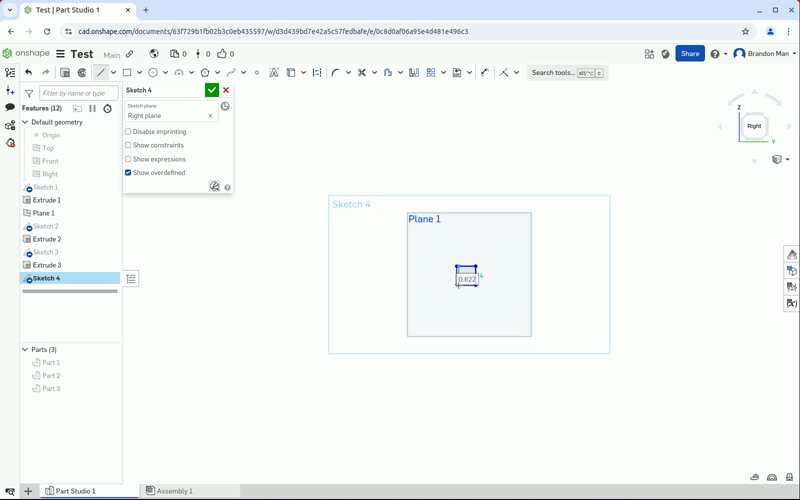
scroll(6)
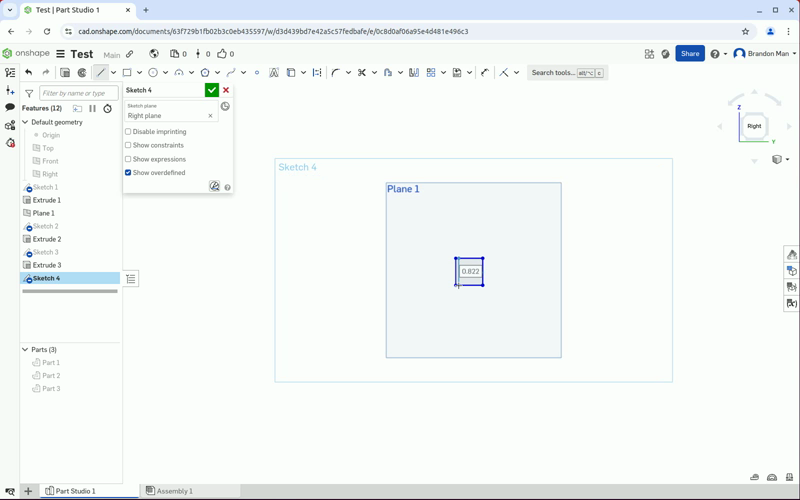
scroll(6)
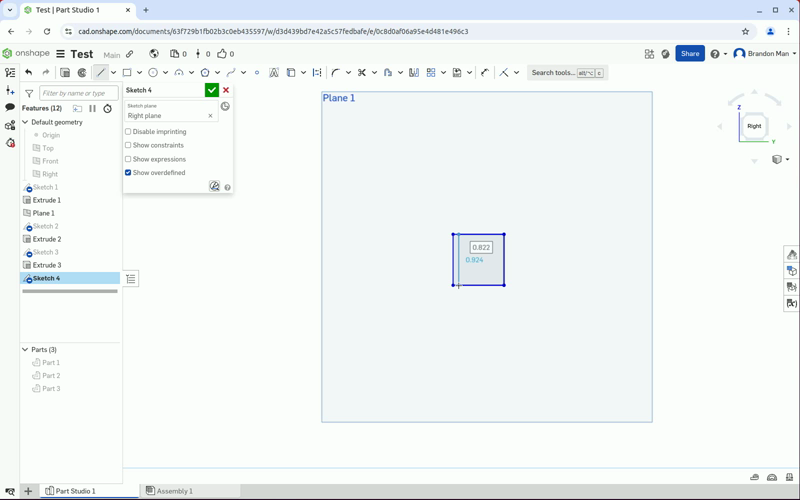
key_up(shift)
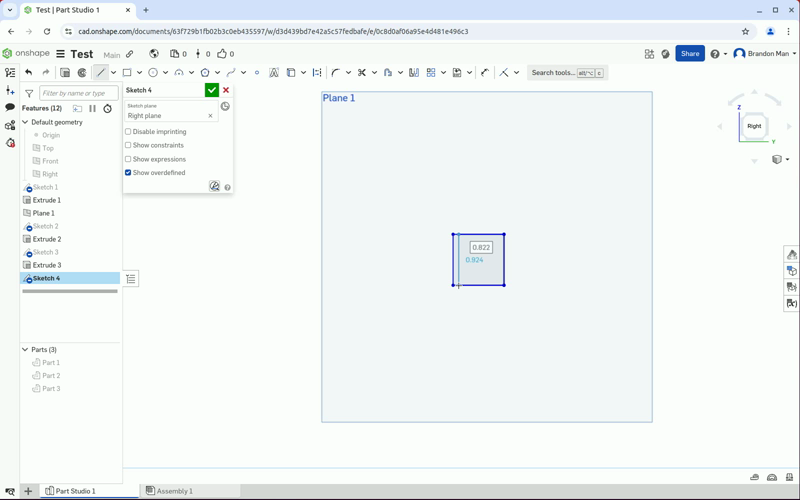
click(458, 285)
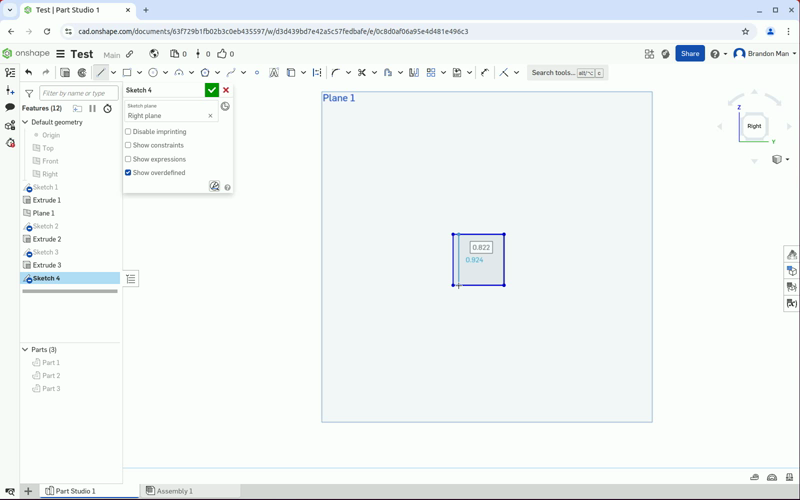
scroll(-6)
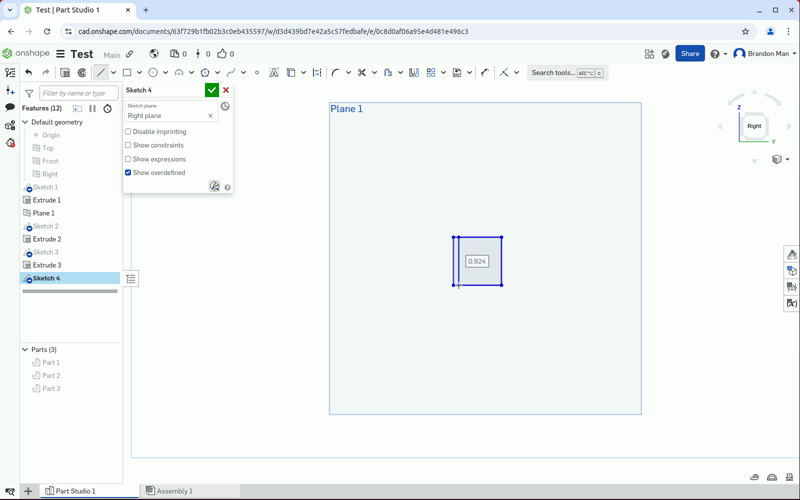
scroll(-6)
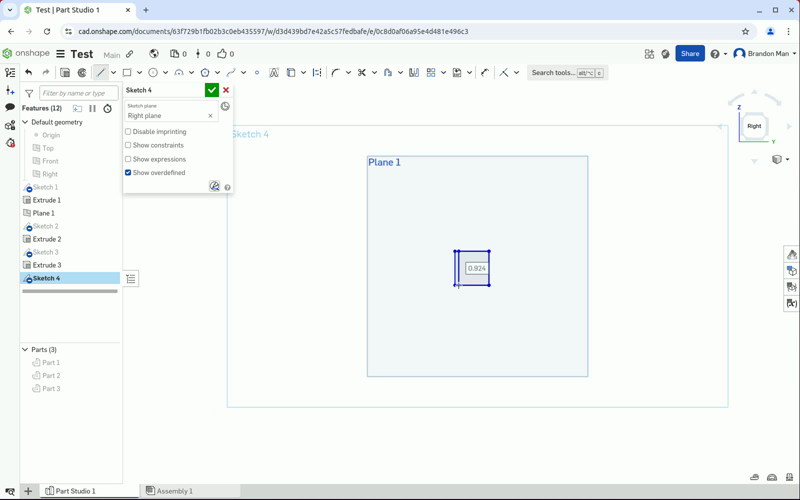
scroll(-6)
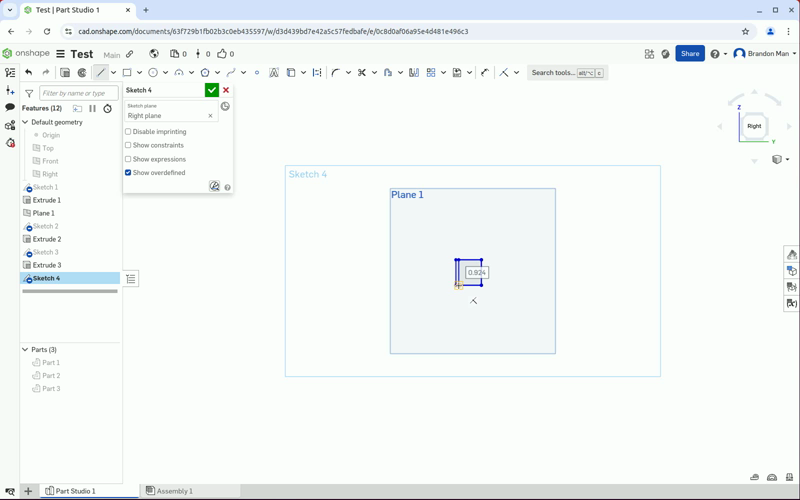
scroll(-6)
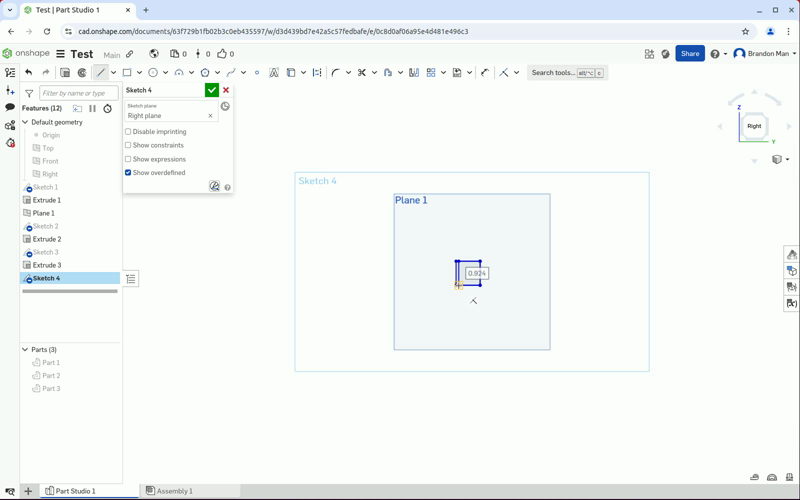
scroll(-6)
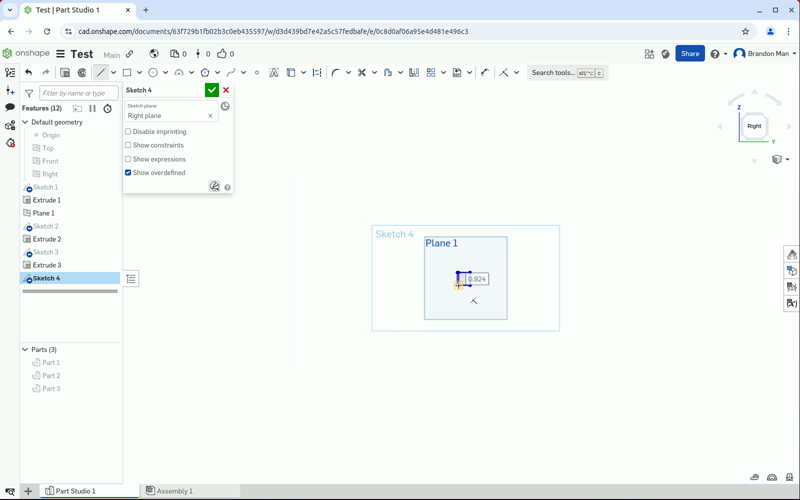
scroll(-6)
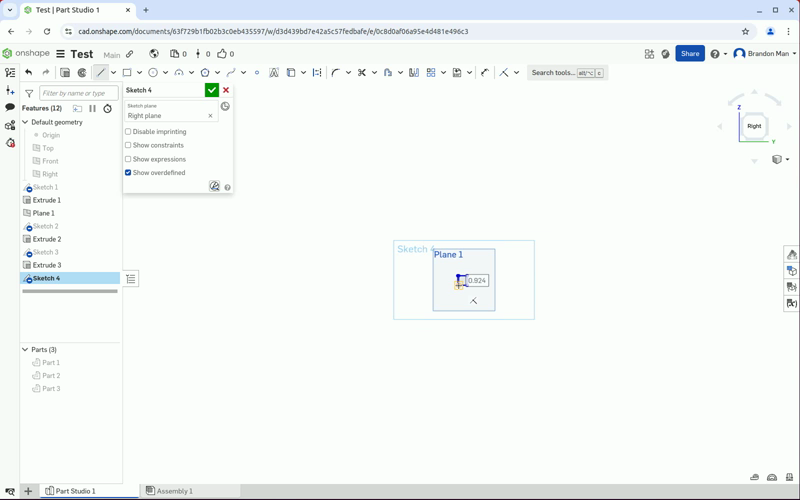
scroll(-6)
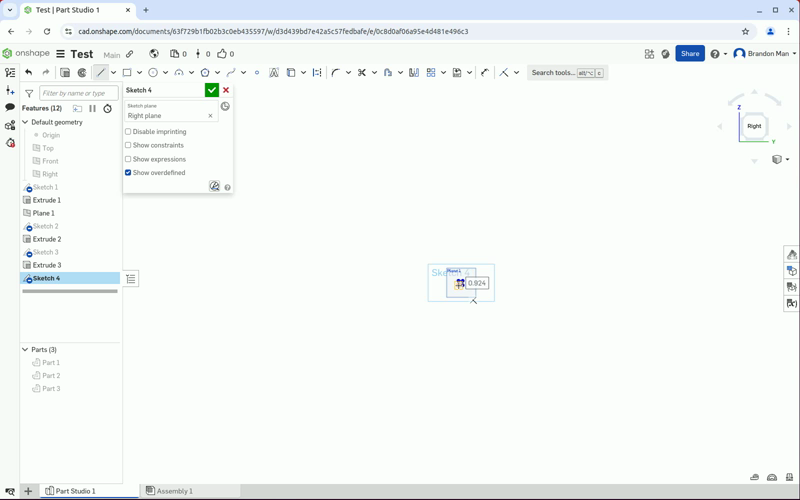
key(esc)
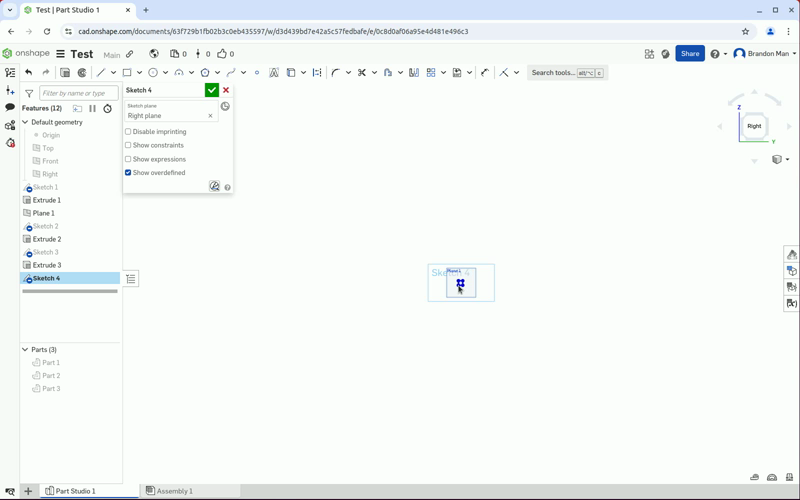
mouse_move(458, 283)
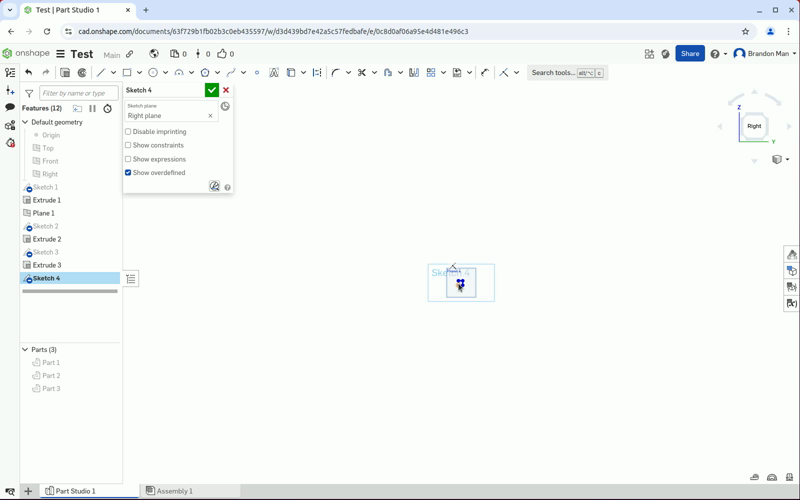
scroll(6)
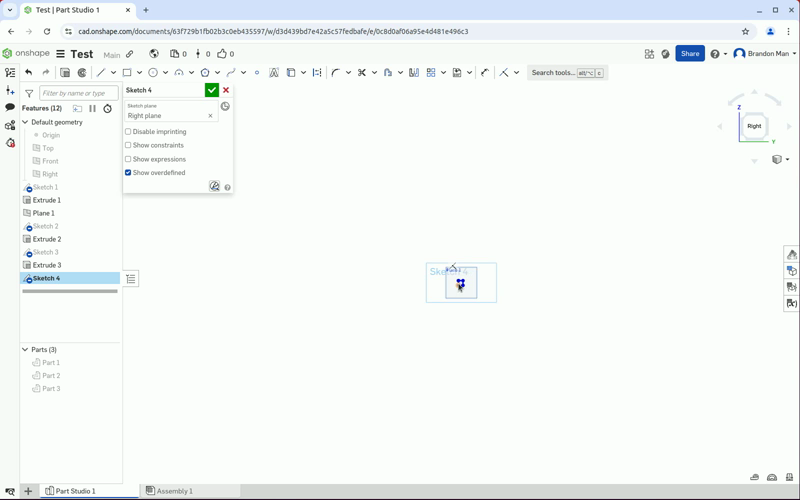
scroll(6)
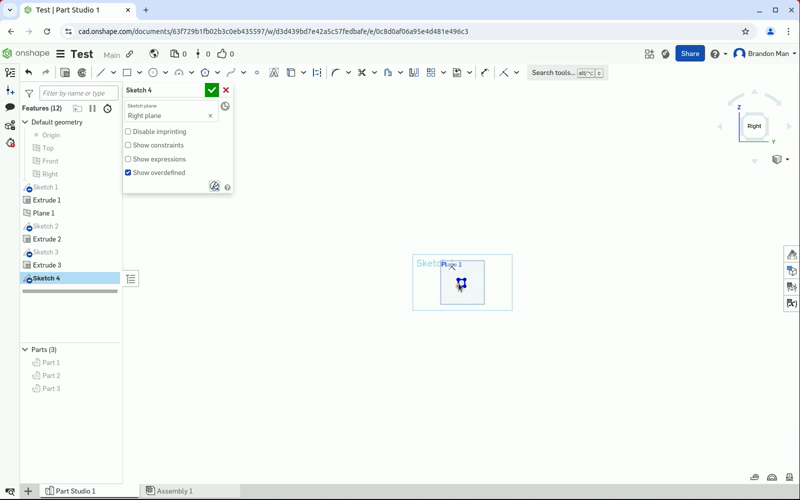
scroll(6)
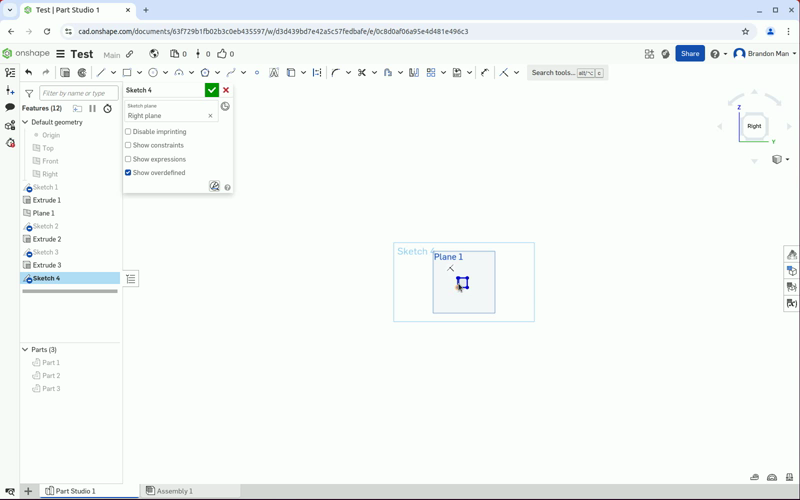
scroll(6)
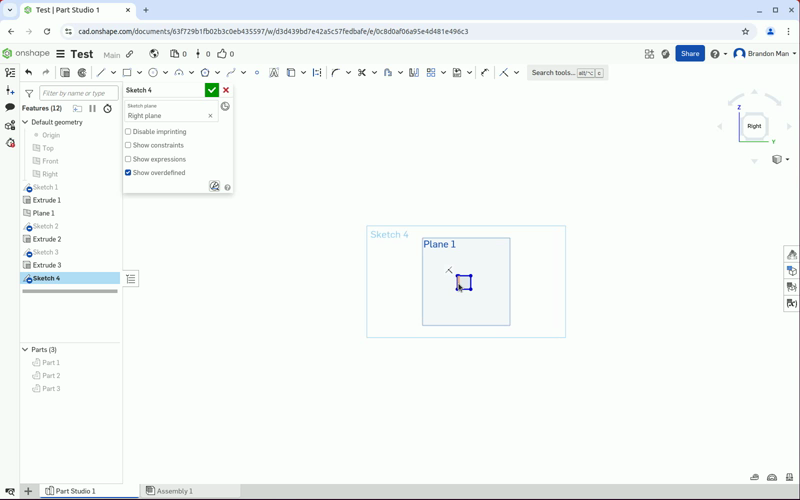
scroll(6)
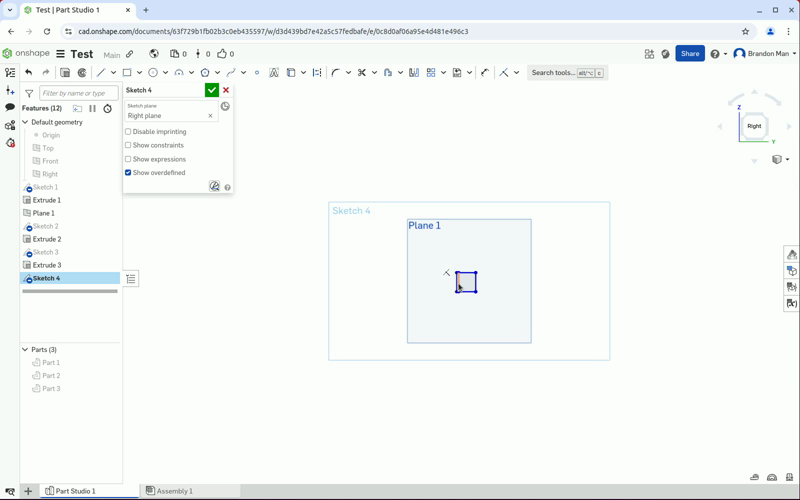
scroll(6)
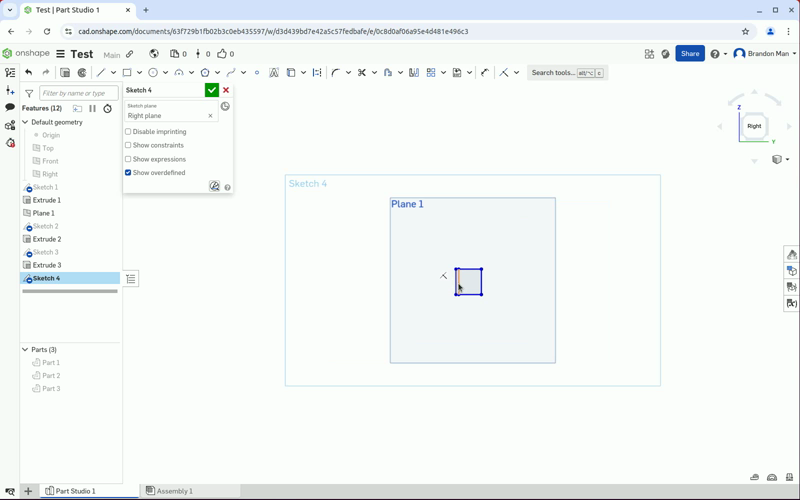
scroll(6)
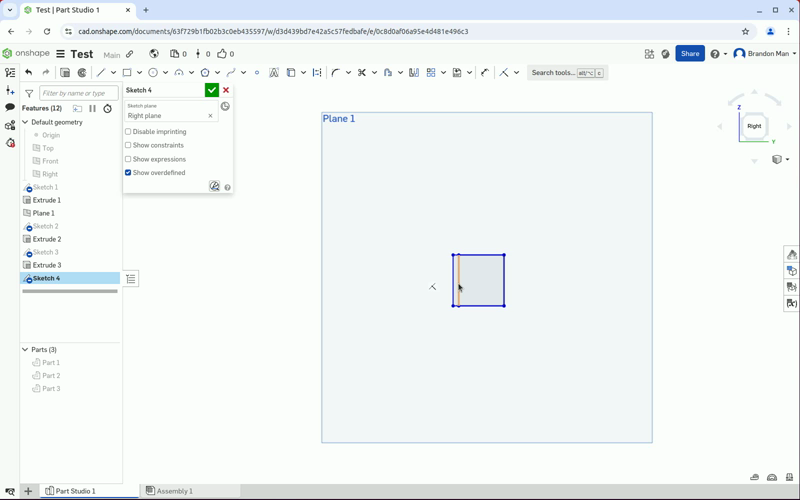
click(458, 283)
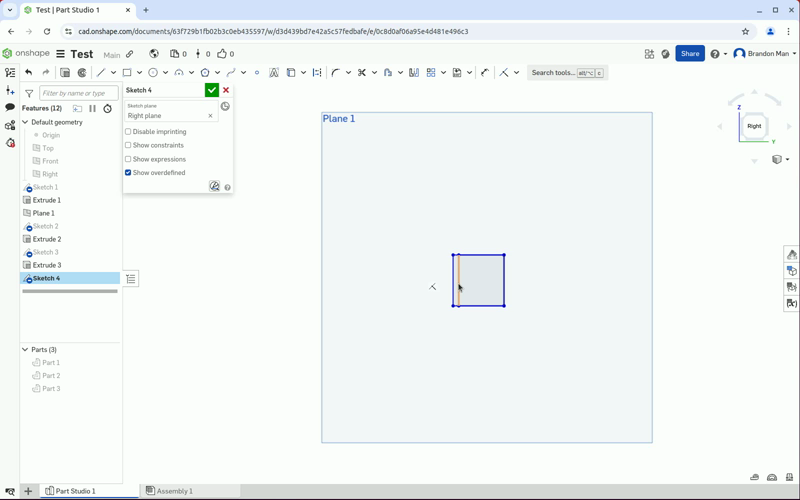
scroll(-6)
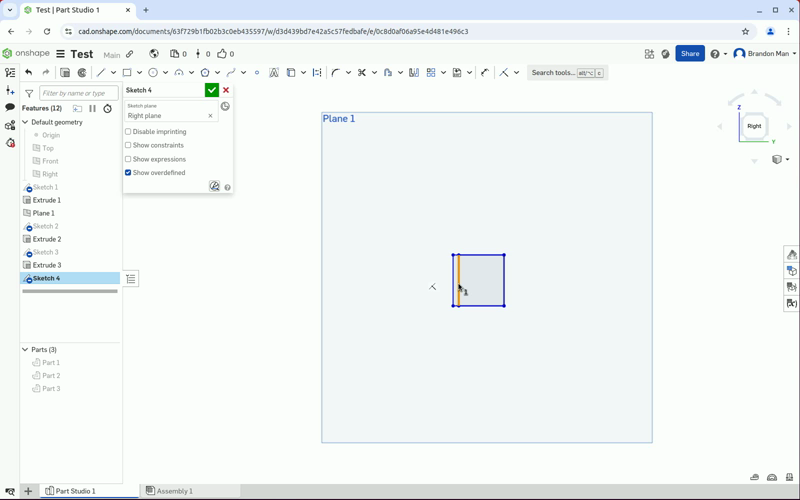
scroll(-6)
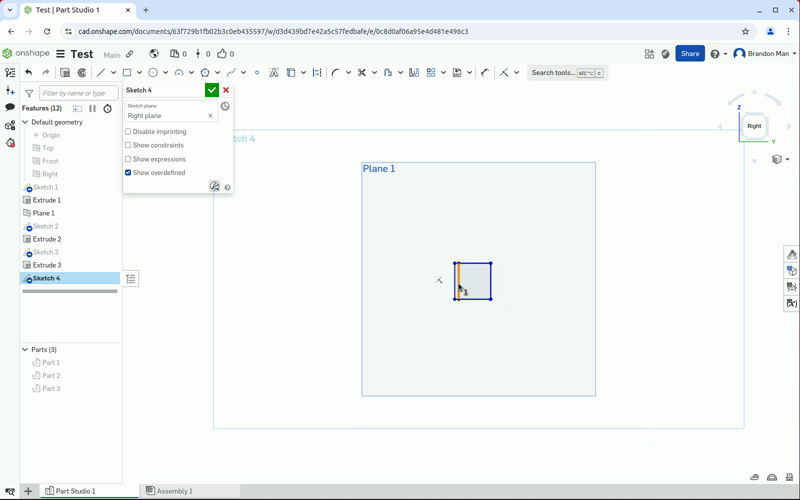
scroll(-6)
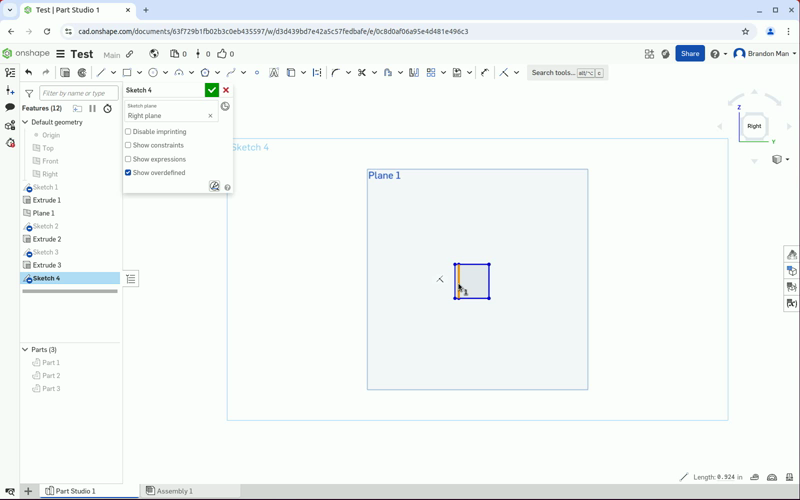
scroll(-6)
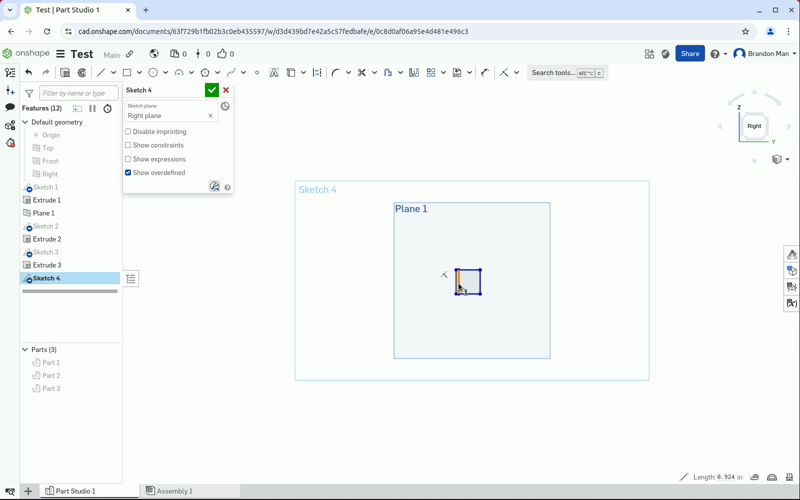
scroll(-6)
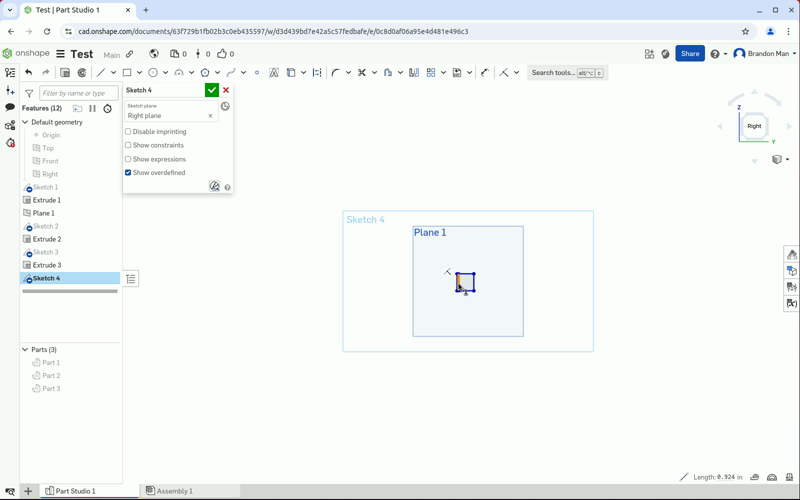
scroll(-6)
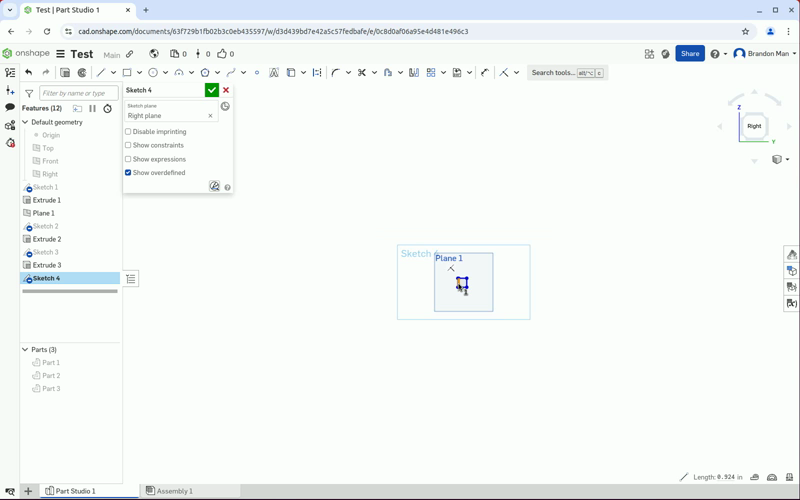
scroll(-6)
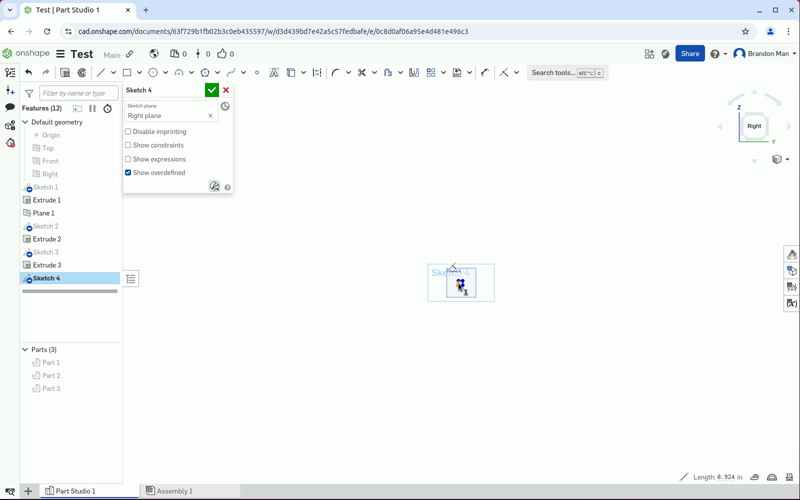
mouse_move(73, 352)
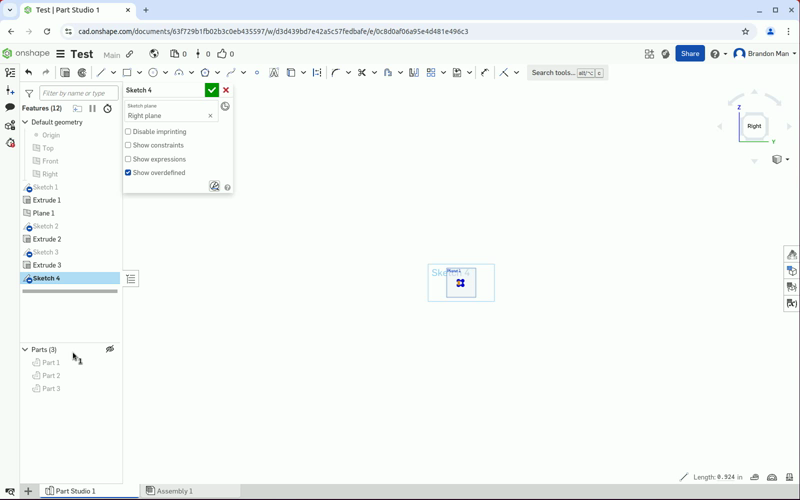
key(shift+y)
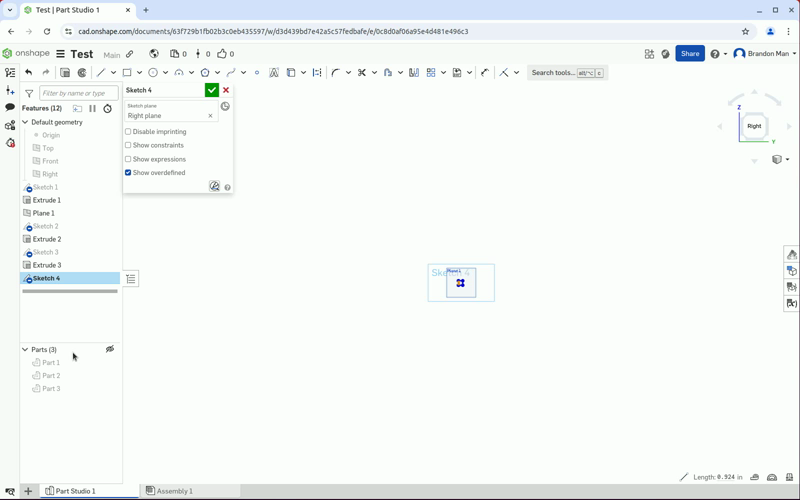
key(shift+e)
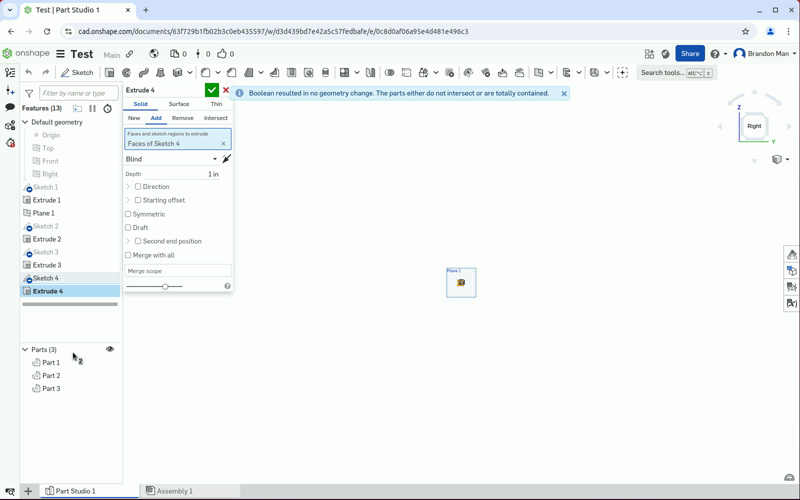
mouse_move(143, 106)
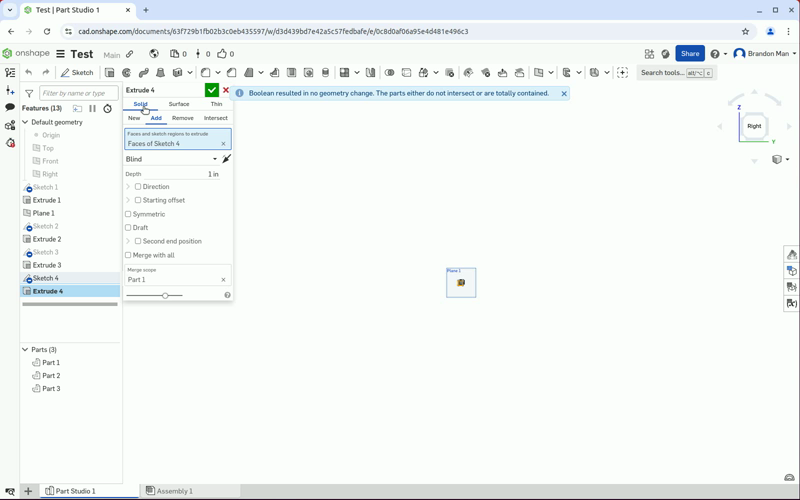
click(143, 106)
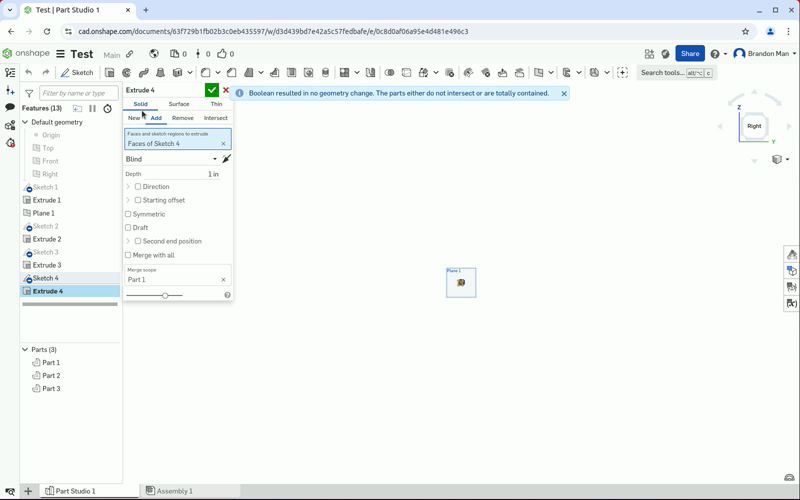
mouse_move(137, 120)
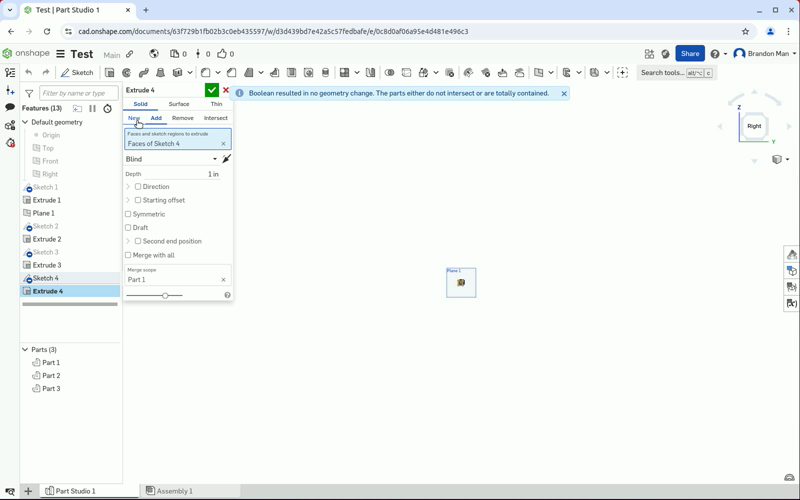
click(137, 120)
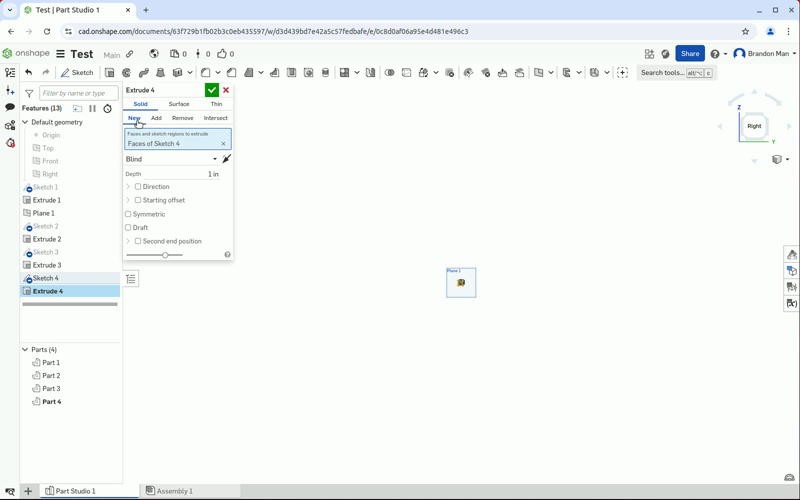
key(tab, 4)
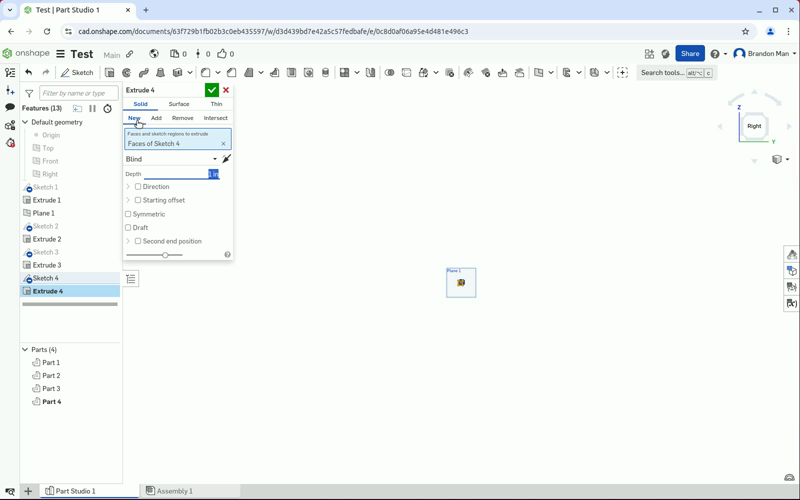
text(-0.241)
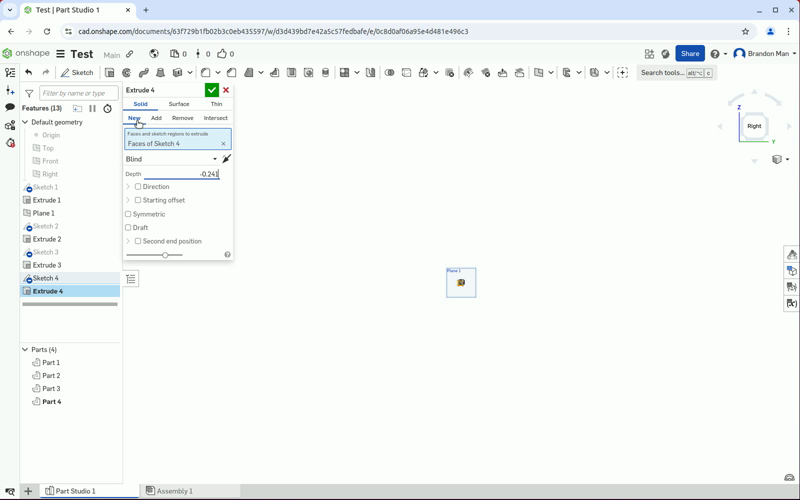
key(enter)
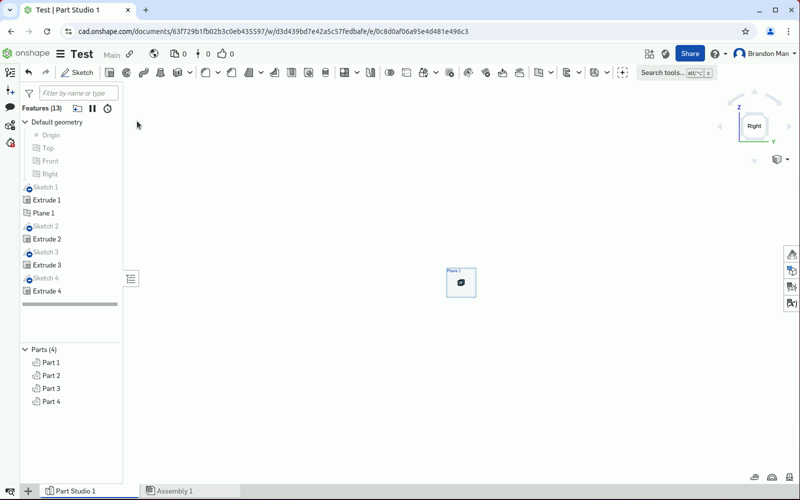
key(shift+h)
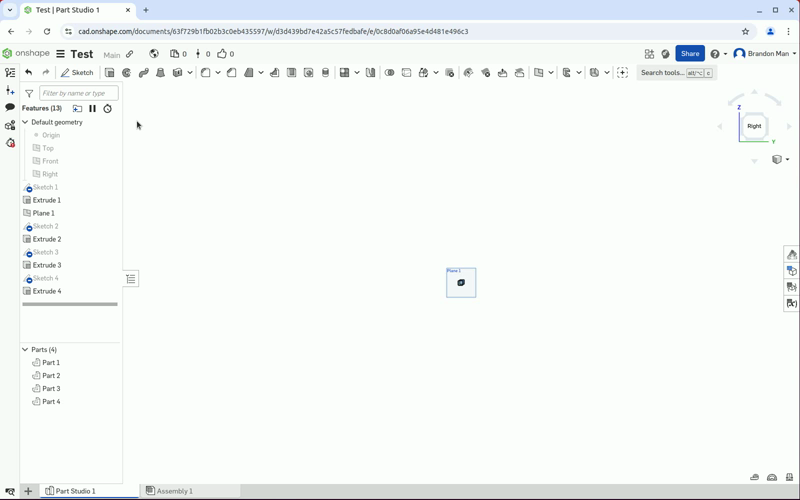
key(shift+h)
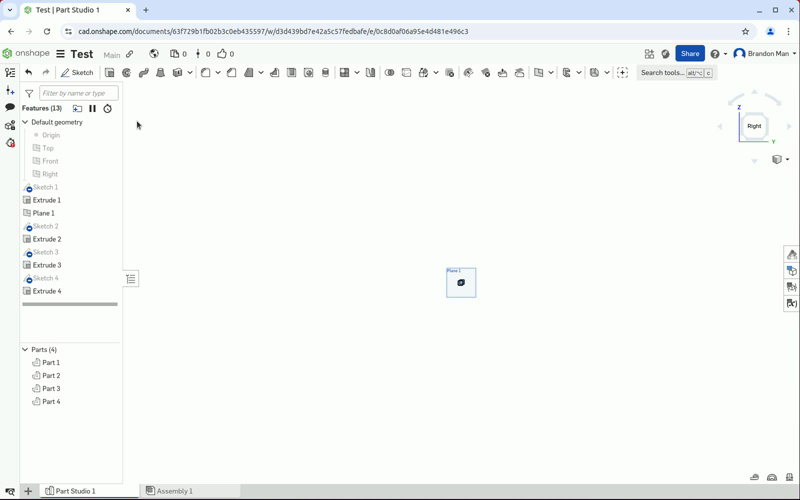
mouse_move(73, 189)
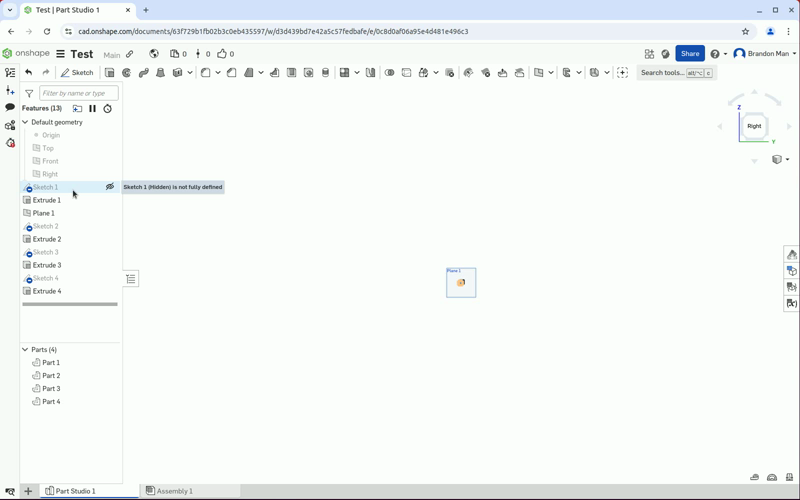
click(73, 189)
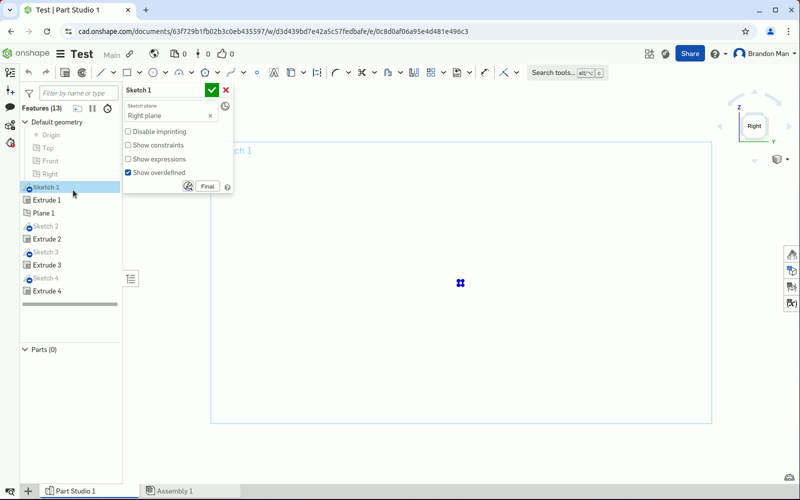
mouse_move(229, 92)
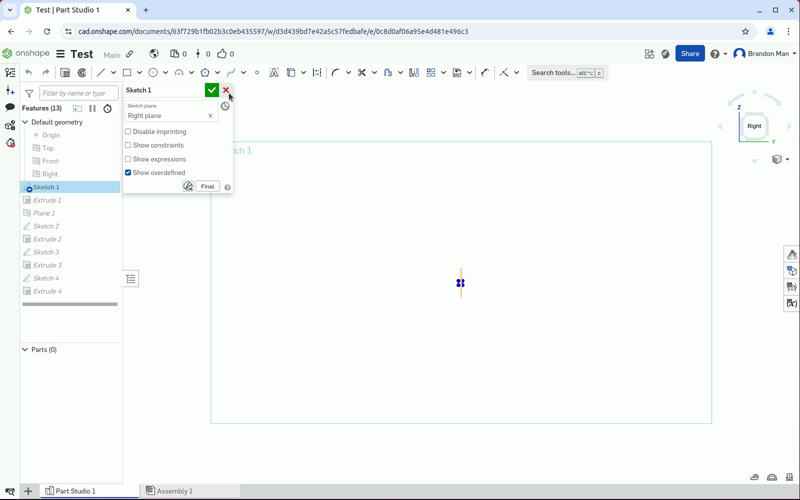
click(229, 92)
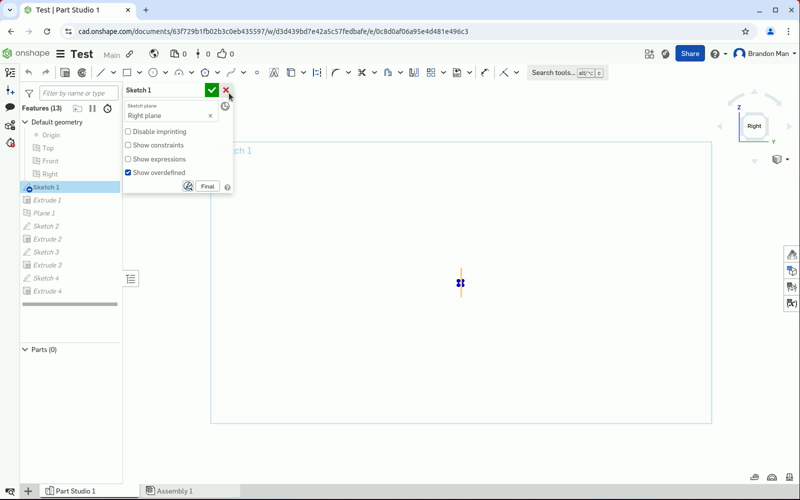
key(shift+s)
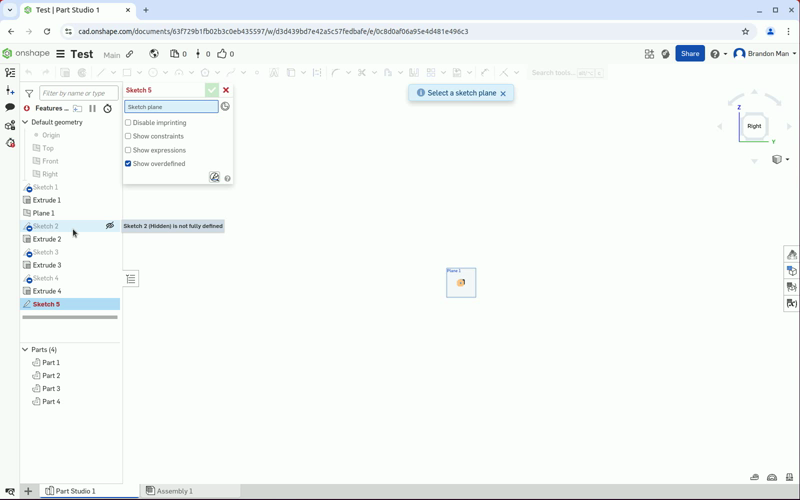
scroll(3)
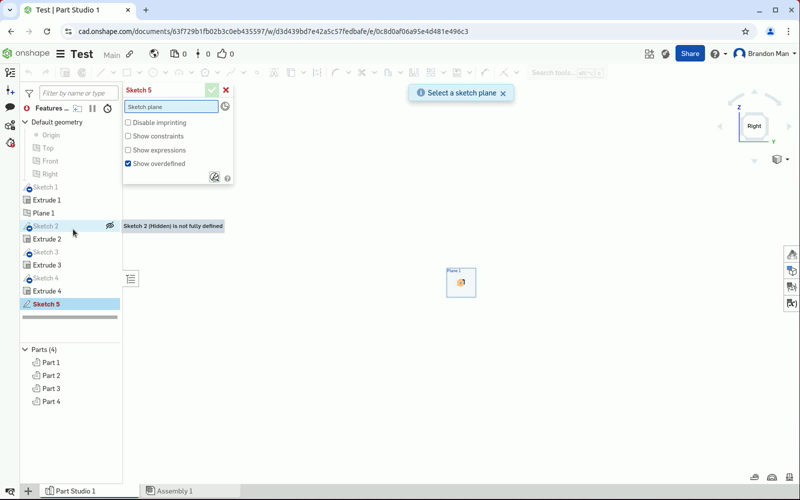
mouse_move(73, 176)
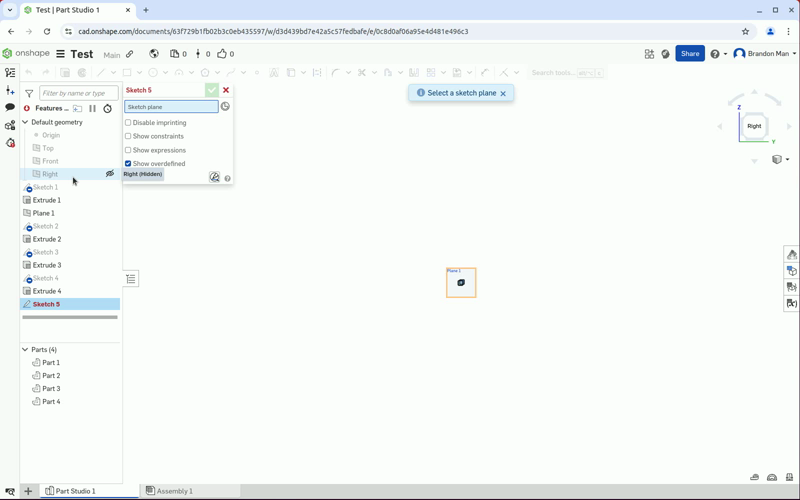
click(73, 176)
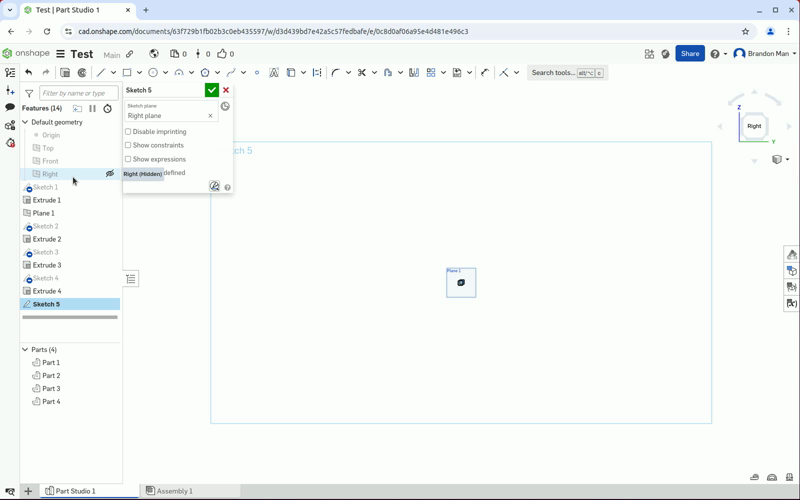
mouse_move(73, 352)
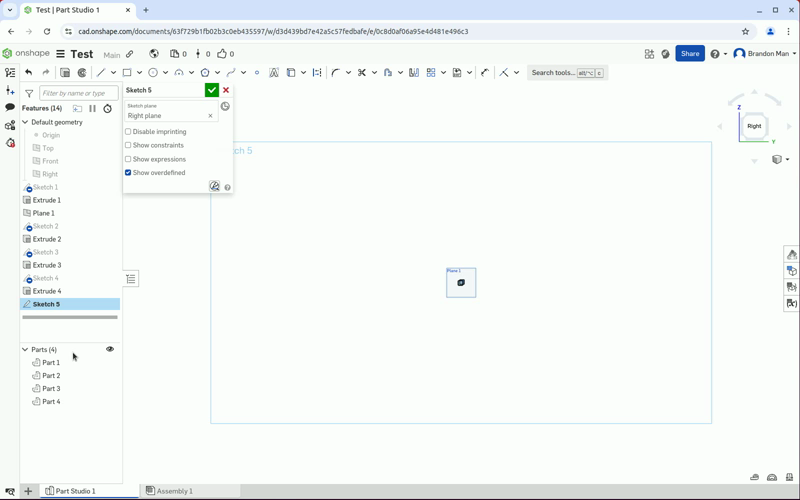
key(y)
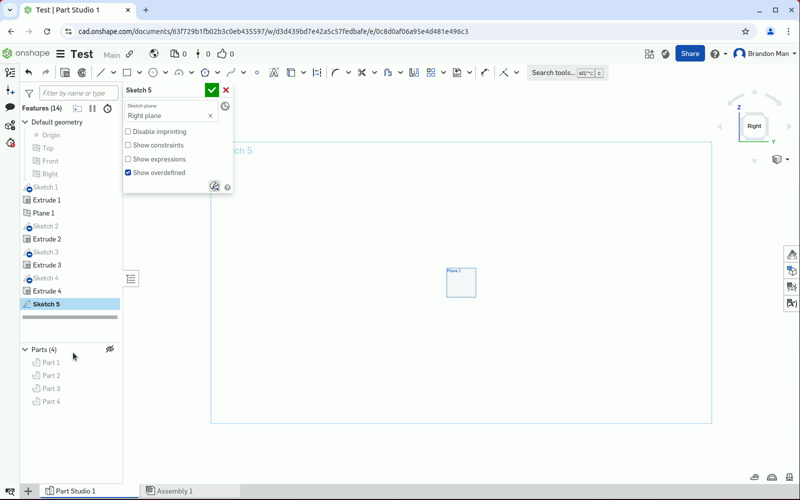
key(l)
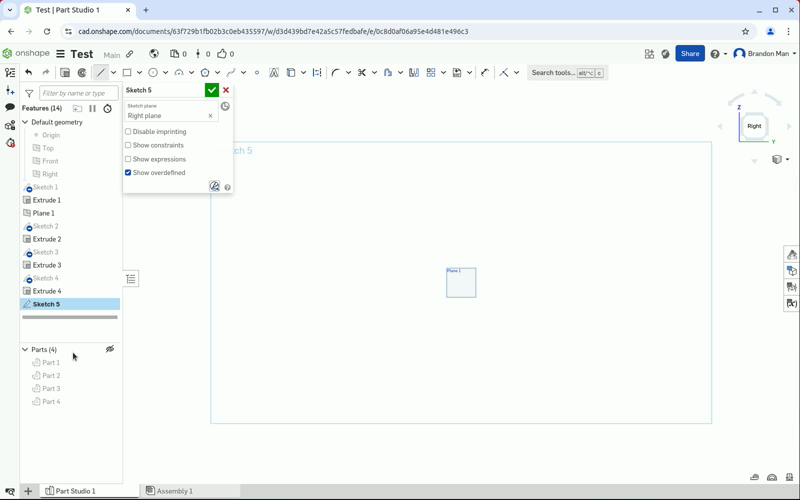
key_down(shift)
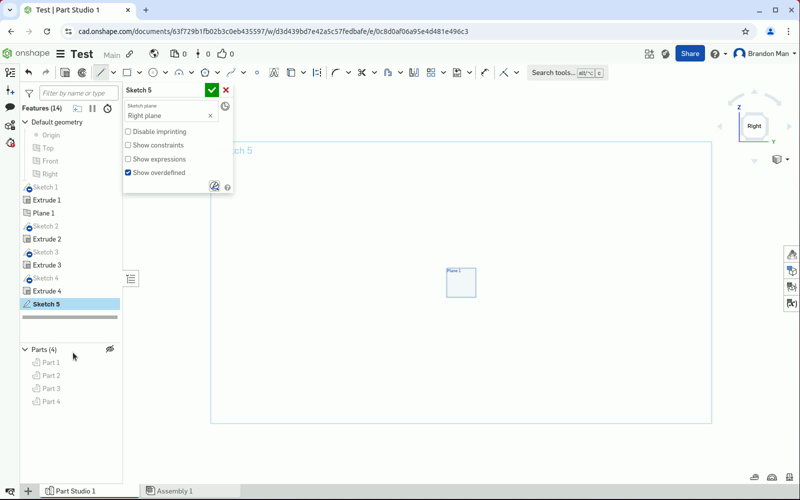
mouse_move(459, 284)
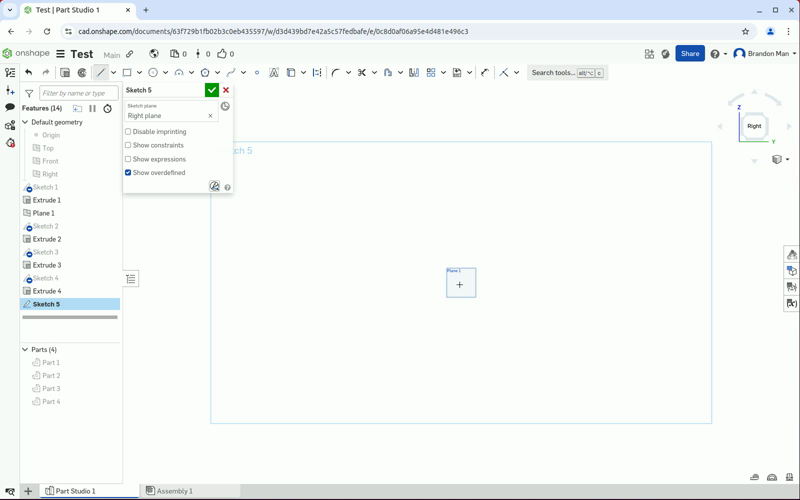
click(459, 284)
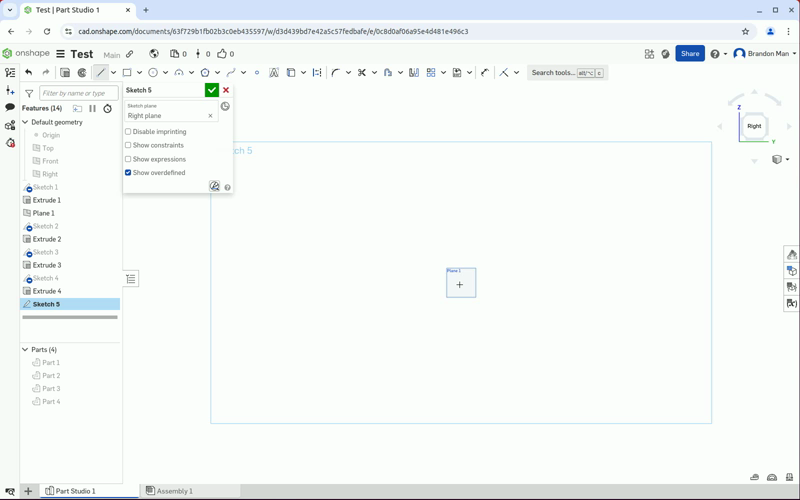
key_up(shift)
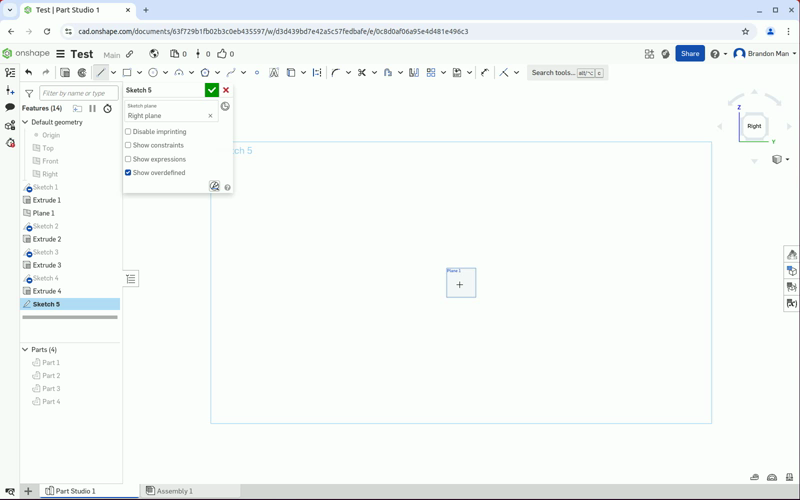
key_down(shift)
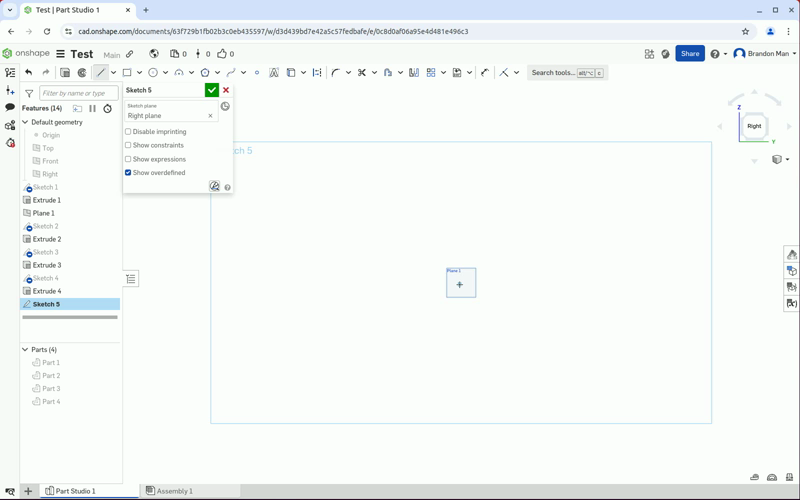
mouse_move(489, 284)
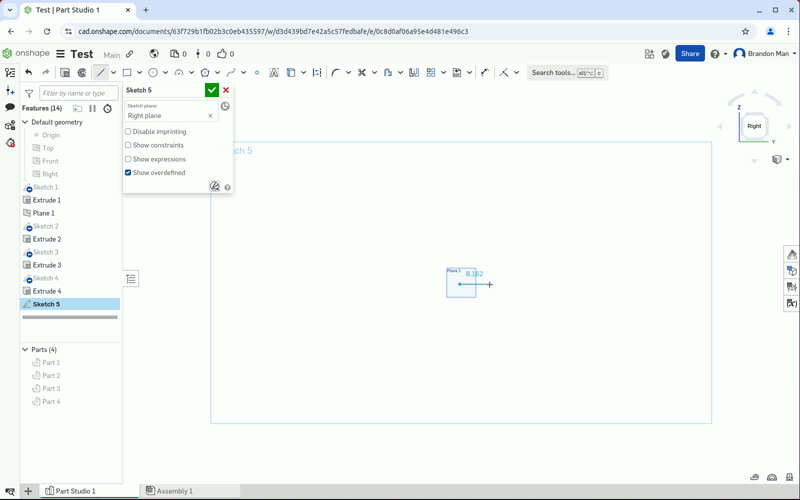
mouse_move(464, 284)
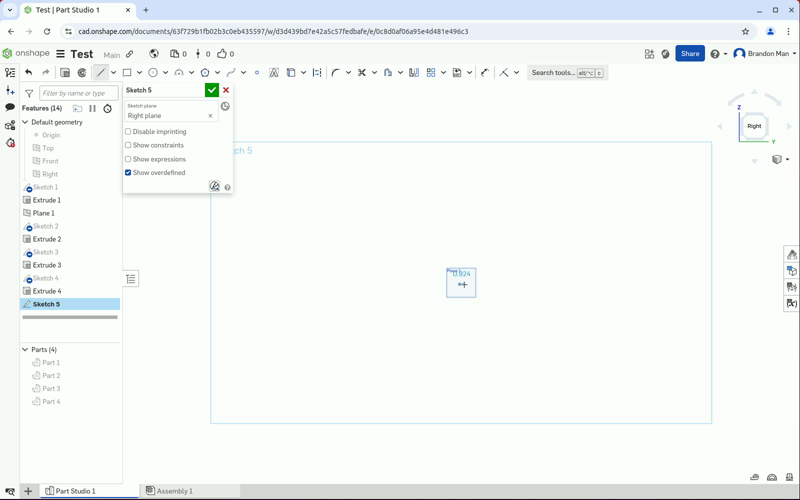
scroll(6)
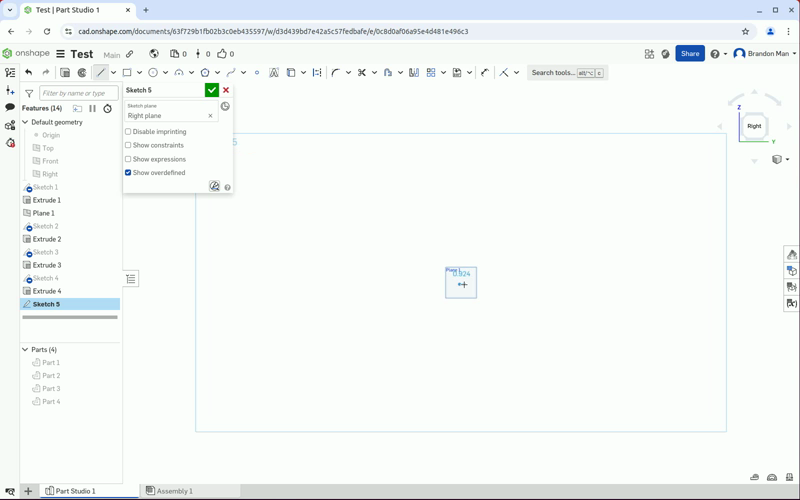
scroll(6)
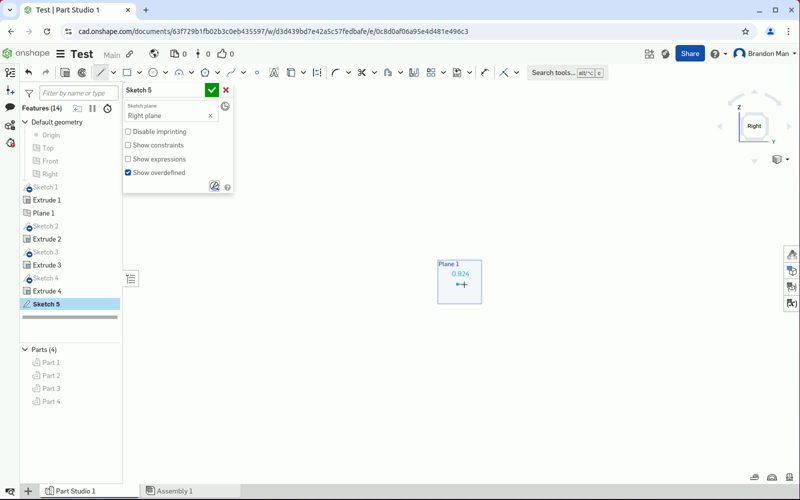
scroll(6)
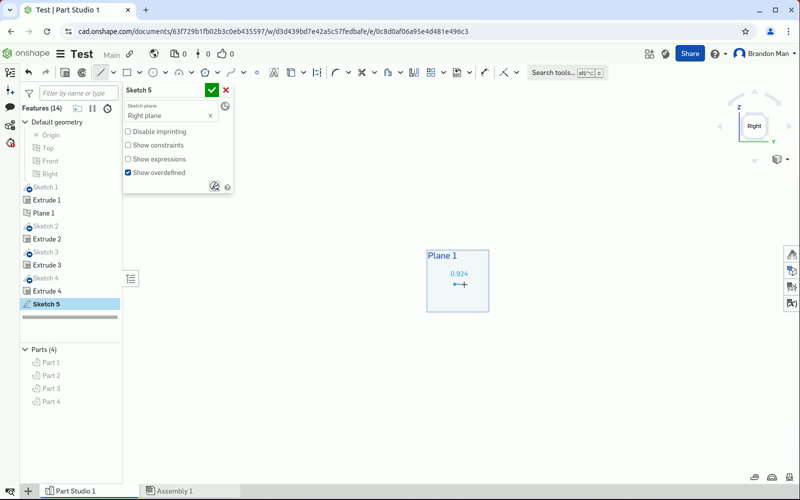
scroll(6)
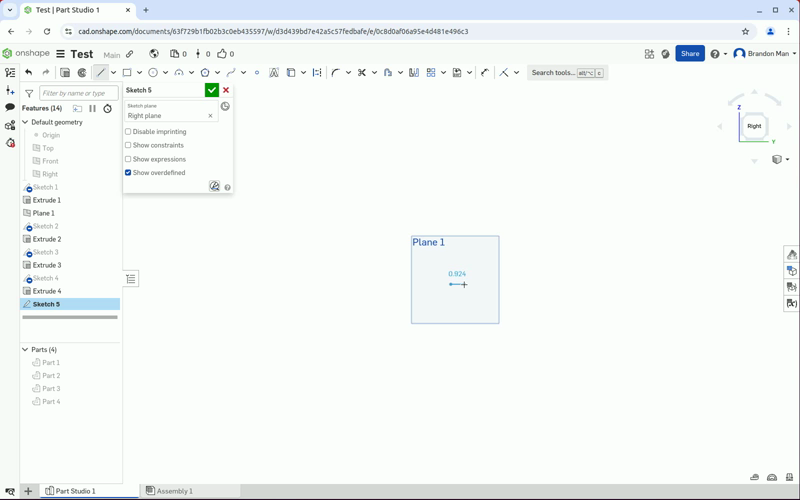
scroll(6)
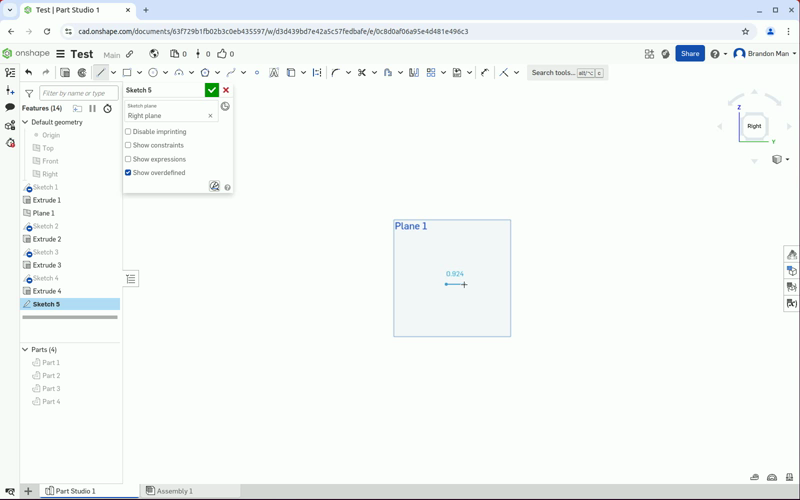
scroll(6)
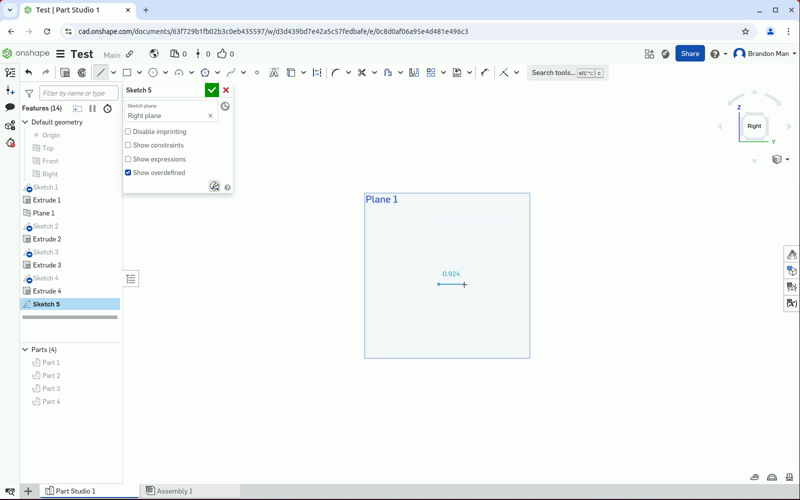
scroll(6)
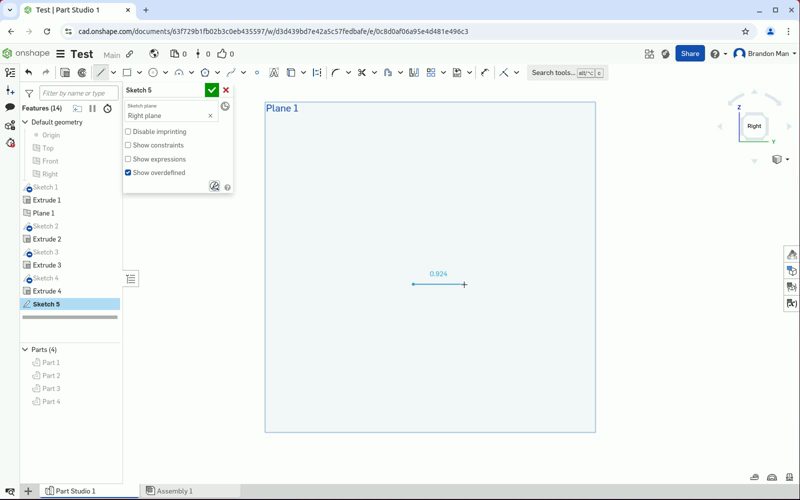
click(464, 284)
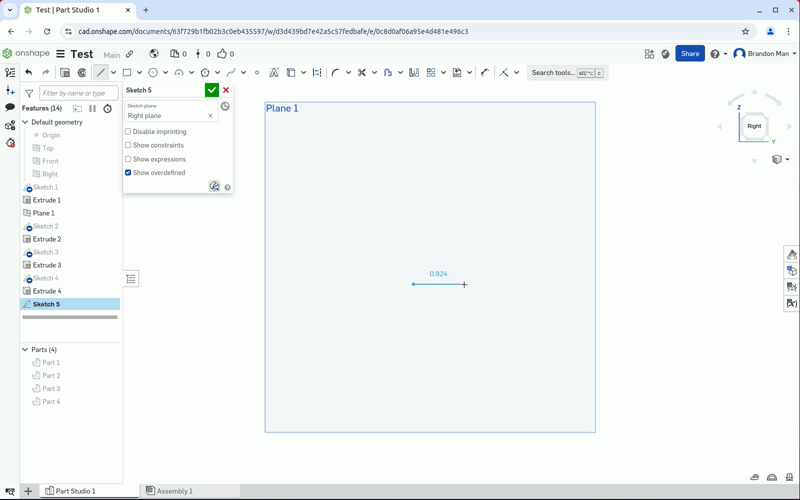
scroll(-6)
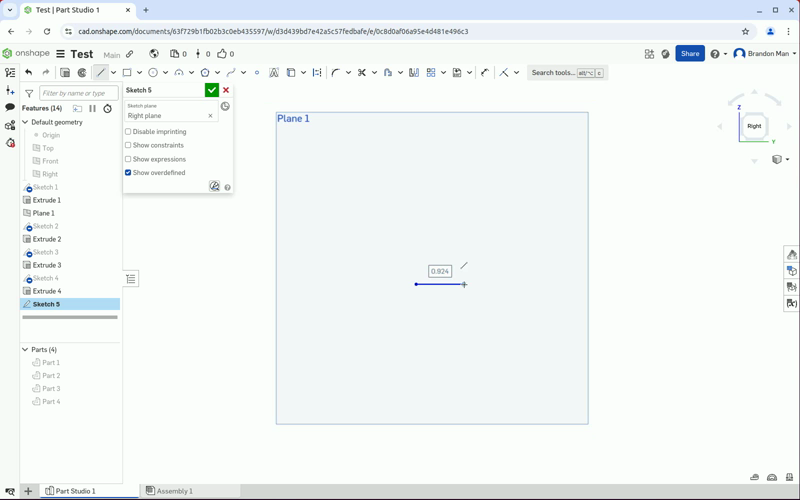
scroll(-6)
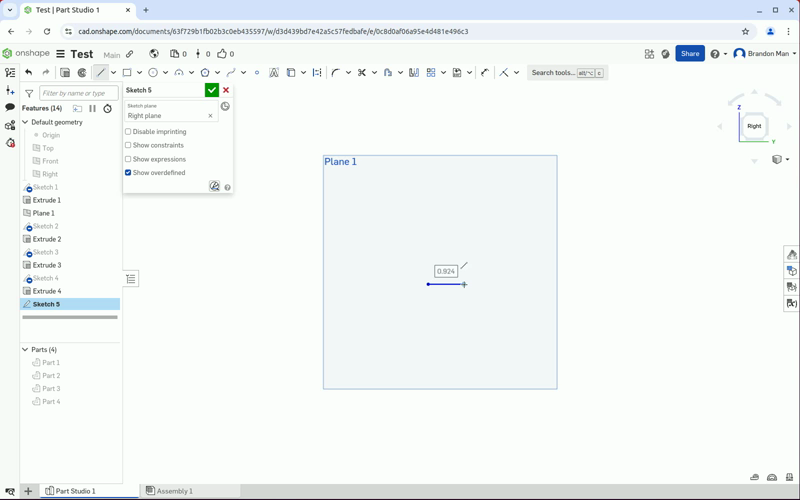
scroll(-6)
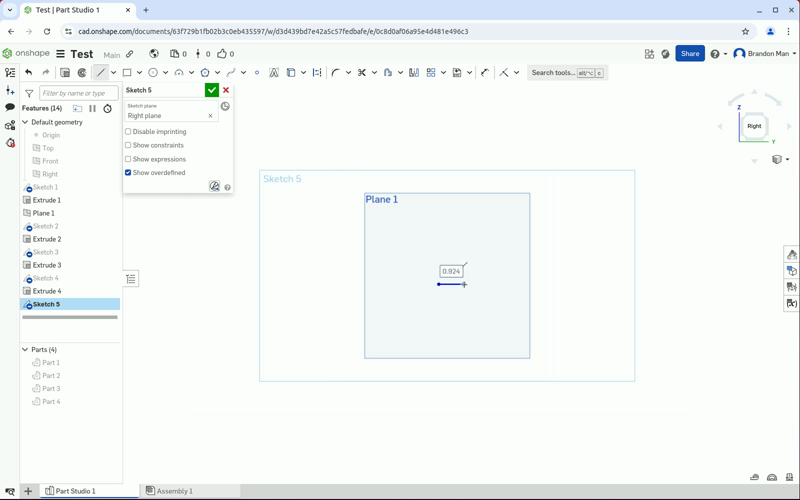
scroll(-6)
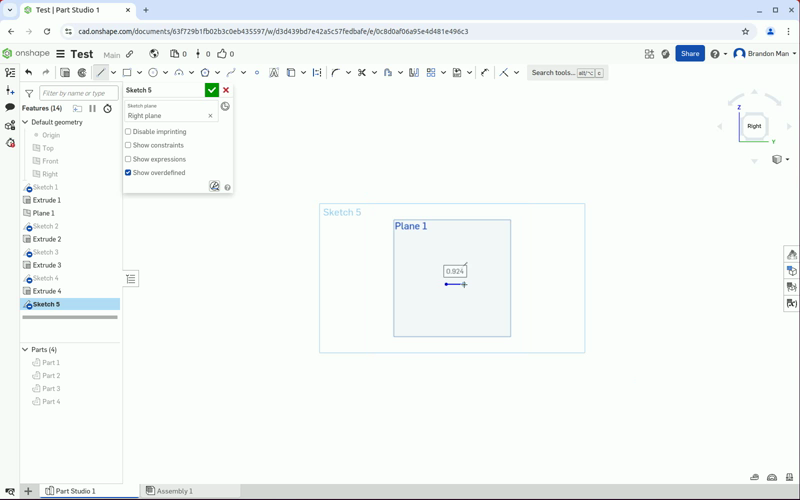
scroll(-6)
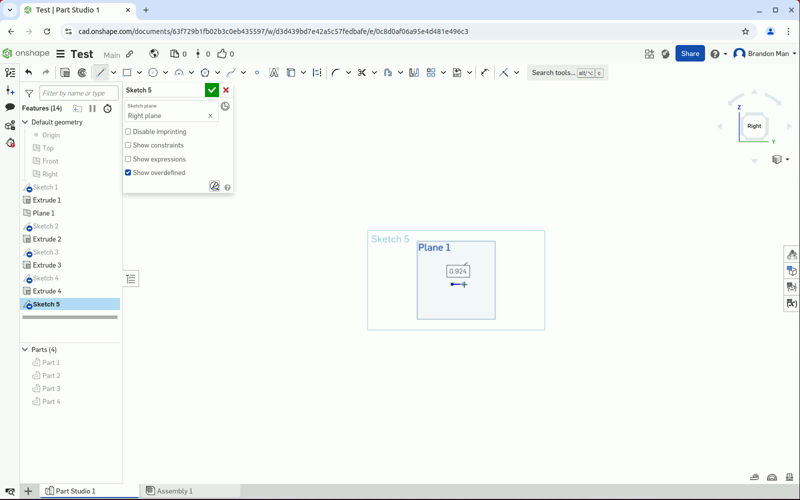
scroll(-6)
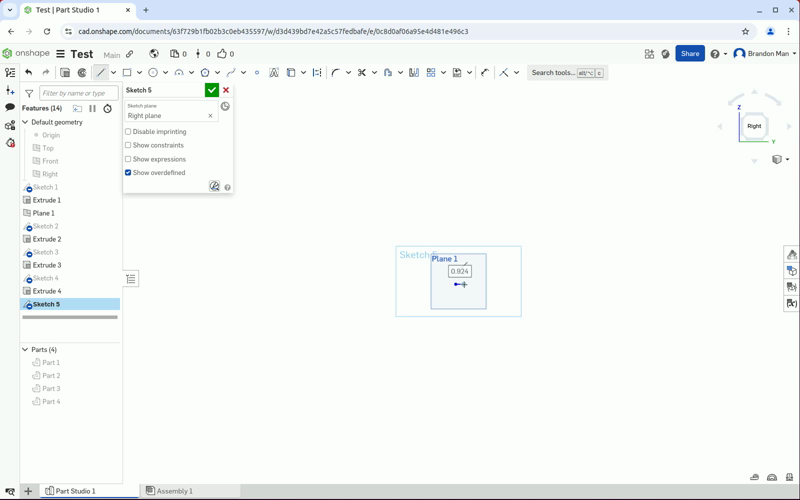
scroll(-6)
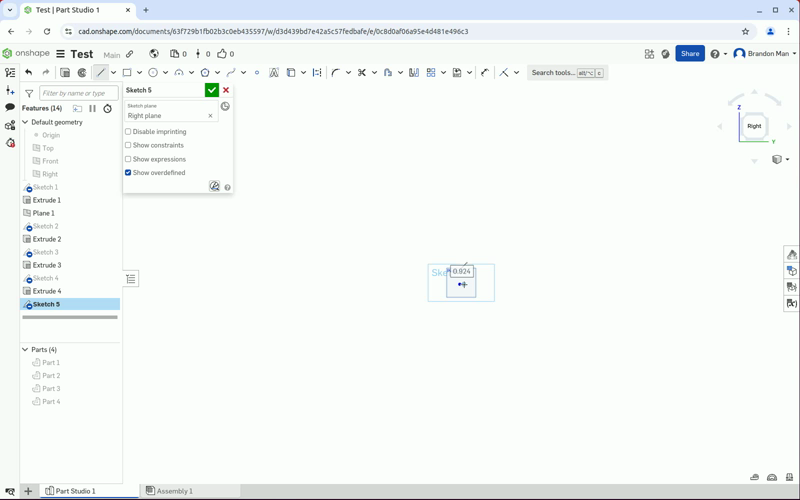
key_up(shift)
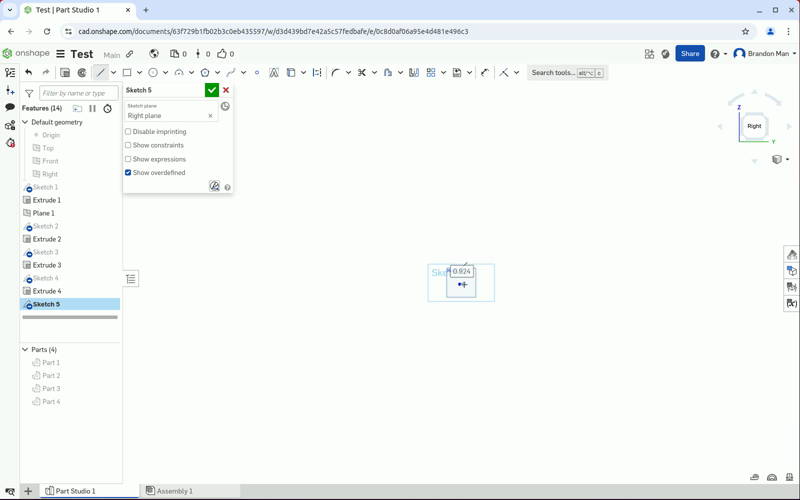
key_down(shift)
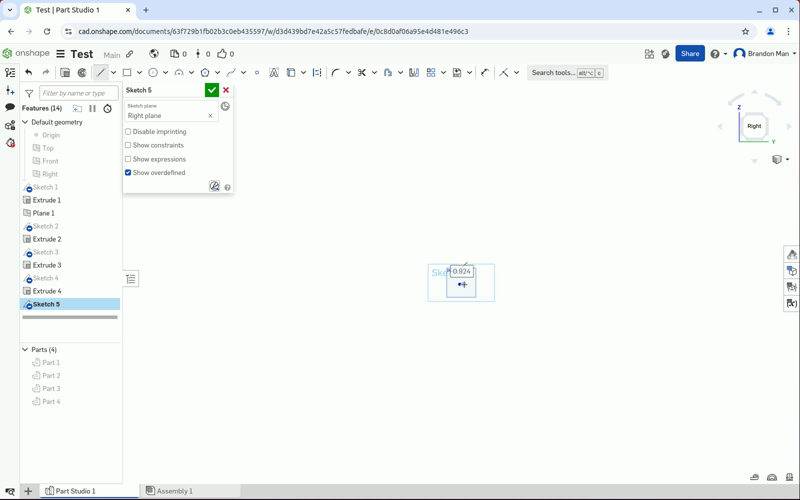
mouse_move(494, 284)
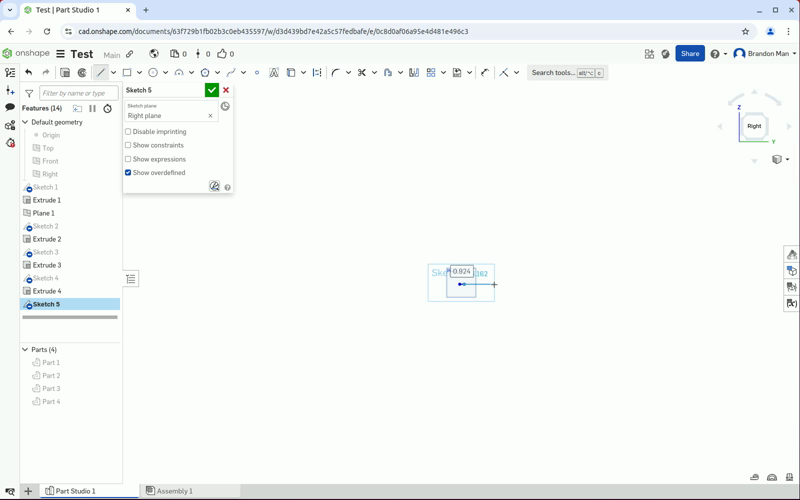
mouse_move(464, 279)
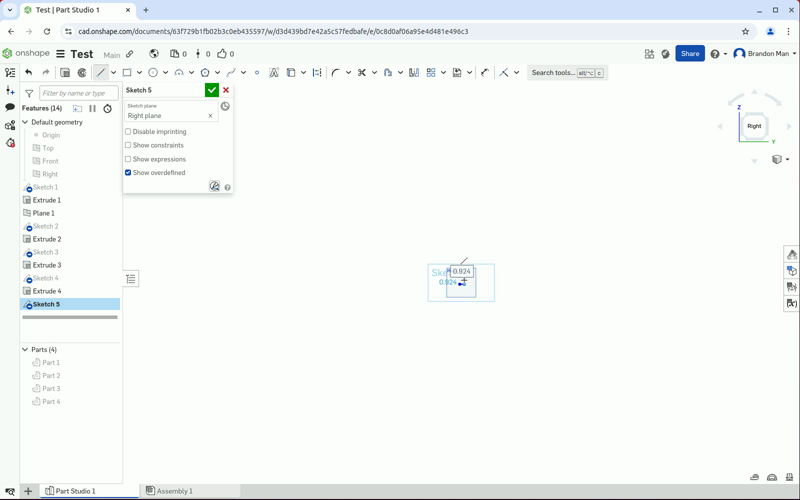
scroll(6)
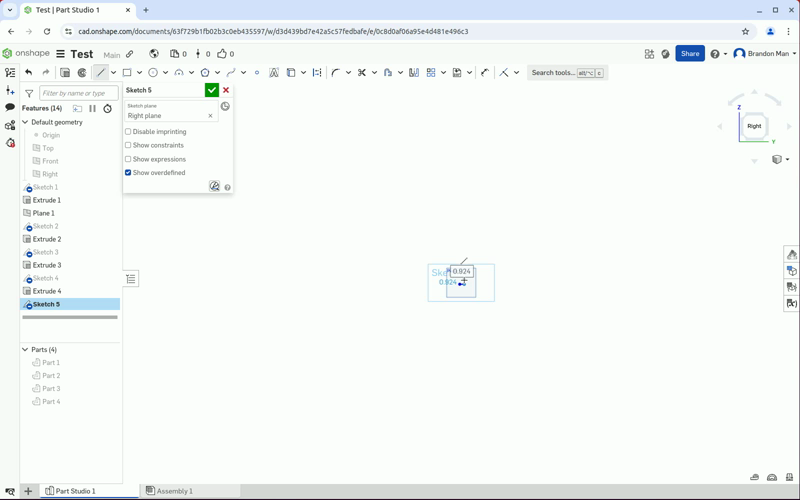
scroll(6)
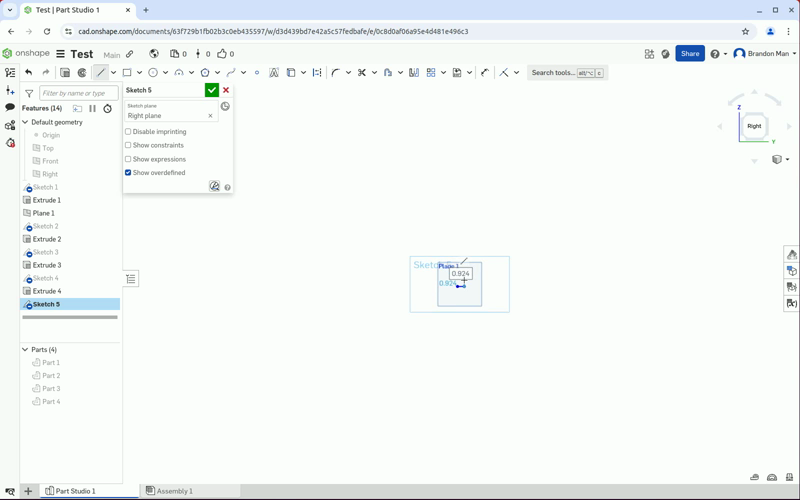
scroll(6)
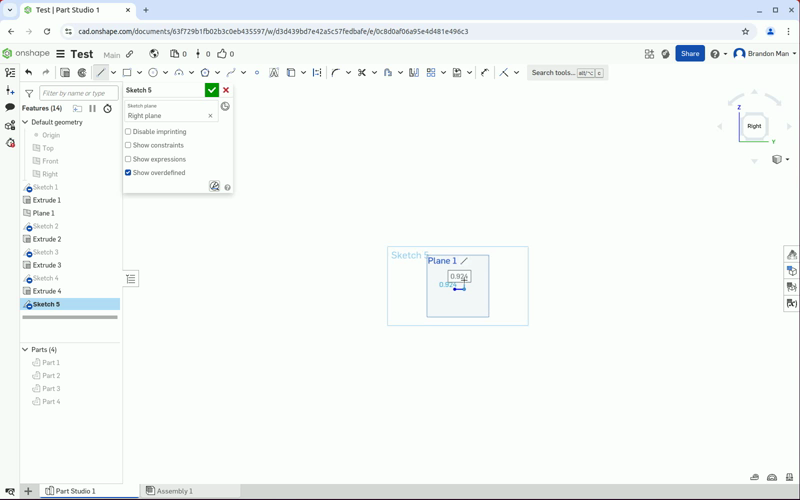
scroll(6)
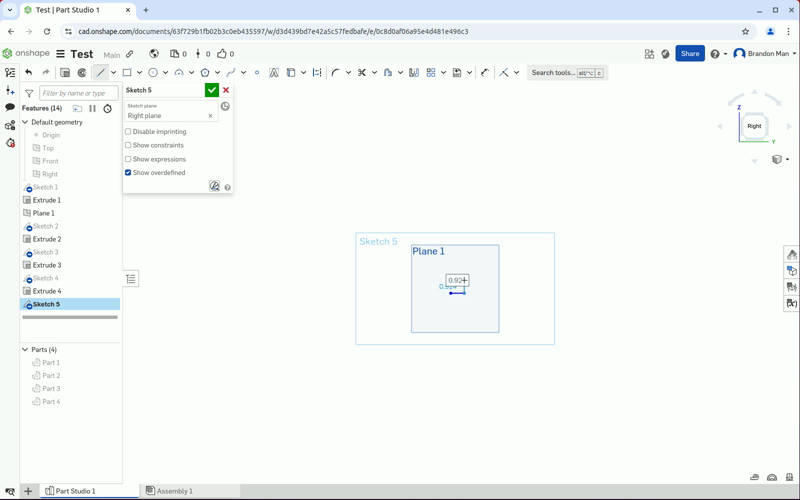
scroll(6)
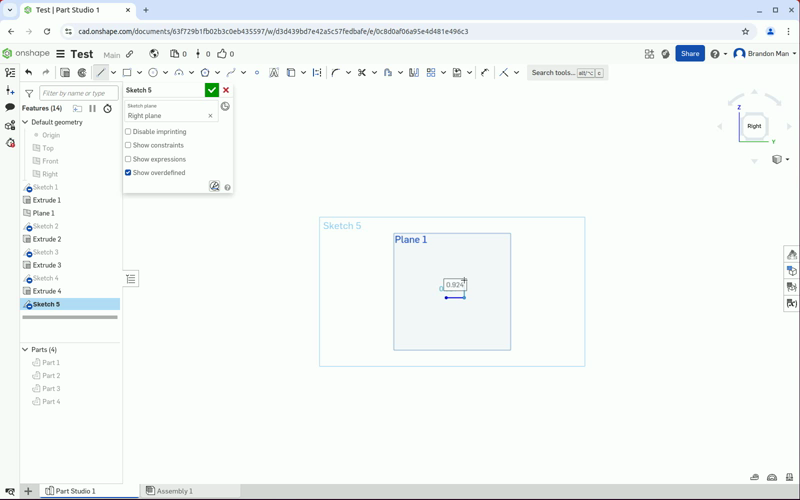
scroll(6)
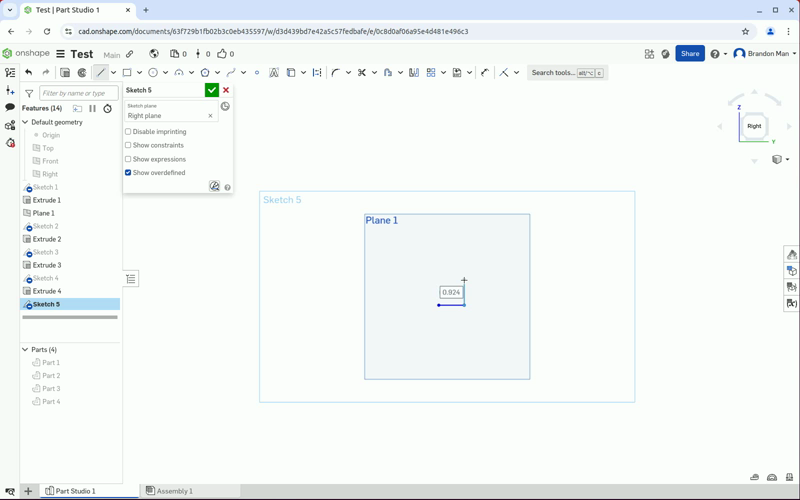
scroll(6)
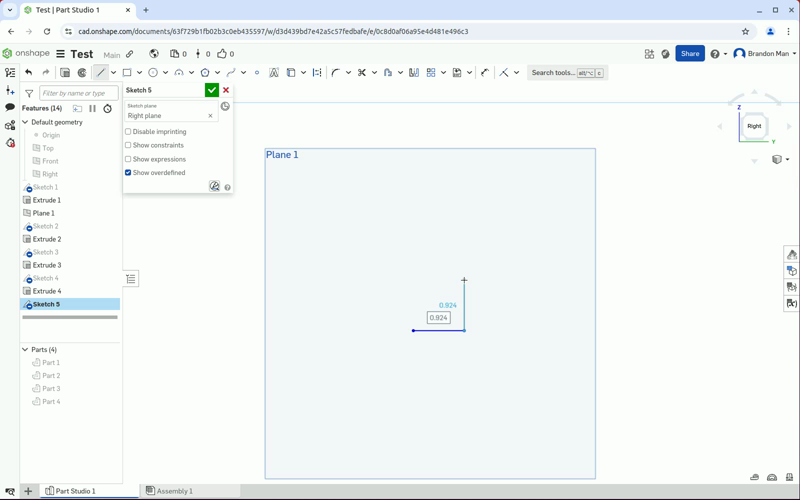
click(464, 279)
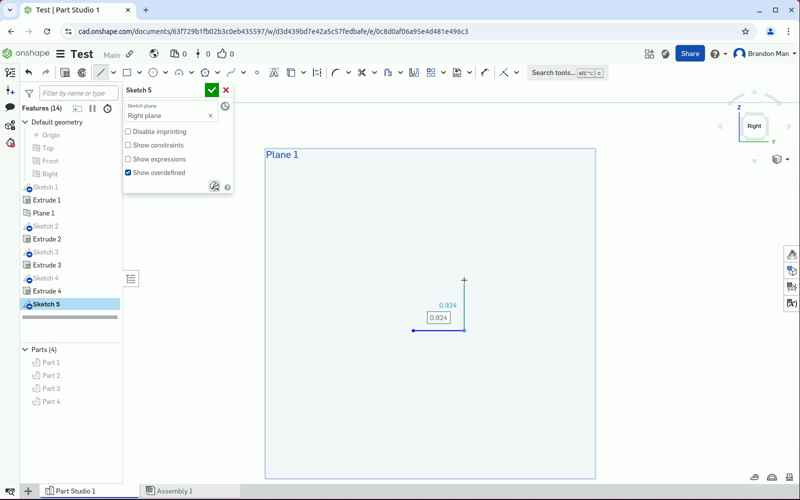
scroll(-6)
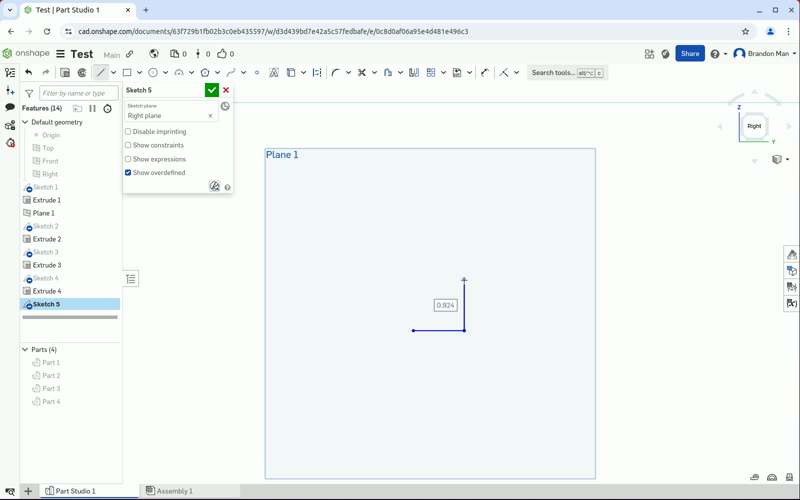
scroll(-6)
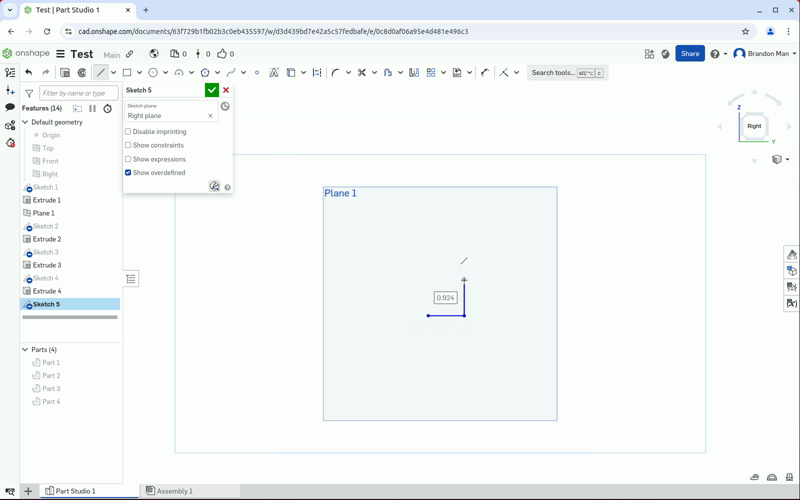
scroll(-6)
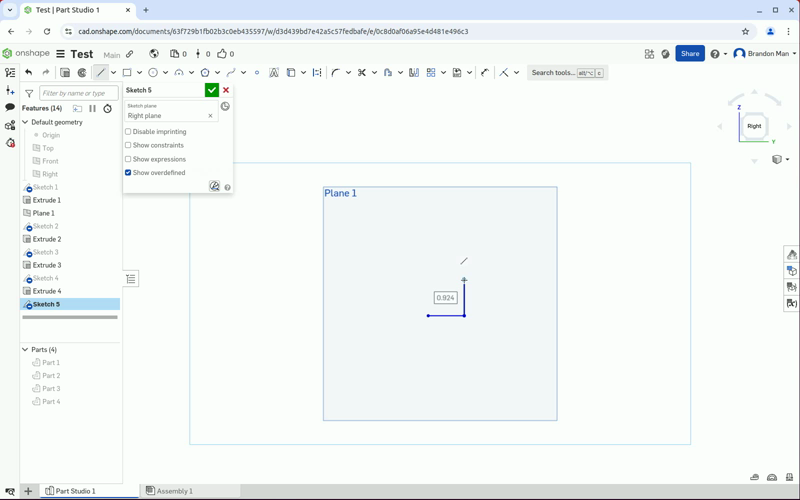
scroll(-6)
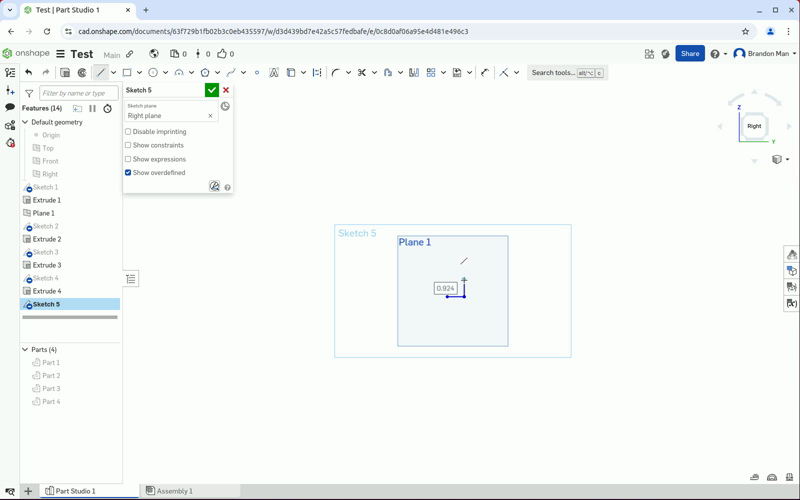
scroll(-6)
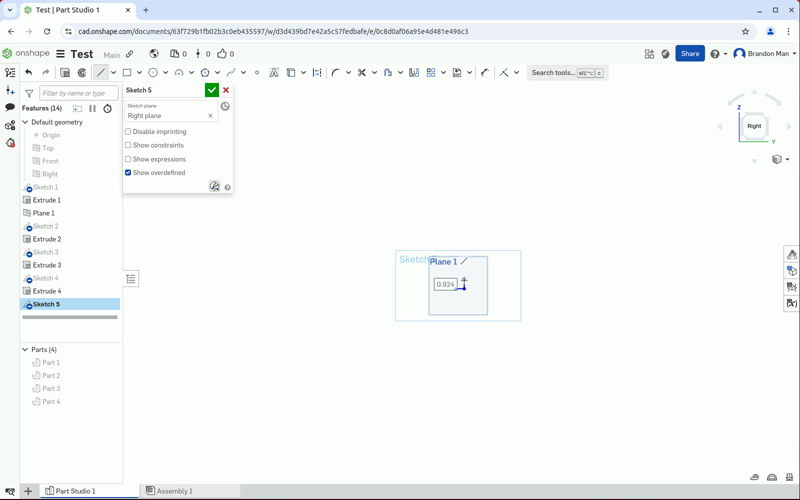
scroll(-6)
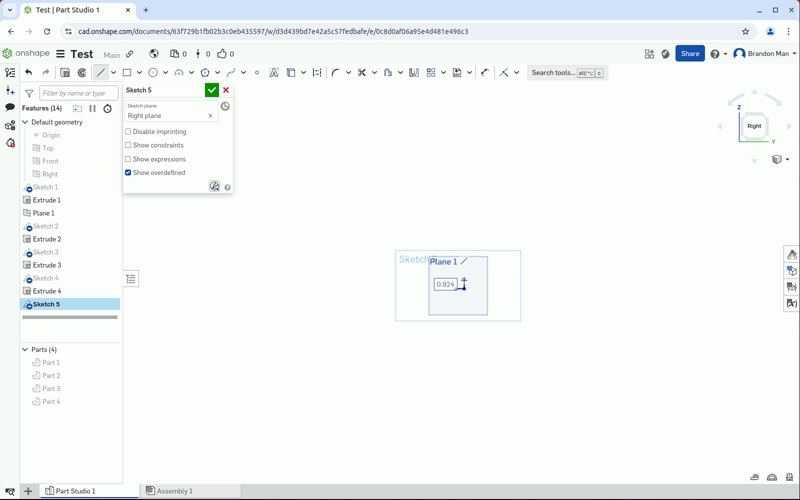
scroll(-6)
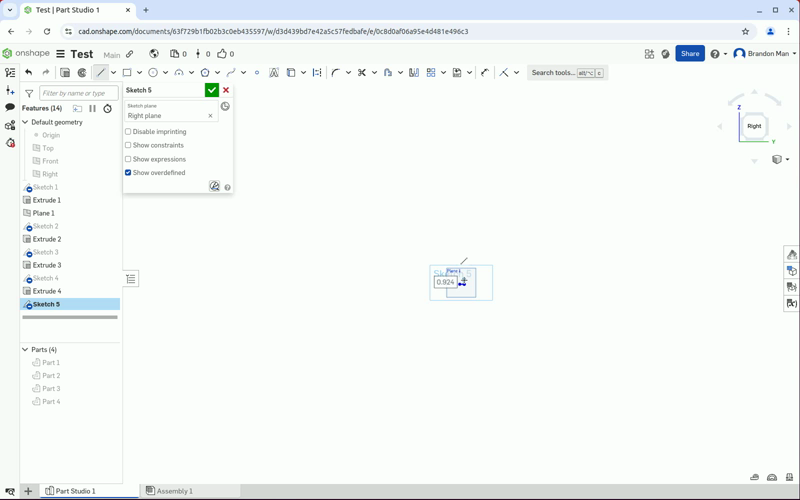
key_up(shift)
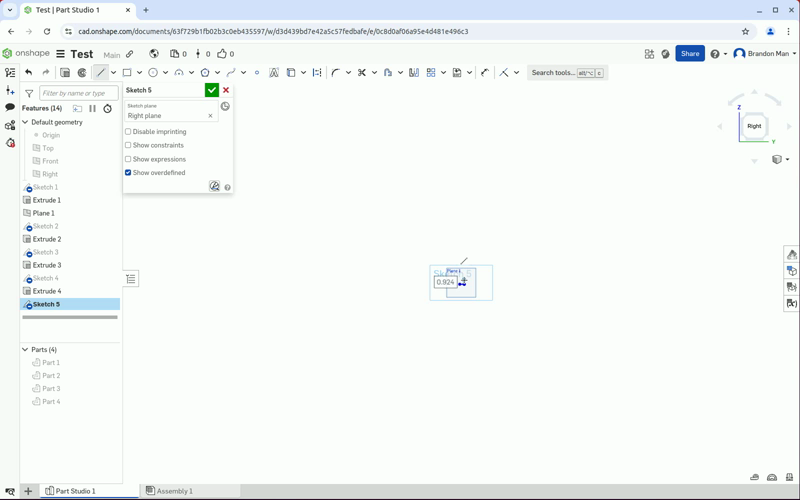
key_down(shift)
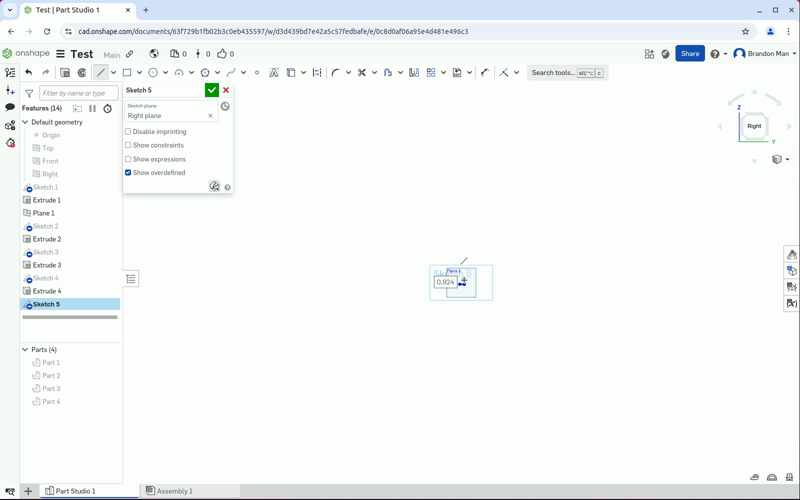
mouse_move(494, 279)
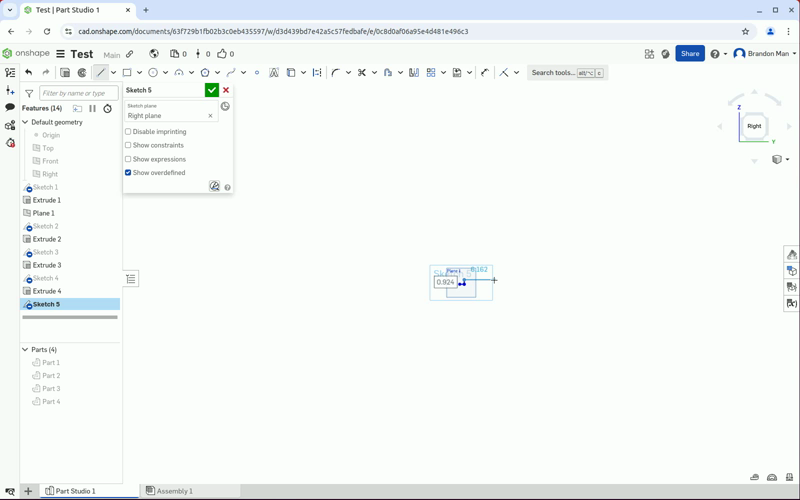
mouse_move(459, 279)
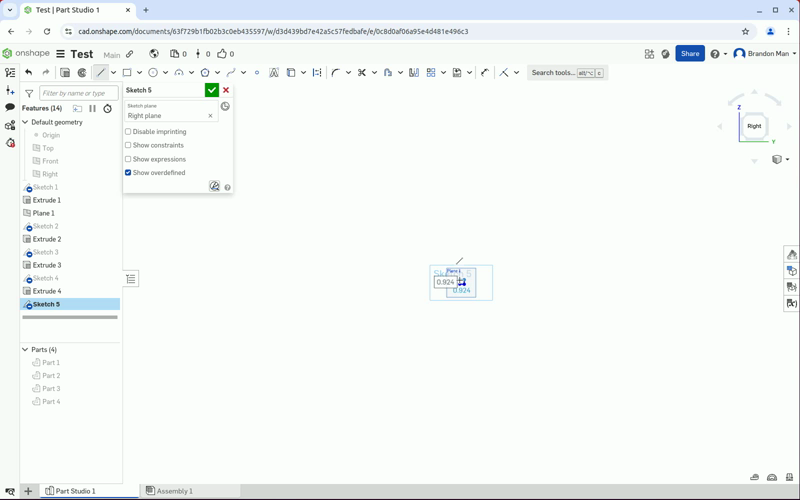
scroll(6)
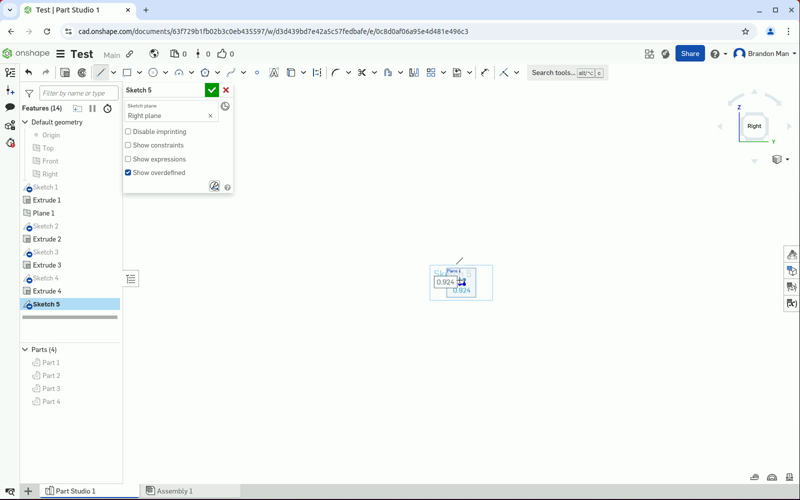
scroll(6)
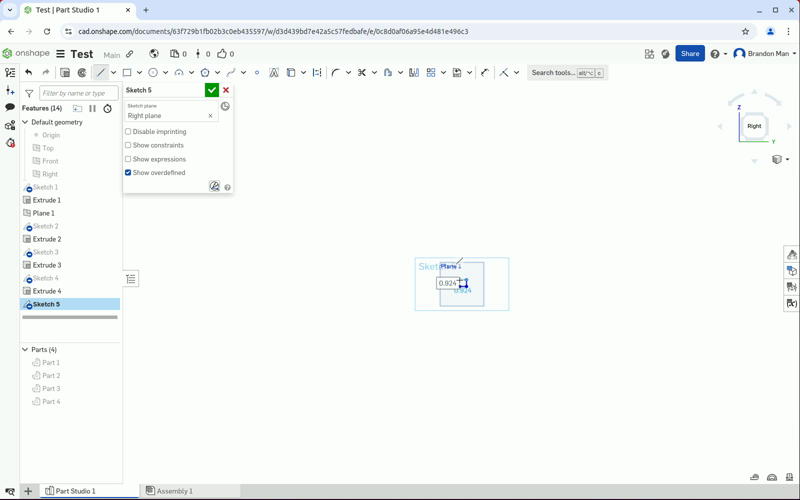
scroll(6)
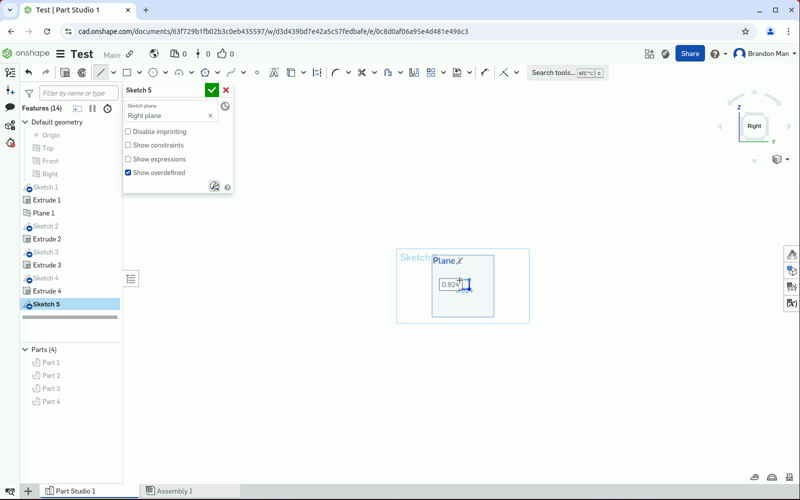
scroll(6)
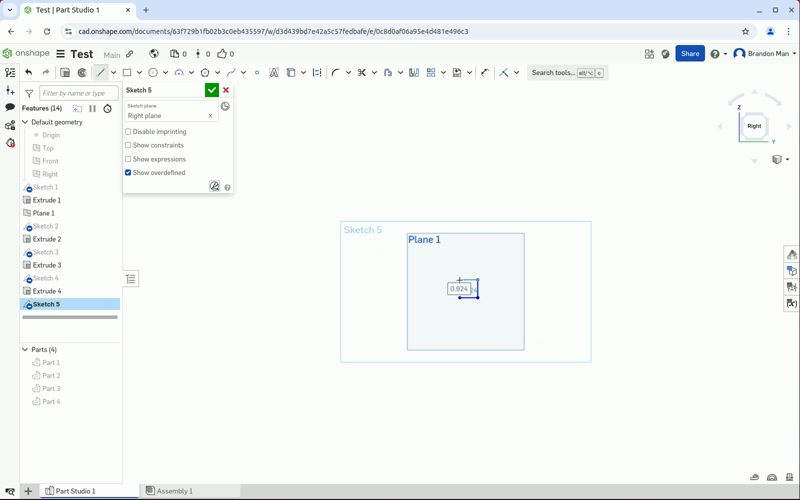
scroll(6)
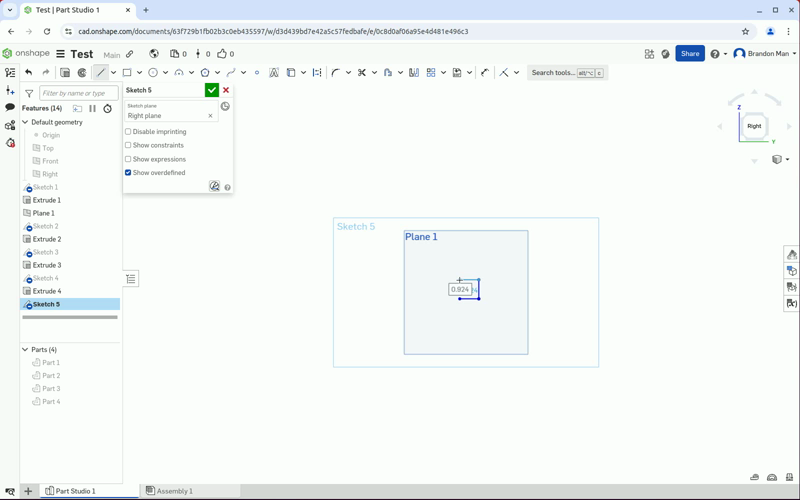
scroll(6)
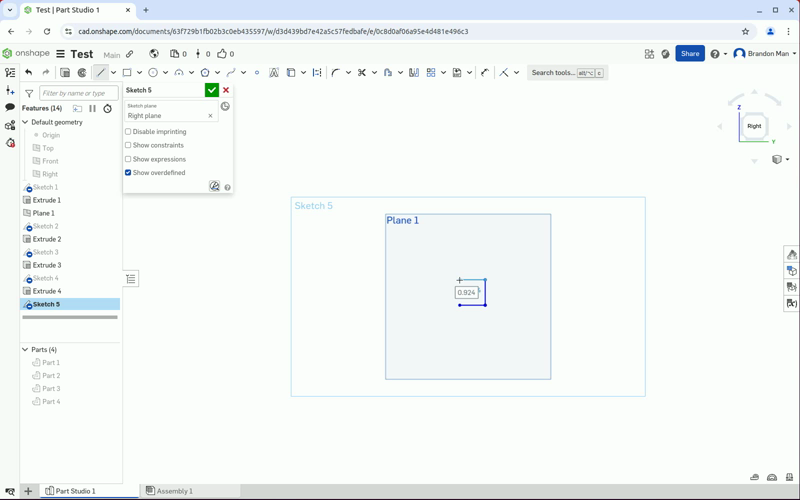
scroll(6)
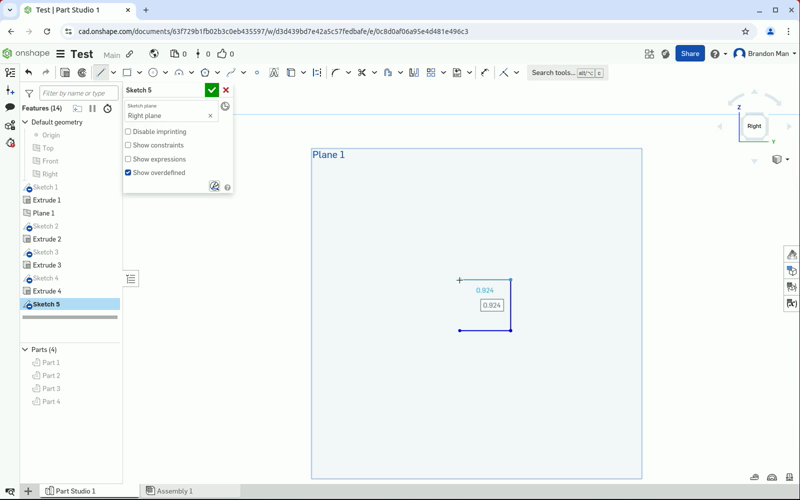
click(459, 279)
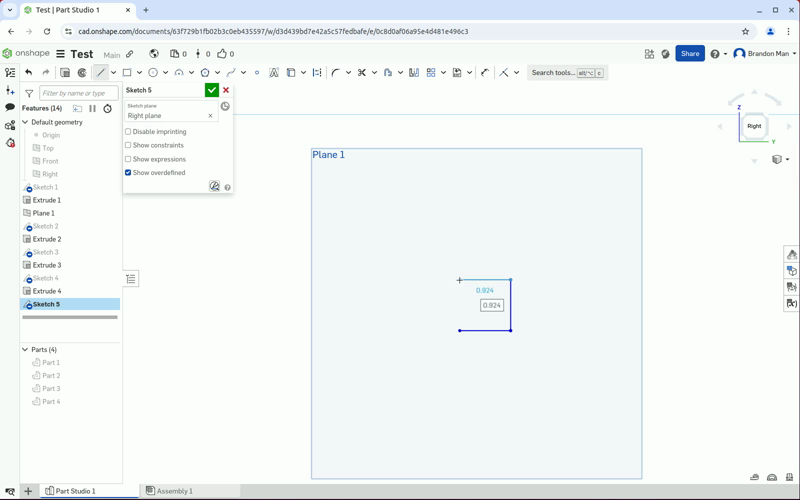
scroll(-6)
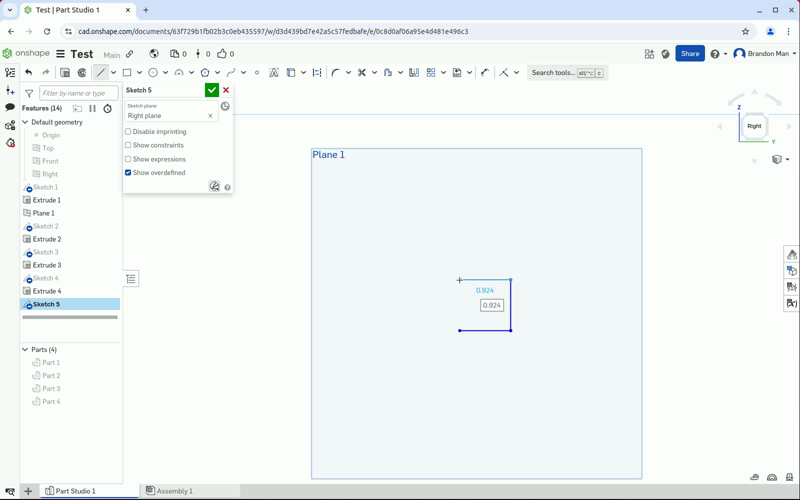
scroll(-6)
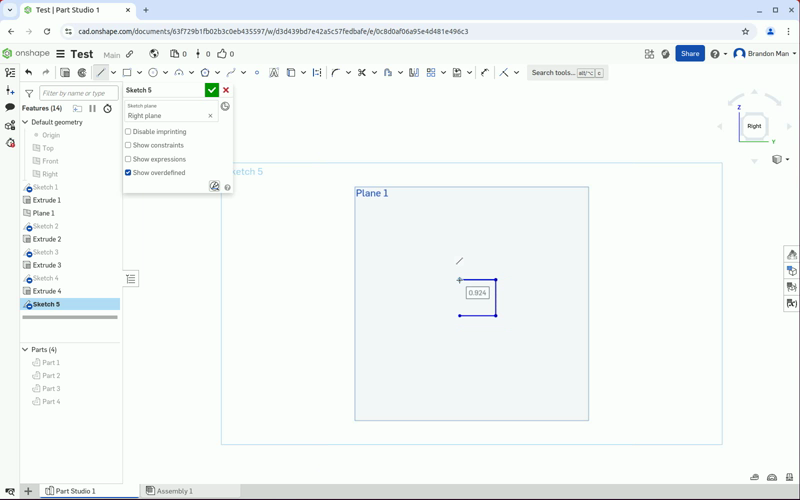
scroll(-6)
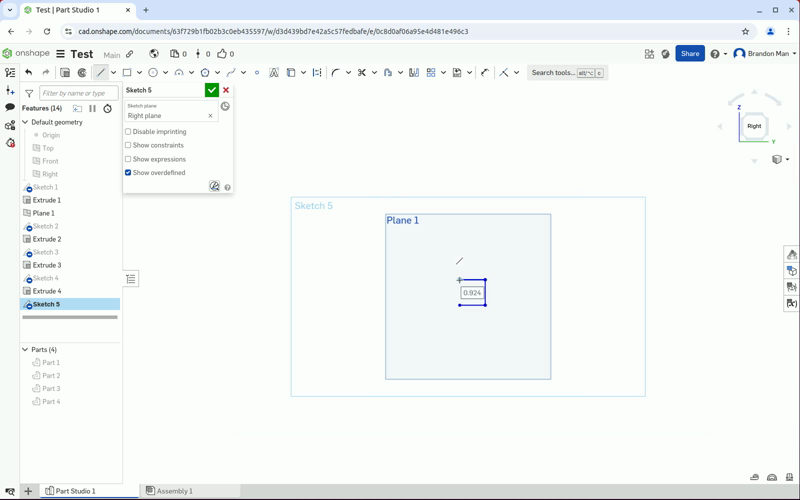
scroll(-6)
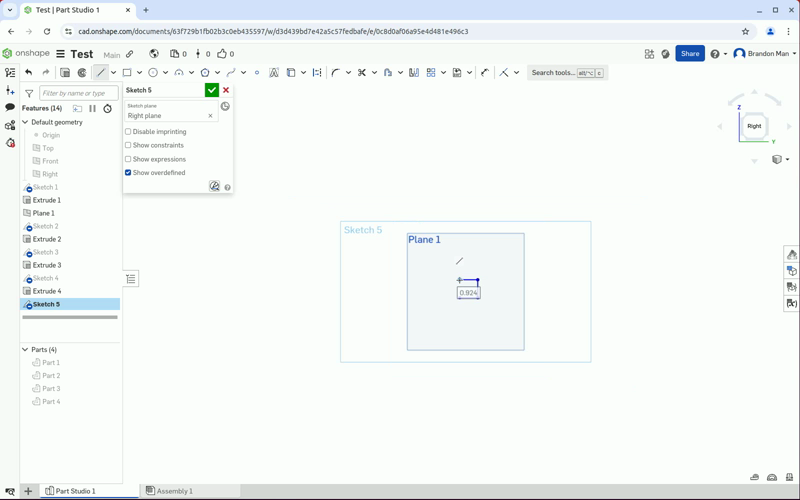
scroll(-6)
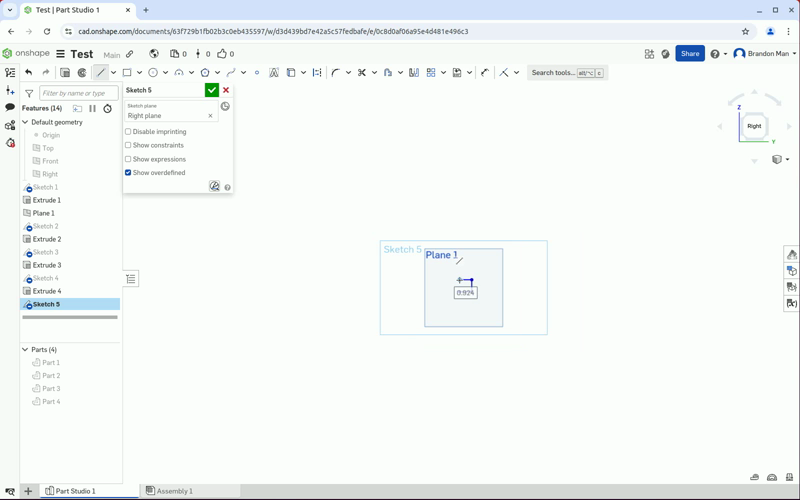
scroll(-6)
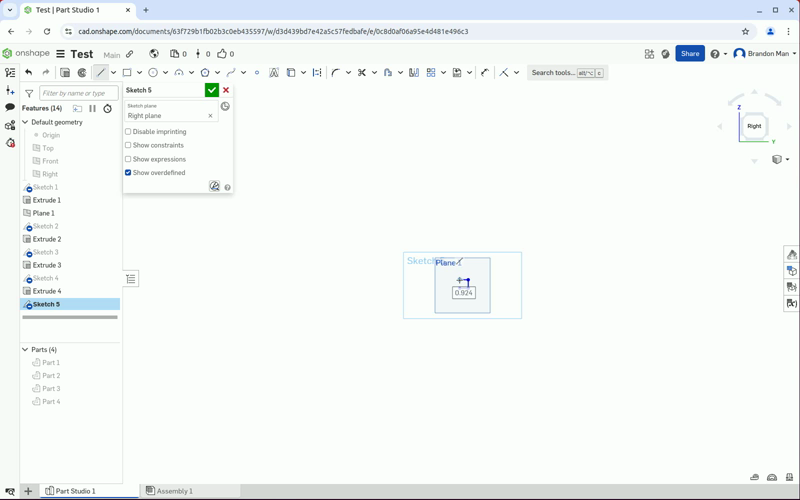
scroll(-6)
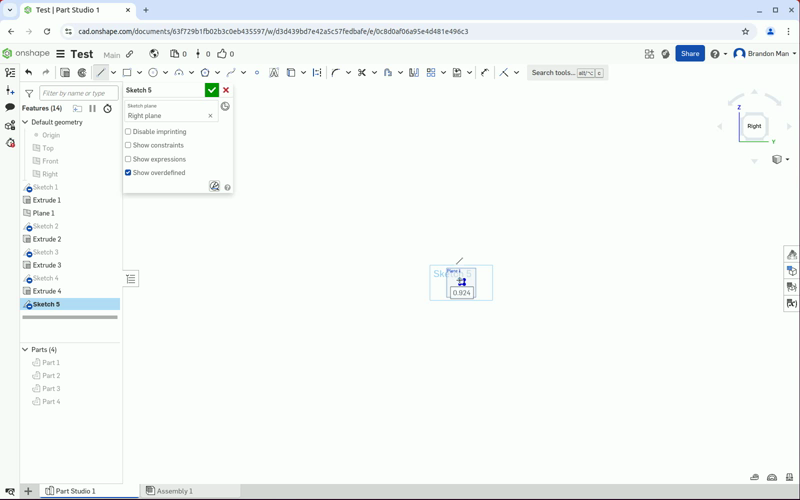
key_up(shift)
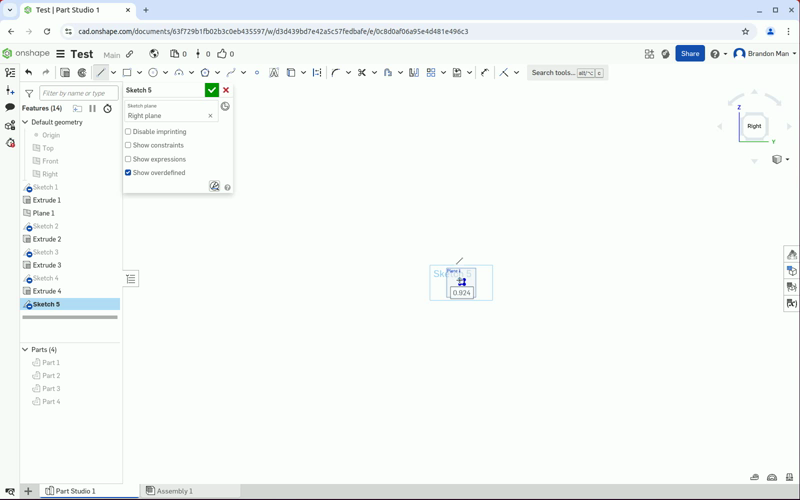
mouse_move(489, 279)
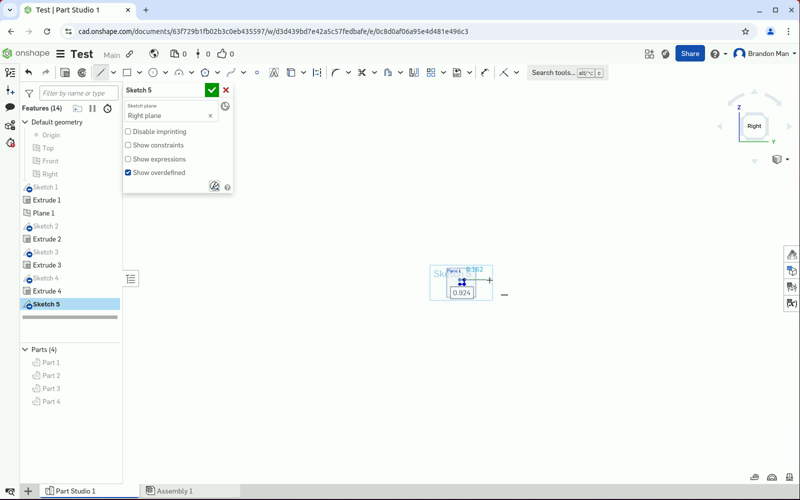
key_down(shift)
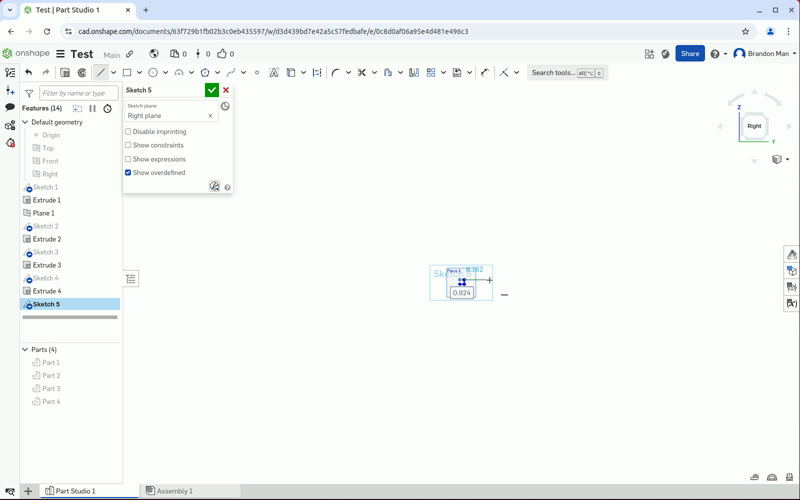
mouse_move(459, 284)
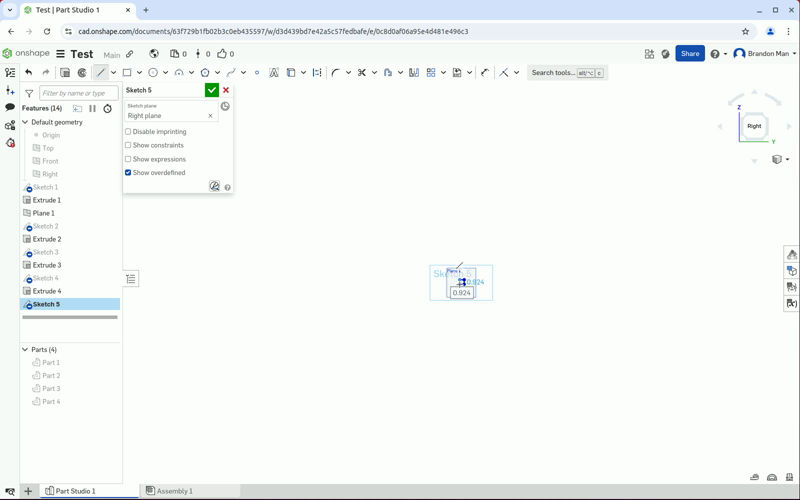
scroll(6)
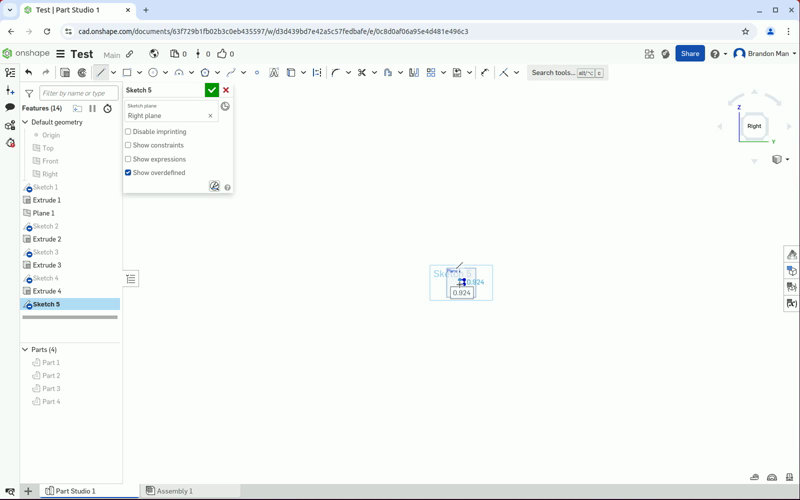
scroll(6)
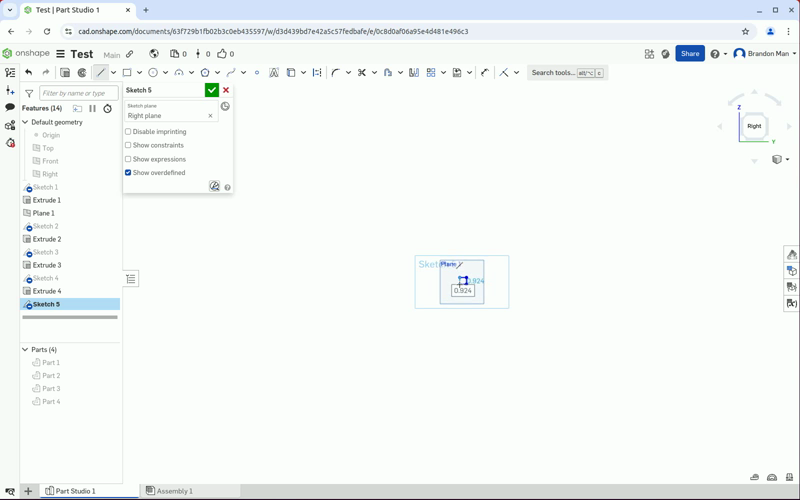
scroll(6)
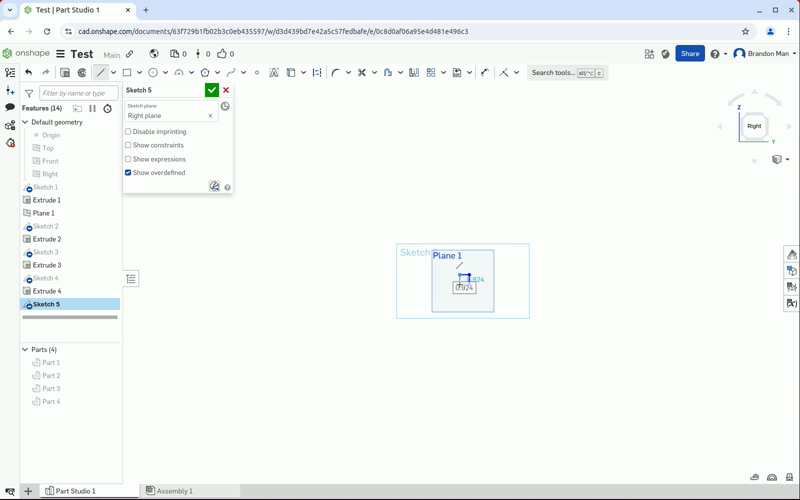
scroll(6)
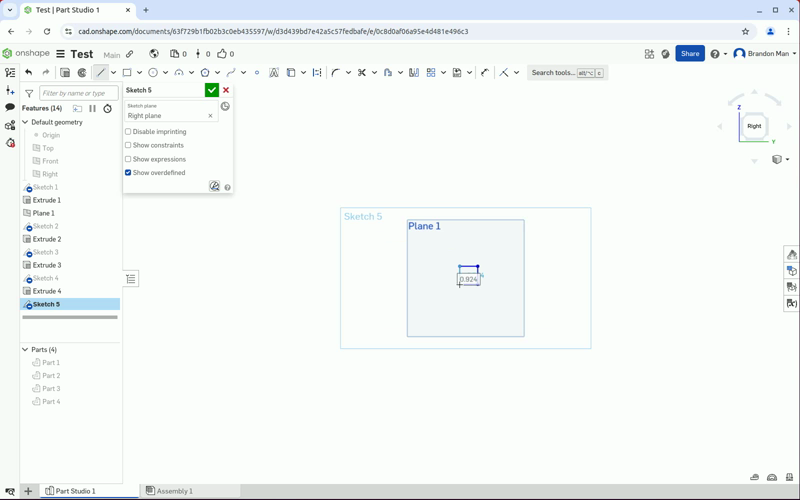
scroll(6)
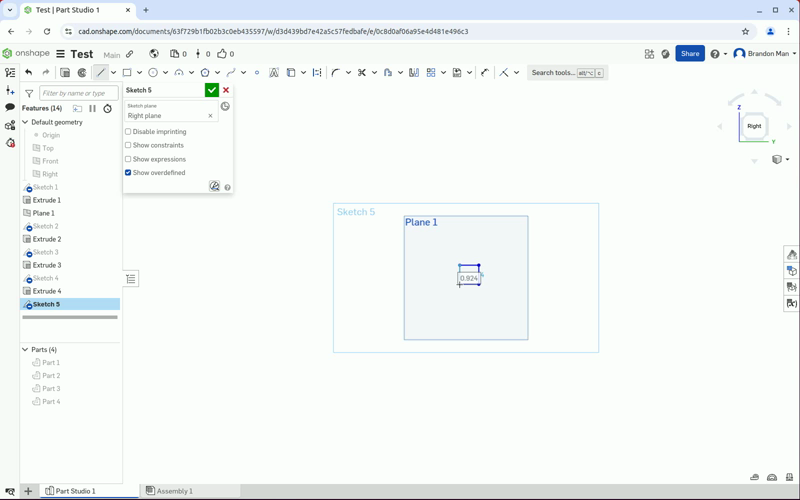
scroll(6)
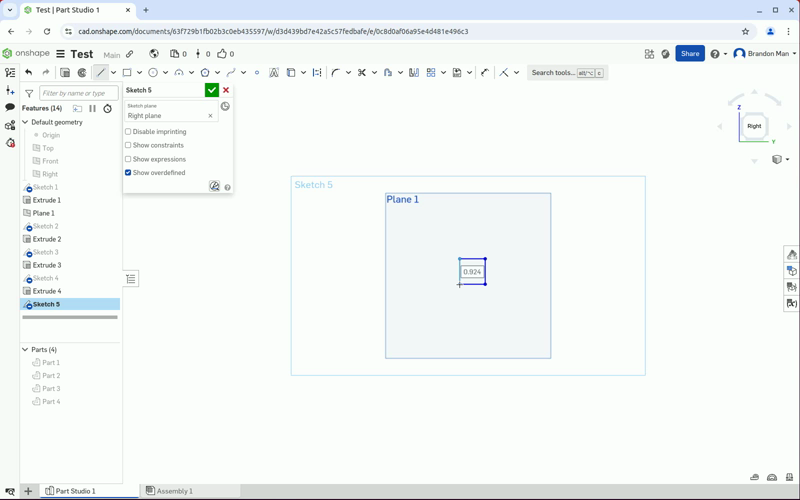
scroll(6)
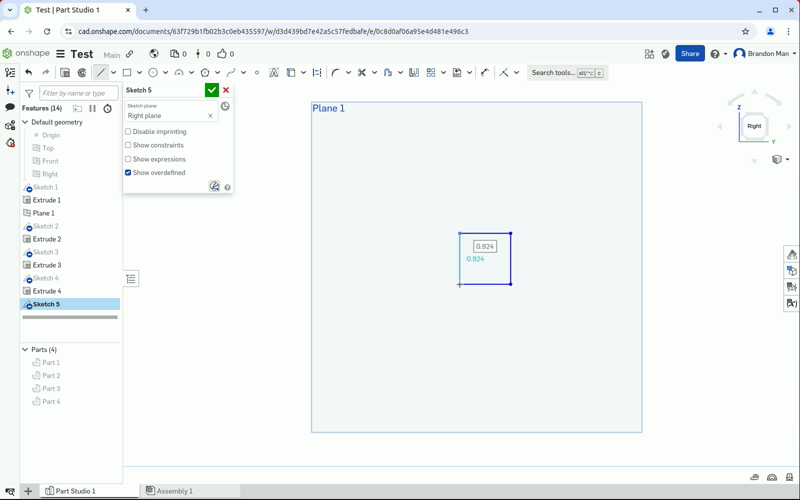
key_up(shift)
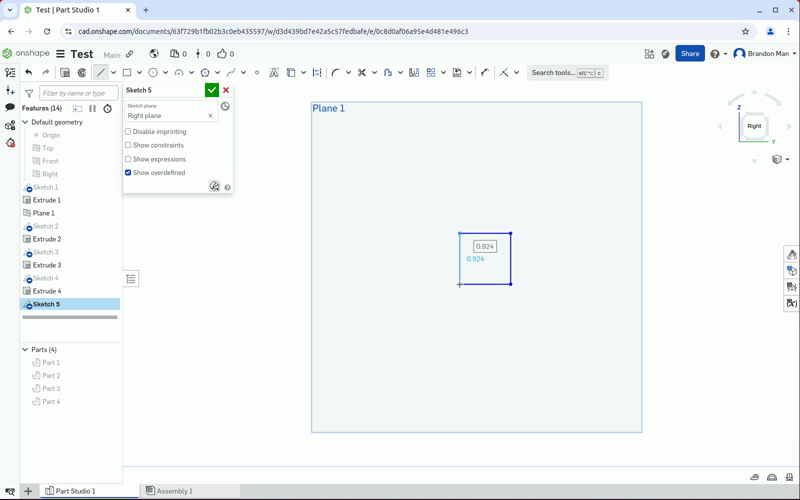
click(459, 284)
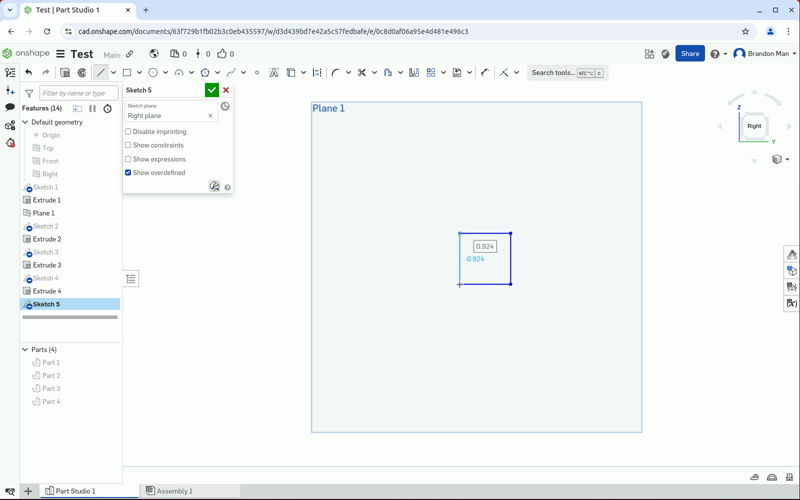
scroll(-6)
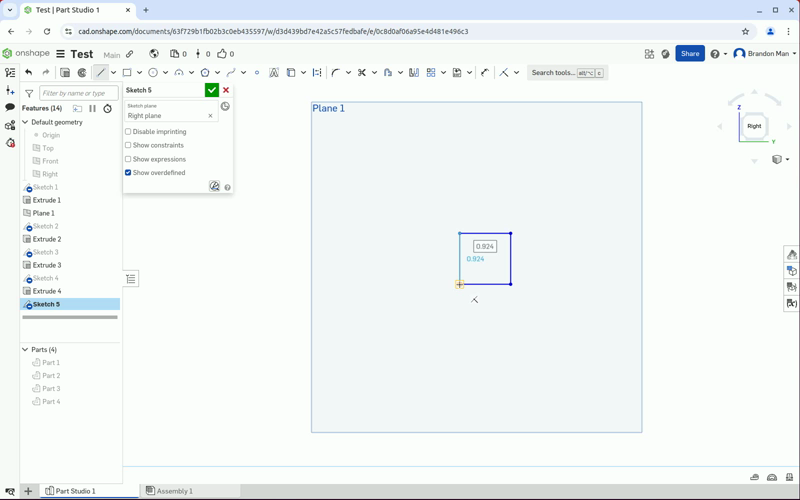
scroll(-6)
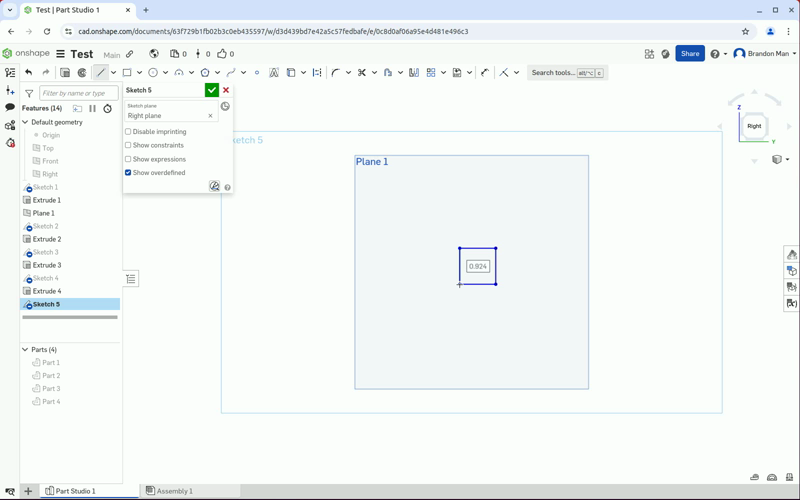
scroll(-6)
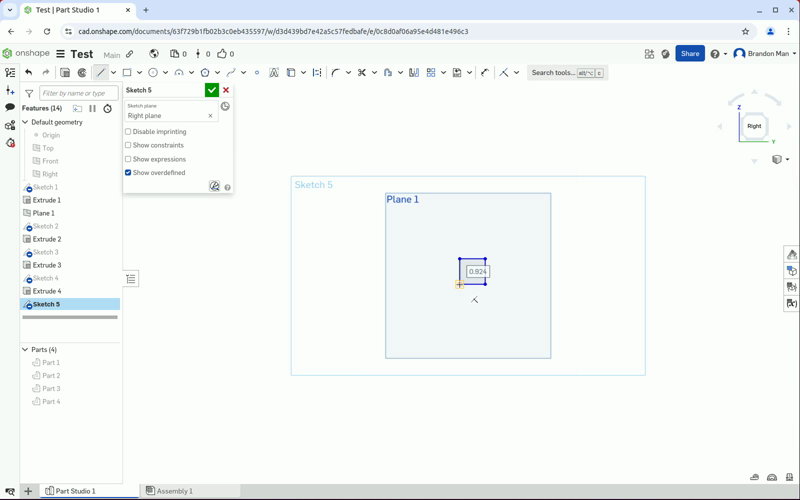
scroll(-6)
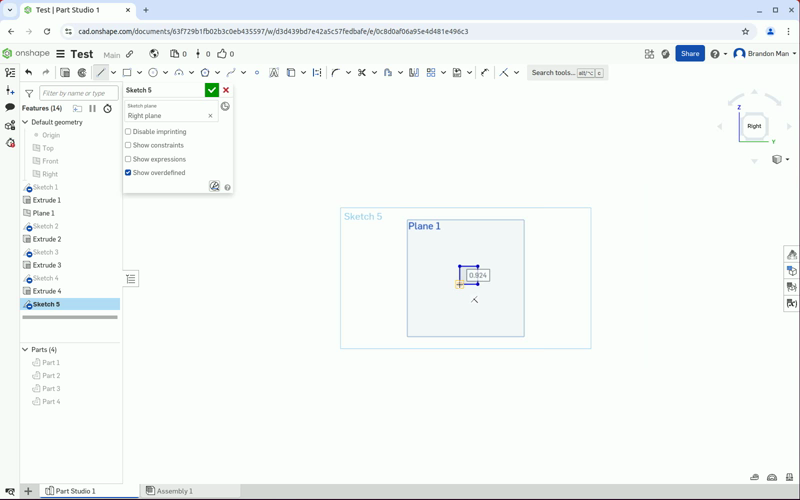
scroll(-6)
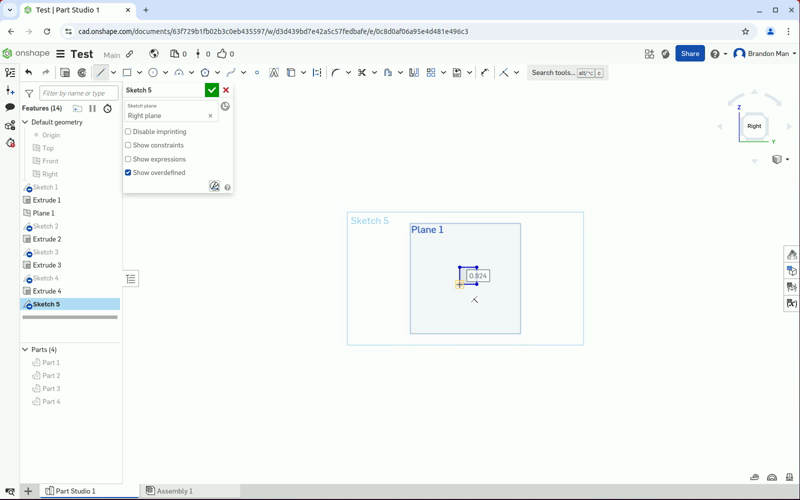
scroll(-6)
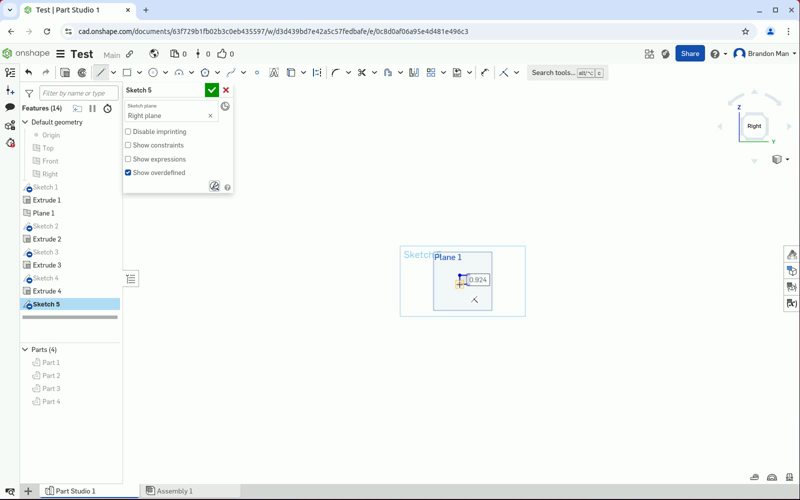
scroll(-6)
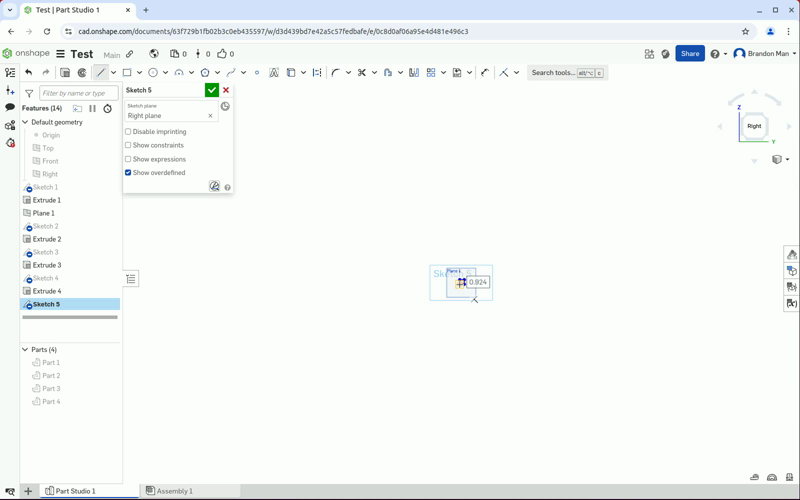
key(esc)
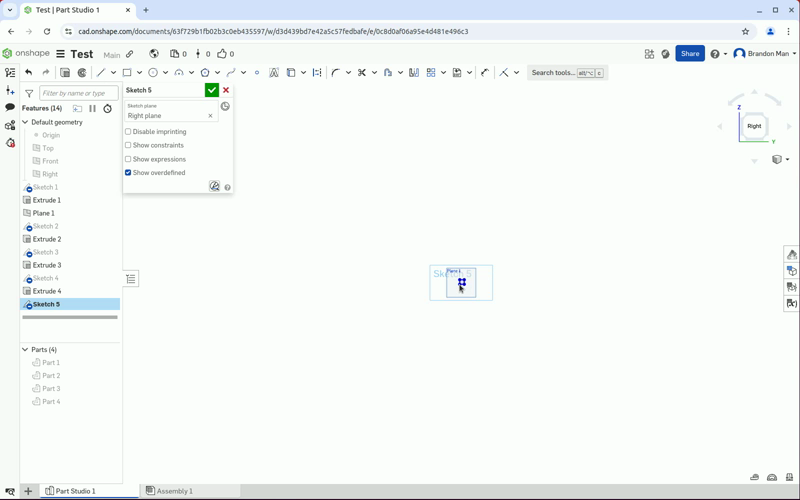
mouse_move(463, 280)
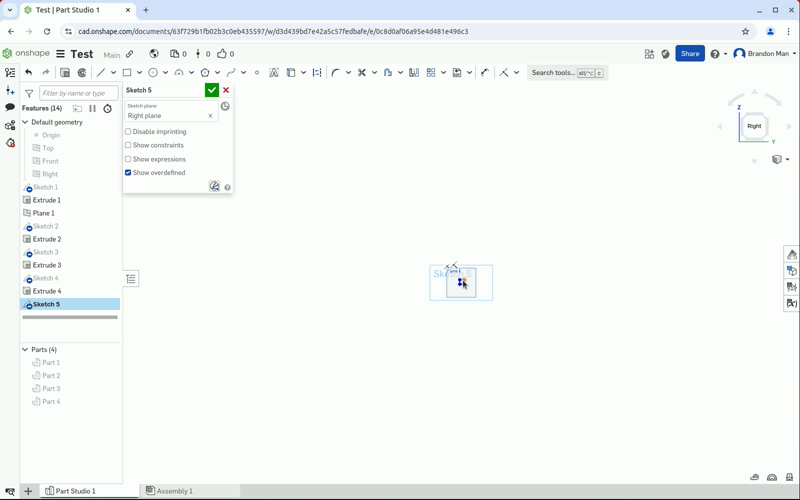
scroll(6)
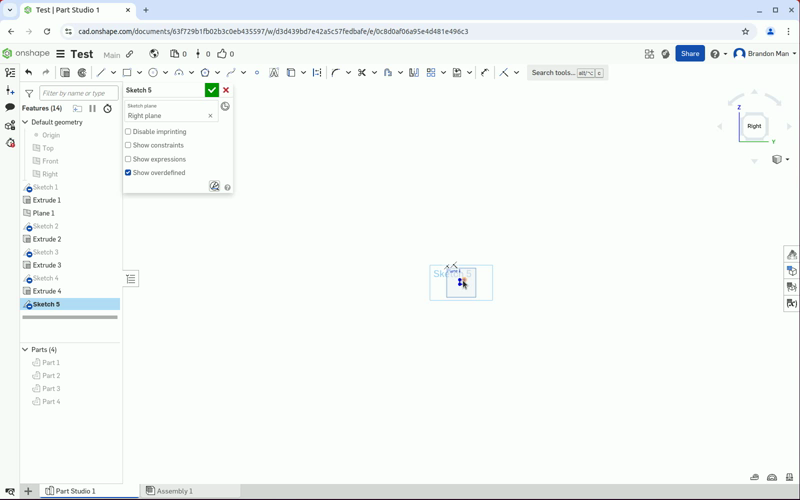
scroll(6)
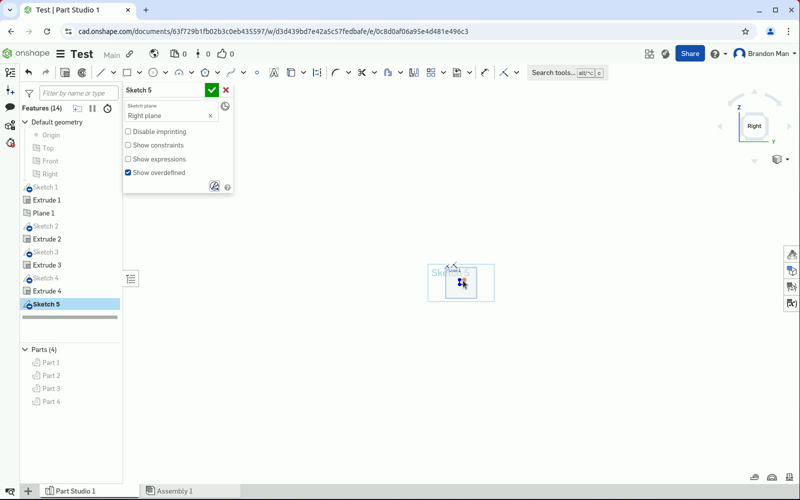
scroll(6)
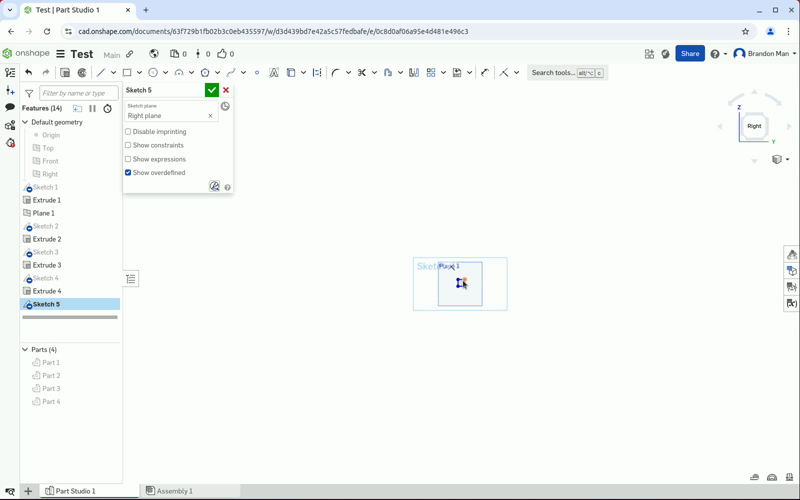
scroll(6)
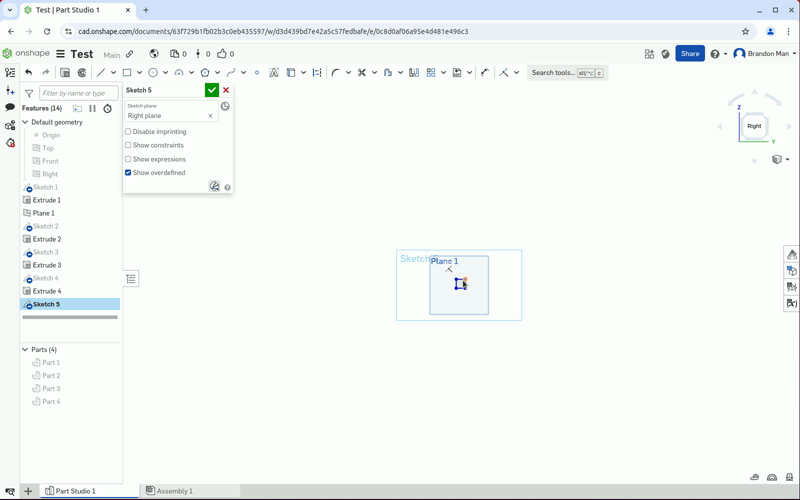
scroll(6)
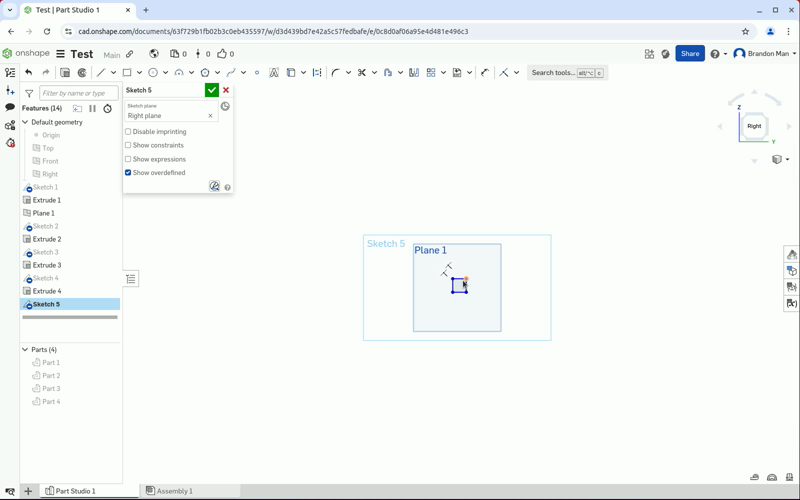
scroll(6)
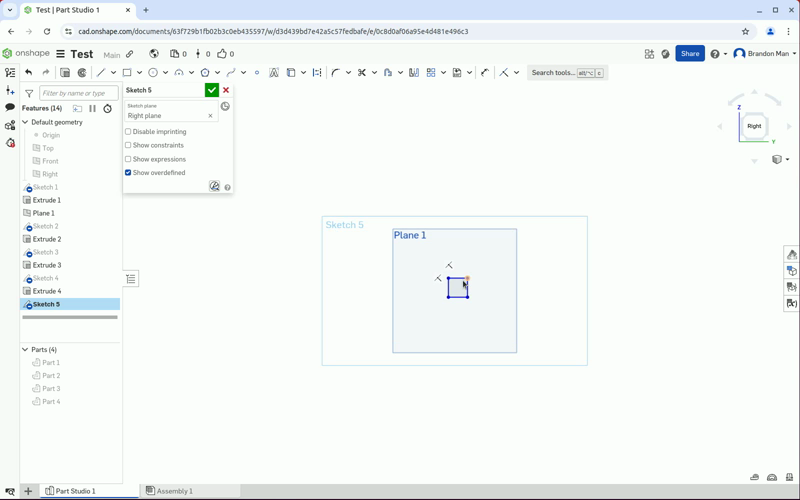
scroll(6)
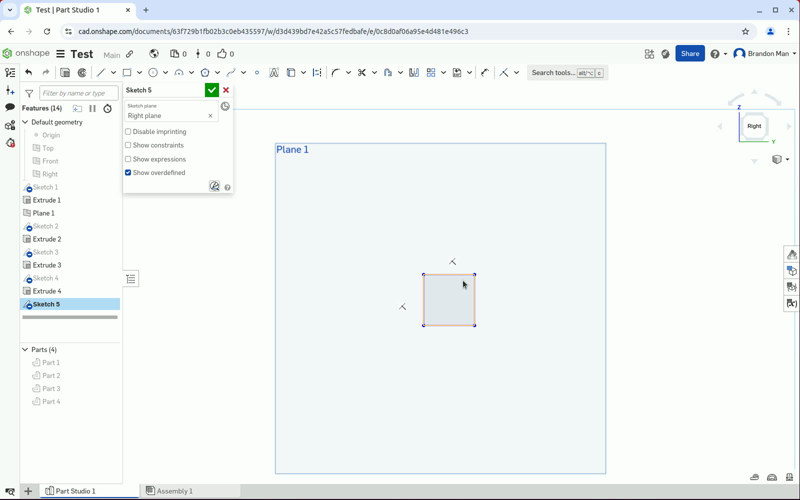
click(463, 280)
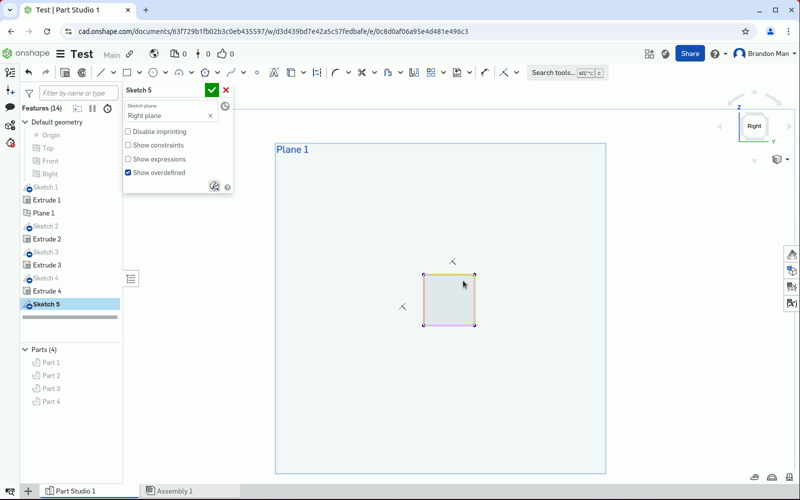
scroll(-6)
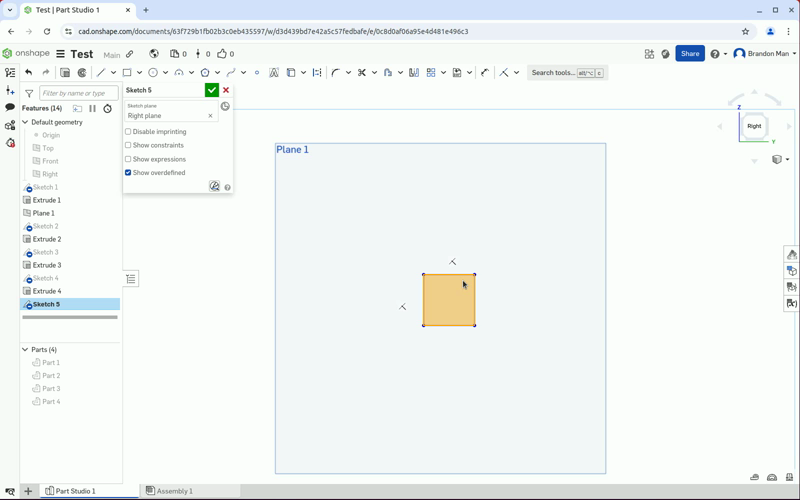
scroll(-6)
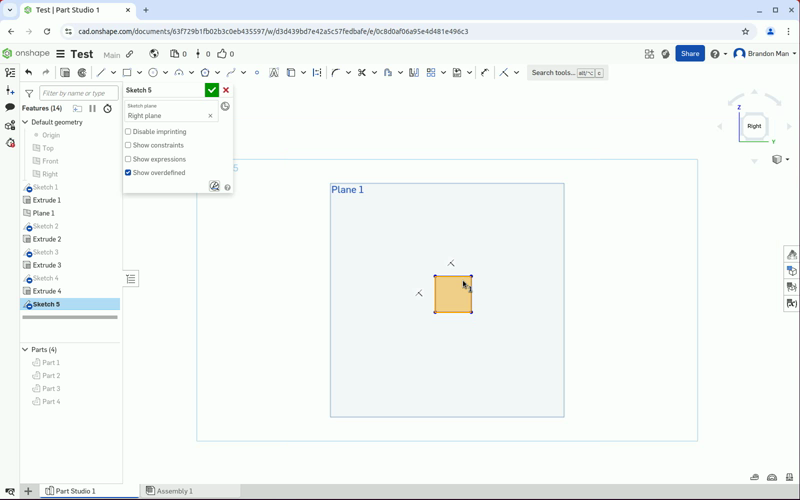
scroll(-6)
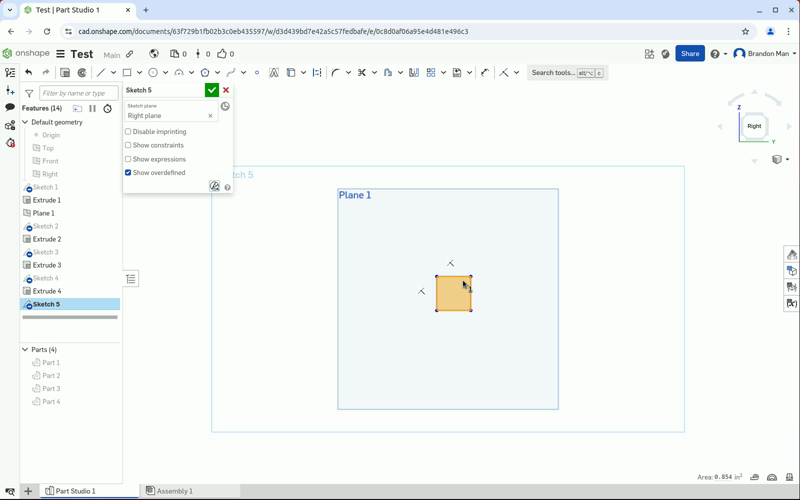
scroll(-6)
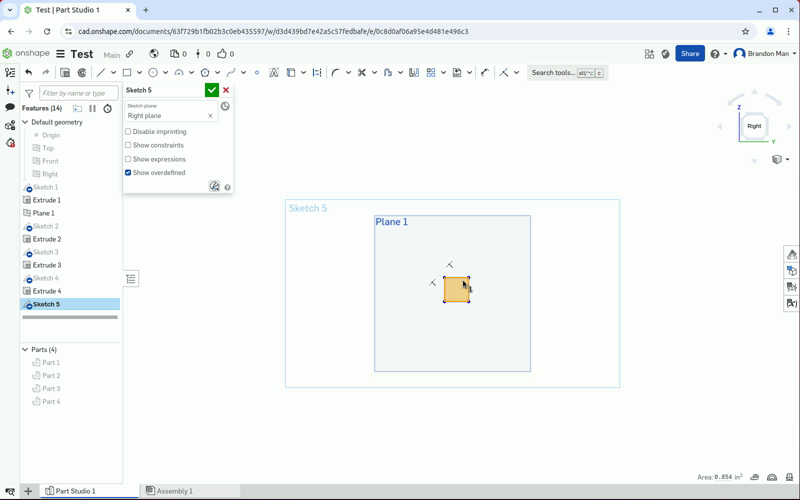
scroll(-6)
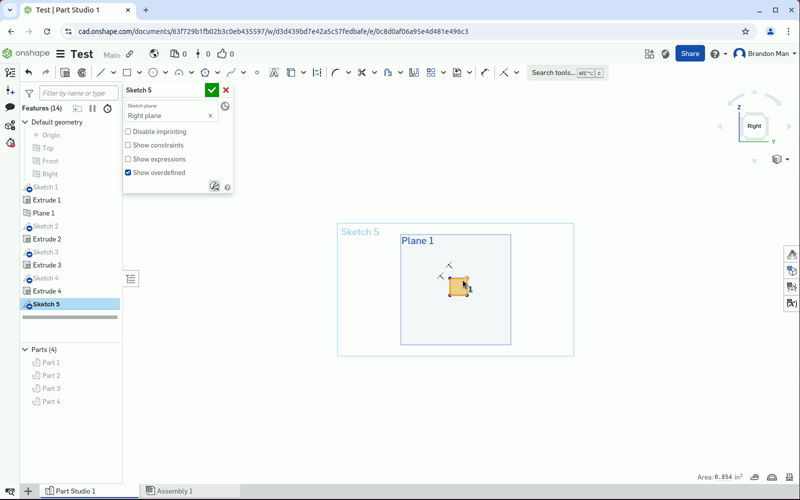
scroll(-6)
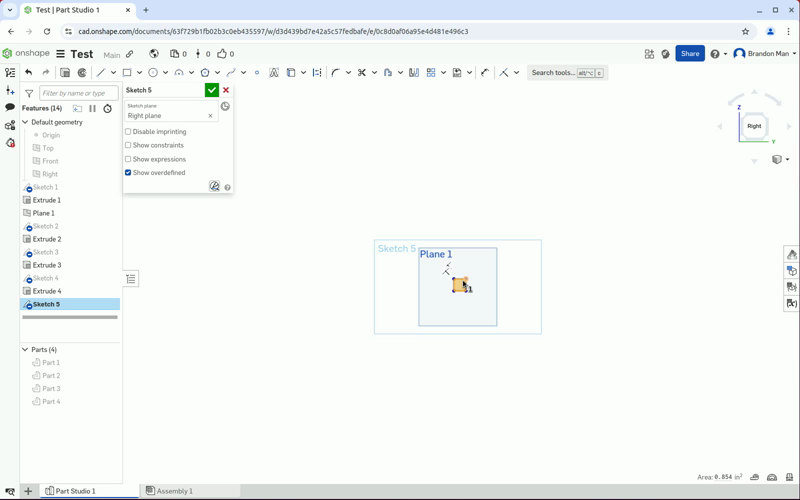
scroll(-6)
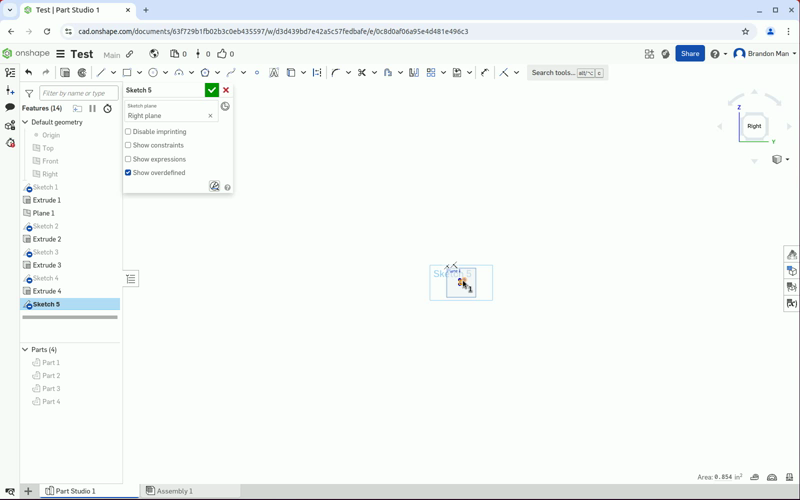
mouse_move(73, 352)
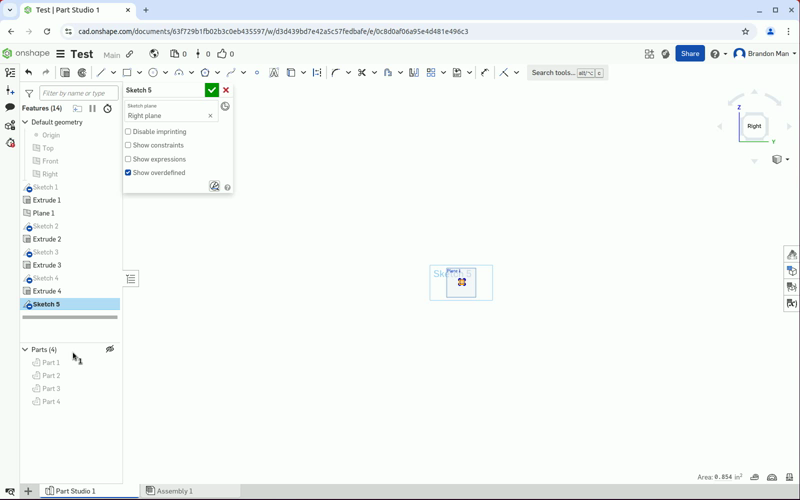
key(shift+y)
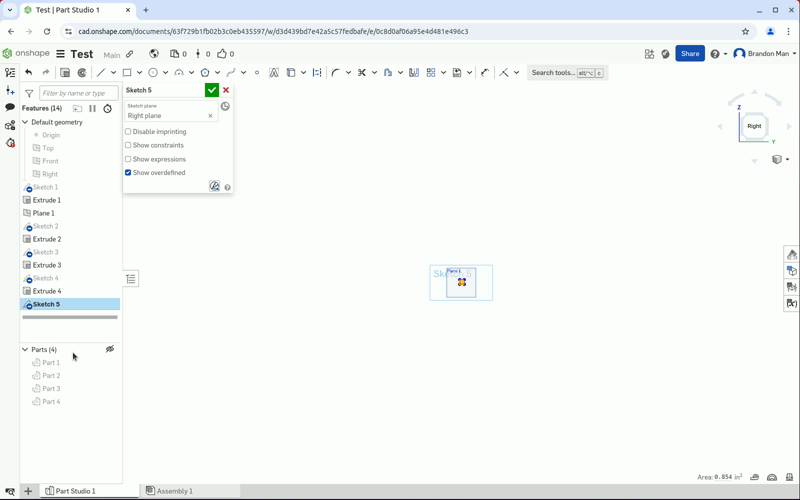
key(shift+e)
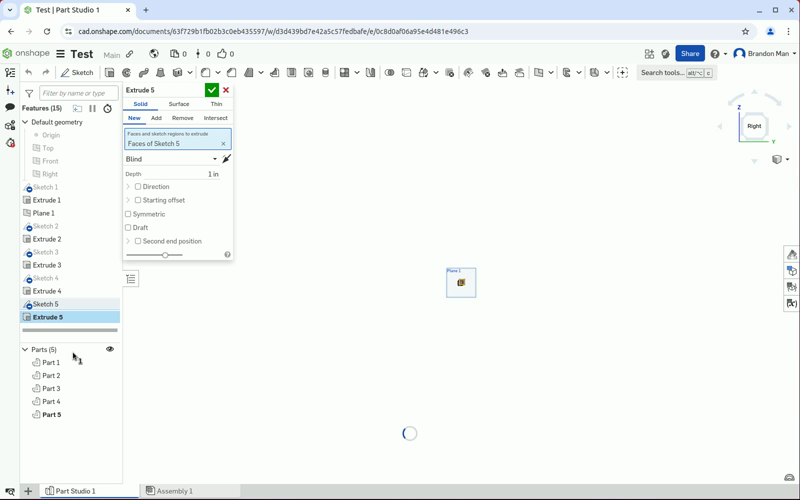
mouse_move(143, 106)
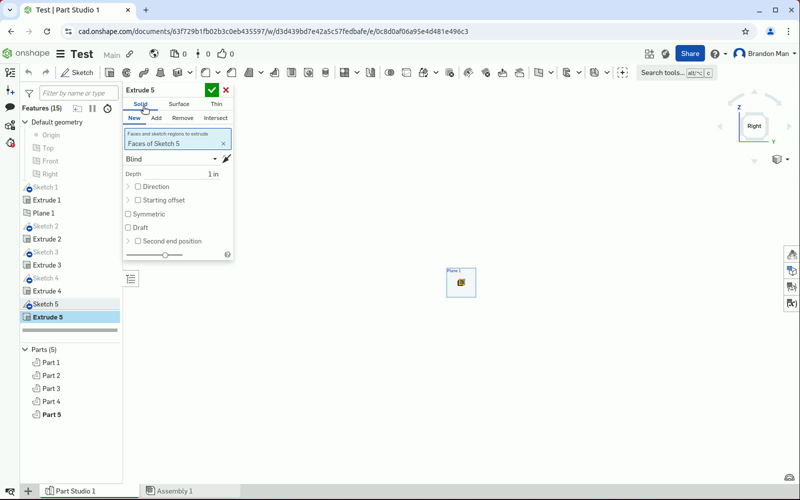
click(143, 106)
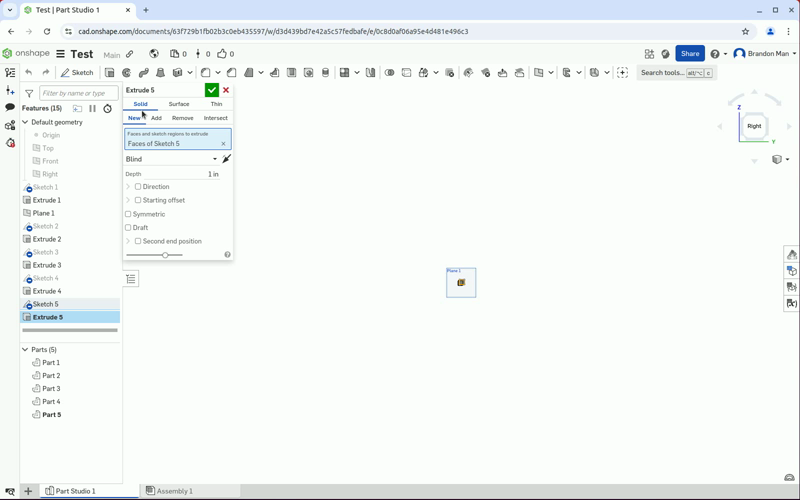
mouse_move(137, 120)
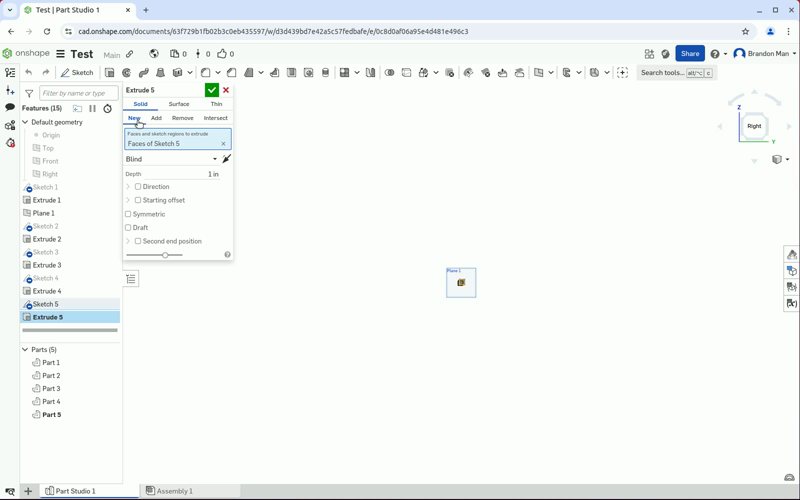
click(137, 120)
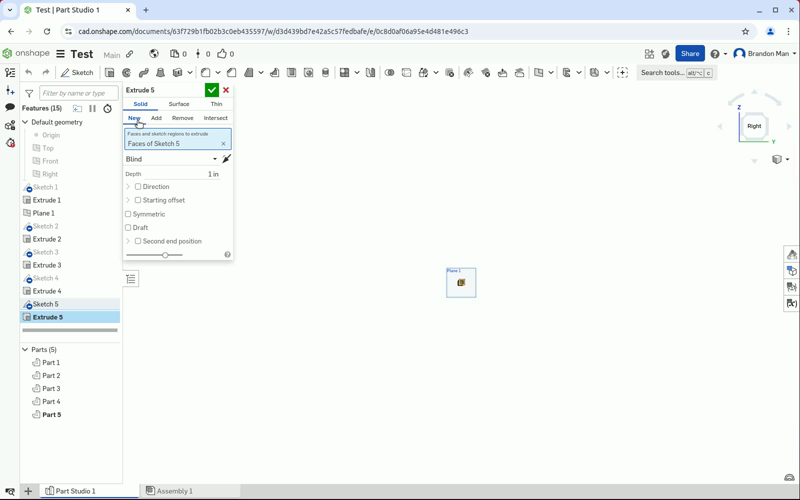
key(tab, 4)
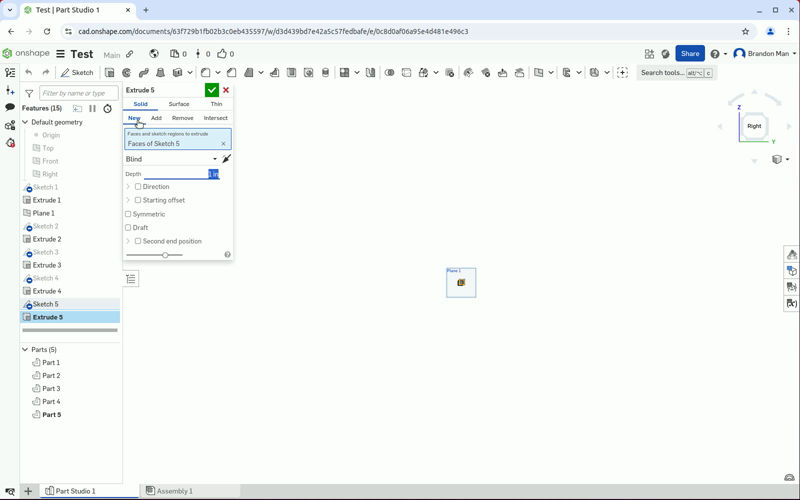
text(-0.241)
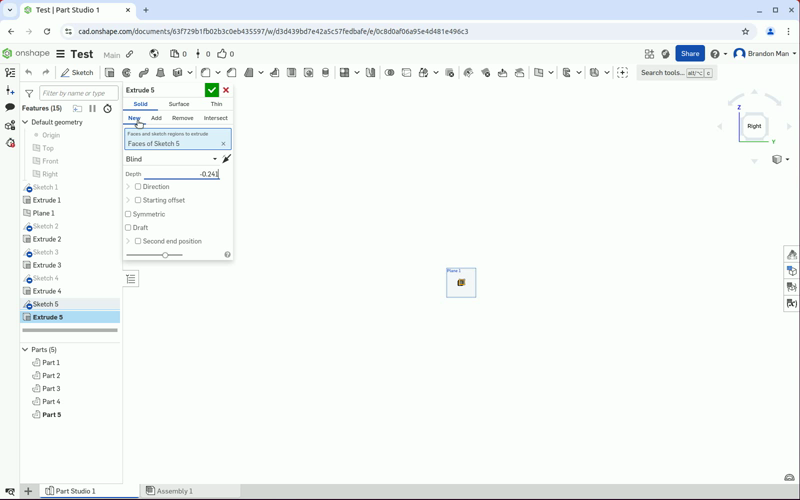
key(enter)
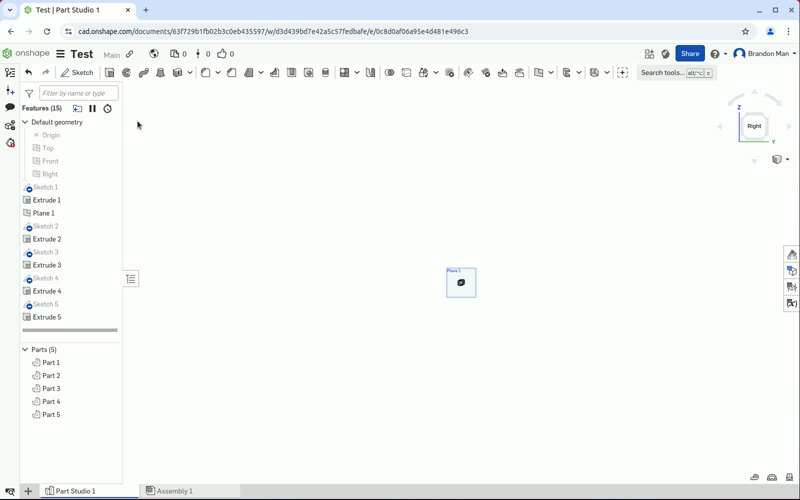
key(shift+h)
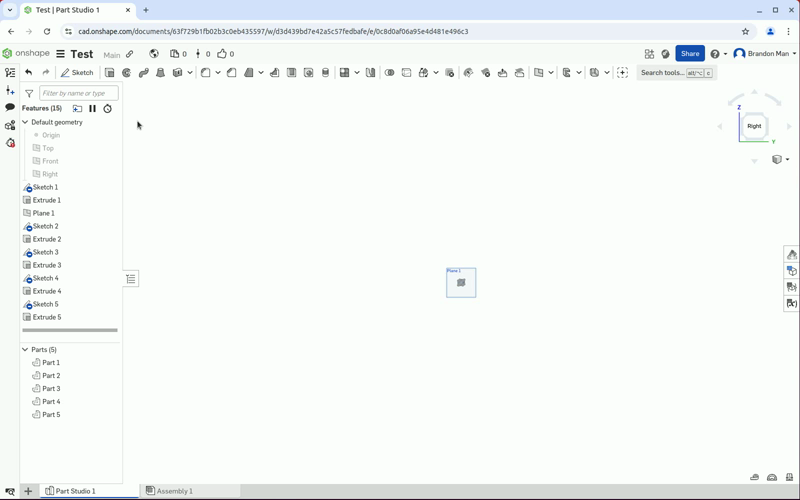
key(shift+h)
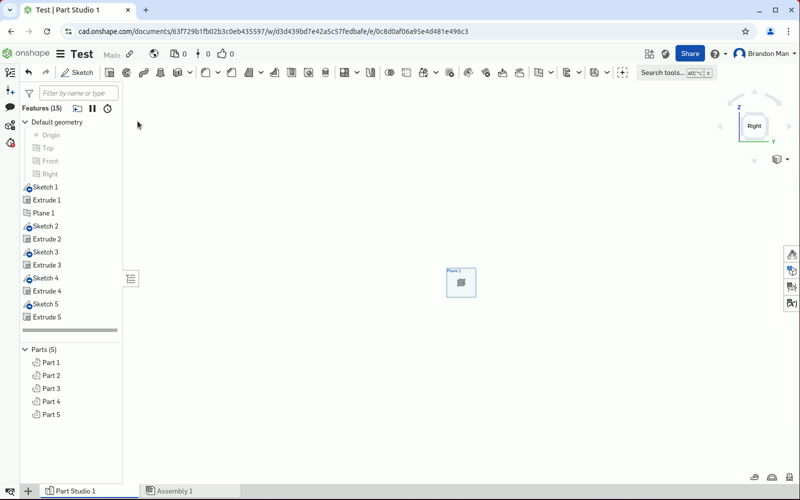
key(shift+7)
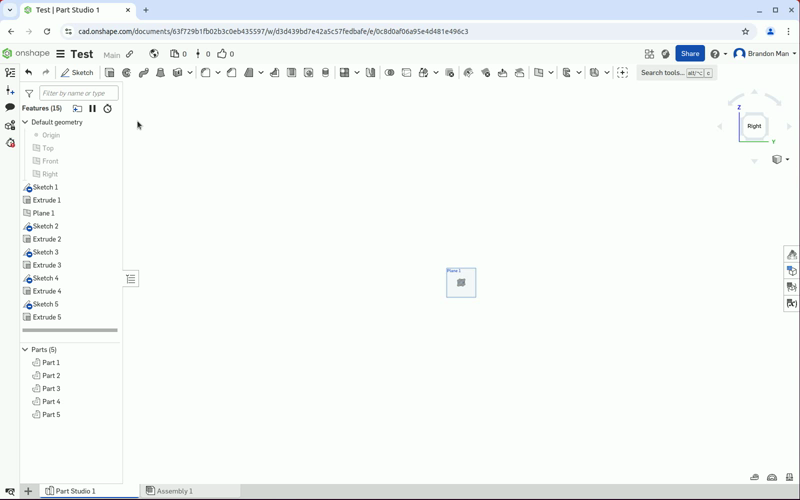
key(right, 2)
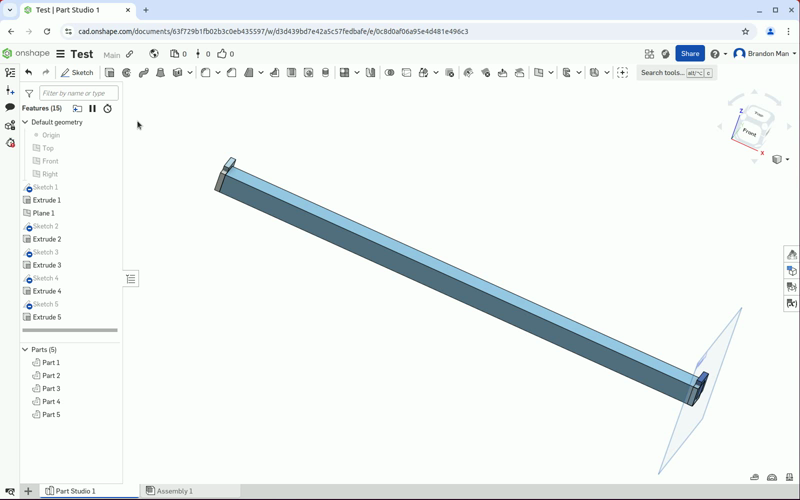
key(down, 2)
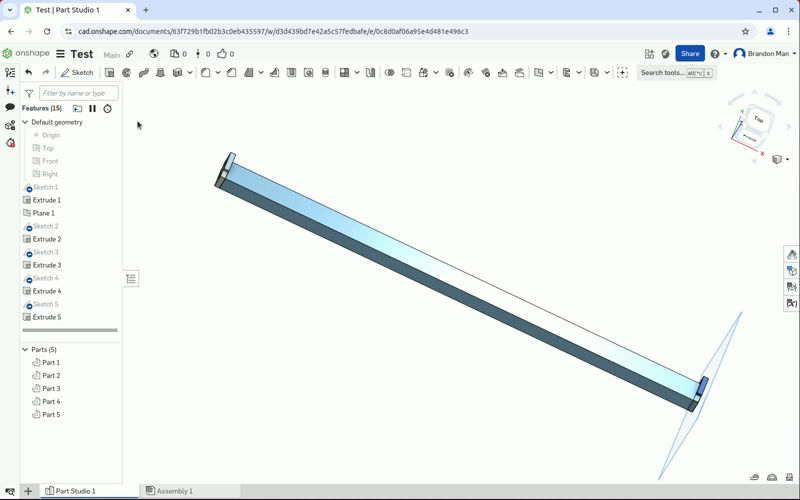
key(up, 2)
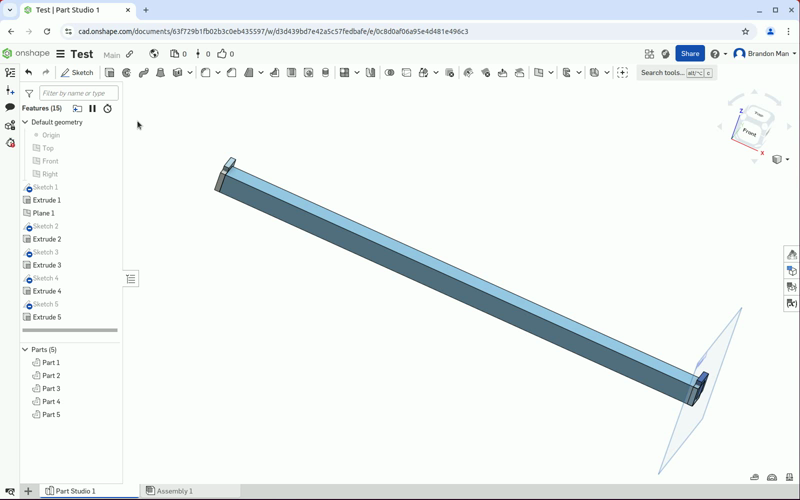
key(left, 2)
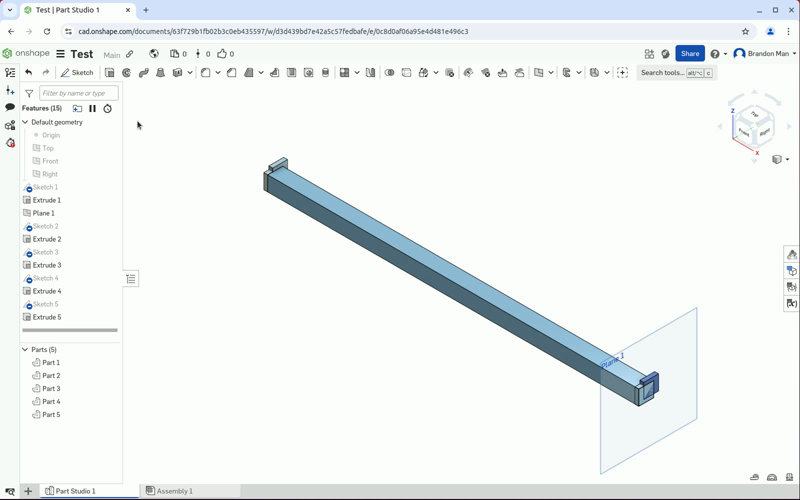
mouse_move(73, 189)
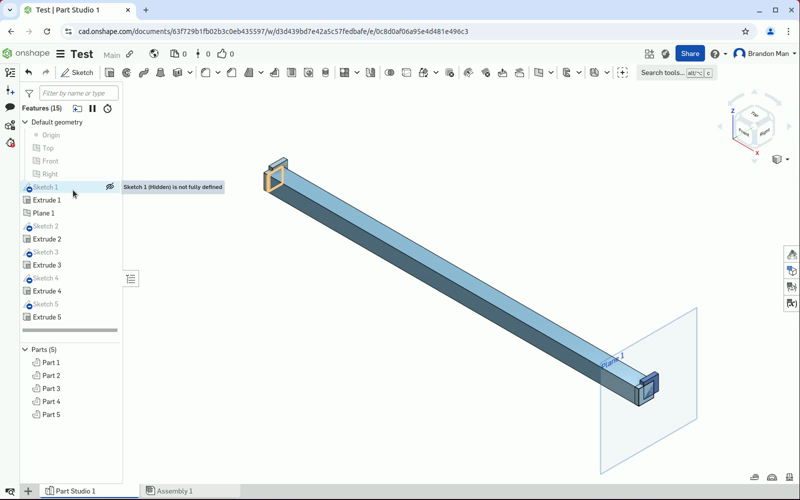
click(73, 189)